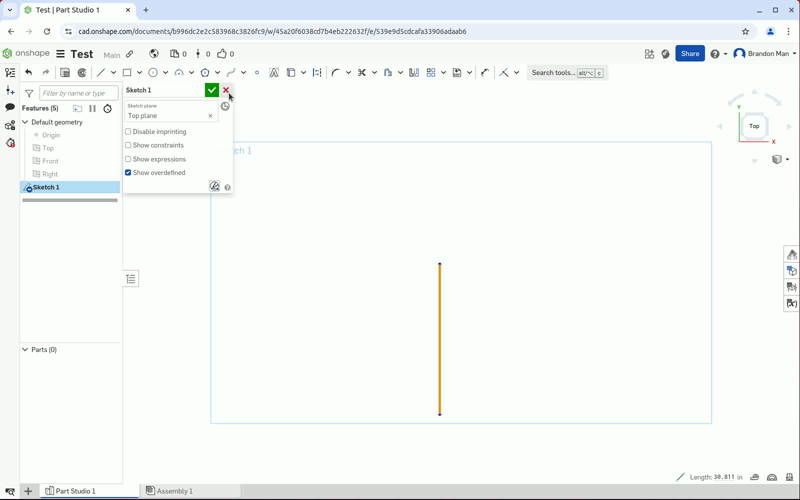
key(shift+h)
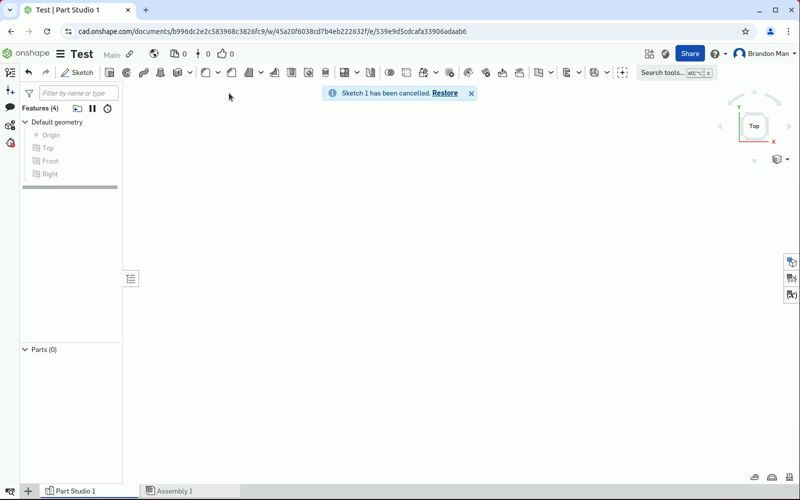
mouse_move(73, 352)
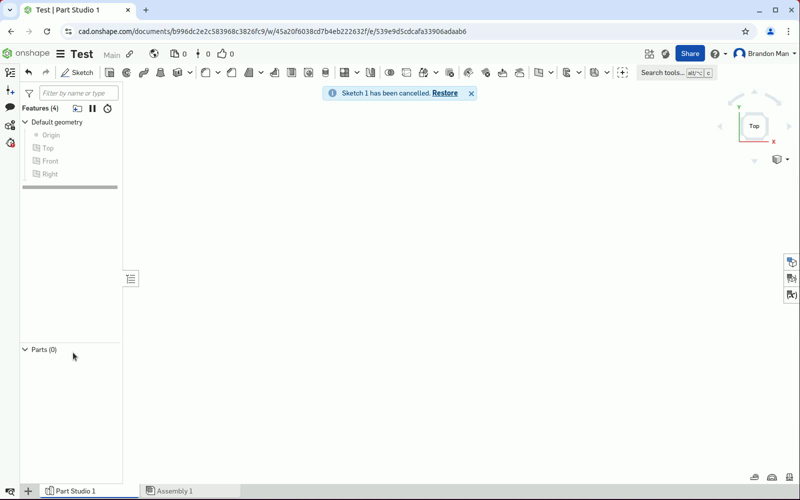
key(y)
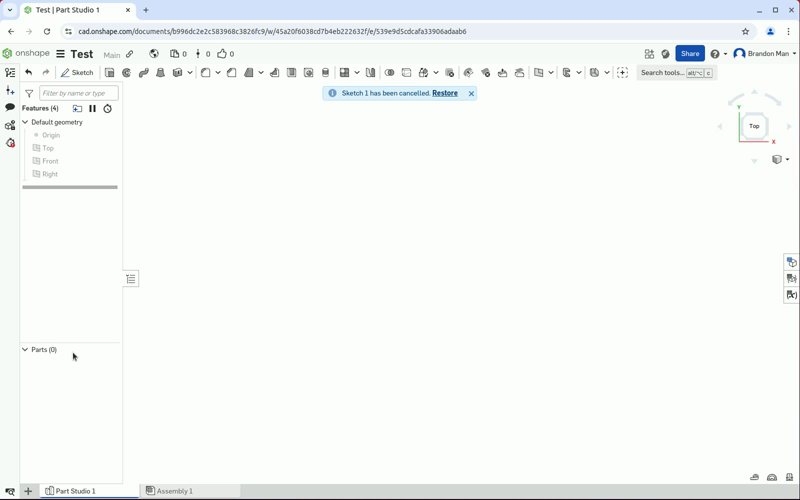
key(shift+p)
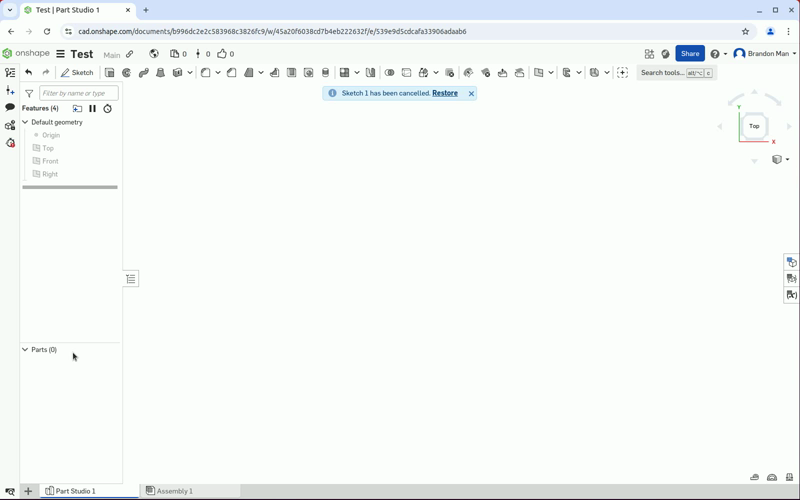
key(space)
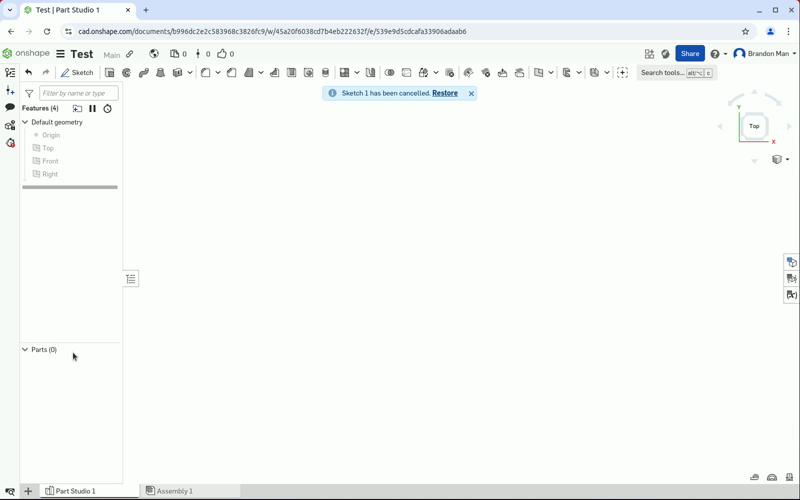
key_down(shift)
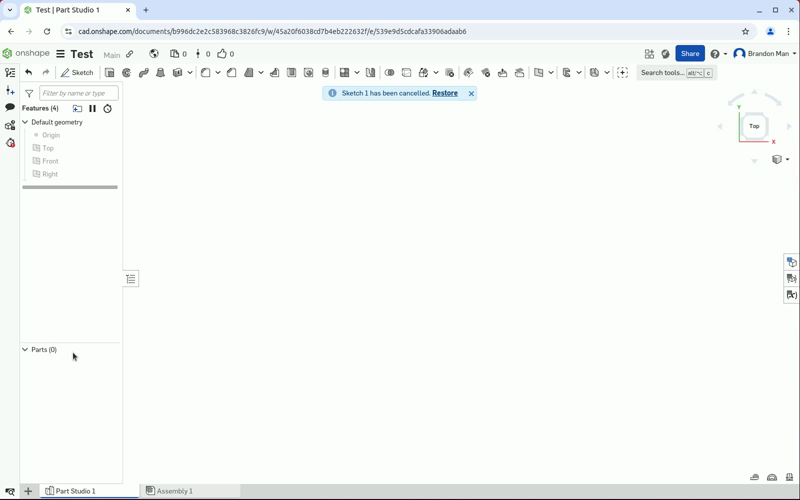
key(up)
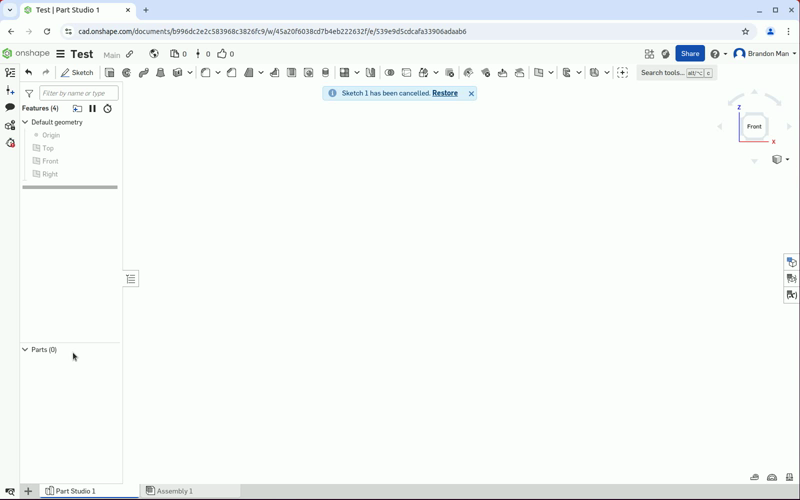
key_up(shift)
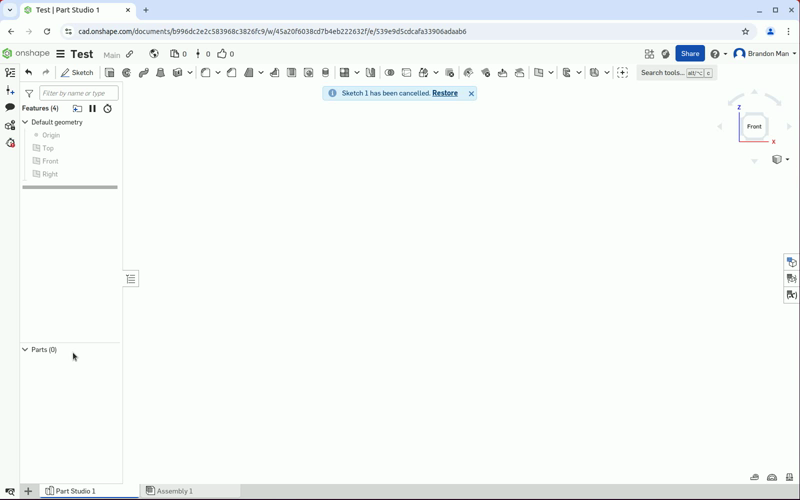
mouse_move(73, 352)
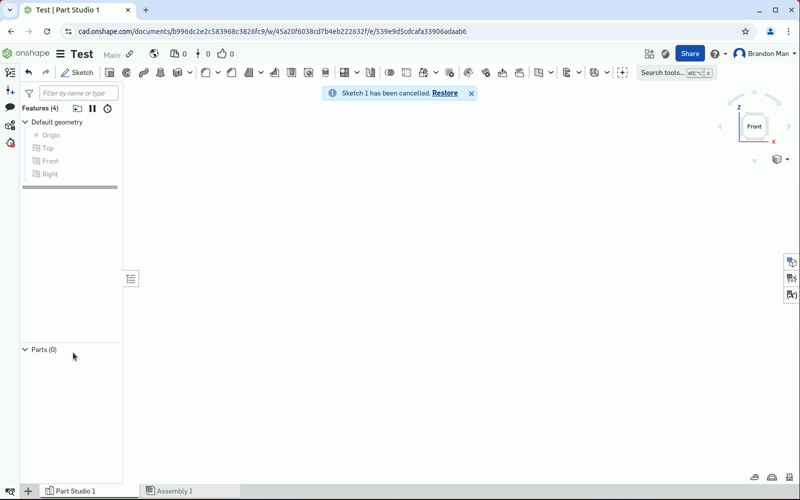
key(shift+y)
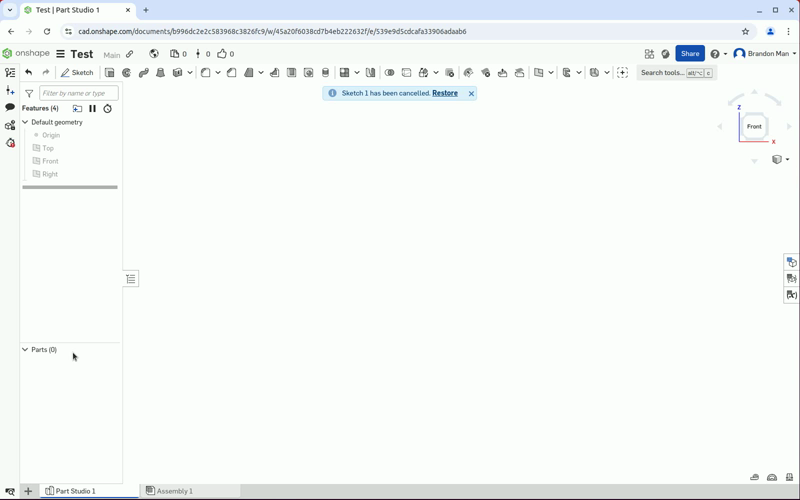
key(shift+s)
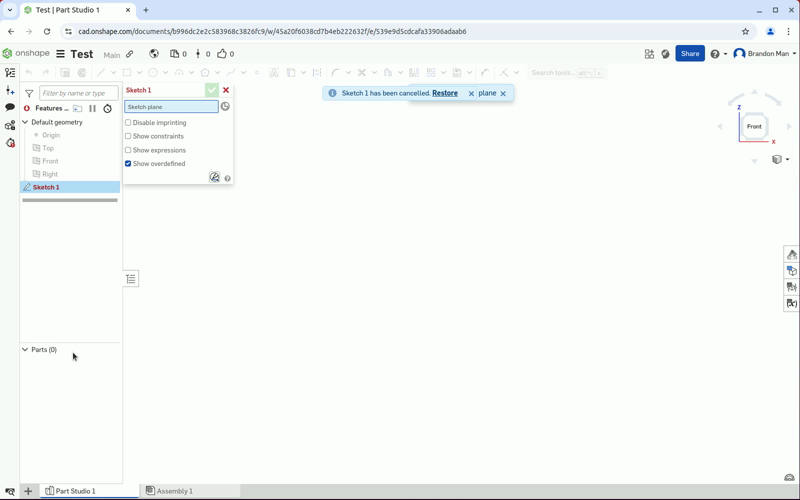
mouse_move(73, 163)
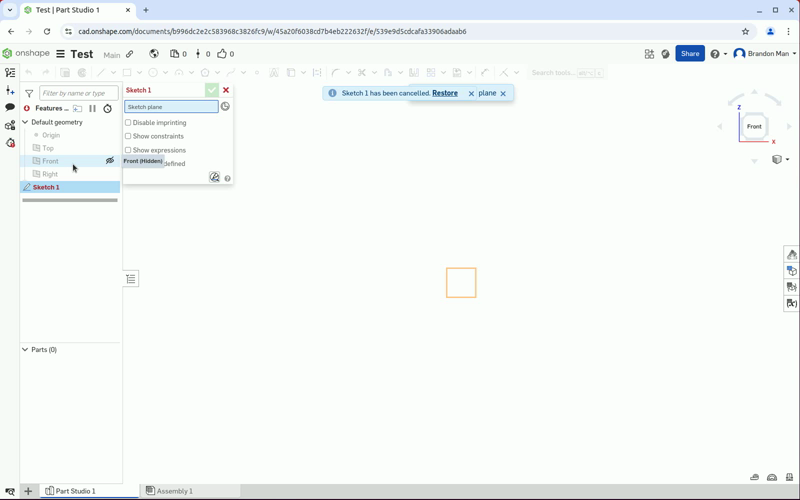
click(73, 163)
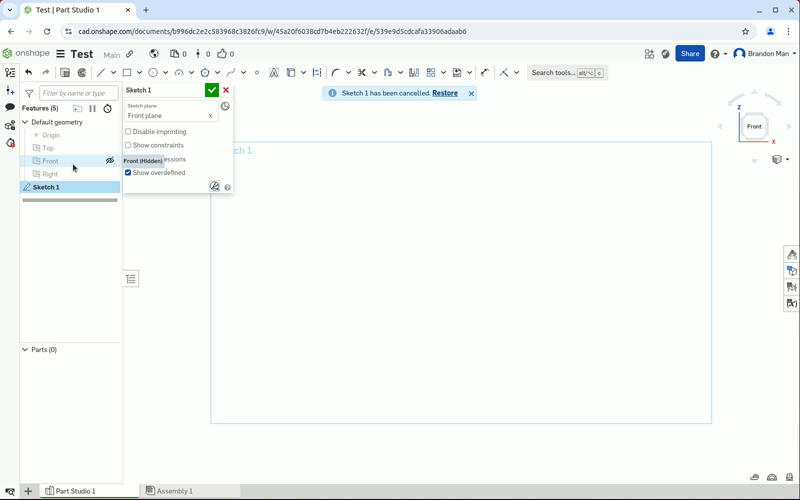
mouse_move(73, 352)
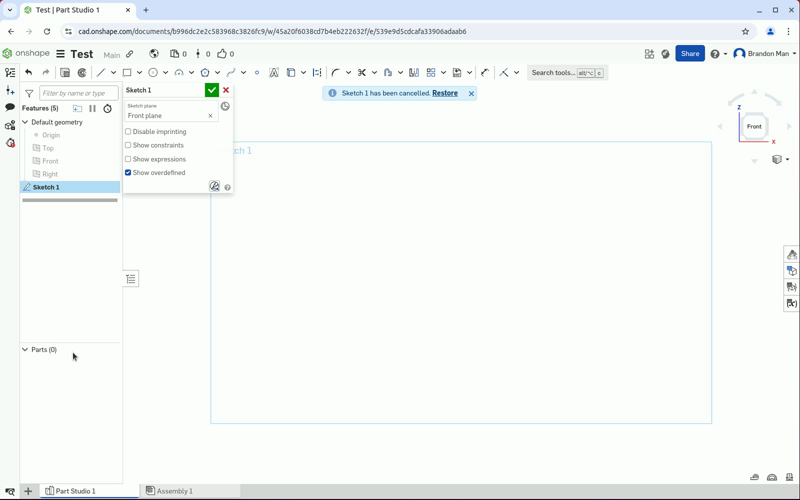
key(y)
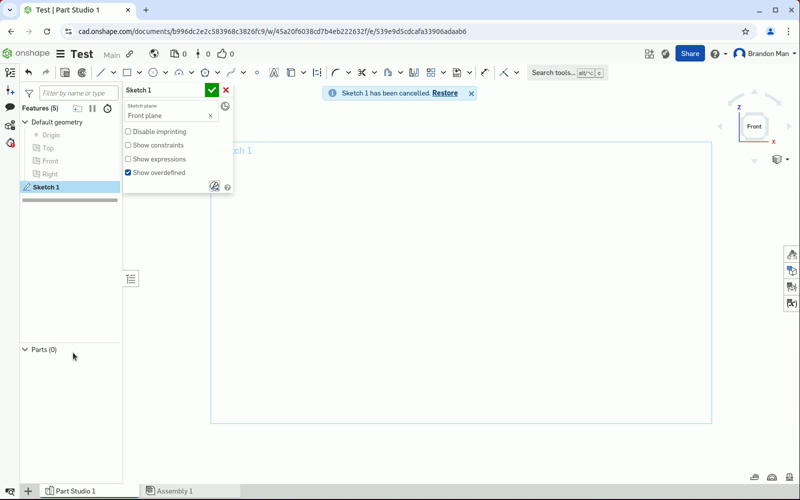
key(l)
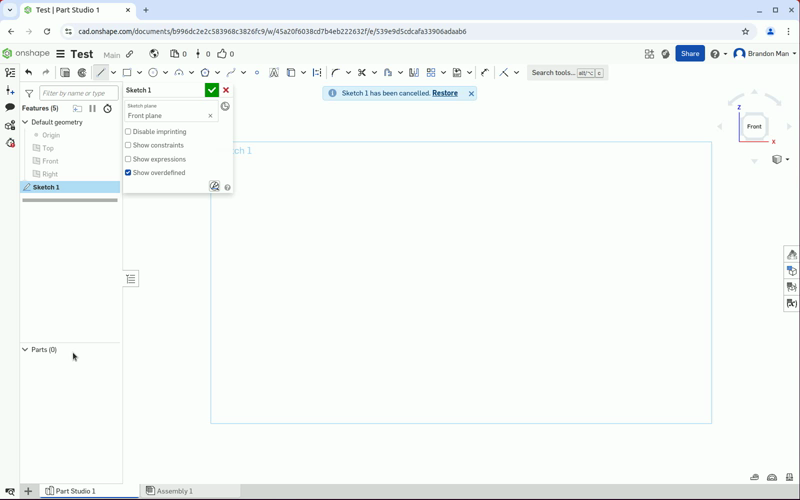
key_down(shift)
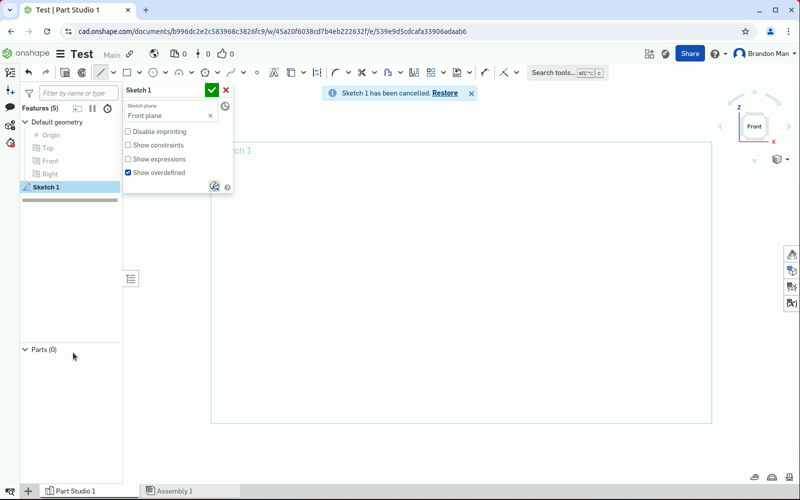
mouse_move(476, 365)
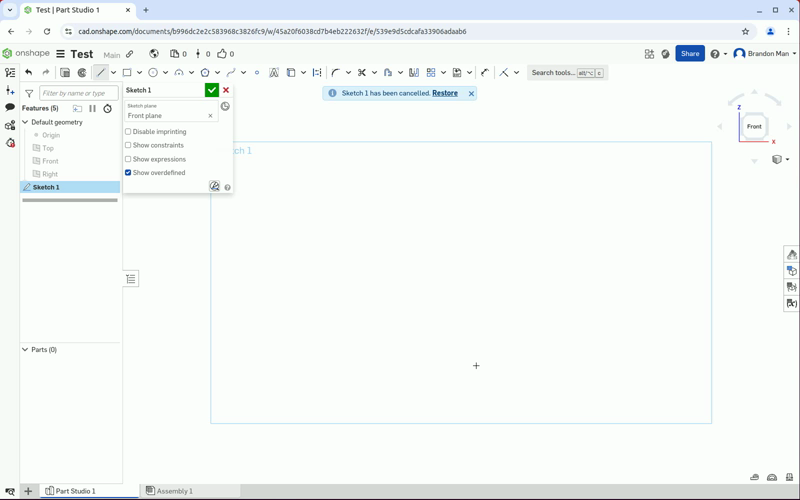
click(476, 365)
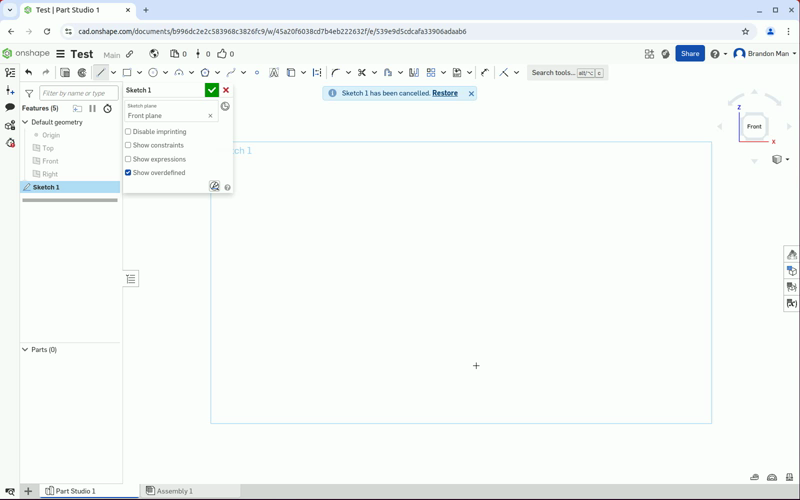
key_up(shift)
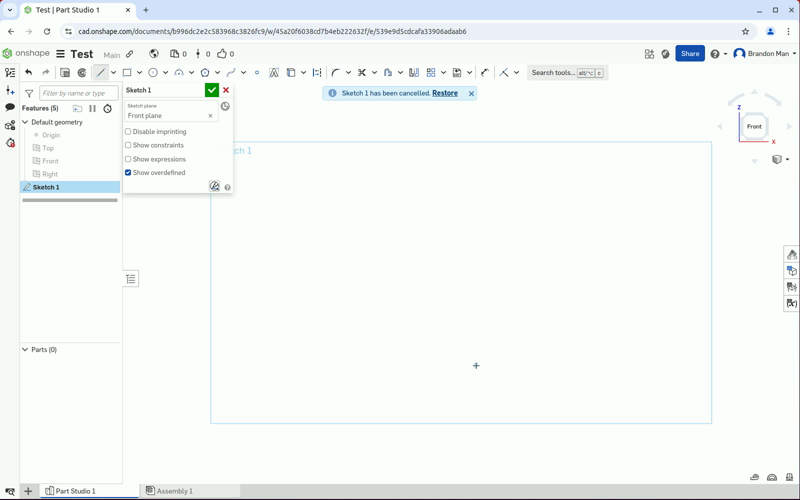
key_down(shift)
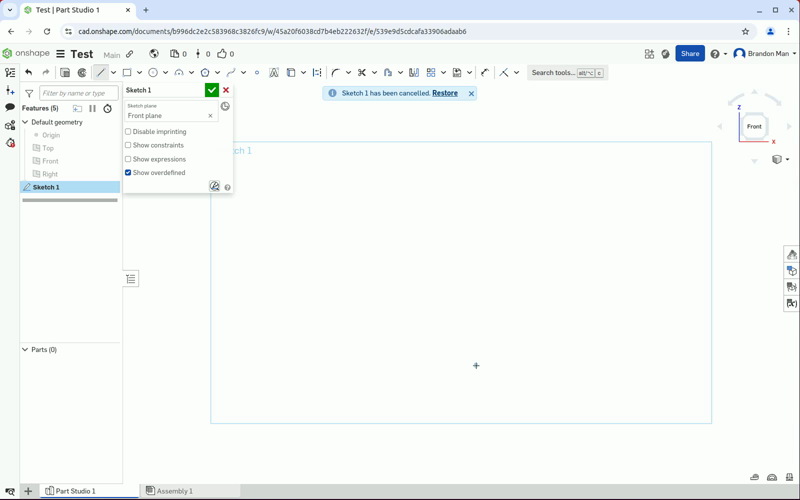
mouse_move(573, 321)
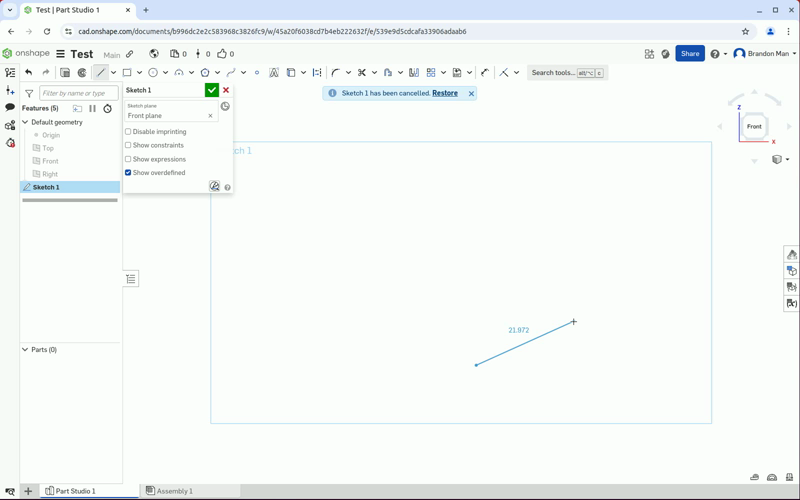
click(573, 321)
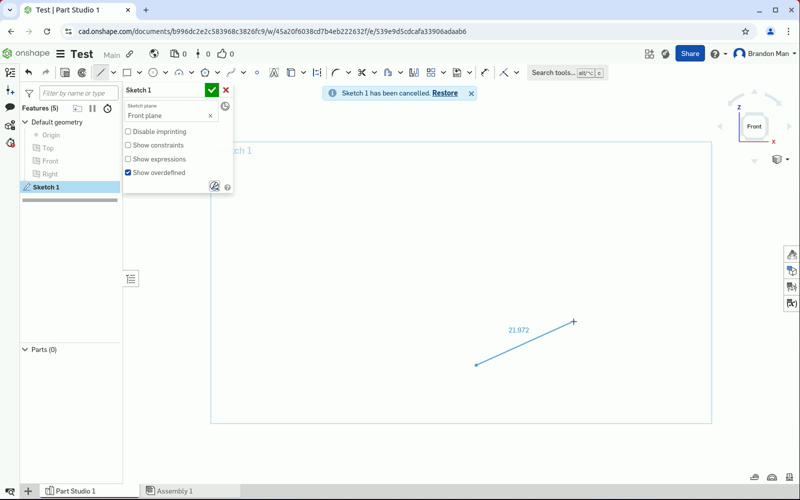
key_up(shift)
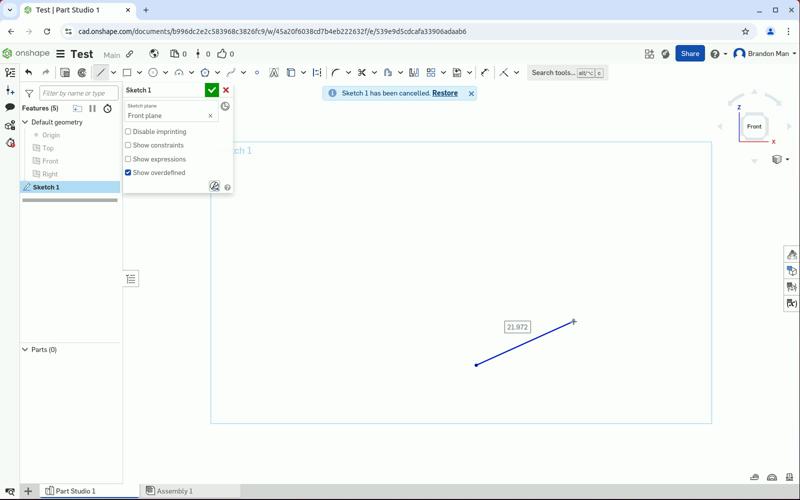
key_down(shift)
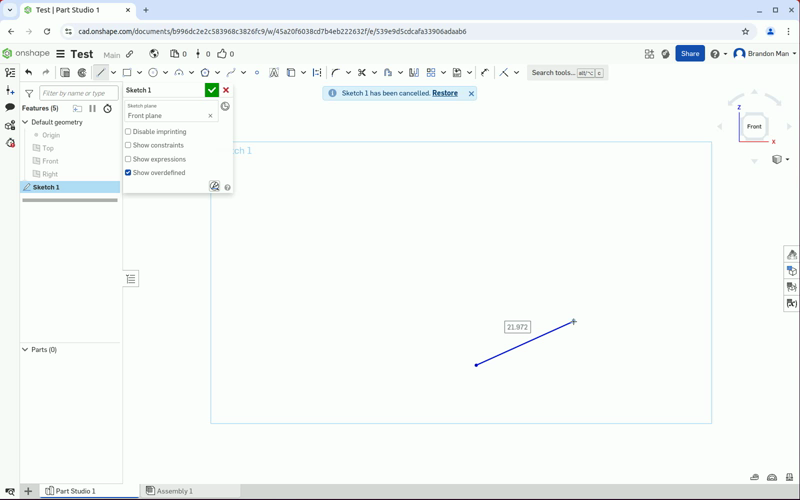
mouse_move(481, 283)
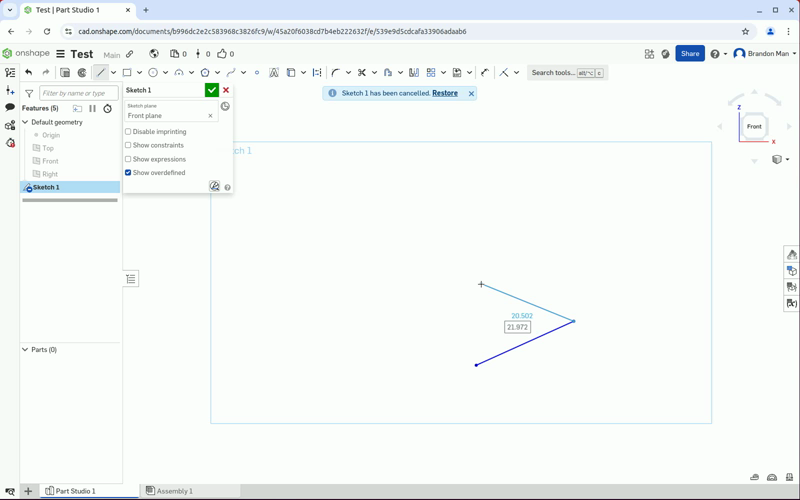
click(481, 283)
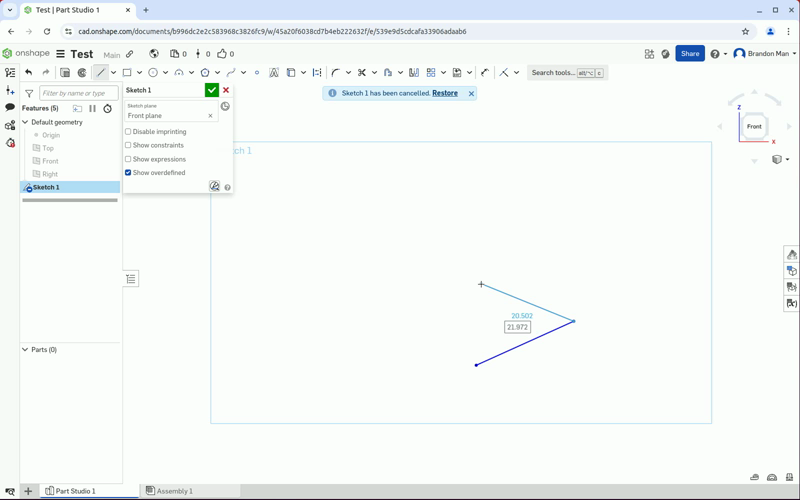
key_up(shift)
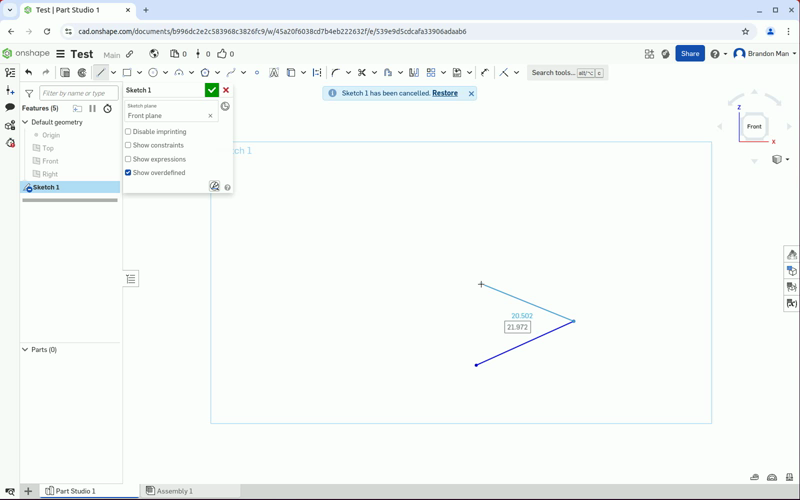
key_down(shift)
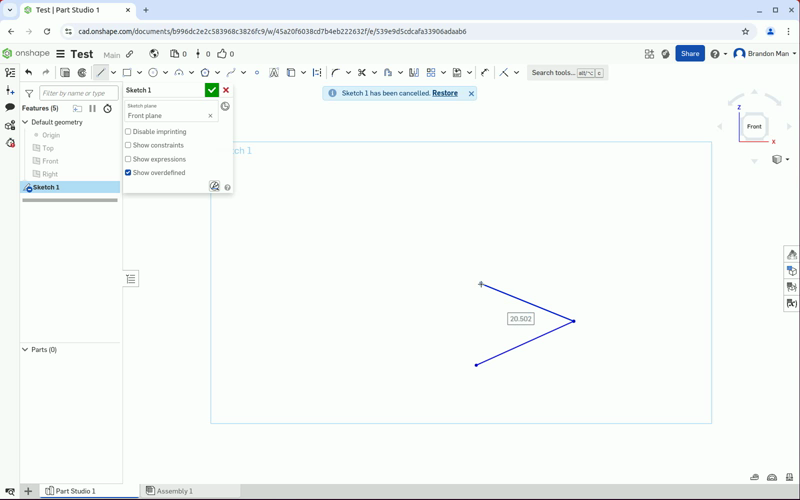
mouse_move(511, 283)
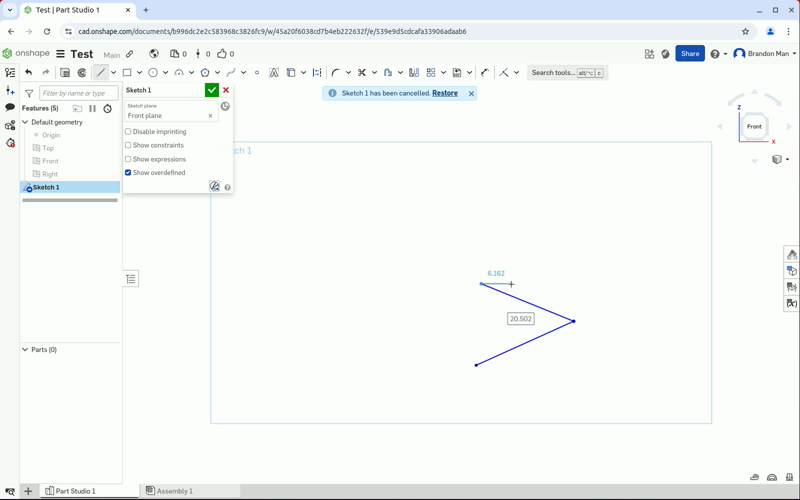
mouse_move(476, 283)
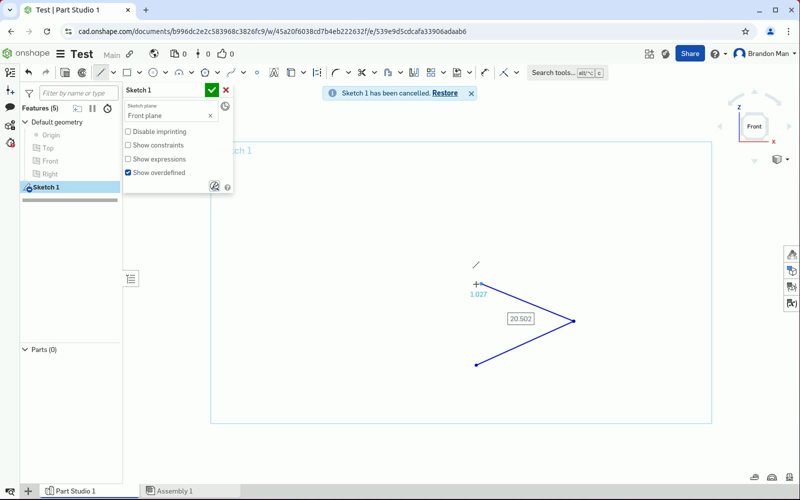
scroll(6)
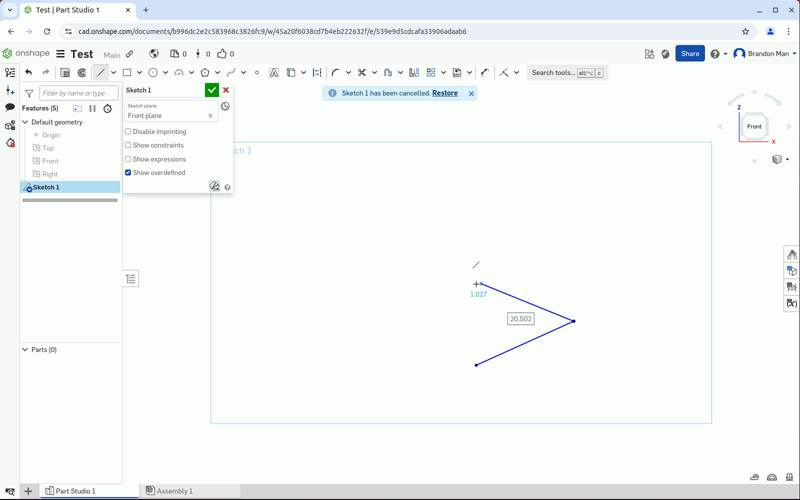
scroll(6)
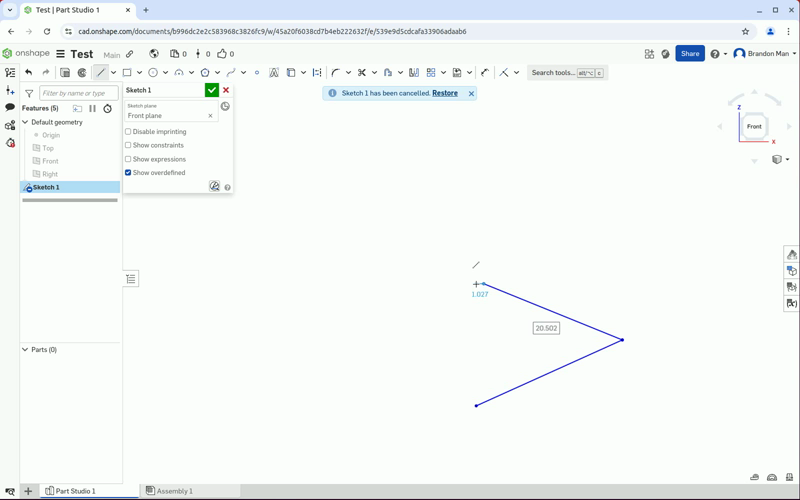
scroll(6)
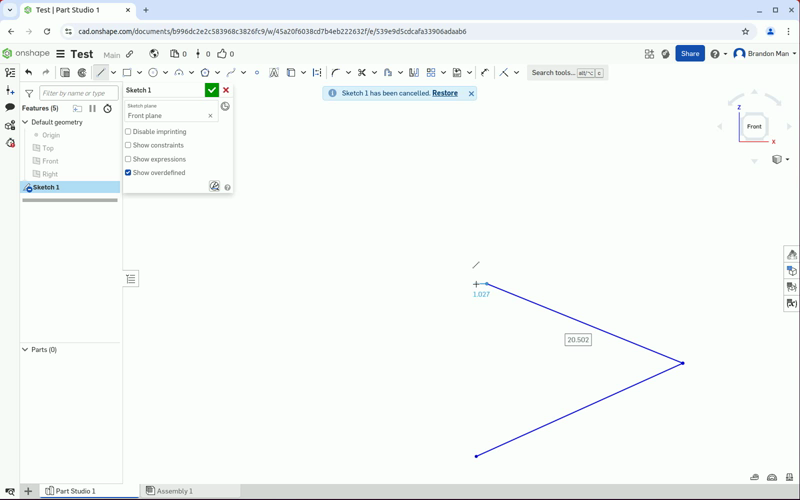
scroll(6)
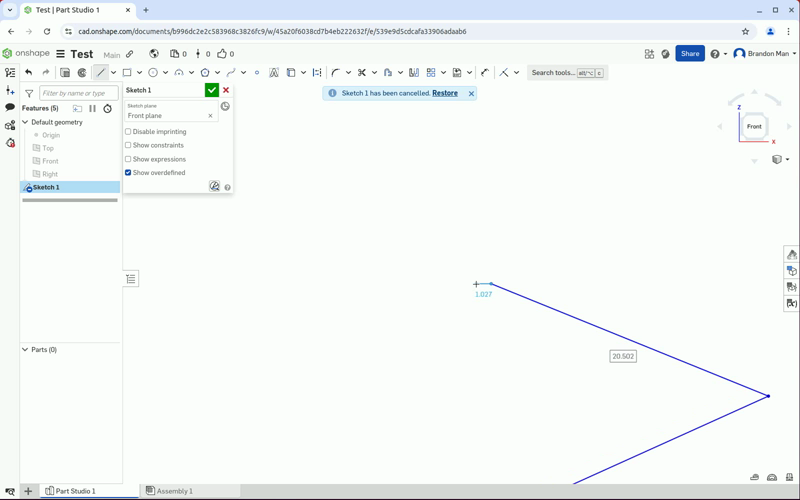
scroll(6)
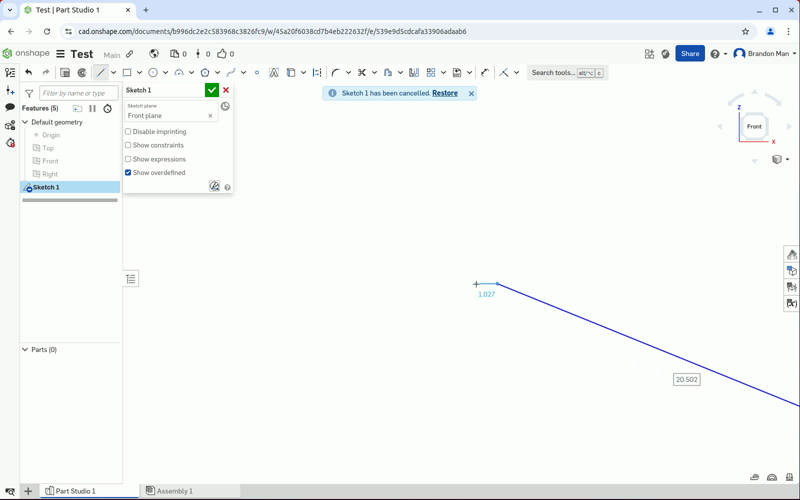
scroll(6)
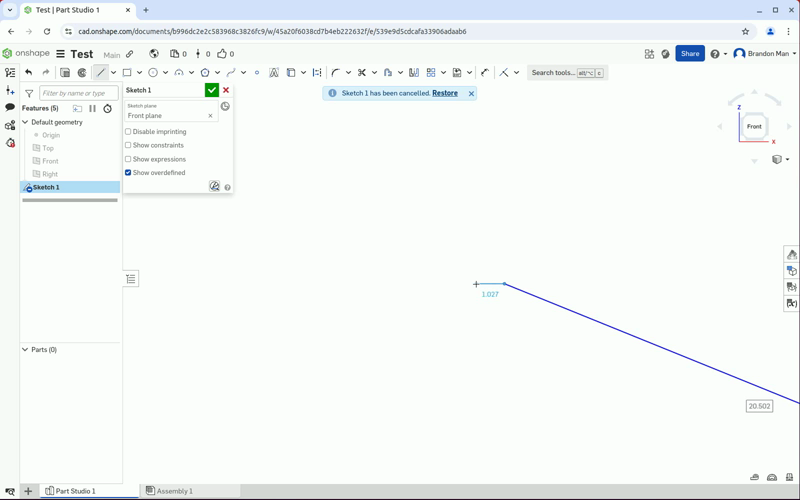
scroll(6)
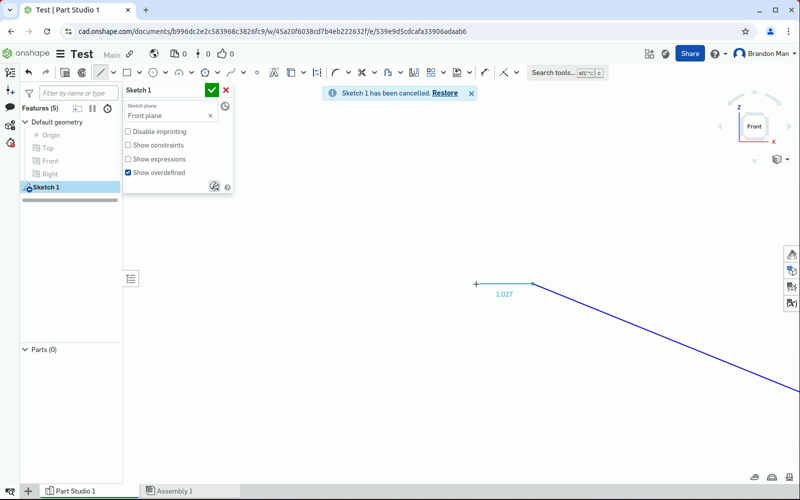
click(476, 283)
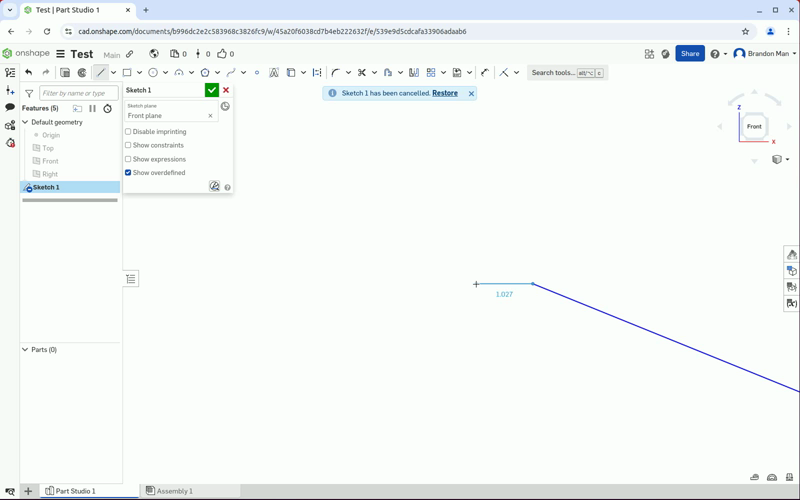
scroll(-6)
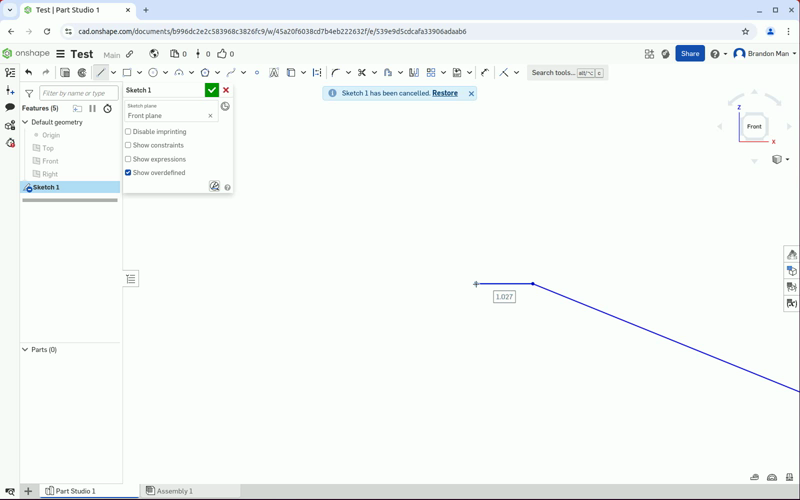
scroll(-6)
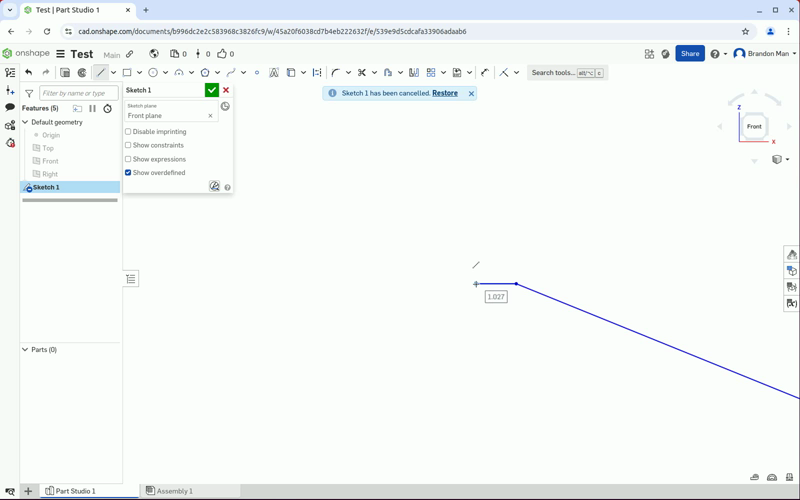
scroll(-6)
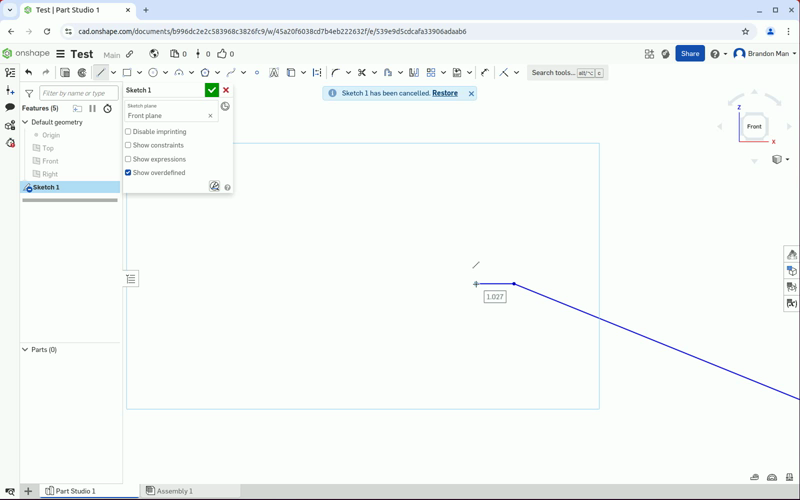
scroll(-6)
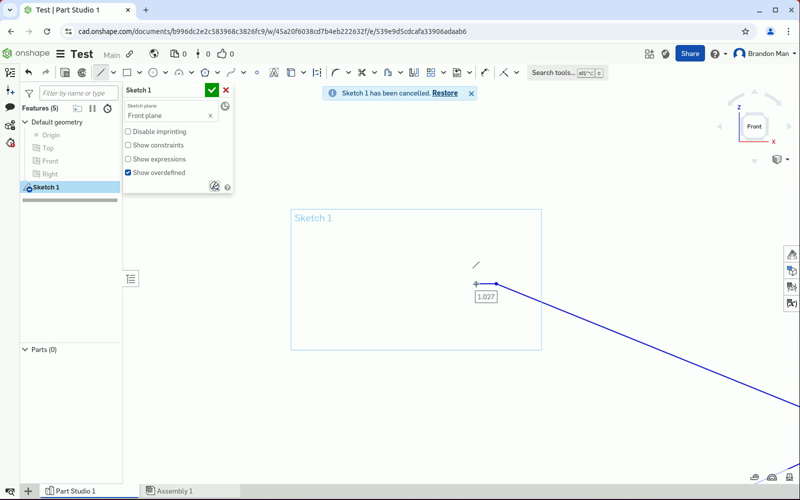
scroll(-6)
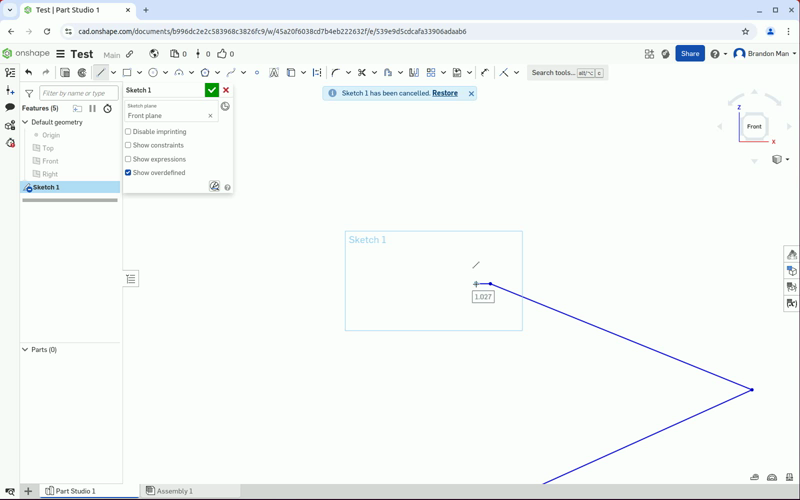
scroll(-6)
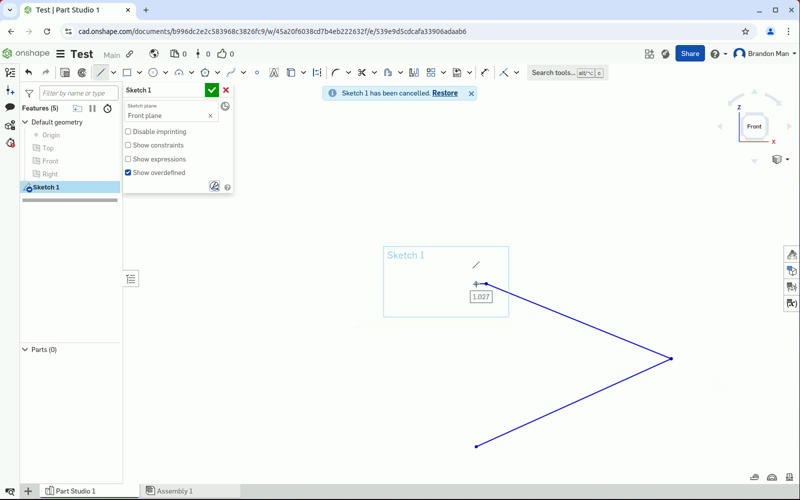
scroll(-6)
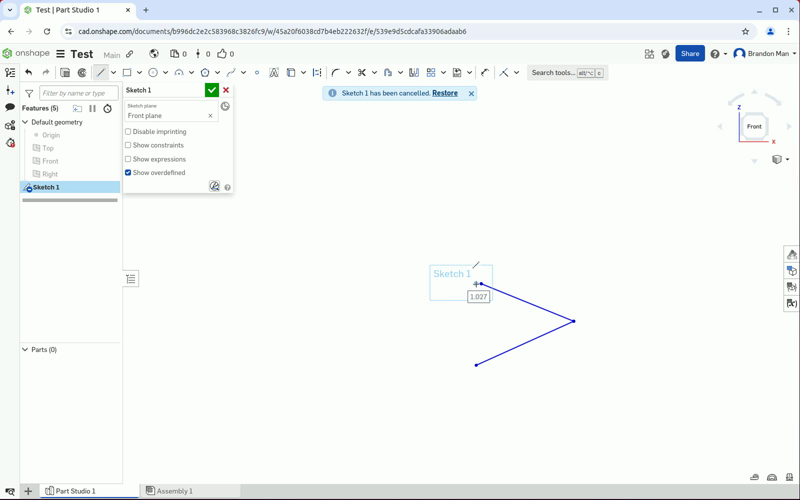
key_up(shift)
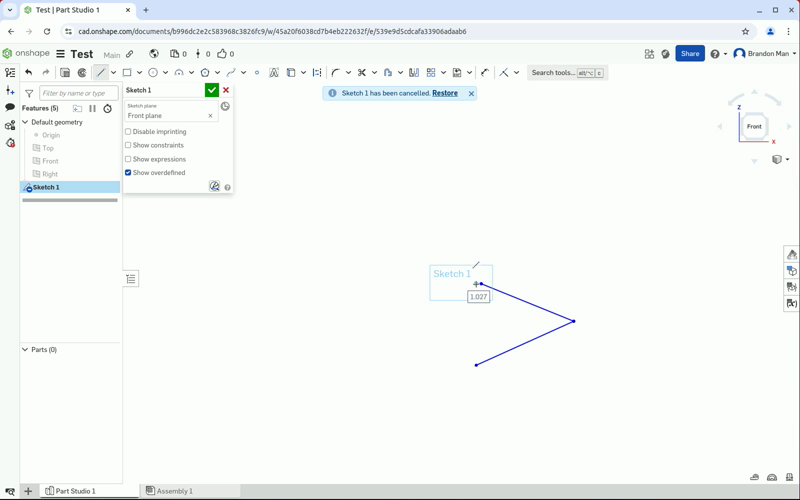
key_down(shift)
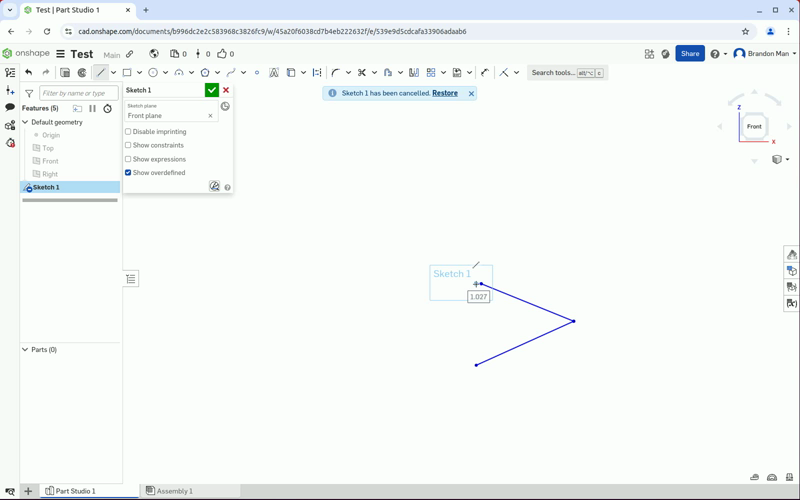
mouse_move(506, 283)
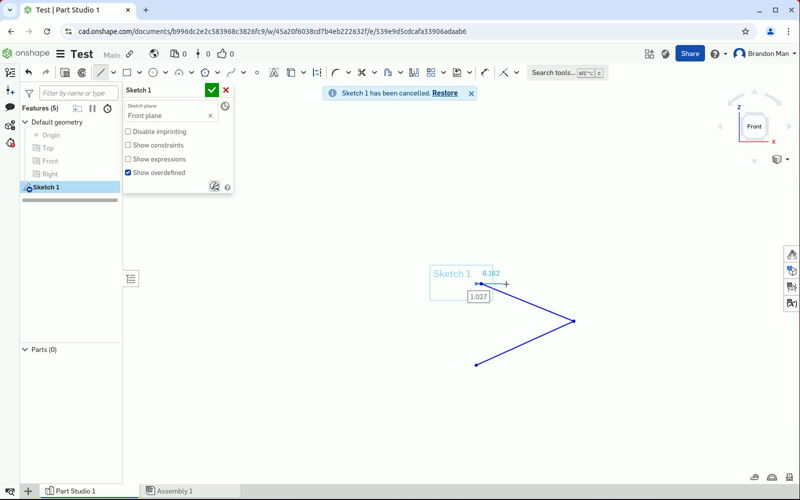
mouse_move(476, 289)
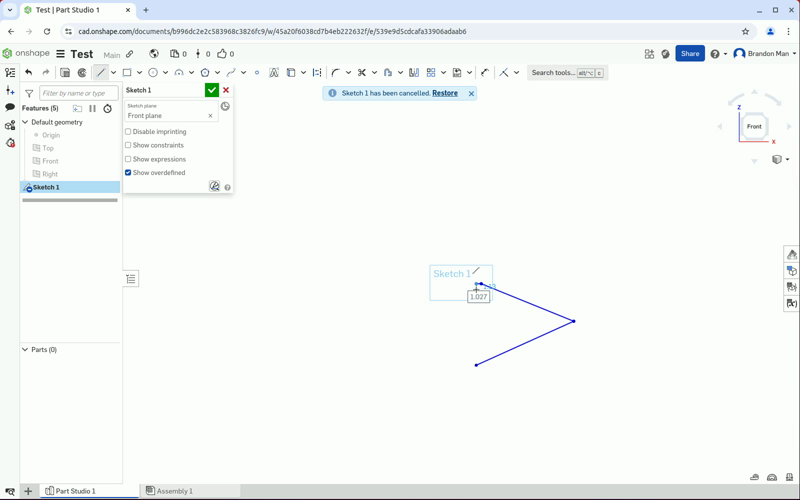
scroll(6)
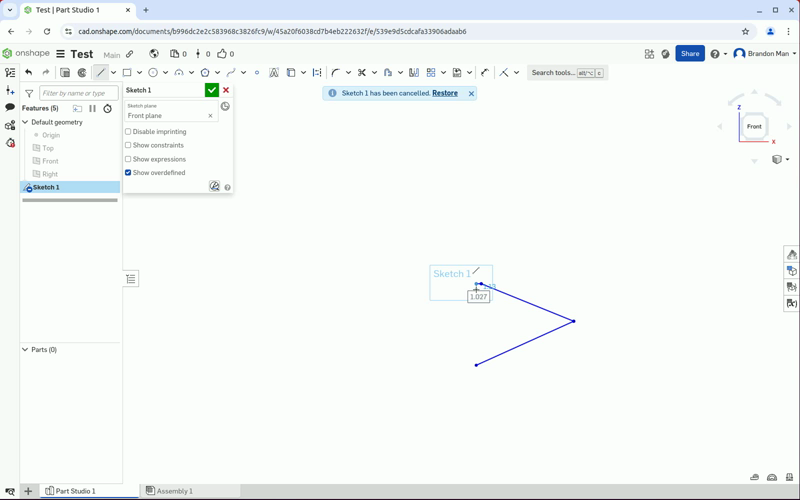
scroll(6)
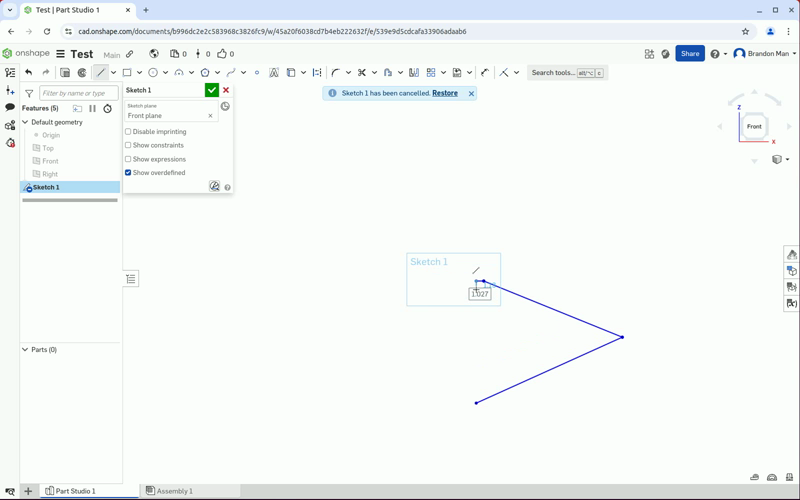
scroll(6)
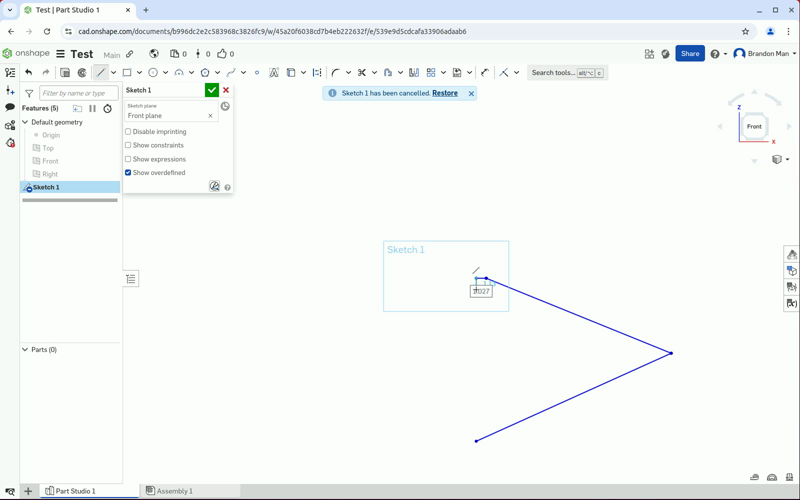
scroll(6)
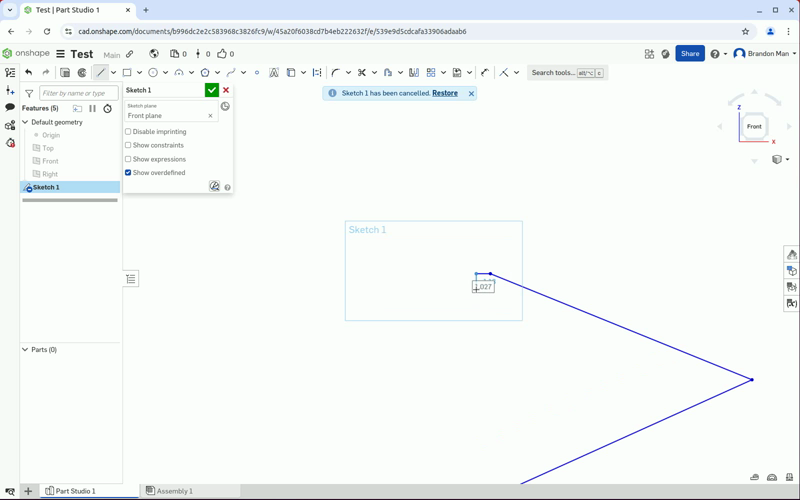
scroll(6)
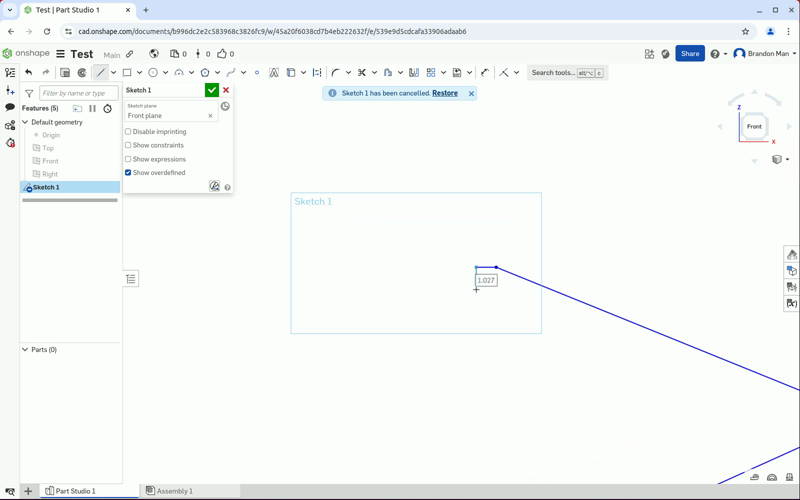
scroll(6)
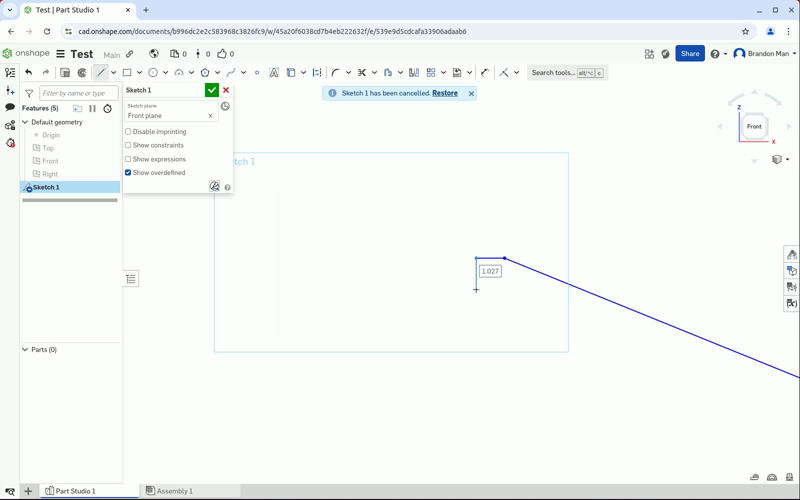
scroll(6)
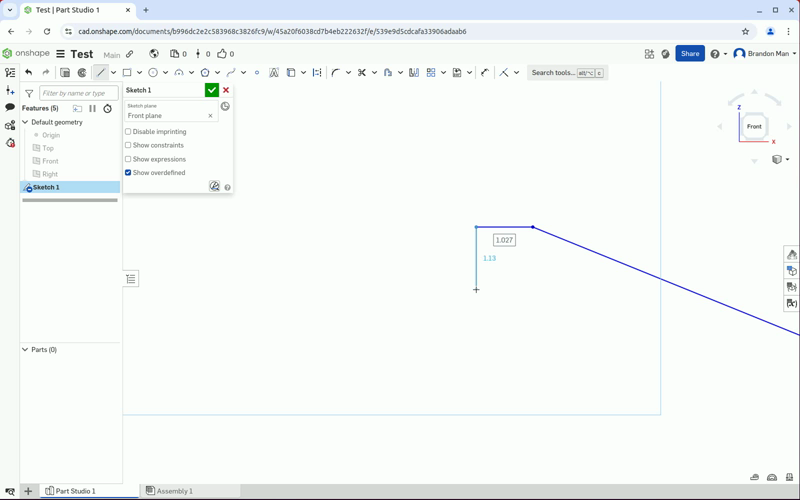
click(476, 289)
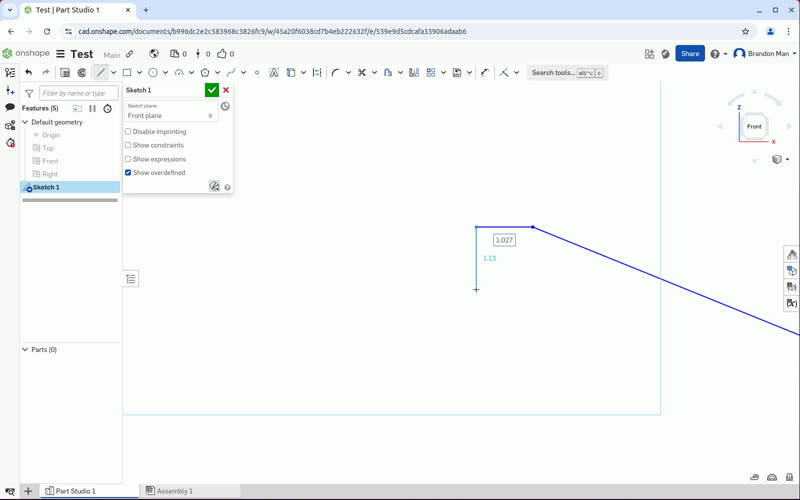
scroll(-6)
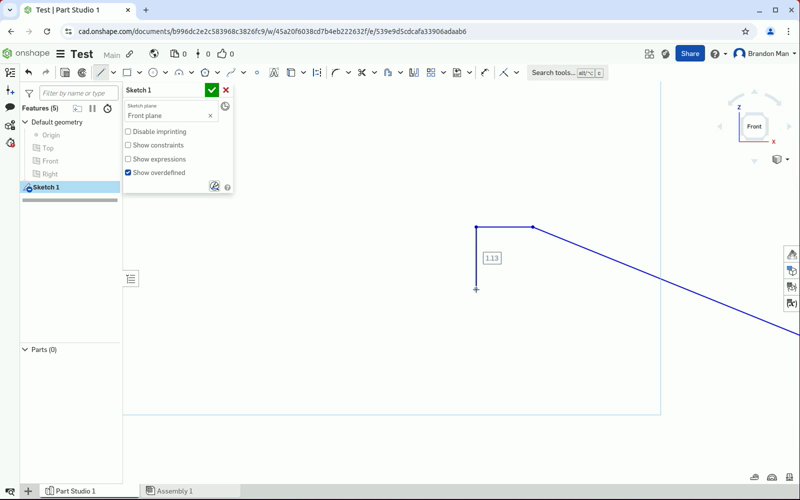
scroll(-6)
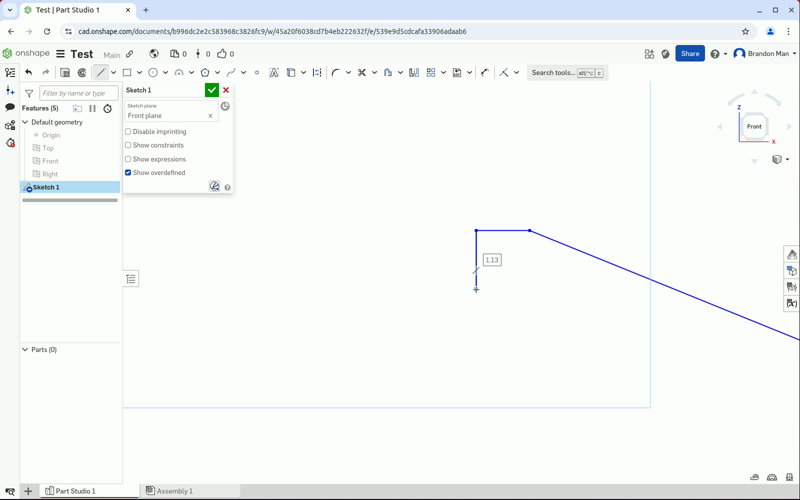
scroll(-6)
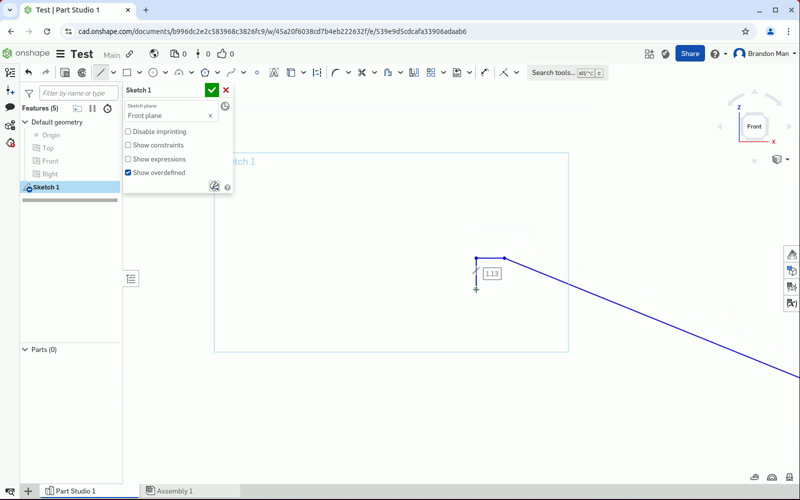
scroll(-6)
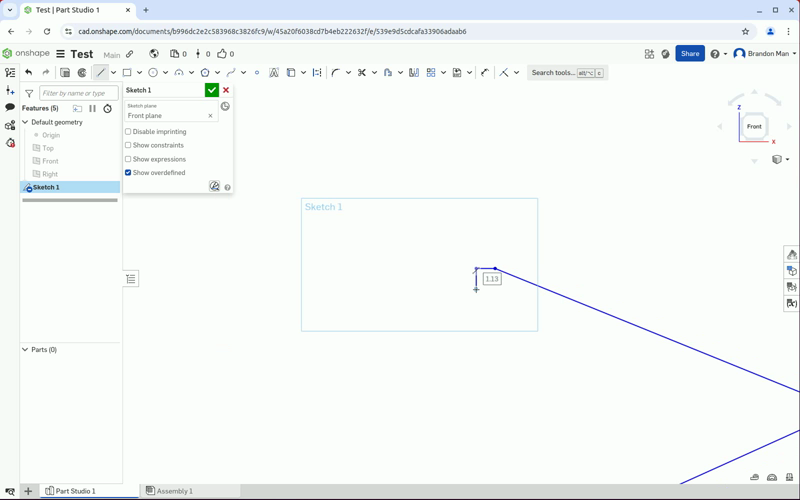
scroll(-6)
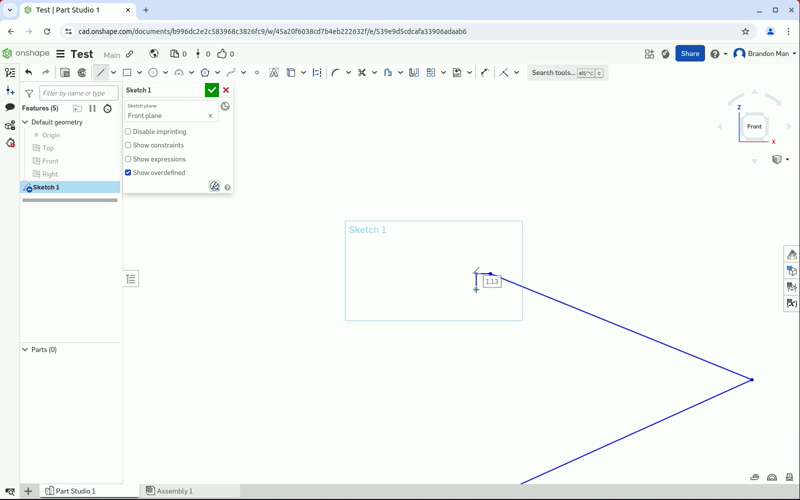
scroll(-6)
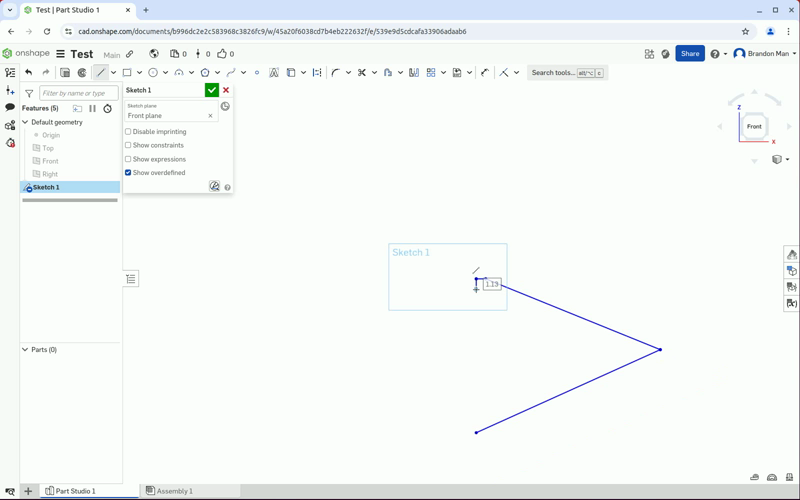
scroll(-6)
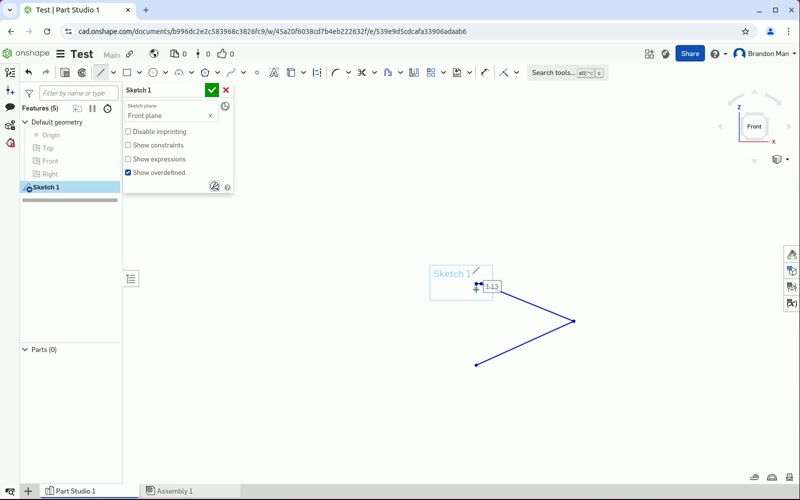
key_up(shift)
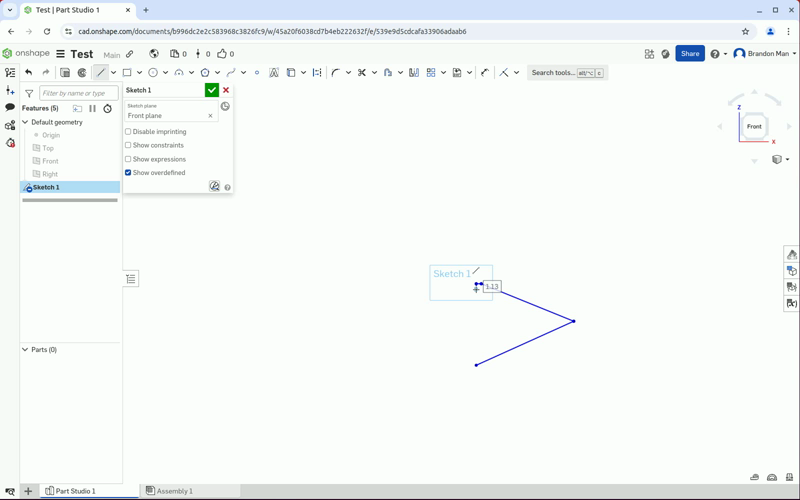
key_down(shift)
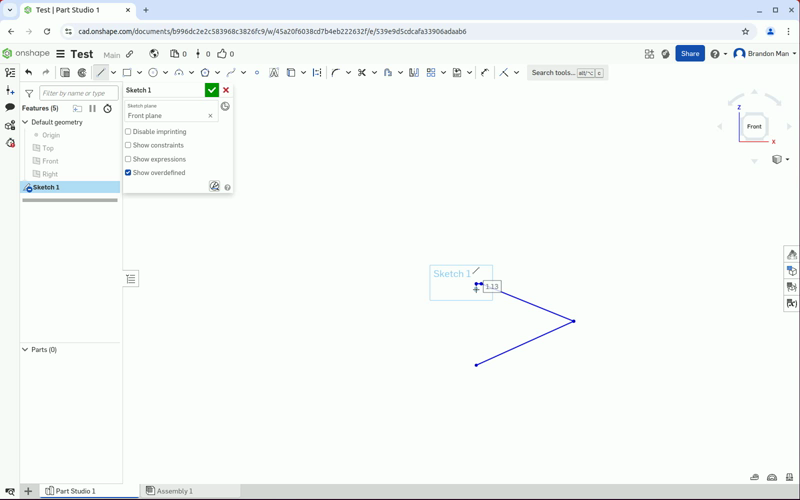
mouse_move(476, 359)
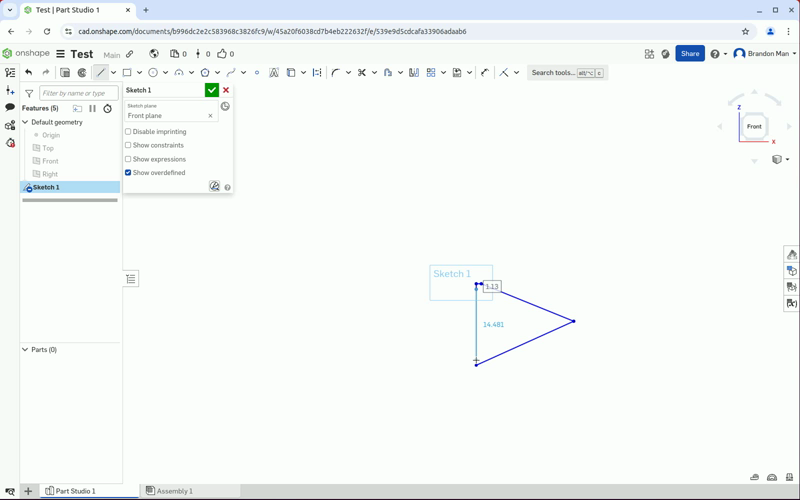
click(476, 359)
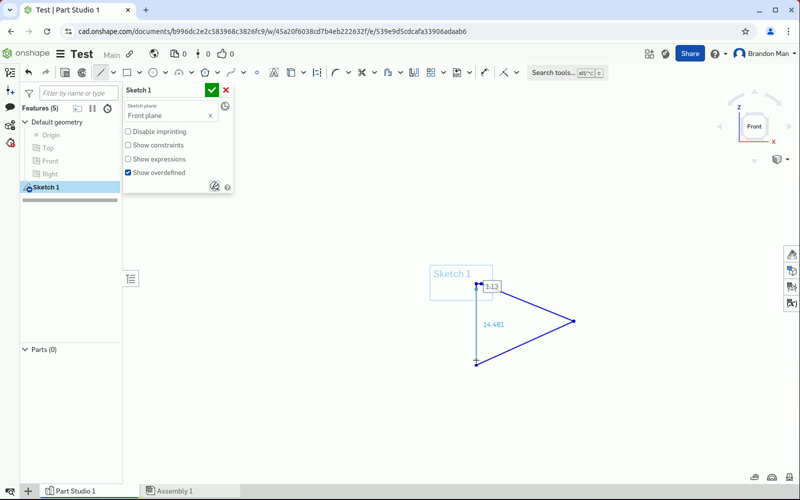
key_up(shift)
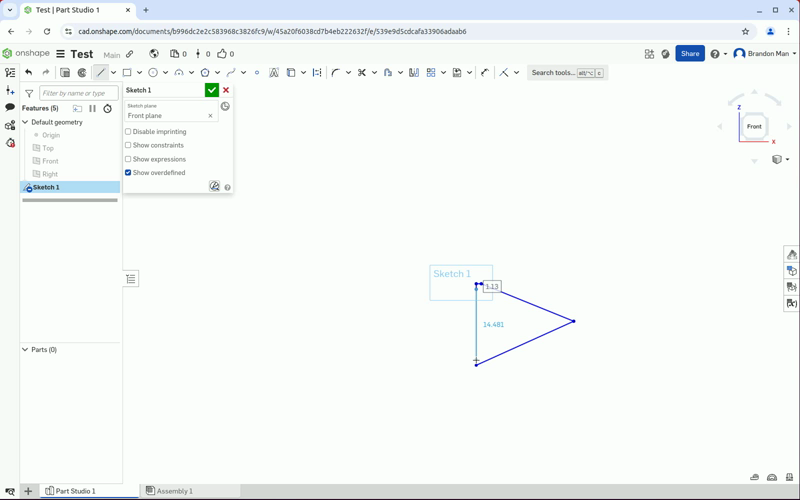
mouse_move(506, 359)
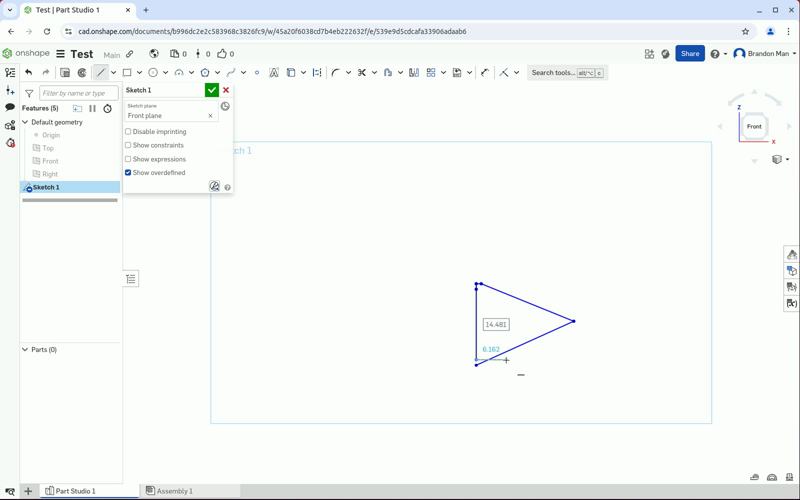
key_down(shift)
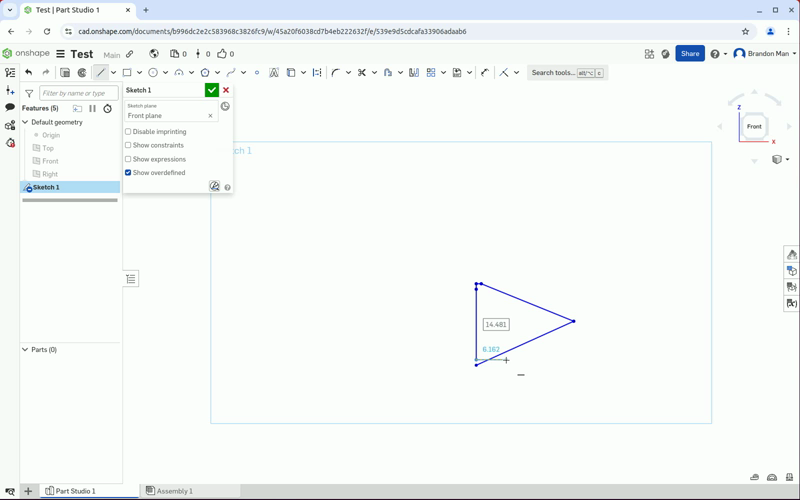
mouse_move(476, 365)
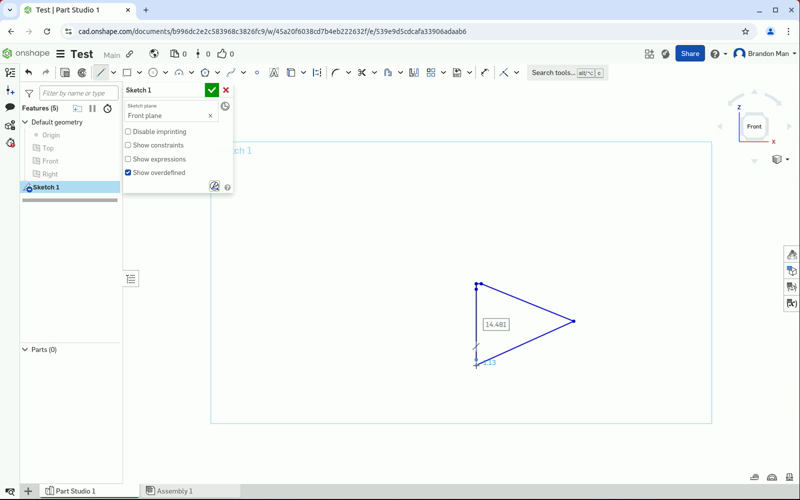
scroll(6)
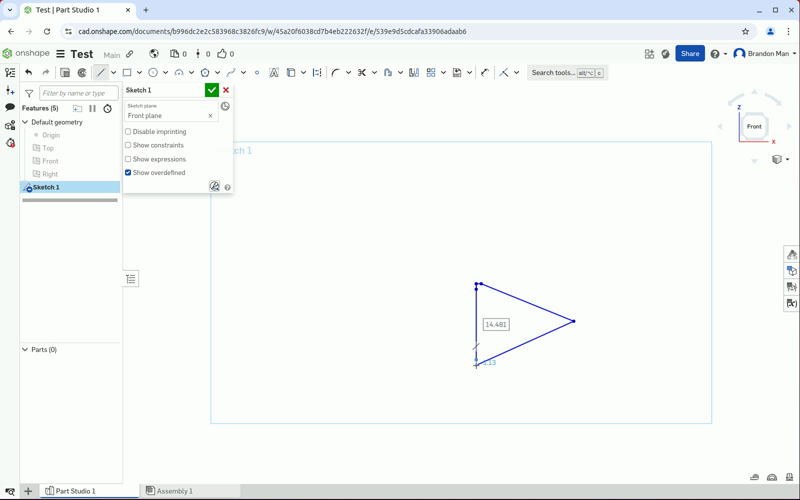
scroll(6)
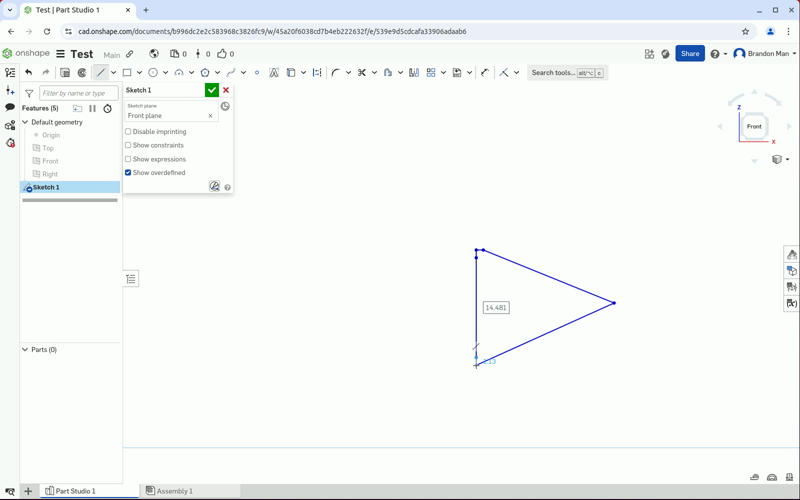
scroll(6)
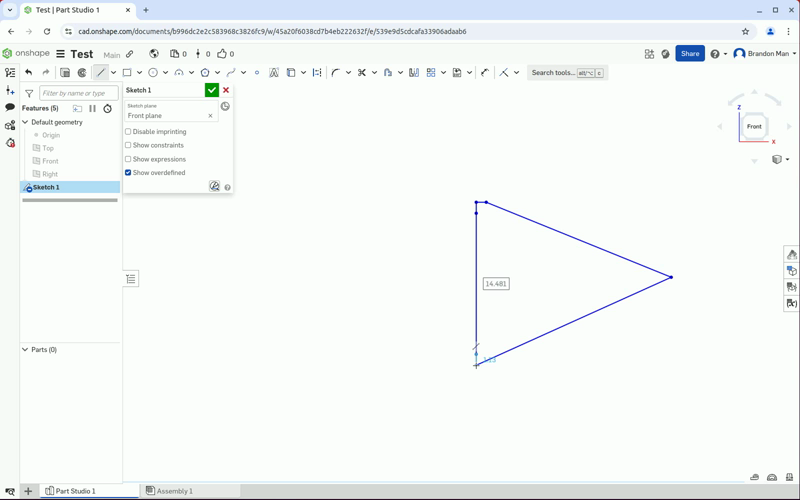
scroll(6)
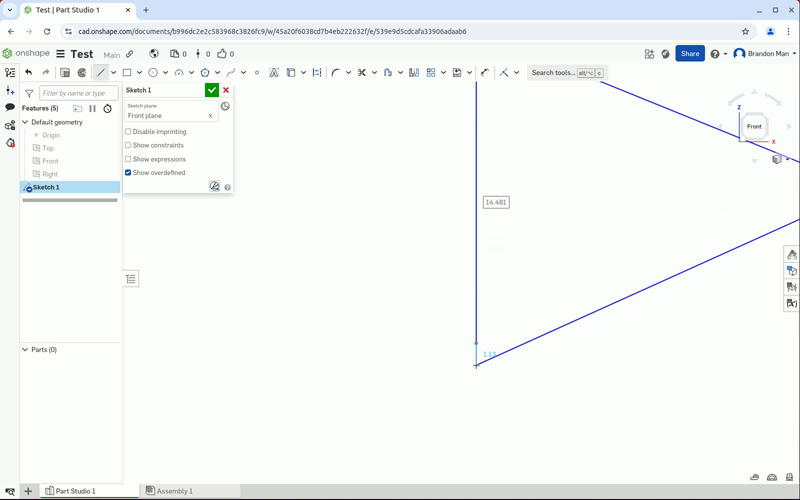
scroll(6)
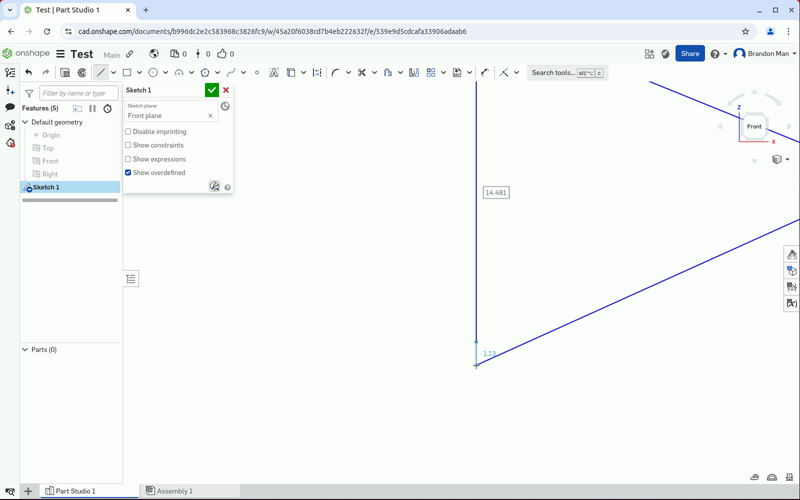
scroll(6)
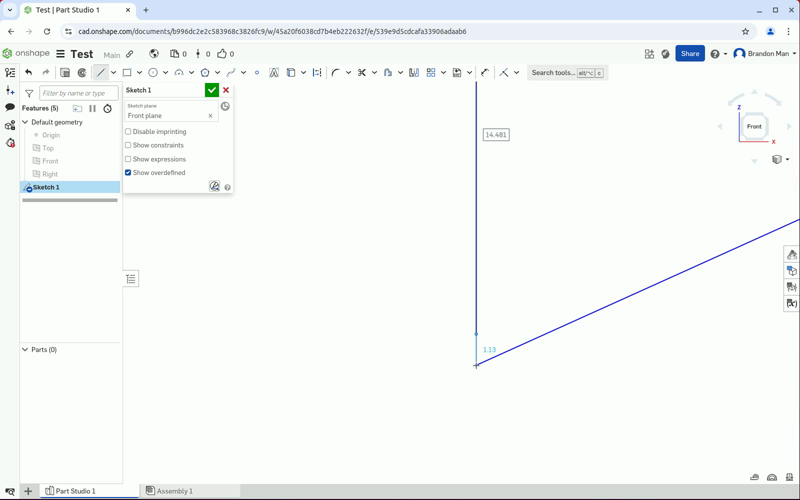
scroll(6)
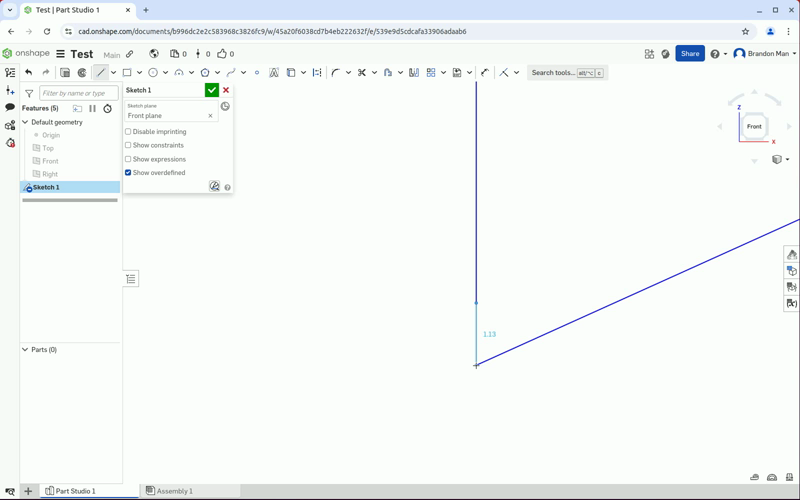
key_up(shift)
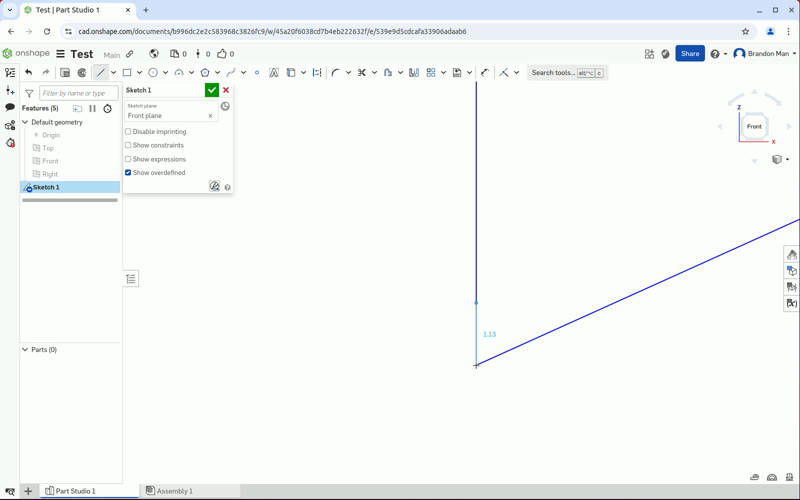
click(476, 365)
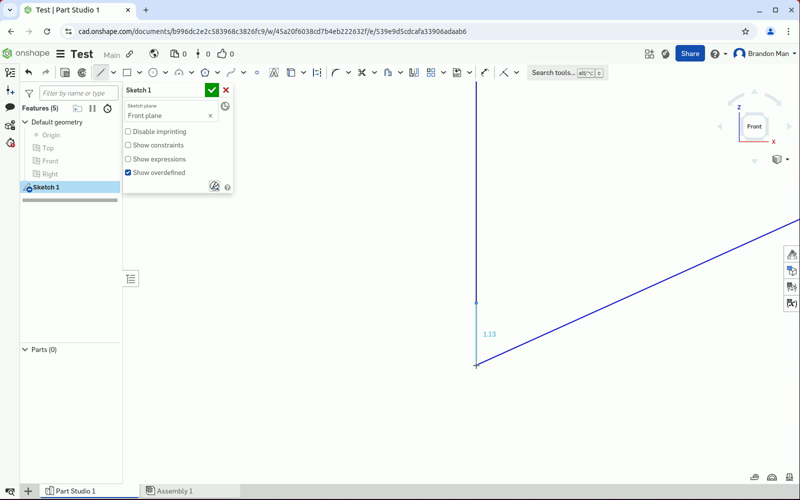
scroll(-6)
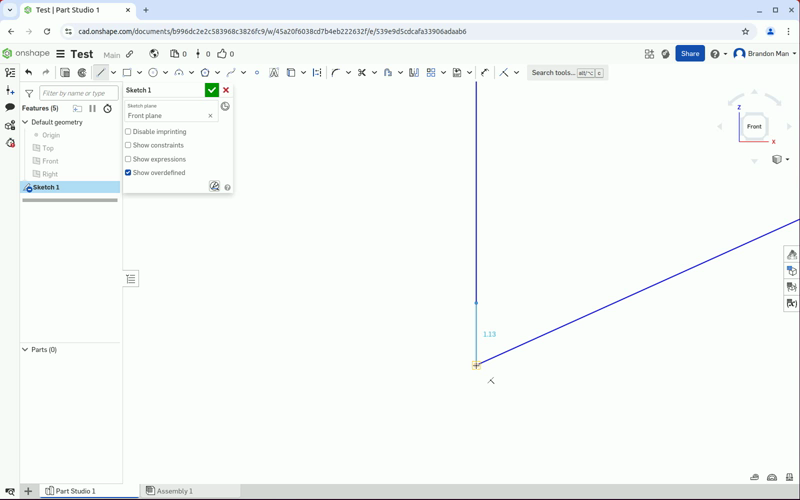
scroll(-6)
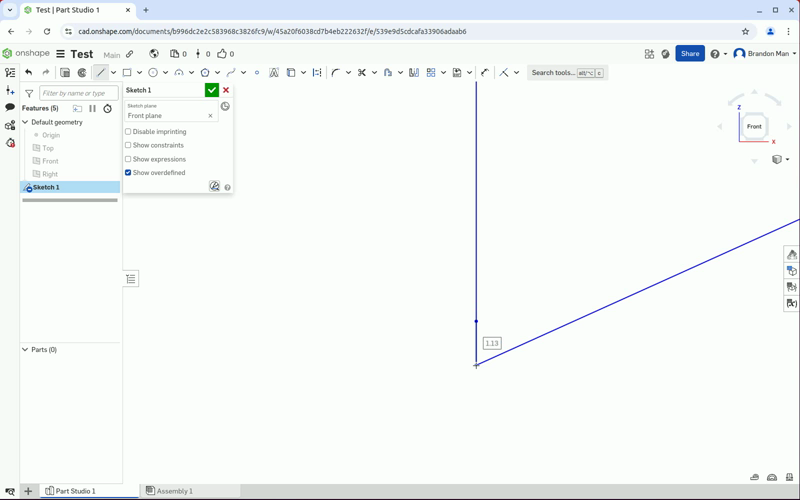
scroll(-6)
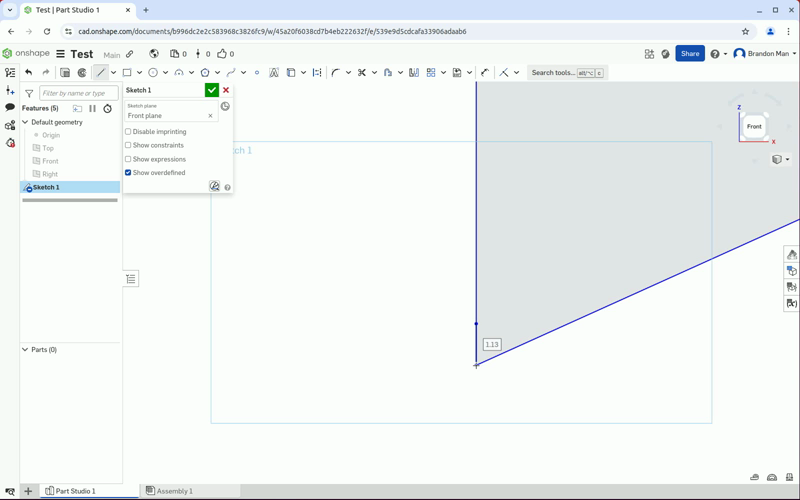
scroll(-6)
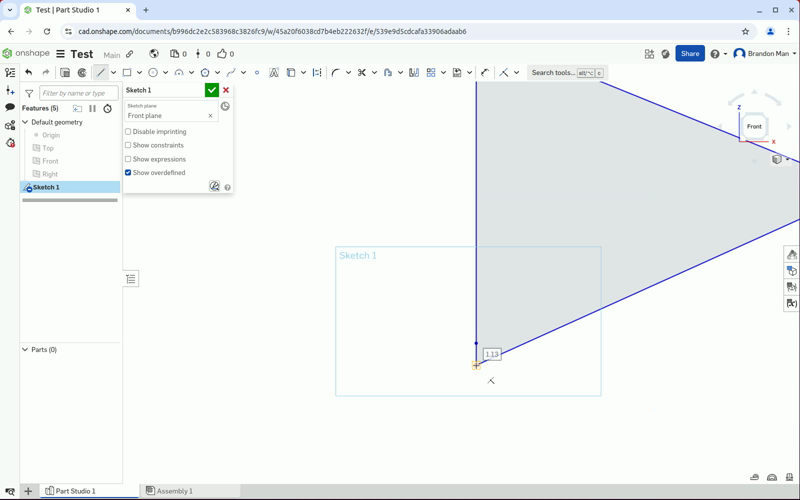
scroll(-6)
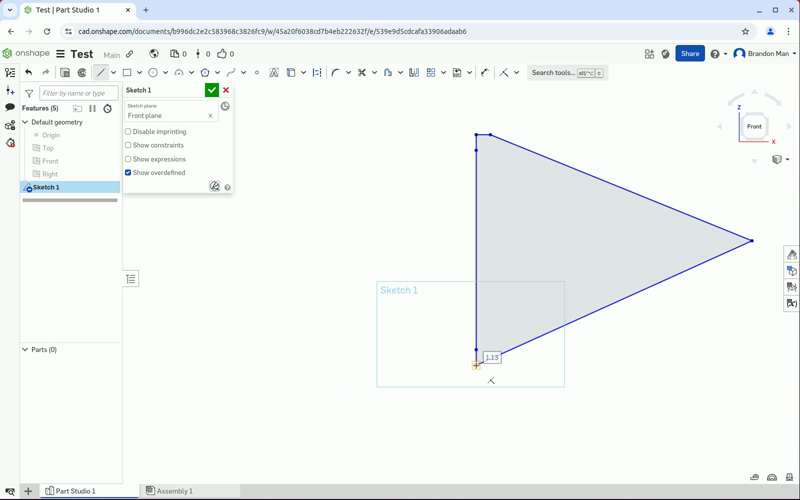
scroll(-6)
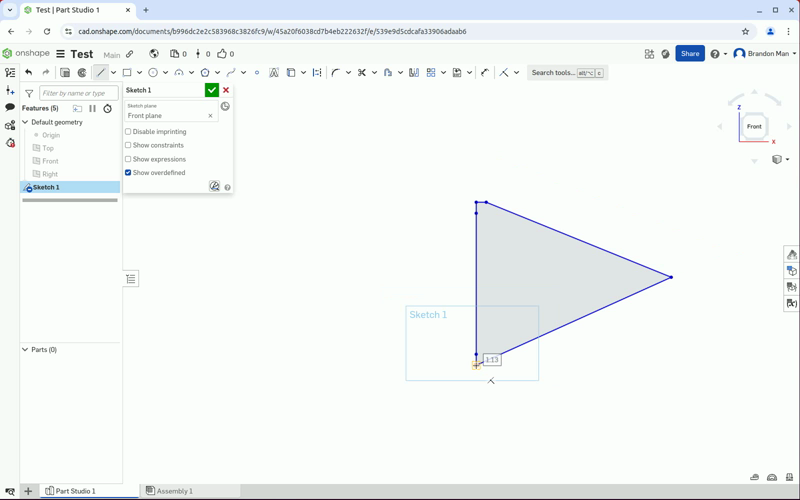
scroll(-6)
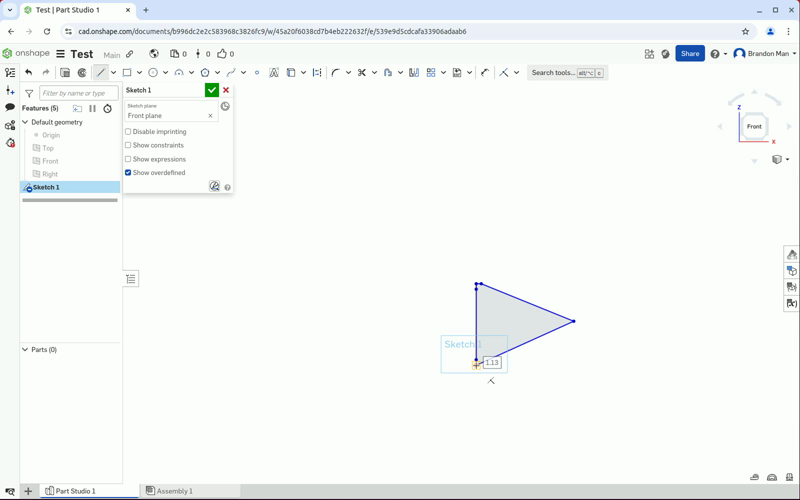
key(esc)
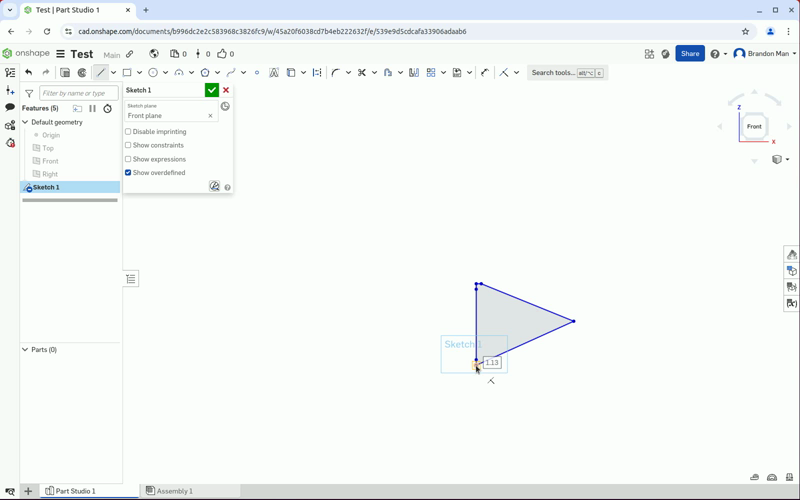
key(c)
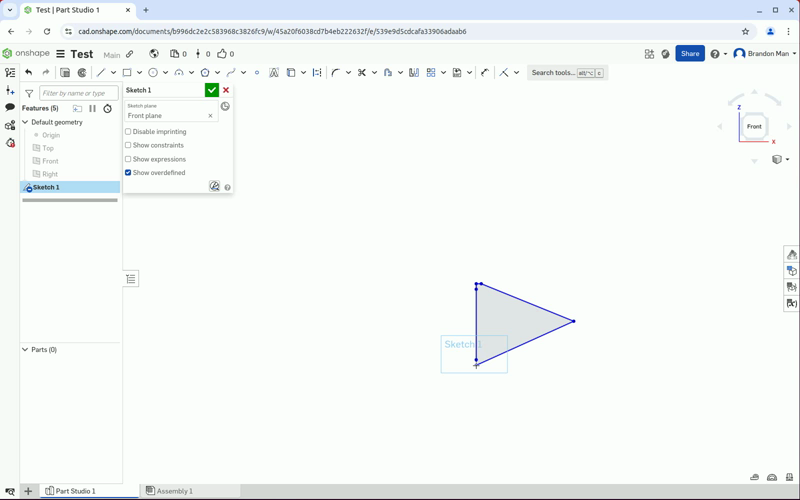
key_down(shift)
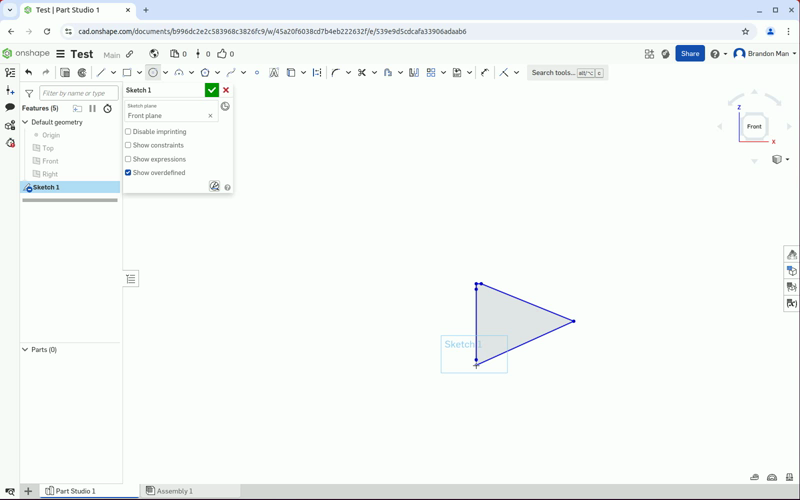
mouse_move(483, 349)
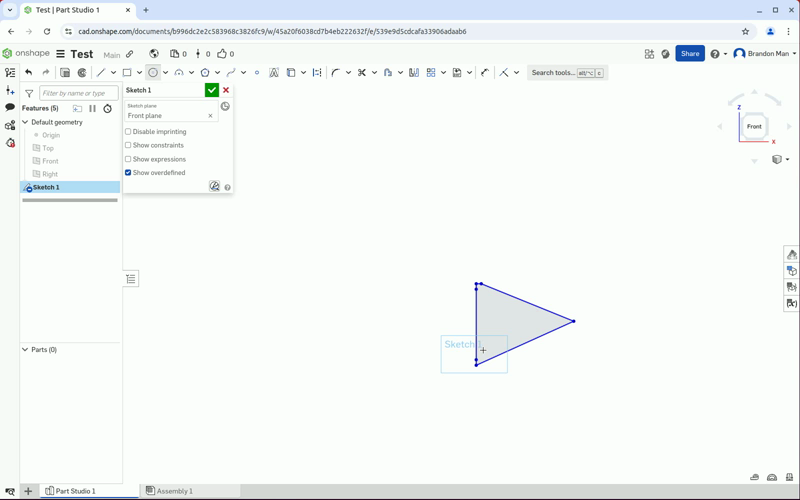
click(483, 349)
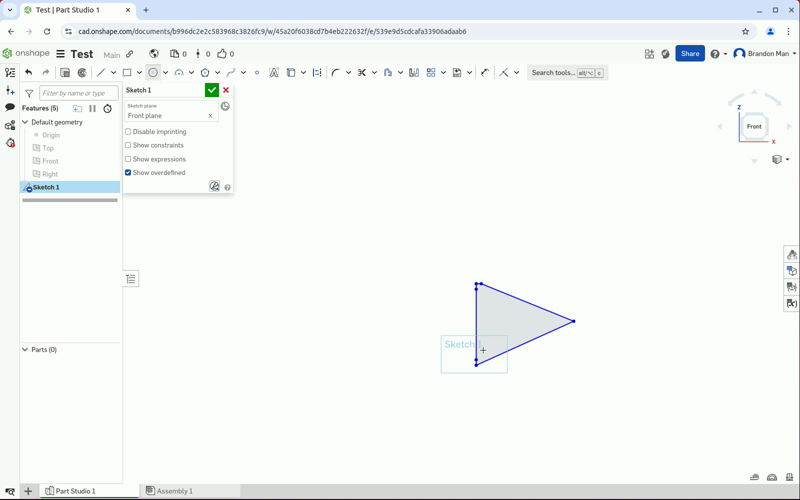
key_up(shift)
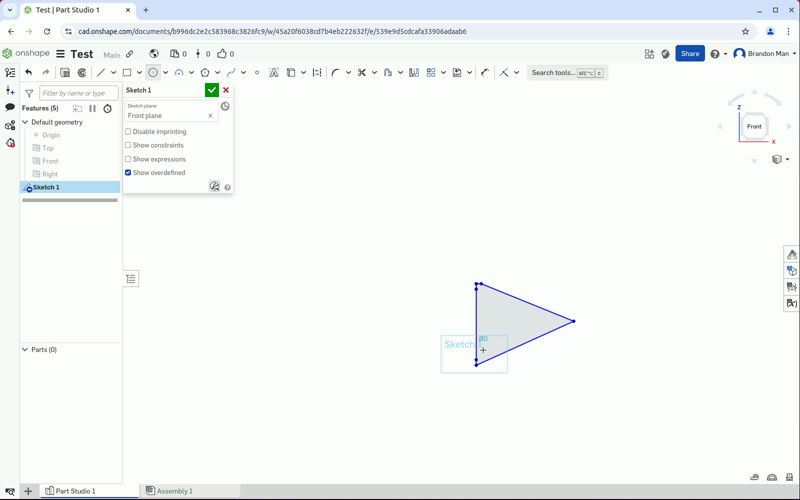
mouse_move(487, 349)
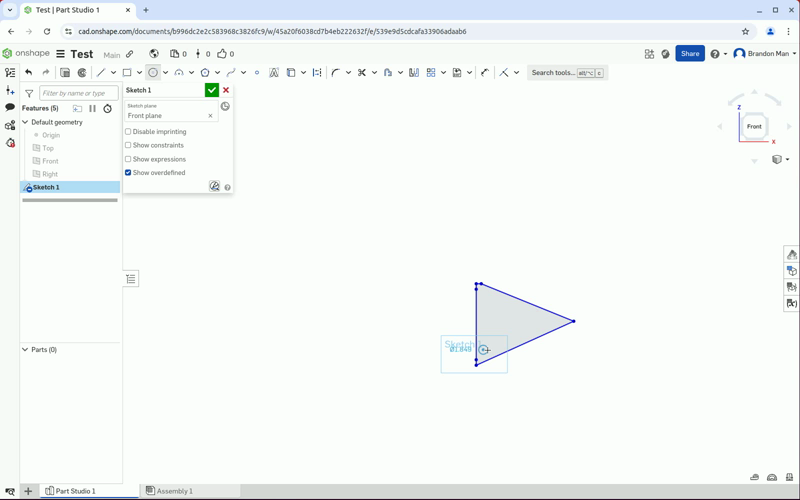
click(487, 349)
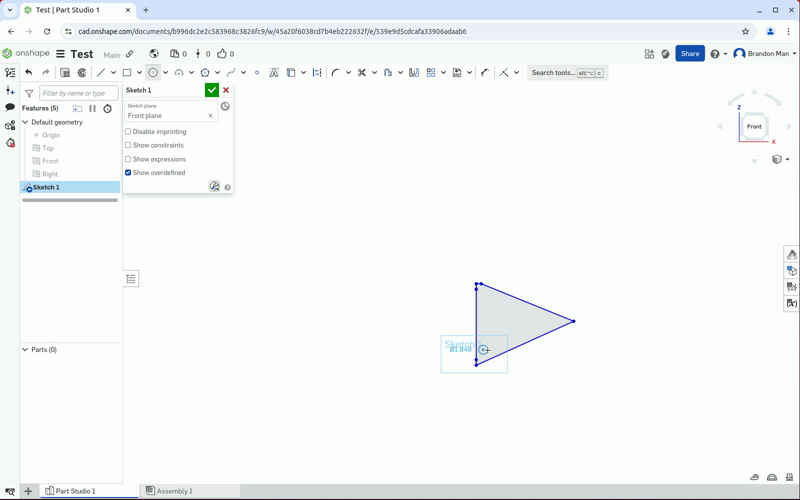
key(esc)
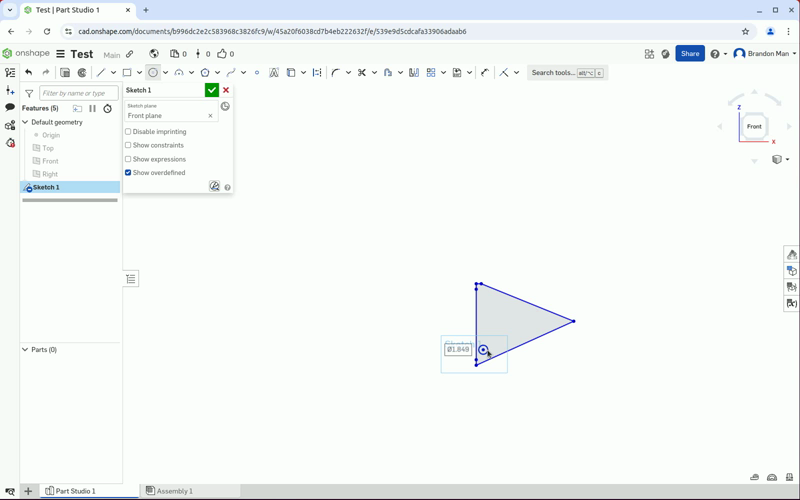
key(c)
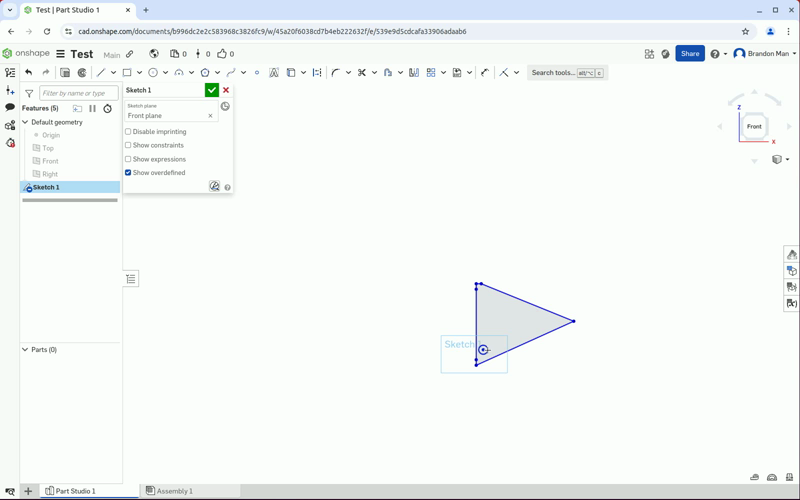
key_down(shift)
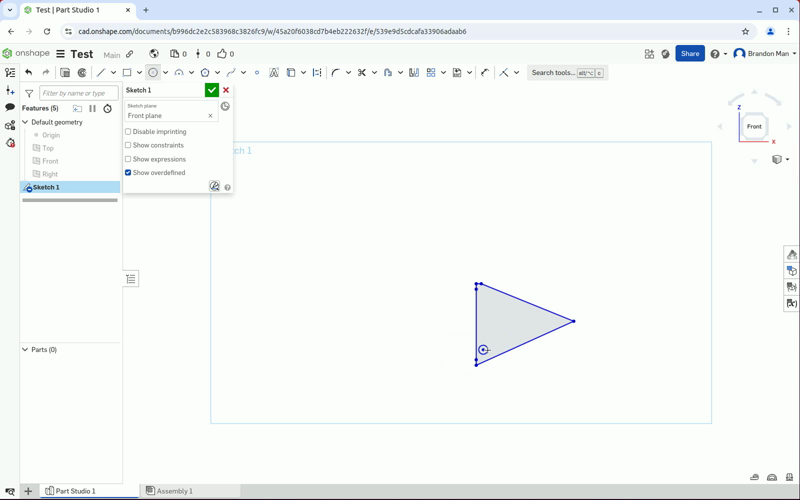
mouse_move(483, 294)
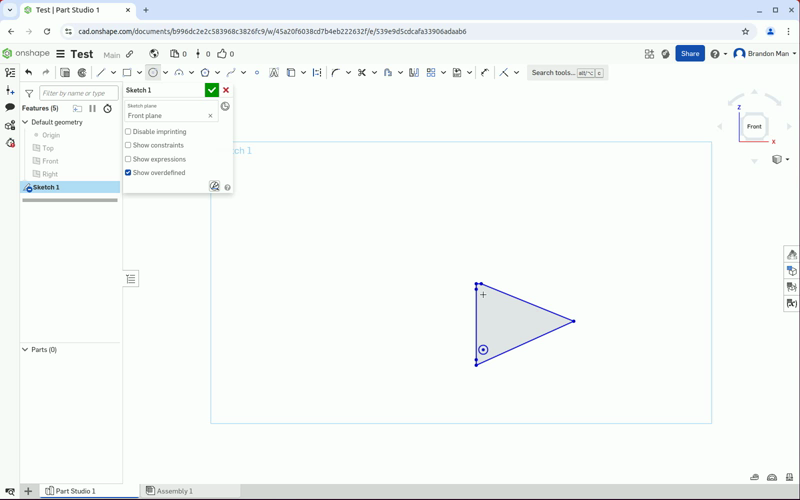
click(483, 294)
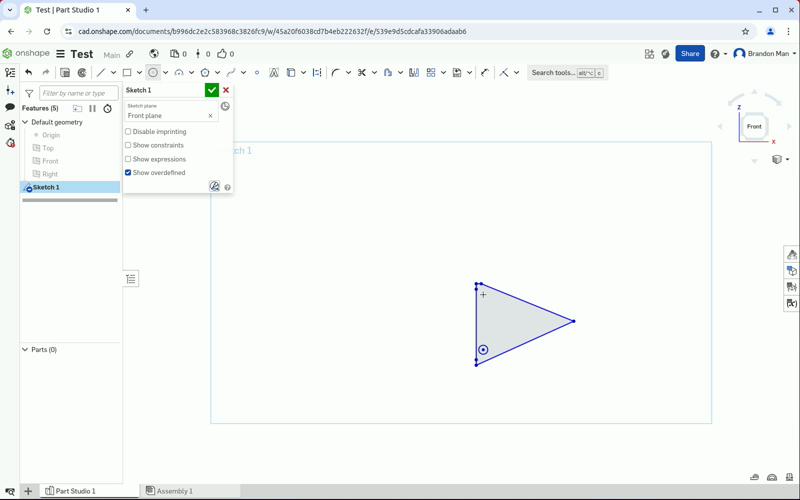
key_up(shift)
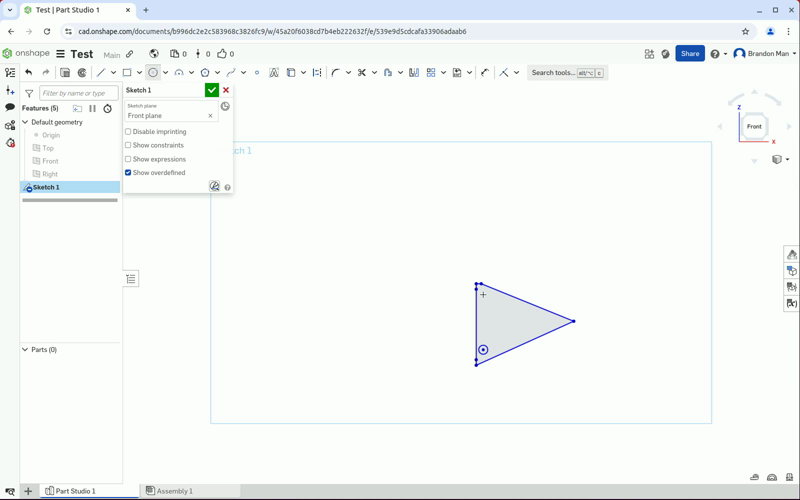
mouse_move(487, 294)
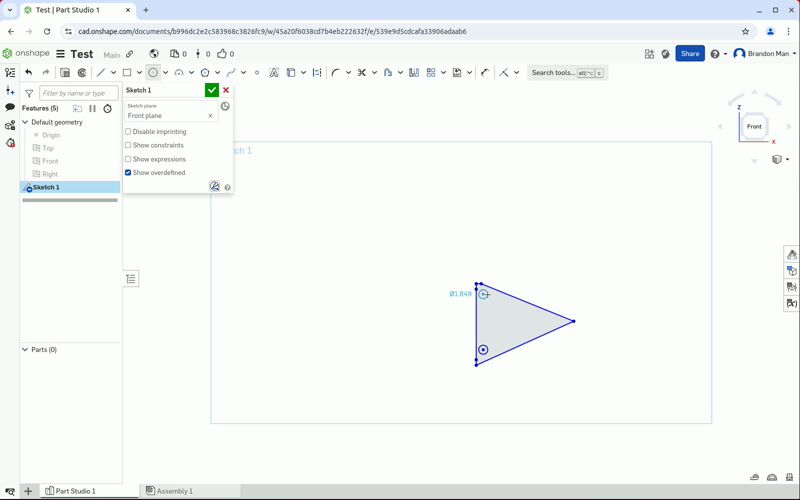
click(487, 294)
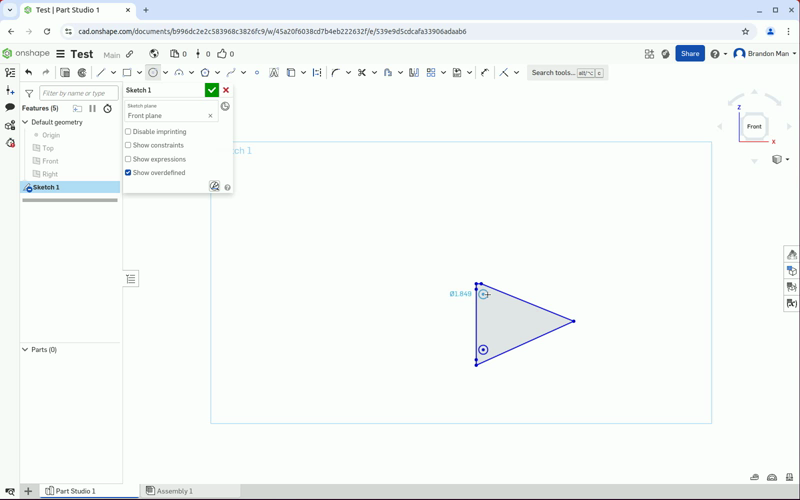
key(esc)
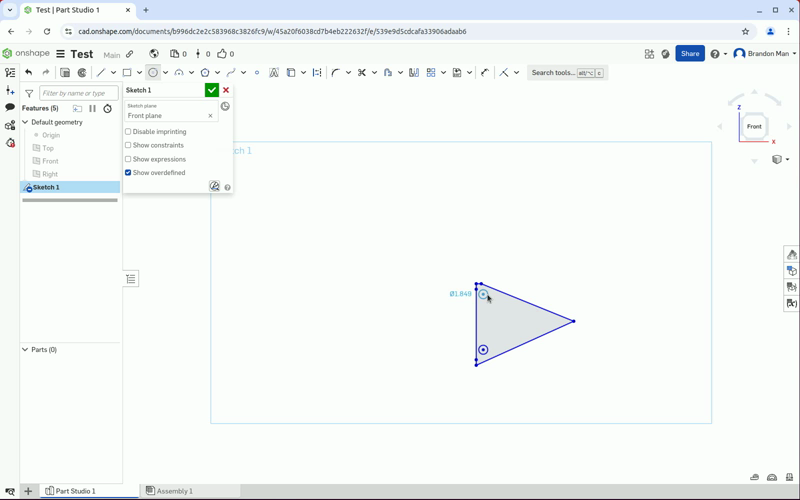
key(l)
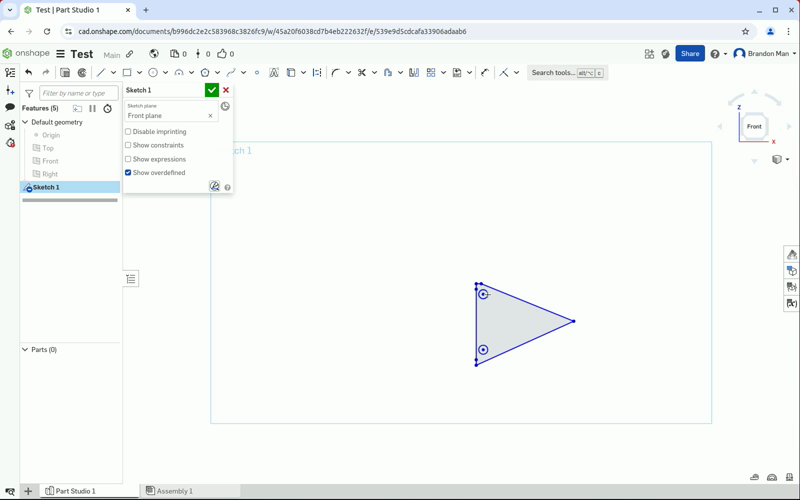
key_down(shift)
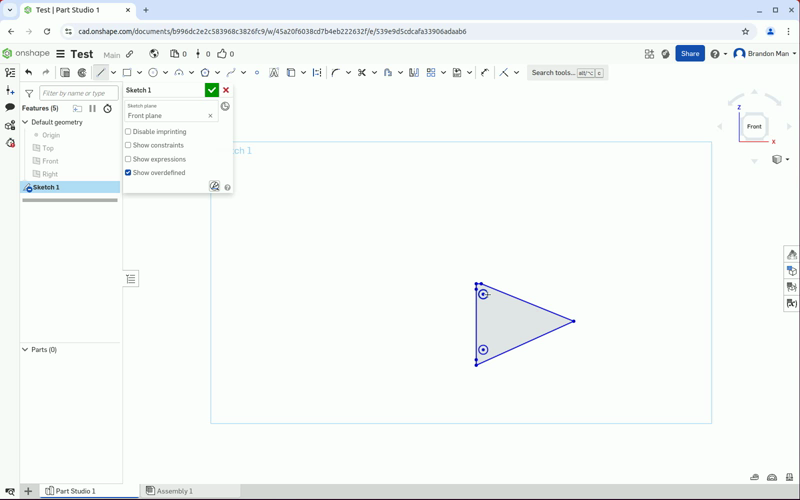
mouse_move(491, 343)
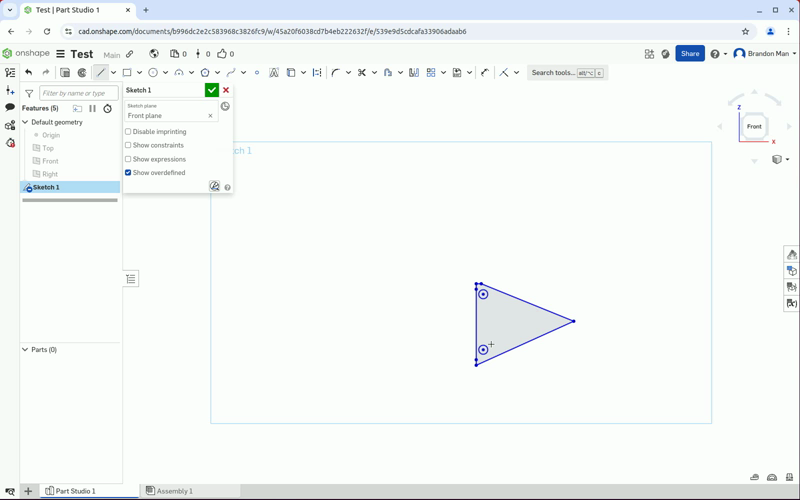
click(491, 343)
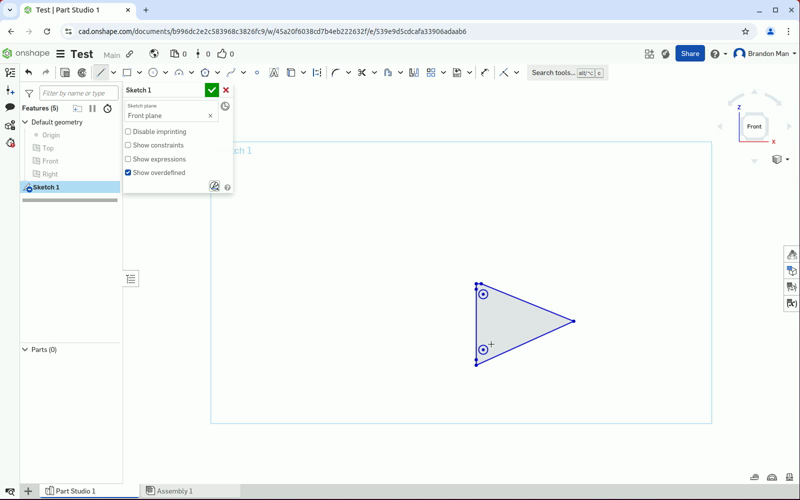
key_up(shift)
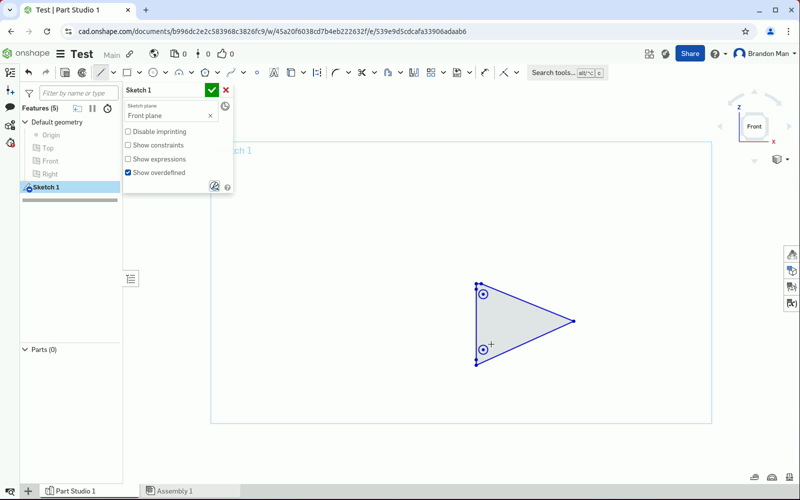
key_down(shift)
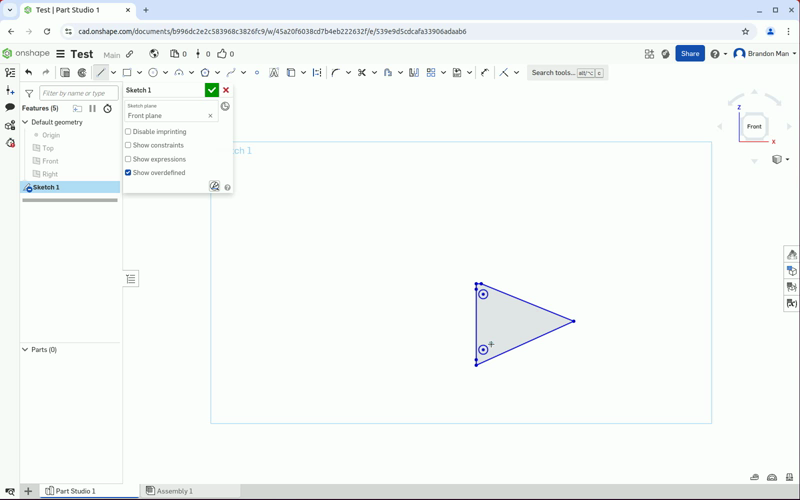
mouse_move(521, 343)
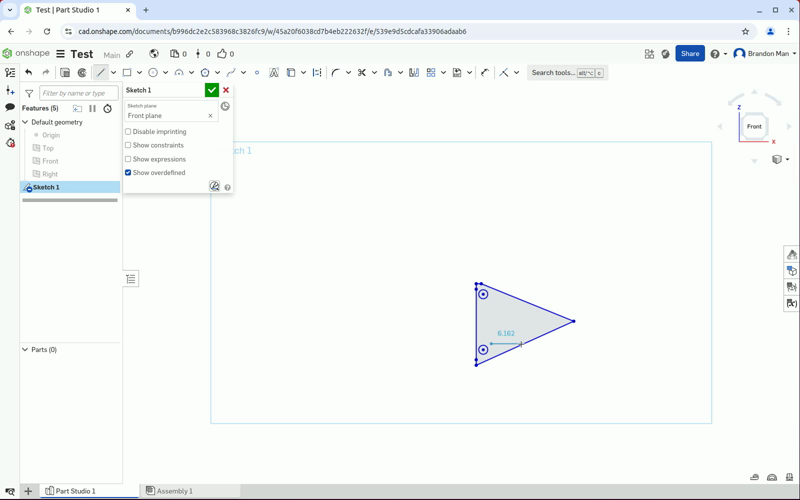
mouse_move(497, 340)
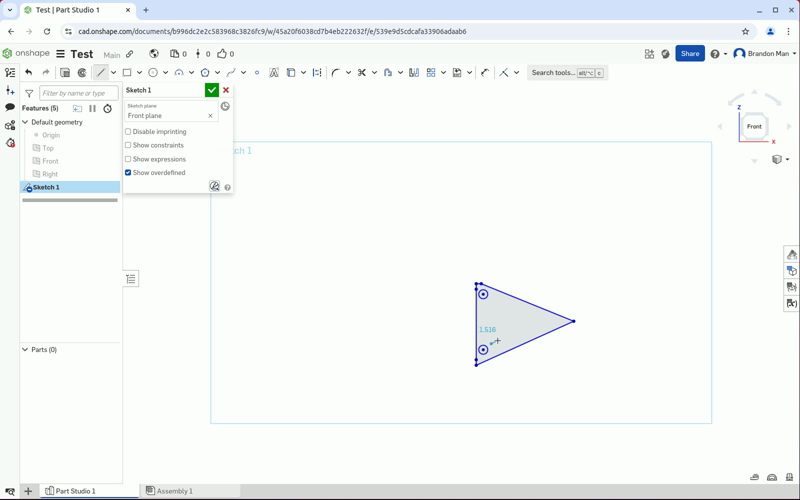
scroll(6)
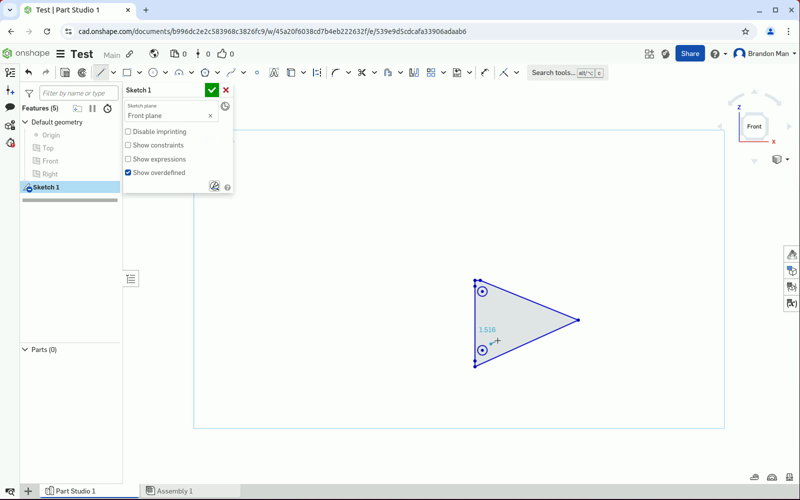
scroll(6)
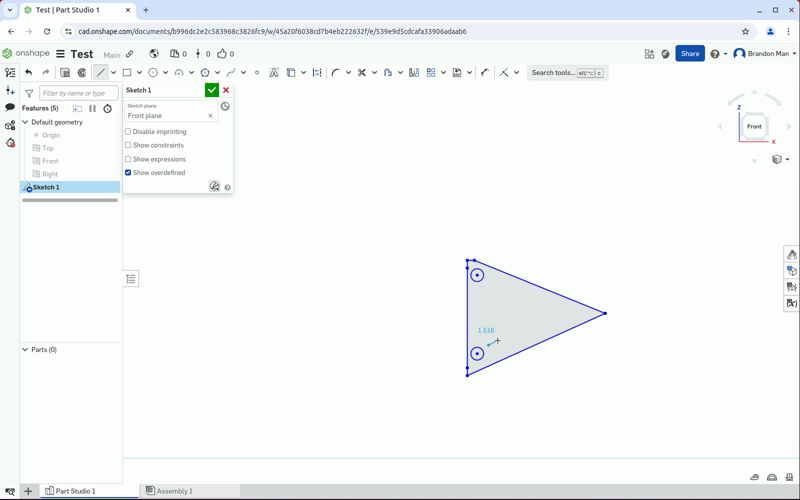
scroll(6)
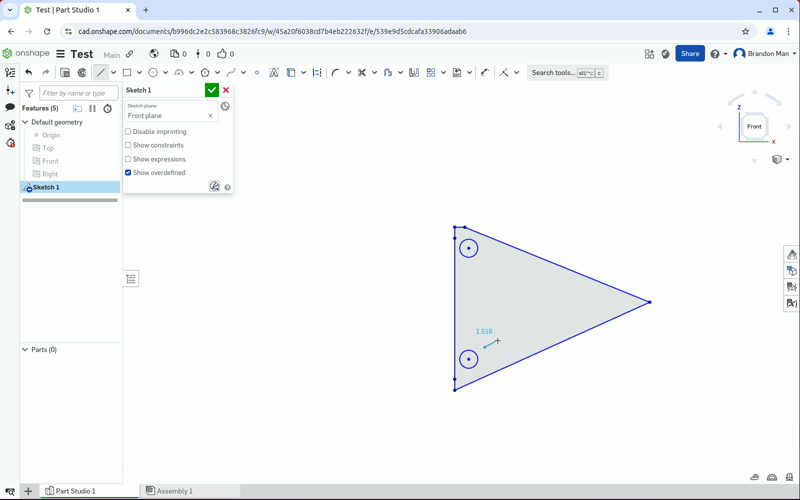
scroll(6)
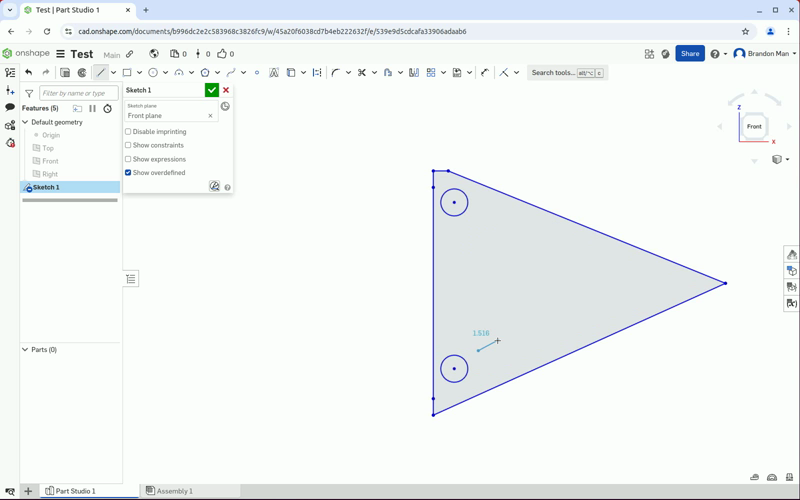
scroll(6)
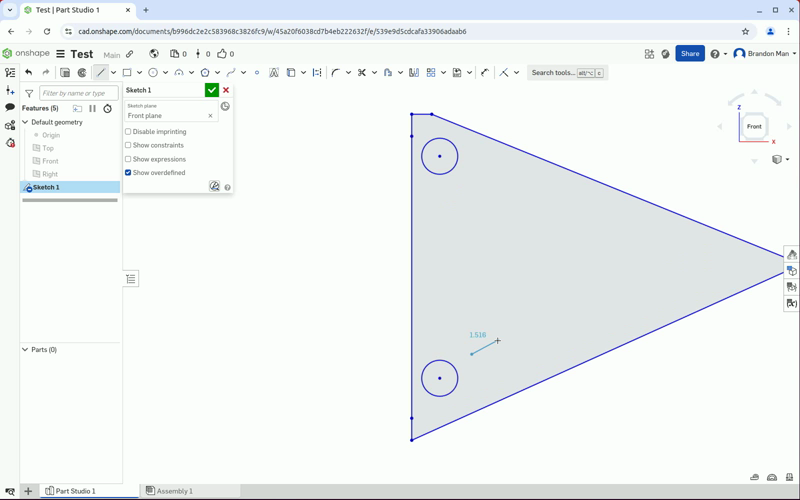
scroll(6)
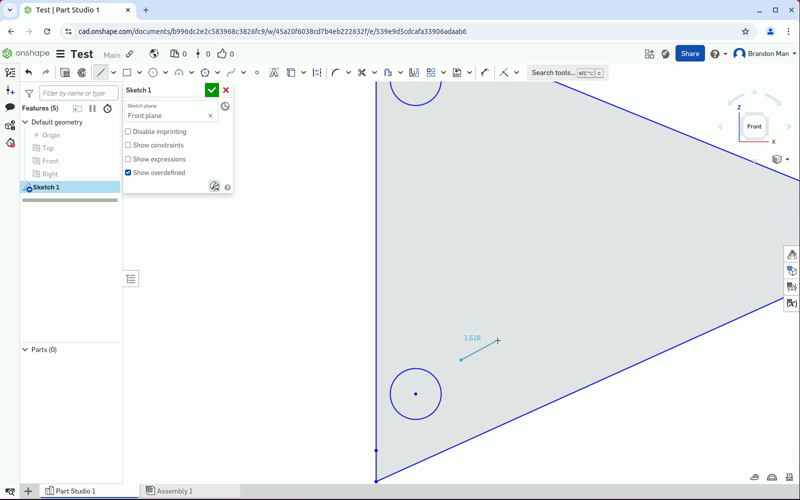
scroll(6)
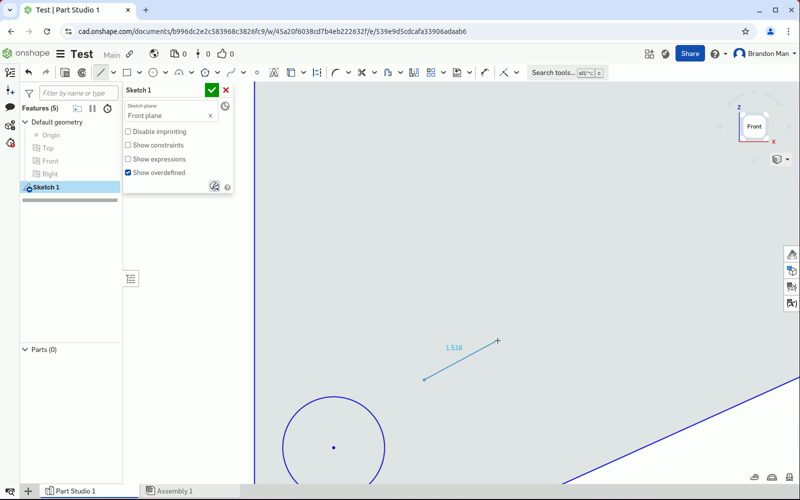
click(497, 340)
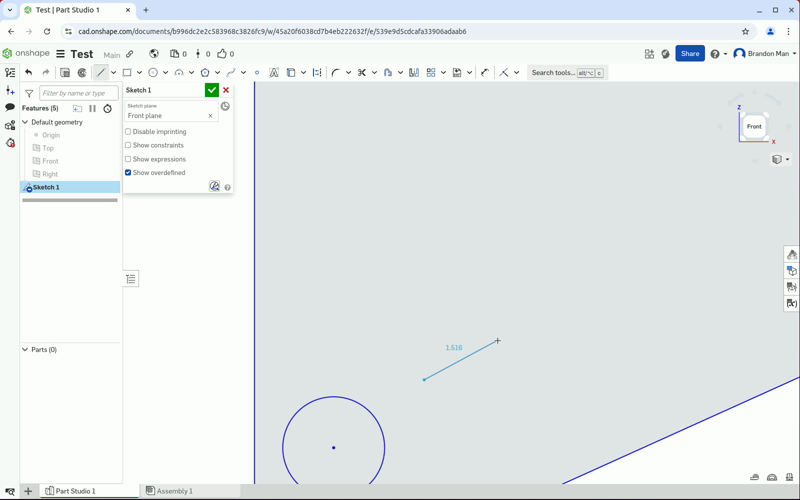
scroll(-6)
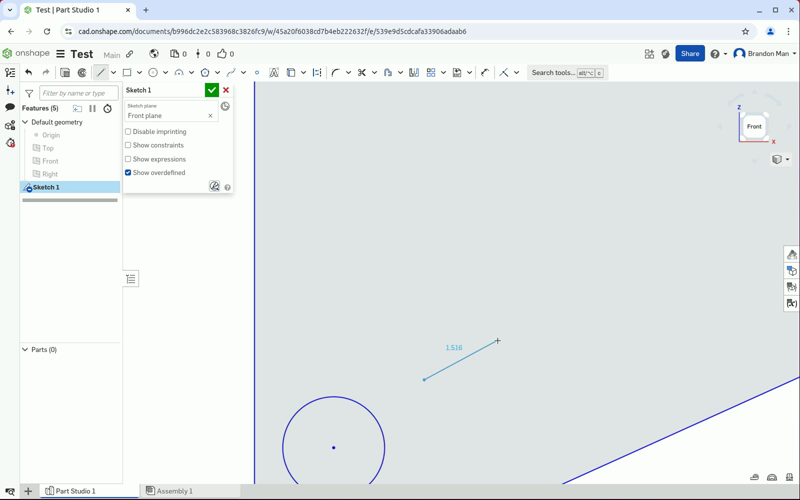
scroll(-6)
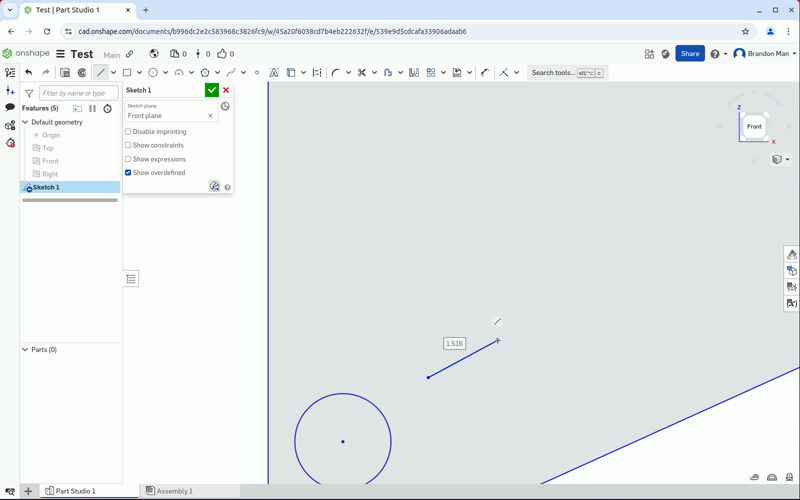
scroll(-6)
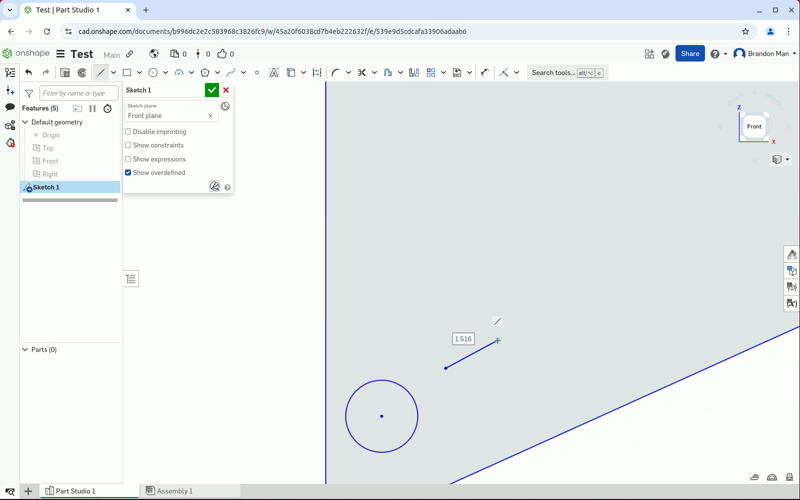
scroll(-6)
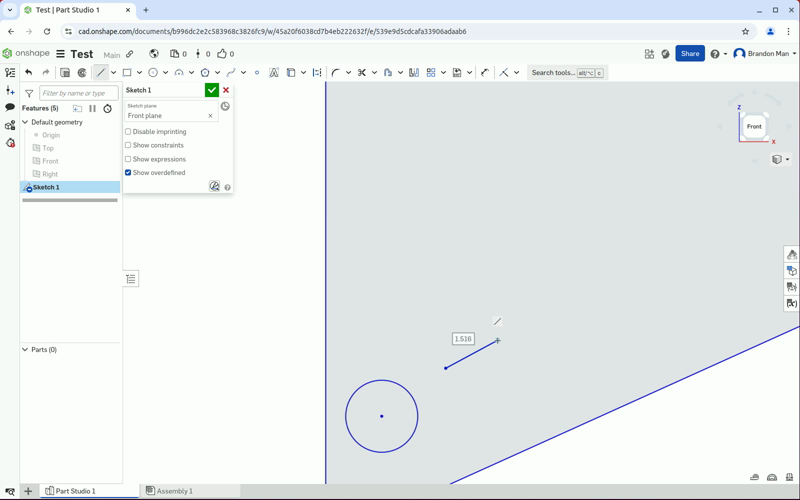
scroll(-6)
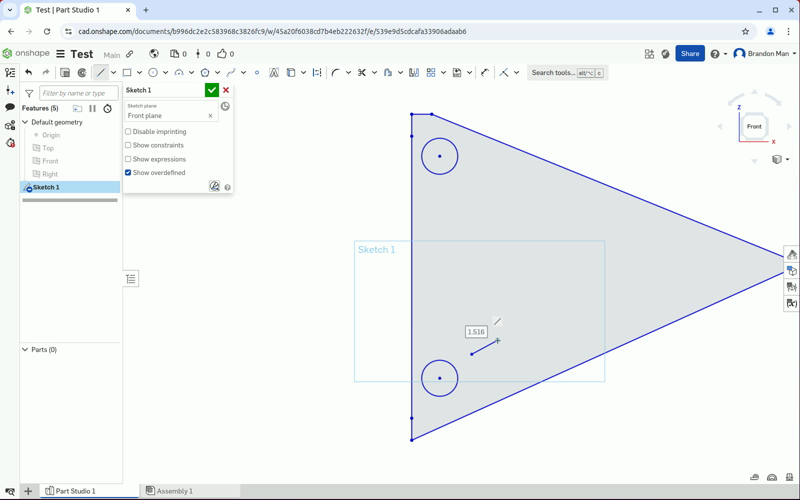
scroll(-6)
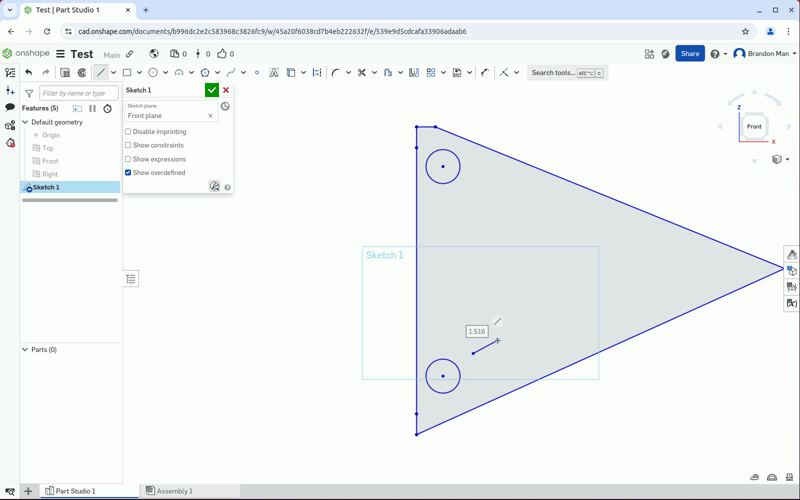
scroll(-6)
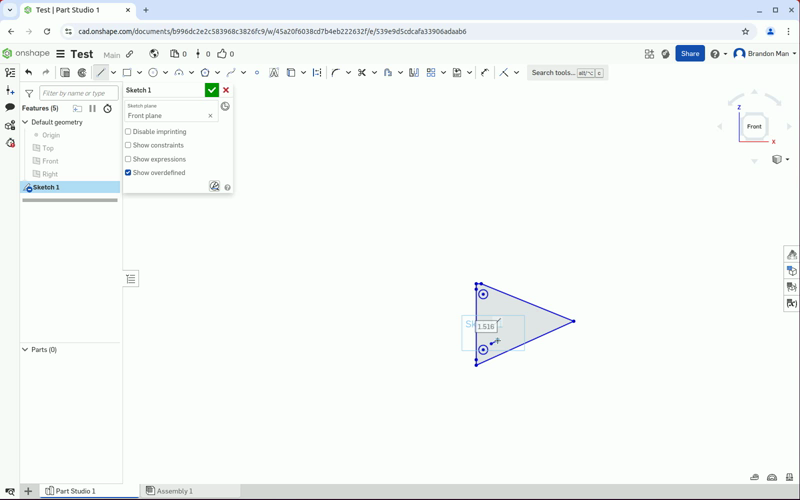
key_up(shift)
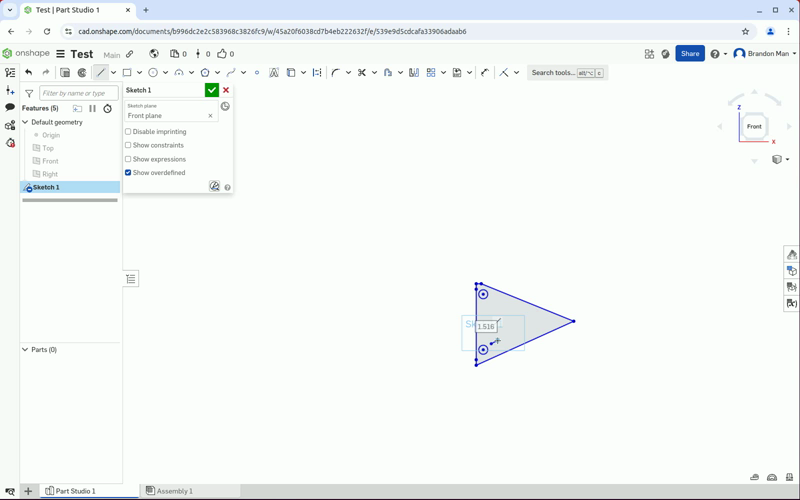
key_down(shift)
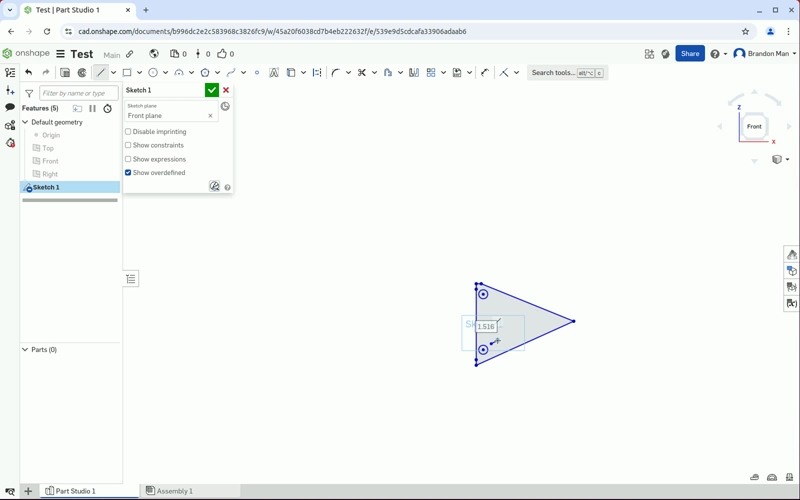
mouse_move(527, 340)
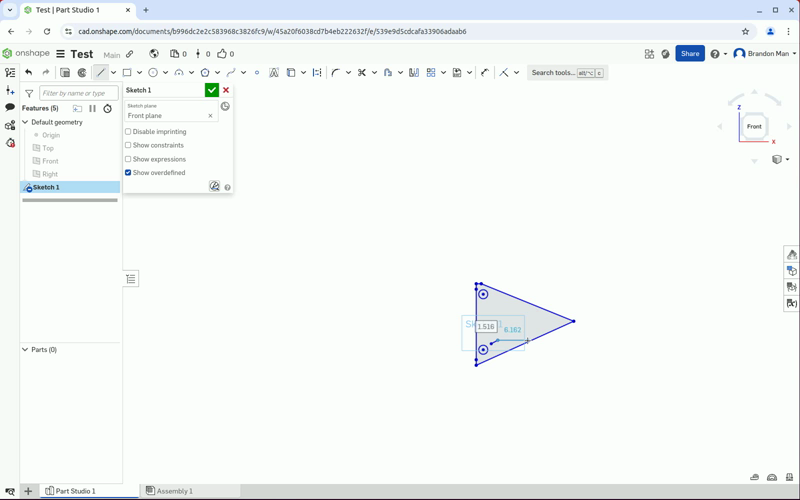
mouse_move(513, 333)
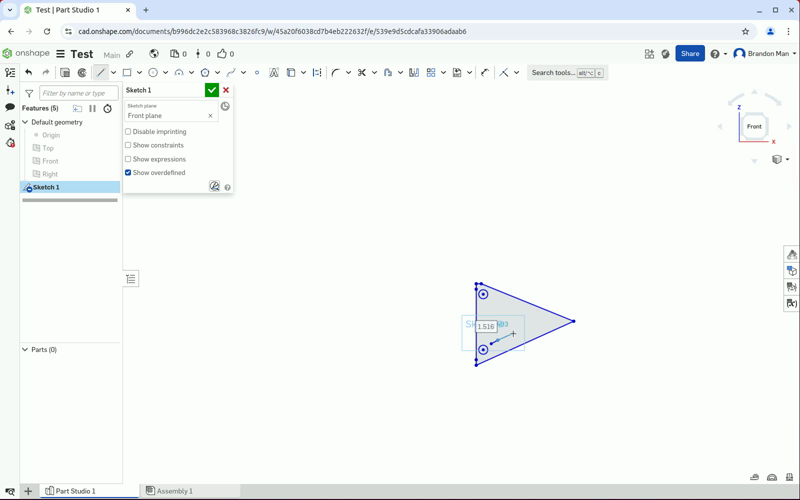
click(513, 333)
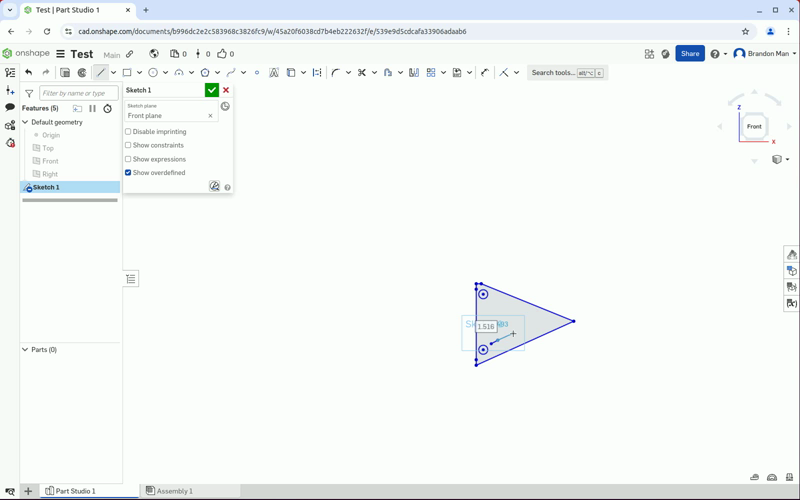
key_up(shift)
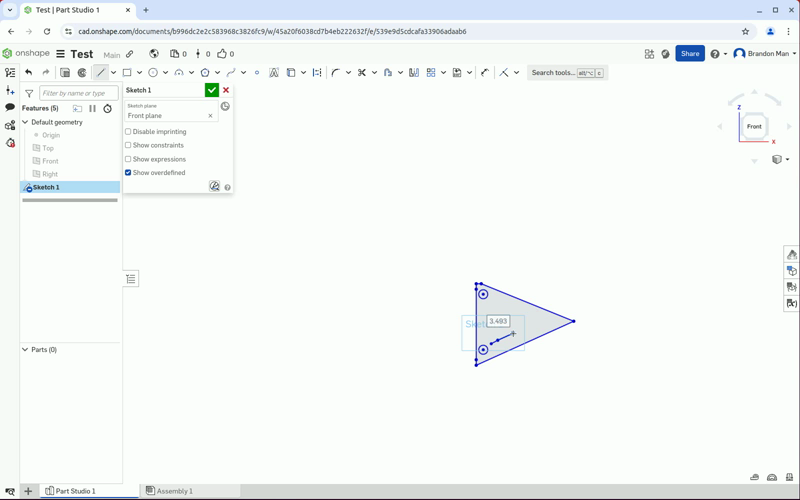
key_down(shift)
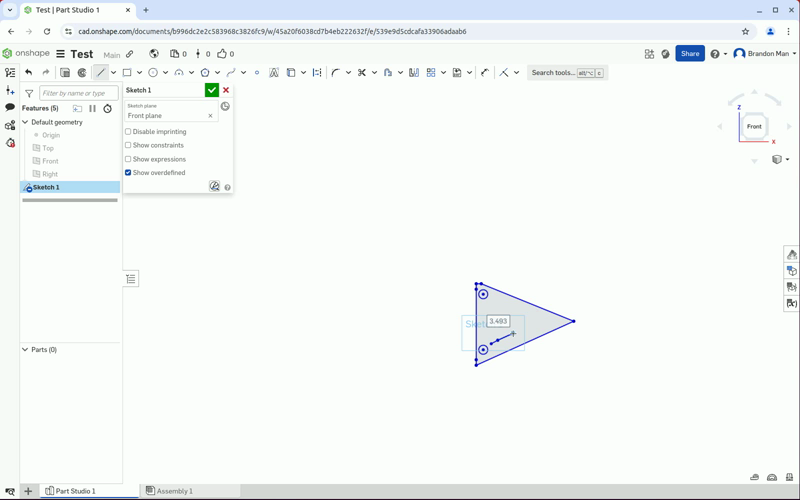
mouse_move(543, 333)
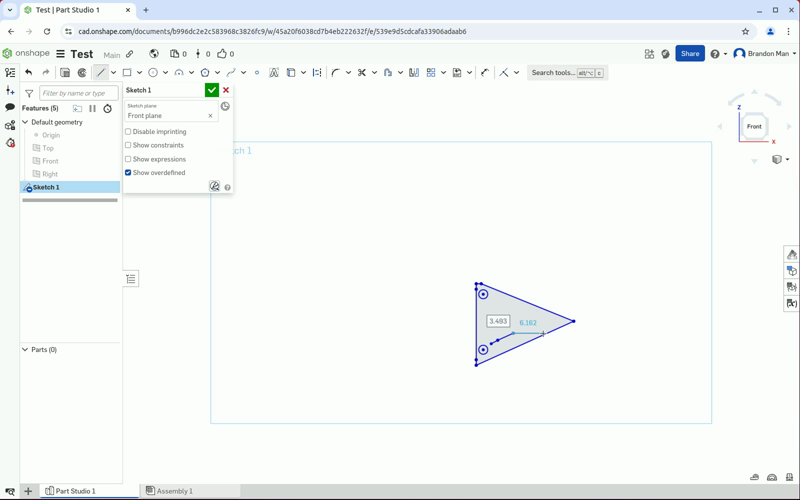
mouse_move(521, 329)
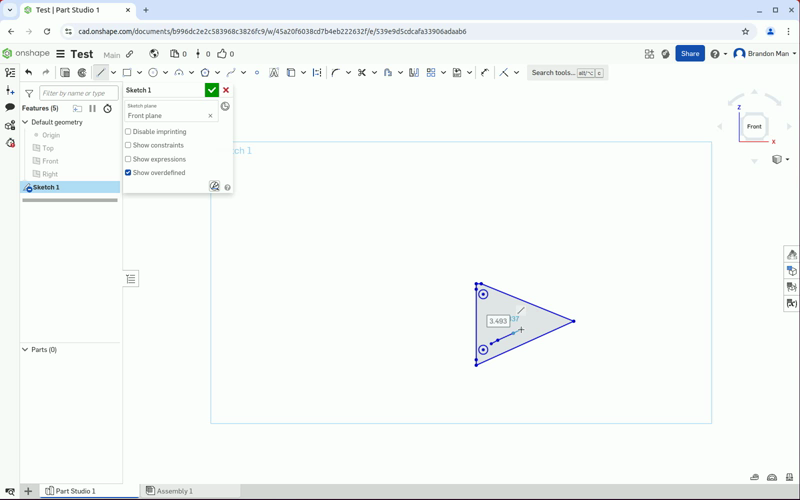
click(521, 329)
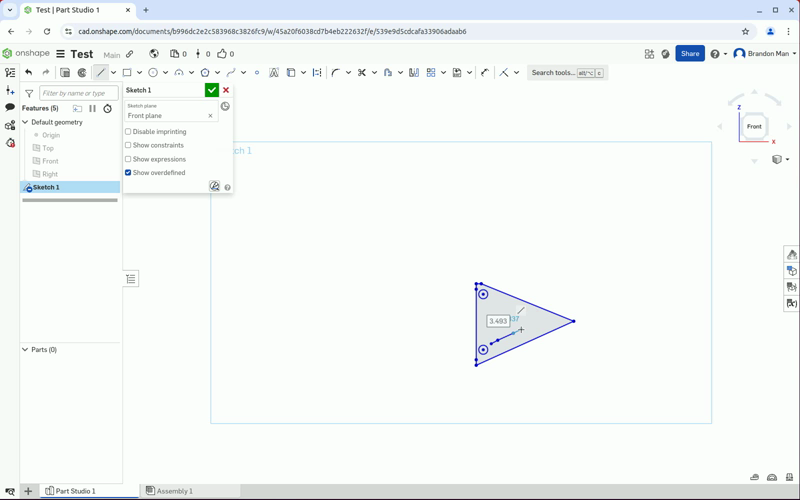
key_up(shift)
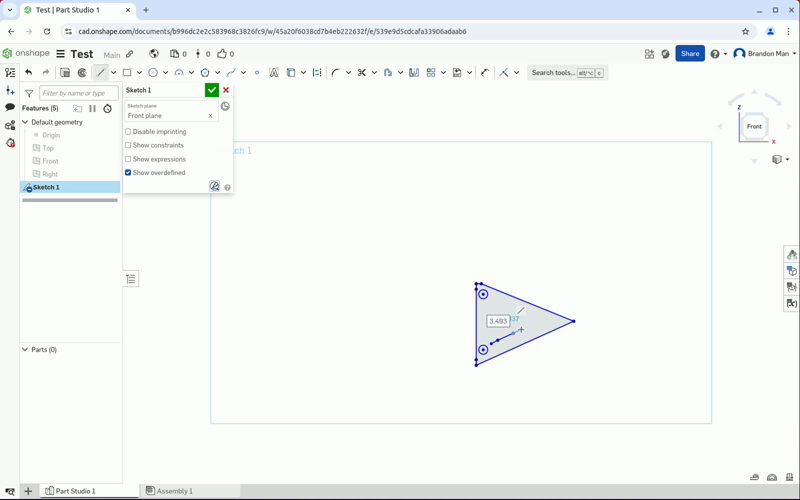
key_down(shift)
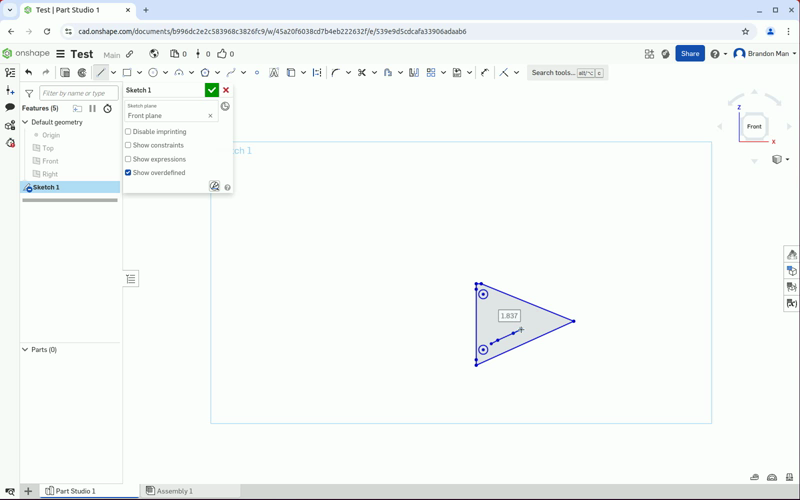
mouse_move(551, 329)
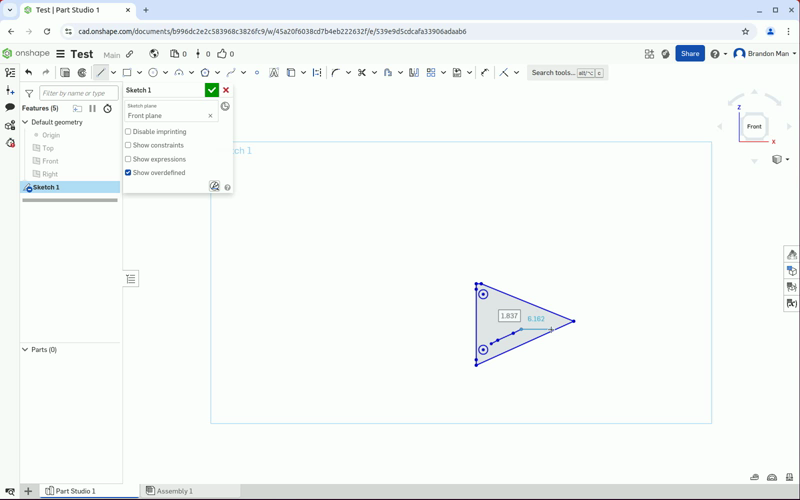
mouse_move(542, 319)
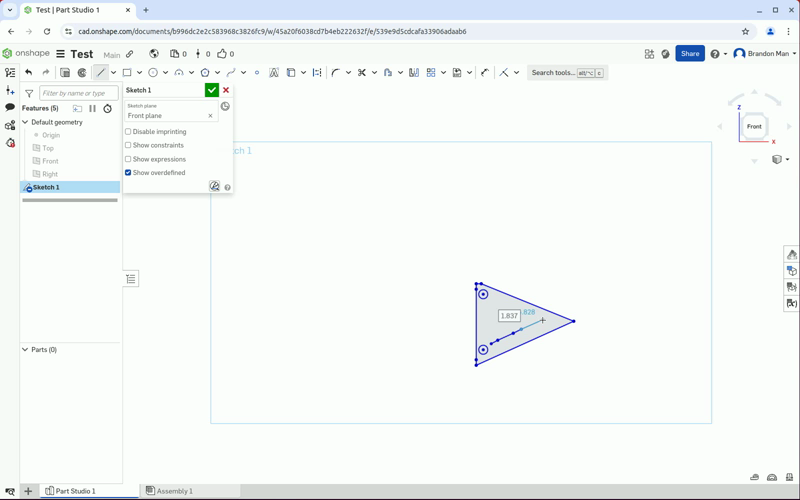
click(542, 319)
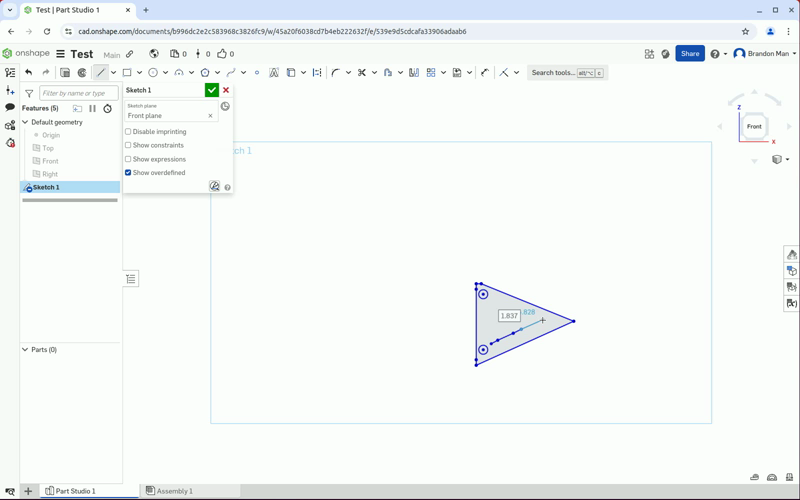
key_up(shift)
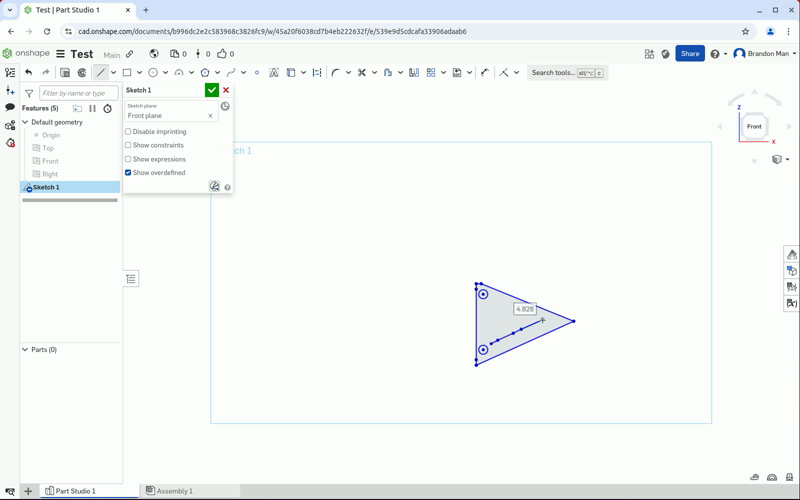
key_down(shift)
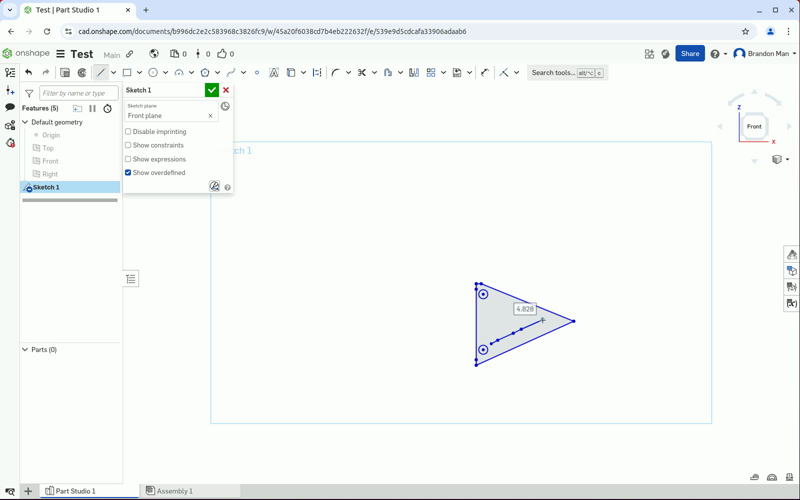
mouse_move(572, 319)
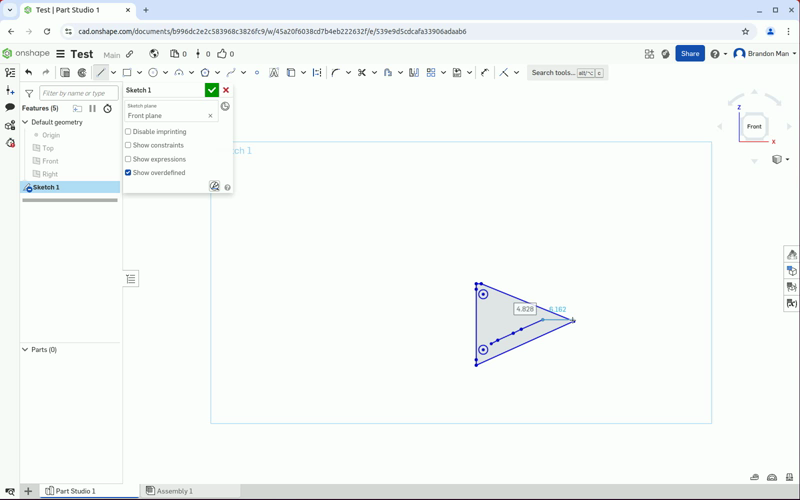
mouse_move(528, 313)
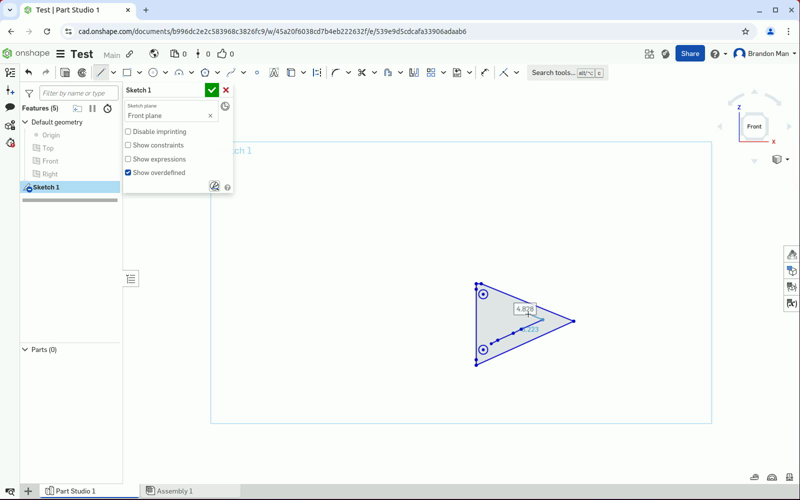
click(528, 313)
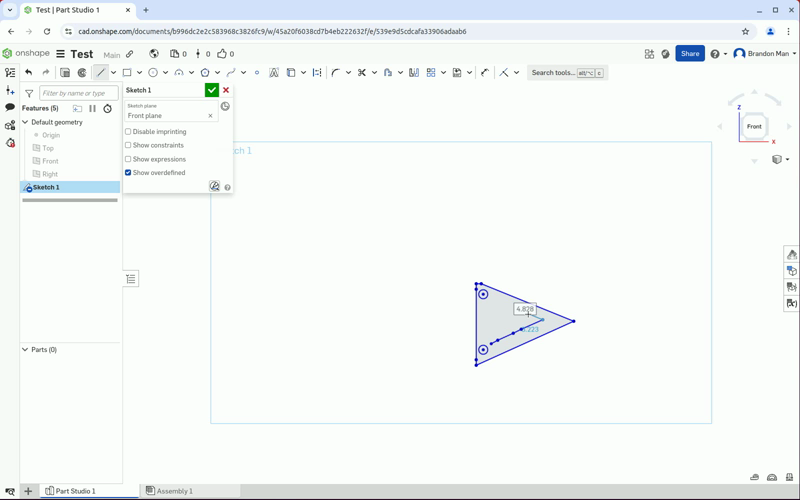
key_up(shift)
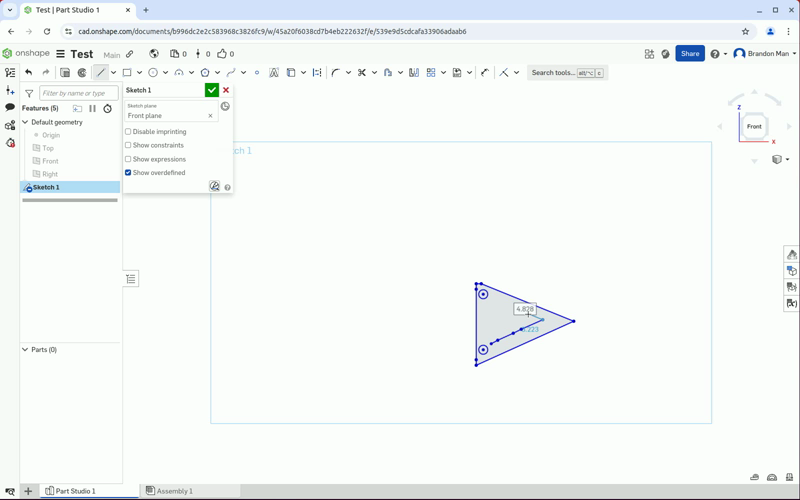
key_down(shift)
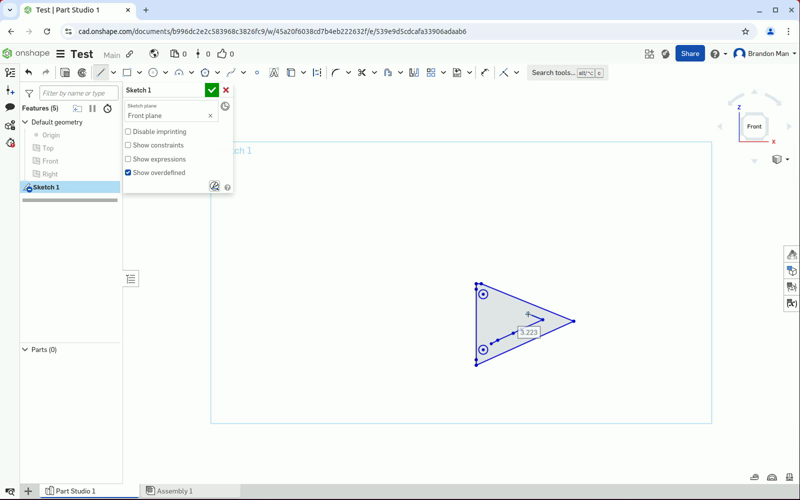
mouse_move(558, 313)
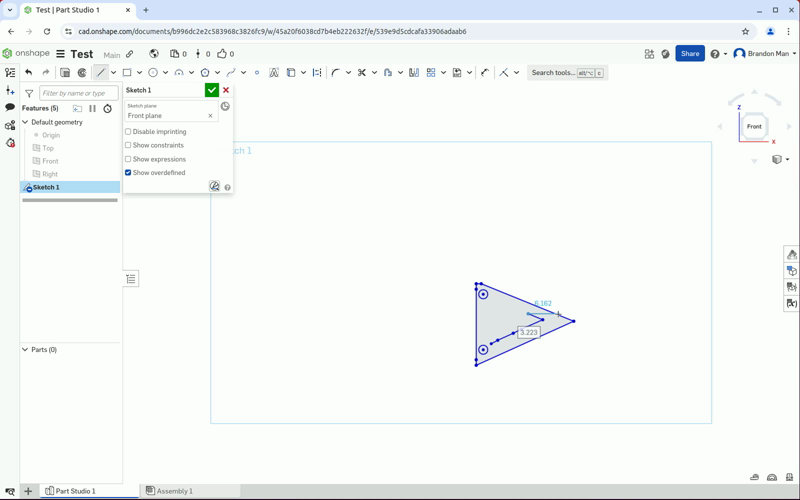
mouse_move(522, 311)
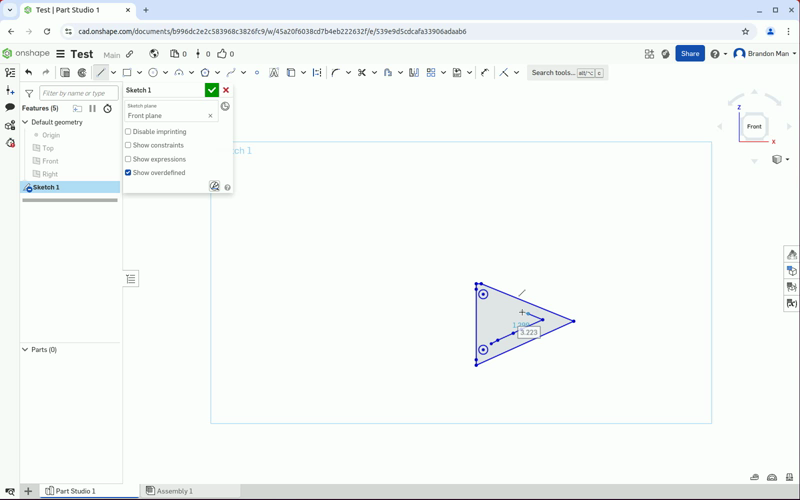
scroll(6)
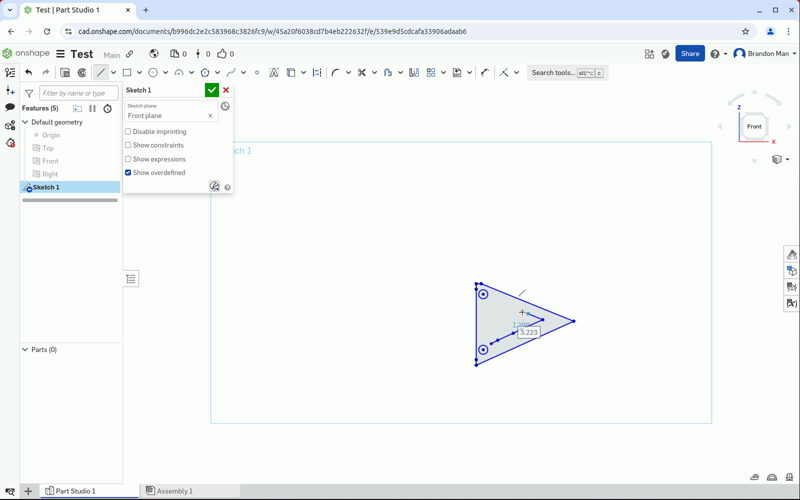
scroll(6)
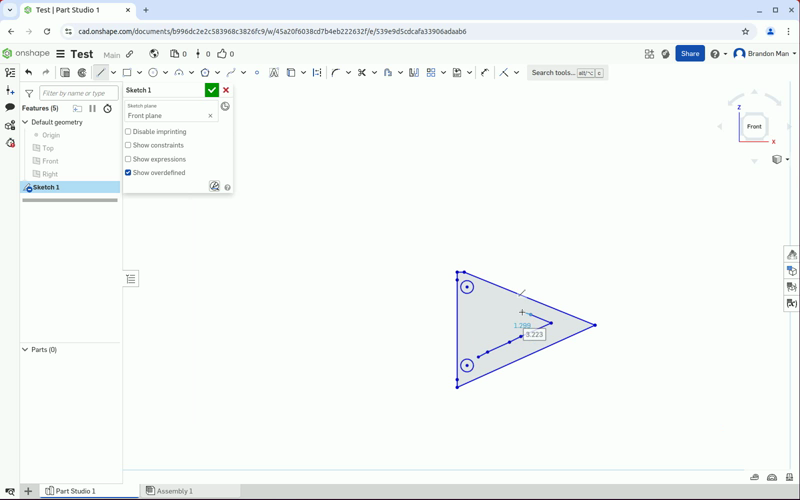
scroll(6)
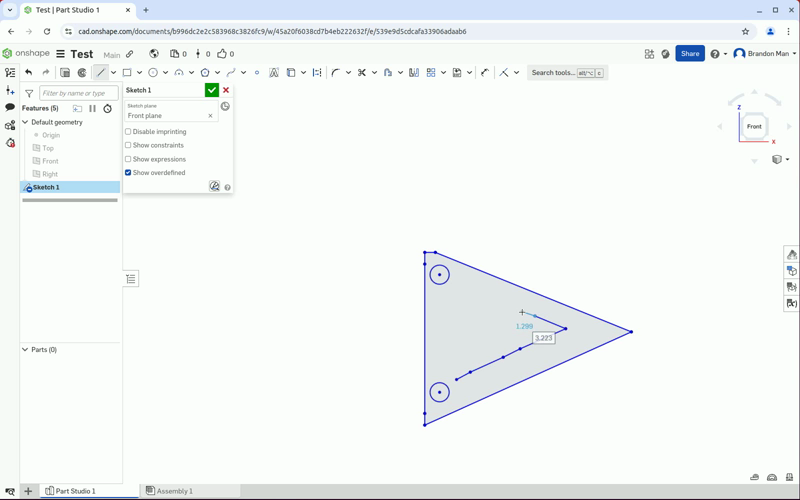
scroll(6)
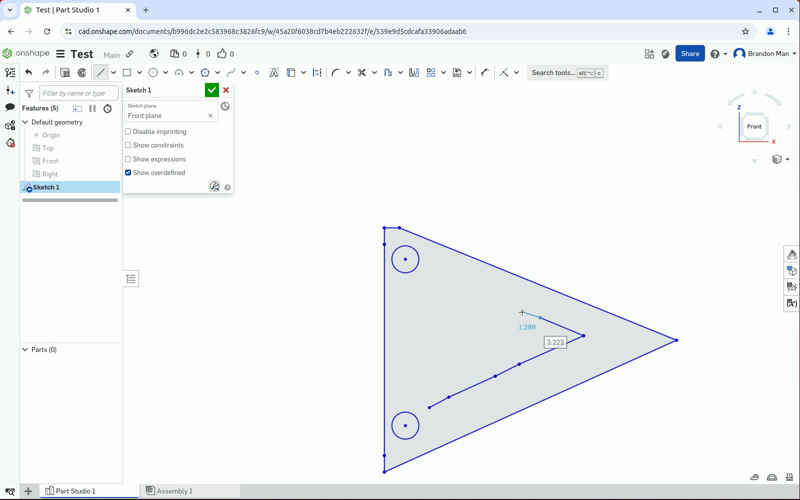
scroll(6)
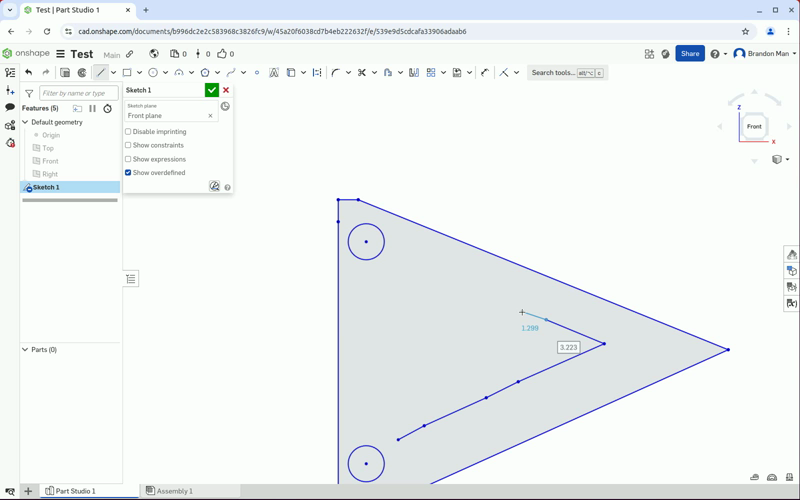
scroll(6)
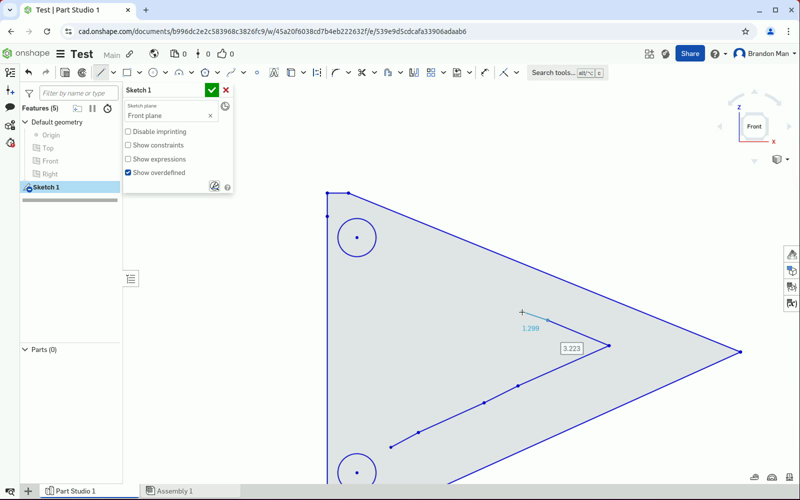
scroll(6)
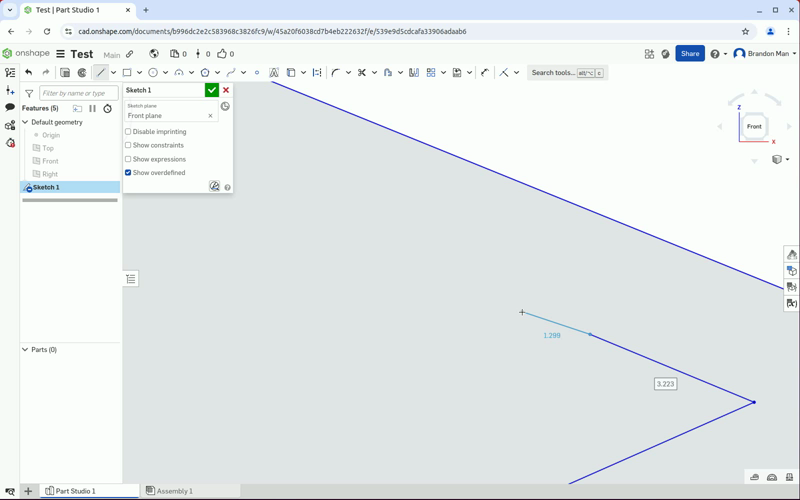
click(522, 311)
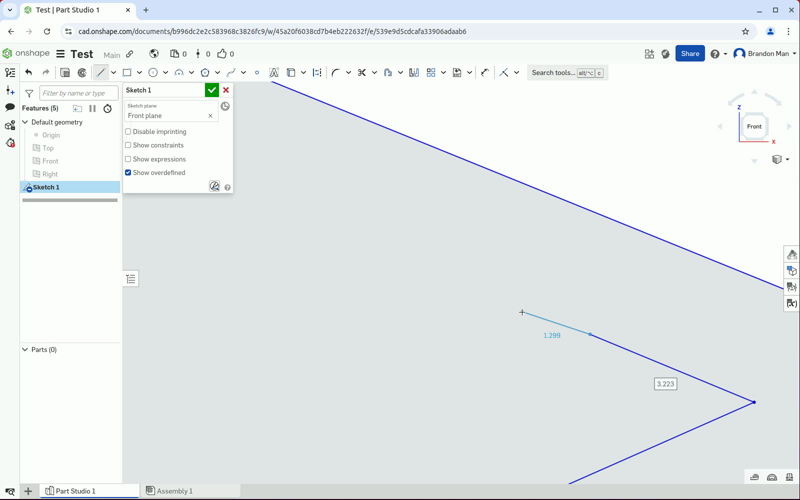
scroll(-6)
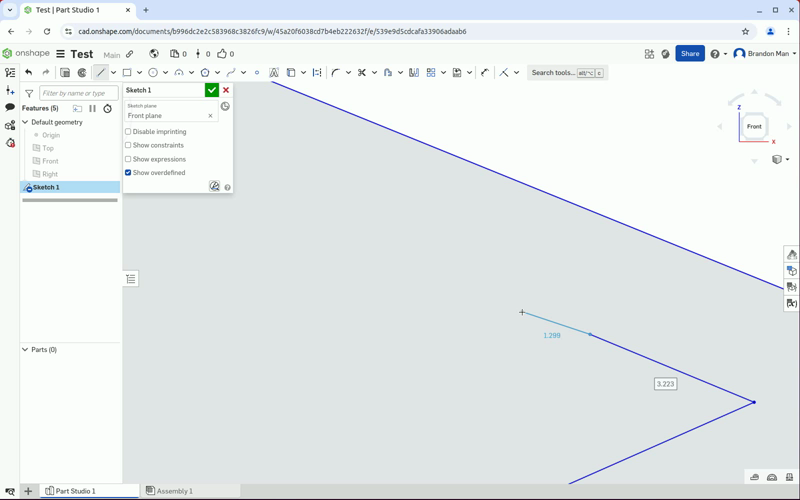
scroll(-6)
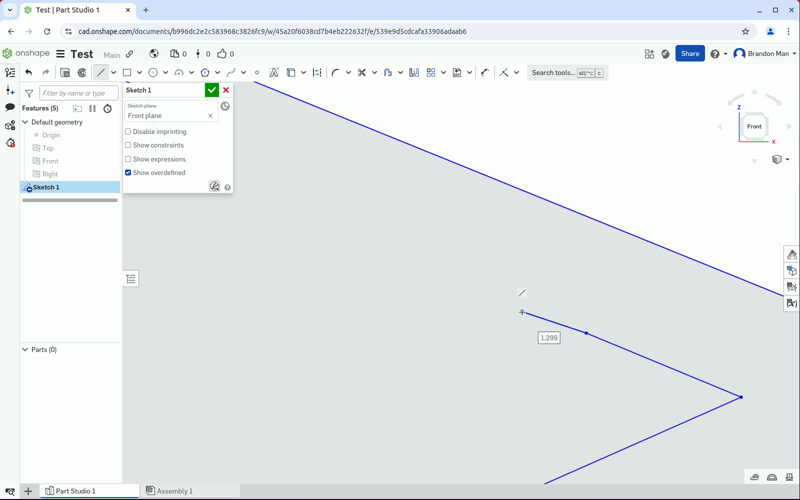
scroll(-6)
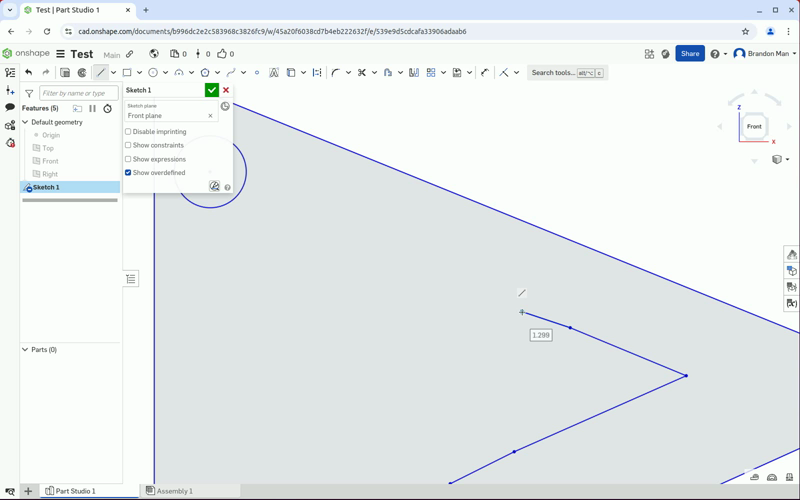
scroll(-6)
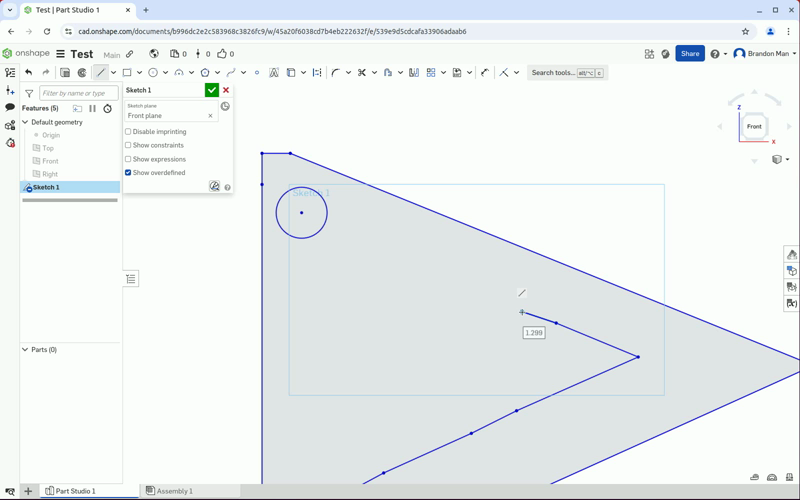
scroll(-6)
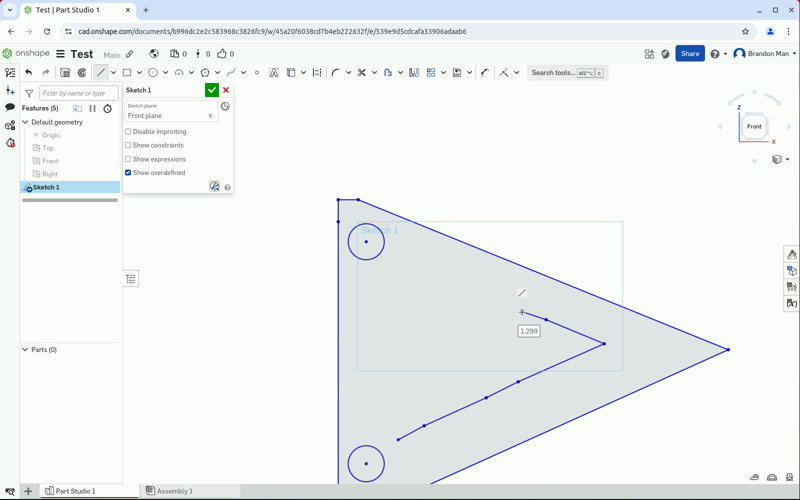
scroll(-6)
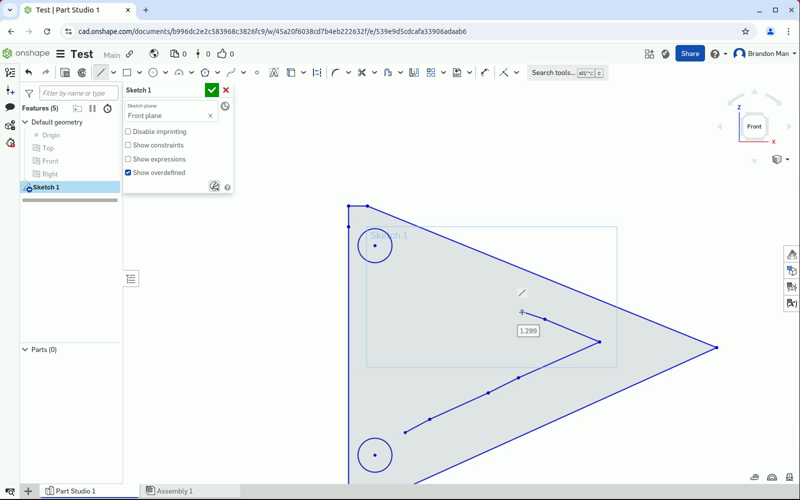
scroll(-6)
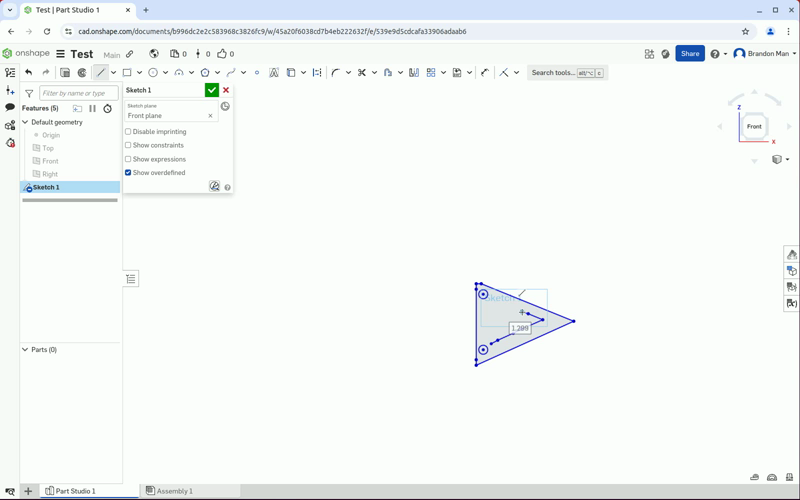
key_up(shift)
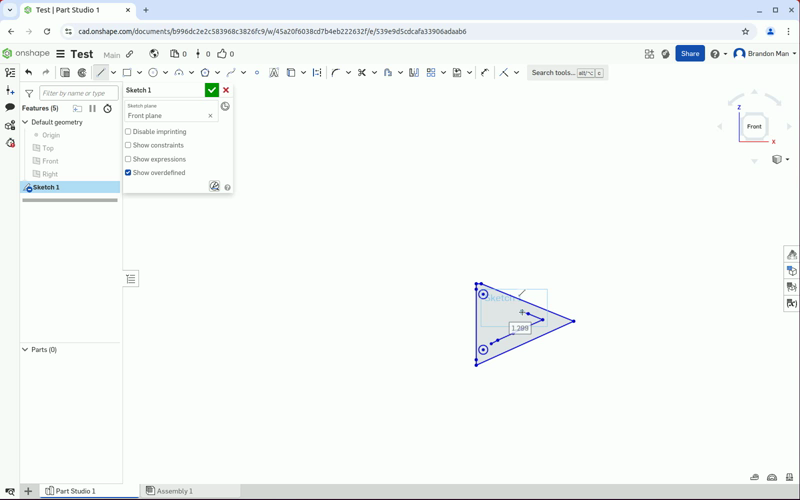
key_down(shift)
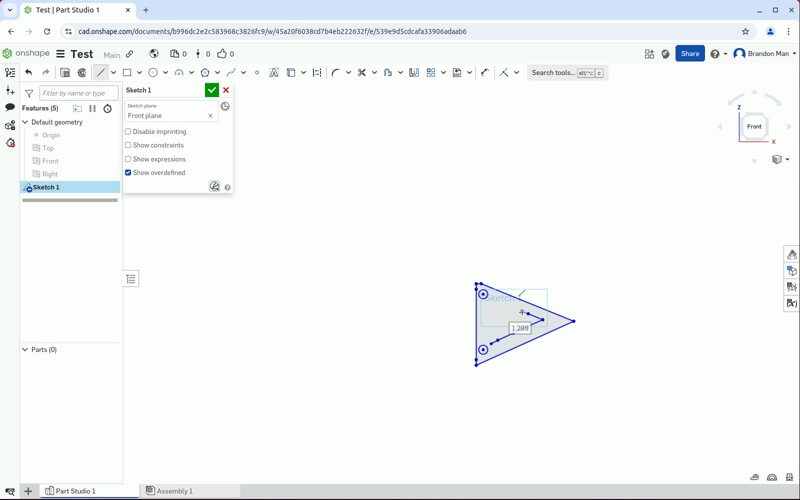
mouse_move(552, 311)
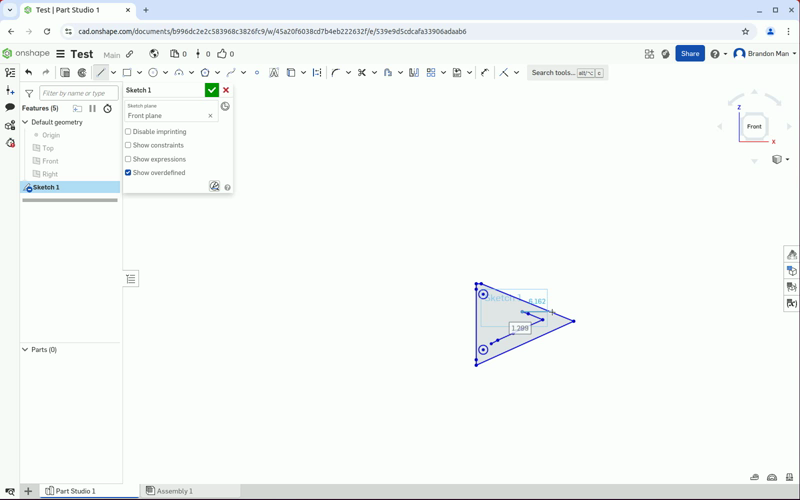
mouse_move(510, 307)
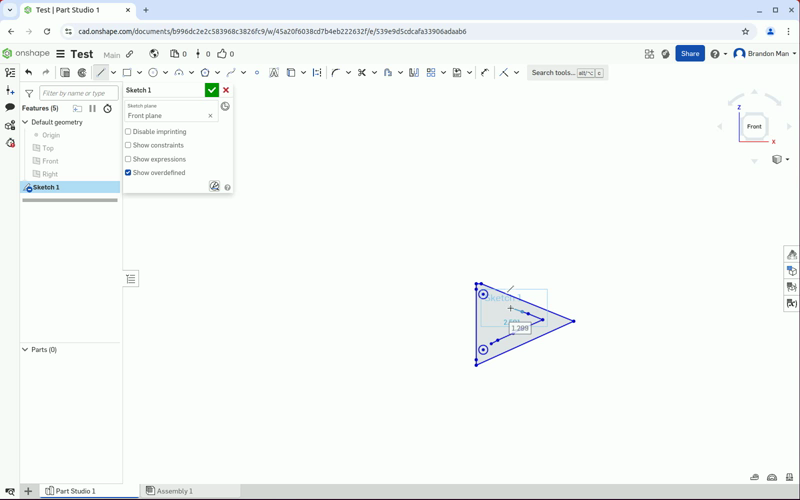
click(510, 307)
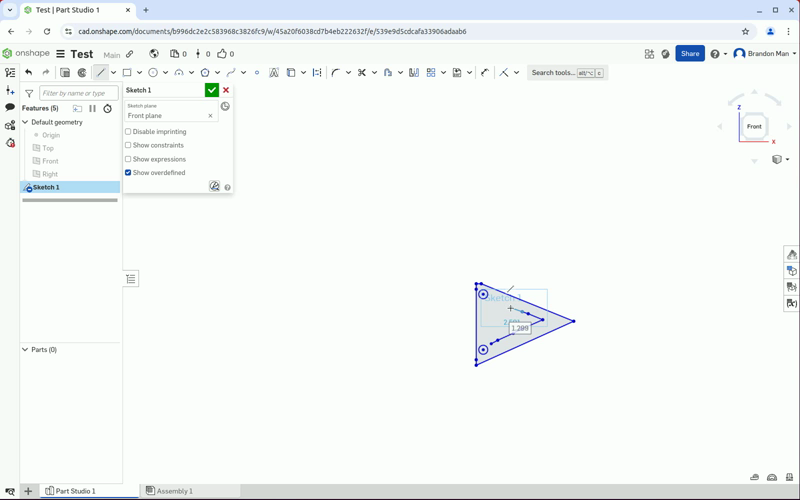
key_up(shift)
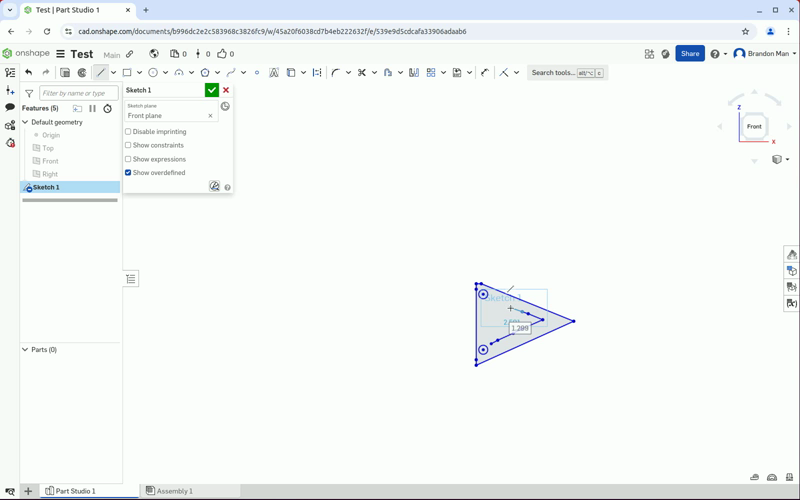
key_down(shift)
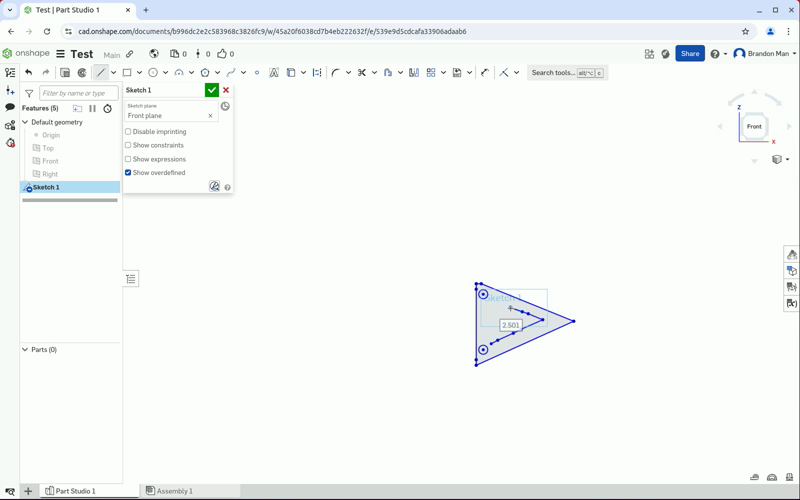
mouse_move(540, 307)
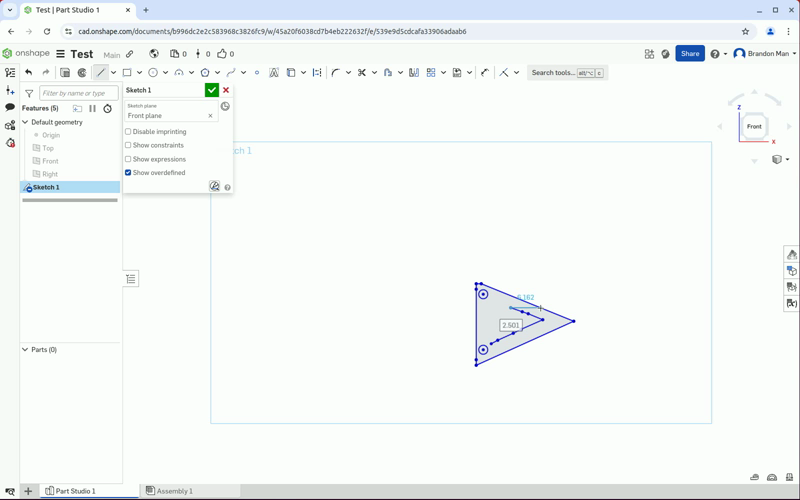
mouse_move(504, 304)
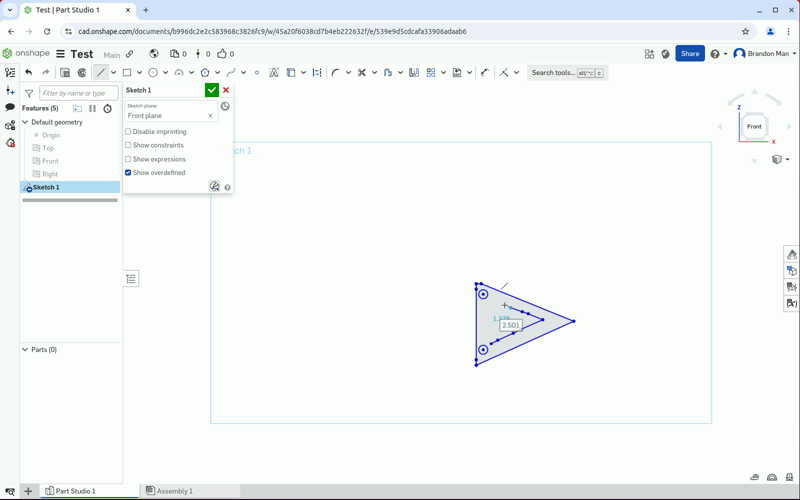
scroll(6)
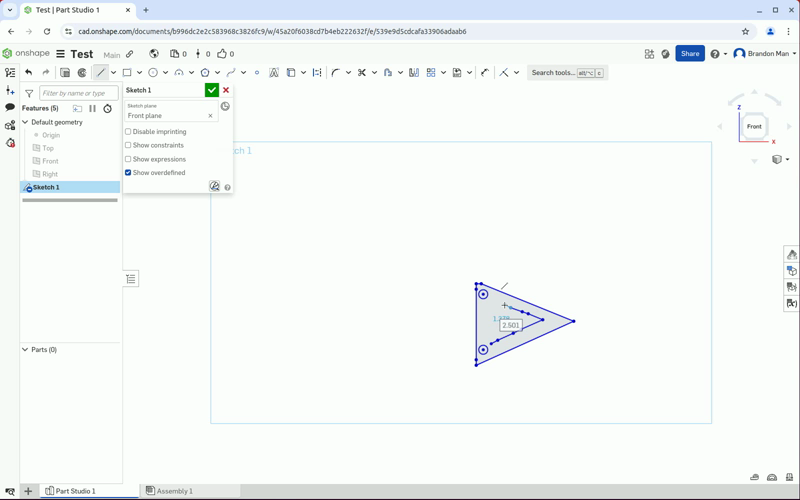
scroll(6)
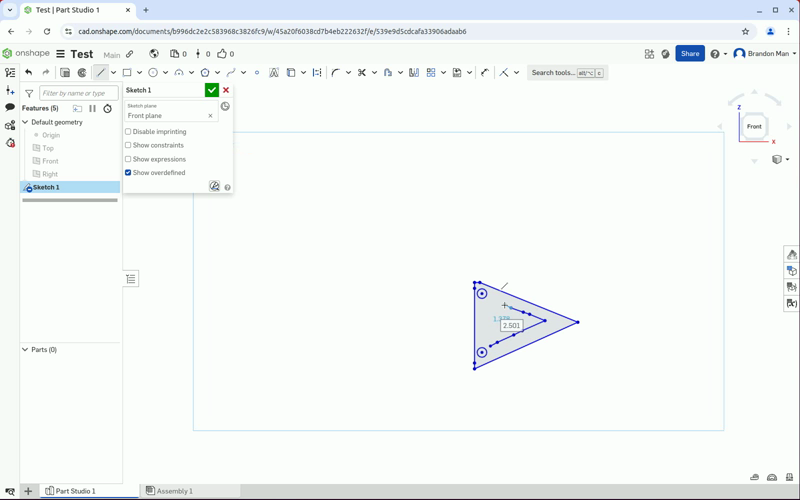
scroll(6)
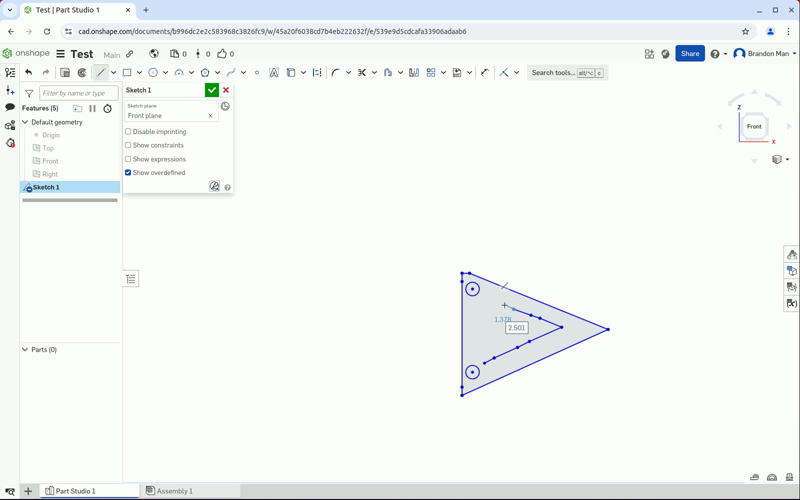
scroll(6)
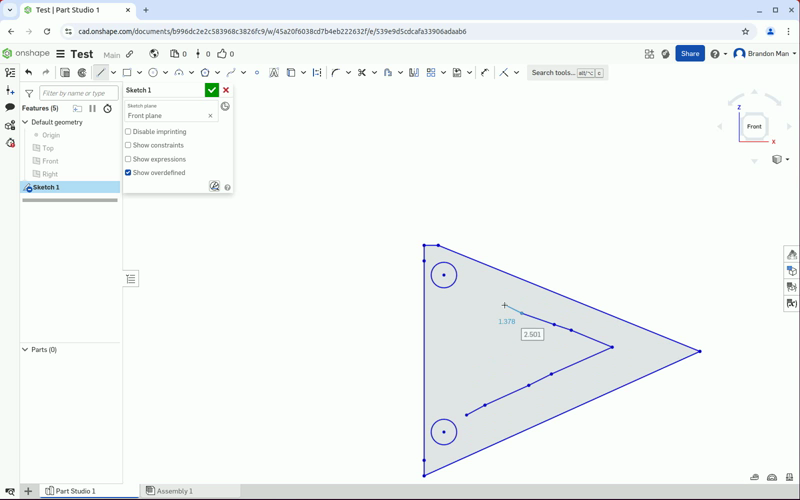
scroll(6)
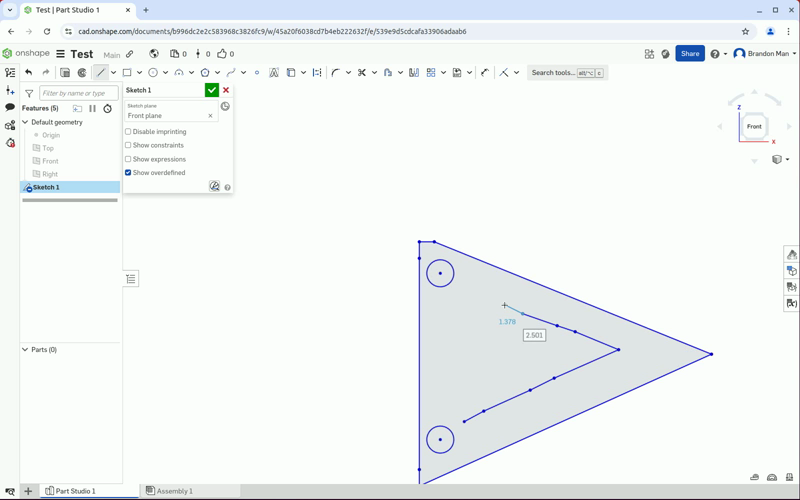
scroll(6)
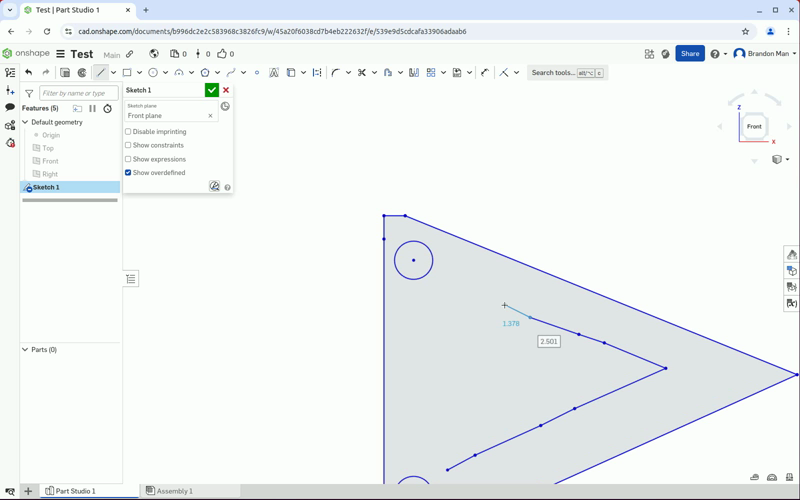
scroll(6)
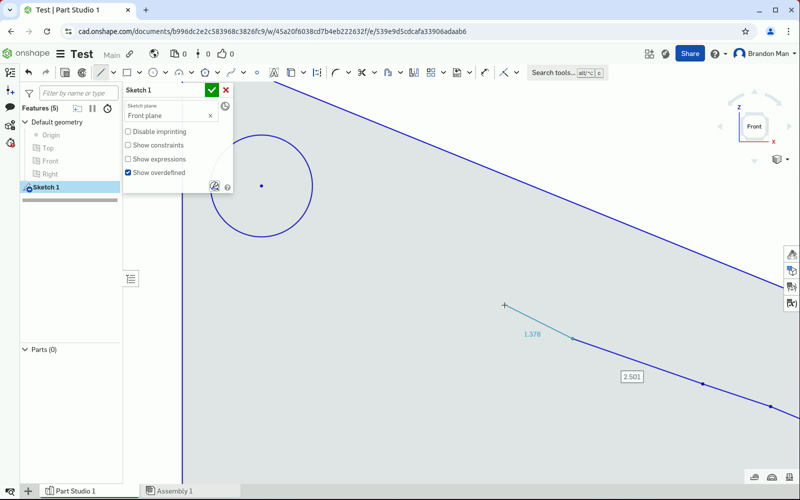
click(504, 304)
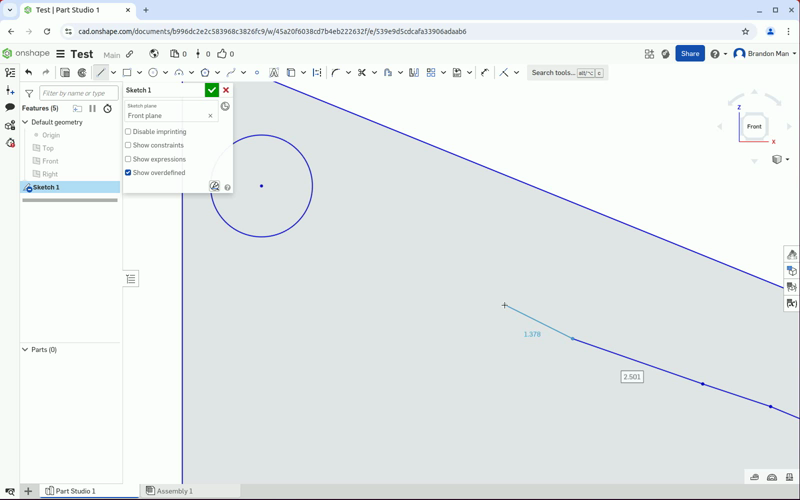
scroll(-6)
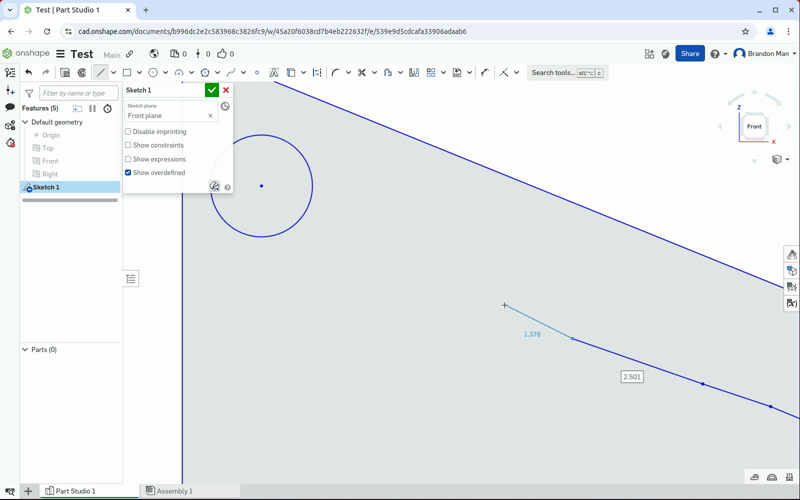
scroll(-6)
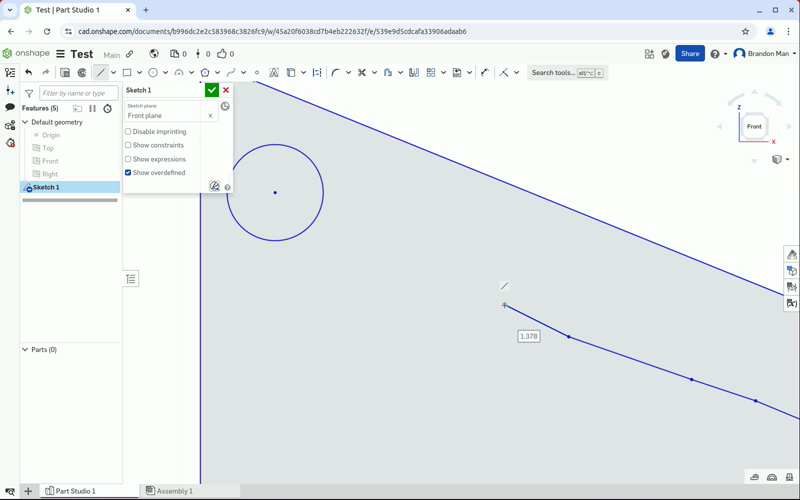
scroll(-6)
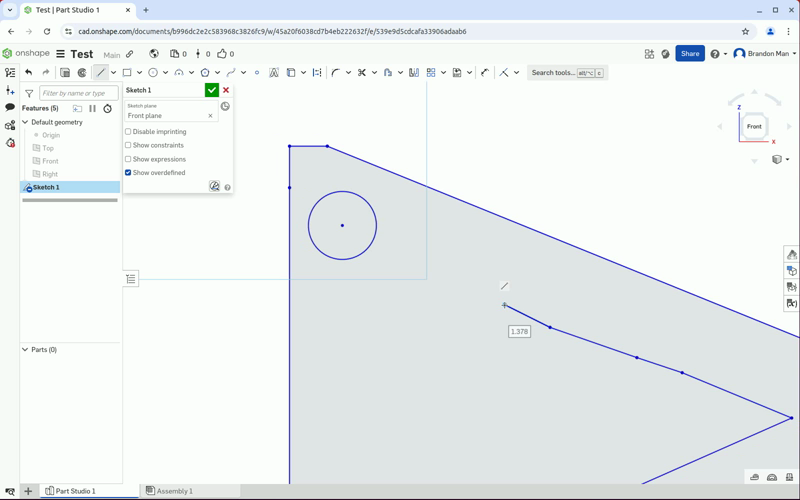
scroll(-6)
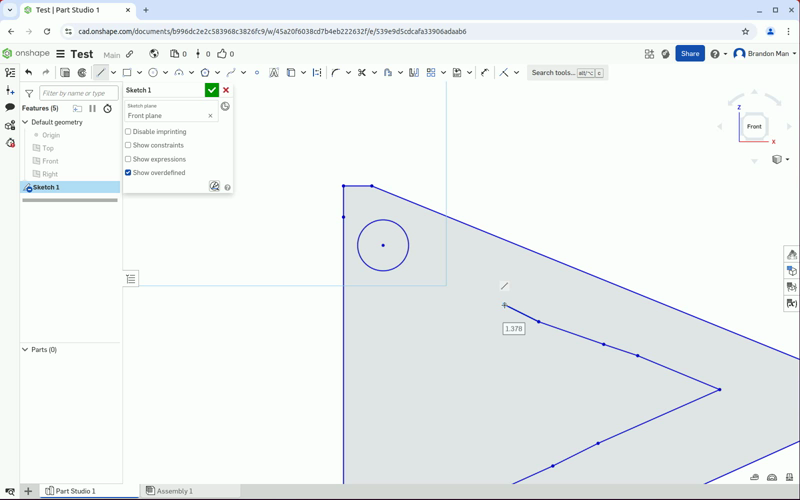
scroll(-6)
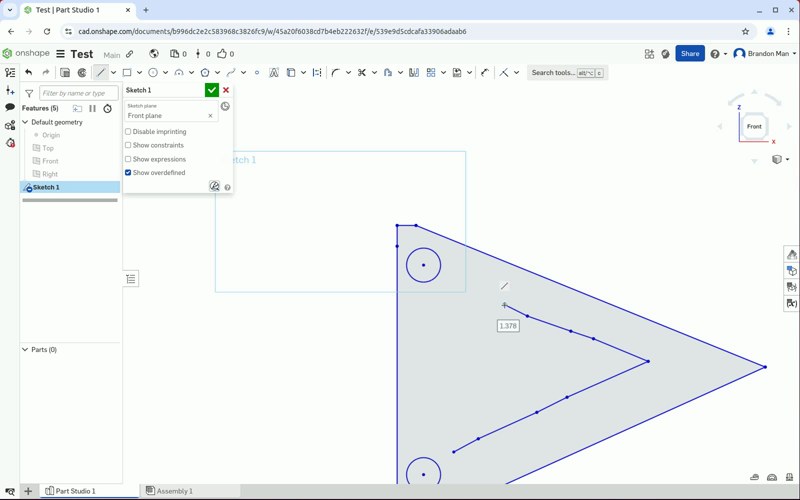
scroll(-6)
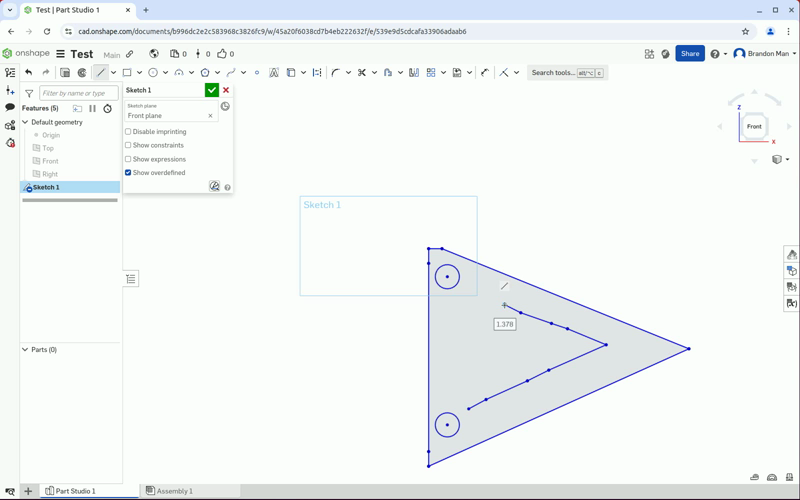
scroll(-6)
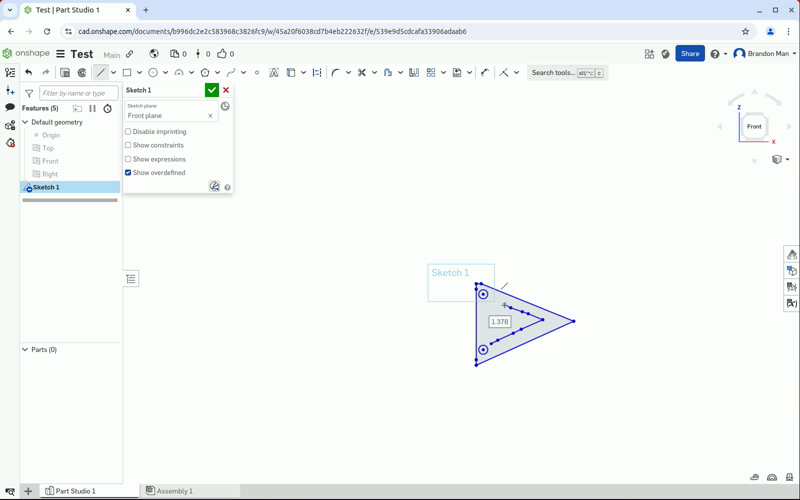
key_up(shift)
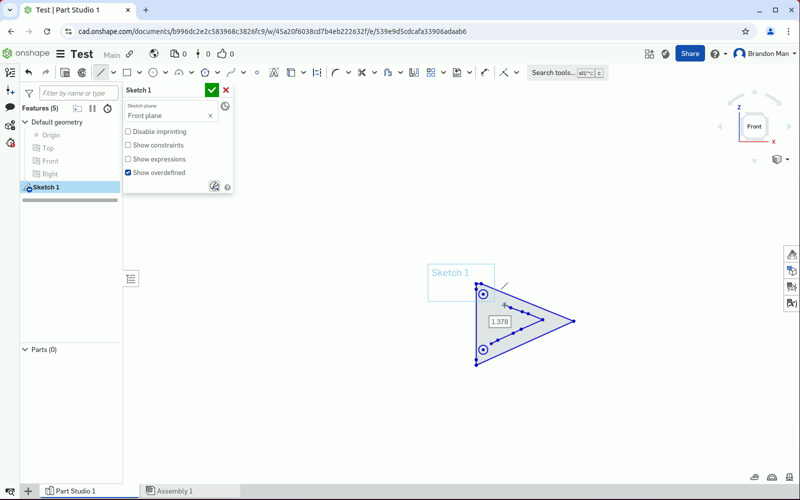
key_down(shift)
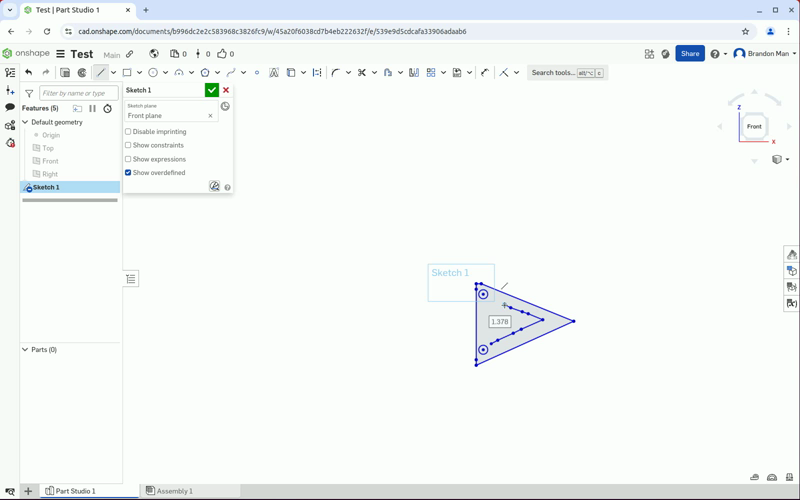
mouse_move(534, 304)
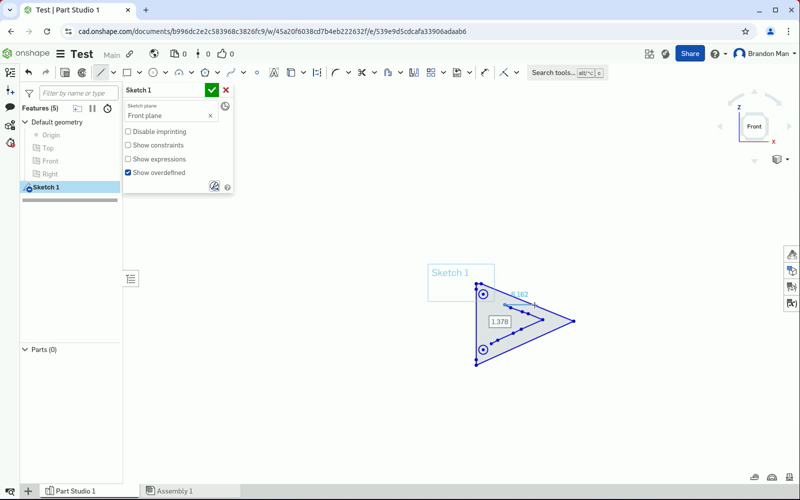
mouse_move(491, 299)
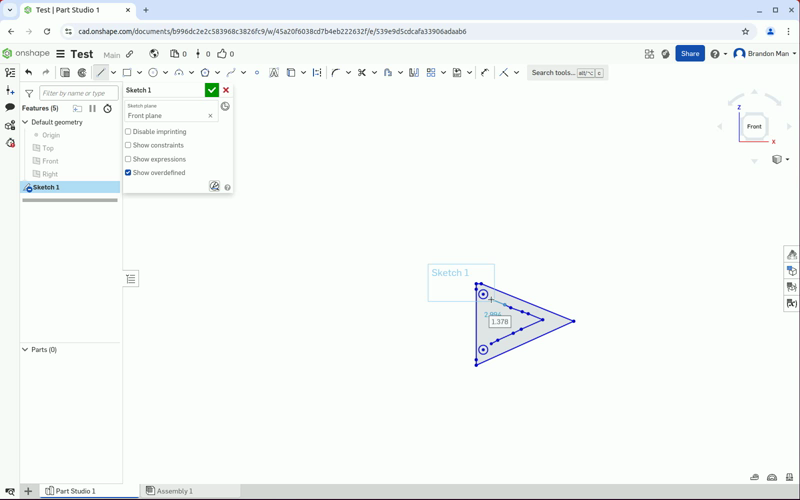
click(491, 299)
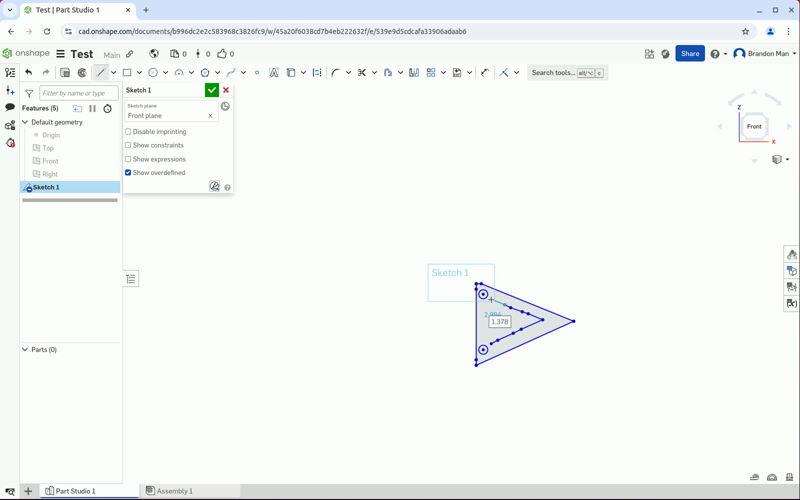
key_up(shift)
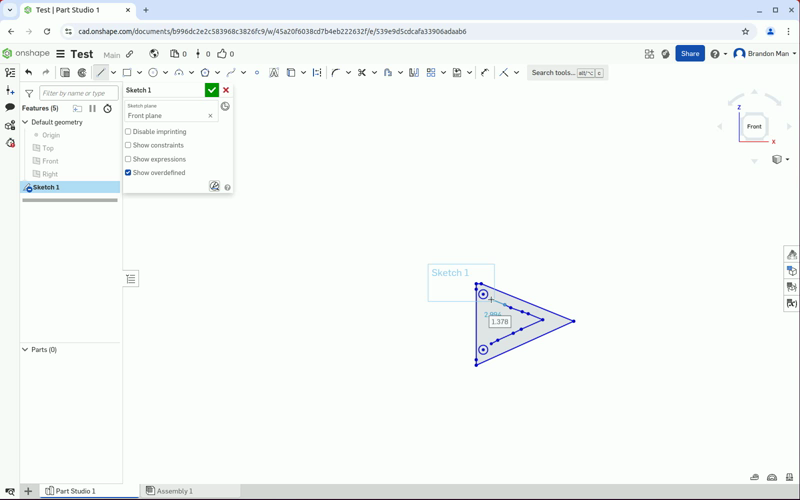
key_down(shift)
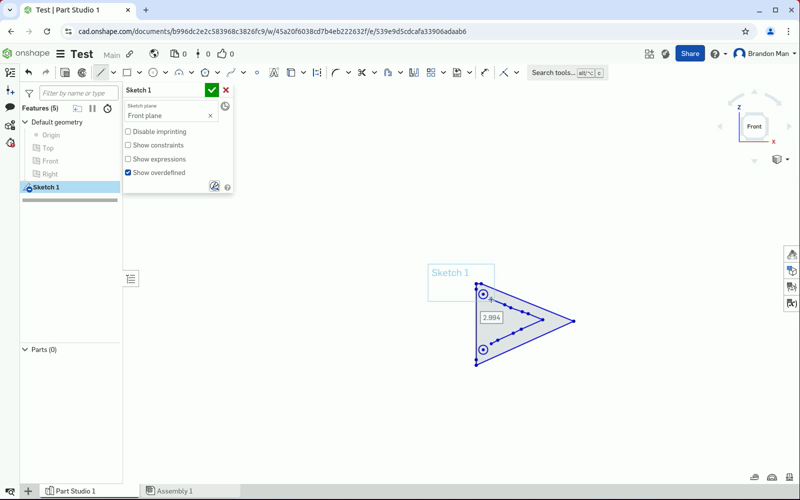
mouse_move(521, 299)
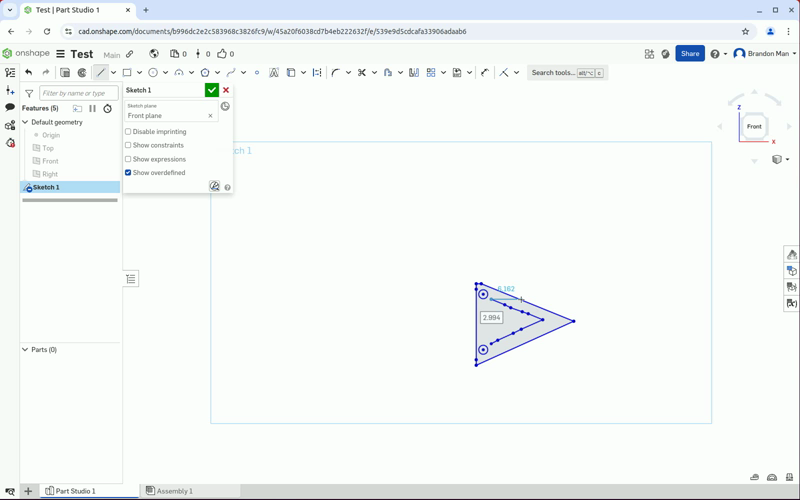
mouse_move(491, 336)
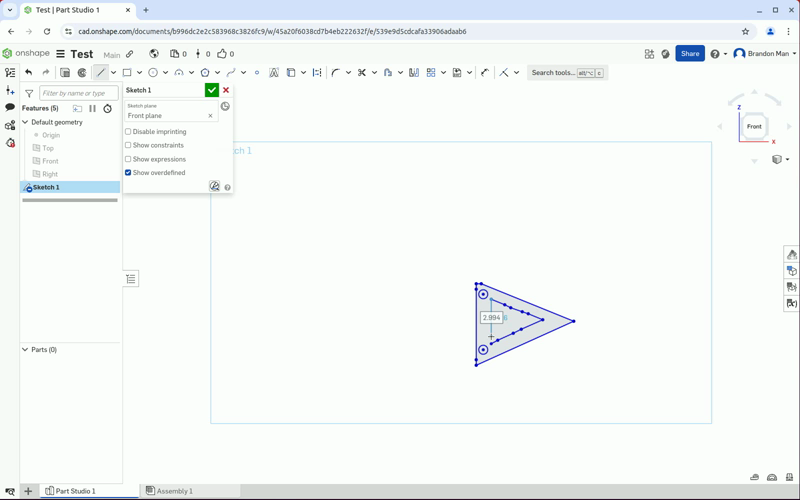
click(491, 336)
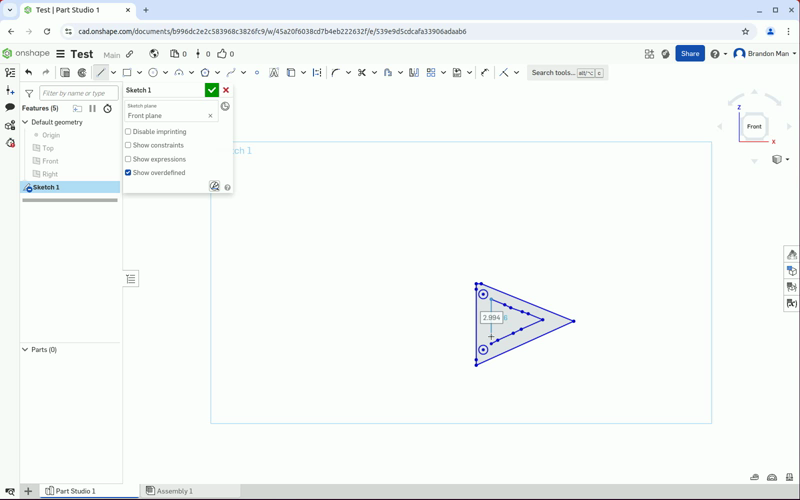
key_up(shift)
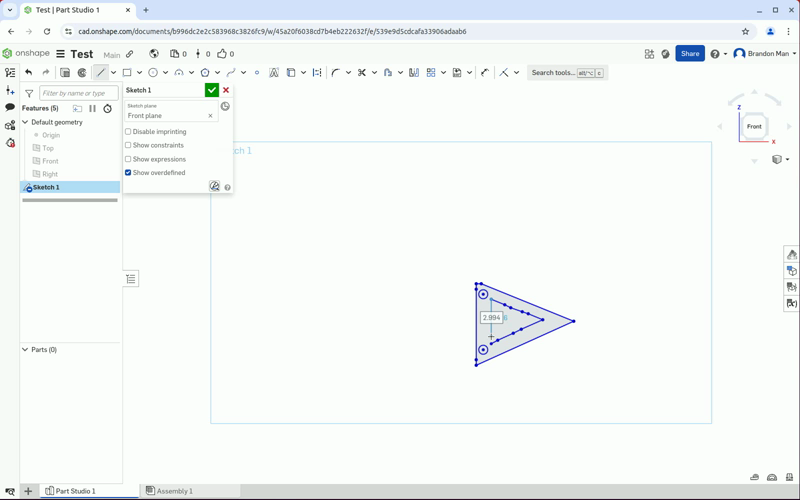
mouse_move(521, 336)
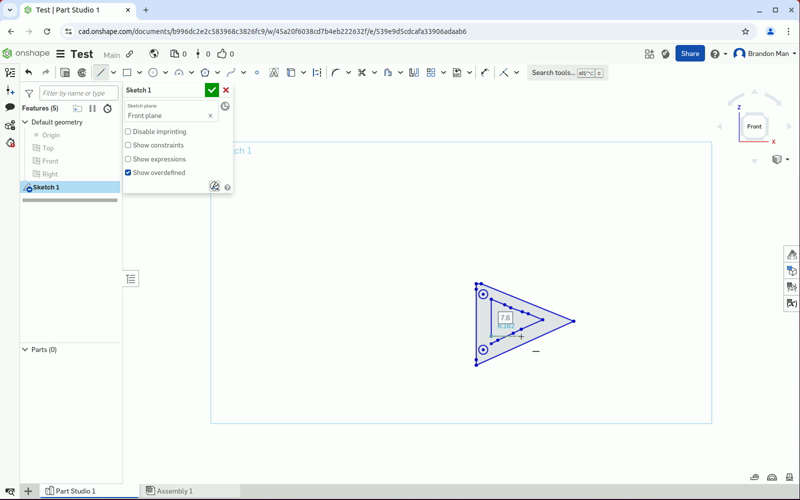
key_down(shift)
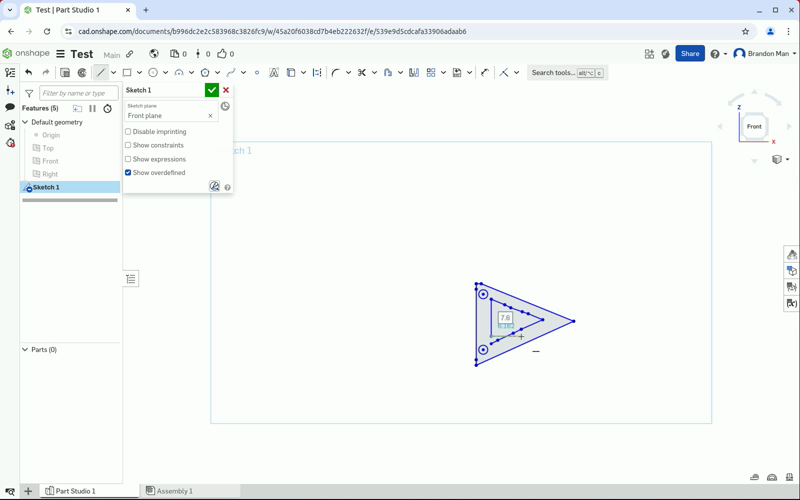
mouse_move(491, 343)
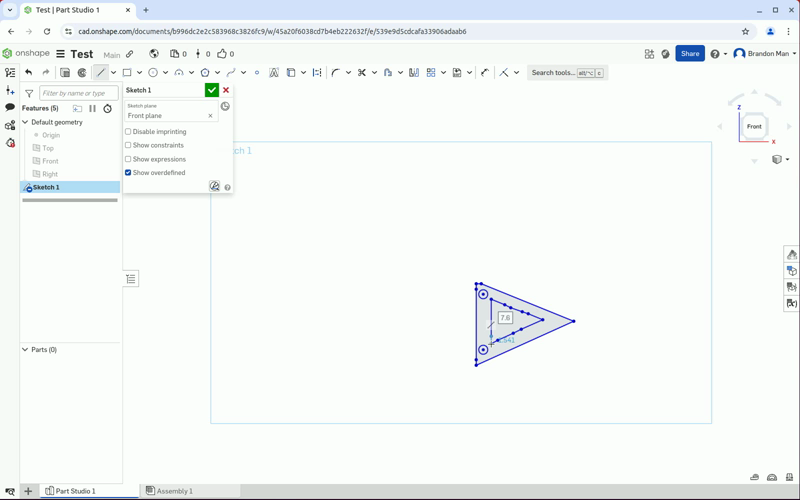
scroll(6)
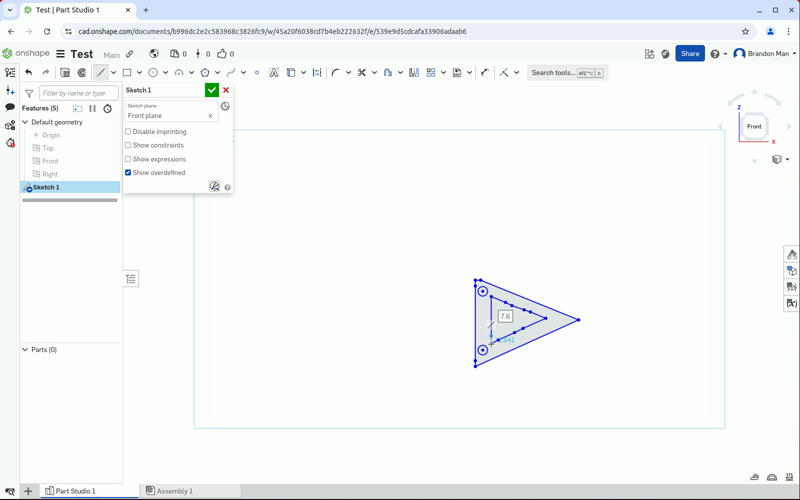
scroll(6)
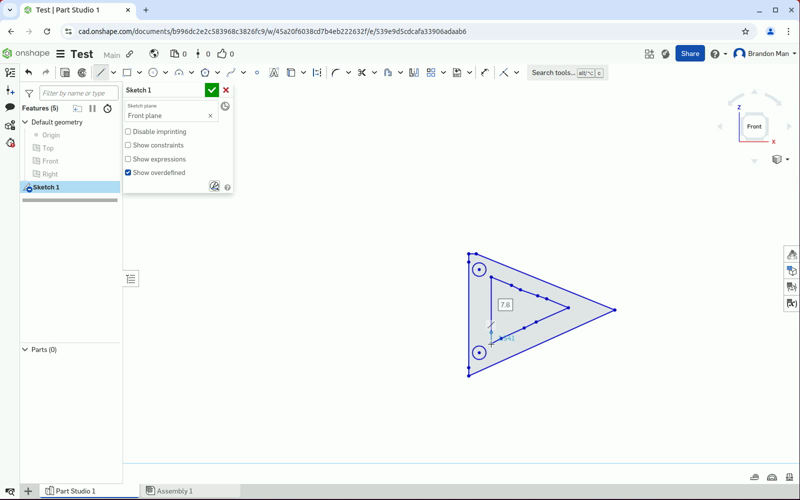
scroll(6)
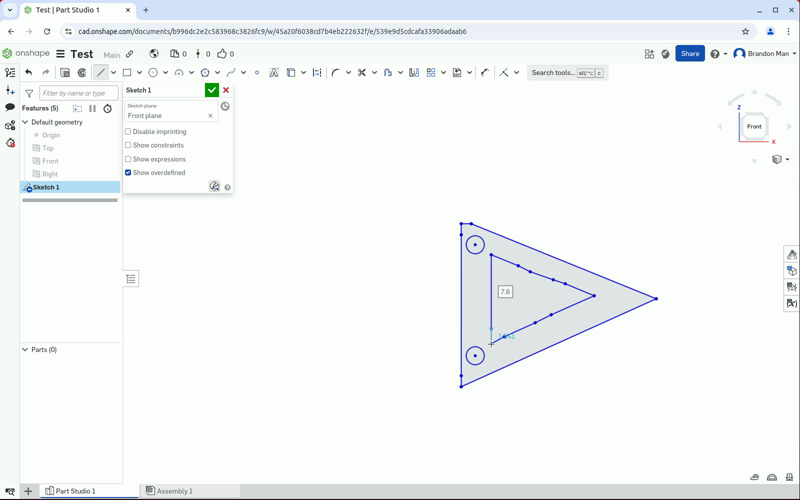
scroll(6)
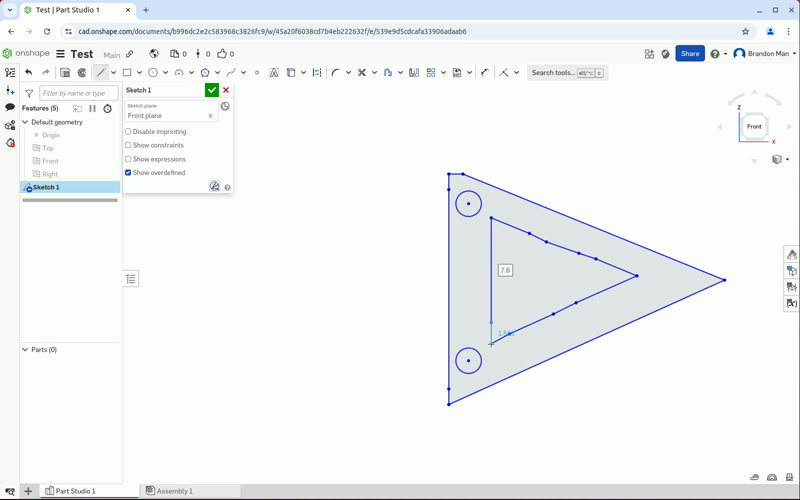
scroll(6)
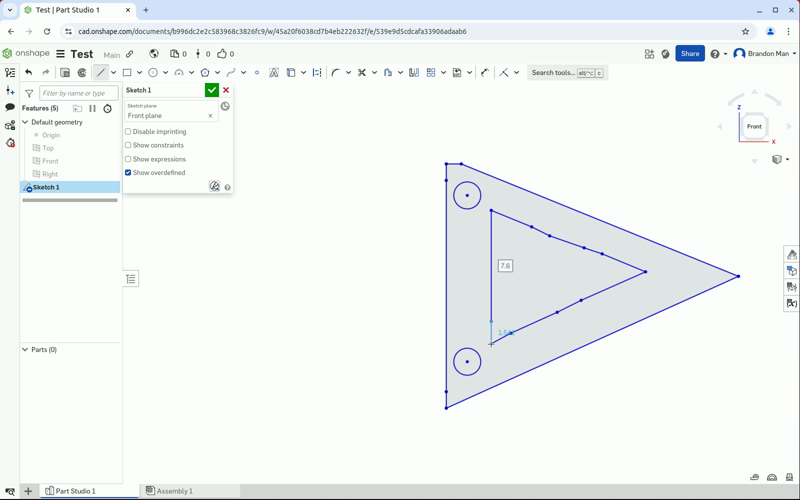
scroll(6)
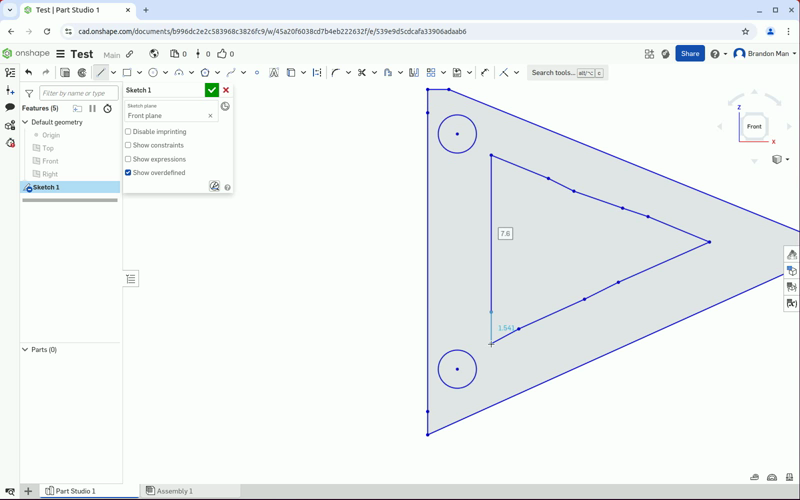
scroll(6)
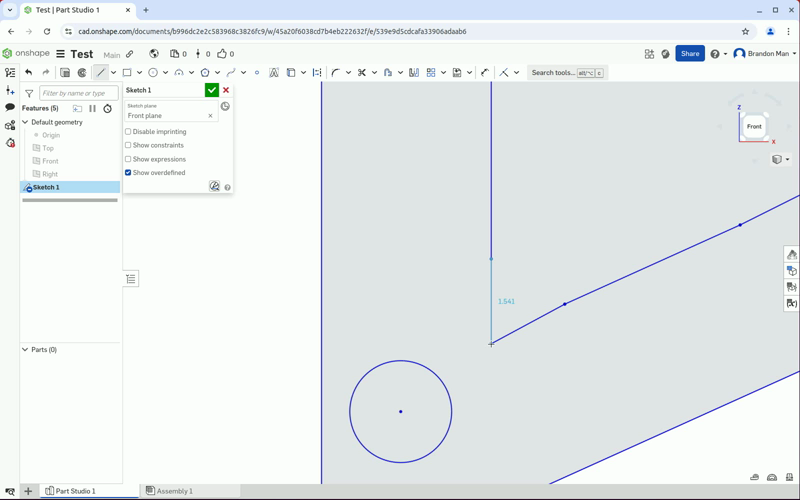
key_up(shift)
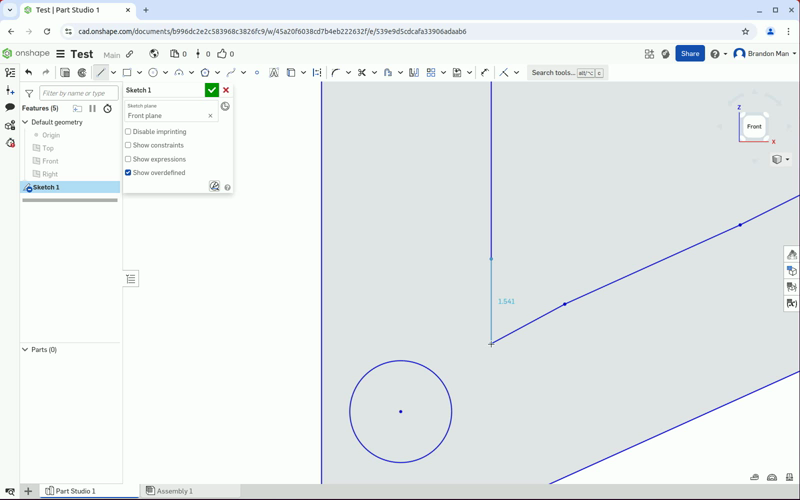
click(491, 343)
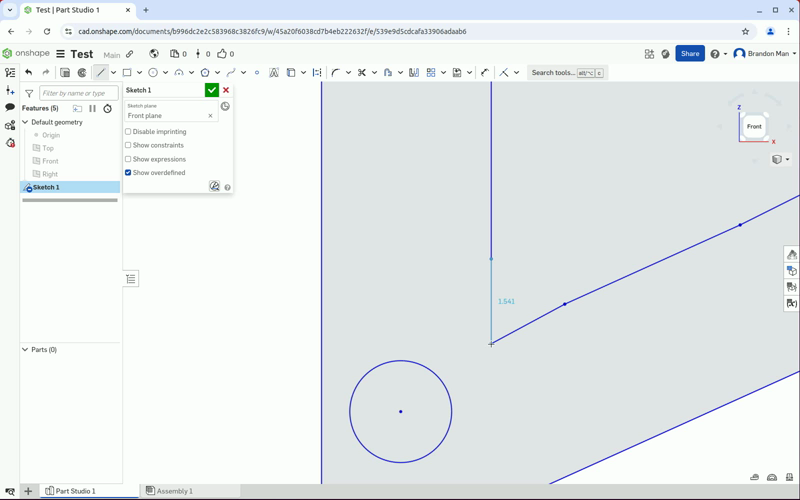
scroll(-6)
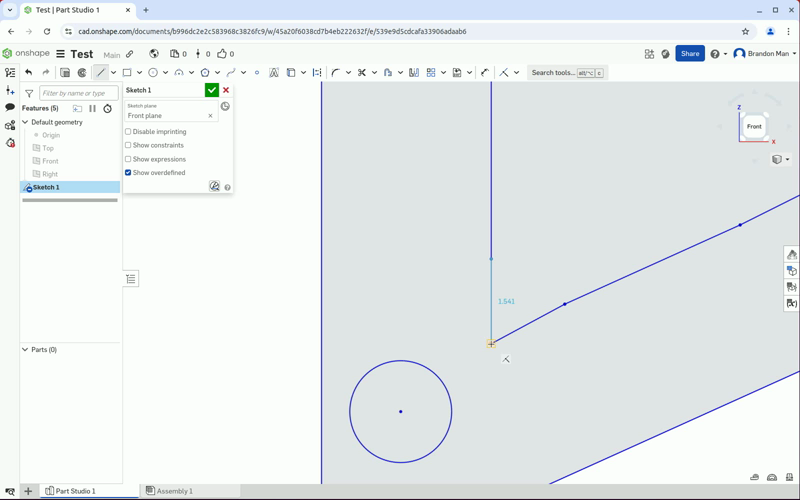
scroll(-6)
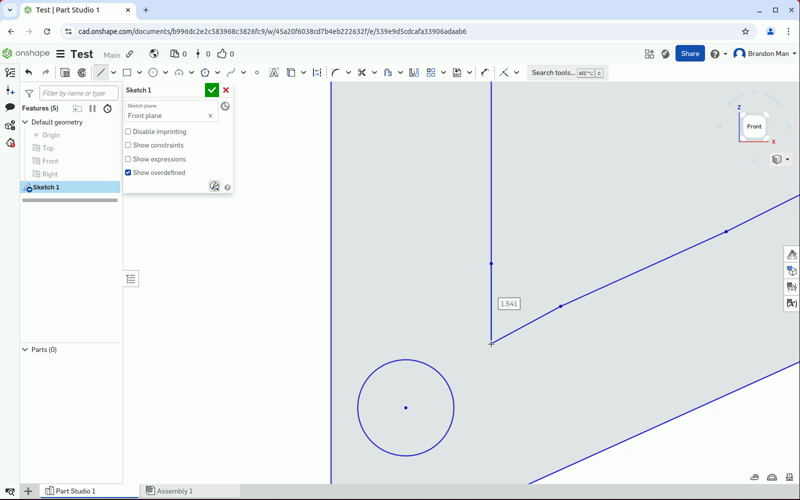
scroll(-6)
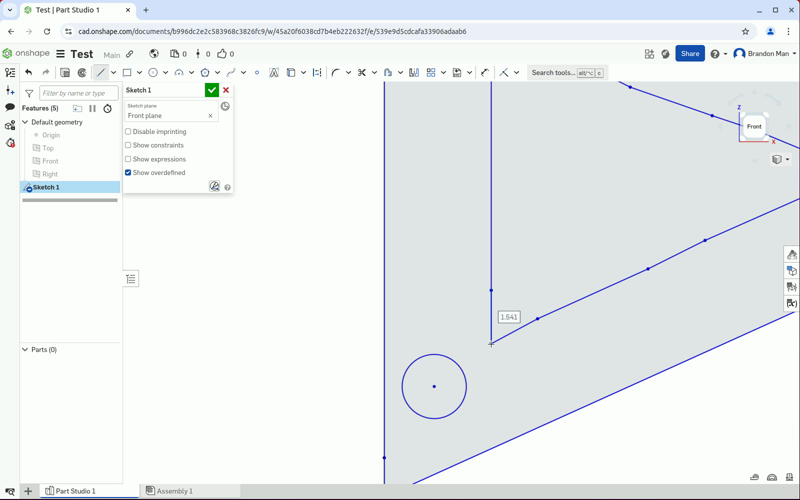
scroll(-6)
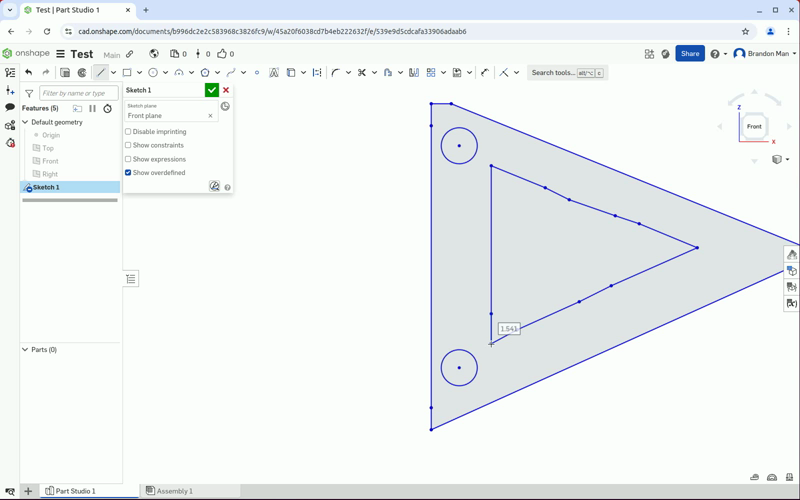
scroll(-6)
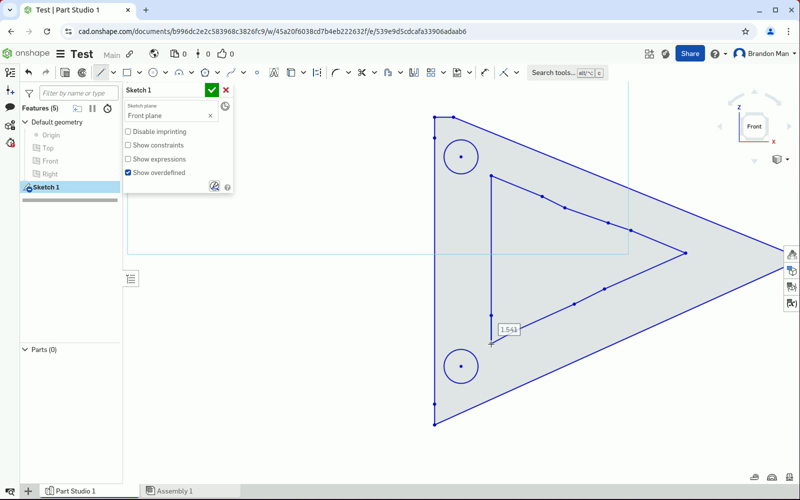
scroll(-6)
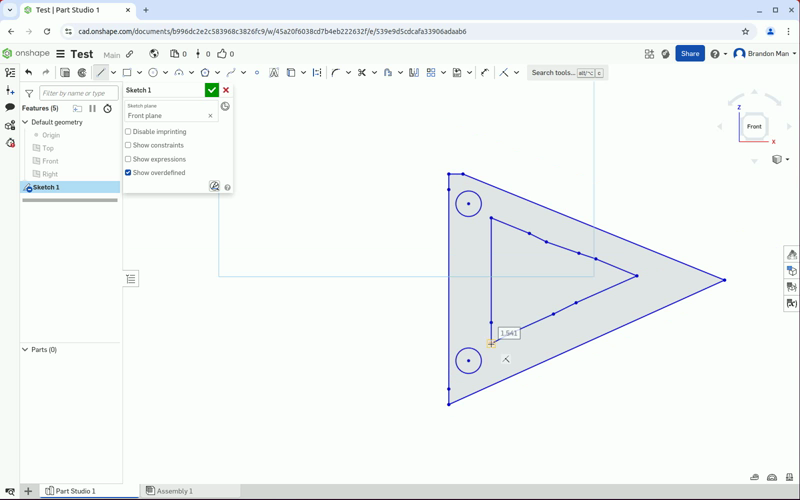
scroll(-6)
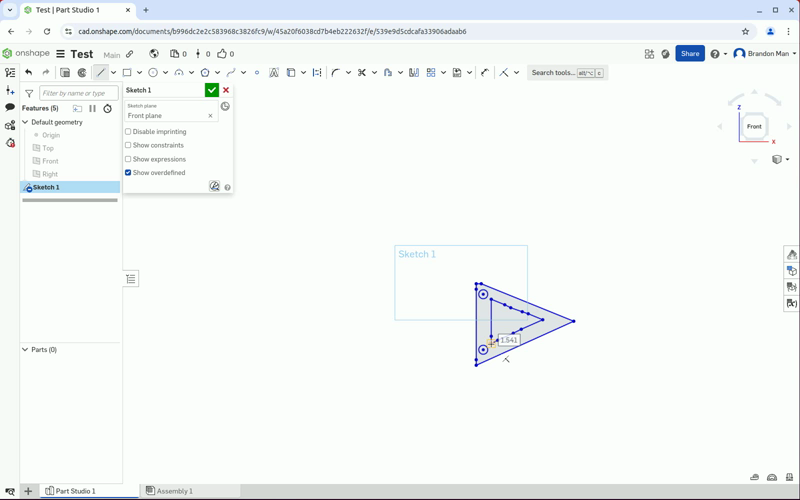
key(esc)
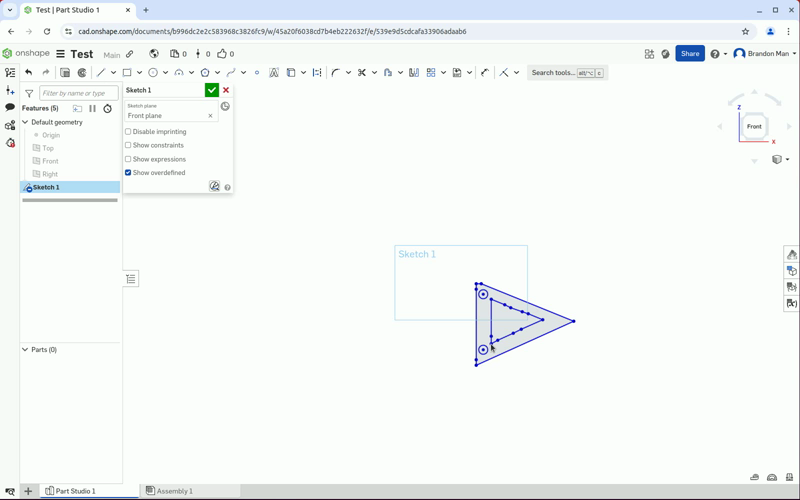
key(c)
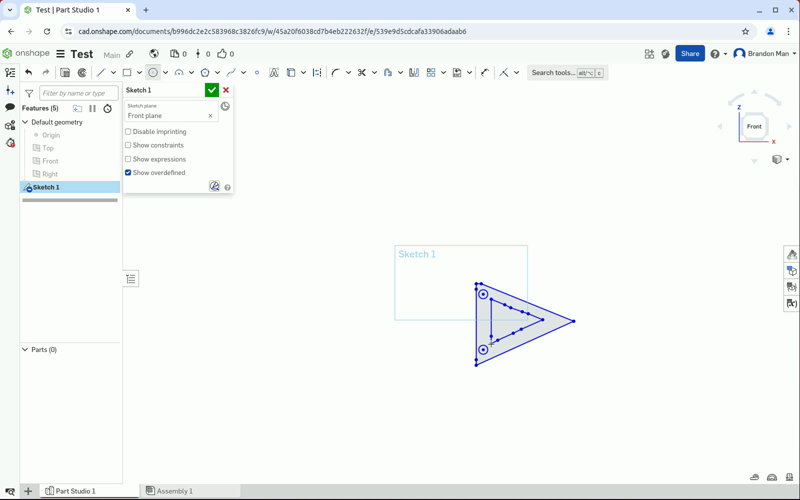
key_down(shift)
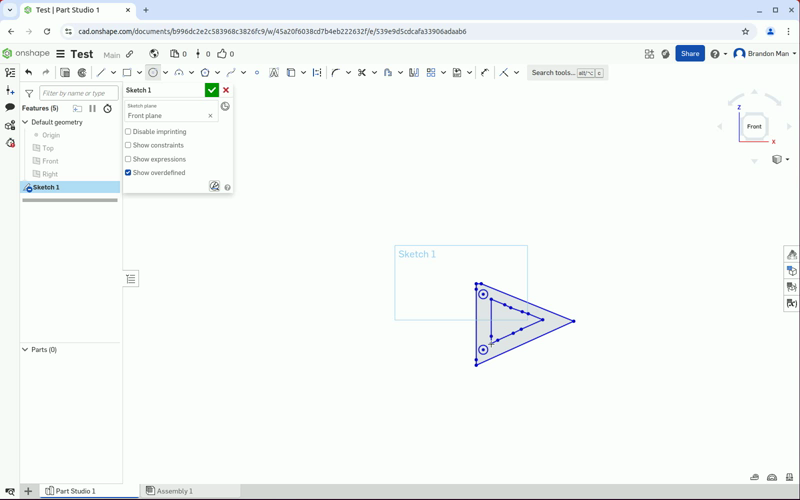
mouse_move(554, 321)
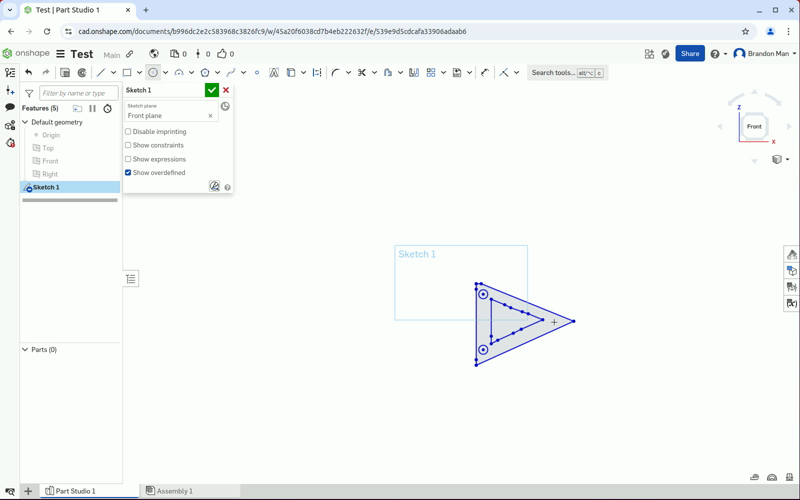
click(554, 321)
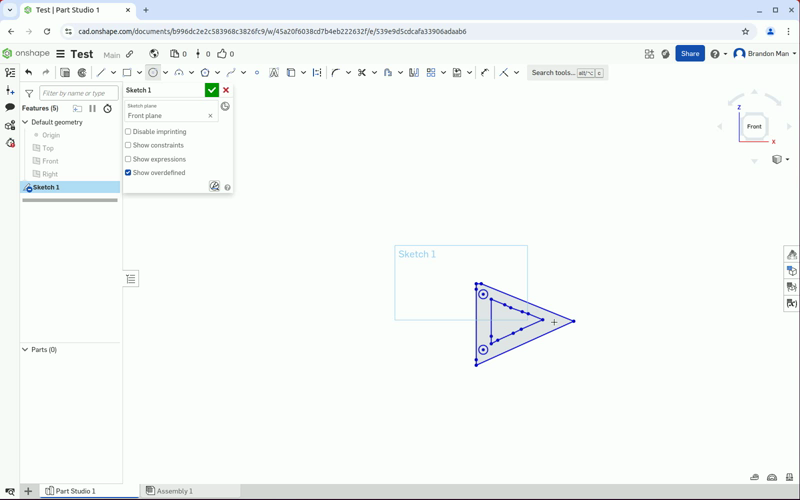
key_up(shift)
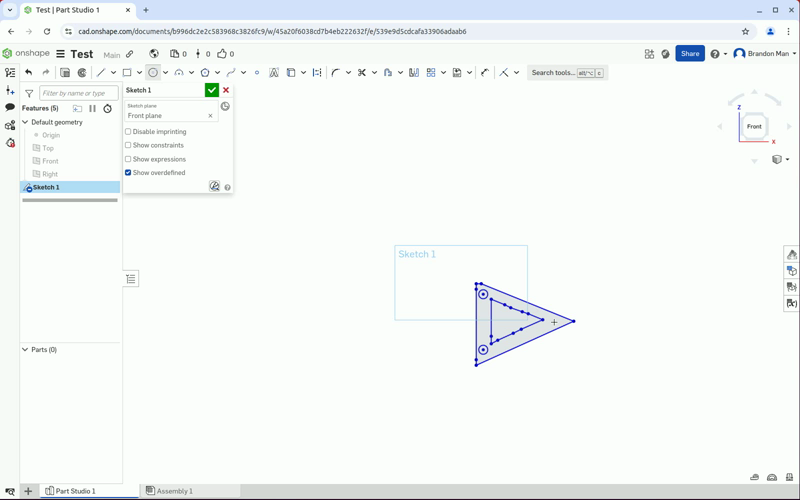
mouse_move(558, 321)
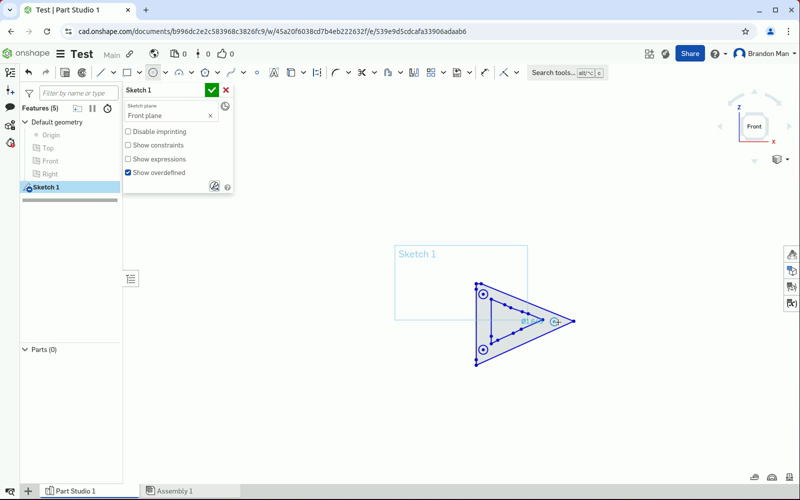
click(558, 321)
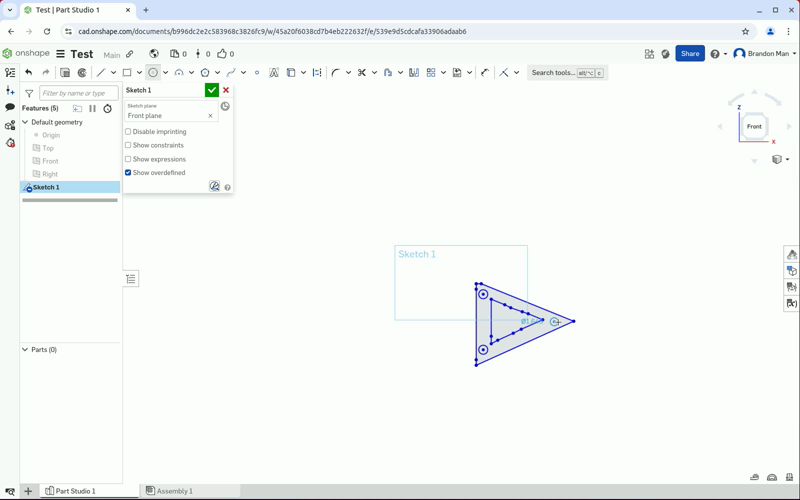
key(esc)
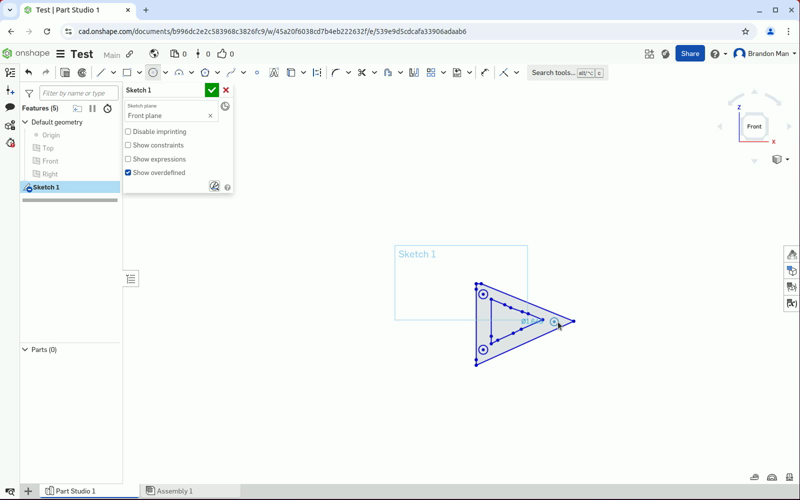
mouse_move(478, 314)
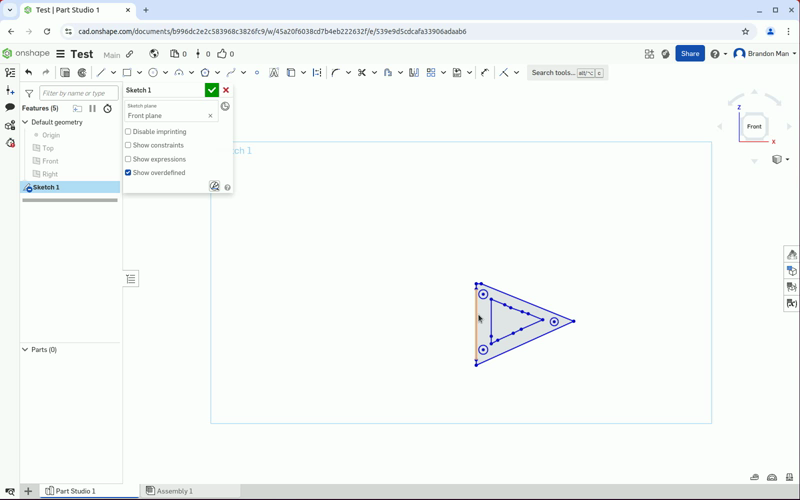
click(478, 314)
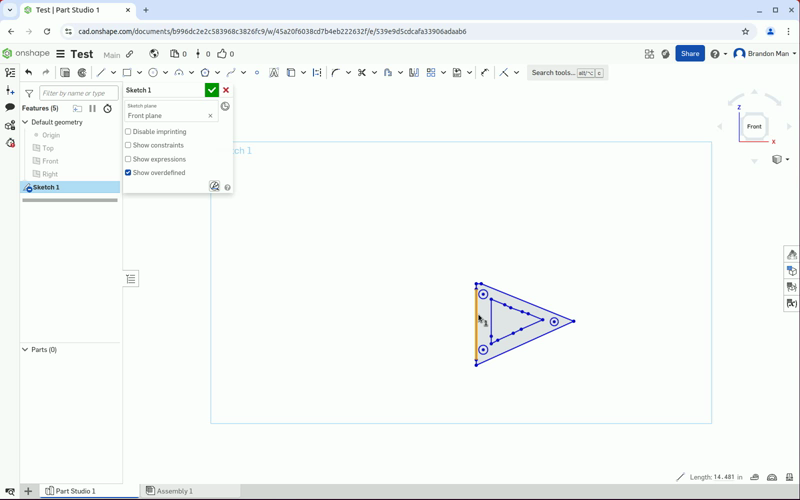
mouse_move(73, 352)
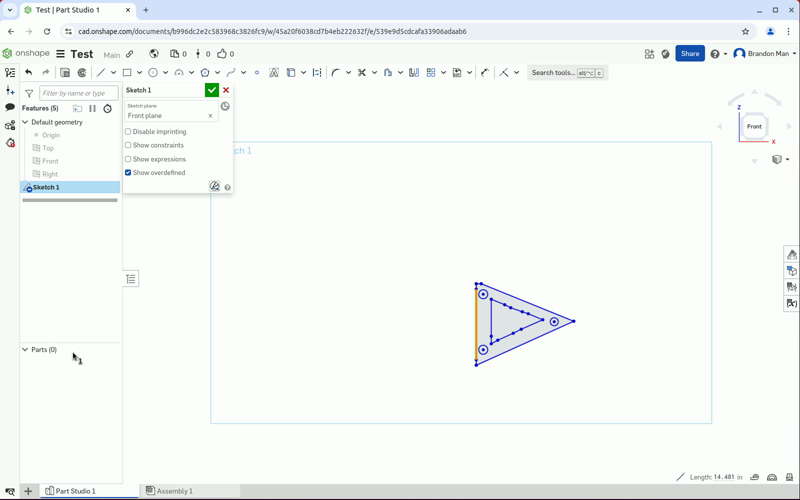
key(shift+y)
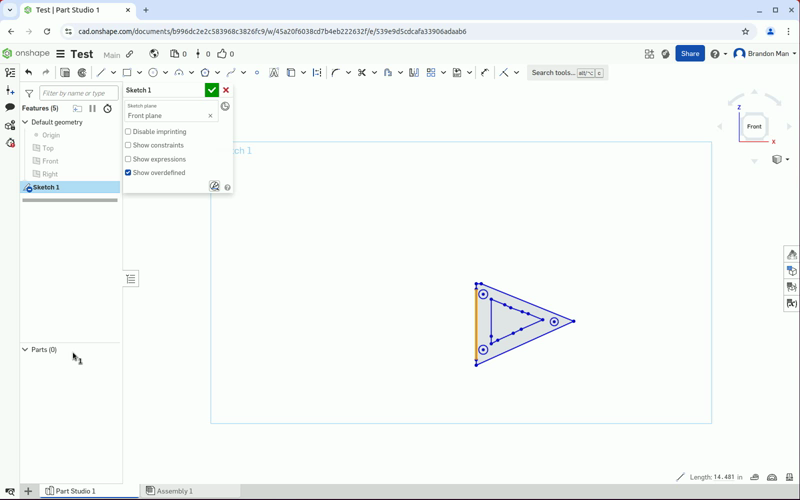
key(shift+e)
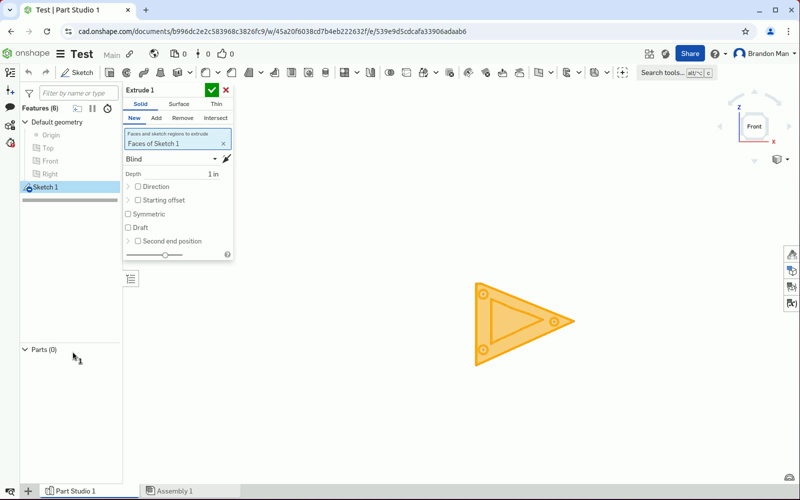
mouse_move(143, 106)
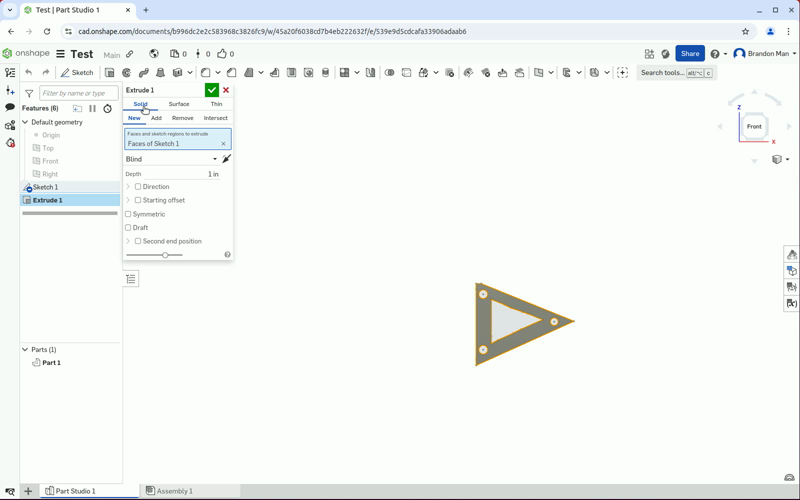
click(143, 106)
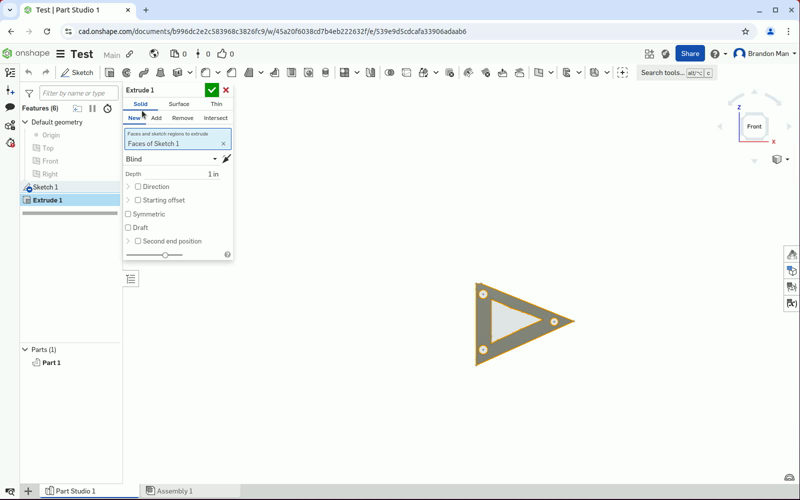
mouse_move(137, 120)
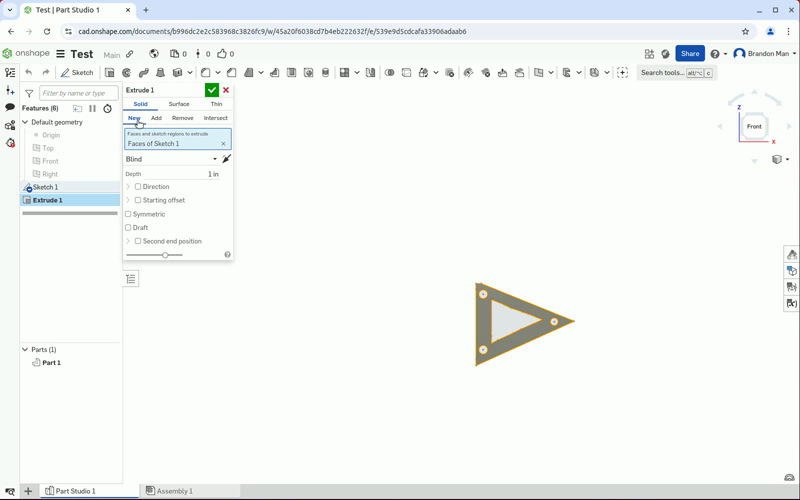
click(137, 120)
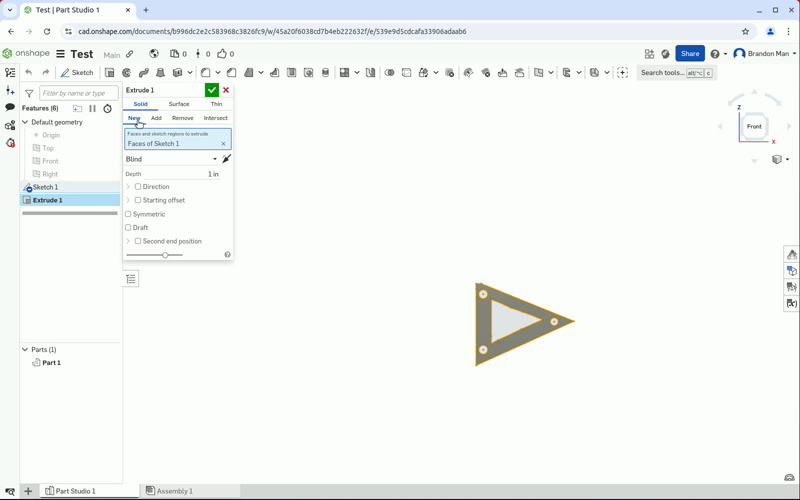
key(tab, 4)
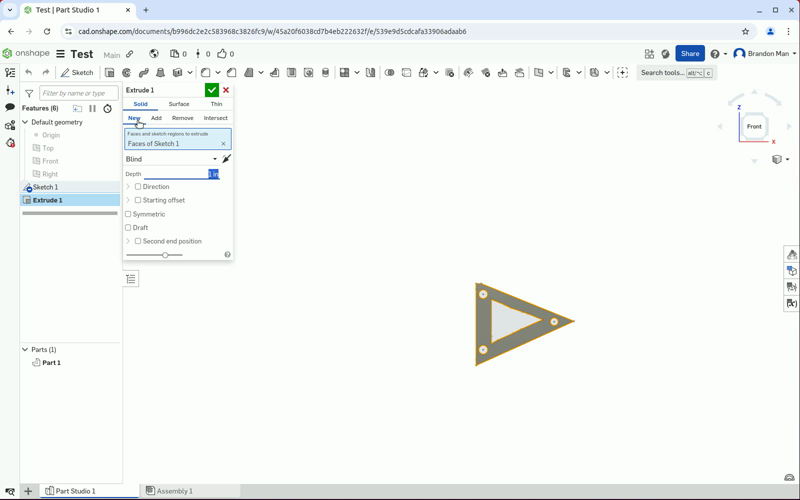
text(1.204)
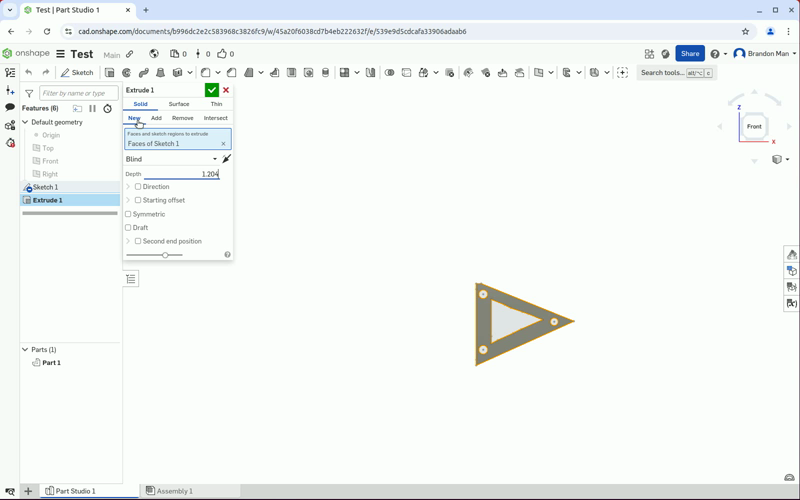
key(enter)
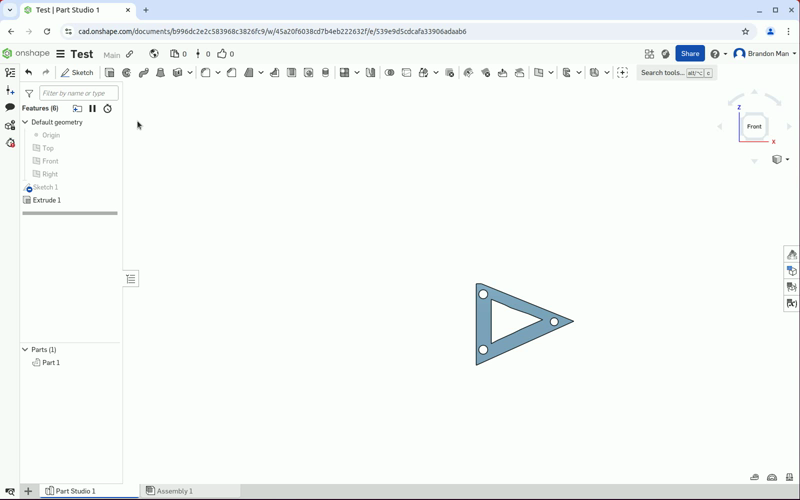
key(shift+h)
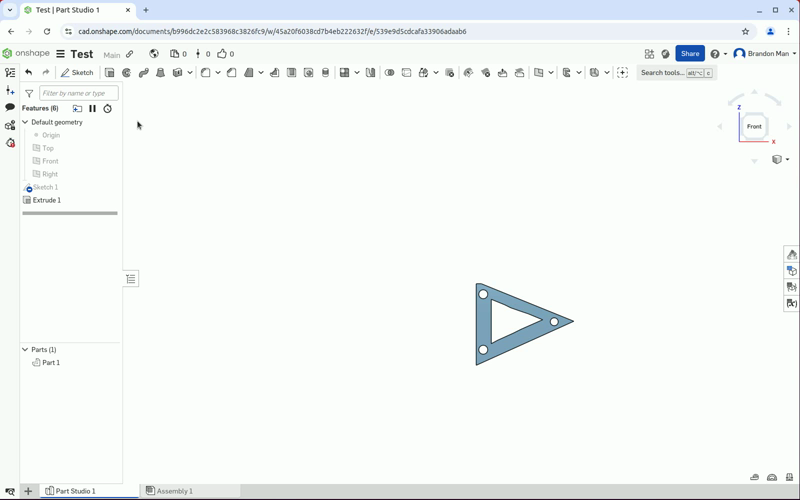
key(shift+h)
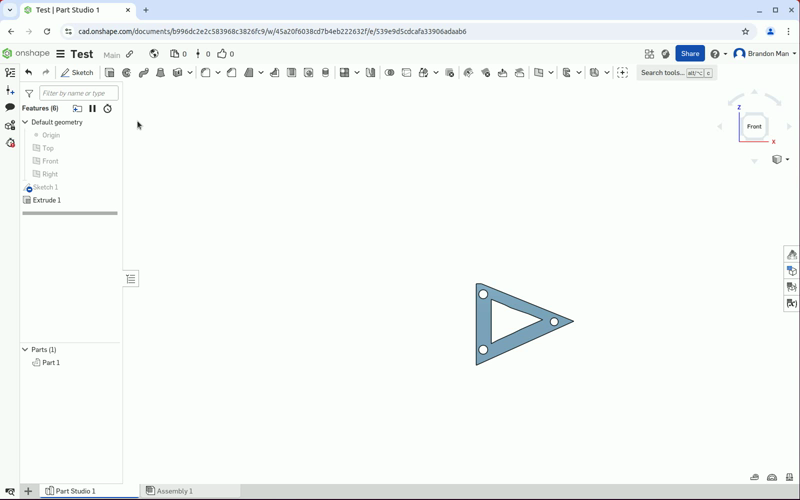
mouse_move(73, 189)
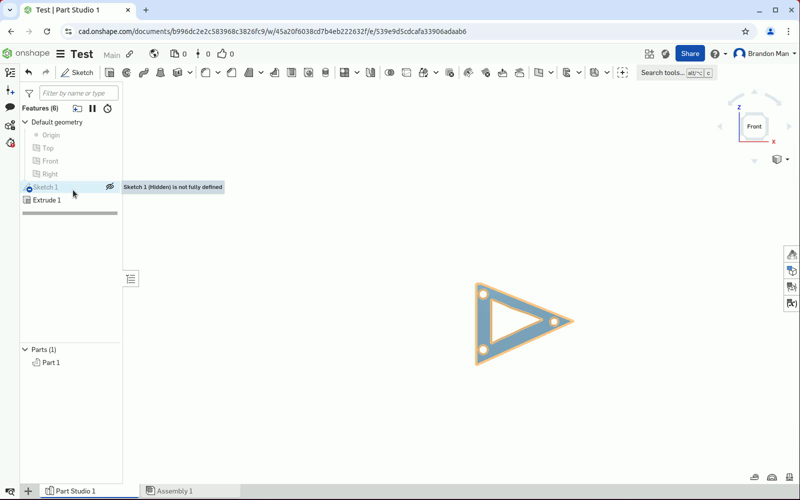
click(73, 189)
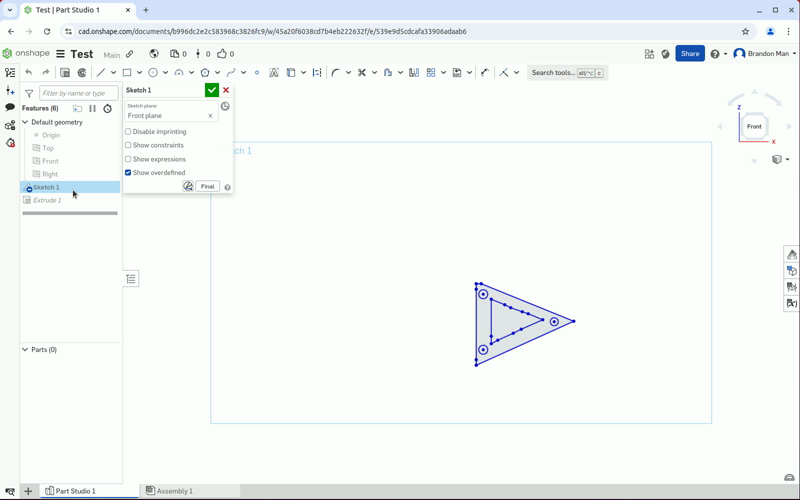
mouse_move(229, 92)
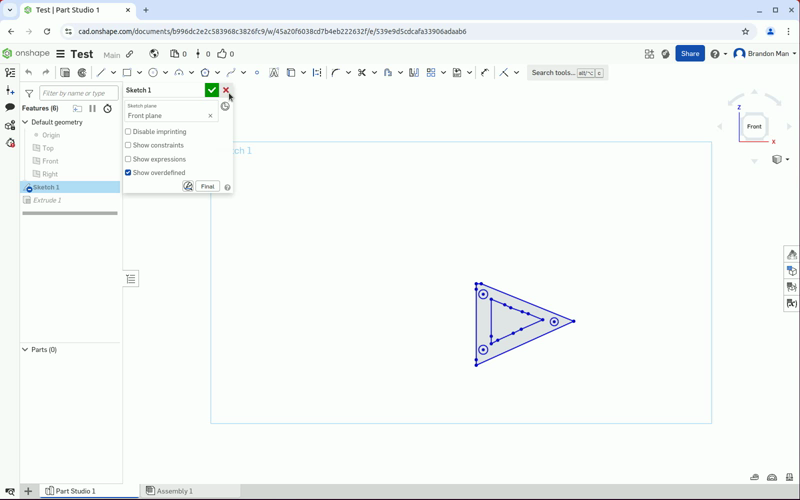
click(229, 92)
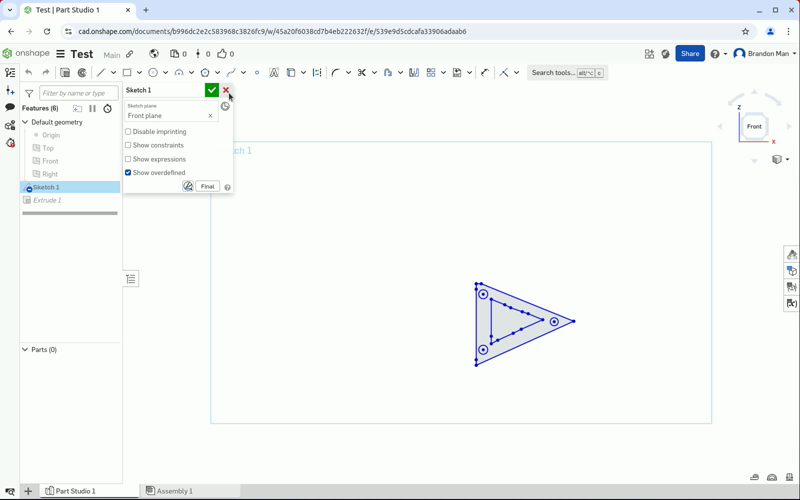
key(shift+s)
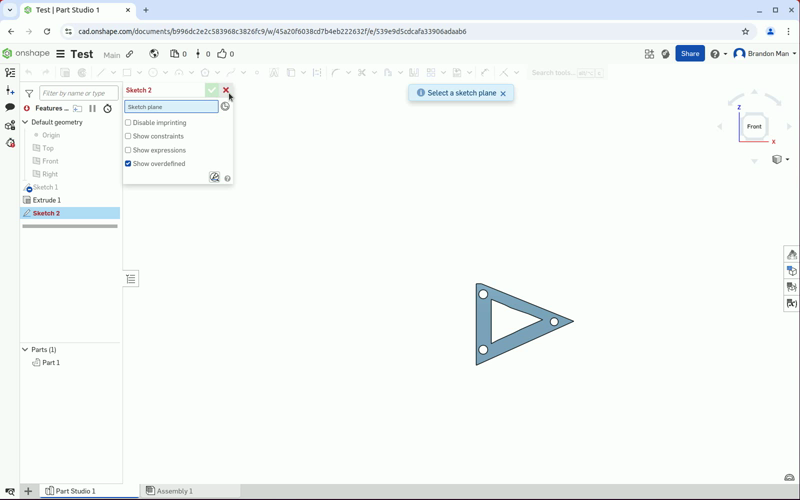
mouse_move(73, 163)
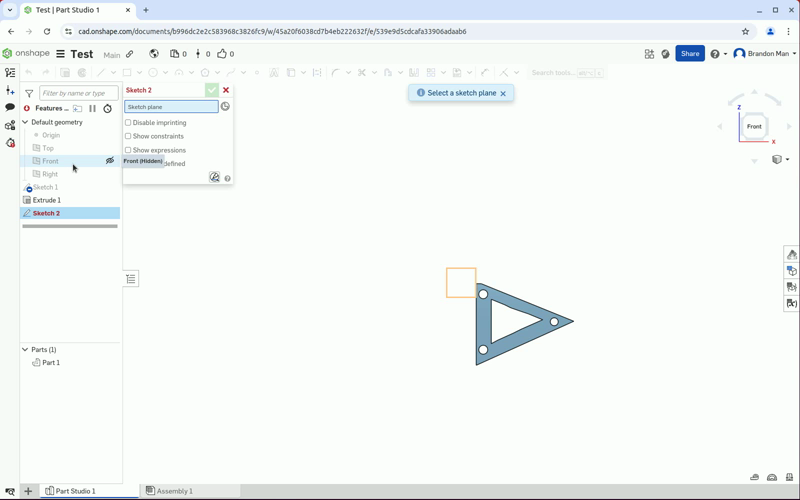
click(73, 163)
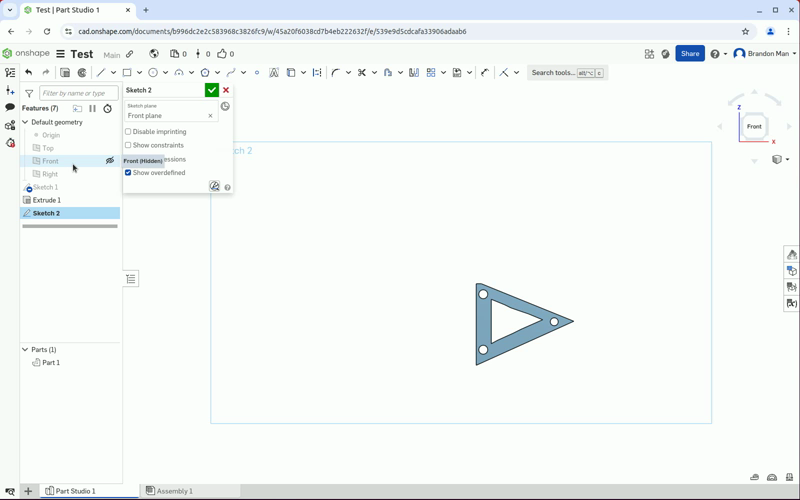
mouse_move(73, 352)
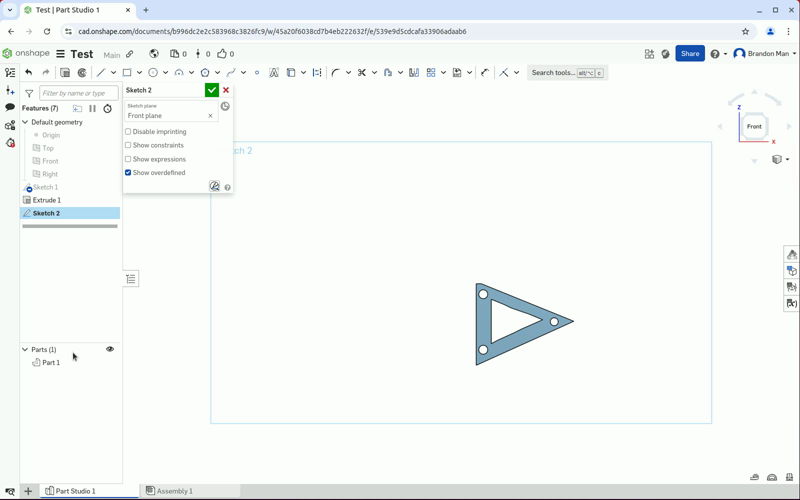
key(y)
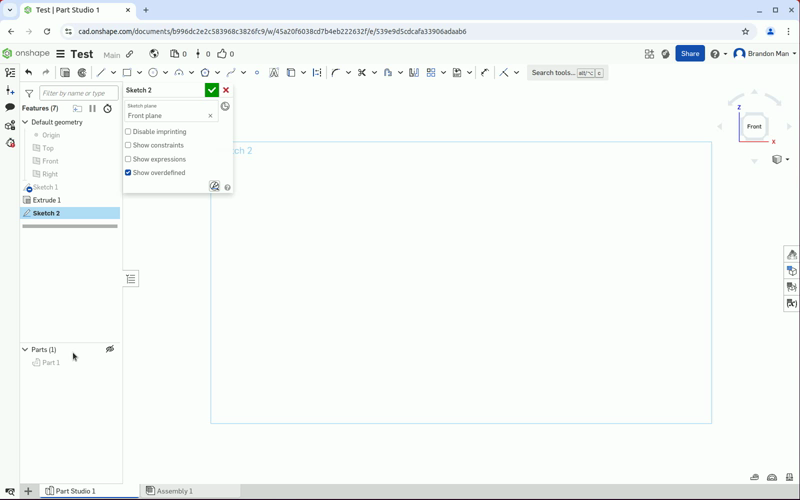
key(l)
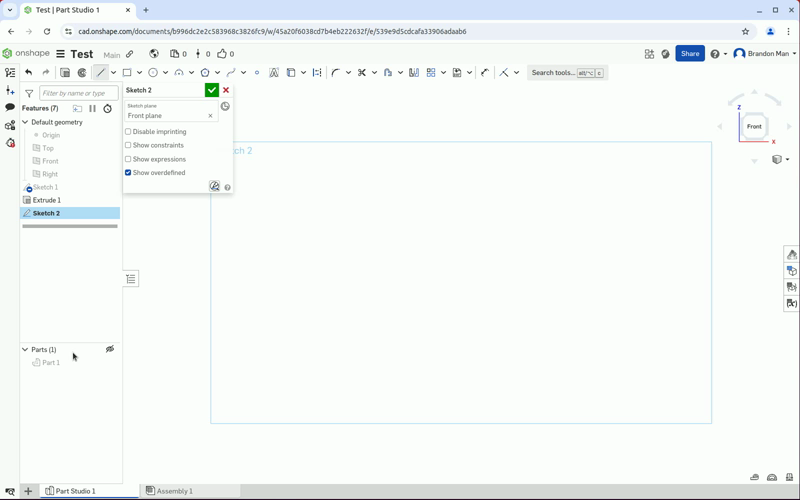
key_down(shift)
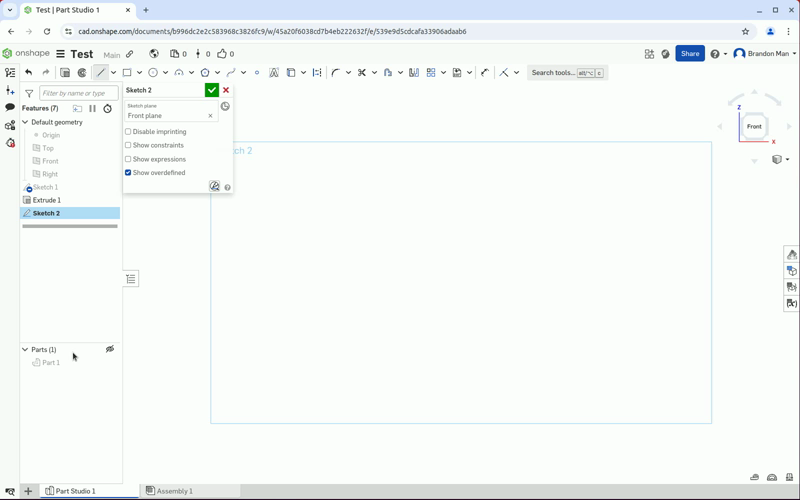
mouse_move(491, 342)
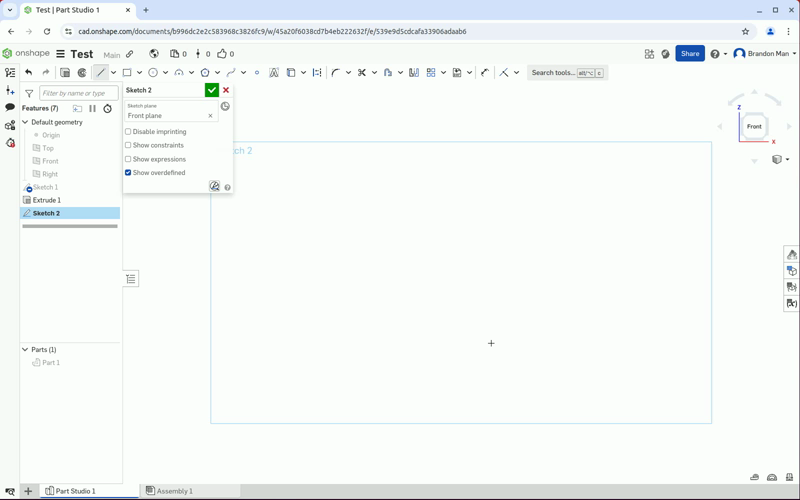
click(491, 342)
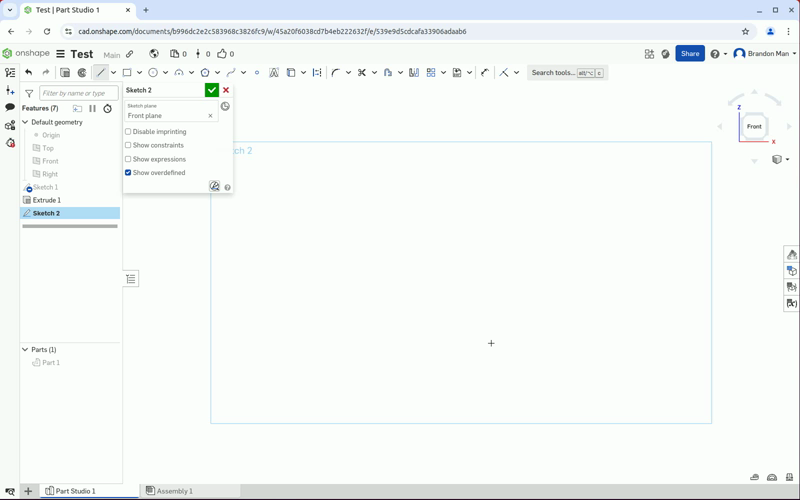
key_up(shift)
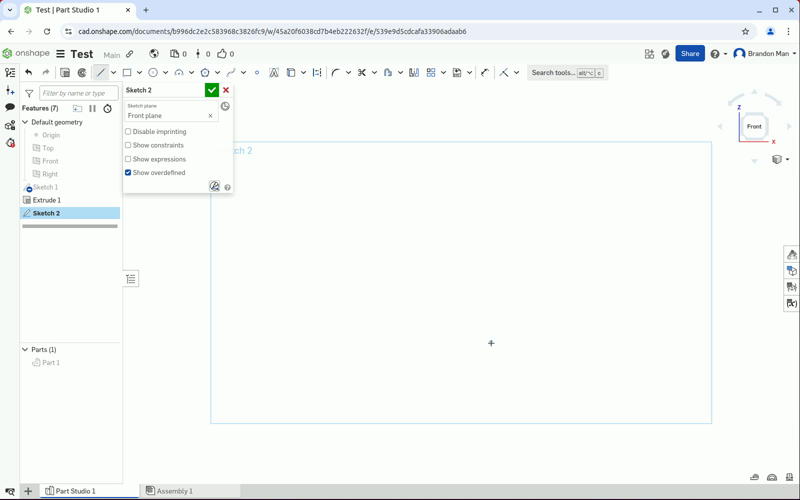
key_down(shift)
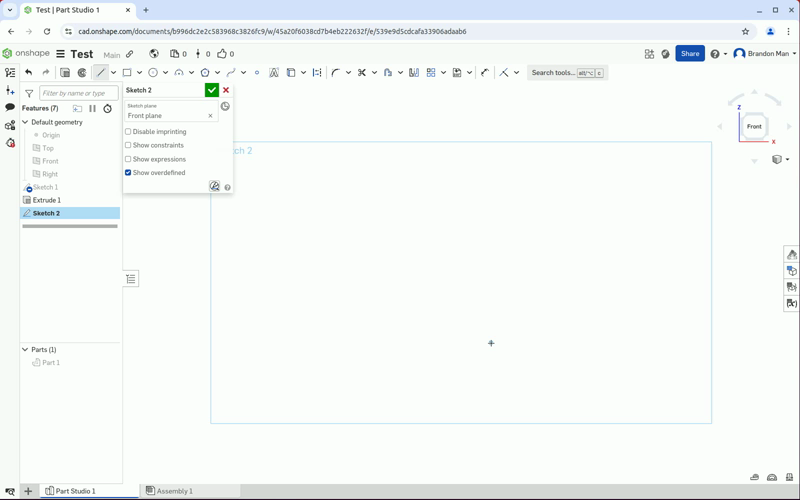
mouse_move(521, 342)
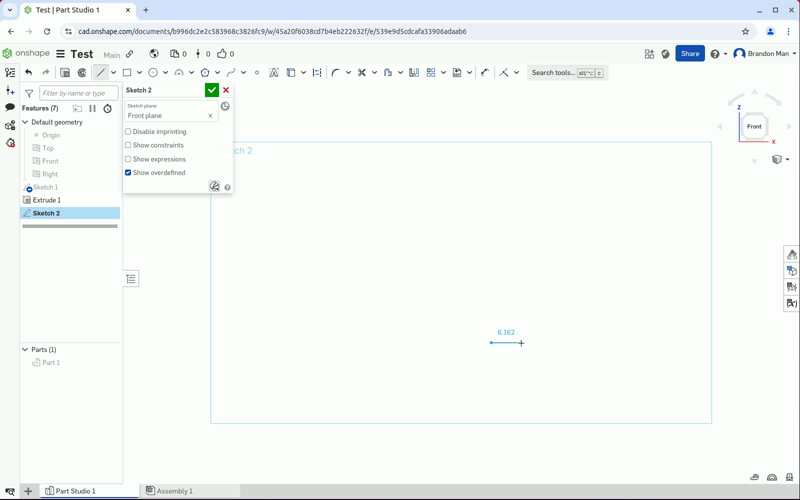
mouse_move(497, 339)
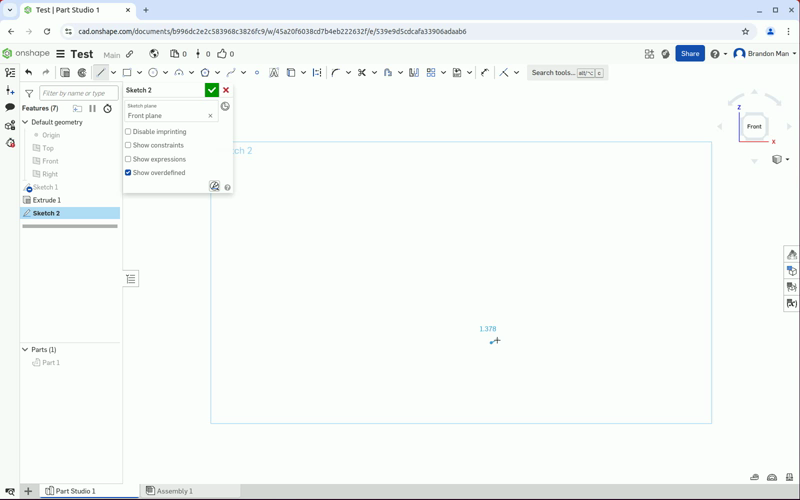
scroll(6)
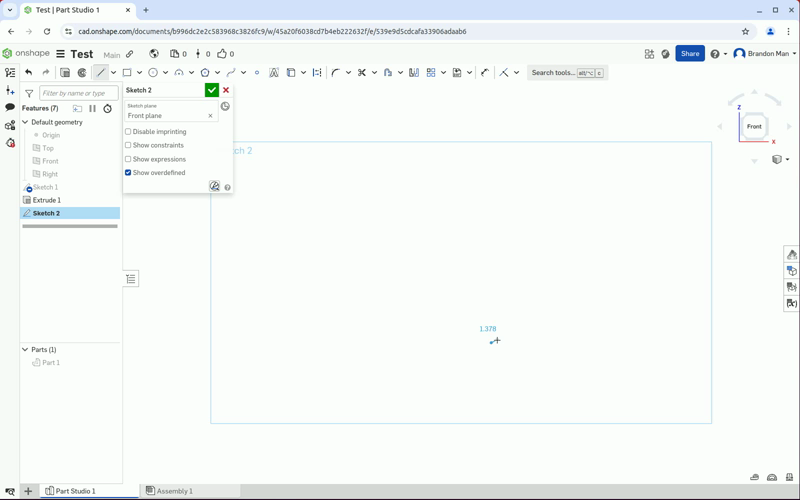
scroll(6)
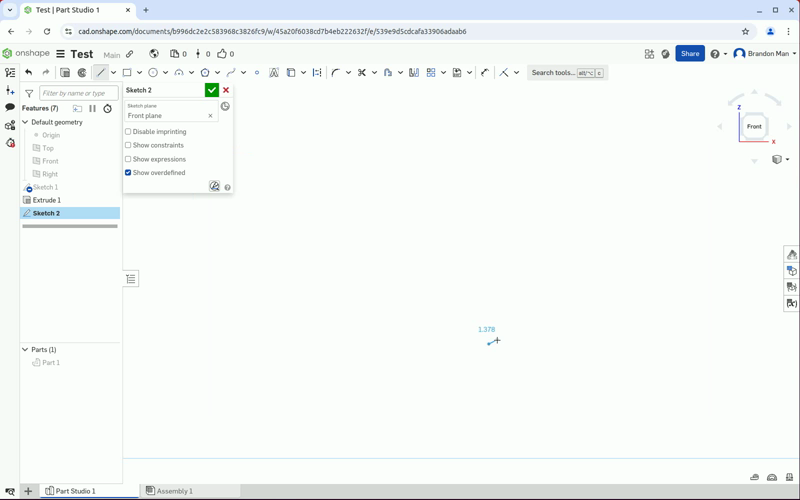
scroll(6)
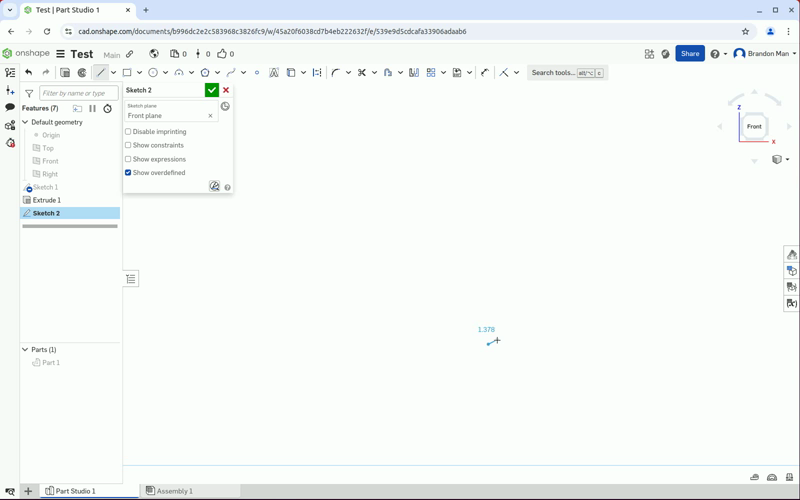
scroll(6)
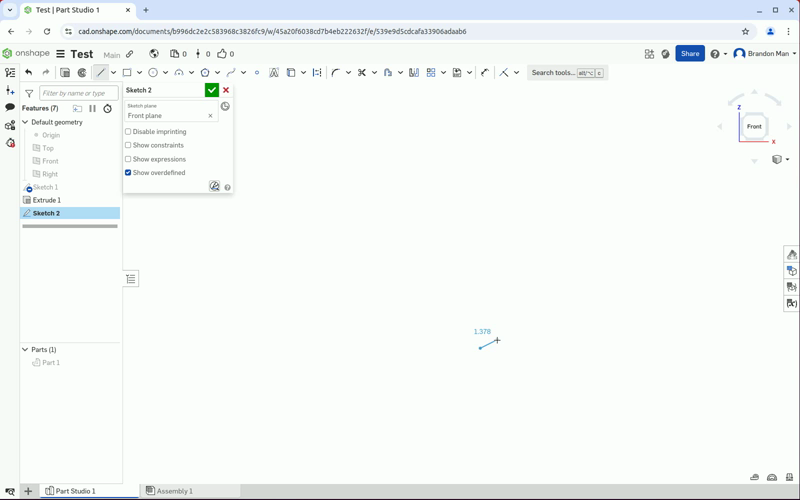
scroll(6)
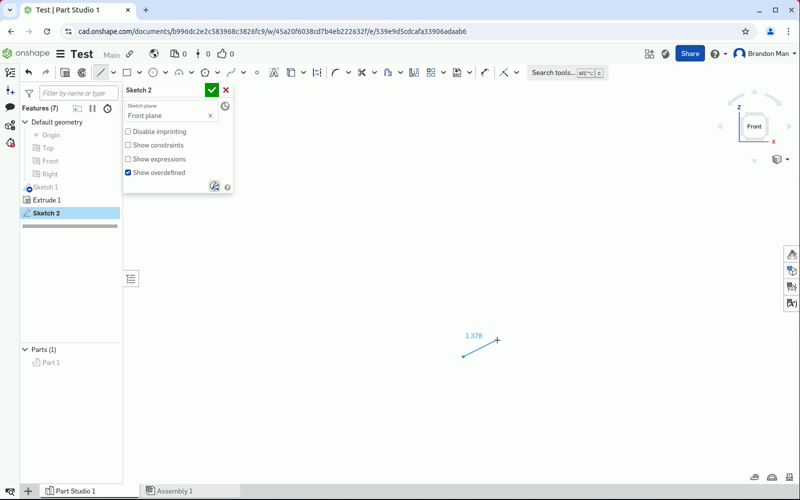
scroll(6)
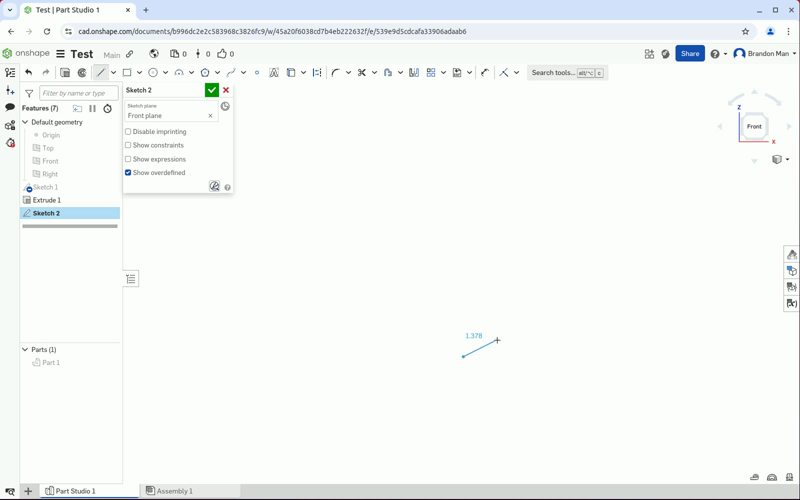
scroll(6)
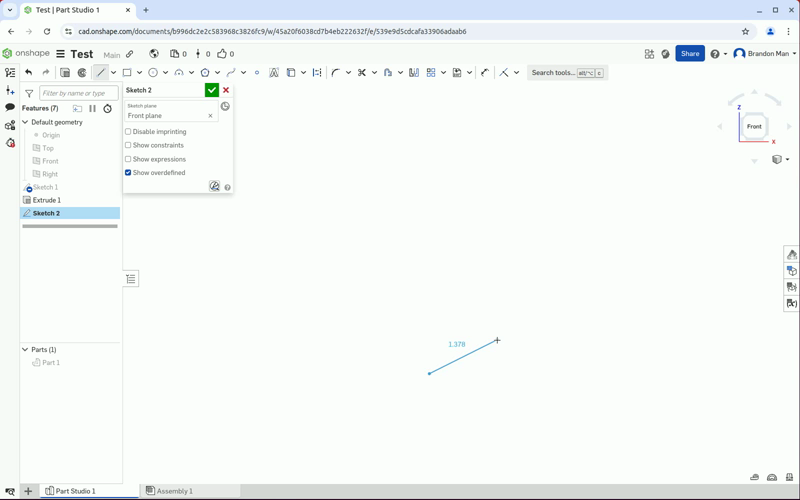
click(497, 339)
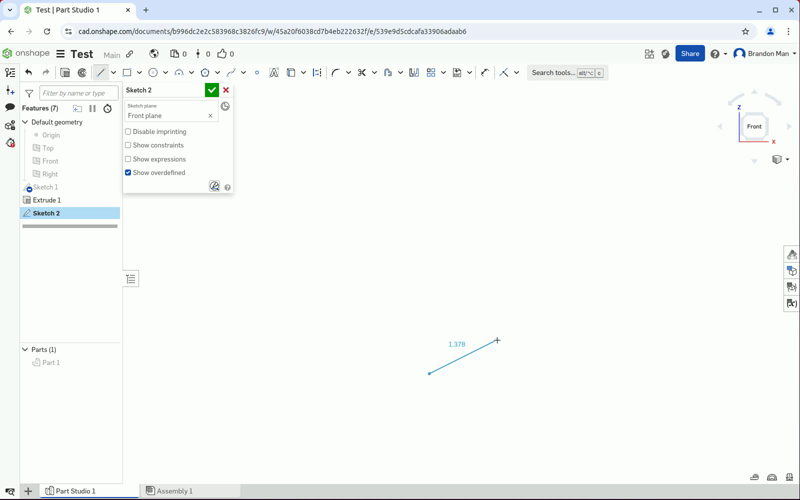
scroll(-6)
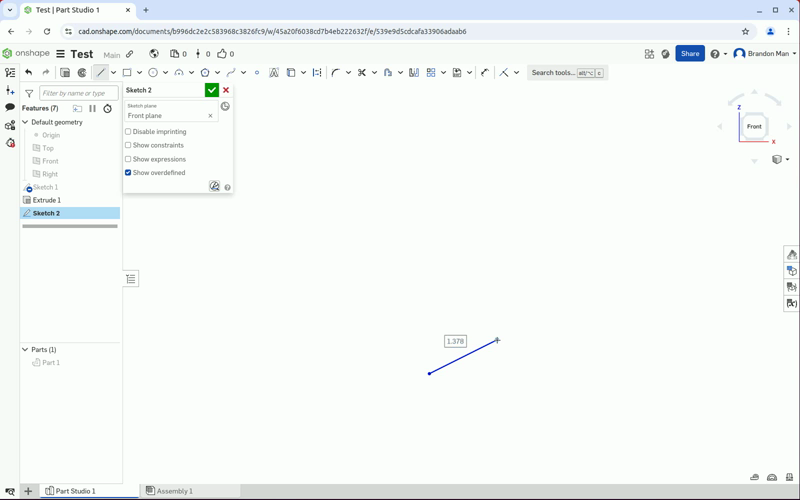
scroll(-6)
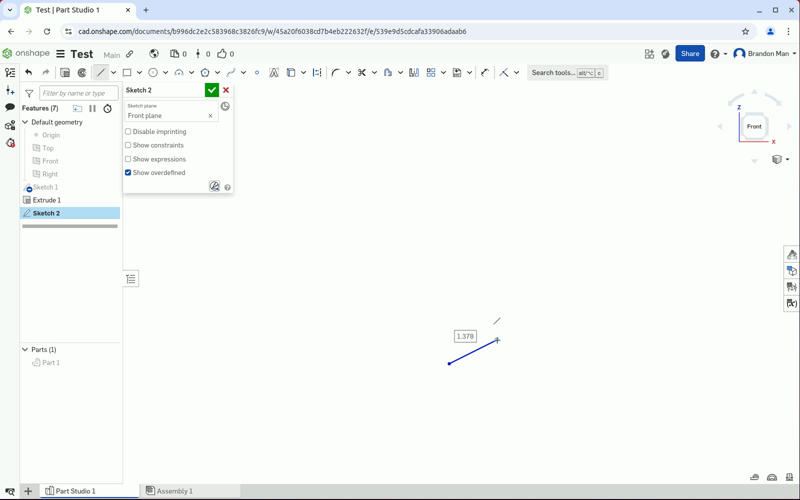
scroll(-6)
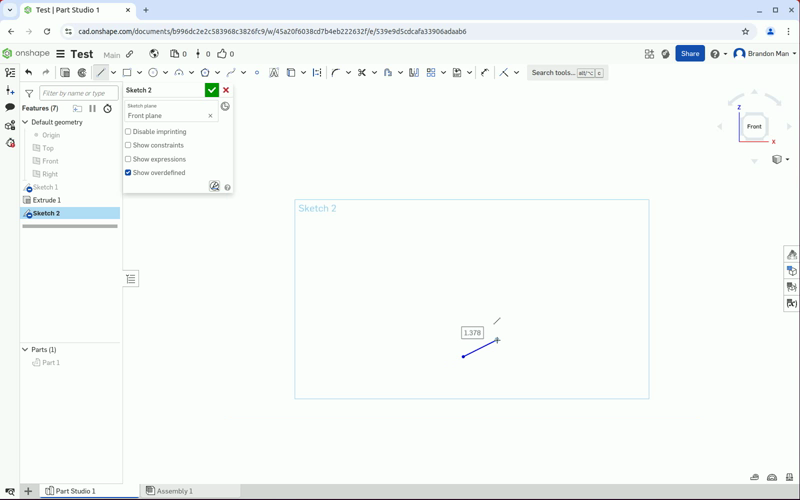
scroll(-6)
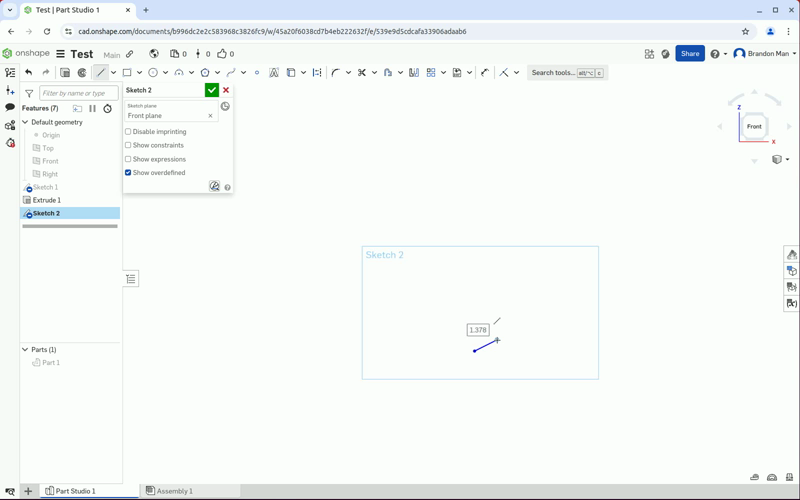
scroll(-6)
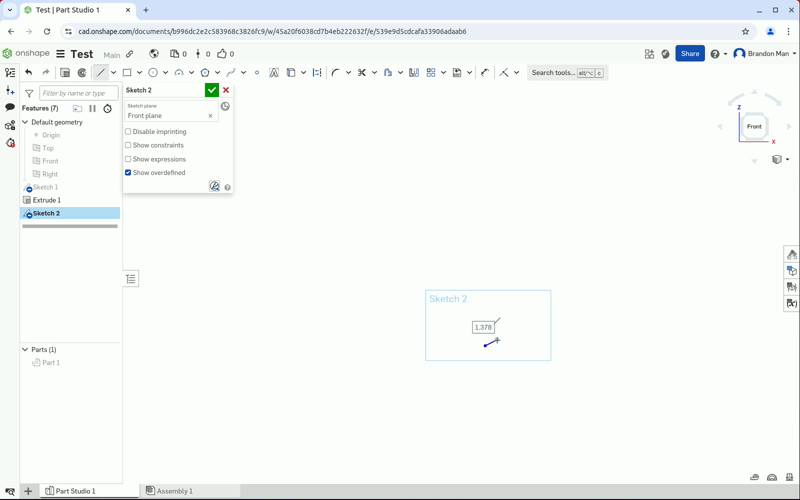
scroll(-6)
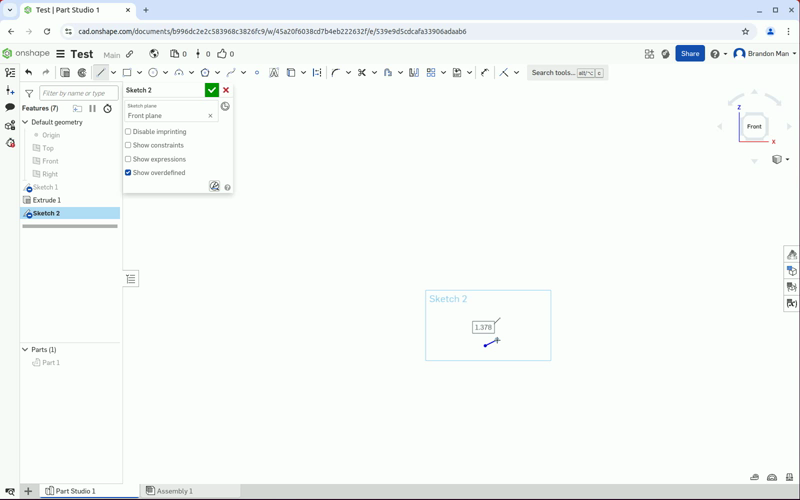
scroll(-6)
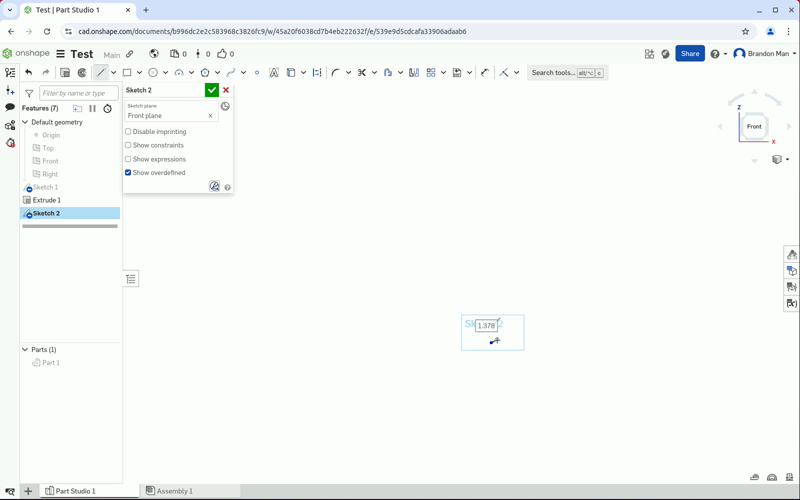
key_up(shift)
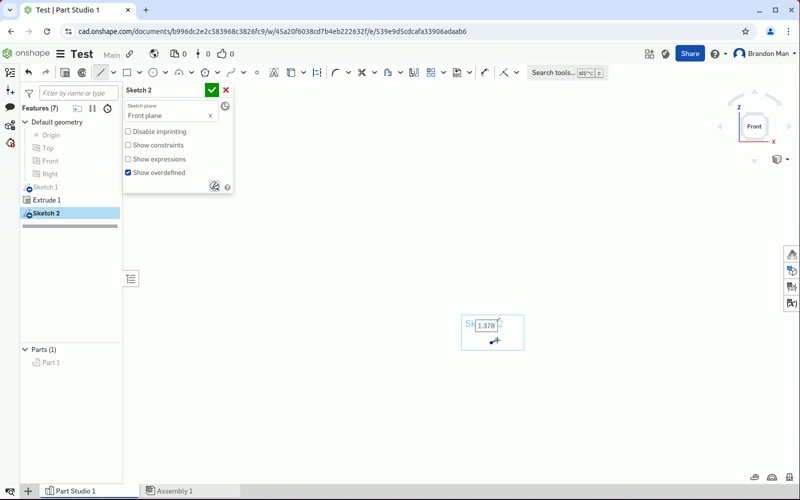
key_down(shift)
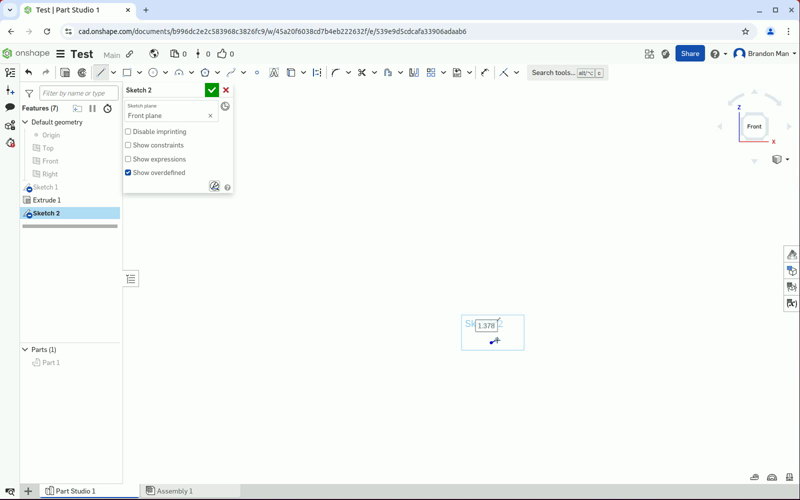
mouse_move(527, 339)
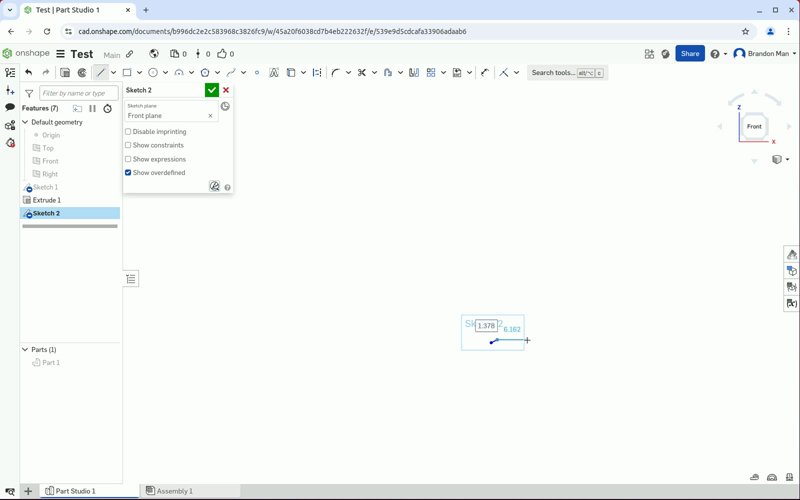
mouse_move(511, 306)
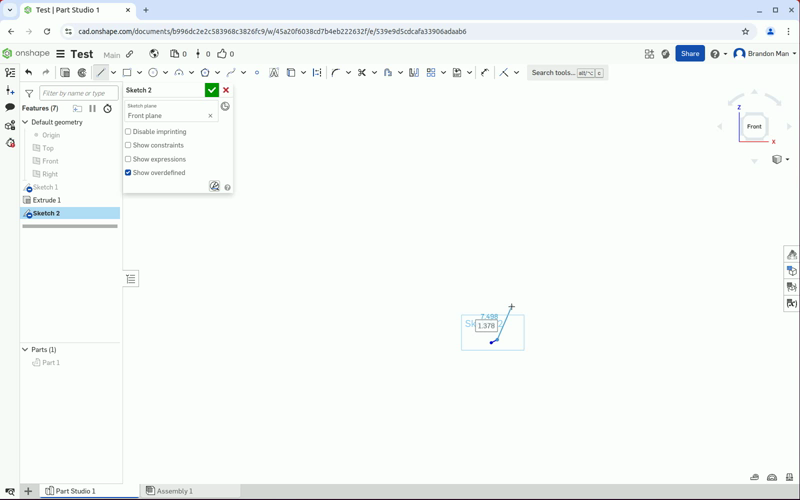
click(511, 306)
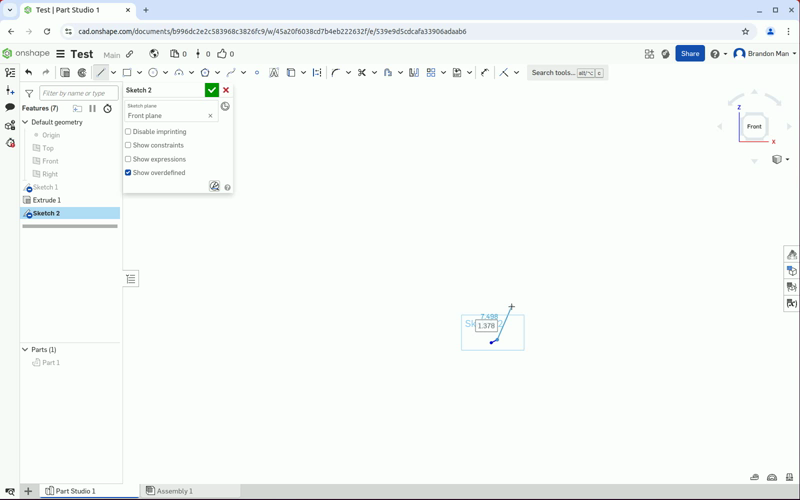
key_up(shift)
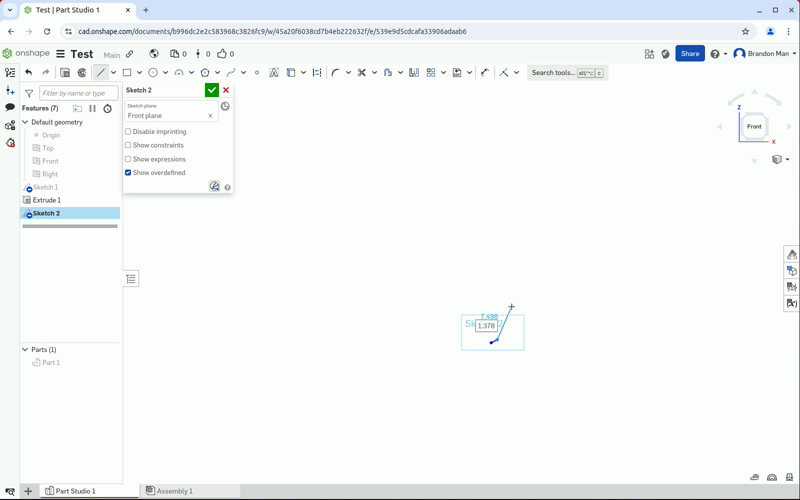
key_down(shift)
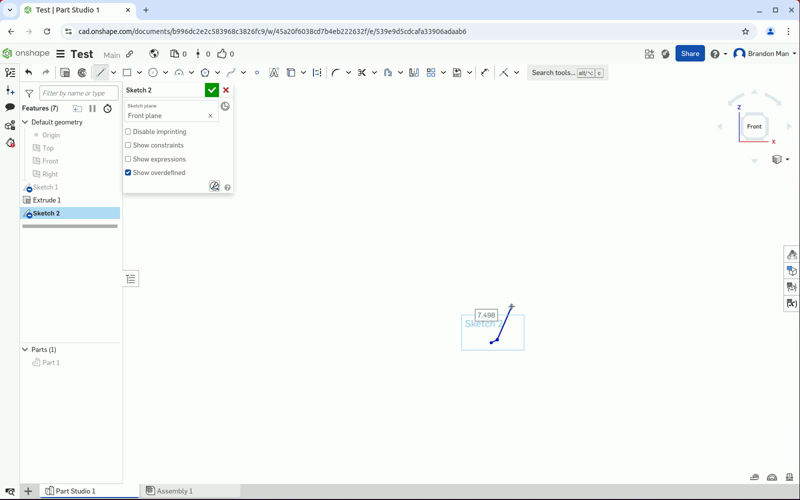
mouse_move(541, 306)
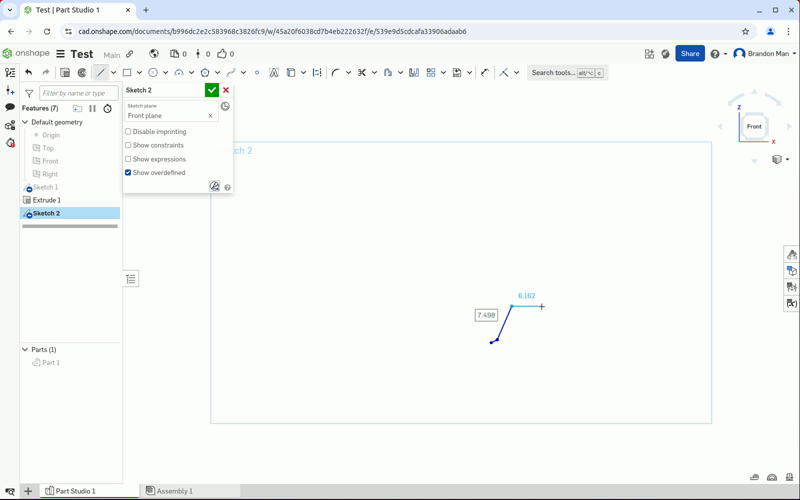
mouse_move(504, 303)
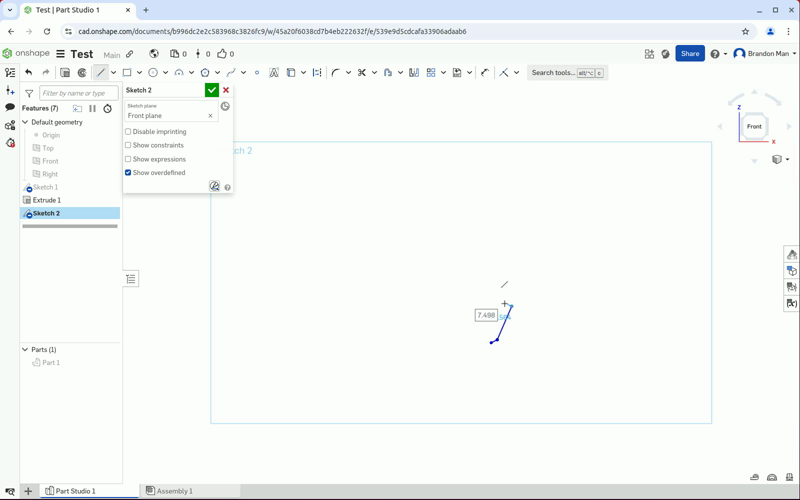
scroll(6)
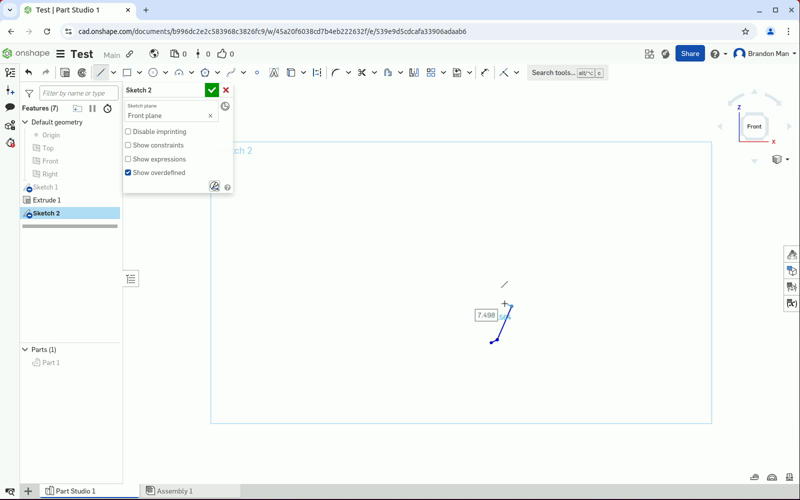
scroll(6)
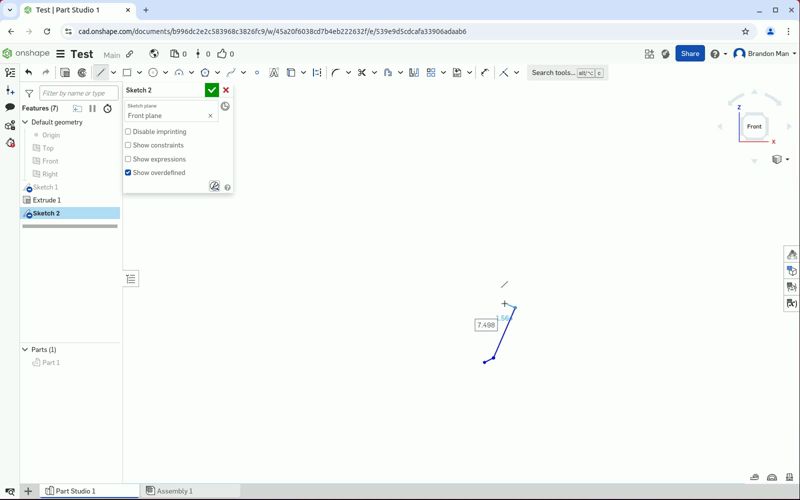
scroll(6)
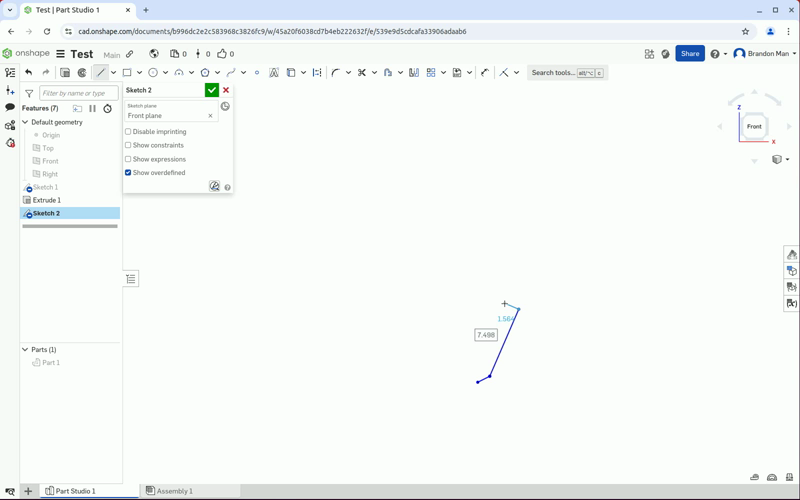
scroll(6)
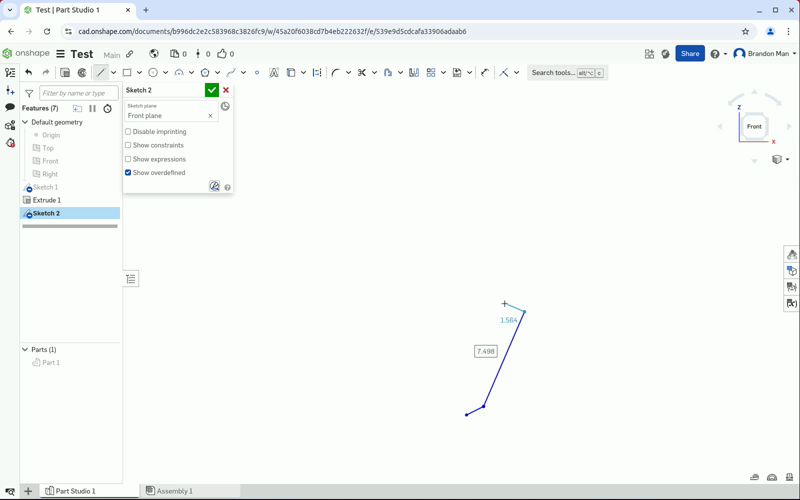
scroll(6)
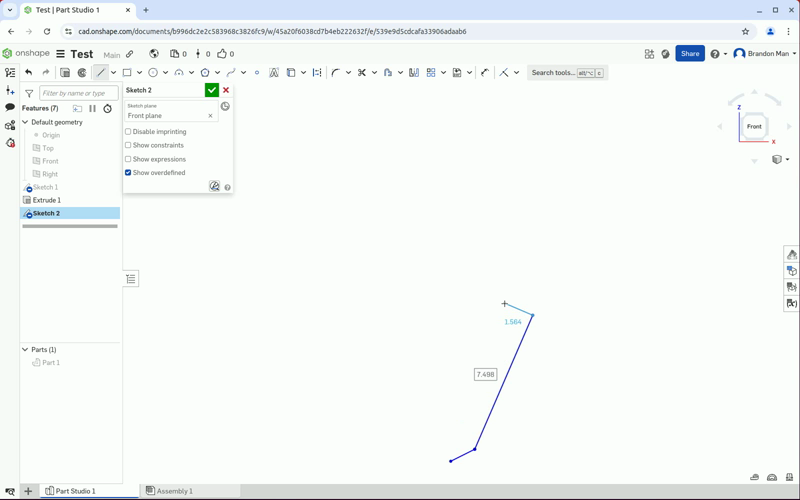
scroll(6)
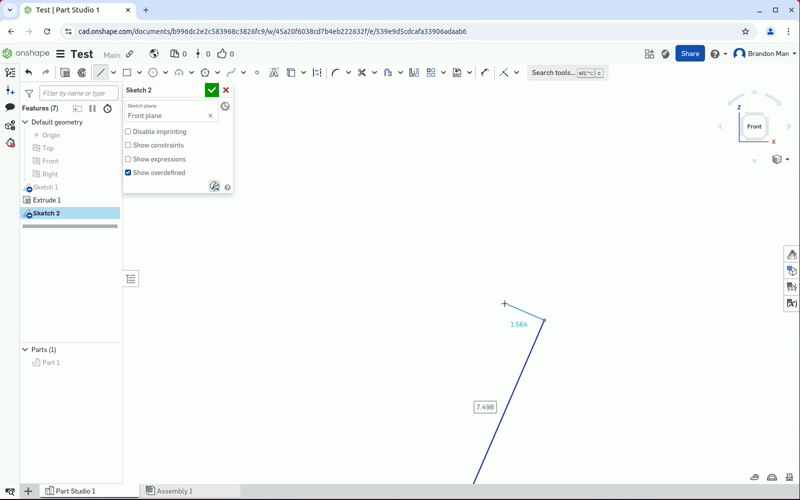
scroll(6)
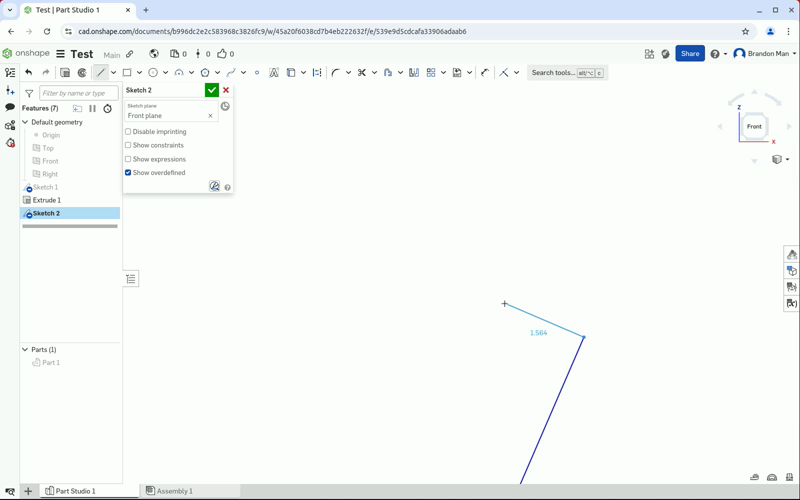
click(504, 303)
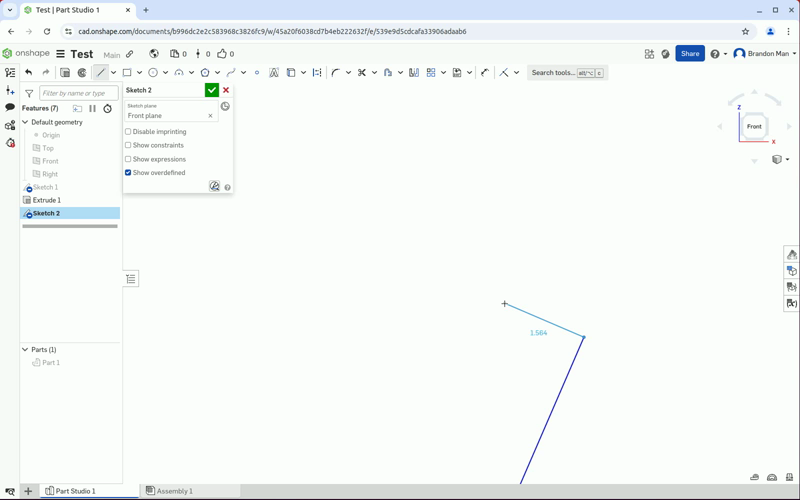
scroll(-6)
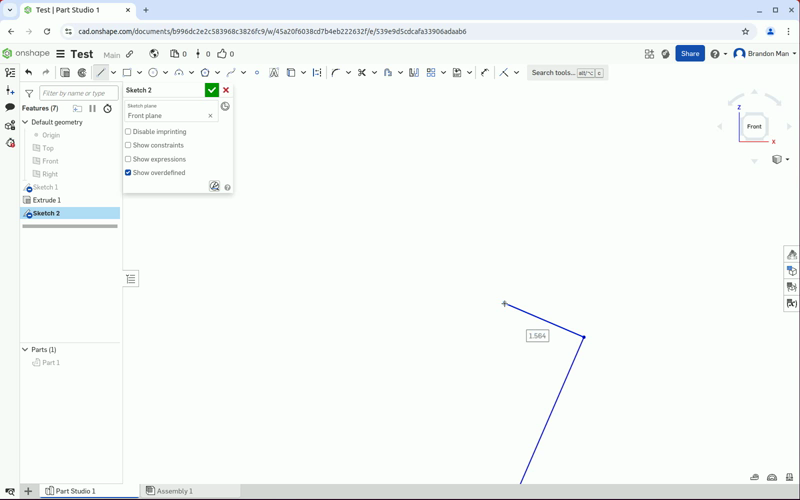
scroll(-6)
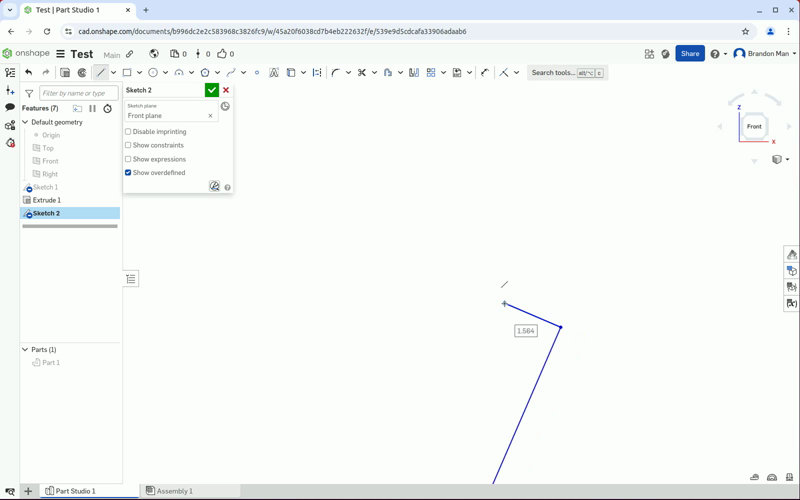
scroll(-6)
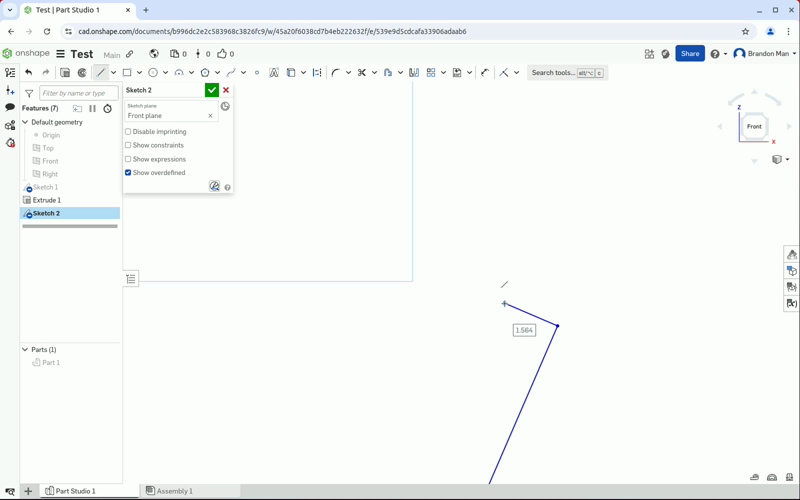
scroll(-6)
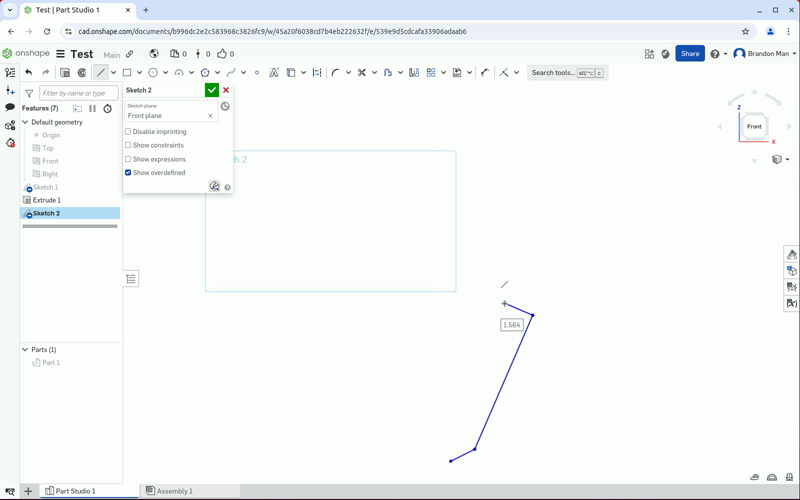
scroll(-6)
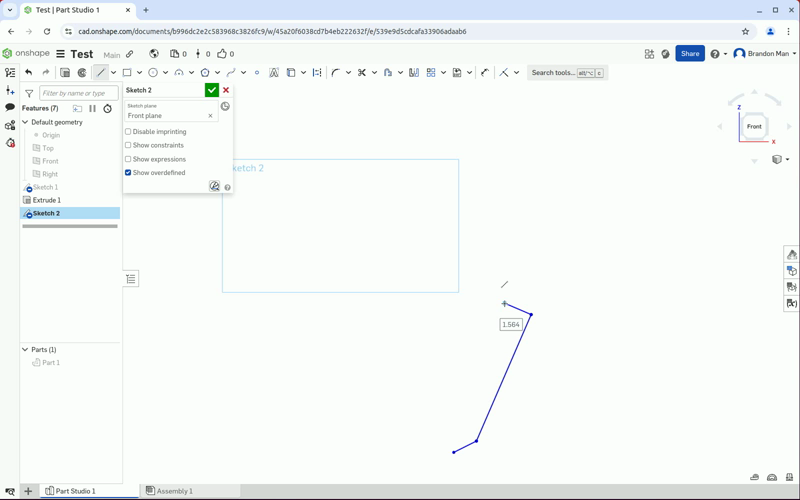
scroll(-6)
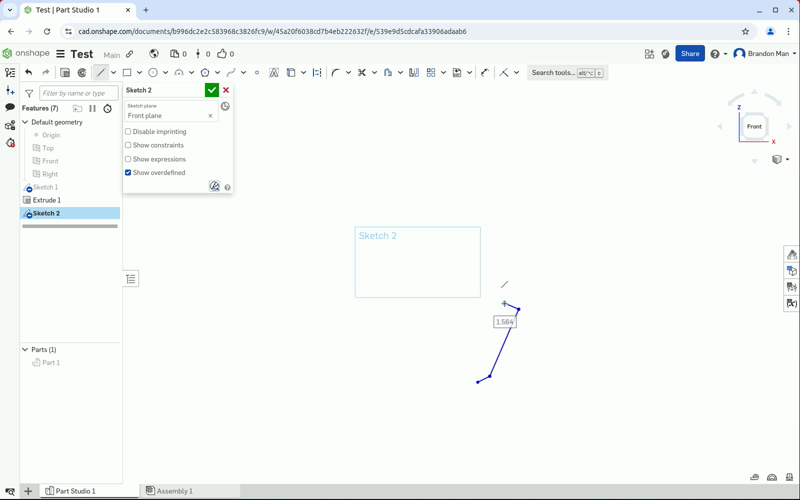
scroll(-6)
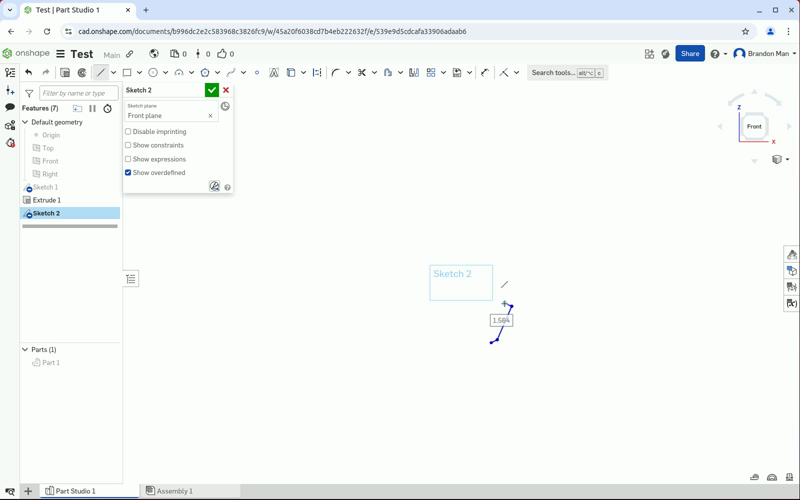
key_up(shift)
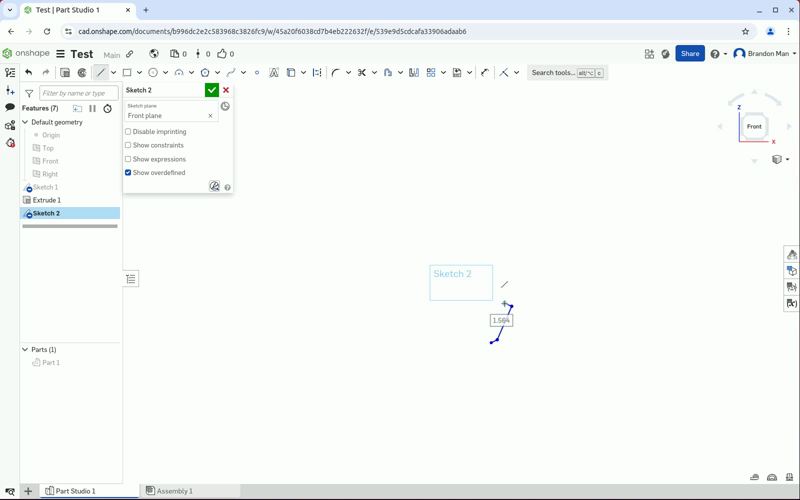
key_down(shift)
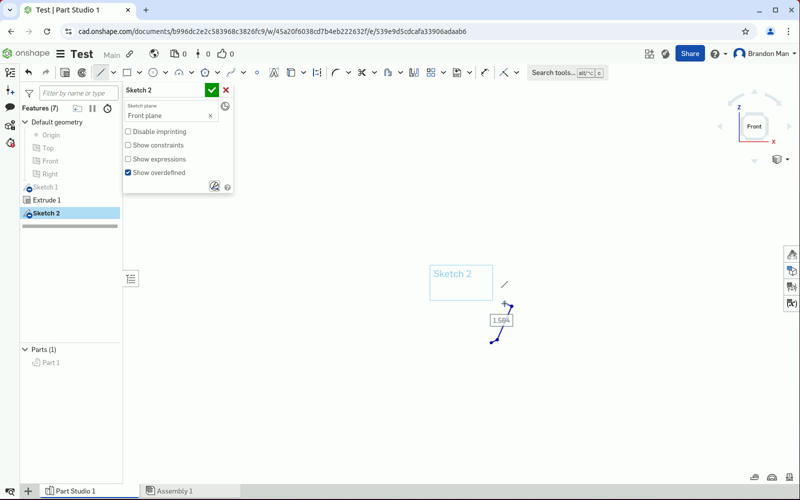
mouse_move(534, 303)
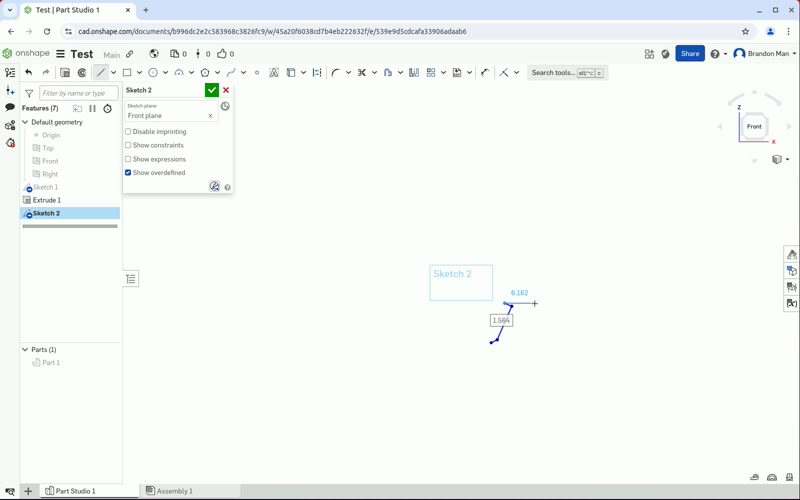
mouse_move(491, 335)
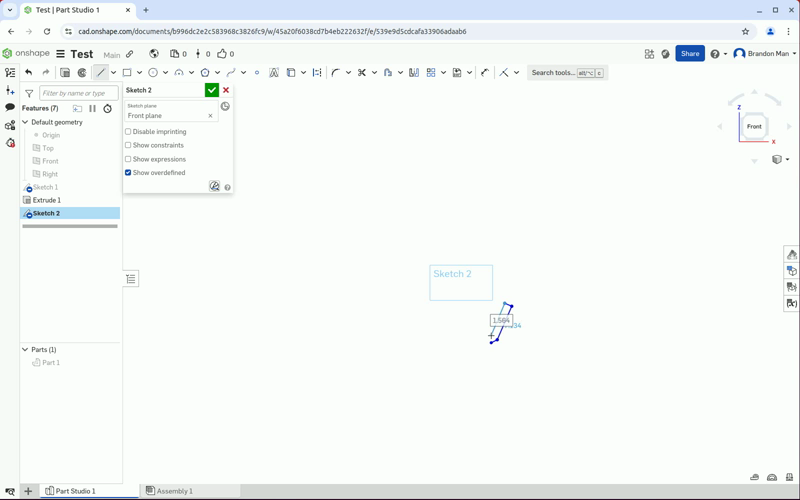
click(491, 335)
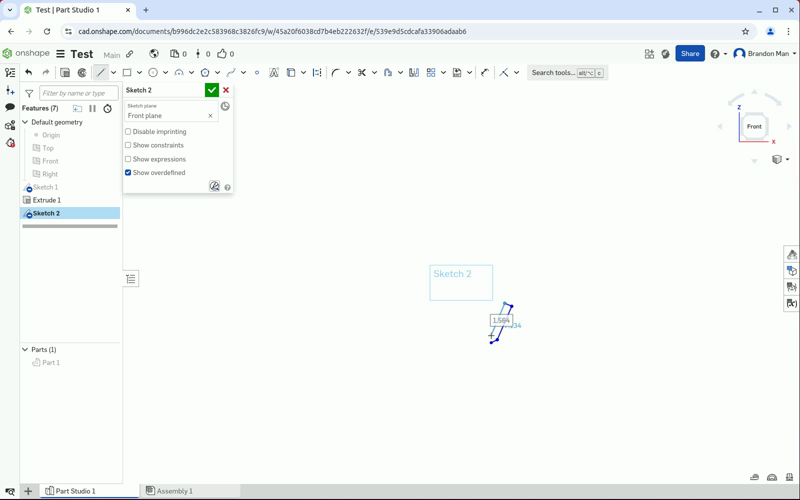
key_up(shift)
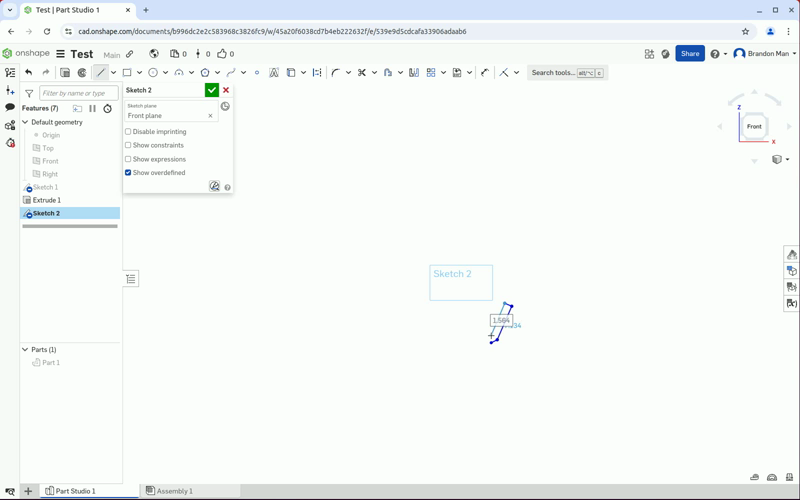
mouse_move(521, 335)
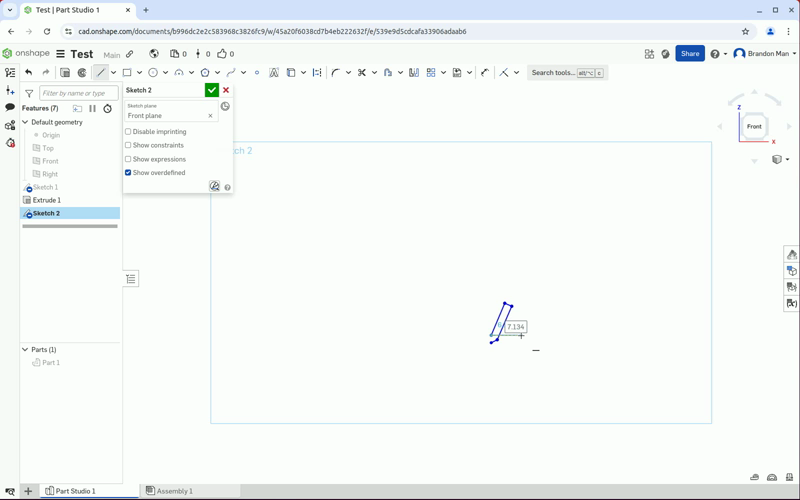
key_down(shift)
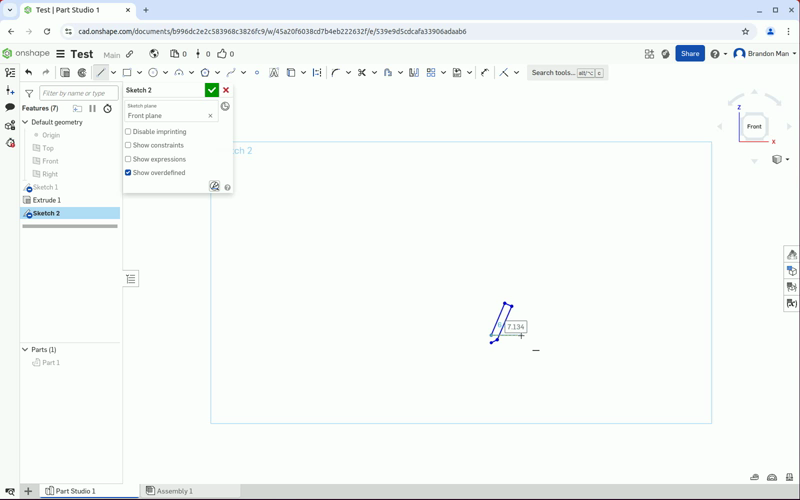
mouse_move(491, 342)
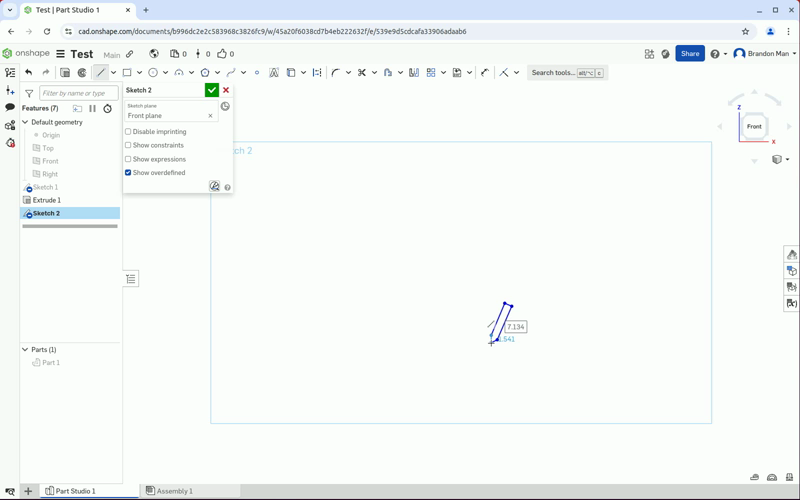
scroll(6)
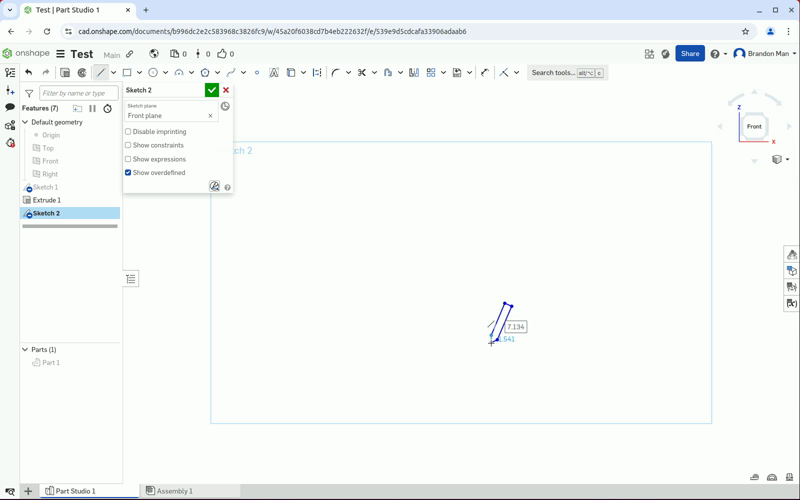
scroll(6)
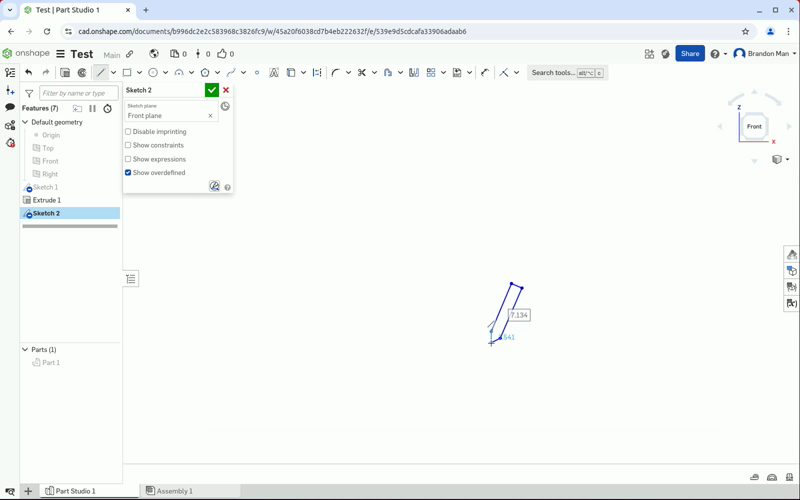
scroll(6)
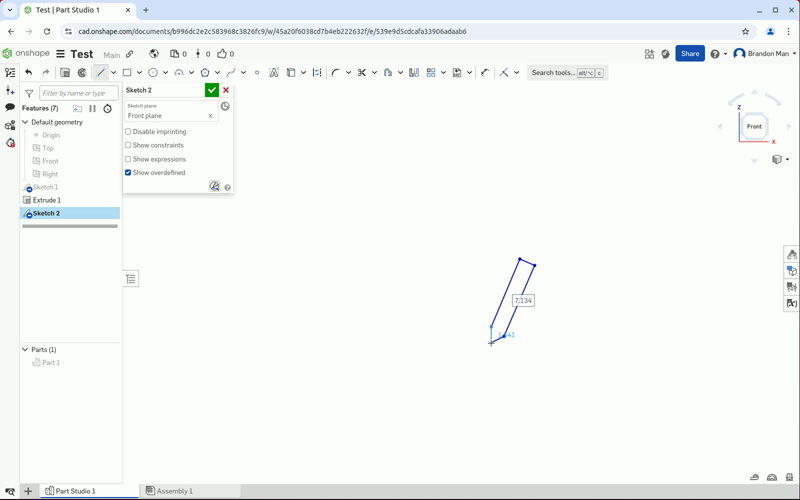
scroll(6)
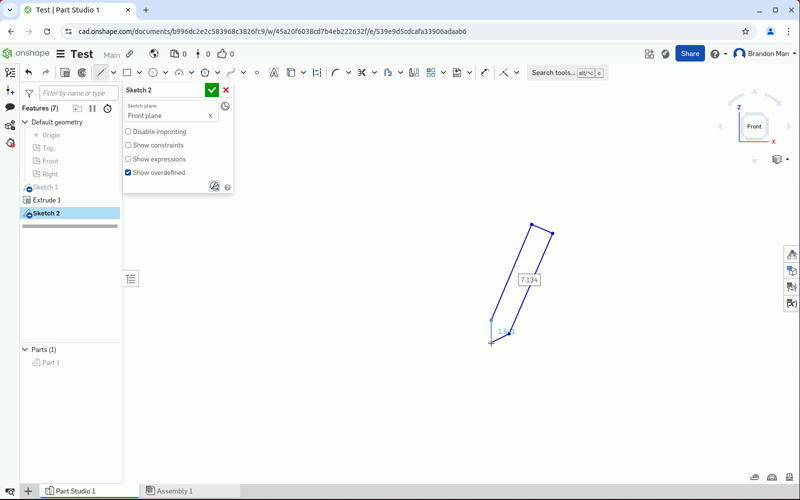
scroll(6)
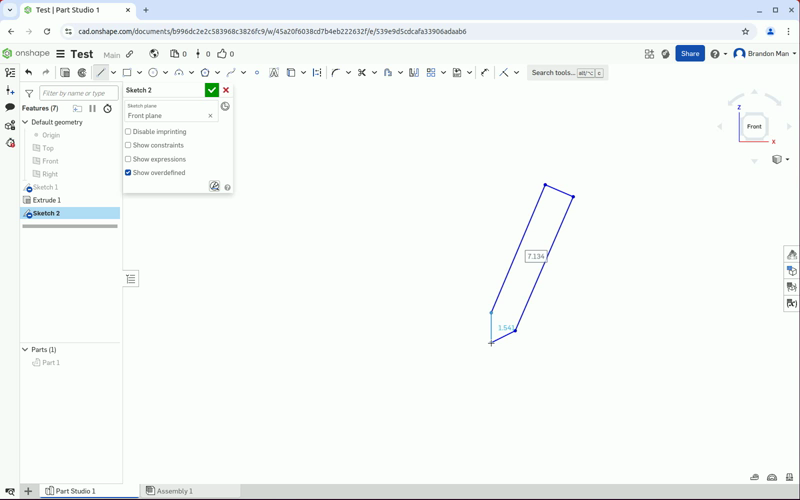
scroll(6)
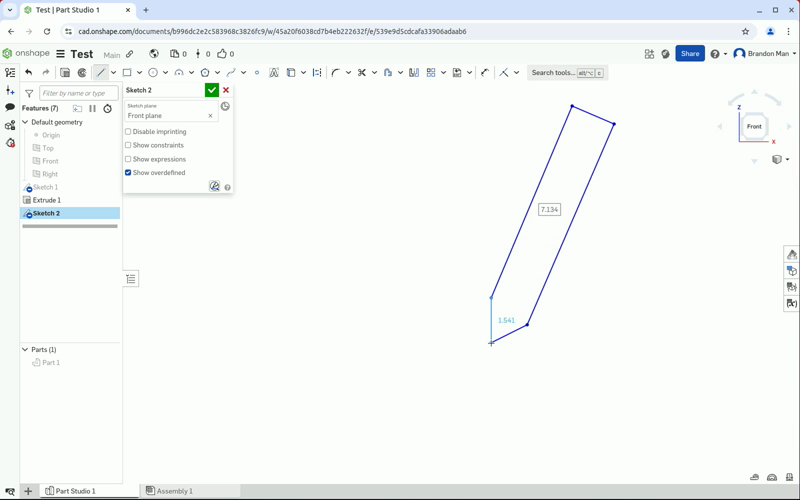
scroll(6)
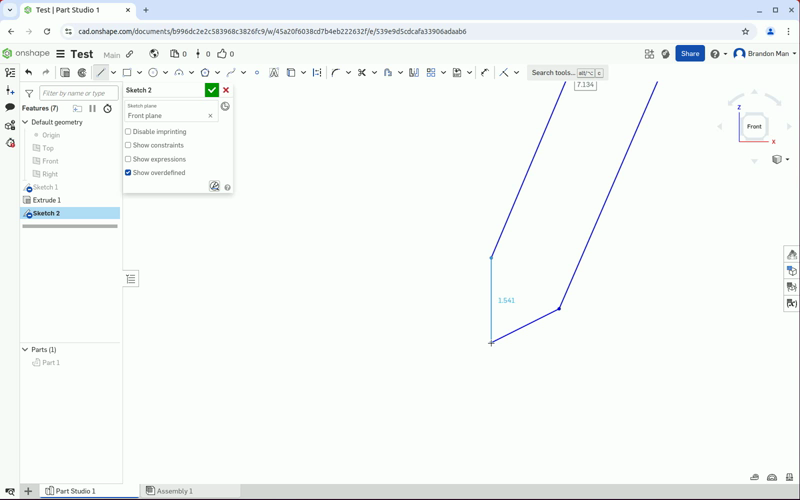
key_up(shift)
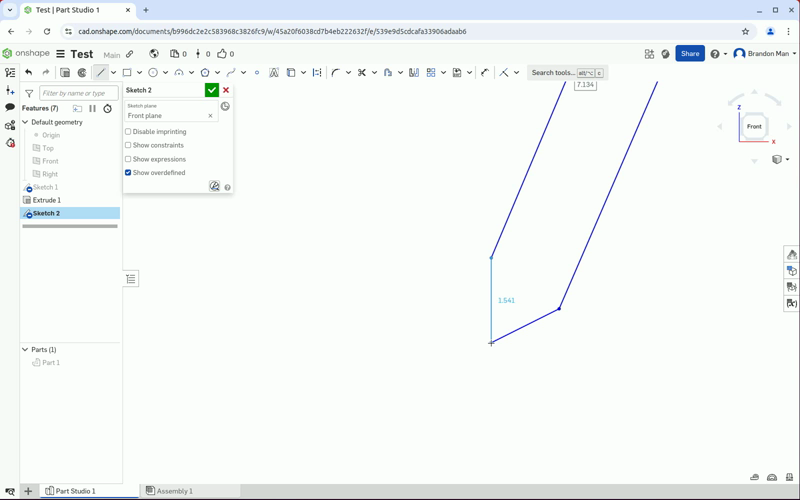
click(491, 342)
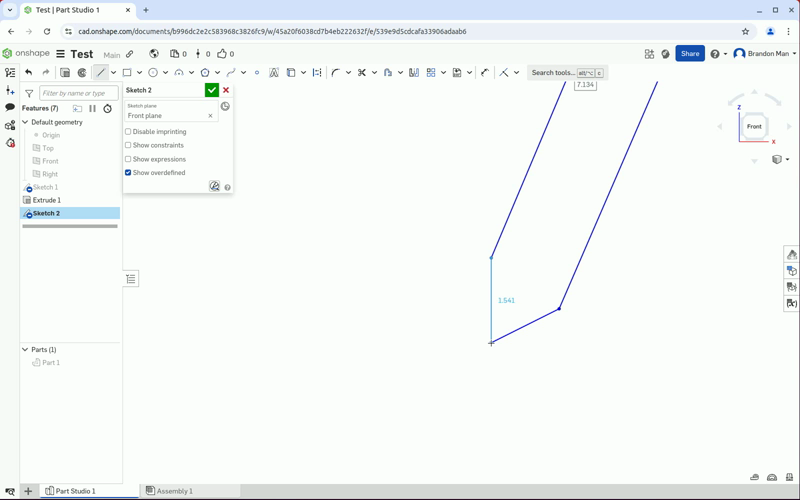
scroll(-6)
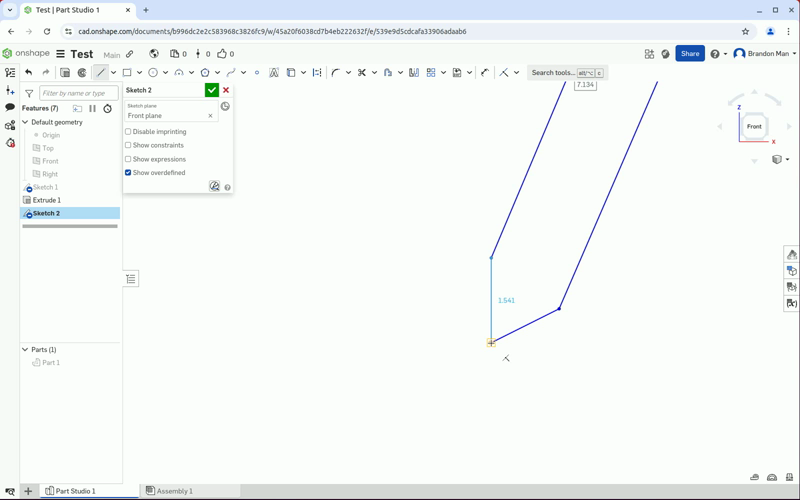
scroll(-6)
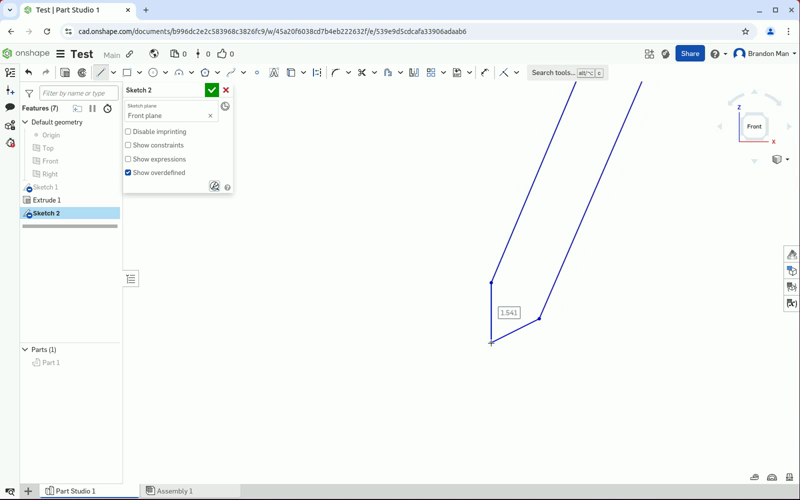
scroll(-6)
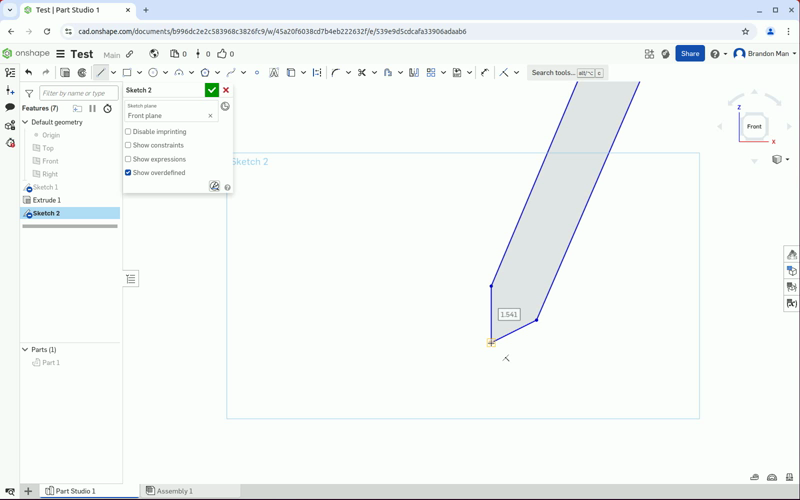
scroll(-6)
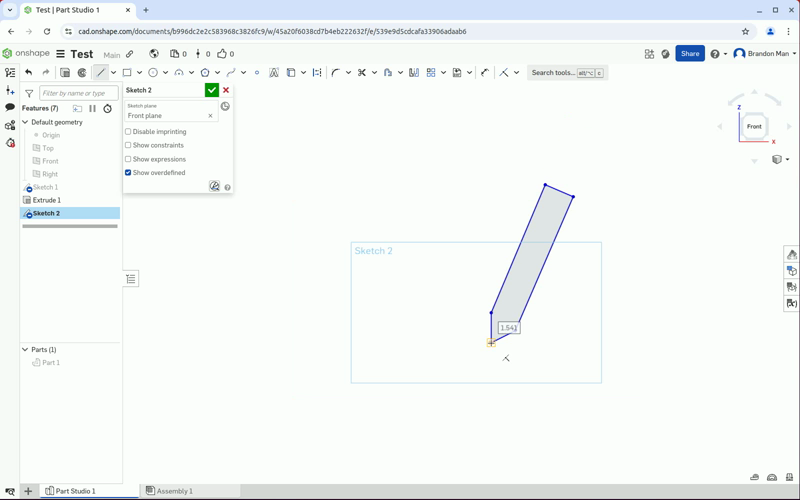
scroll(-6)
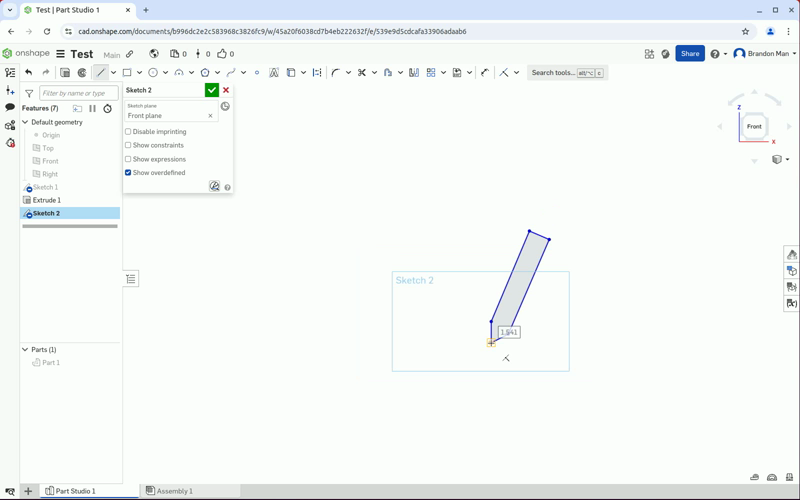
scroll(-6)
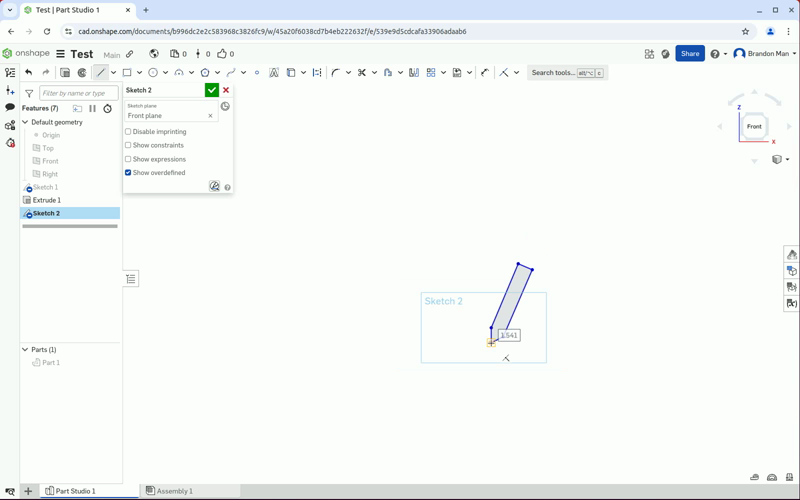
scroll(-6)
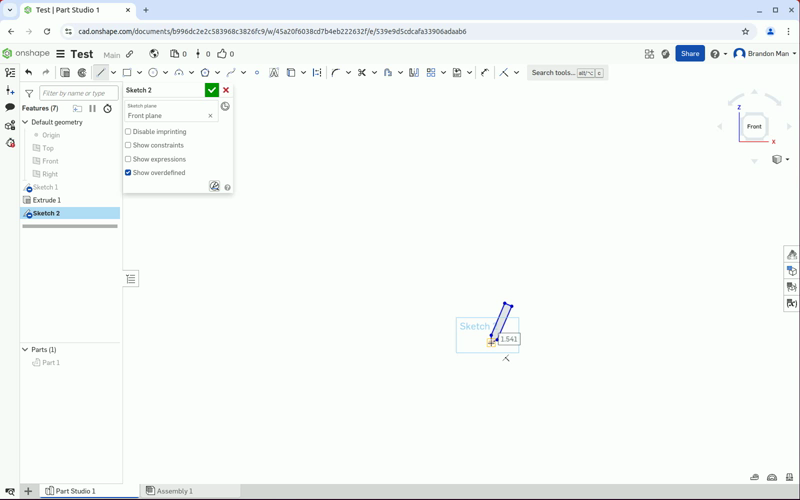
key(esc)
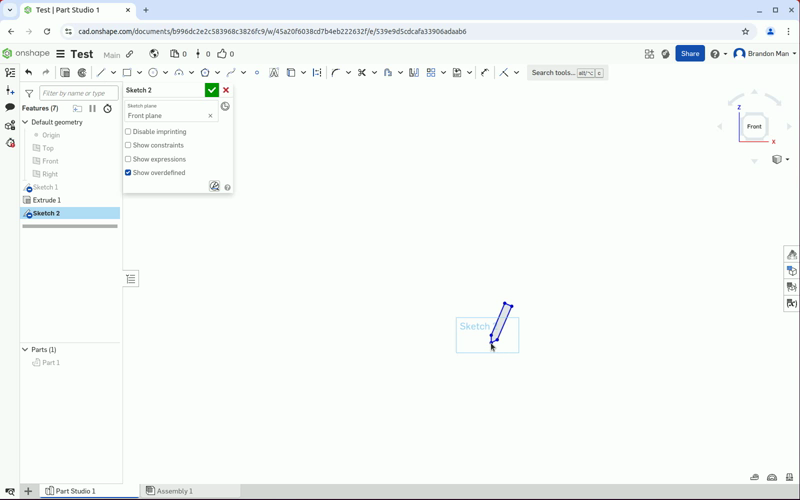
mouse_move(495, 335)
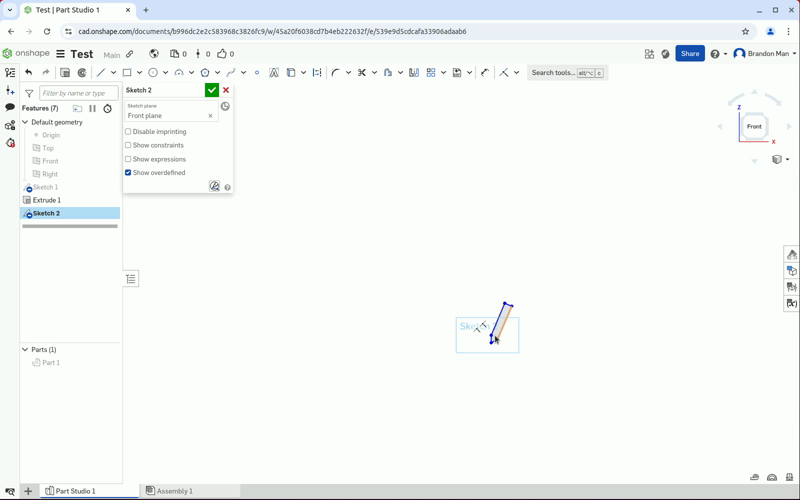
scroll(6)
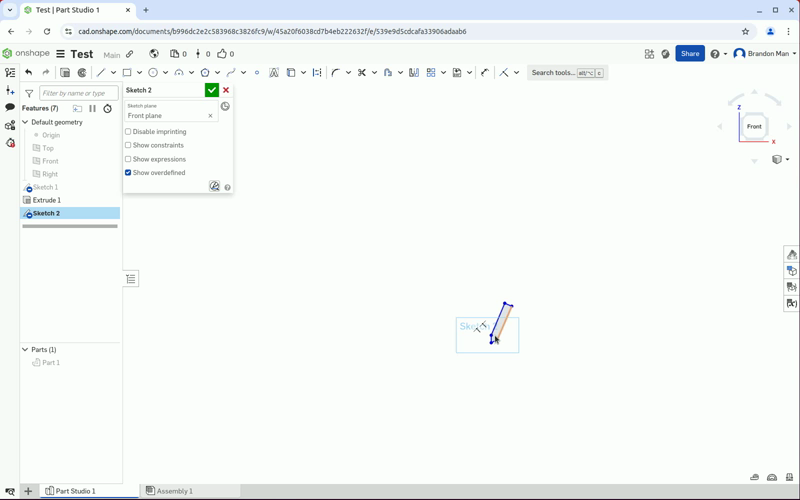
scroll(6)
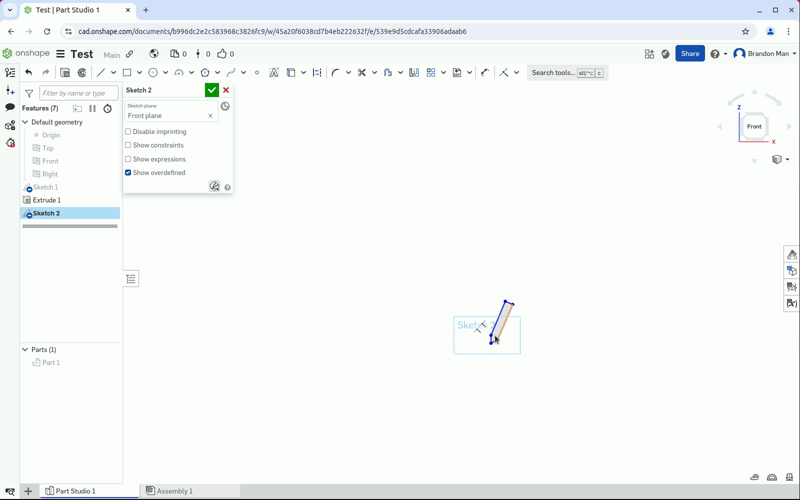
scroll(6)
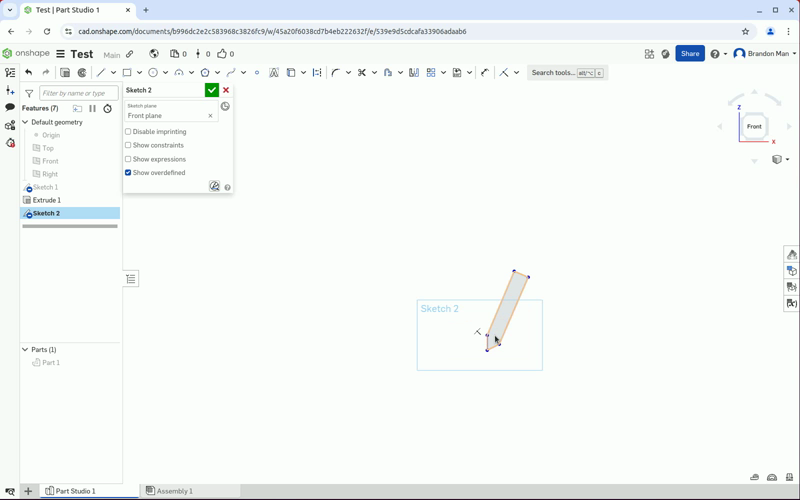
scroll(6)
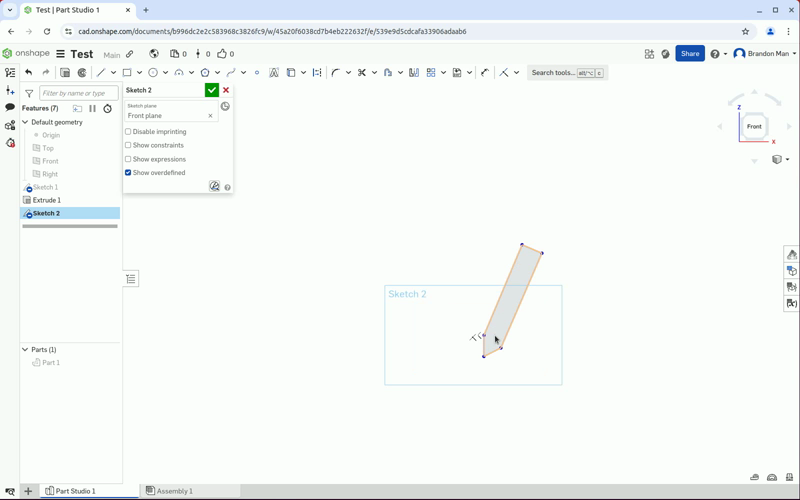
scroll(6)
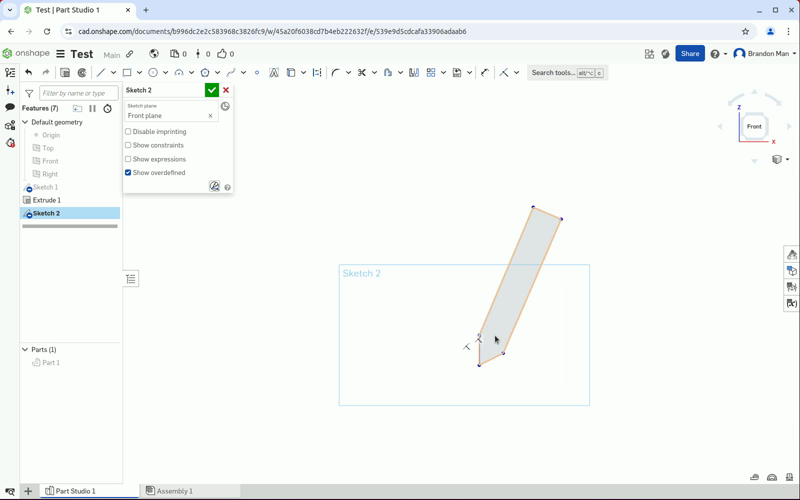
scroll(6)
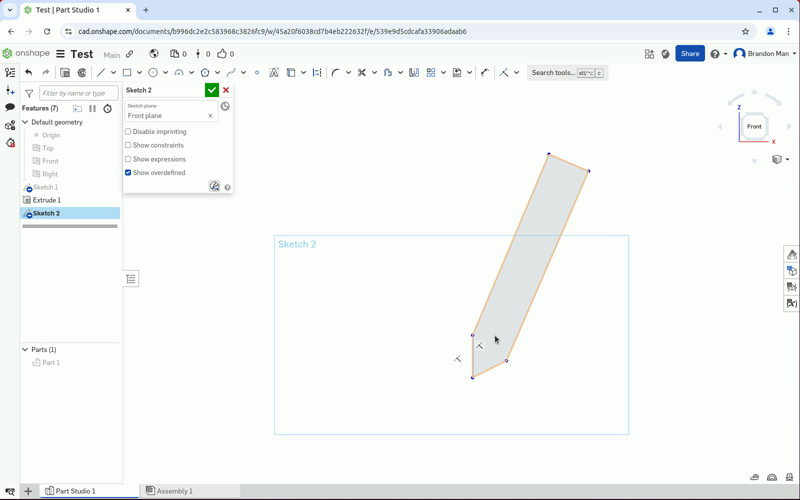
scroll(6)
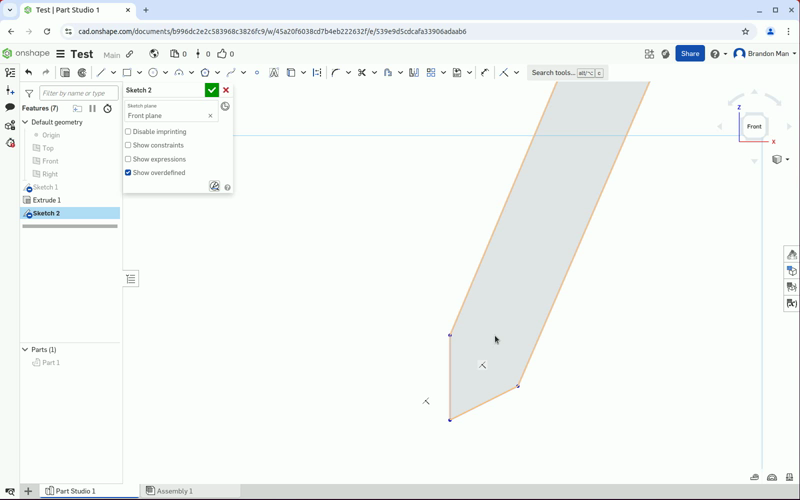
click(495, 335)
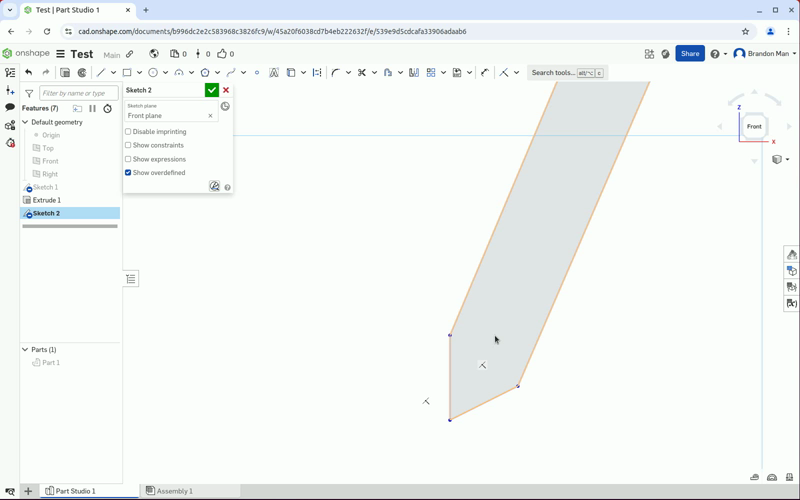
scroll(-6)
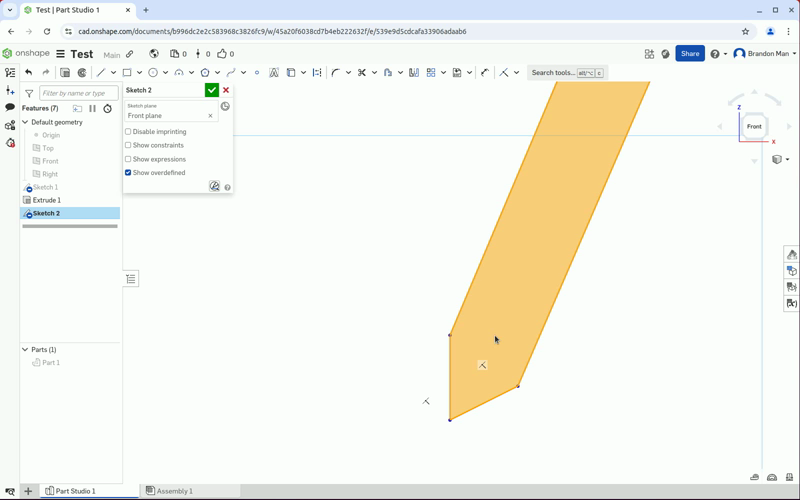
scroll(-6)
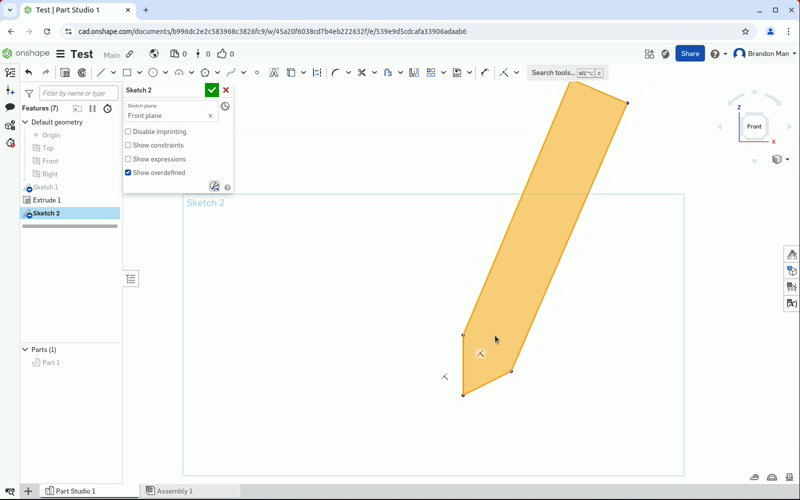
scroll(-6)
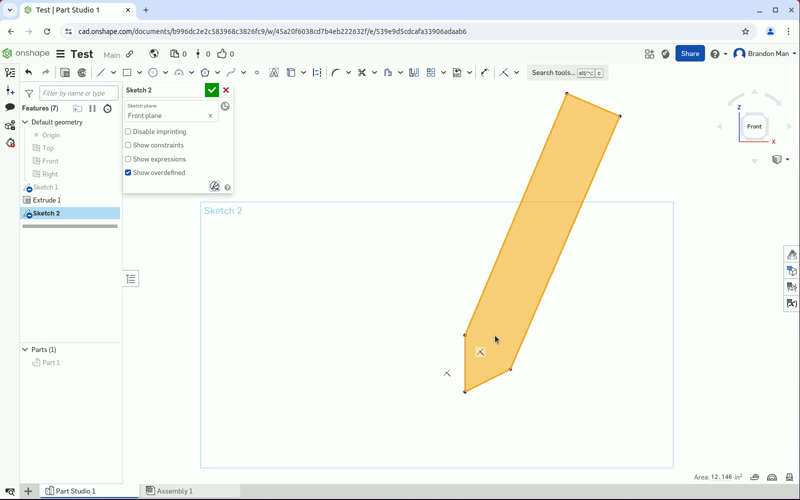
scroll(-6)
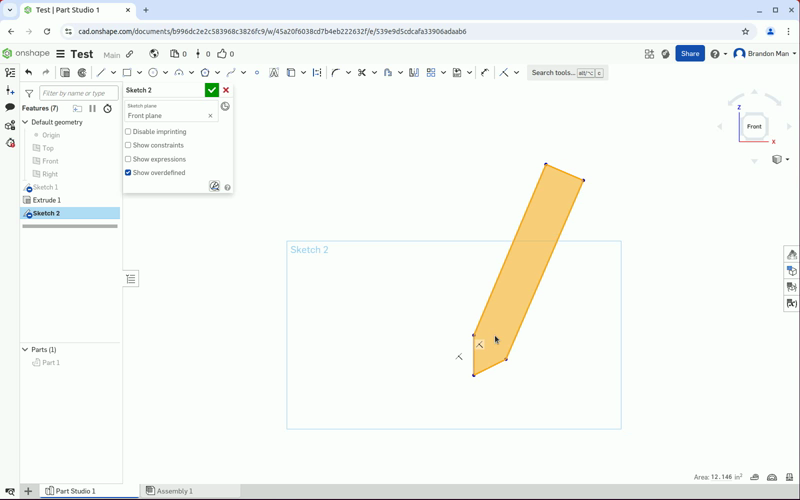
scroll(-6)
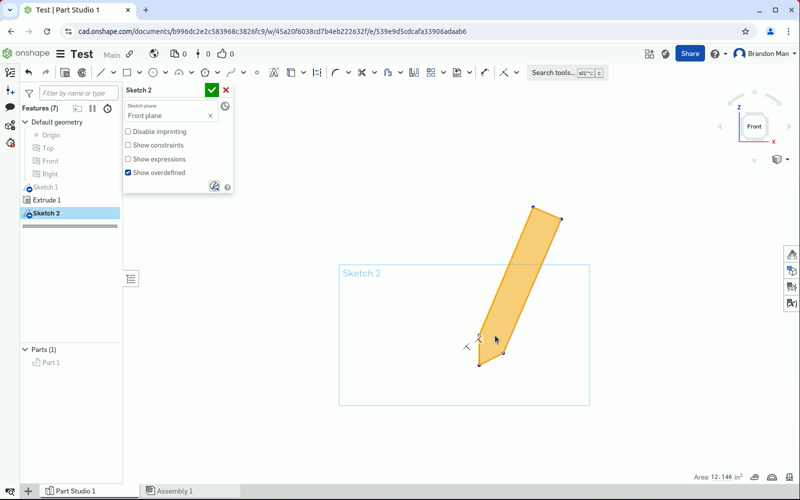
scroll(-6)
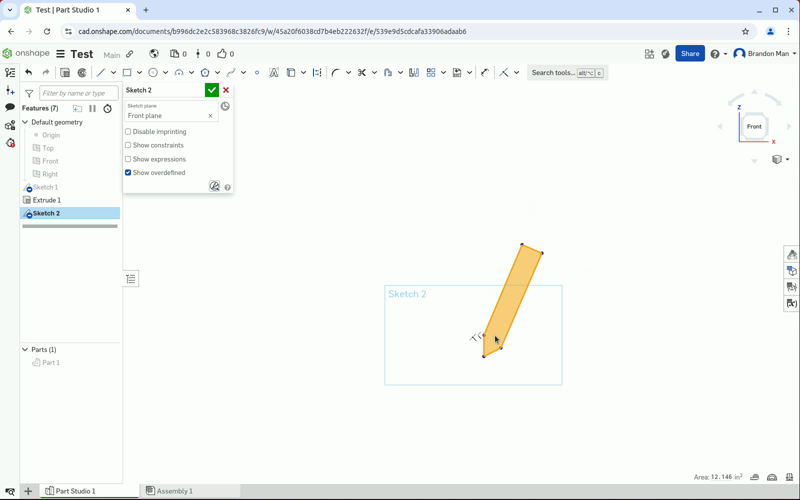
scroll(-6)
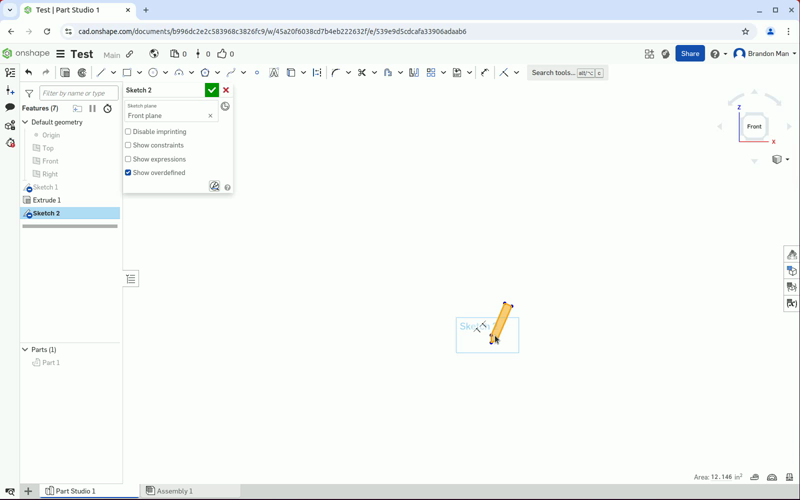
mouse_move(73, 352)
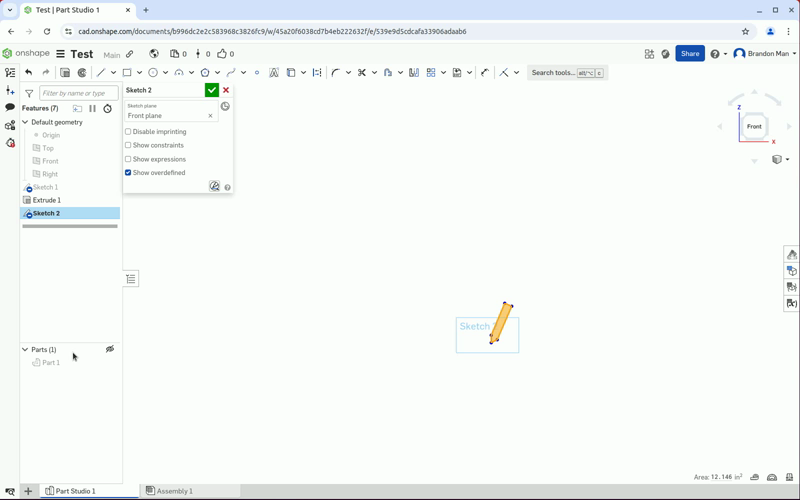
key(shift+y)
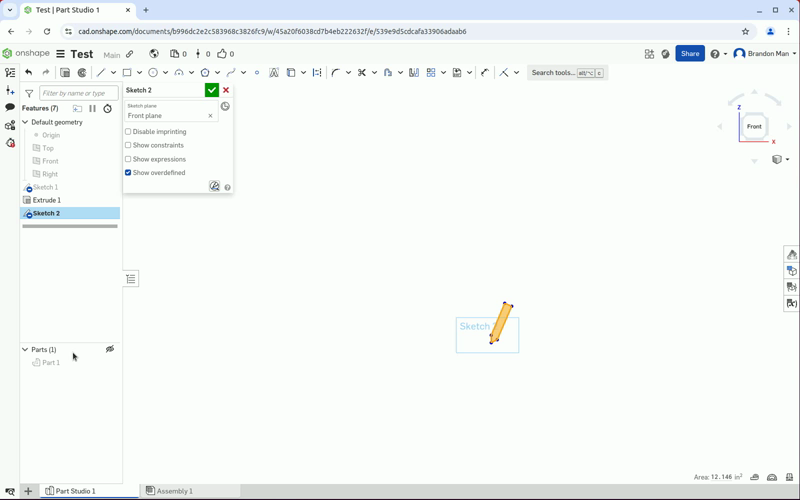
key(shift+e)
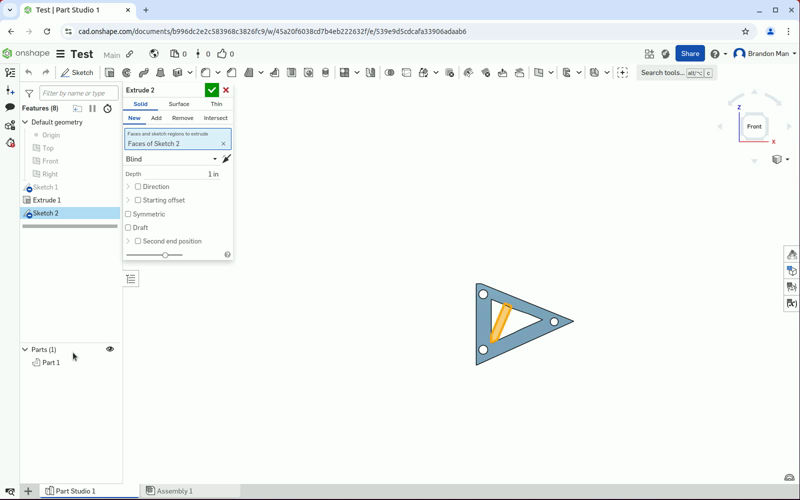
mouse_move(143, 106)
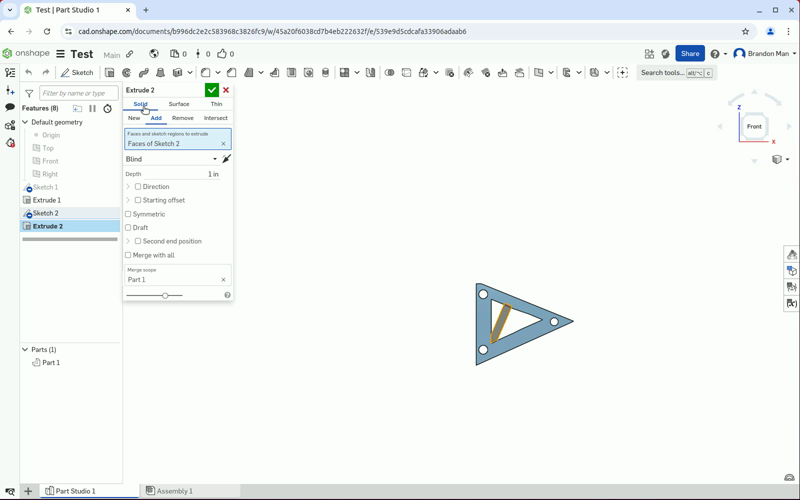
click(143, 106)
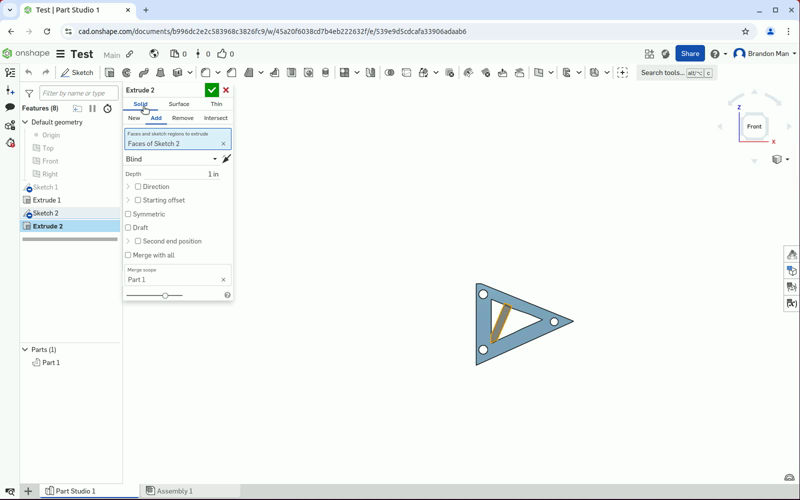
mouse_move(137, 120)
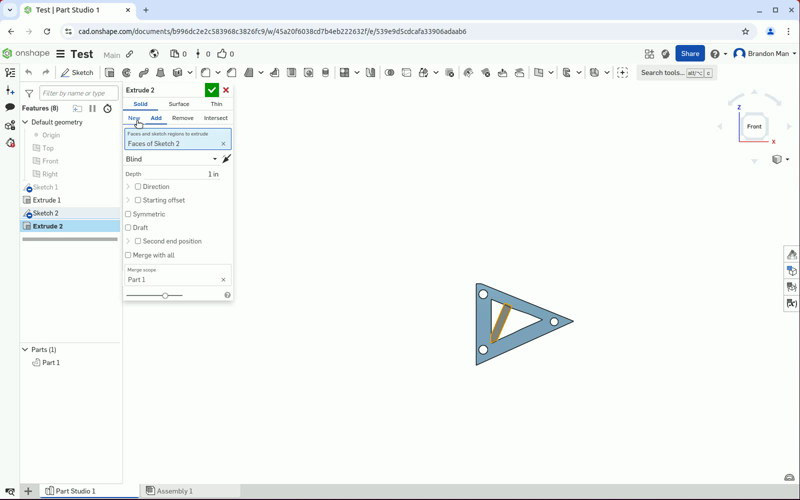
click(137, 120)
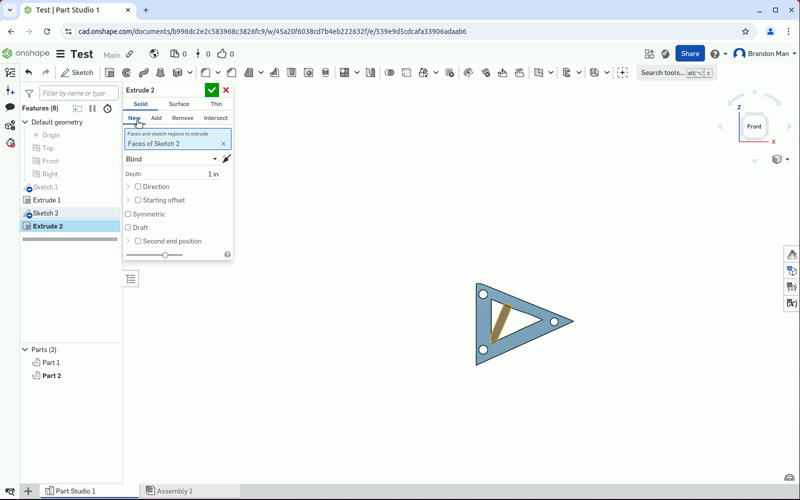
key(tab, 4)
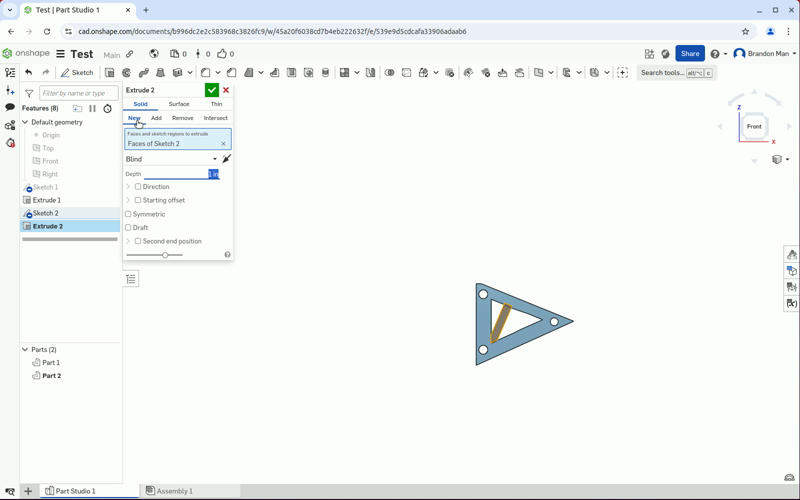
text(1.204)
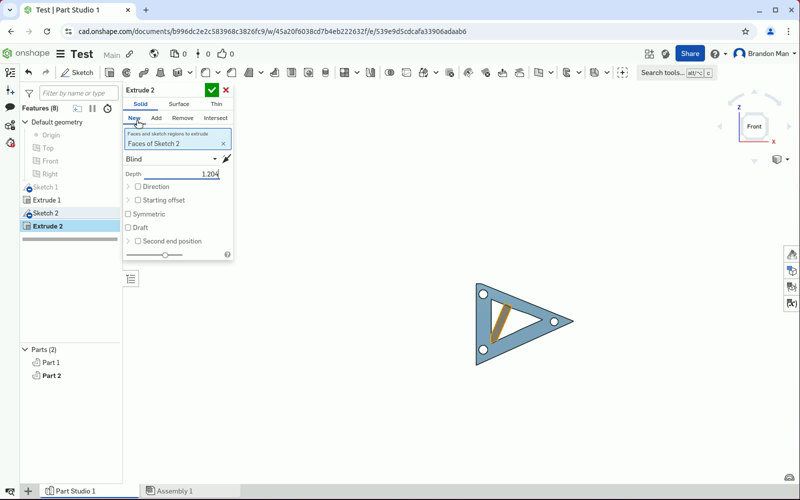
key(enter)
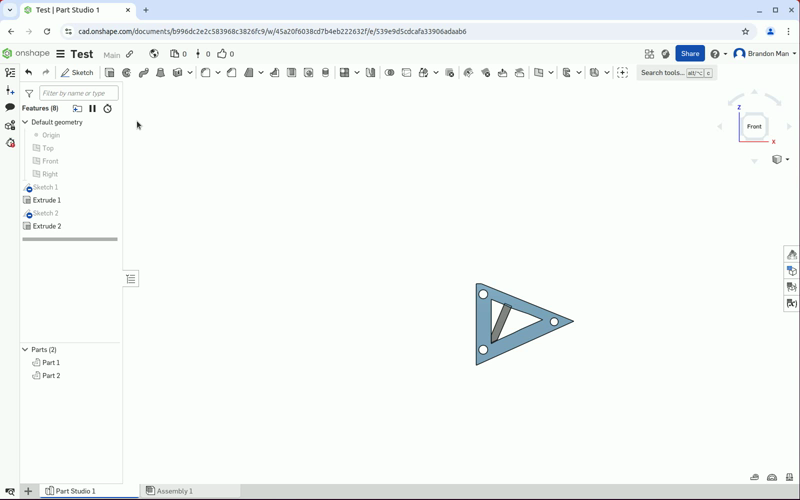
key(shift+h)
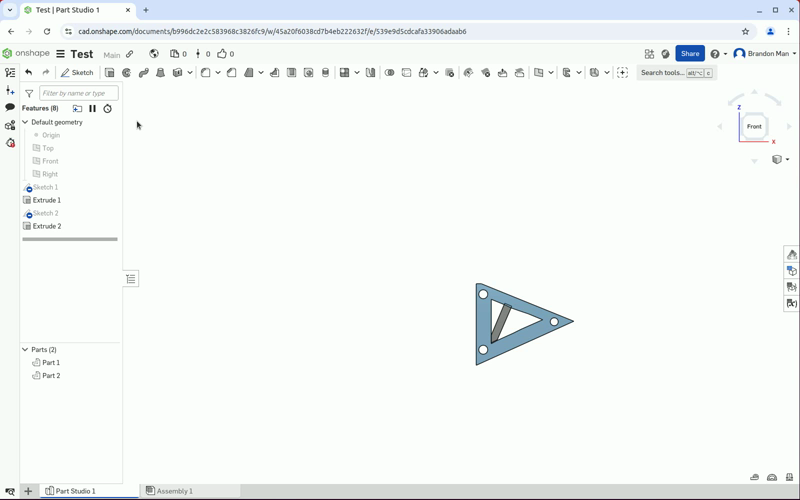
key(shift+h)
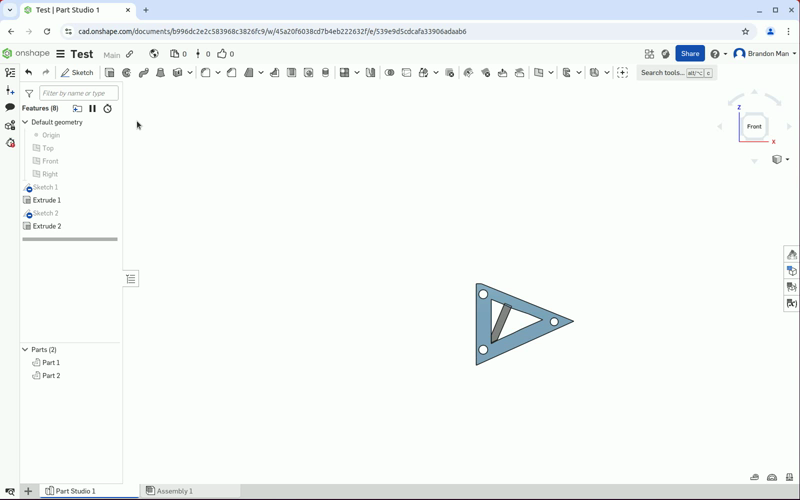
mouse_move(73, 189)
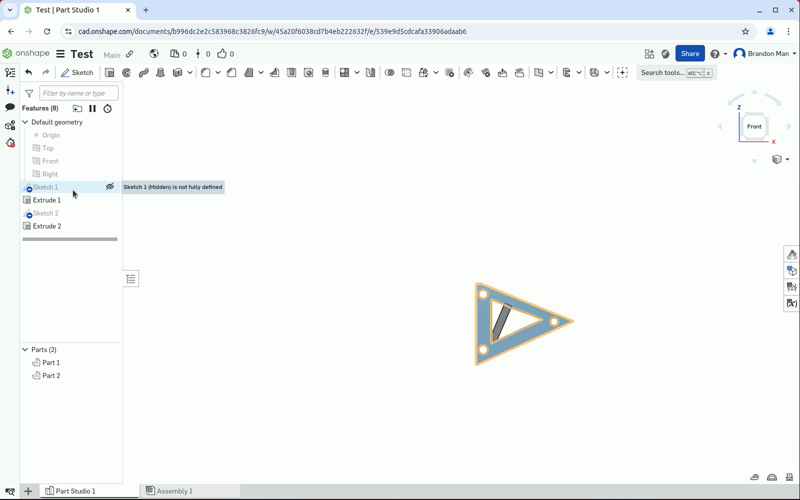
click(73, 189)
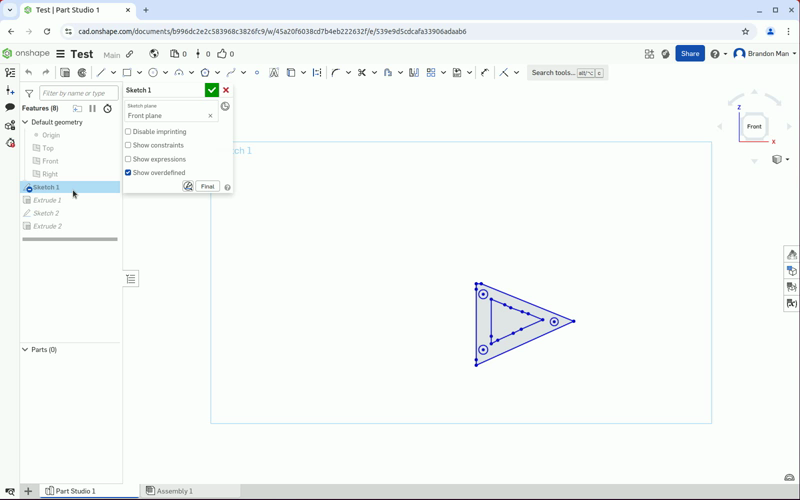
mouse_move(229, 92)
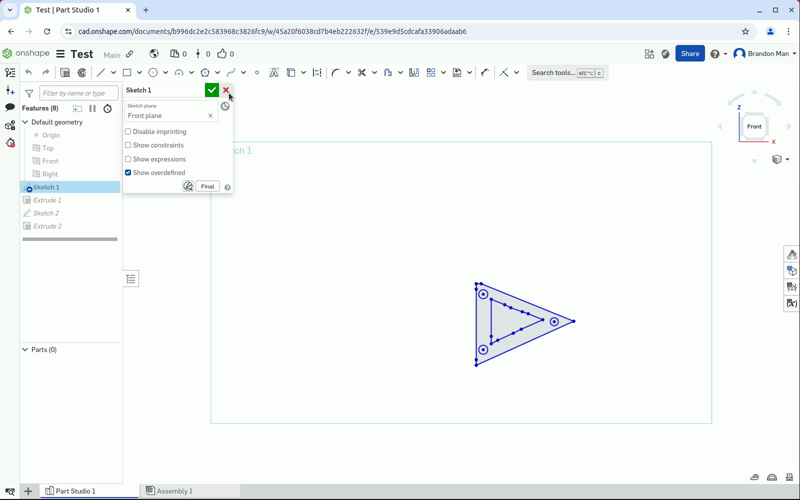
click(229, 92)
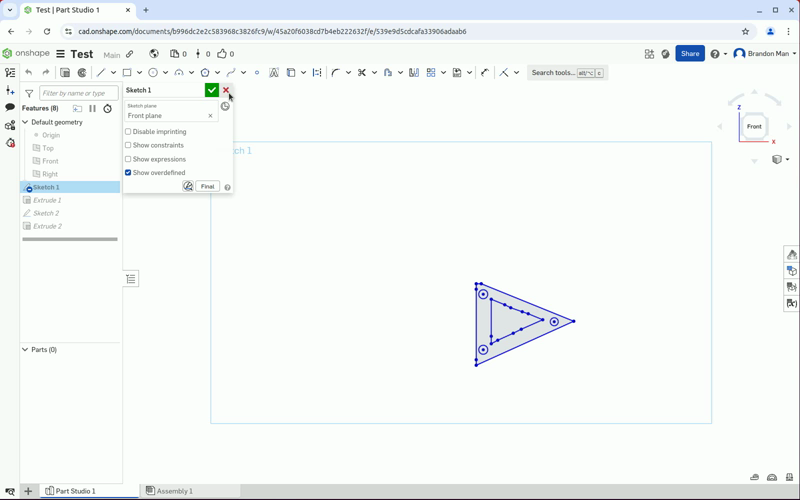
key(shift+s)
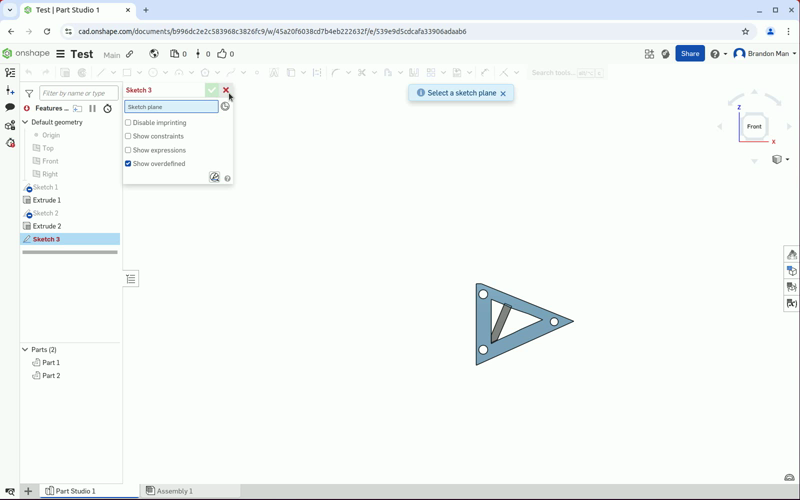
mouse_move(73, 163)
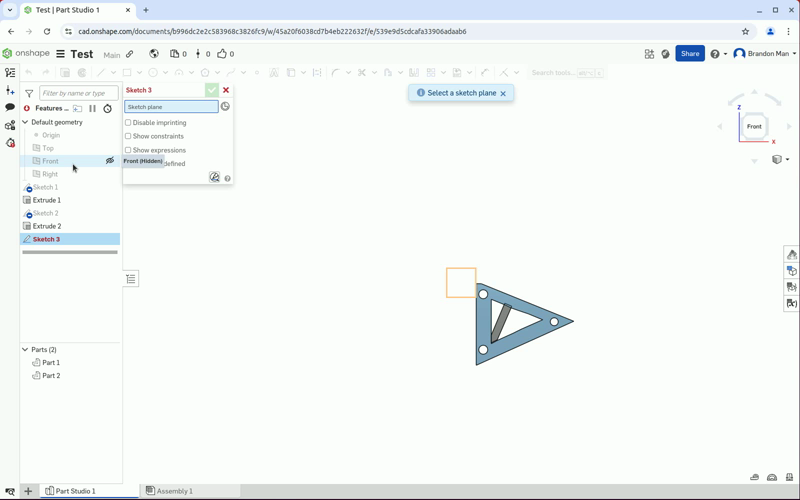
click(73, 163)
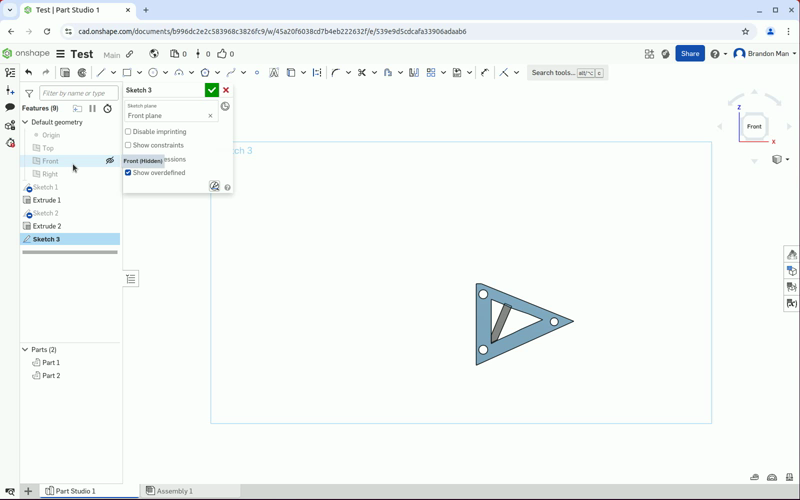
mouse_move(73, 352)
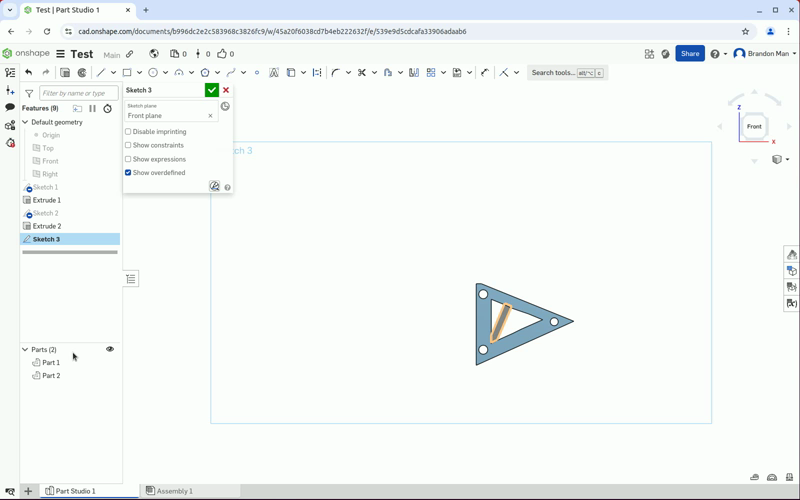
key(y)
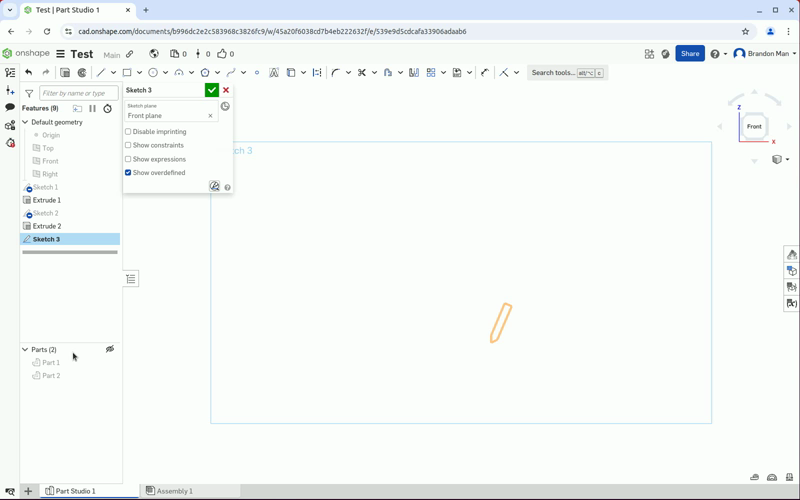
key(l)
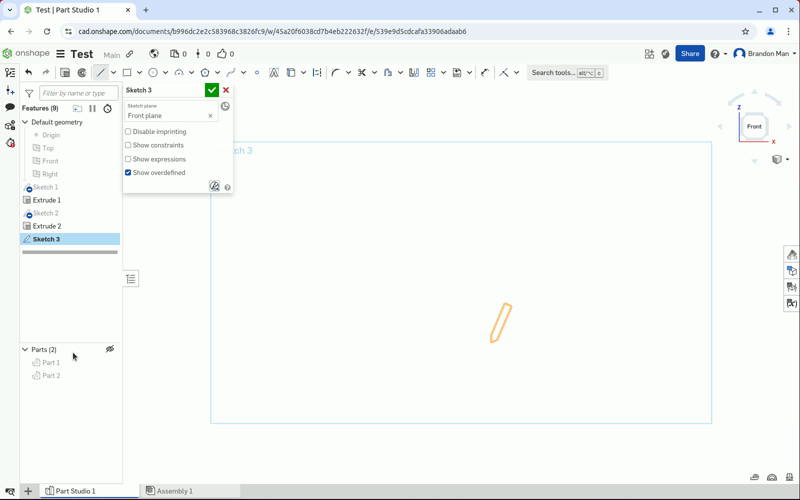
key_down(shift)
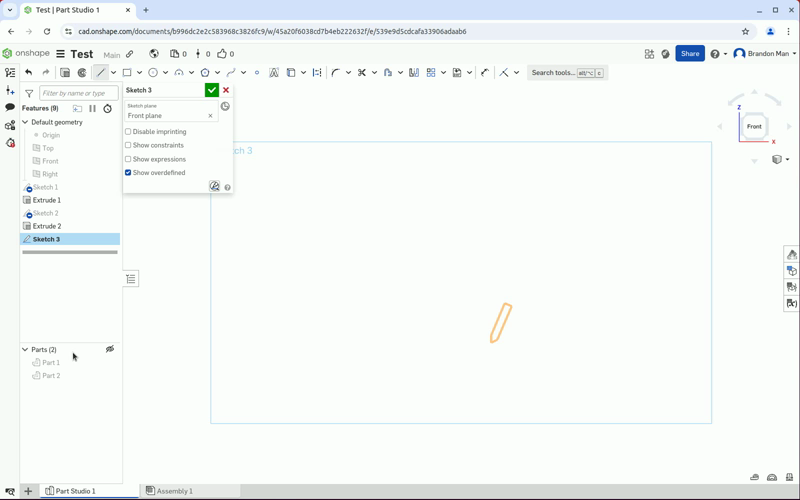
mouse_move(454, 297)
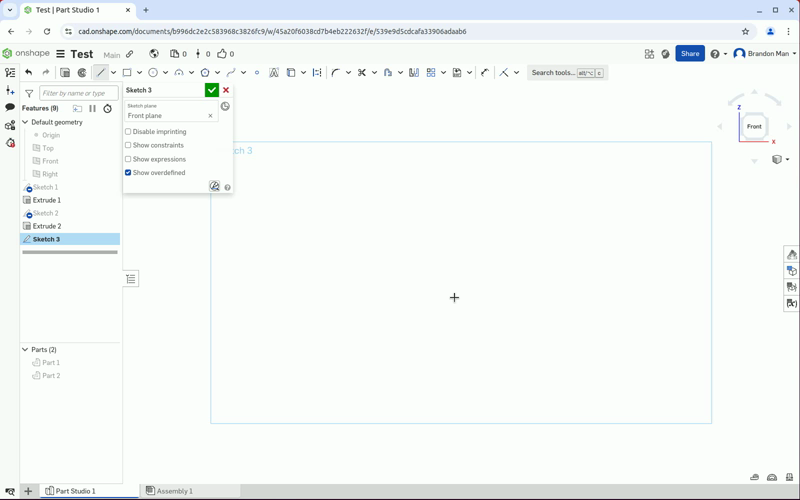
click(454, 297)
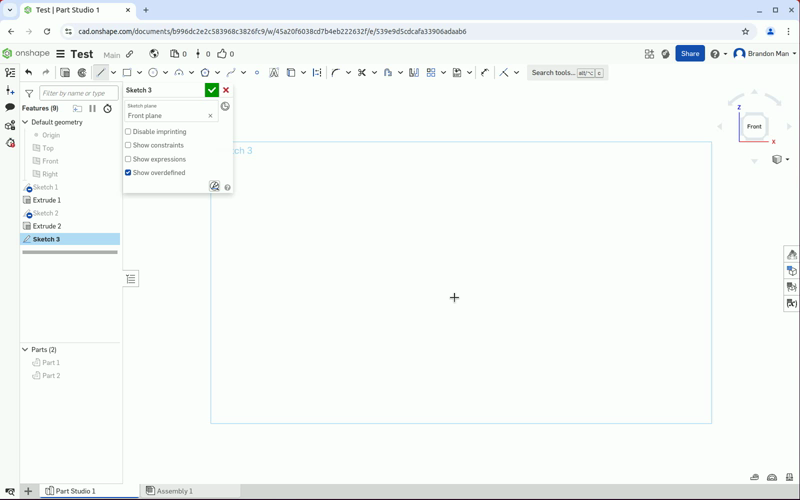
key_up(shift)
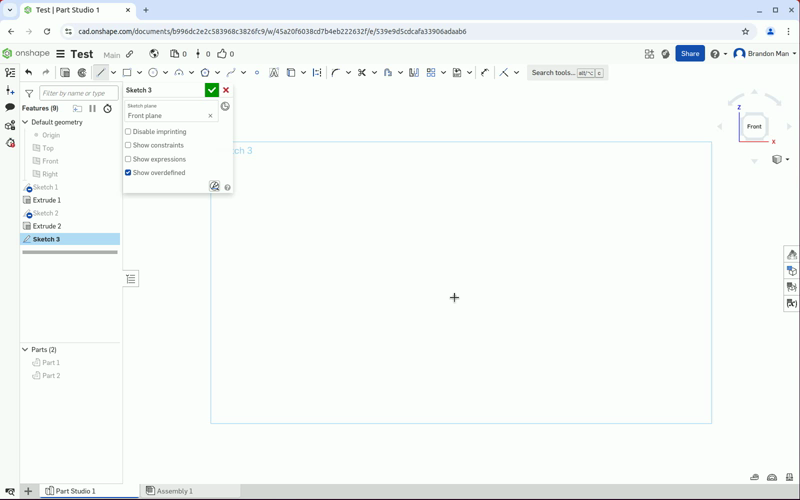
key_down(shift)
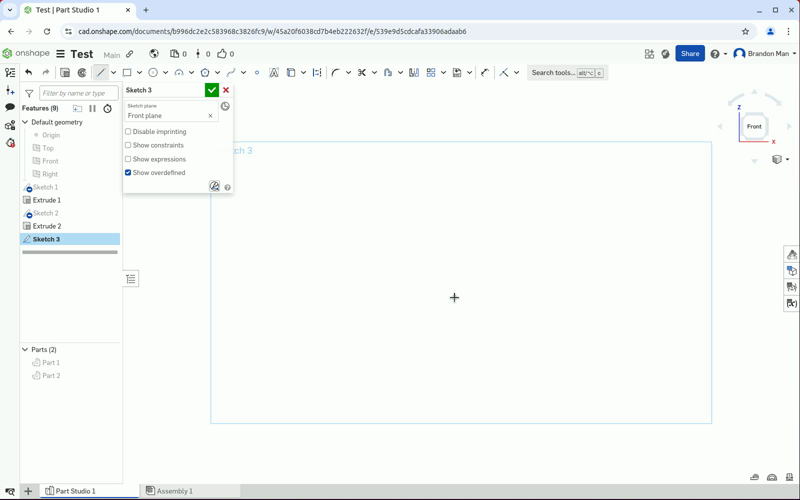
mouse_move(484, 297)
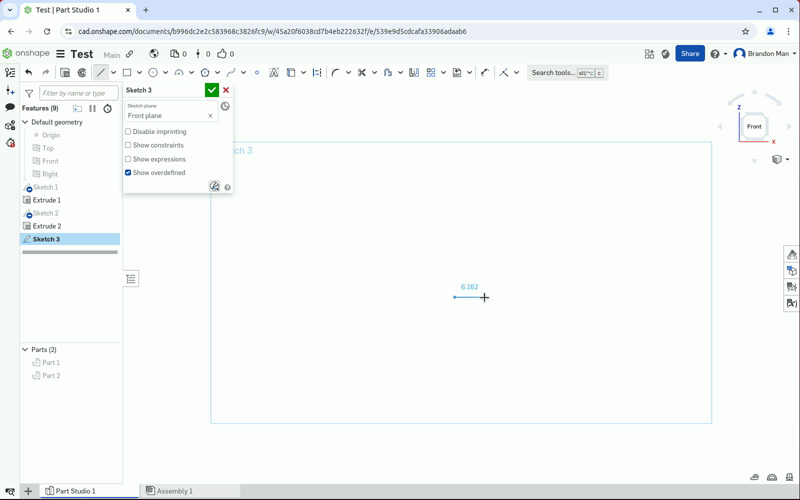
mouse_move(460, 297)
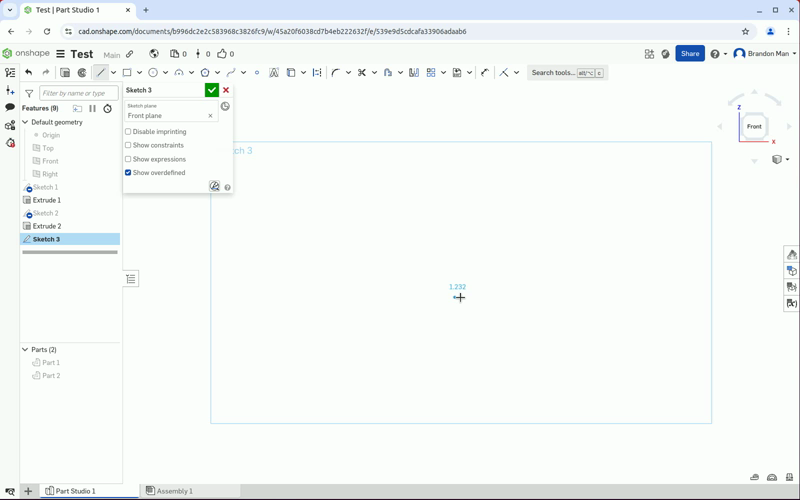
scroll(6)
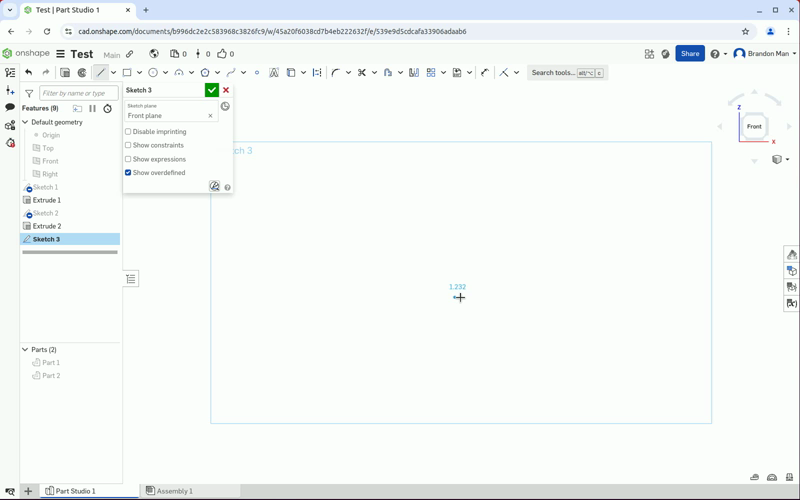
scroll(6)
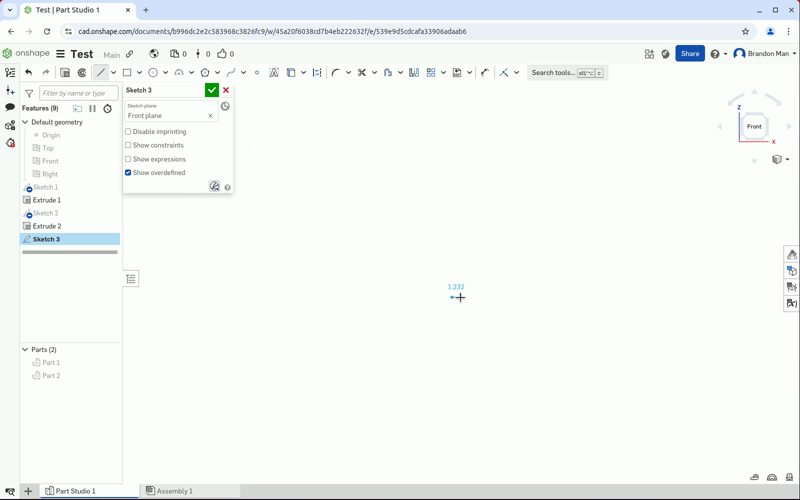
scroll(6)
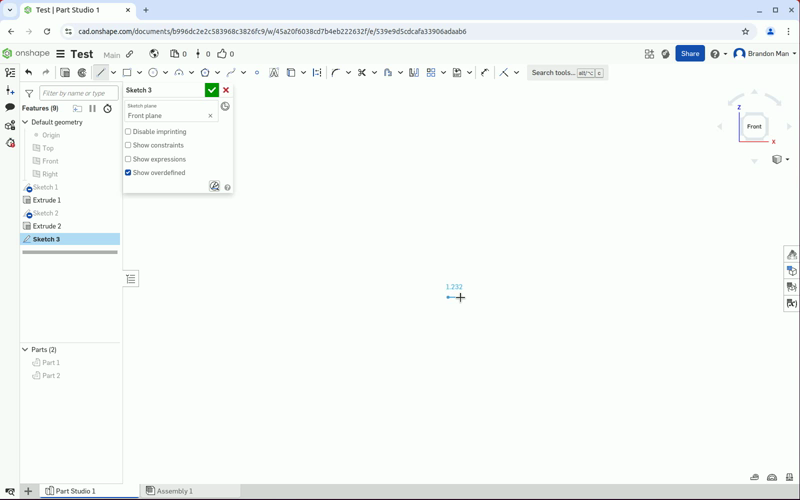
scroll(6)
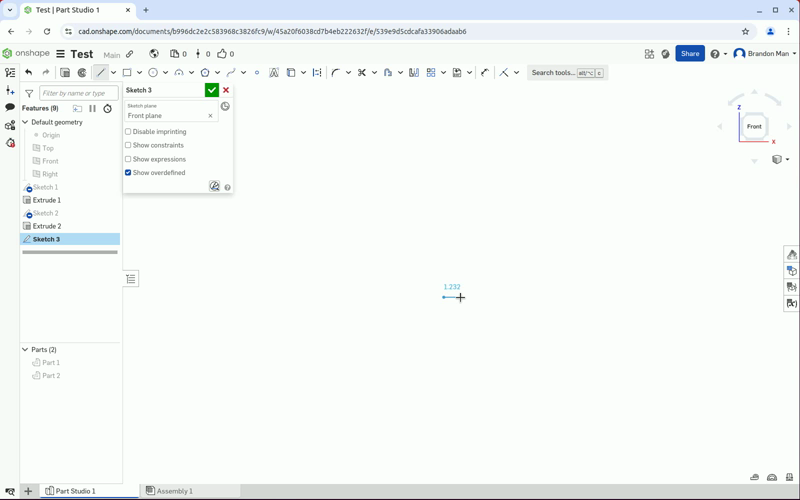
scroll(6)
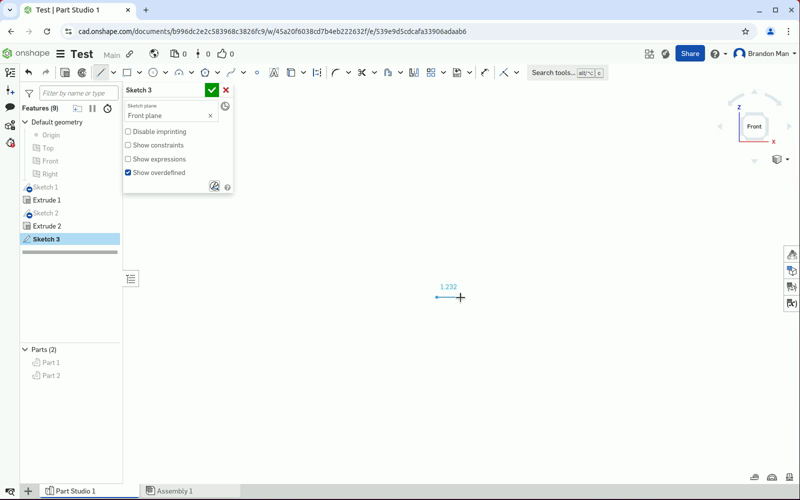
scroll(6)
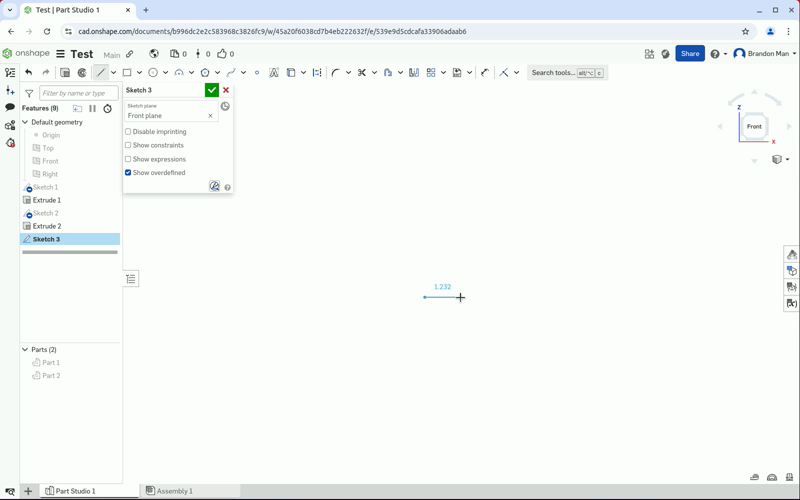
scroll(6)
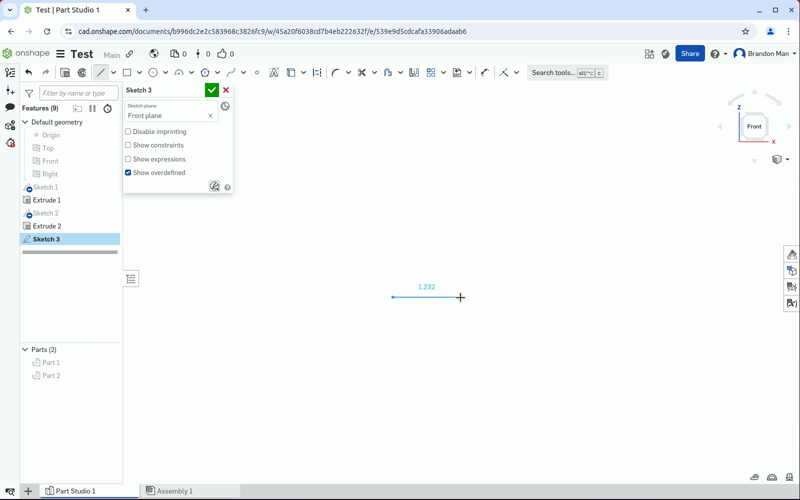
click(460, 297)
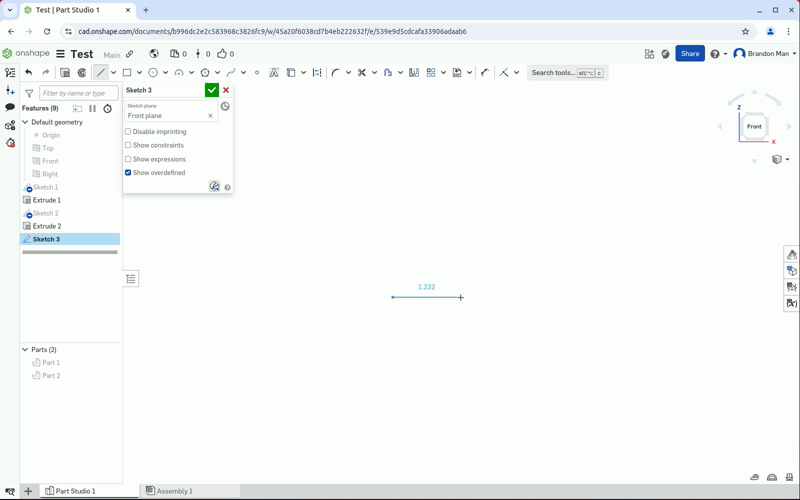
scroll(-6)
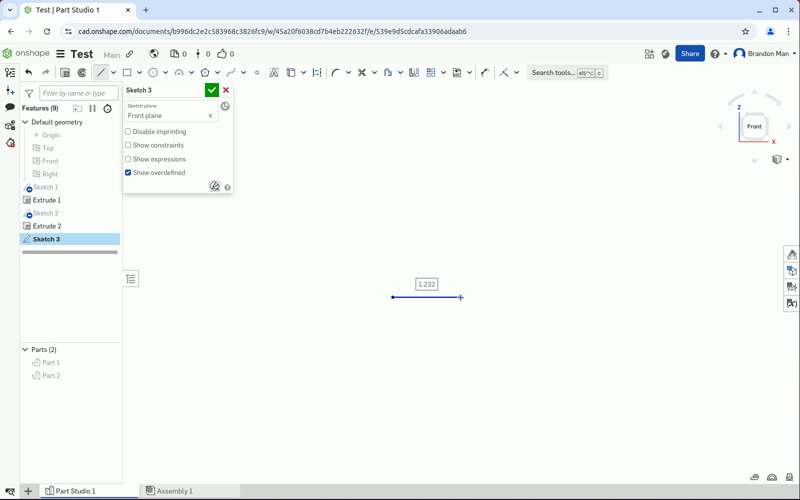
scroll(-6)
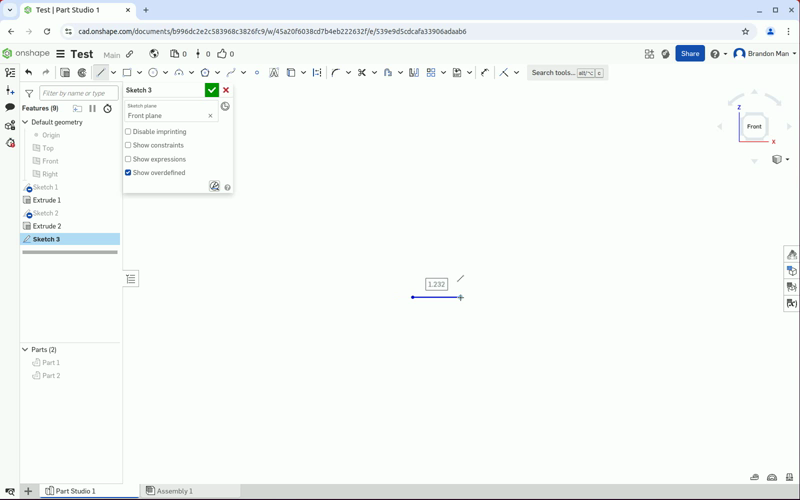
scroll(-6)
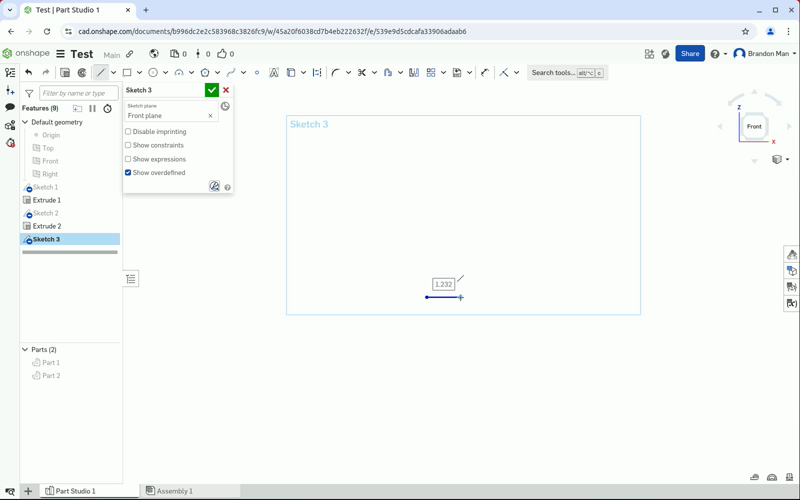
scroll(-6)
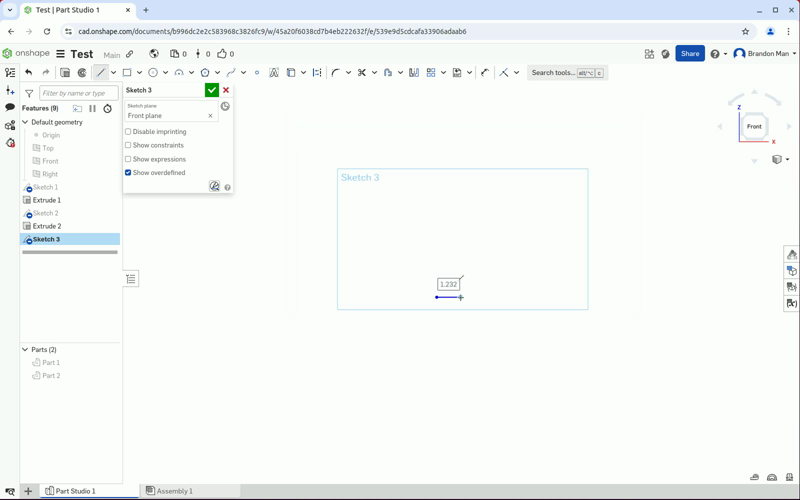
scroll(-6)
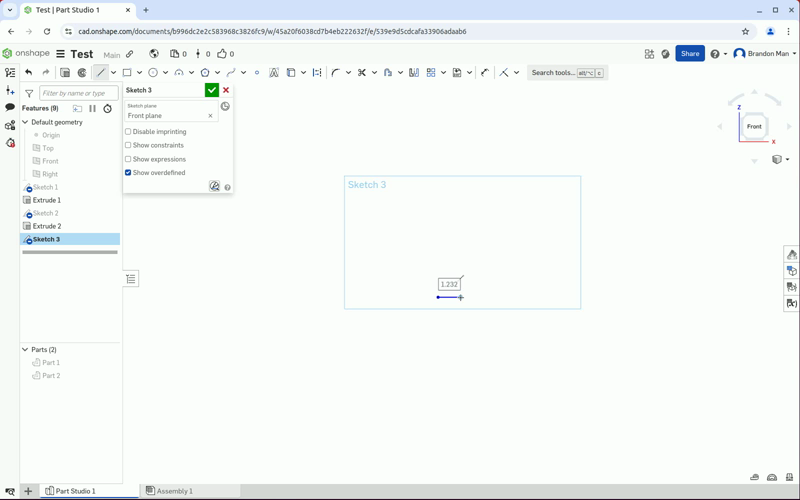
scroll(-6)
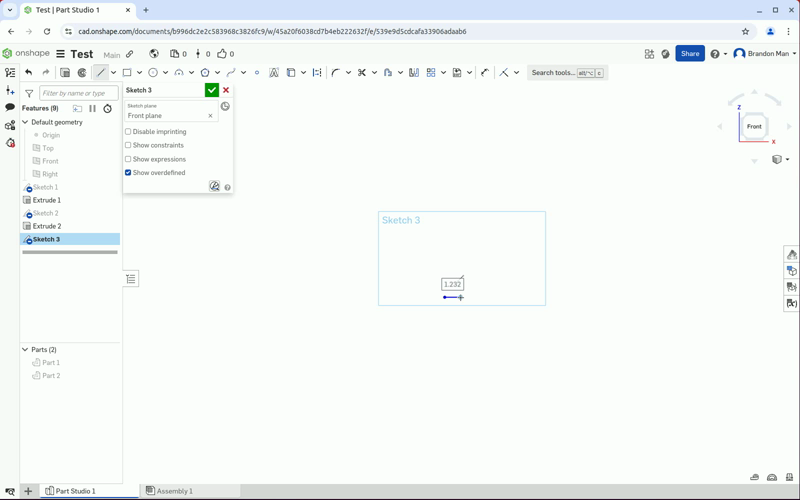
scroll(-6)
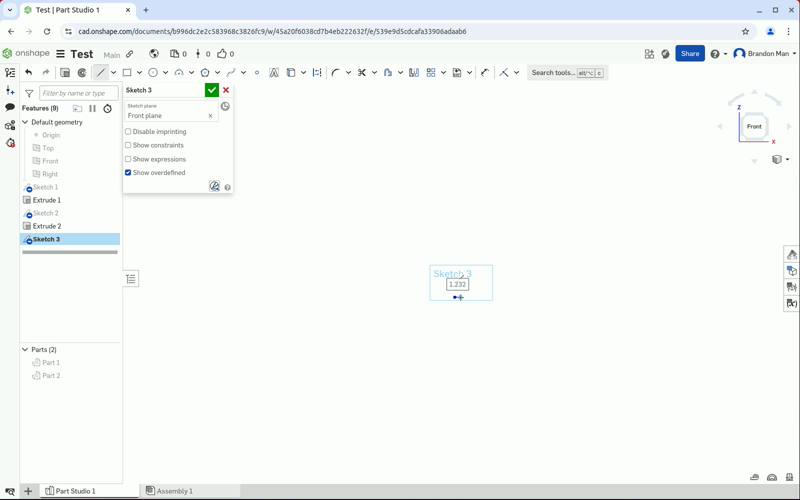
key_up(shift)
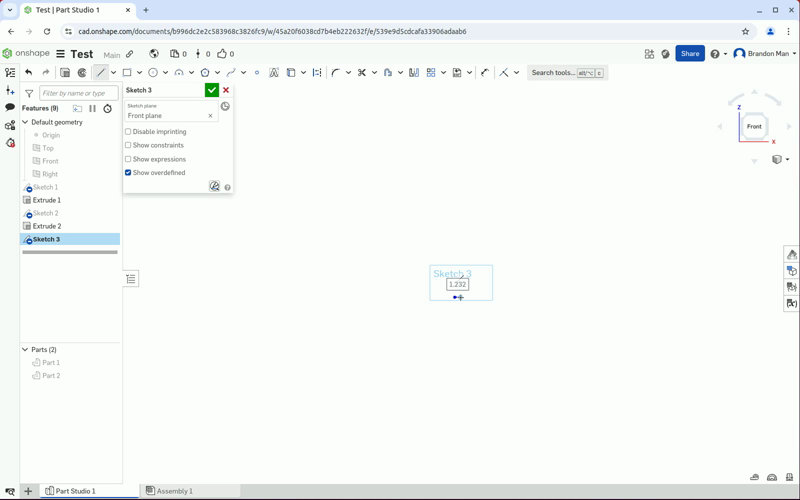
key_down(shift)
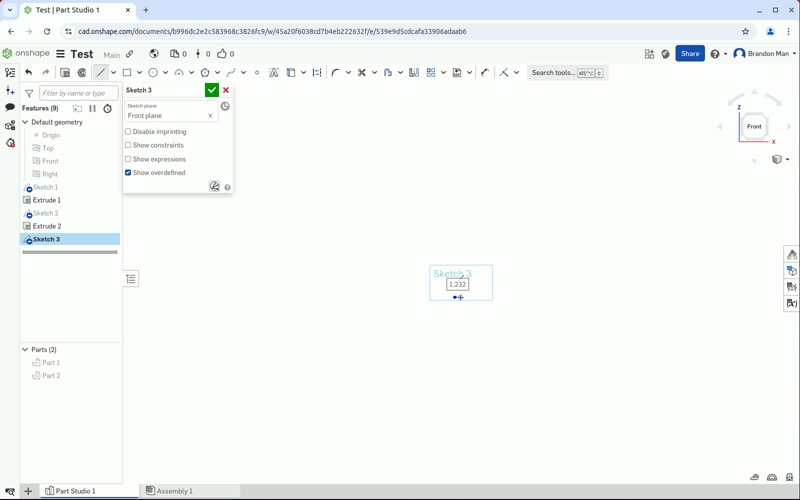
mouse_move(490, 297)
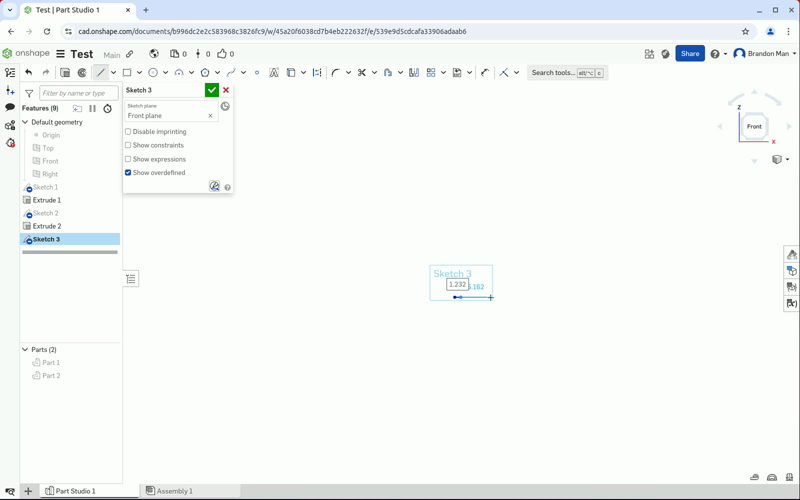
mouse_move(460, 291)
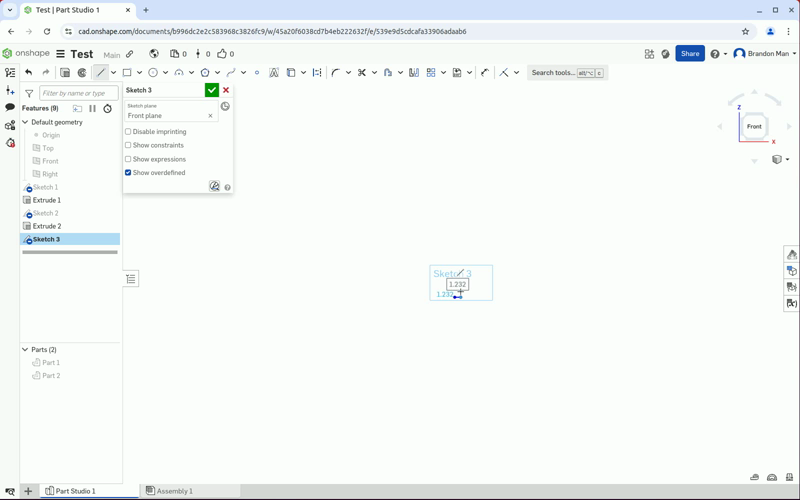
scroll(6)
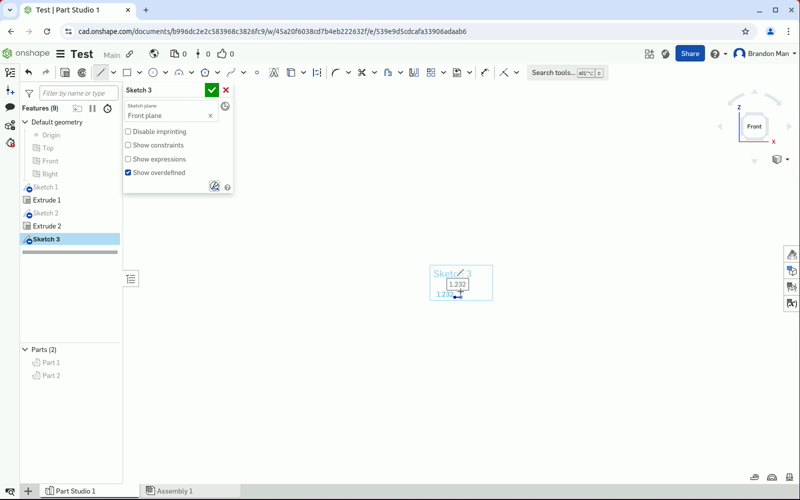
scroll(6)
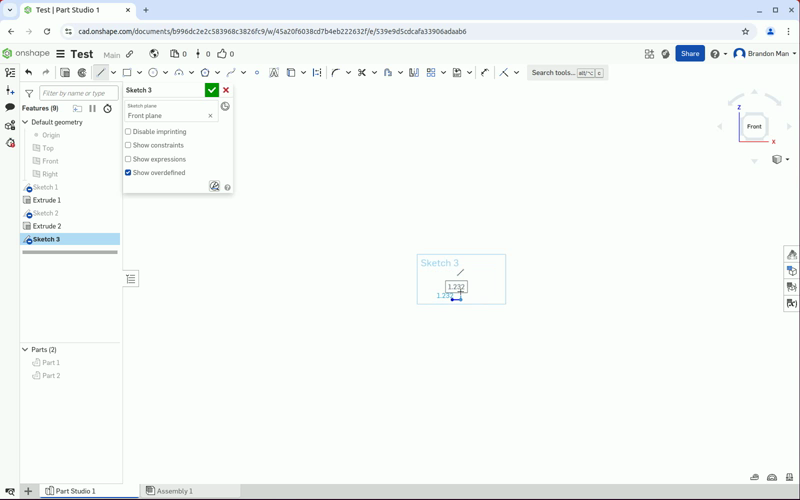
scroll(6)
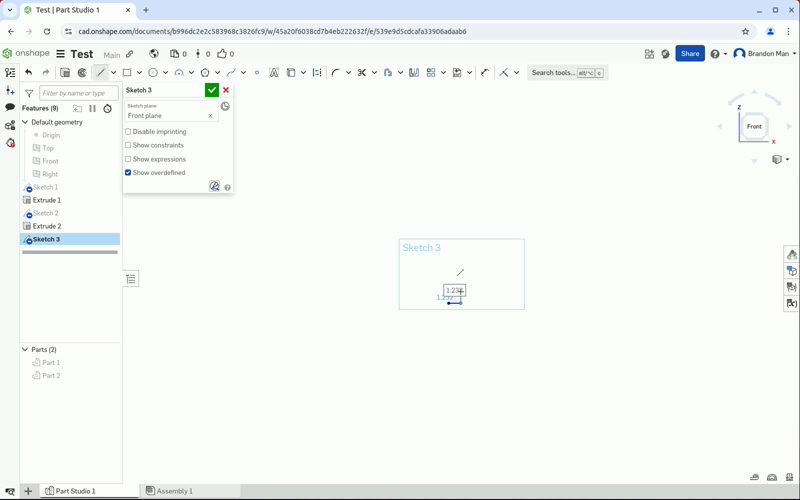
scroll(6)
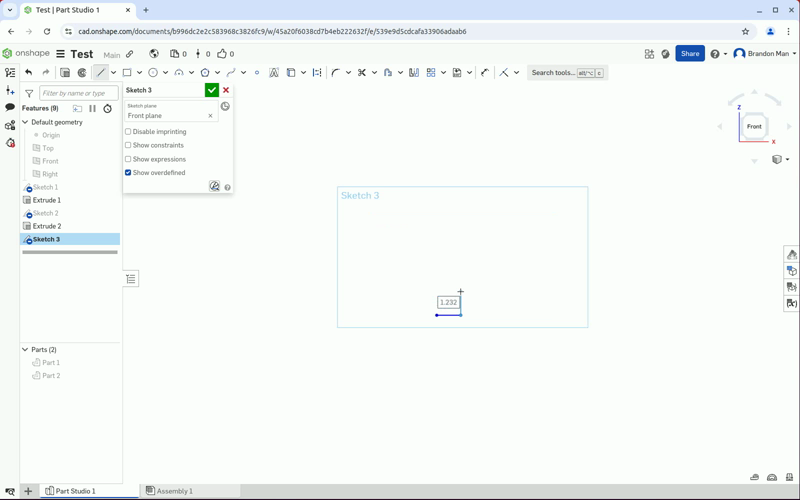
scroll(6)
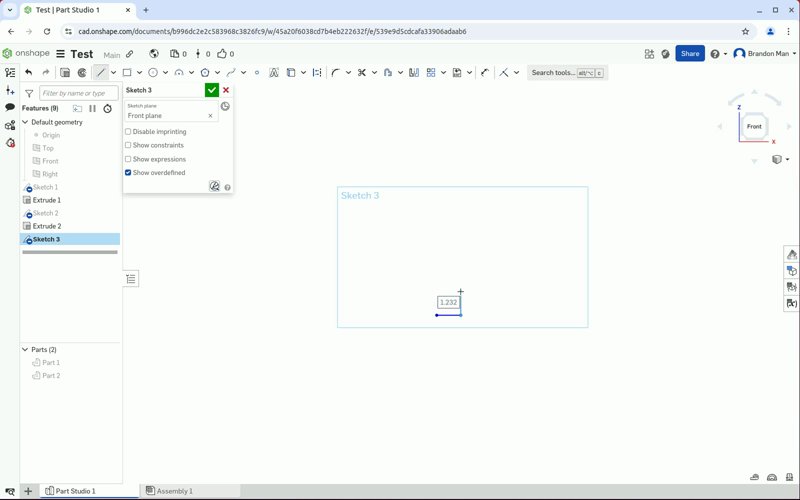
scroll(6)
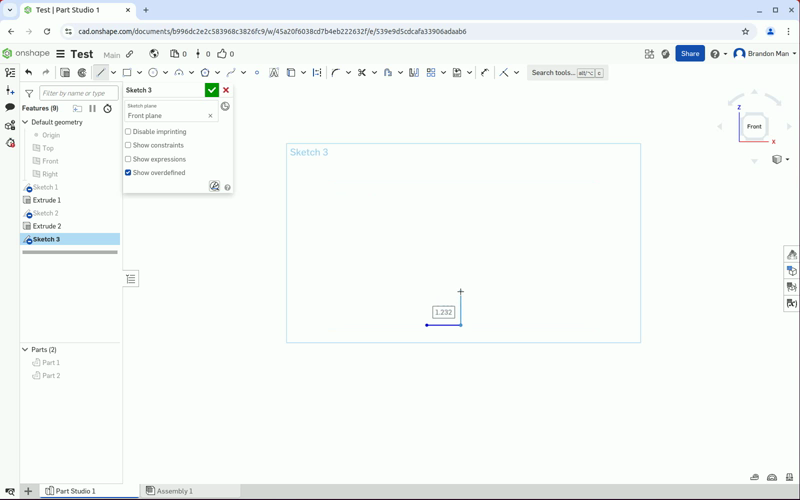
scroll(6)
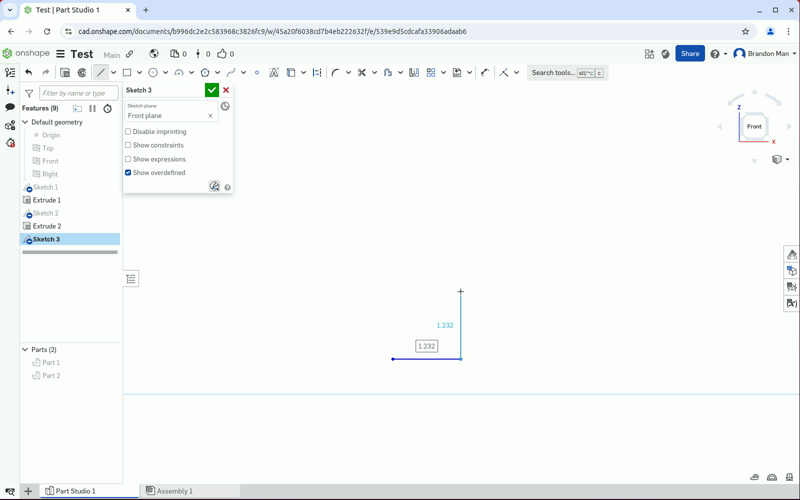
click(460, 291)
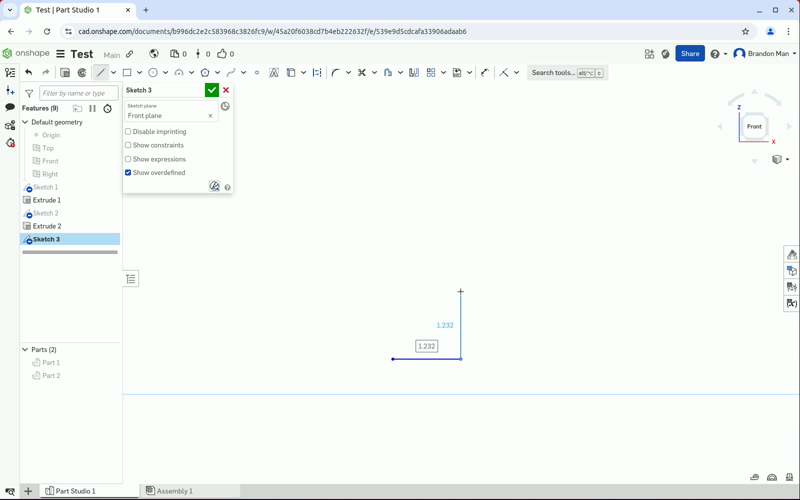
scroll(-6)
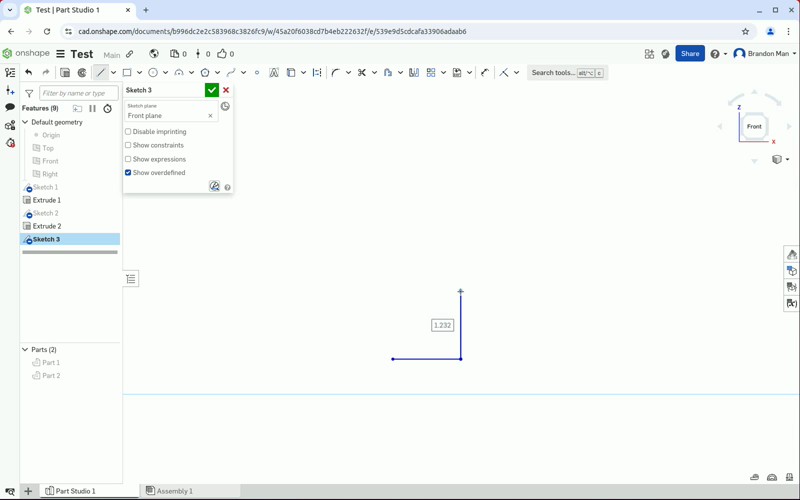
scroll(-6)
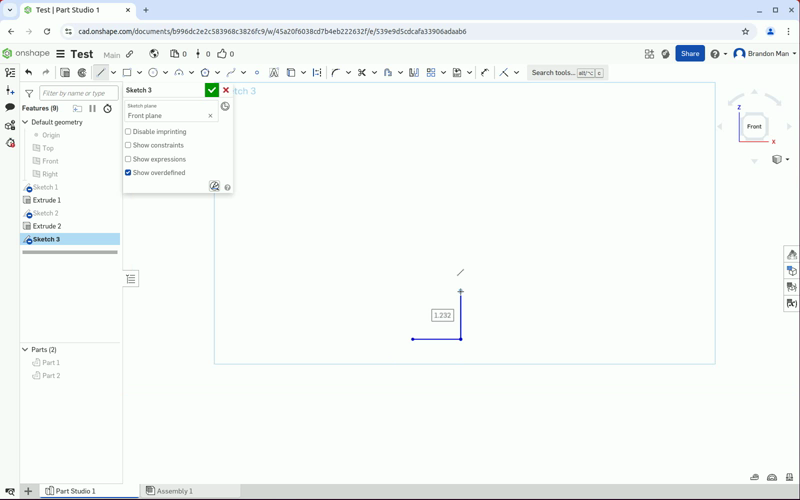
scroll(-6)
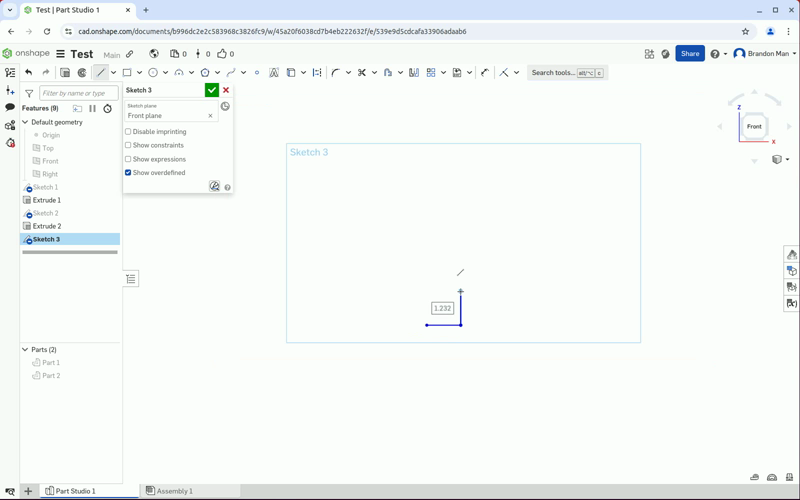
scroll(-6)
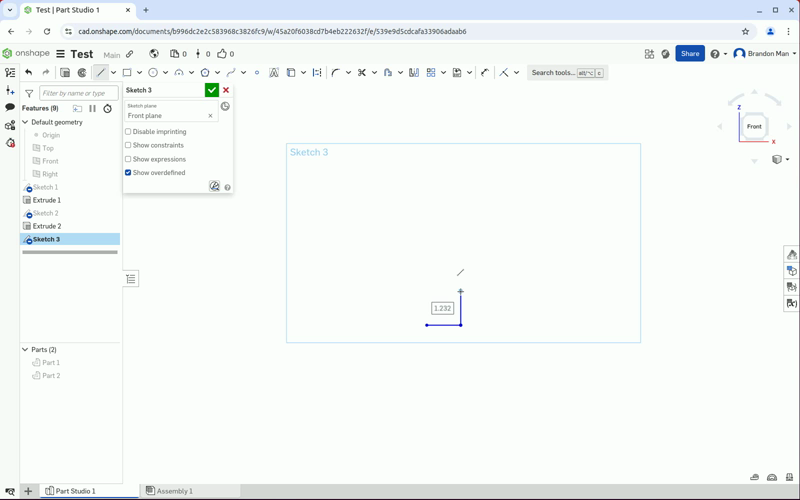
scroll(-6)
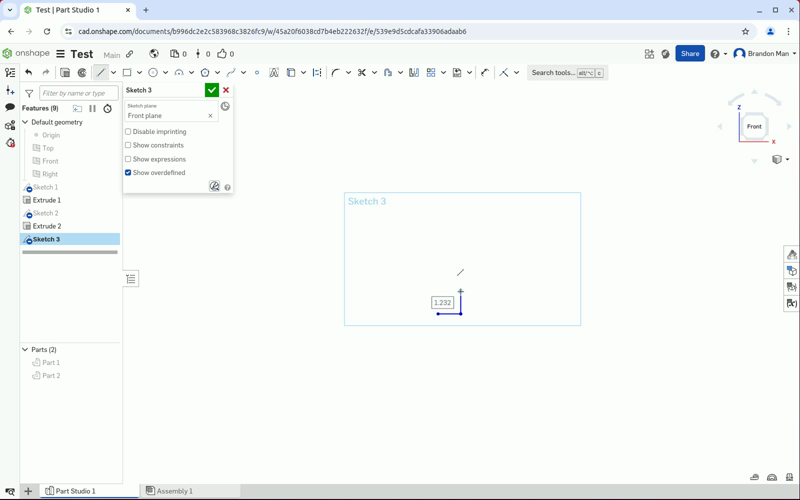
scroll(-6)
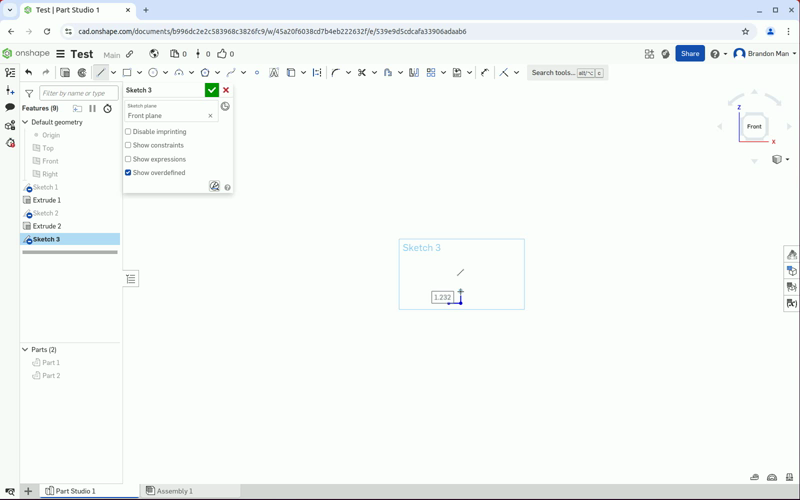
scroll(-6)
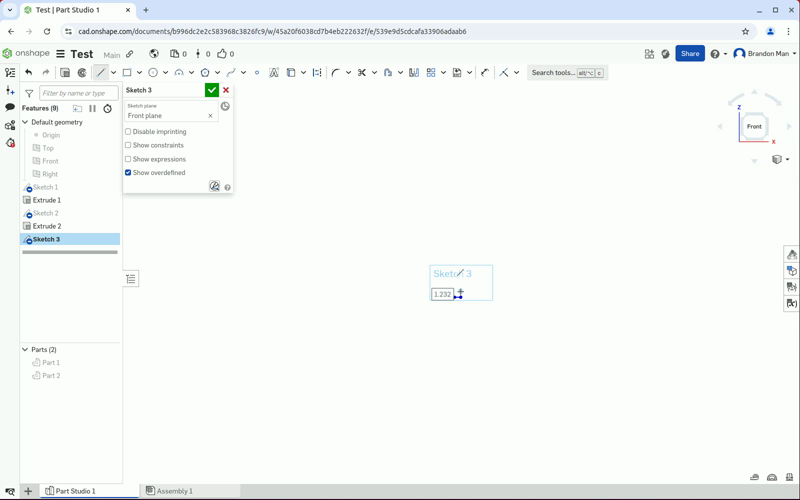
key_up(shift)
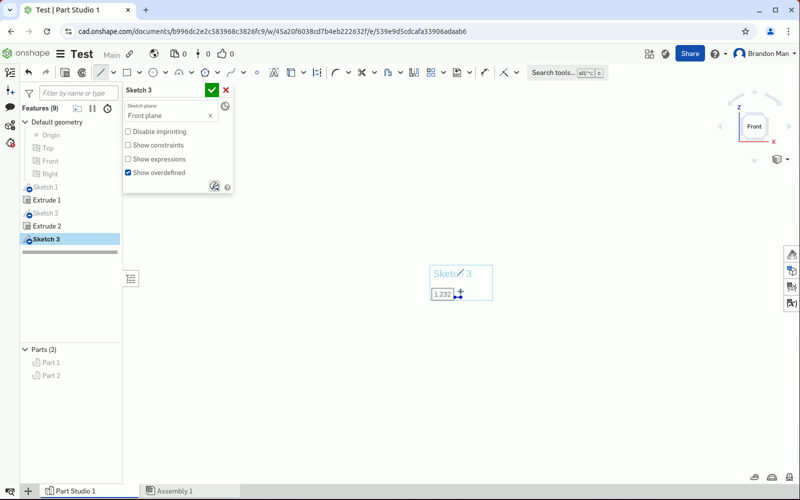
key_down(shift)
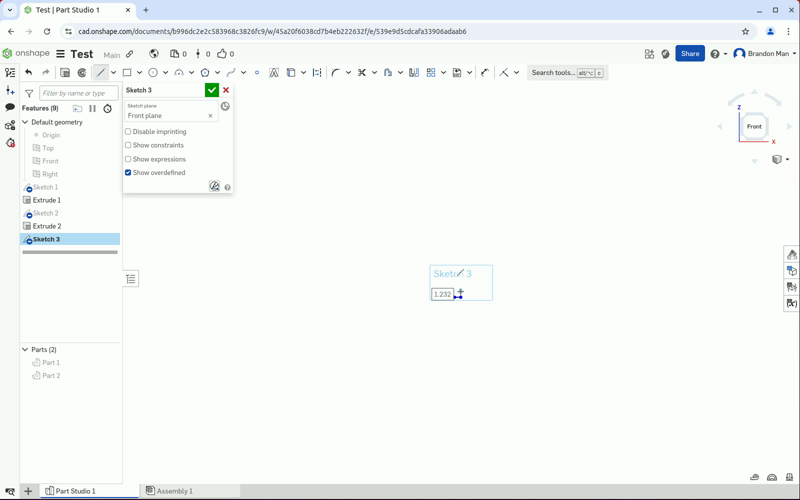
mouse_move(490, 291)
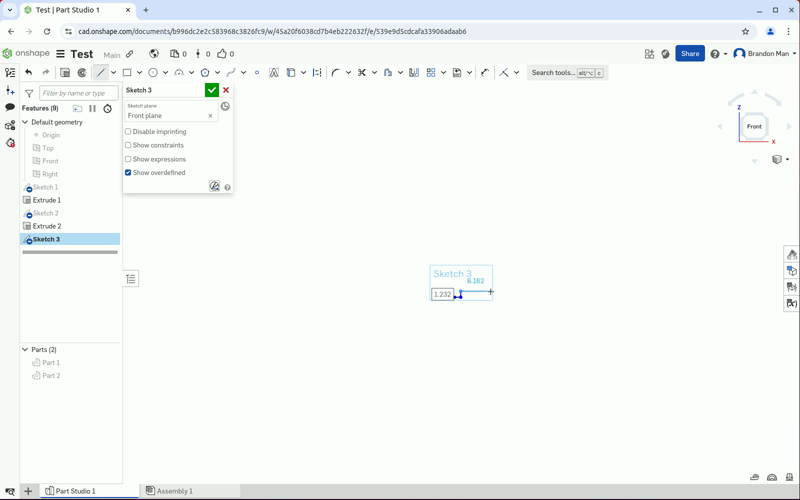
mouse_move(460, 288)
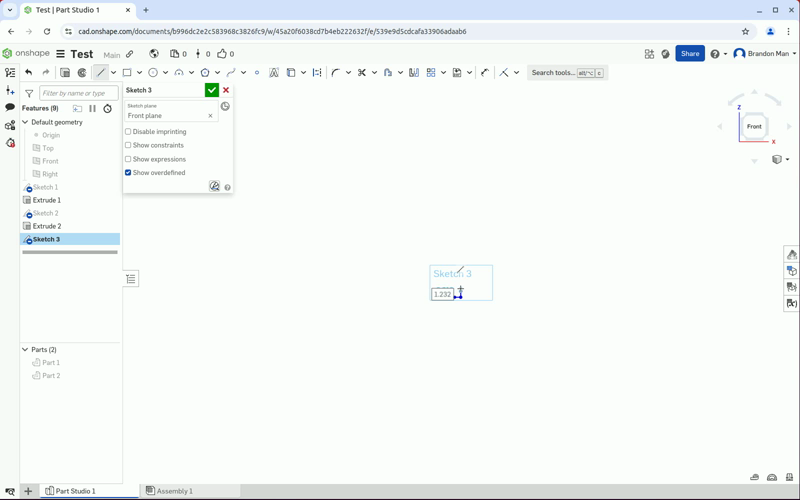
scroll(6)
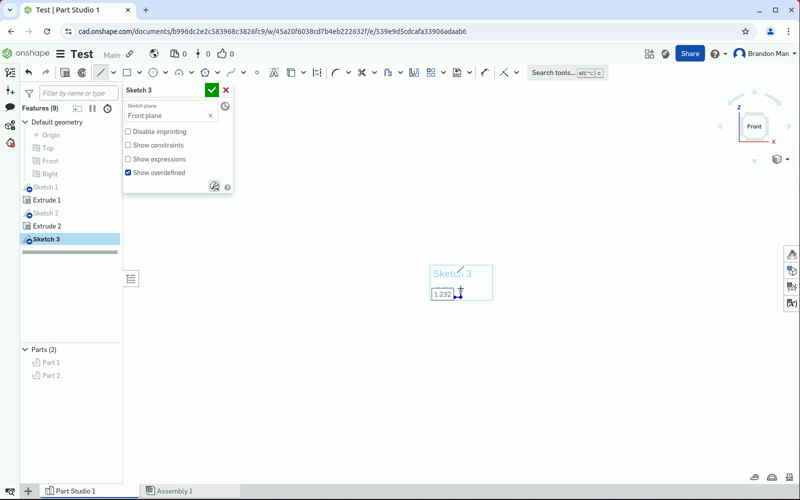
scroll(6)
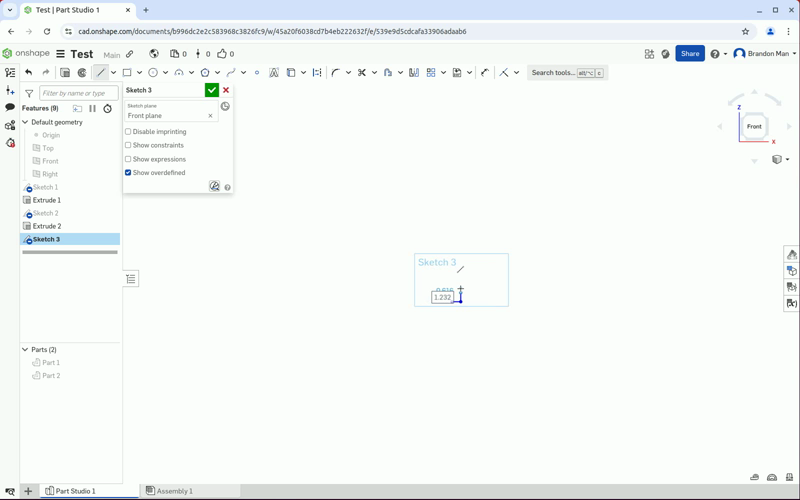
scroll(6)
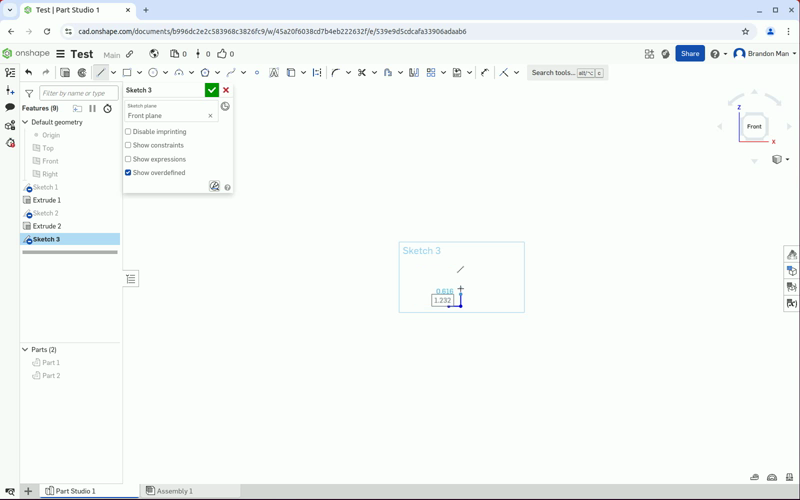
scroll(6)
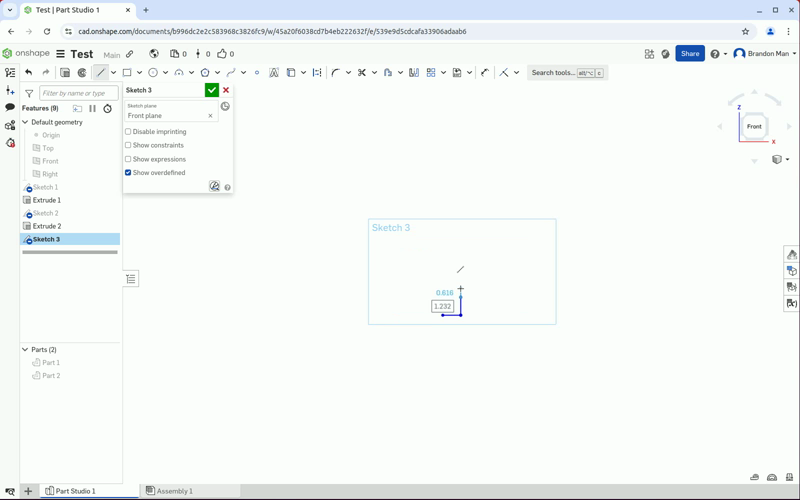
scroll(6)
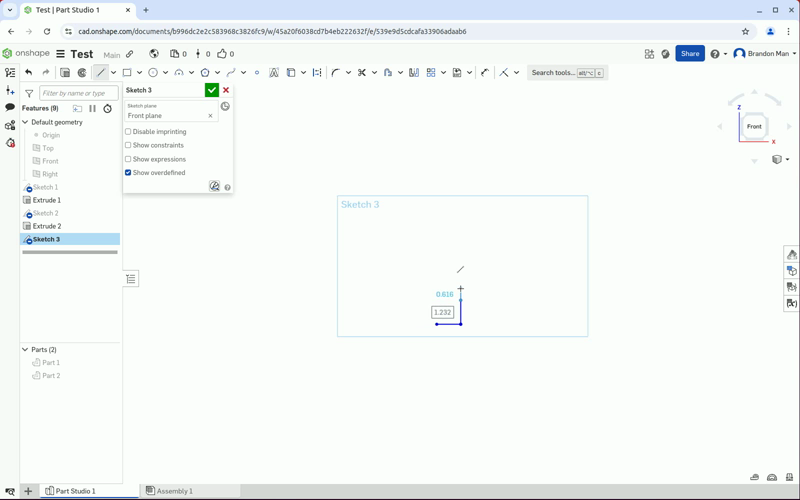
scroll(6)
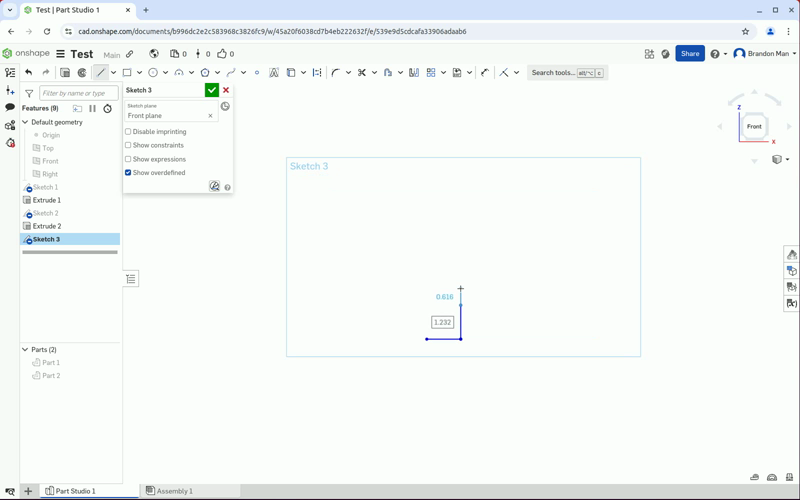
scroll(6)
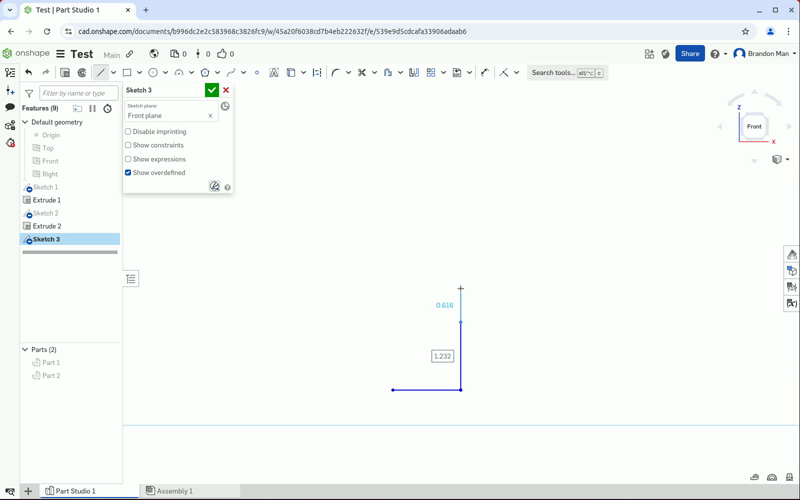
click(460, 288)
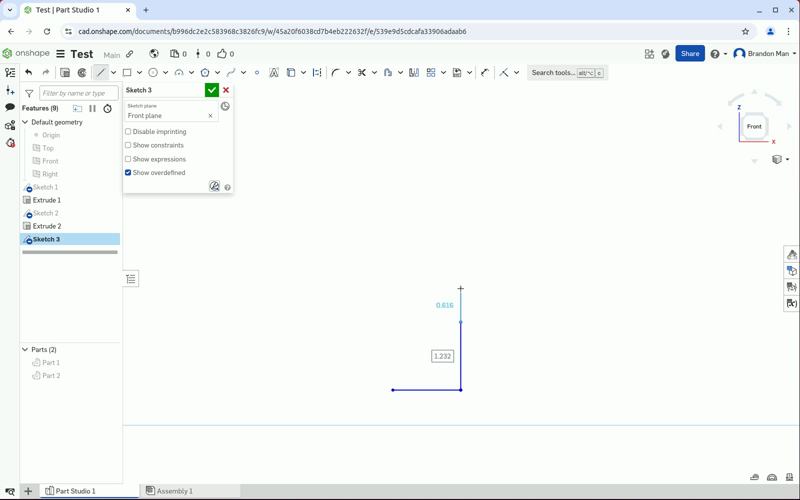
scroll(-6)
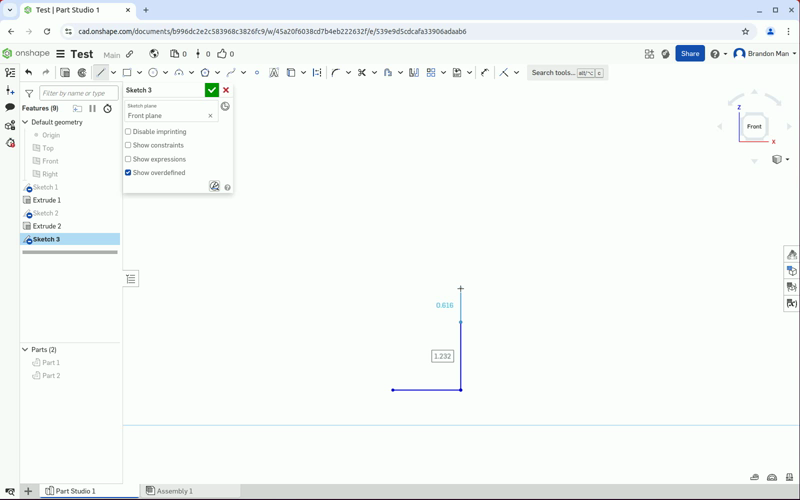
scroll(-6)
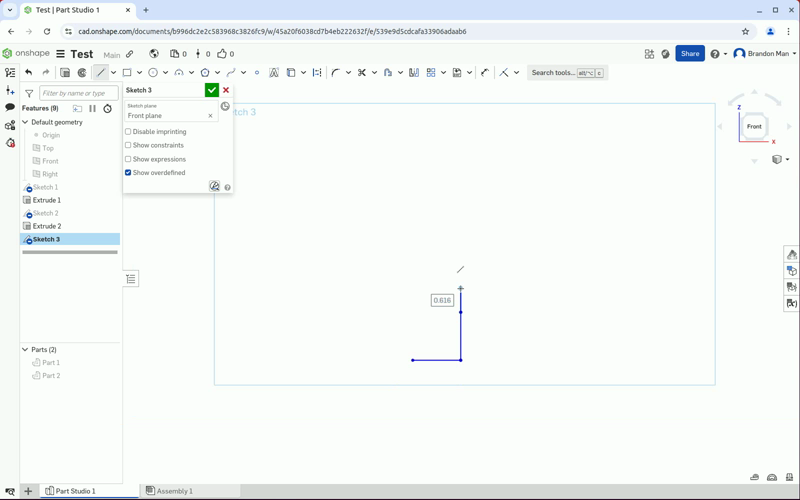
scroll(-6)
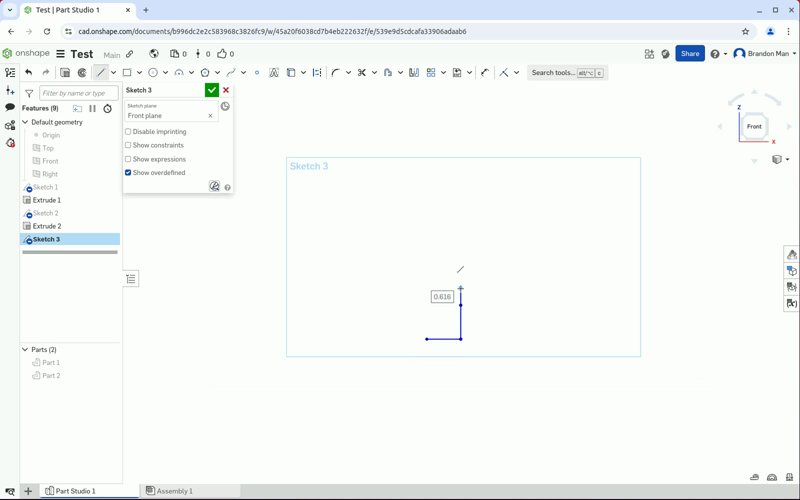
scroll(-6)
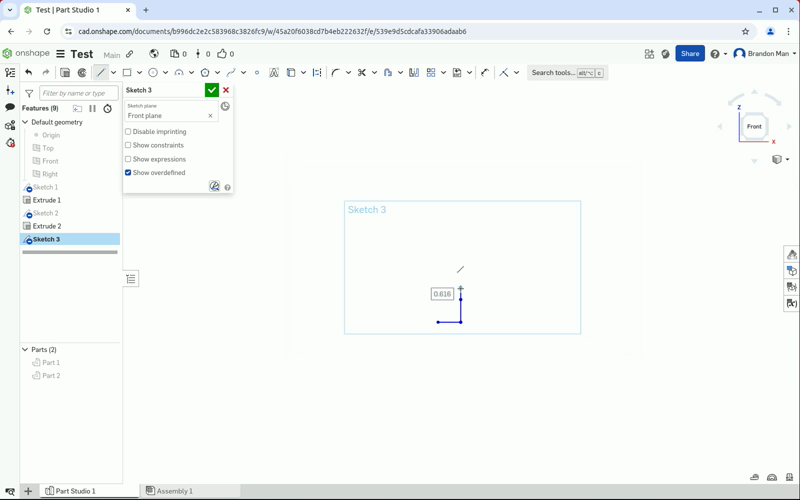
scroll(-6)
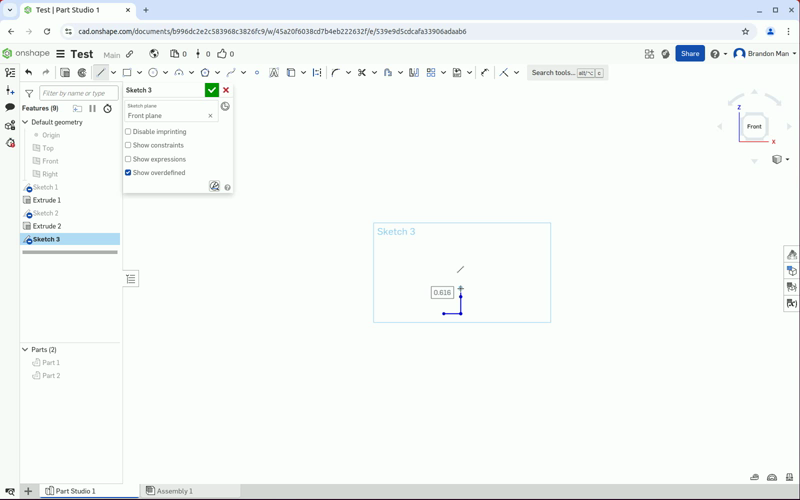
scroll(-6)
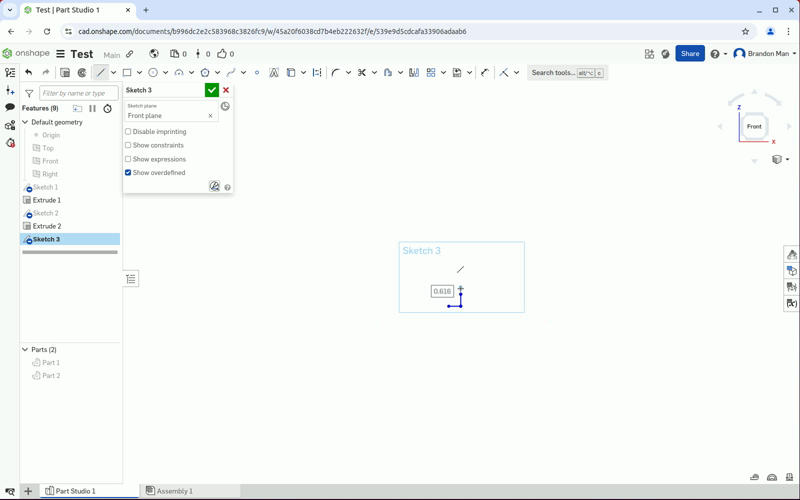
scroll(-6)
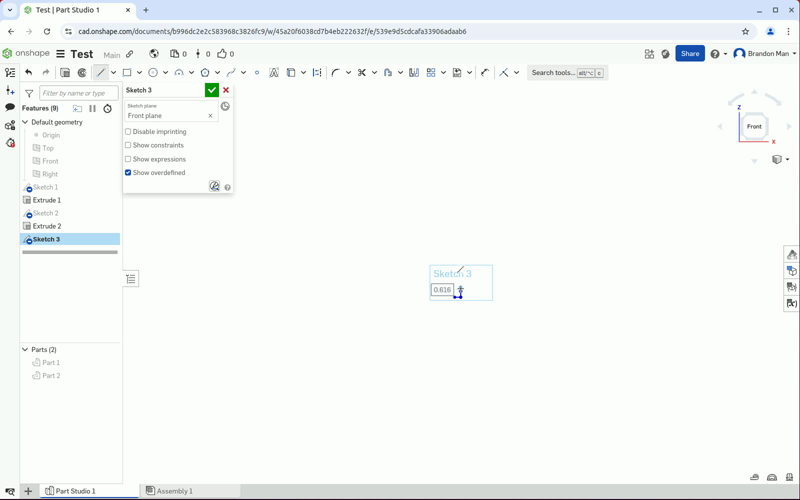
key_up(shift)
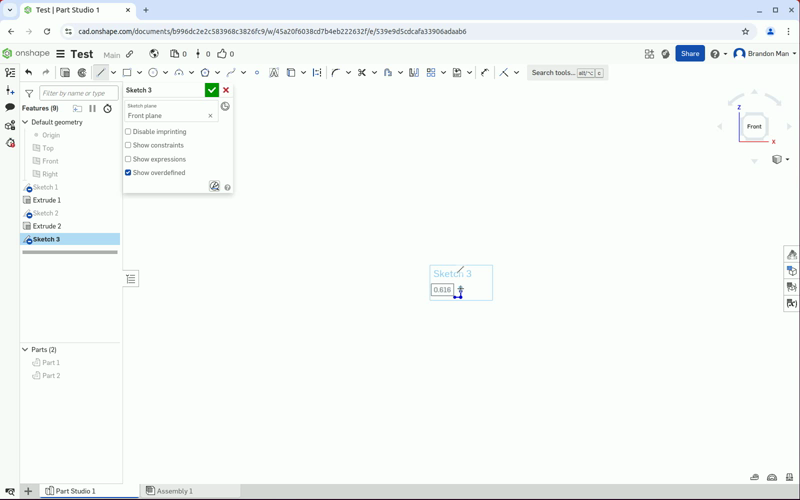
key_down(shift)
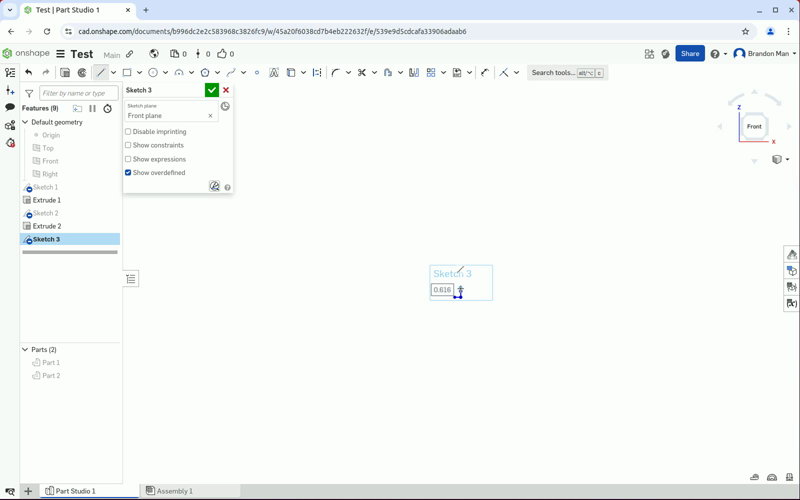
mouse_move(490, 288)
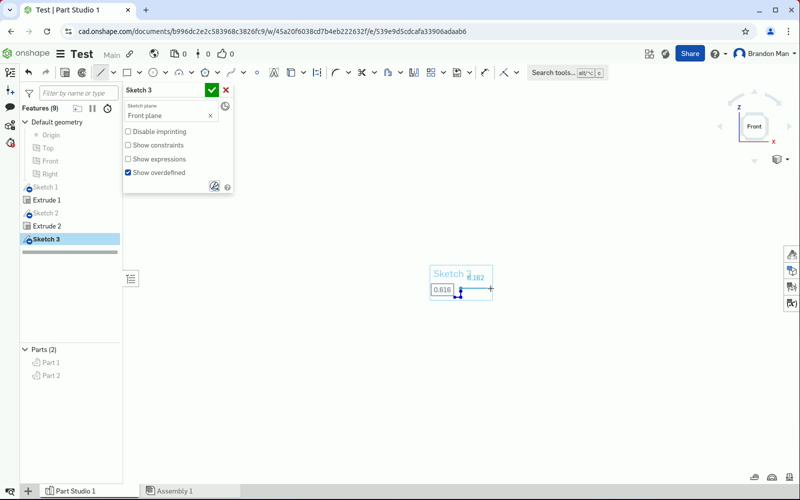
mouse_move(475, 288)
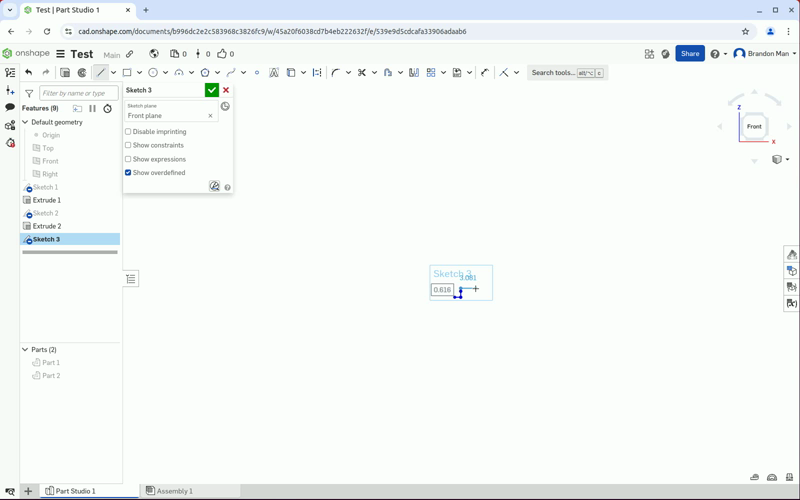
click(475, 288)
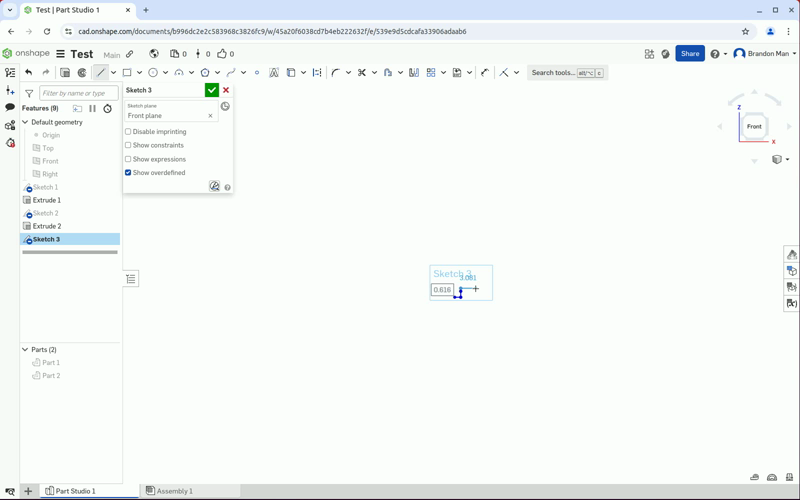
key_up(shift)
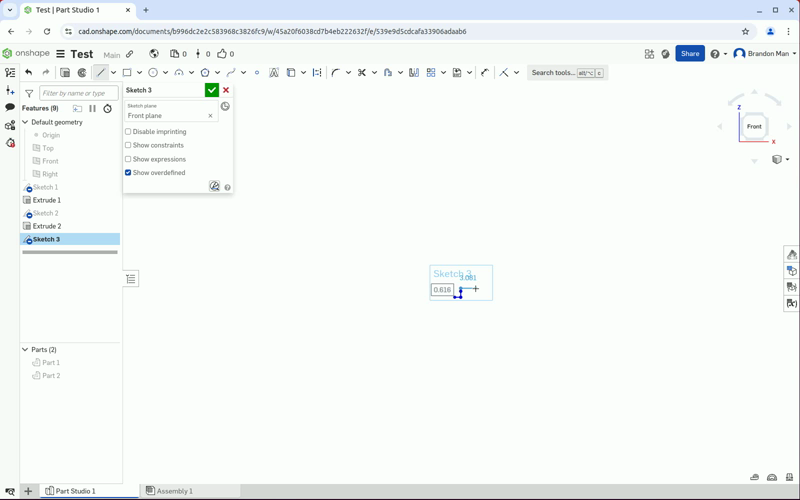
key_down(shift)
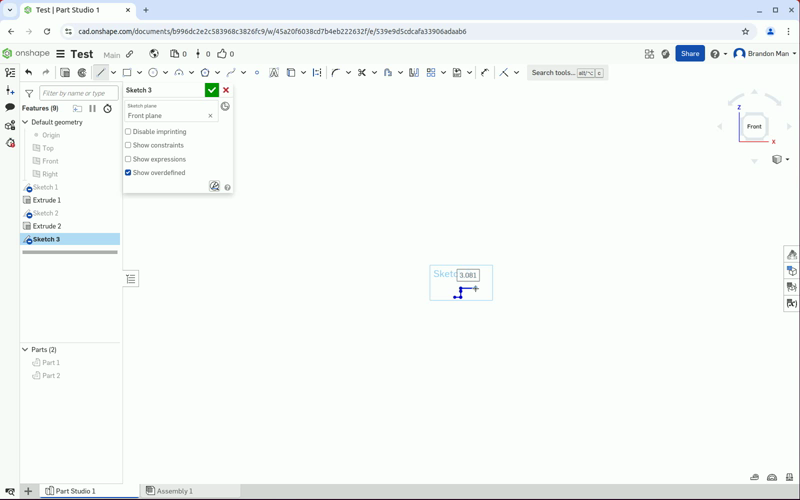
mouse_move(505, 288)
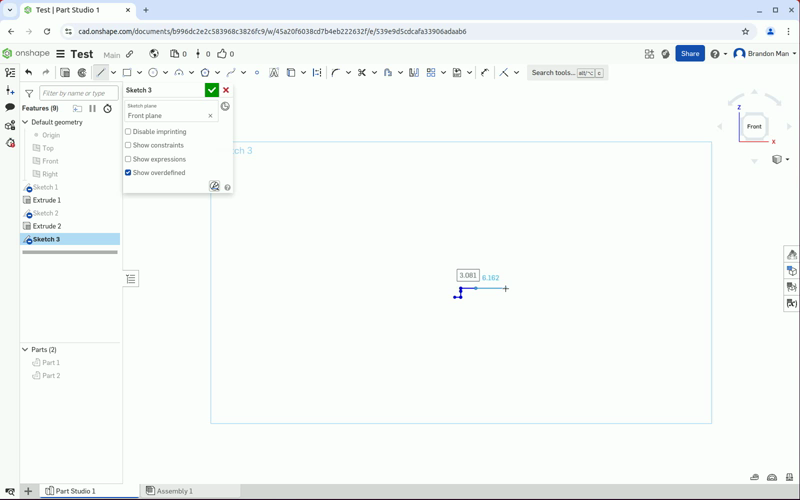
mouse_move(475, 282)
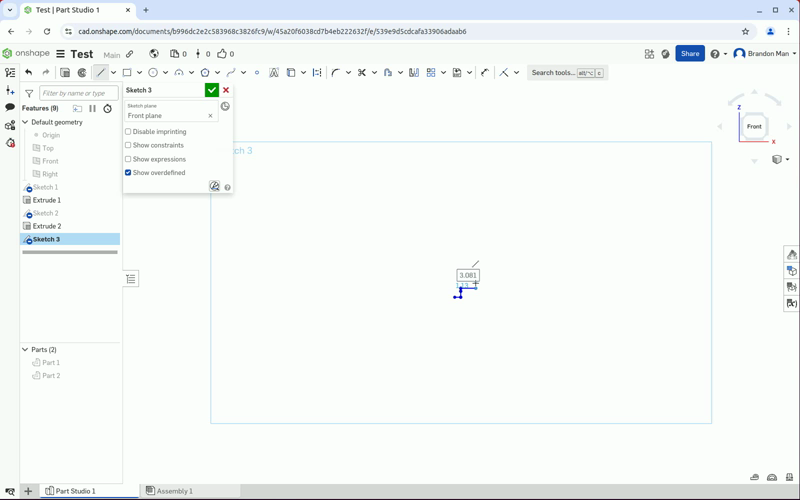
scroll(6)
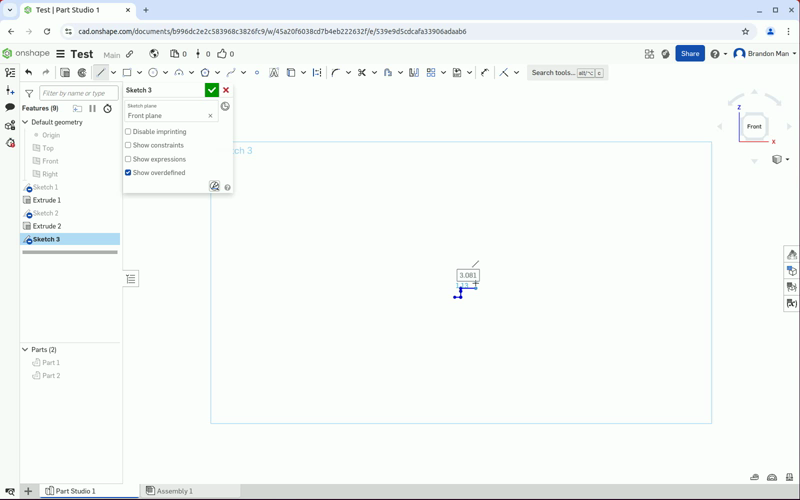
scroll(6)
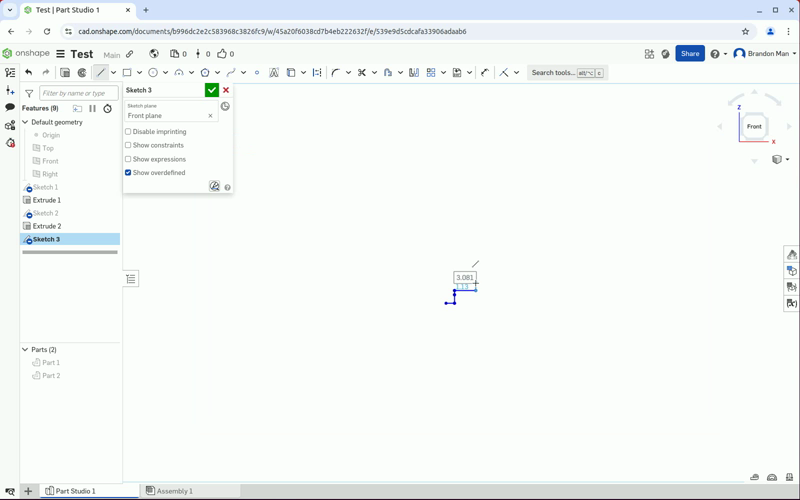
scroll(6)
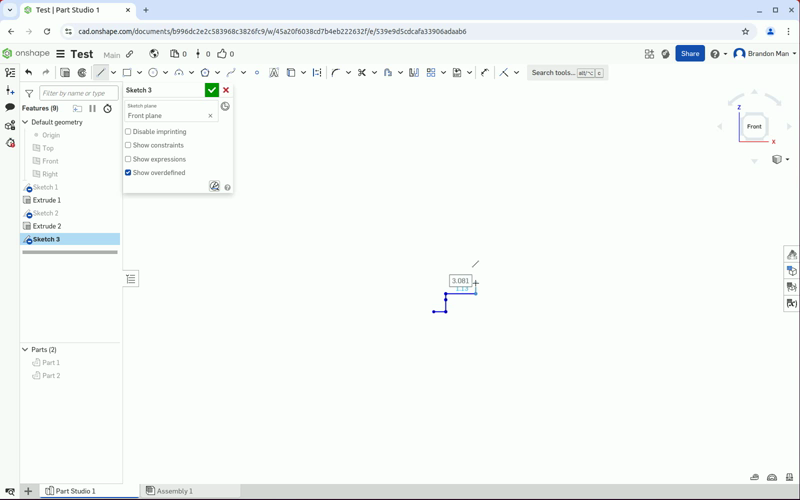
scroll(6)
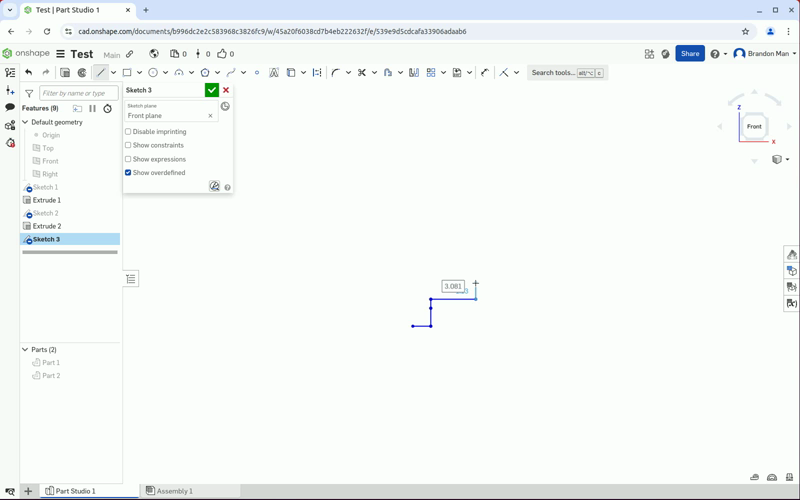
scroll(6)
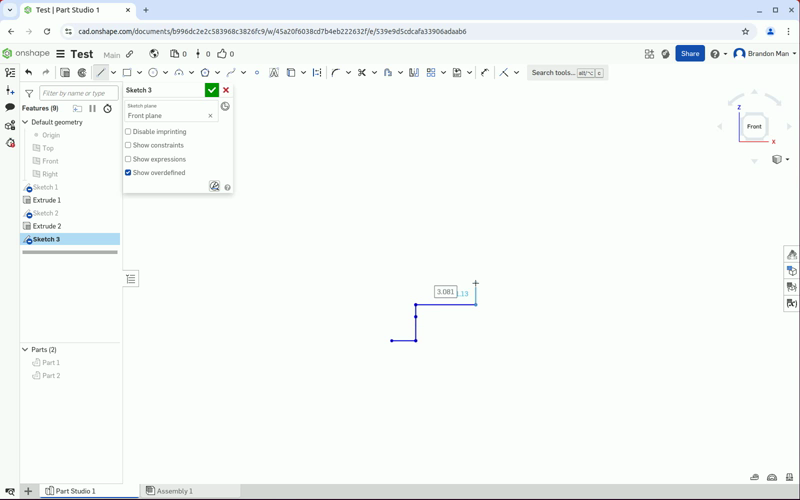
scroll(6)
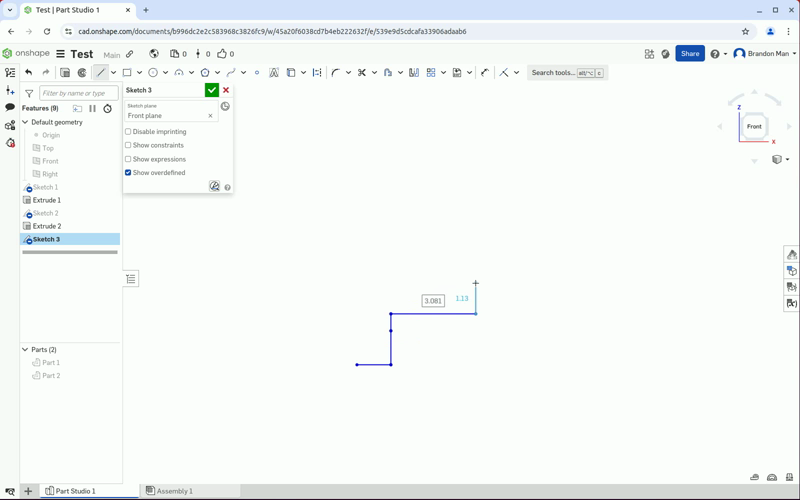
scroll(6)
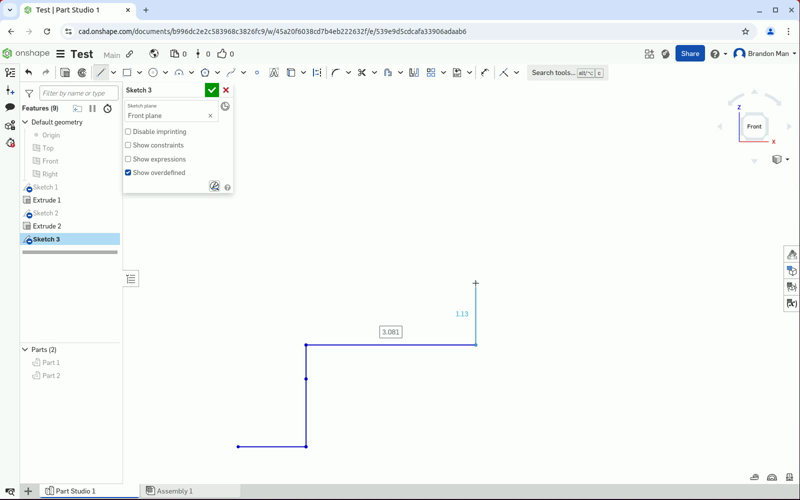
click(475, 282)
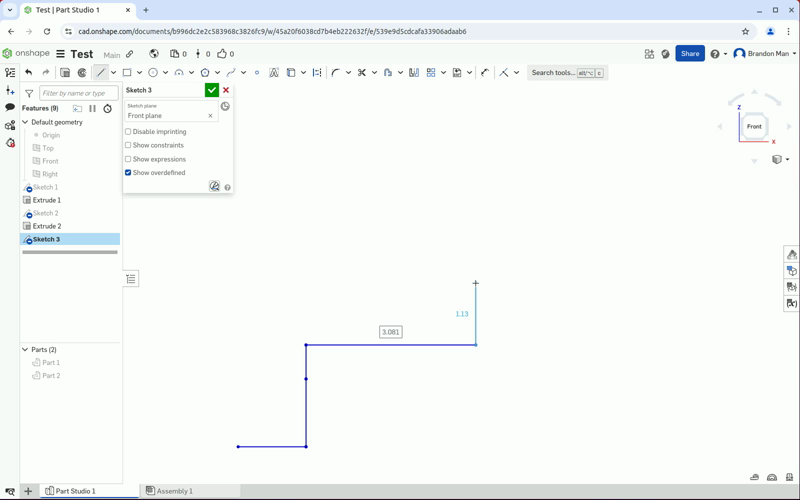
scroll(-6)
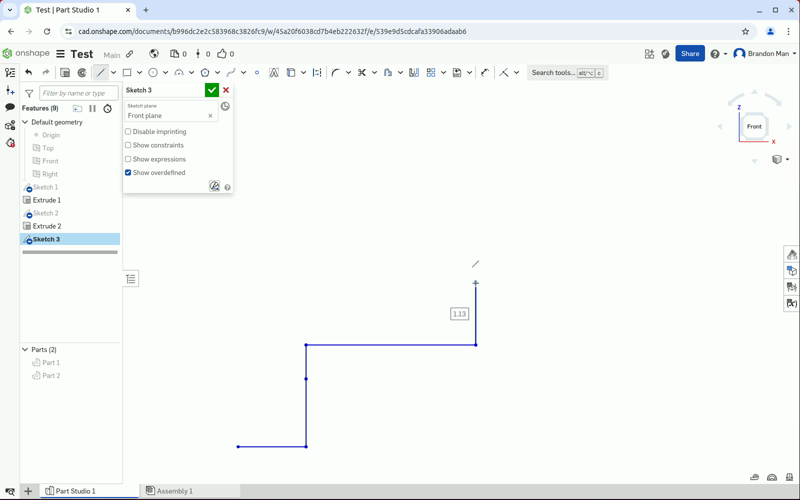
scroll(-6)
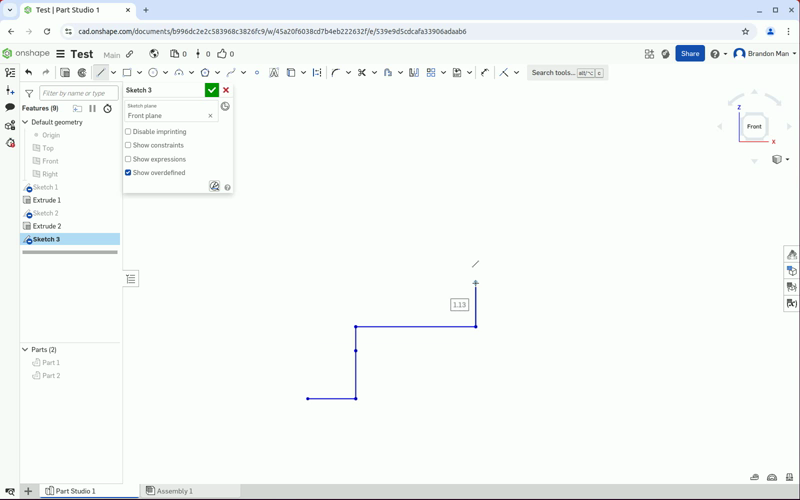
scroll(-6)
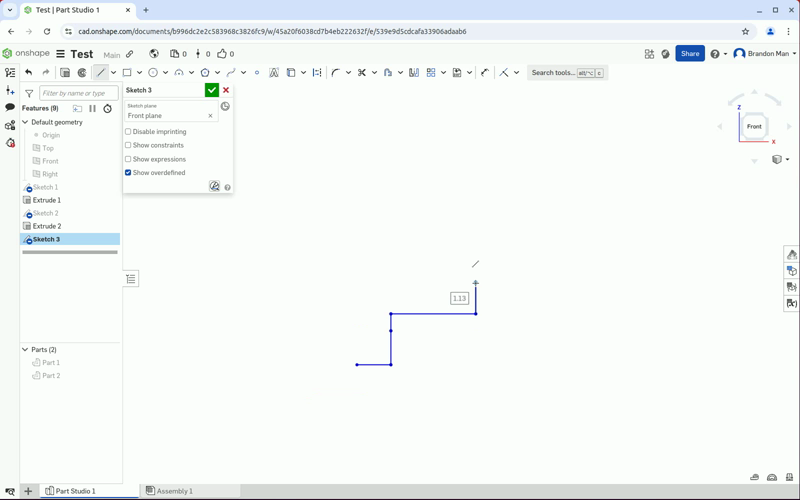
scroll(-6)
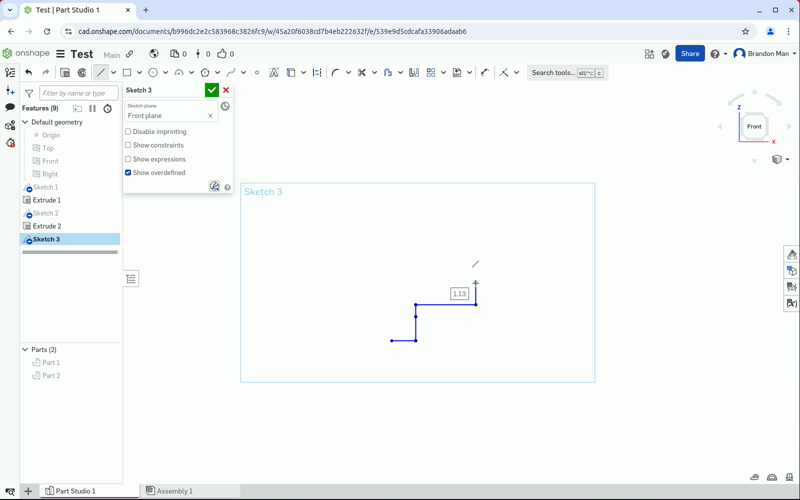
scroll(-6)
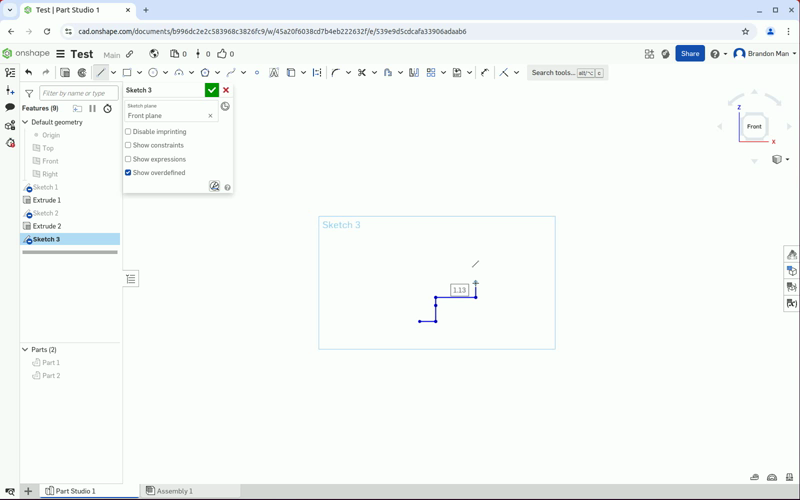
scroll(-6)
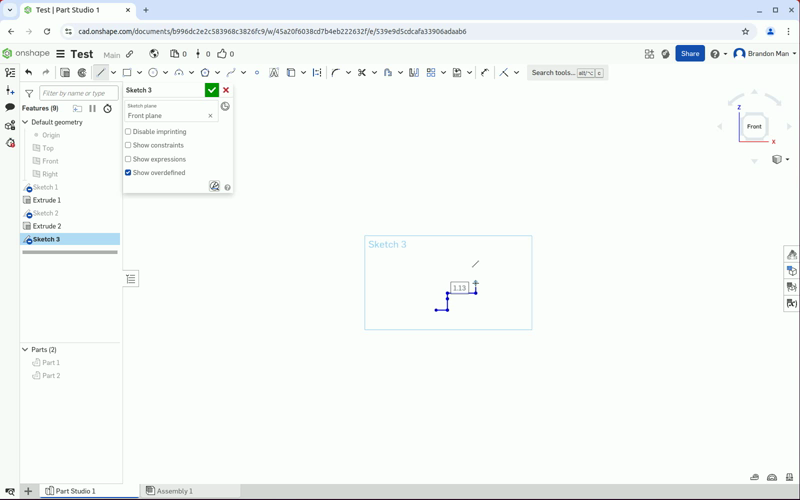
scroll(-6)
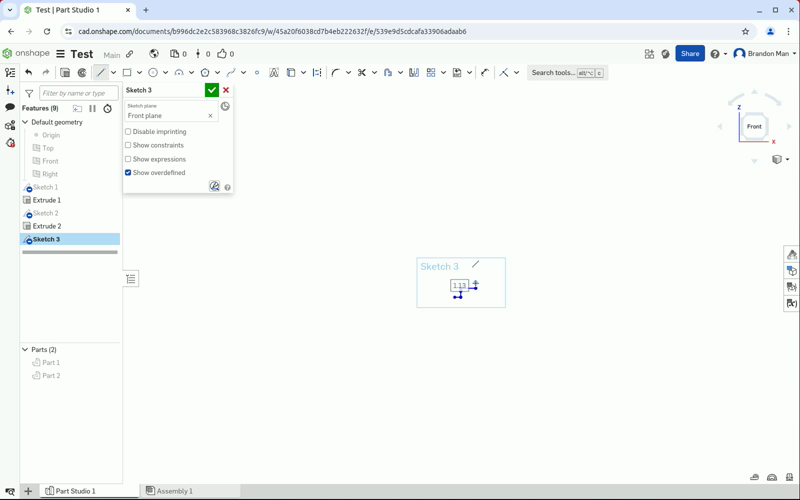
key_up(shift)
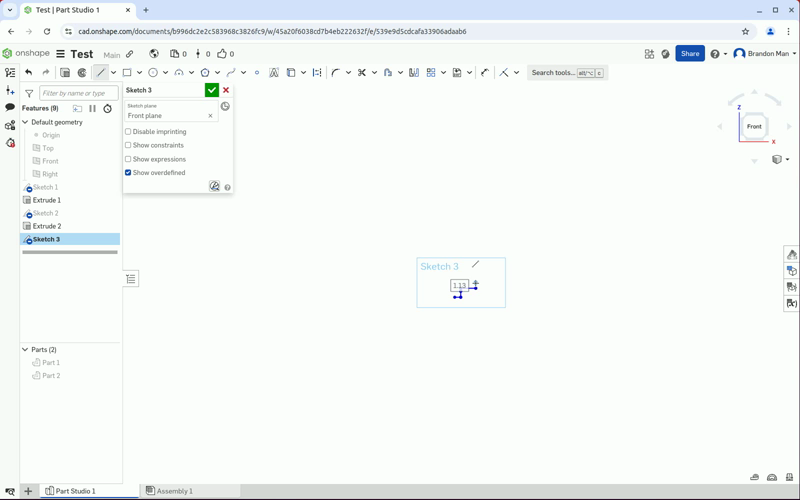
key_down(shift)
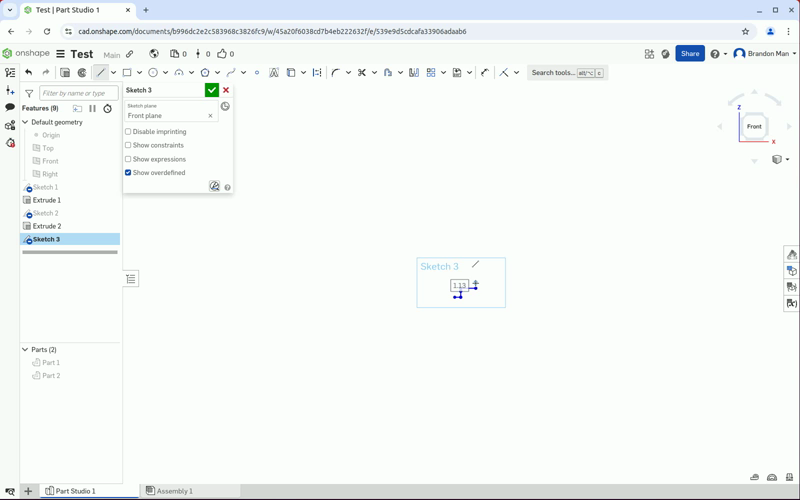
mouse_move(505, 282)
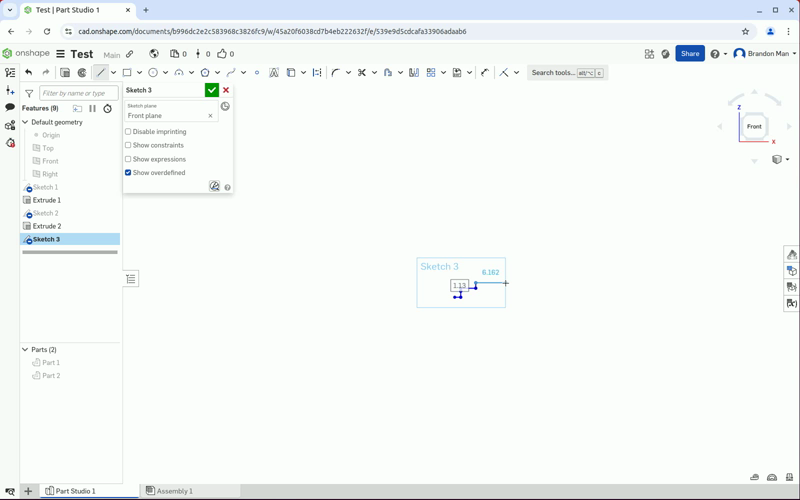
mouse_move(454, 282)
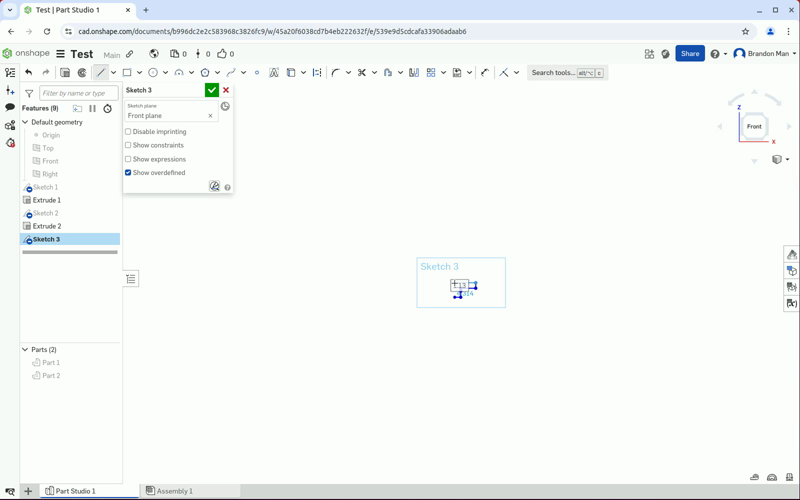
click(454, 282)
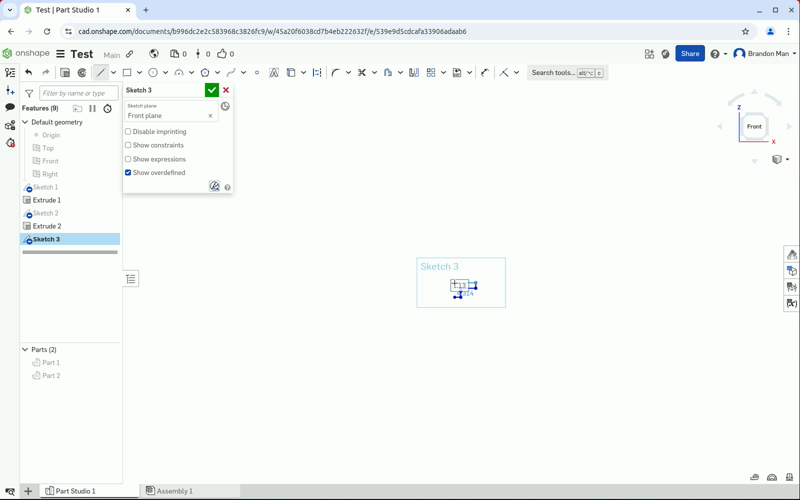
key_up(shift)
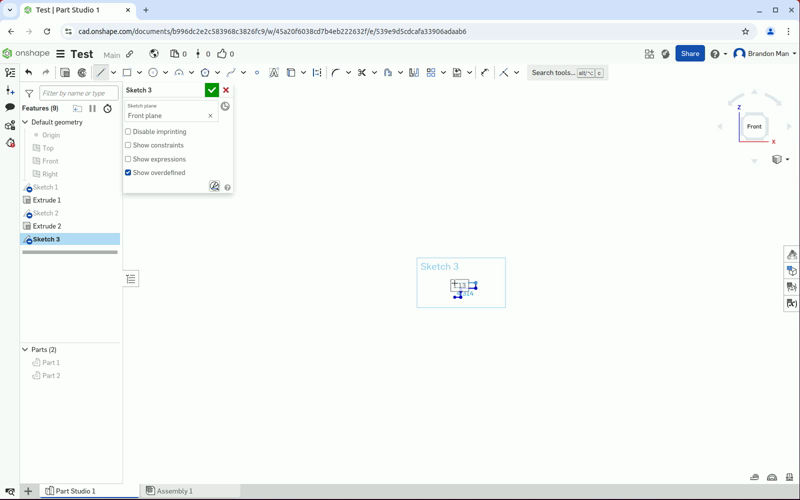
mouse_move(484, 282)
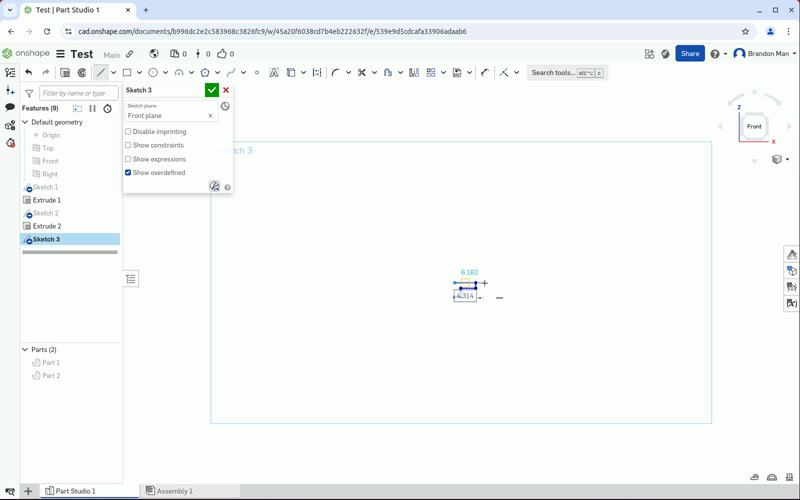
key_down(shift)
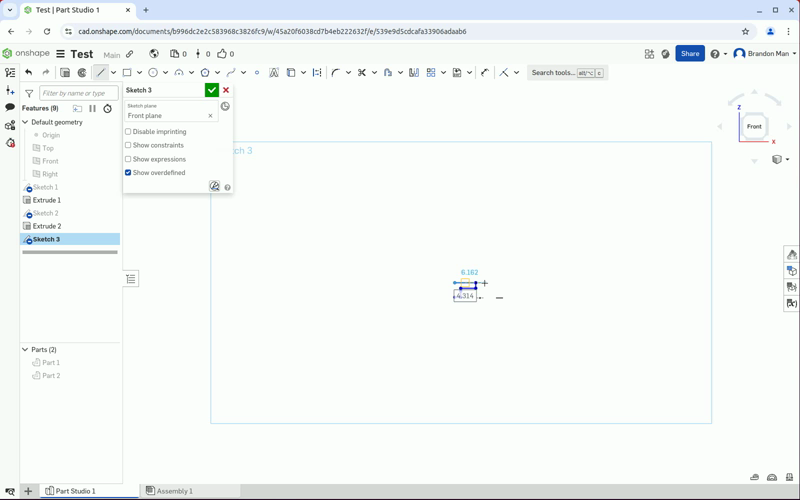
mouse_move(454, 297)
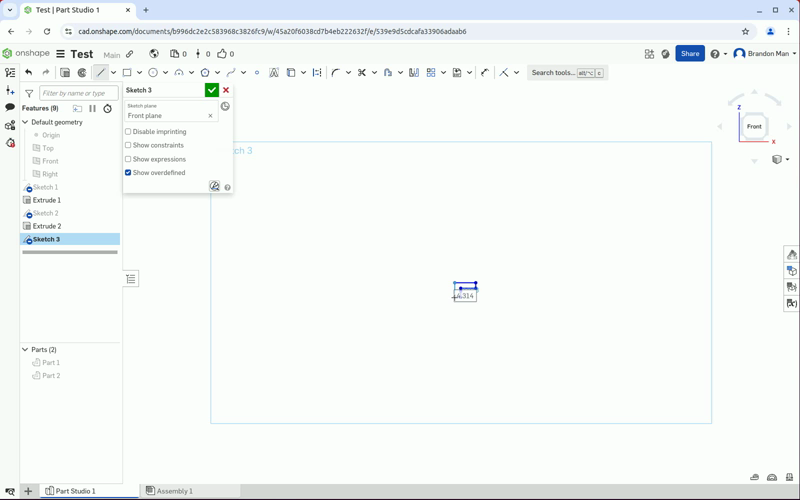
key_up(shift)
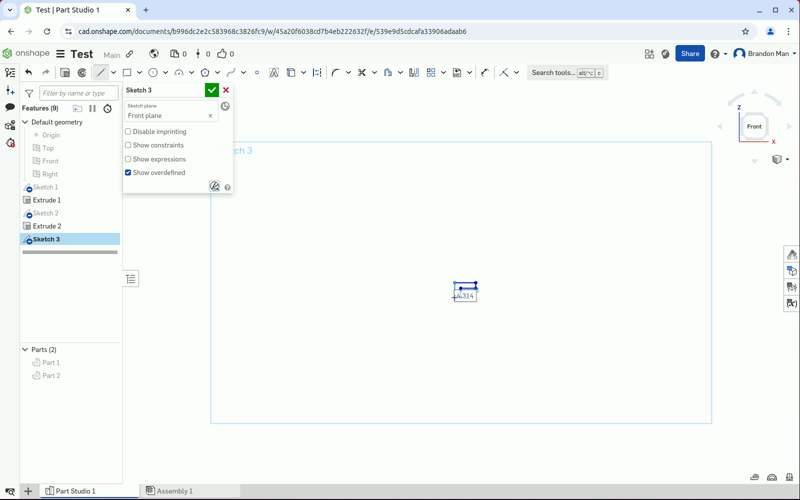
click(454, 297)
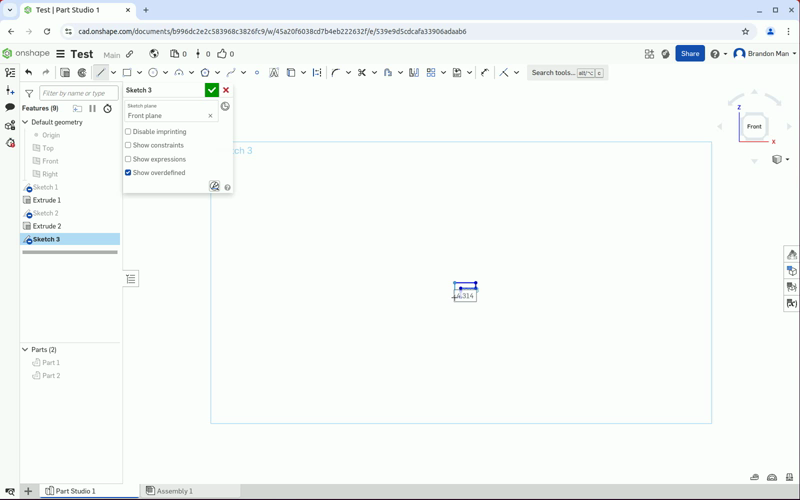
key(esc)
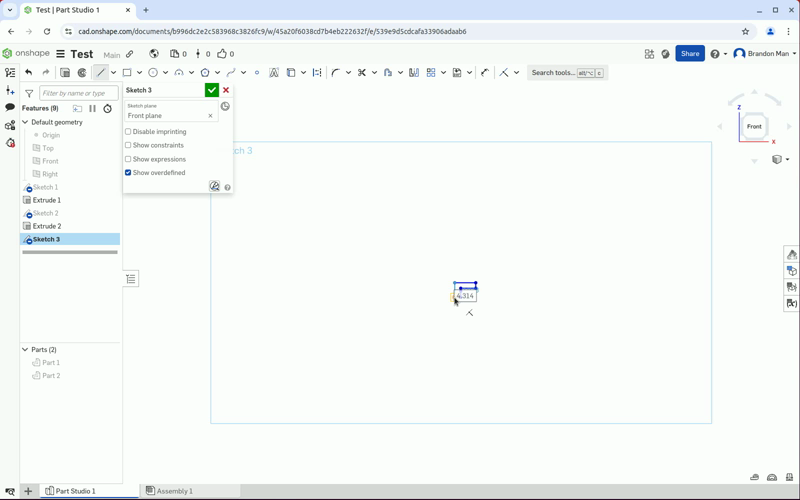
mouse_move(471, 287)
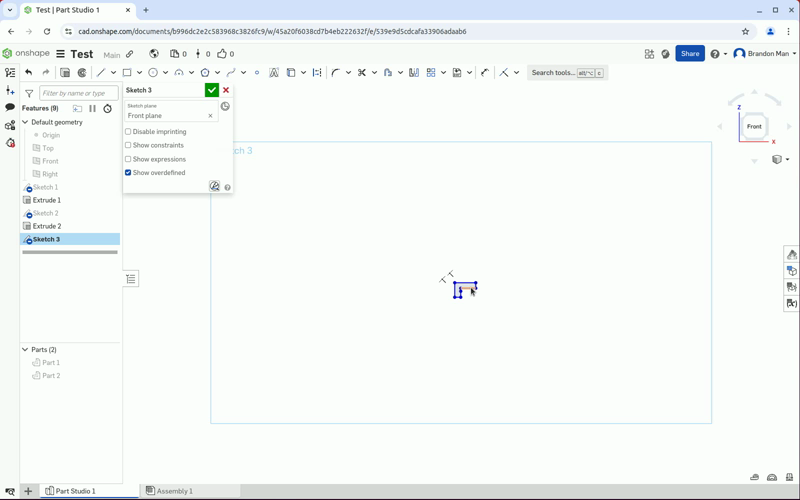
scroll(6)
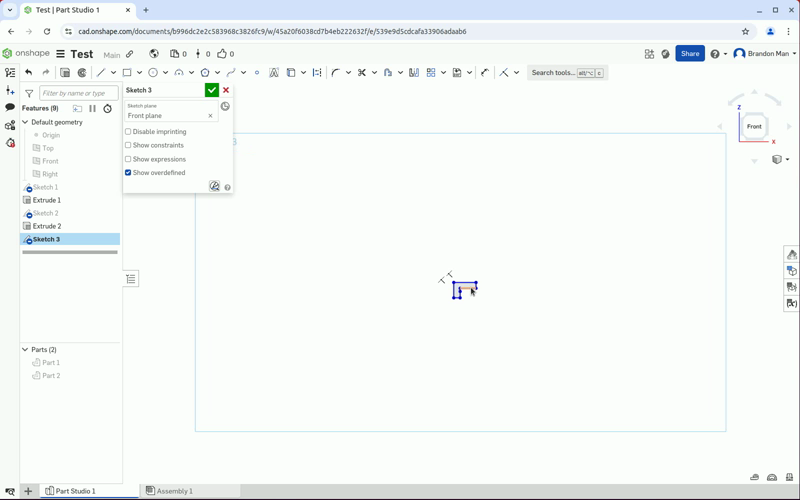
scroll(6)
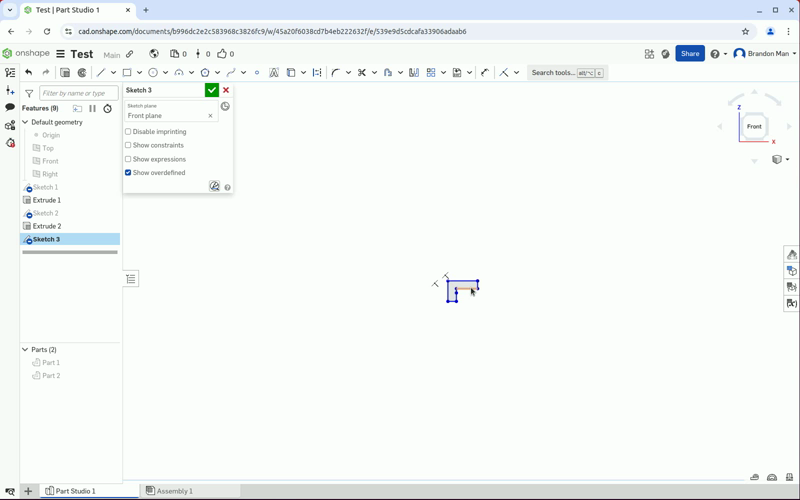
scroll(6)
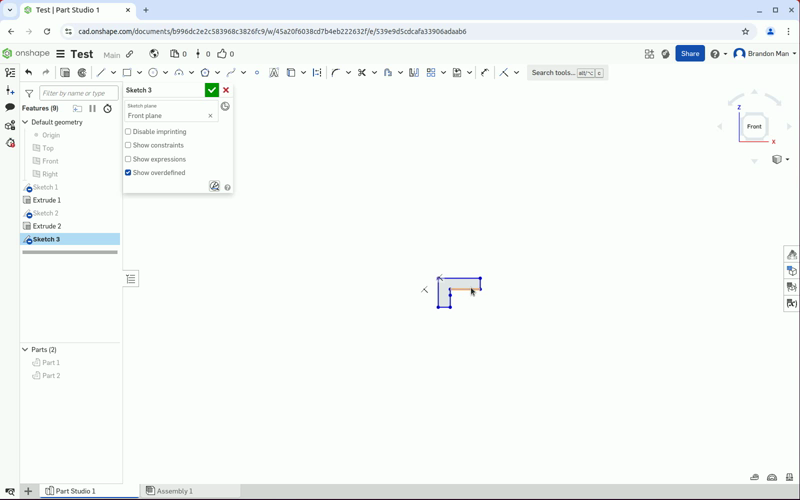
scroll(6)
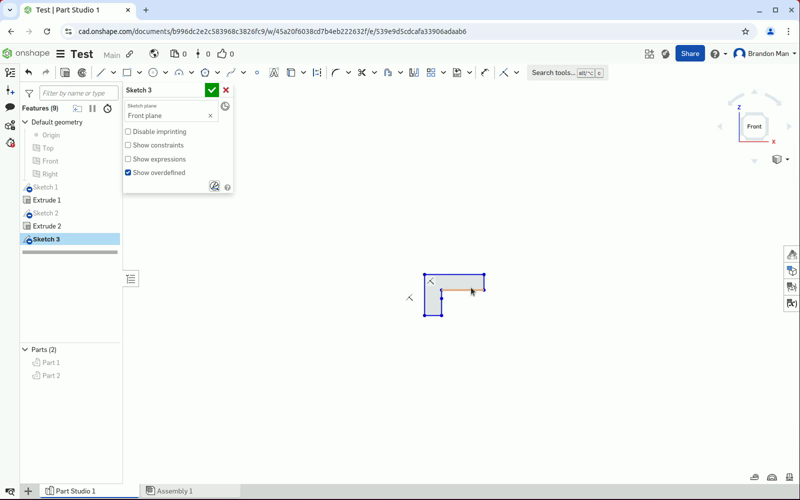
scroll(6)
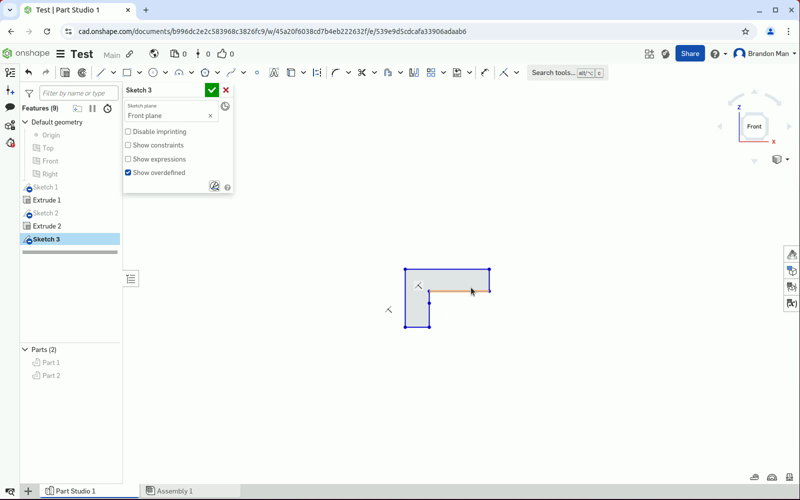
scroll(6)
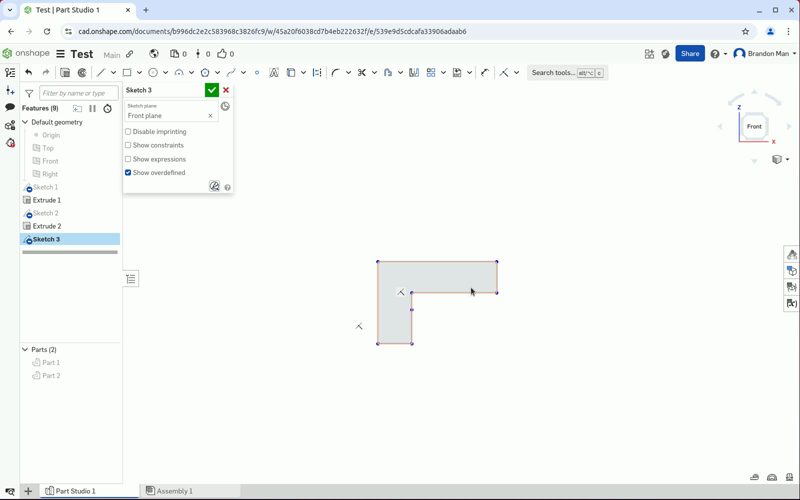
scroll(6)
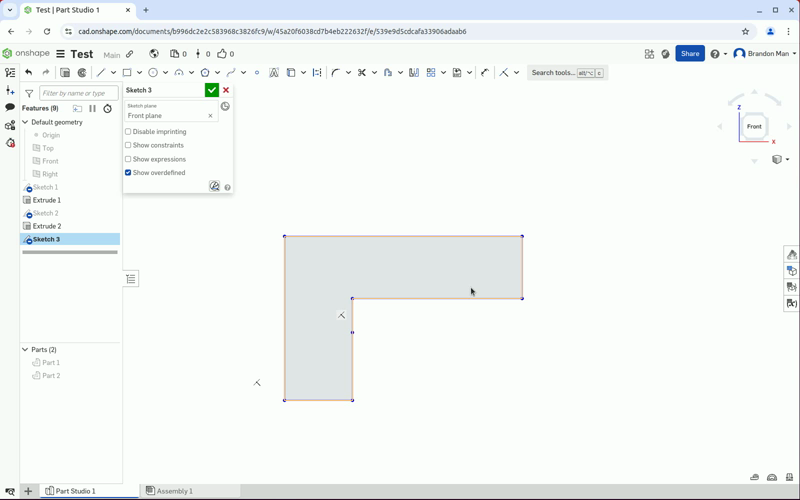
click(471, 287)
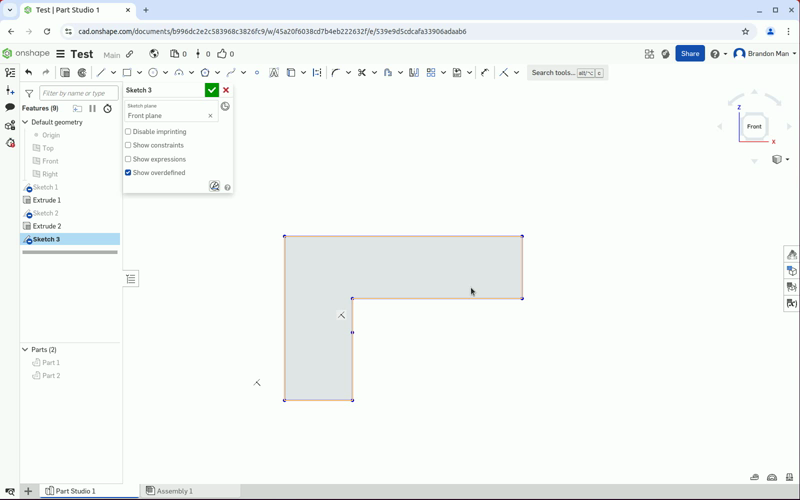
scroll(-6)
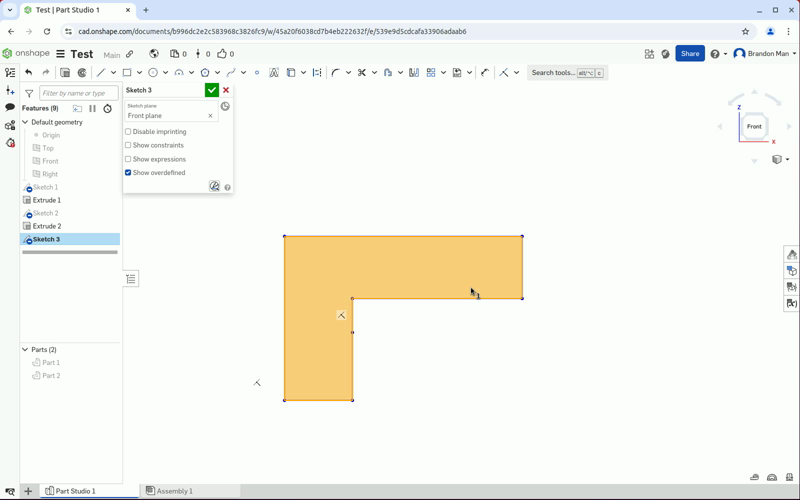
scroll(-6)
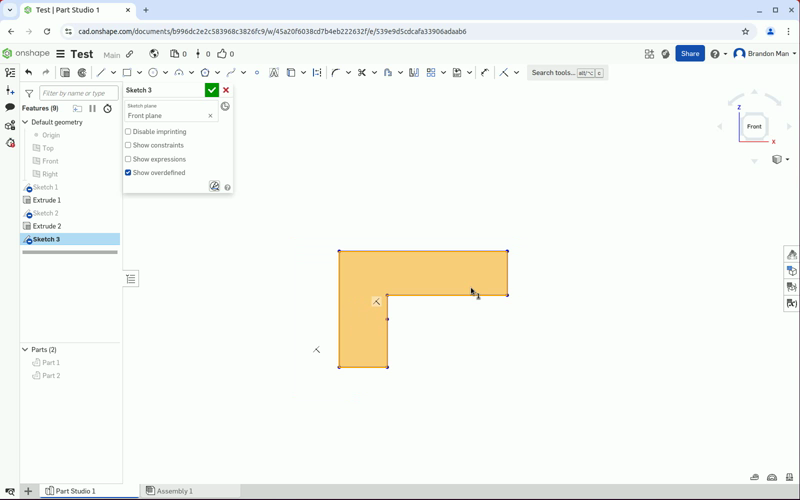
scroll(-6)
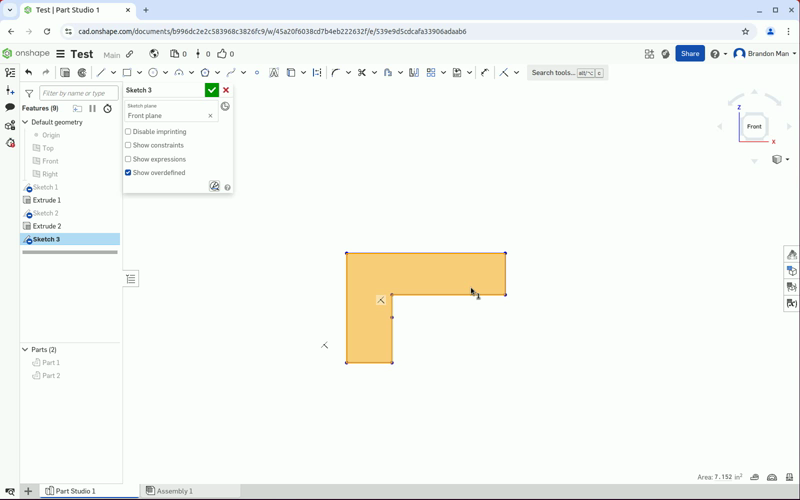
scroll(-6)
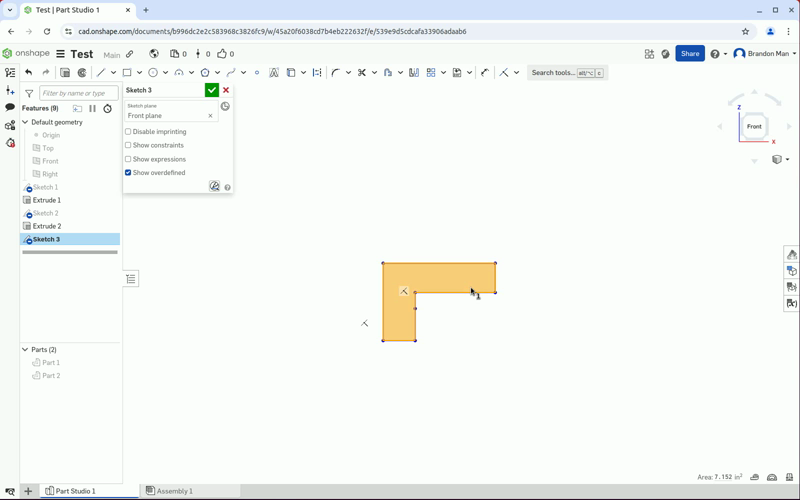
scroll(-6)
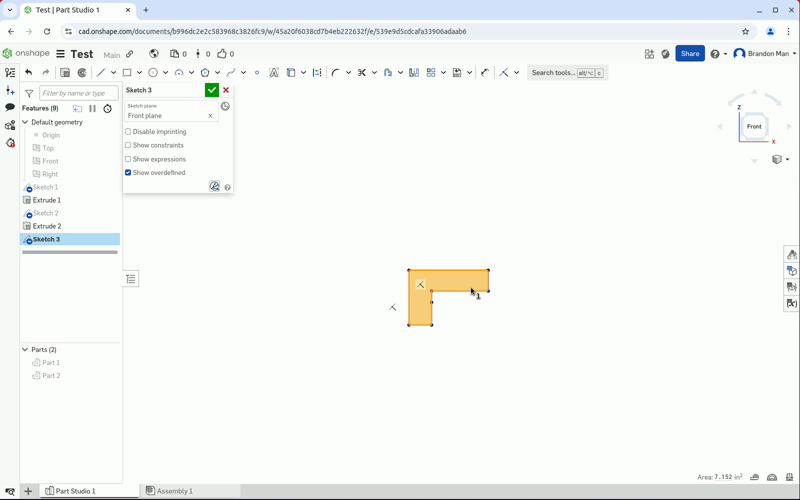
scroll(-6)
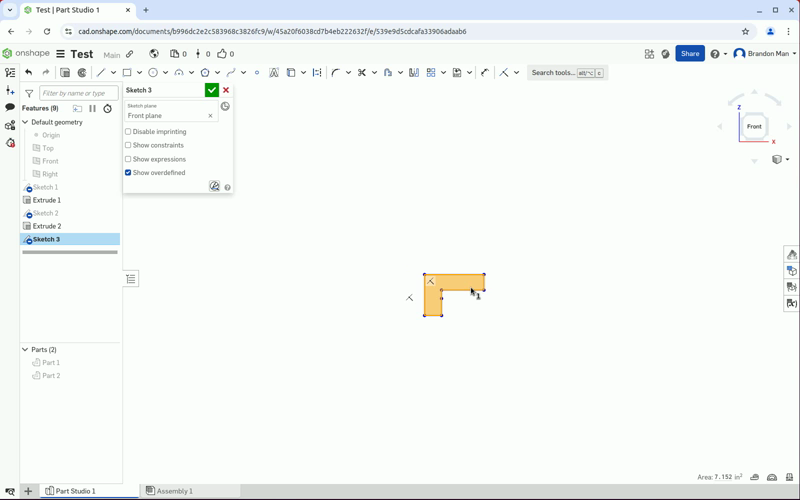
scroll(-6)
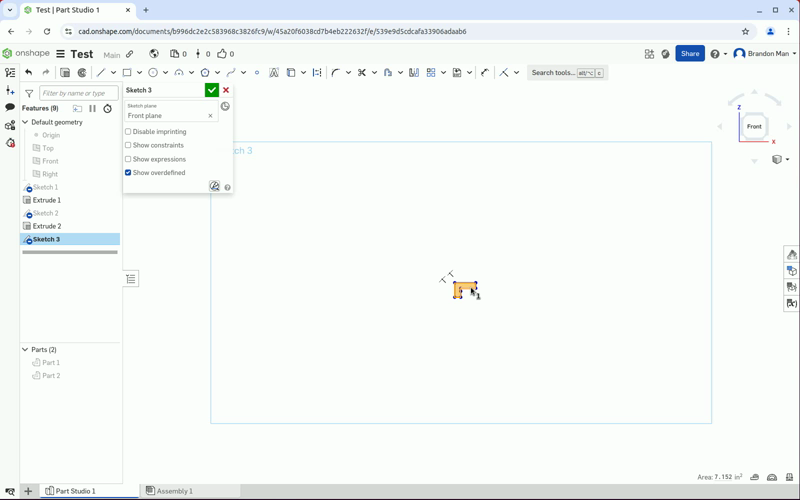
mouse_move(73, 352)
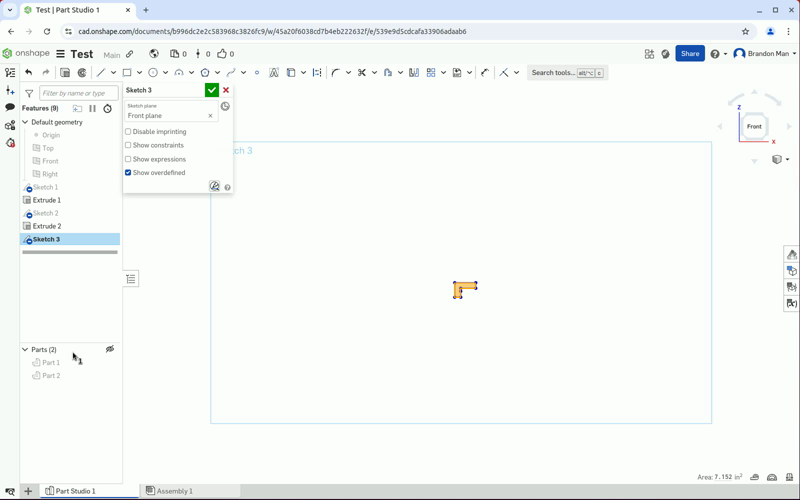
key(shift+y)
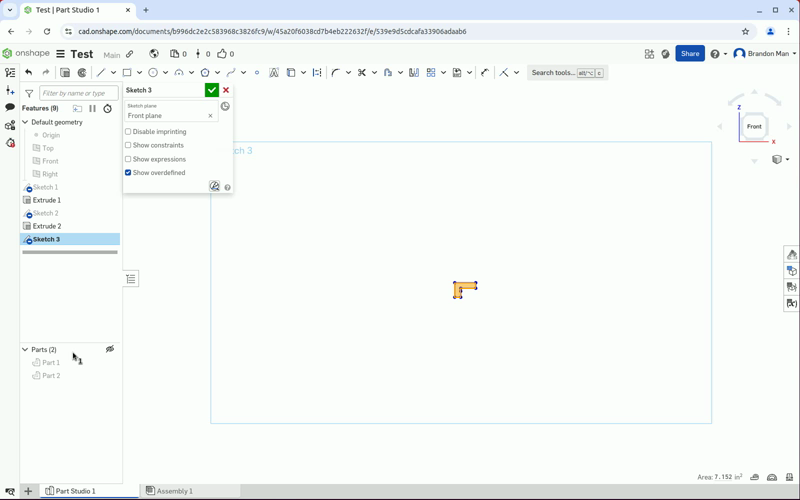
key(shift+e)
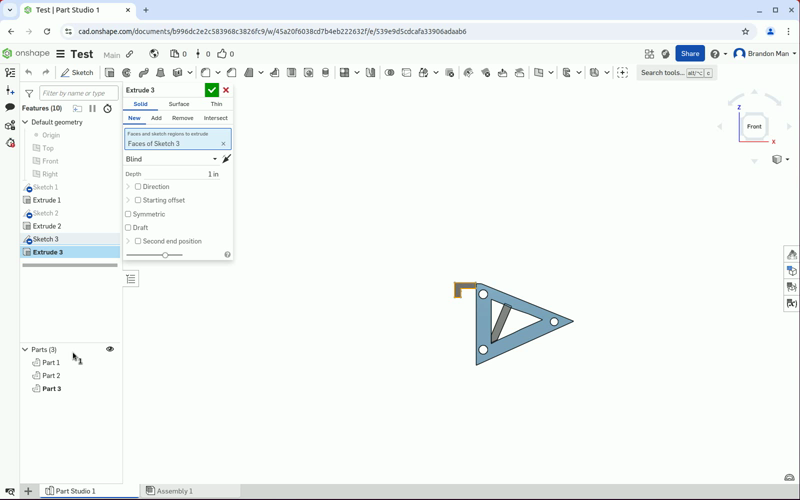
mouse_move(143, 106)
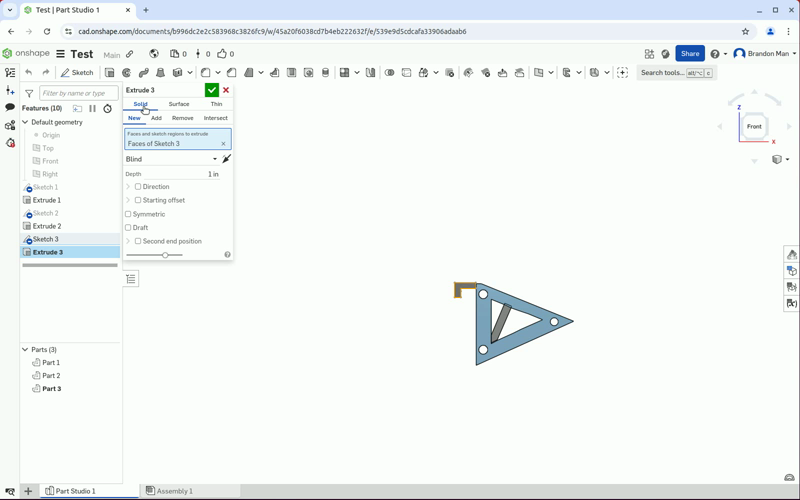
click(143, 106)
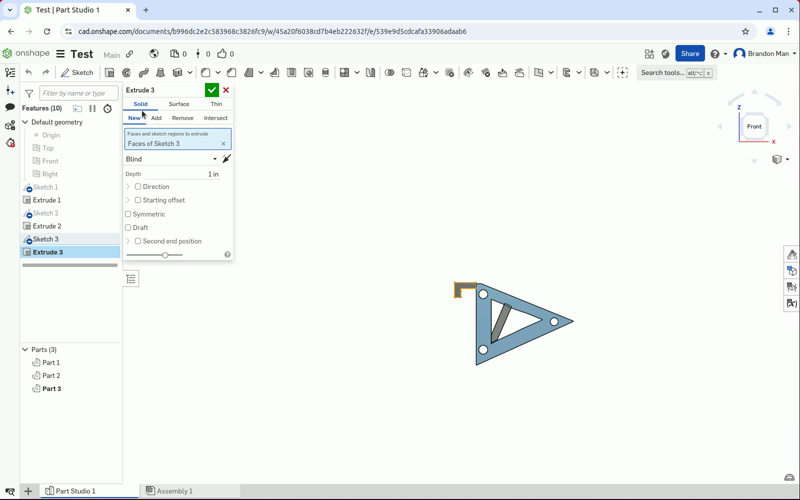
mouse_move(137, 120)
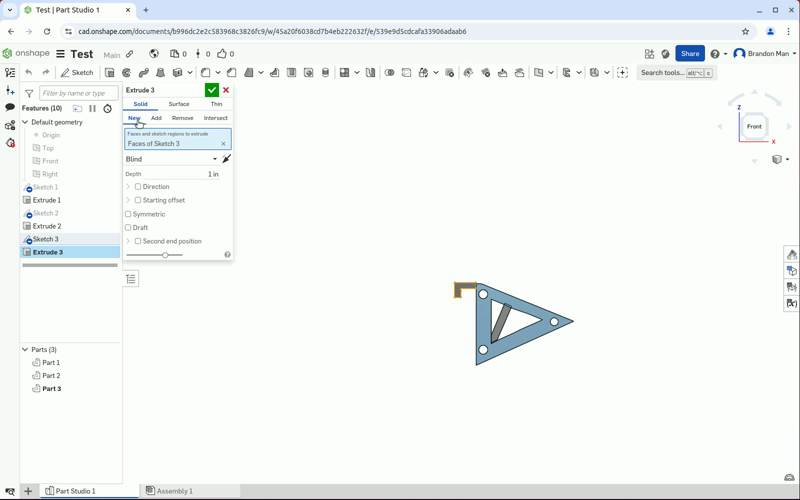
click(137, 120)
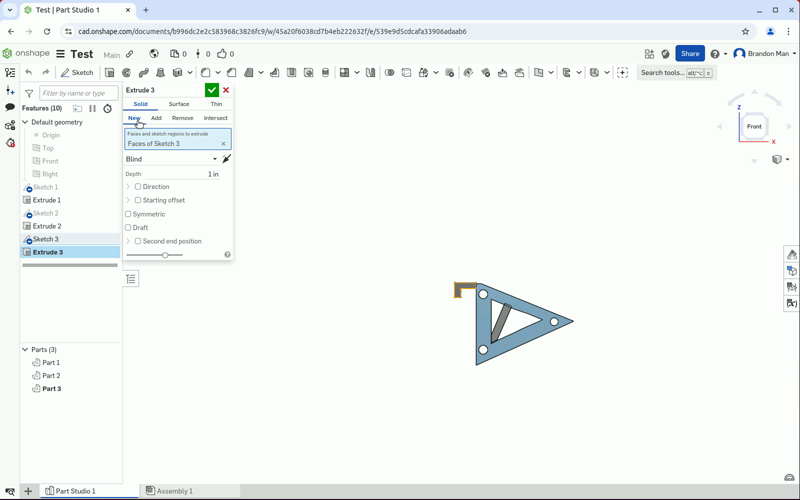
key(tab, 4)
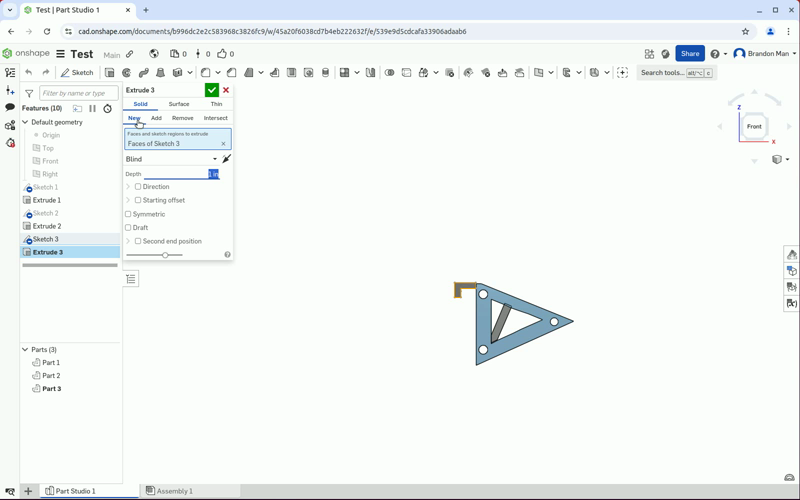
text(1.204)
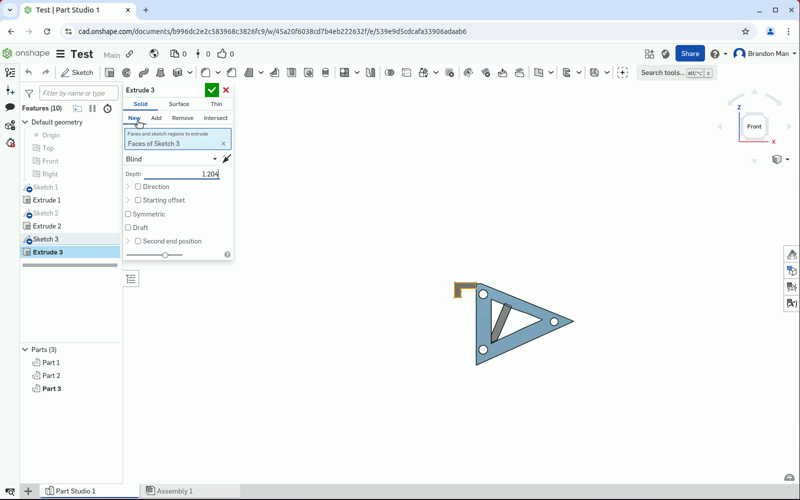
key(enter)
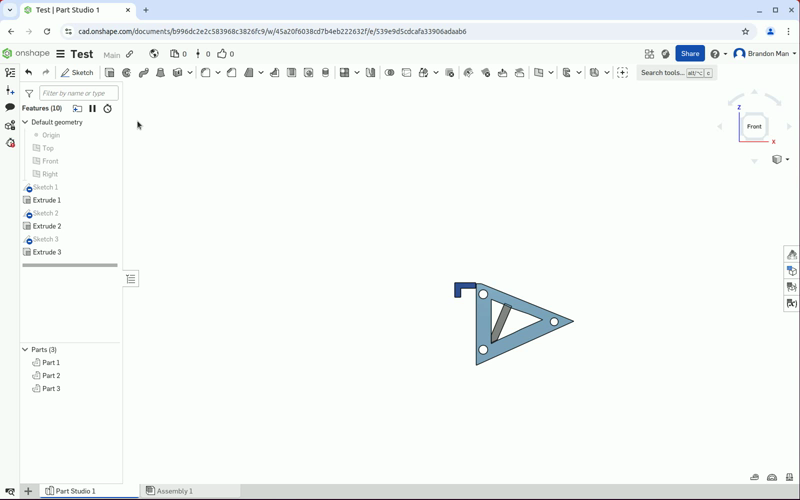
key(shift+h)
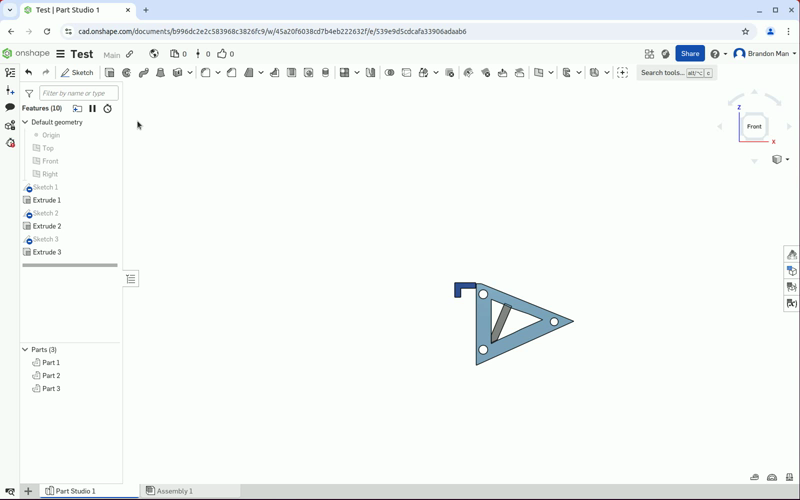
key(shift+h)
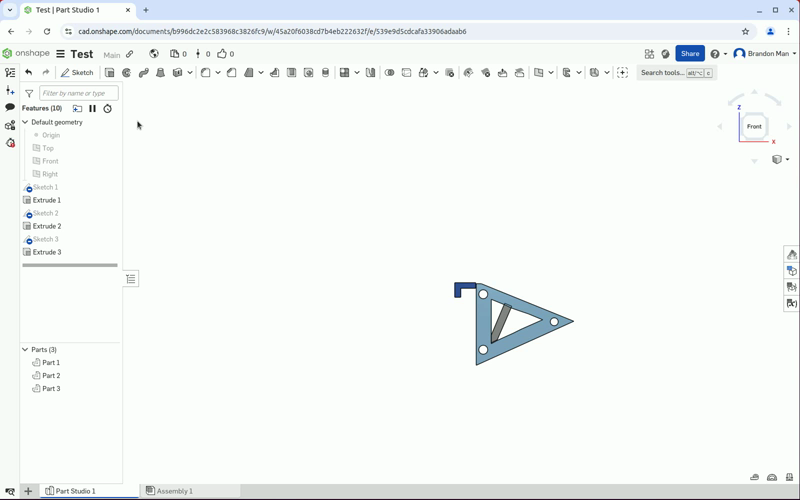
mouse_move(73, 189)
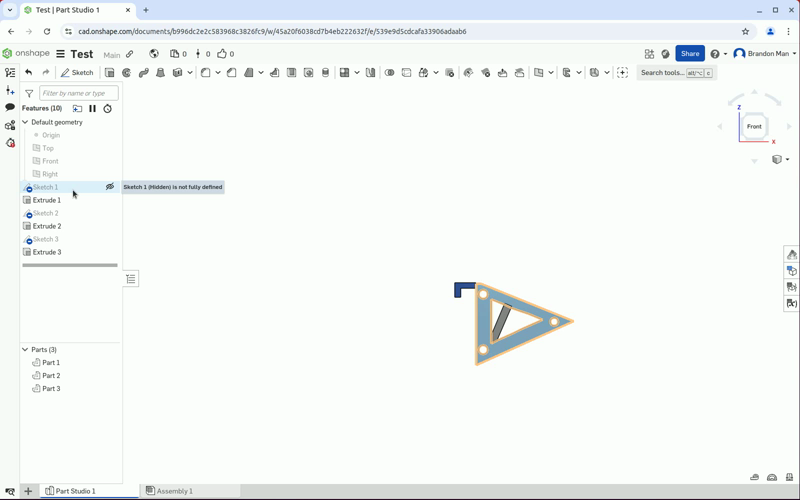
click(73, 189)
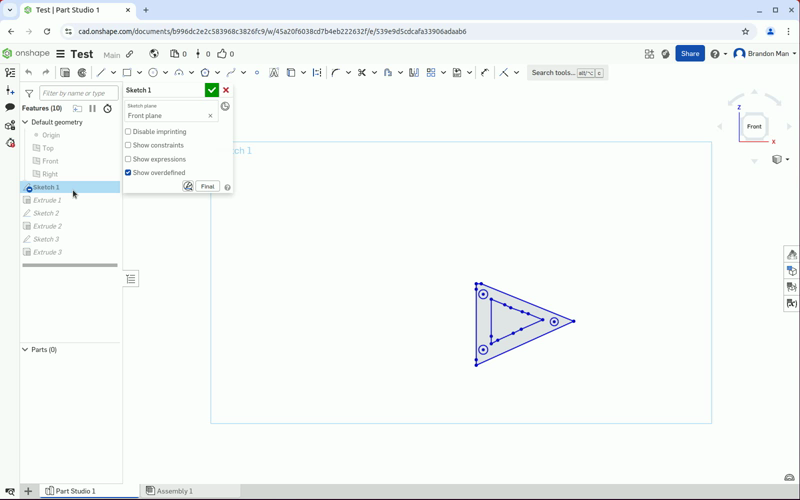
mouse_move(229, 92)
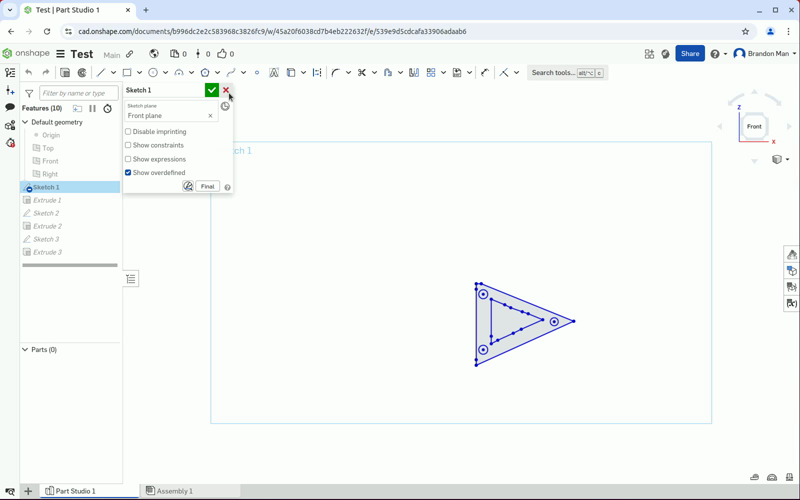
click(229, 92)
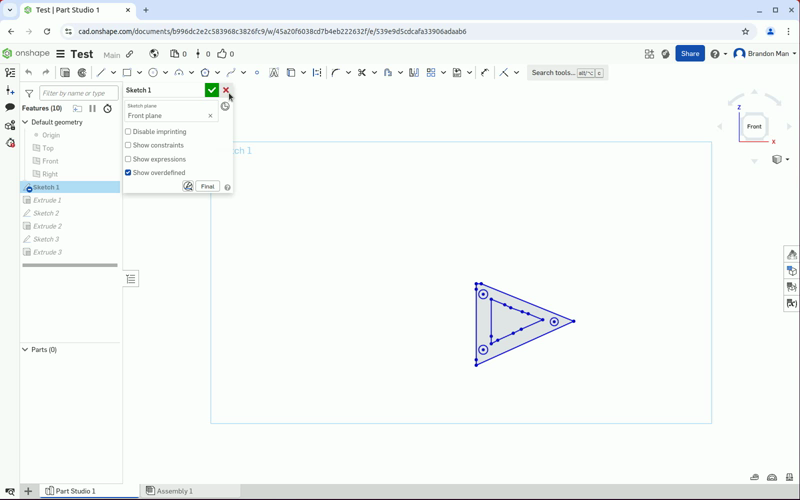
key(shift+s)
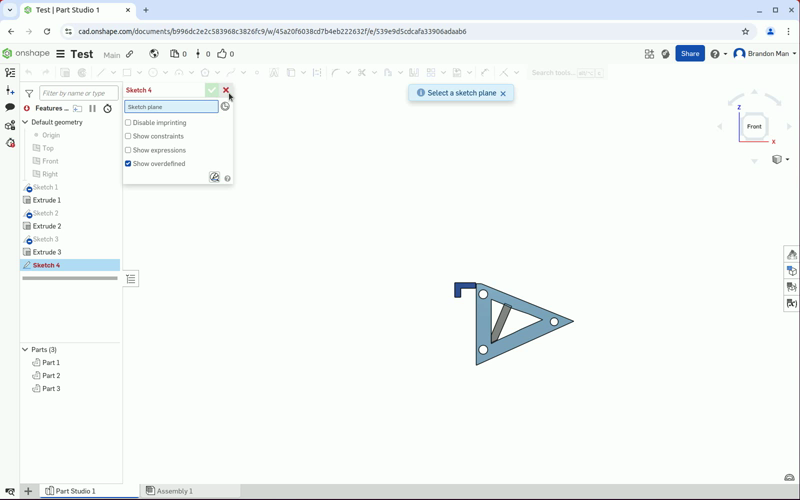
mouse_move(73, 163)
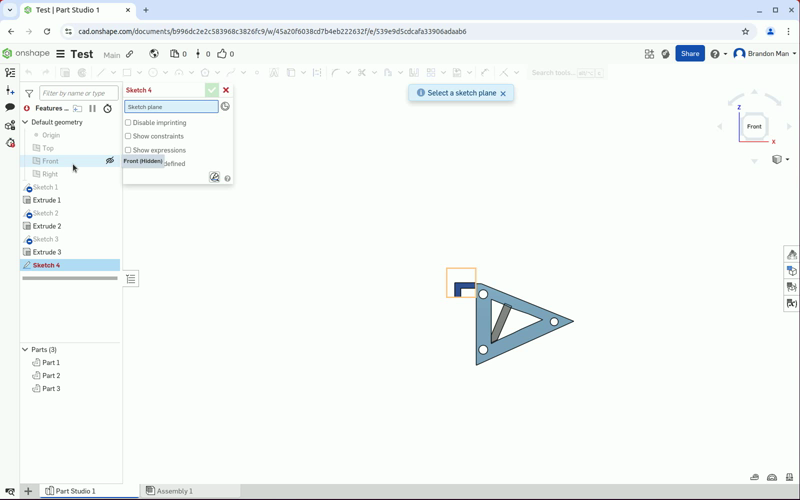
click(73, 163)
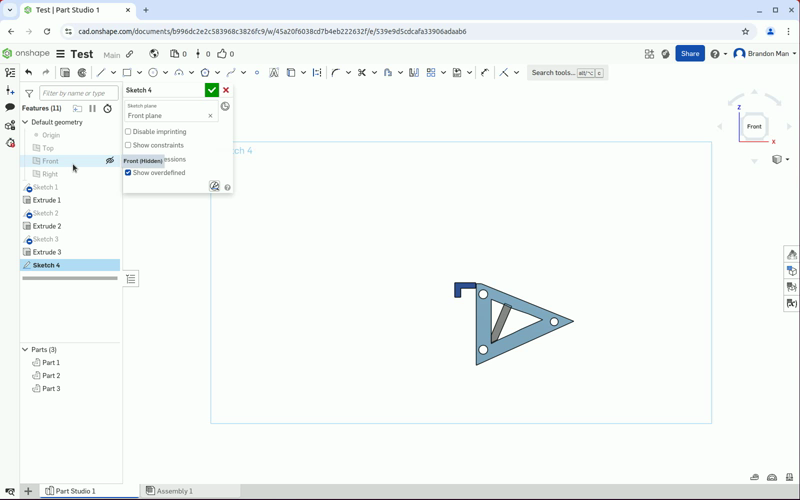
mouse_move(73, 352)
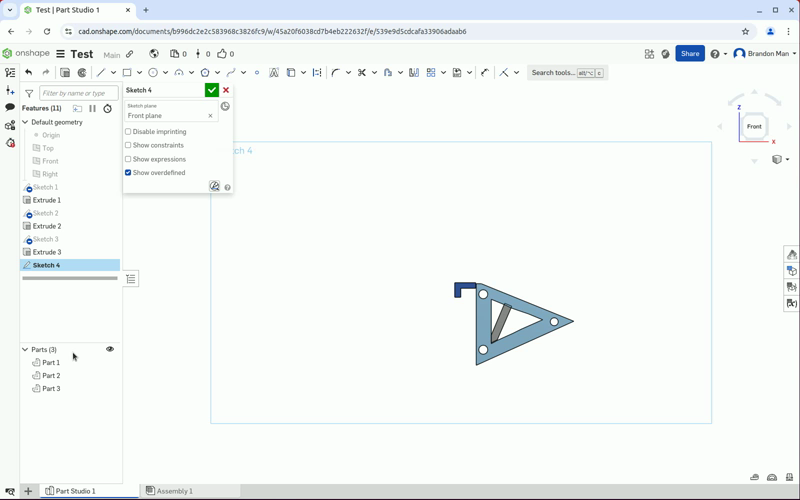
key(y)
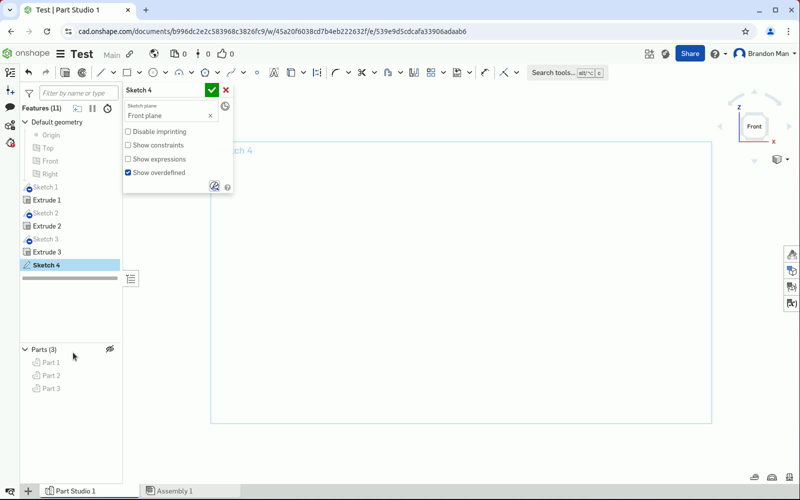
key(l)
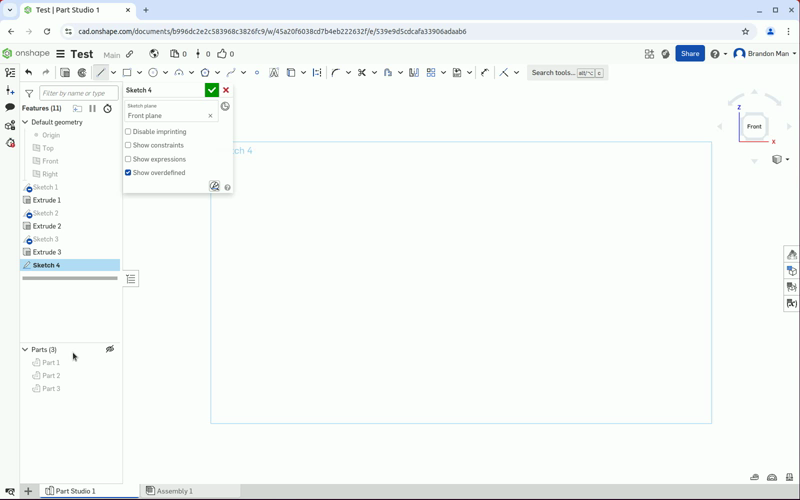
key_down(shift)
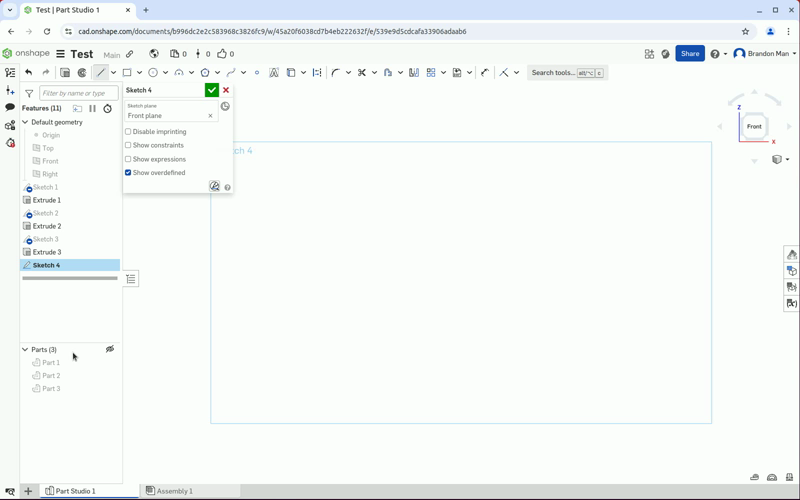
mouse_move(460, 297)
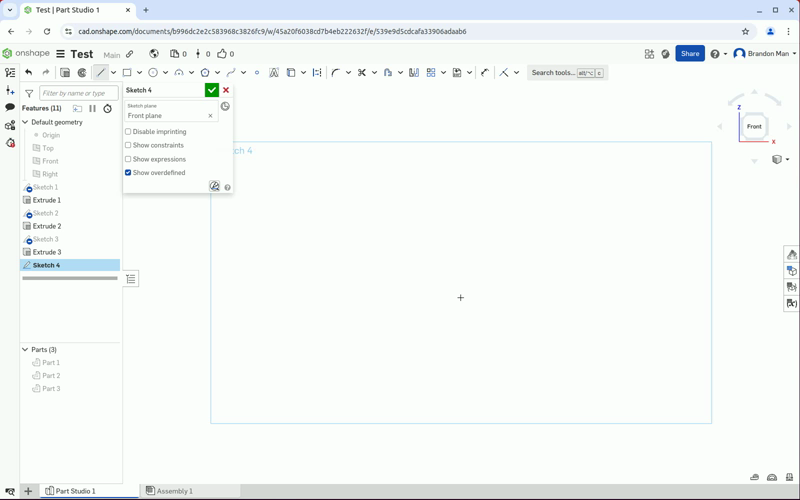
click(460, 297)
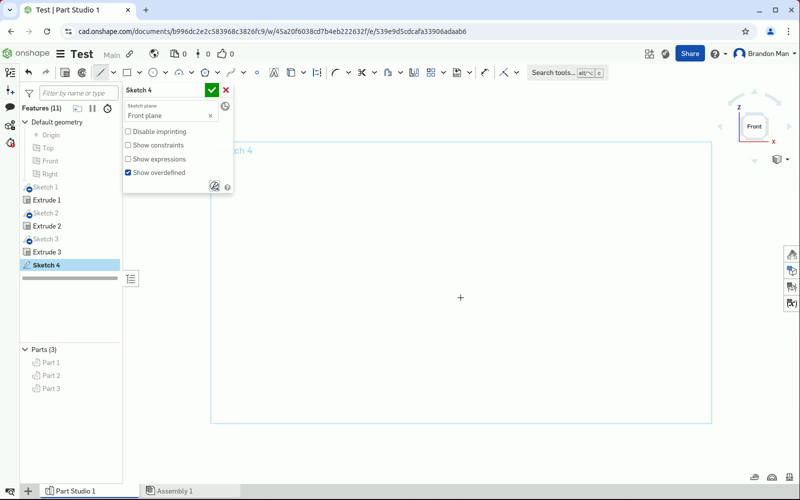
key_up(shift)
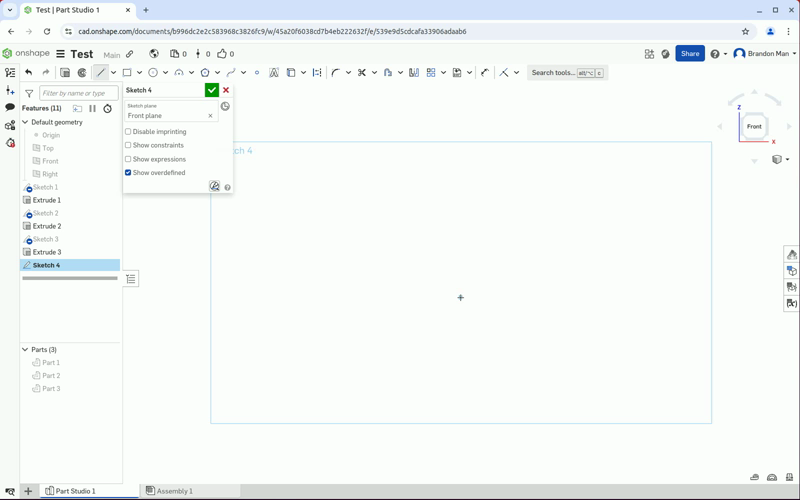
key_down(shift)
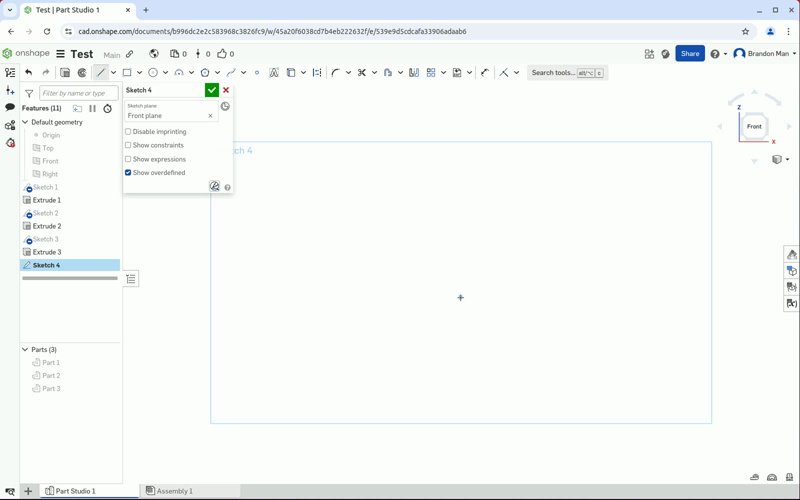
mouse_move(490, 297)
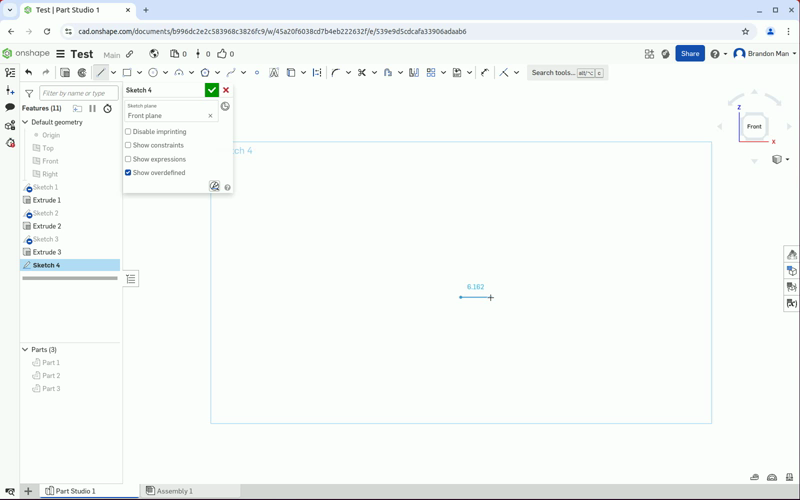
mouse_move(461, 297)
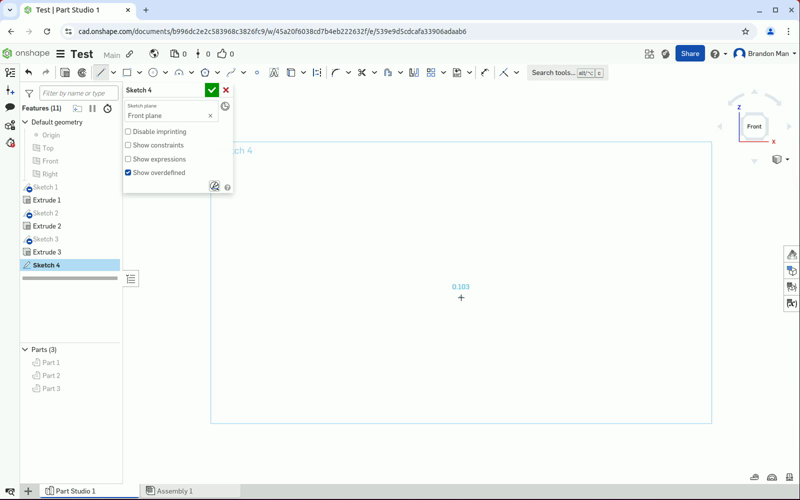
scroll(6)
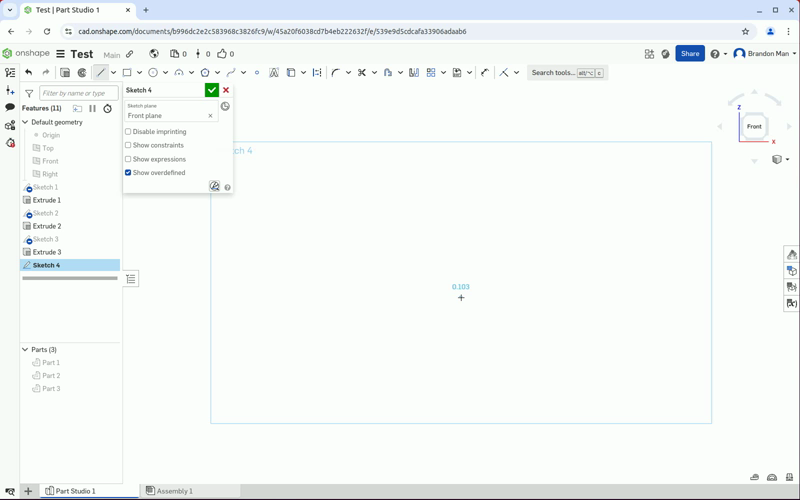
scroll(6)
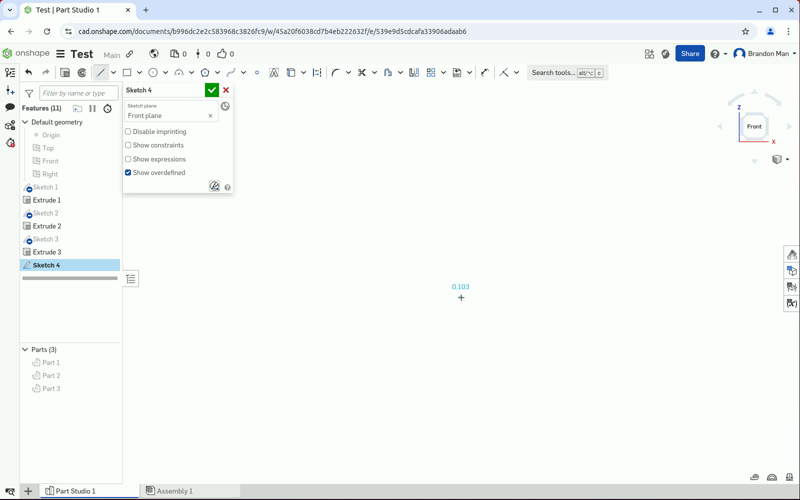
scroll(6)
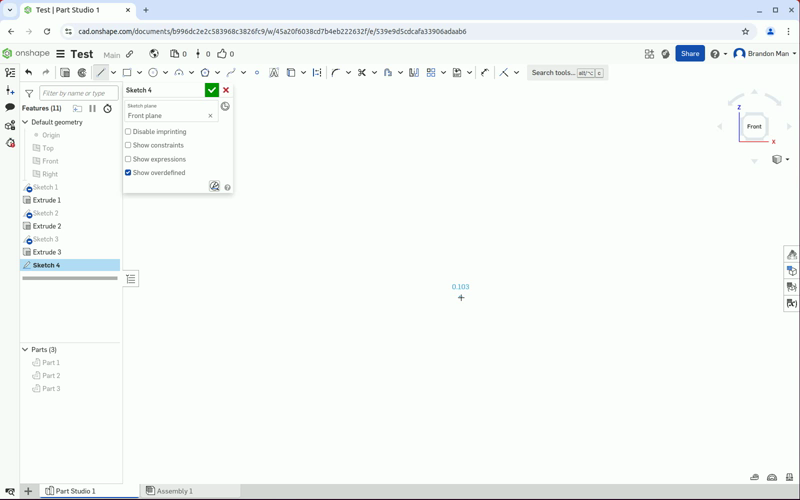
scroll(6)
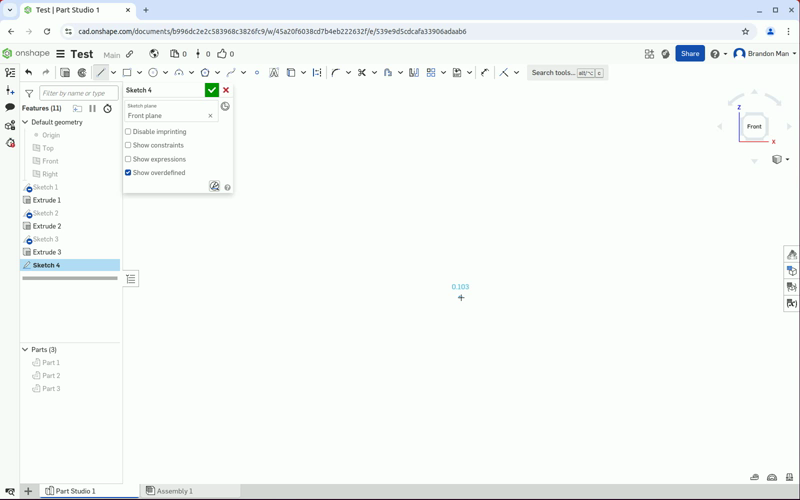
scroll(6)
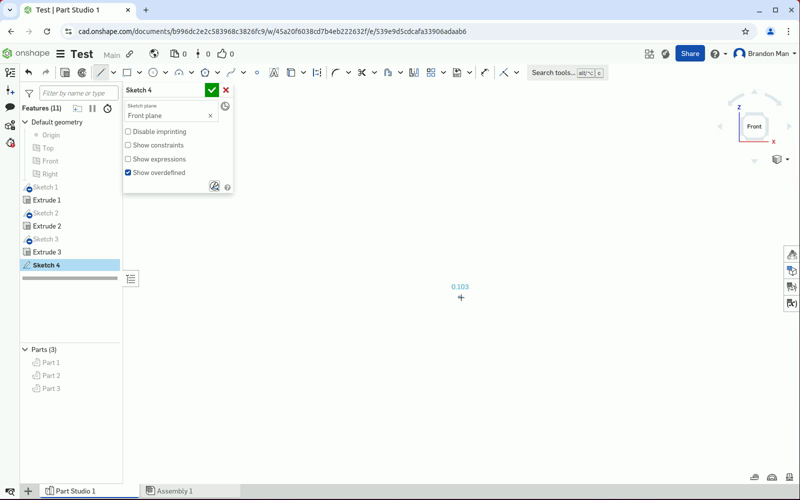
scroll(6)
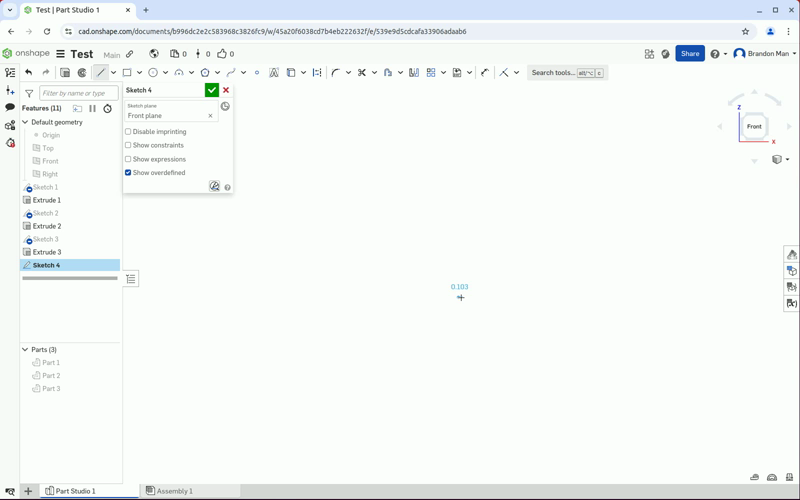
scroll(6)
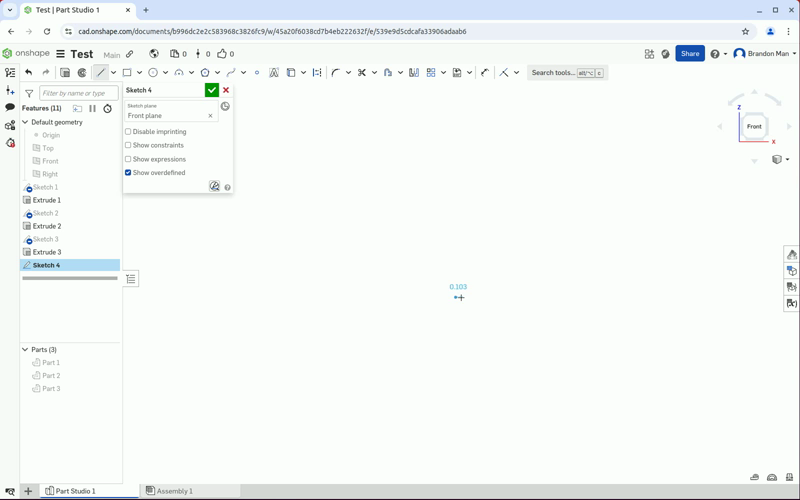
click(461, 297)
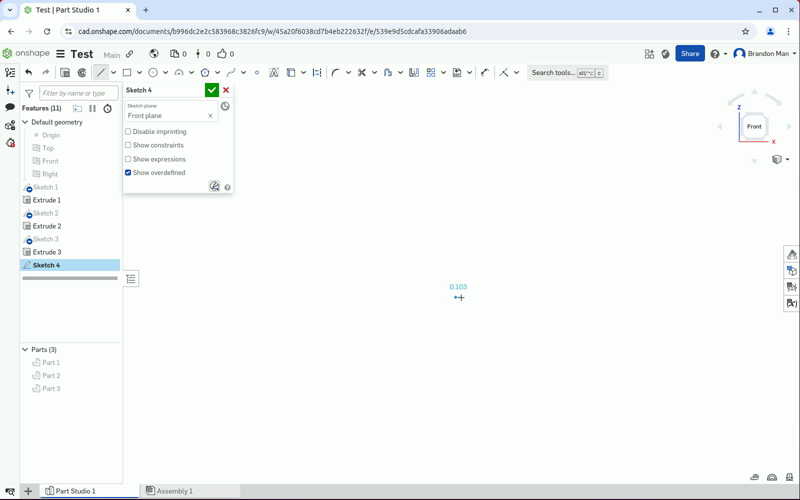
scroll(-6)
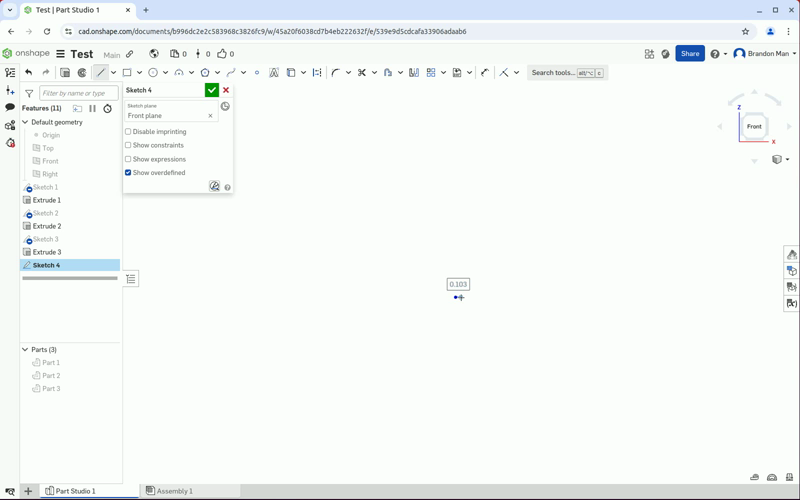
scroll(-6)
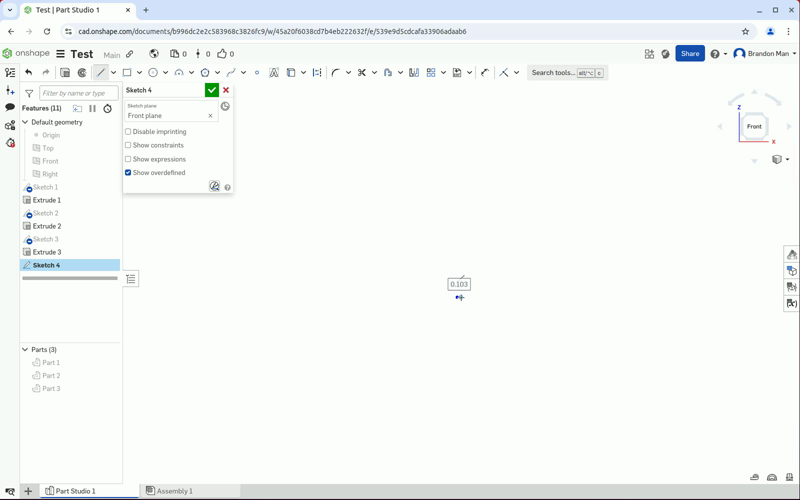
scroll(-6)
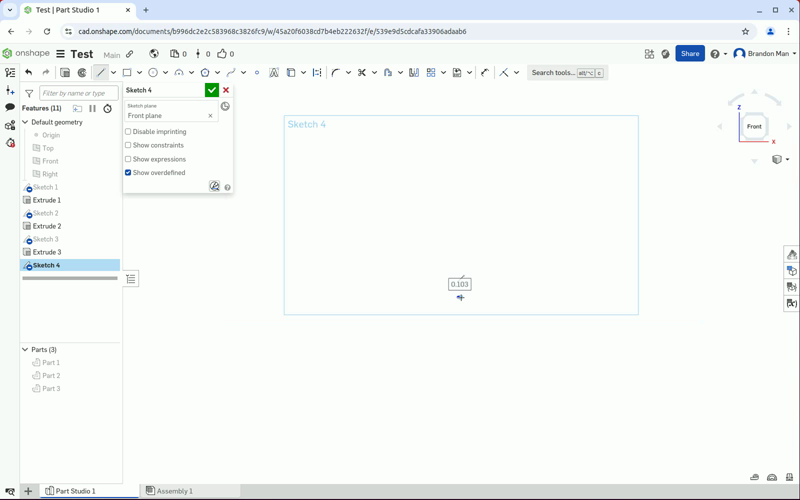
scroll(-6)
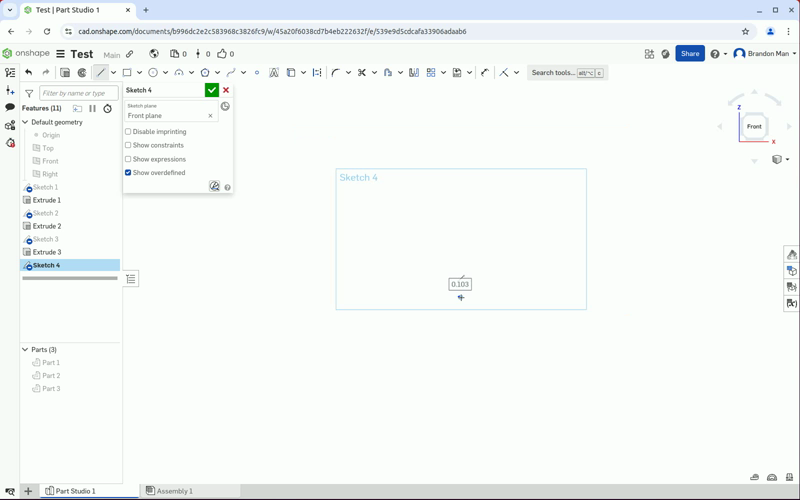
scroll(-6)
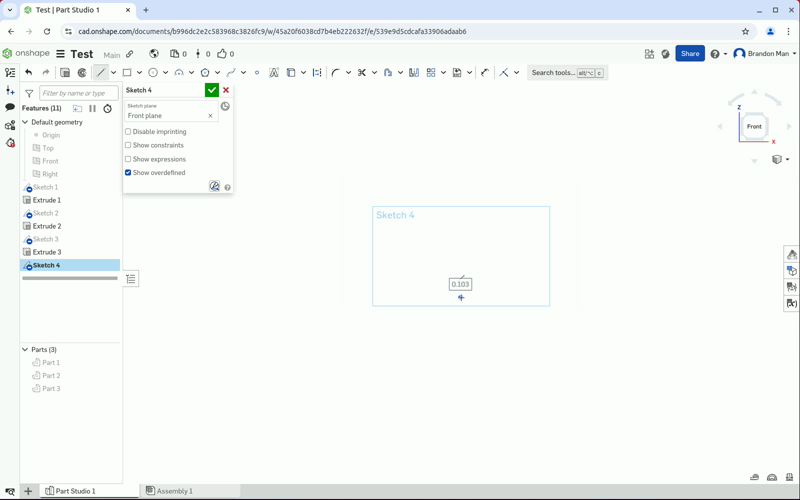
scroll(-6)
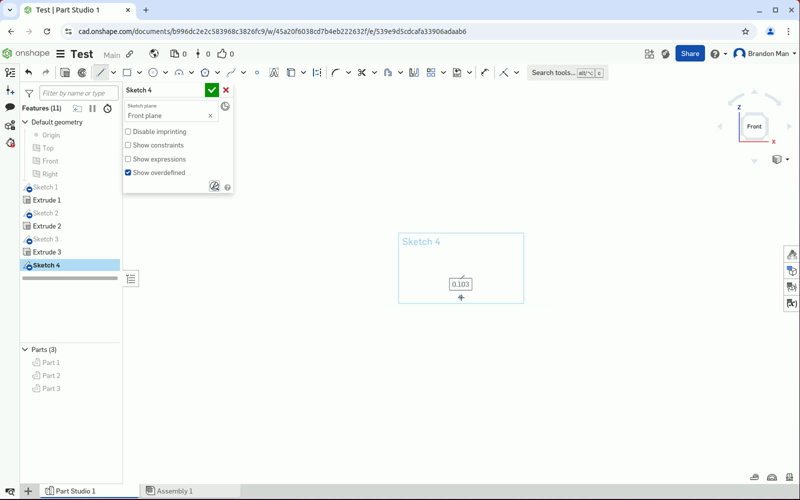
scroll(-6)
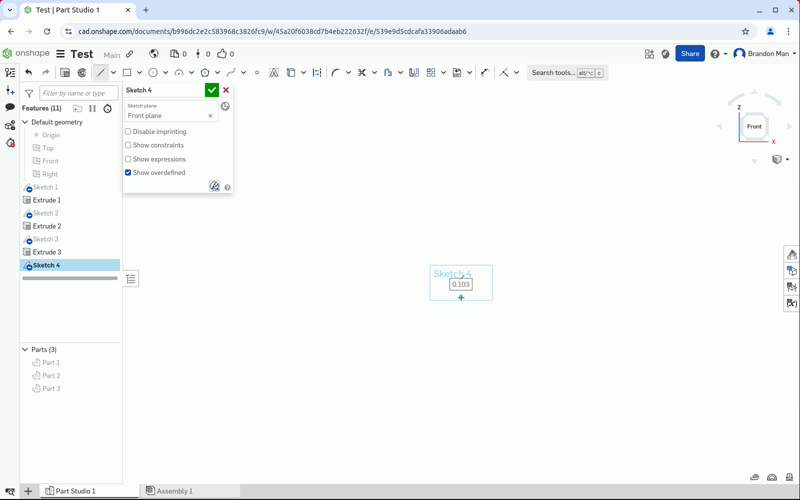
key_up(shift)
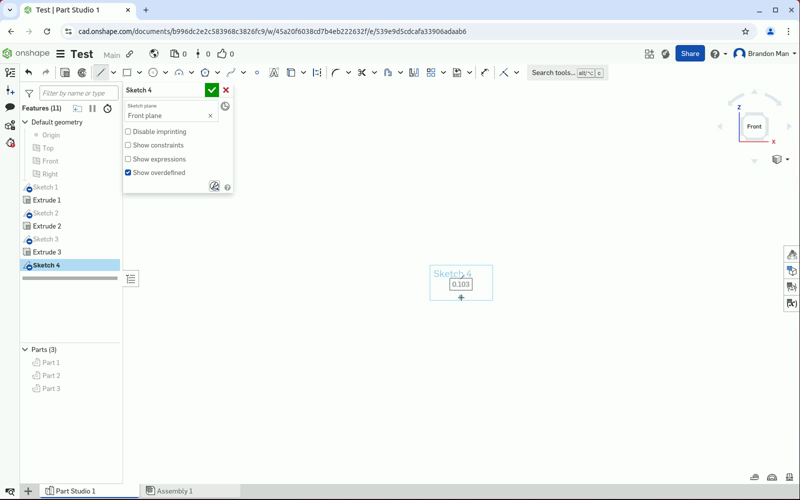
key_down(shift)
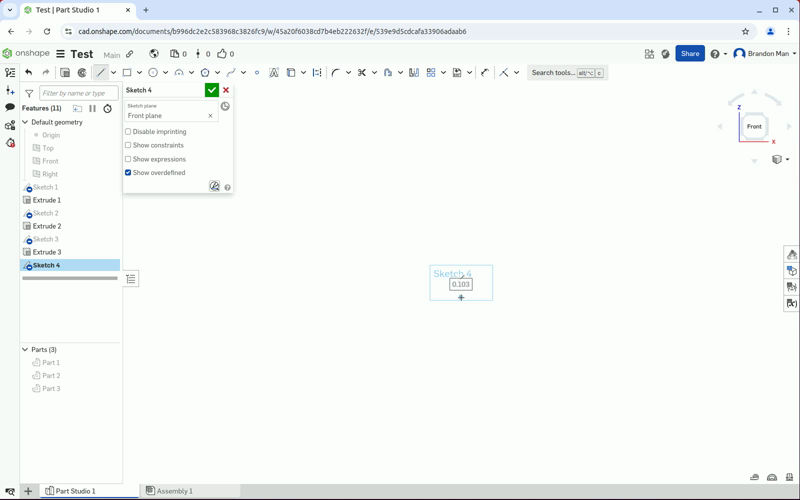
mouse_move(491, 297)
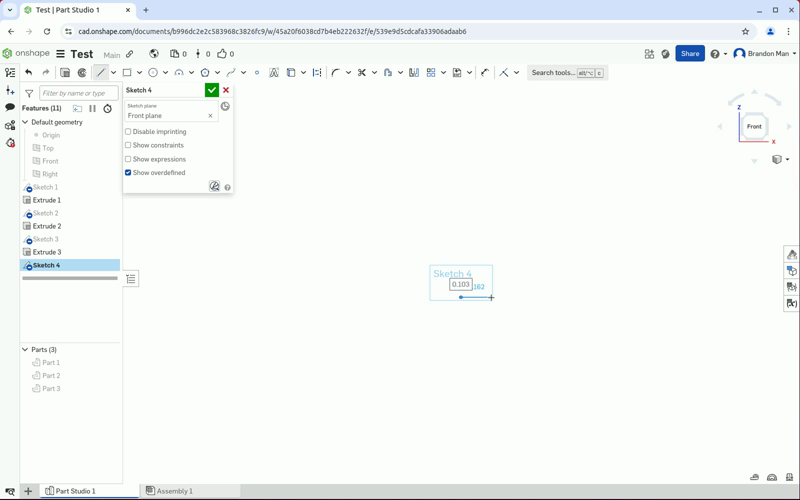
mouse_move(461, 290)
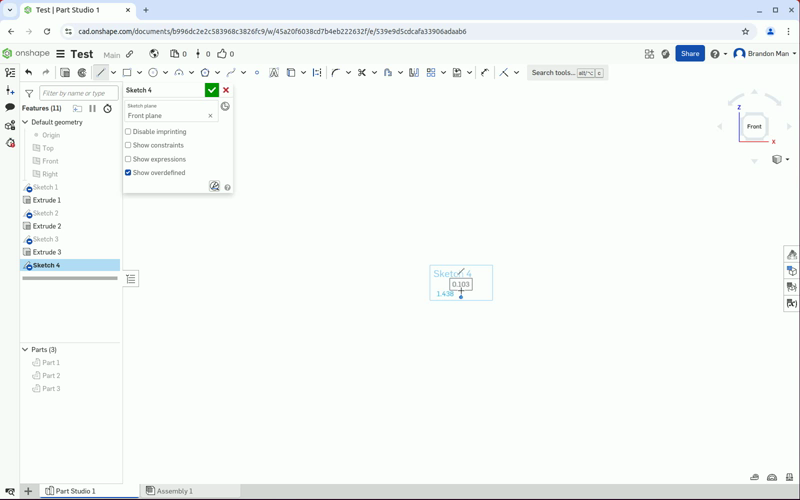
scroll(6)
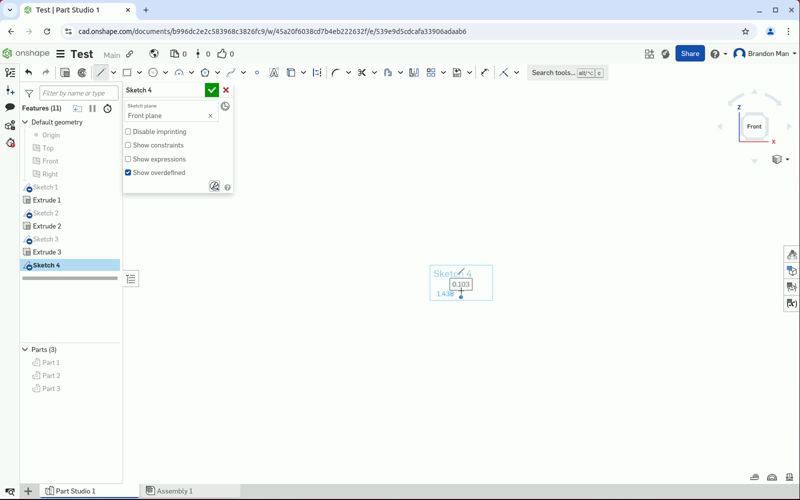
scroll(6)
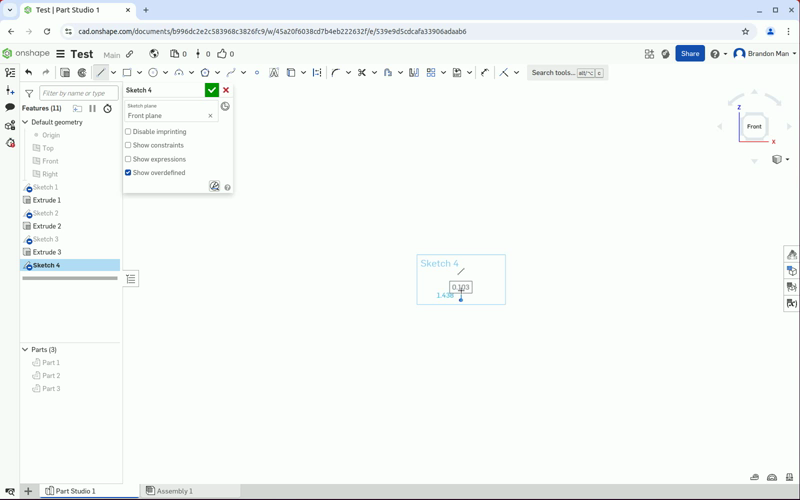
scroll(6)
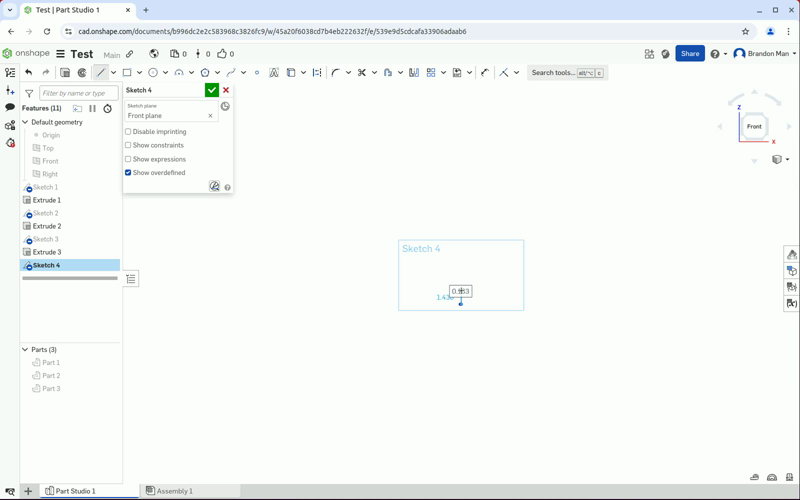
scroll(6)
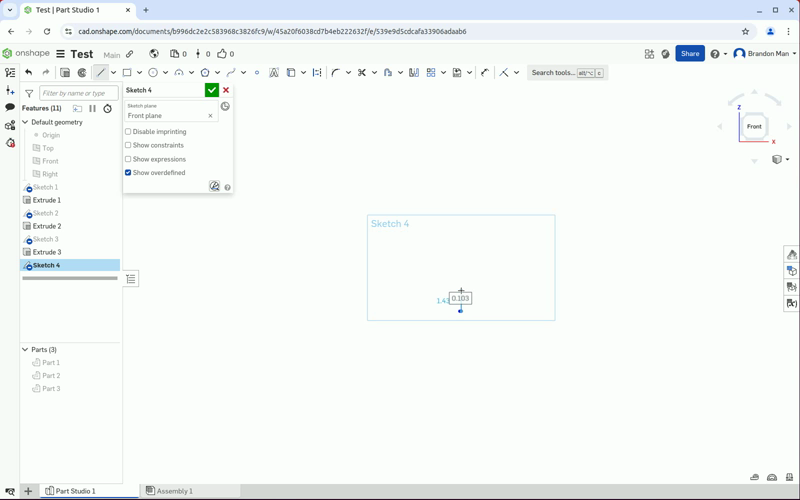
scroll(6)
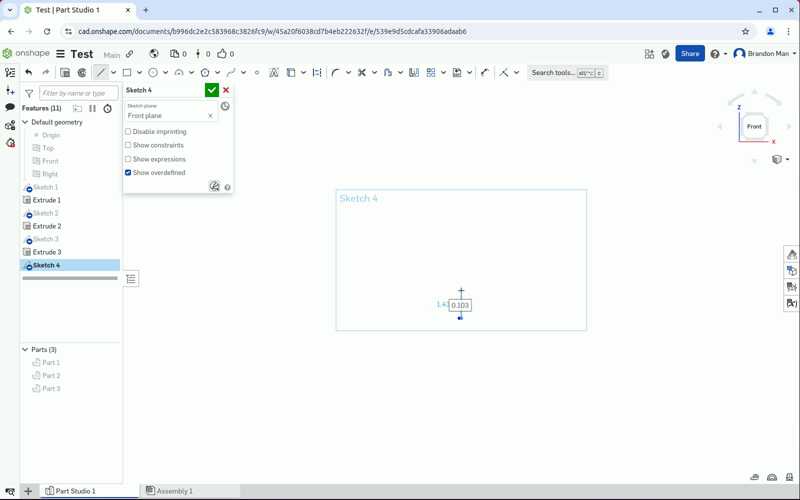
scroll(6)
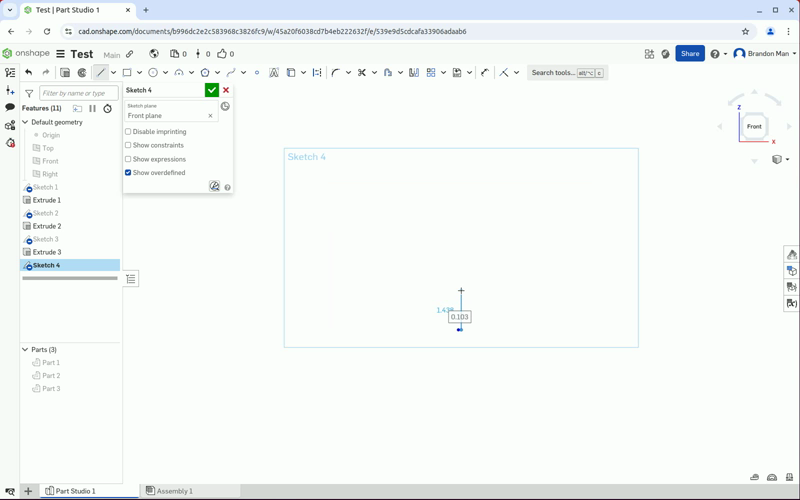
scroll(6)
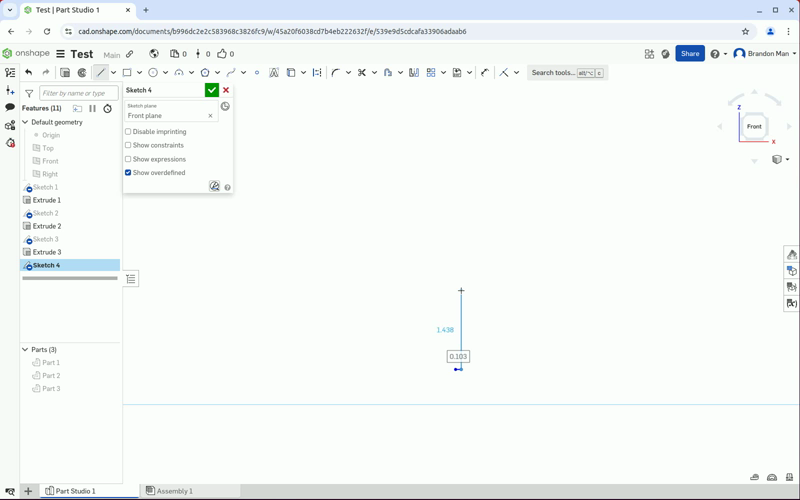
click(461, 290)
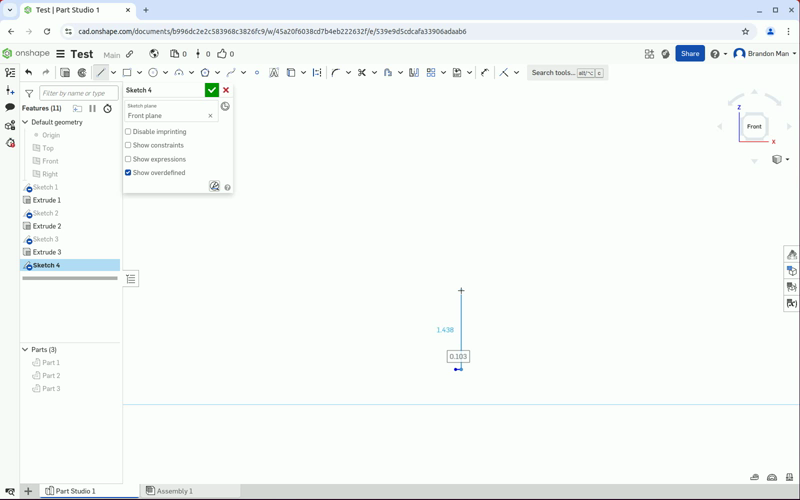
scroll(-6)
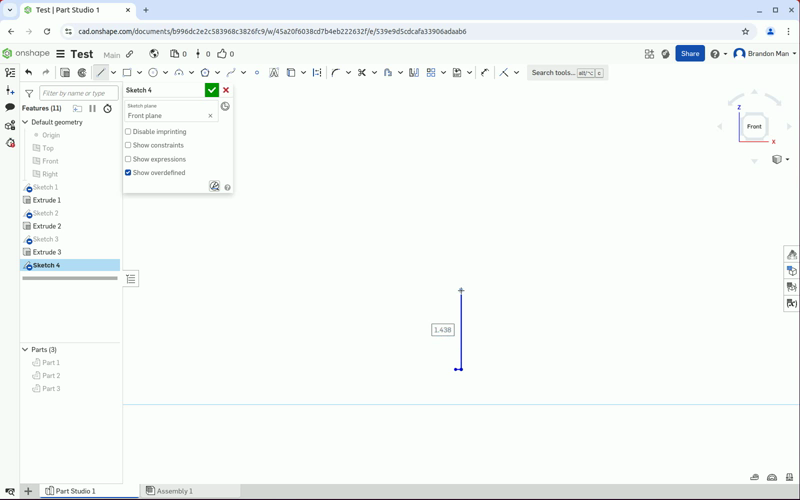
scroll(-6)
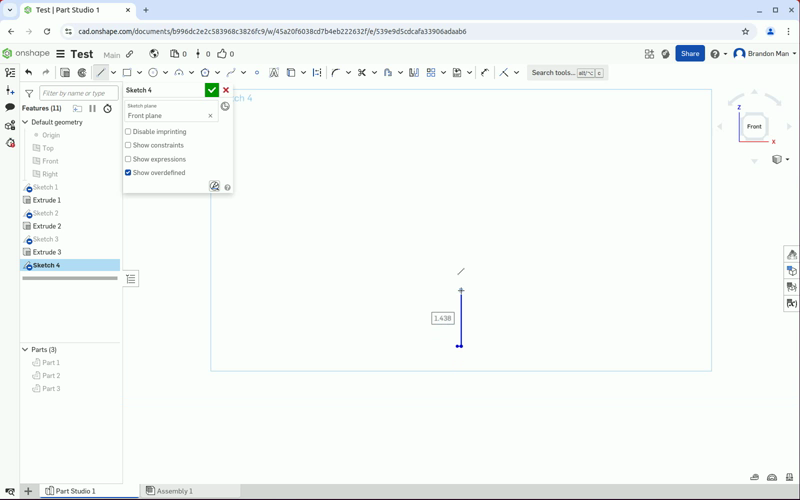
scroll(-6)
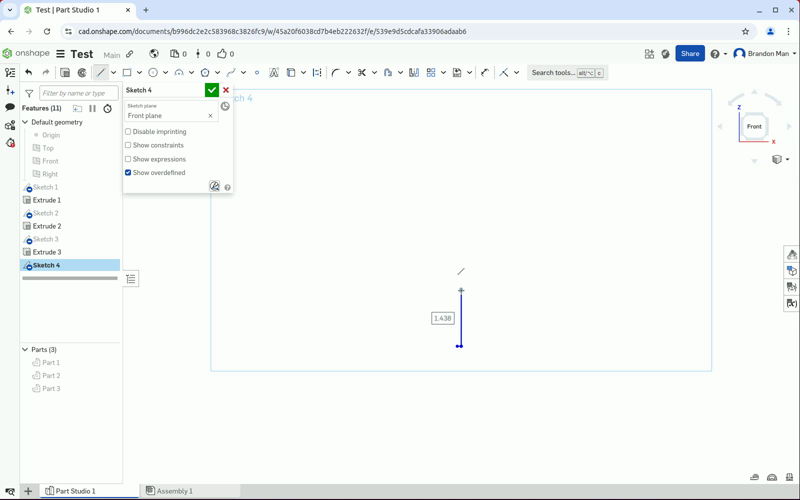
scroll(-6)
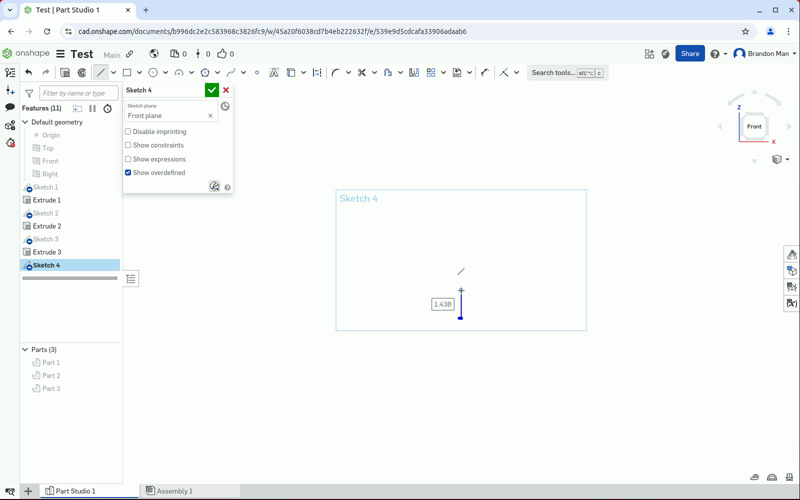
scroll(-6)
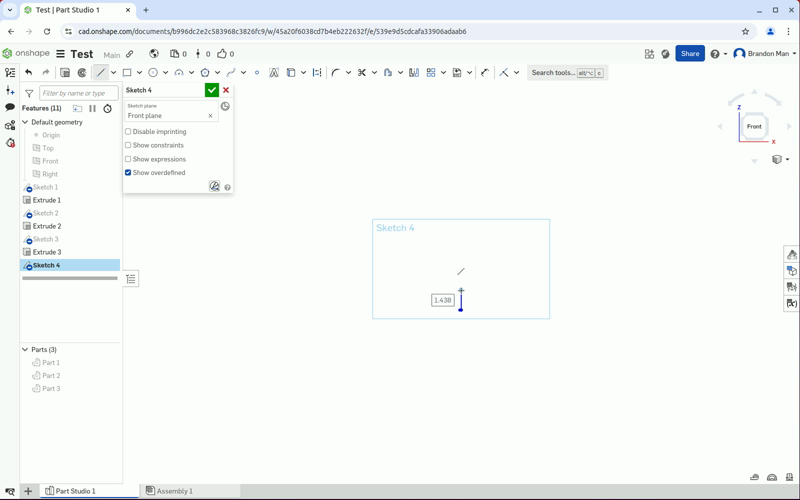
scroll(-6)
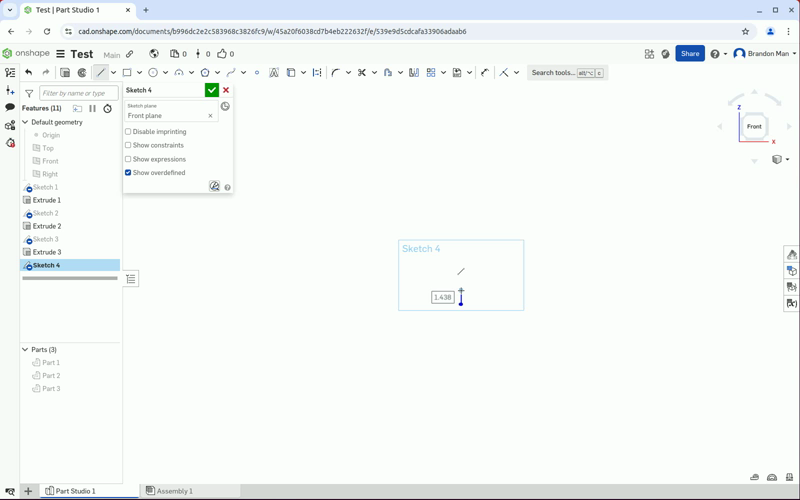
scroll(-6)
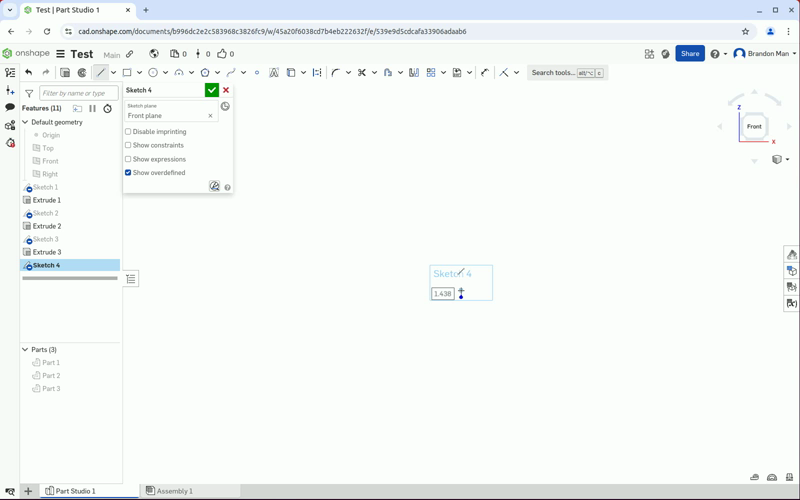
key_up(shift)
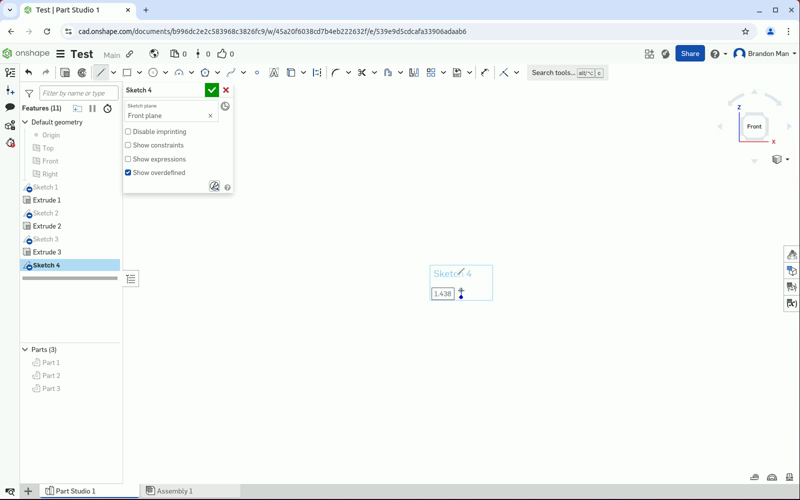
key_down(shift)
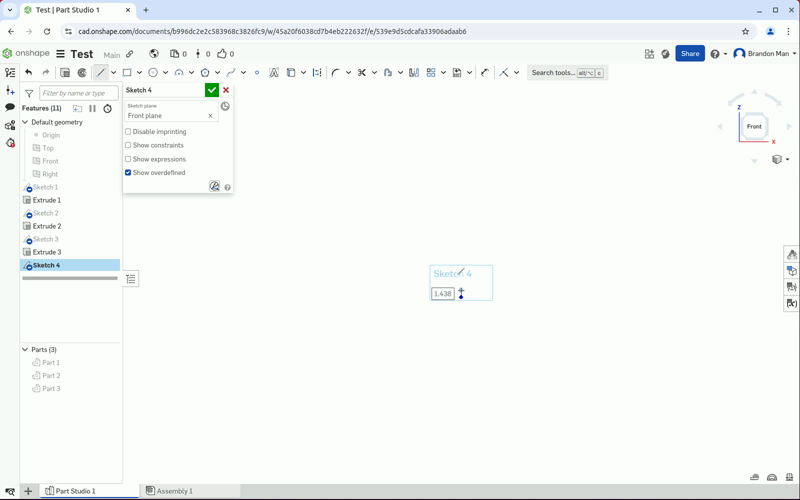
mouse_move(491, 290)
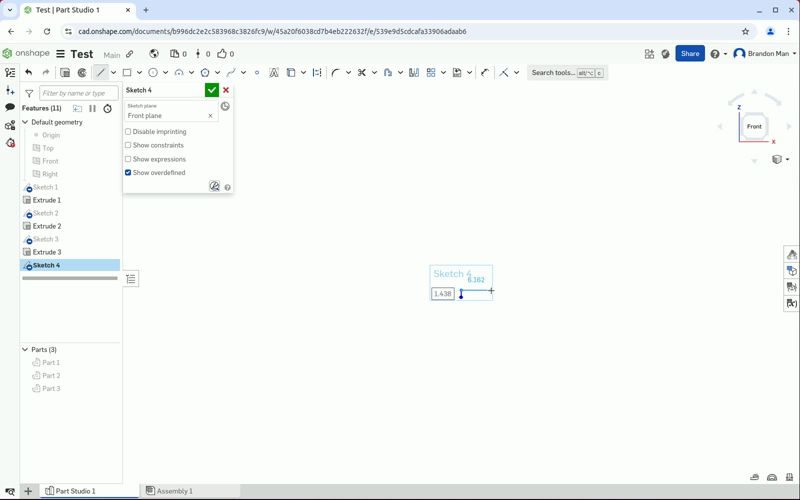
mouse_move(460, 290)
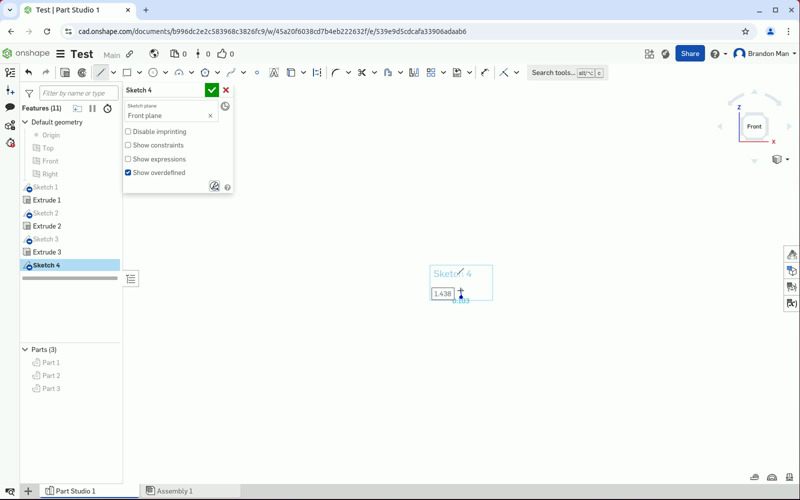
scroll(6)
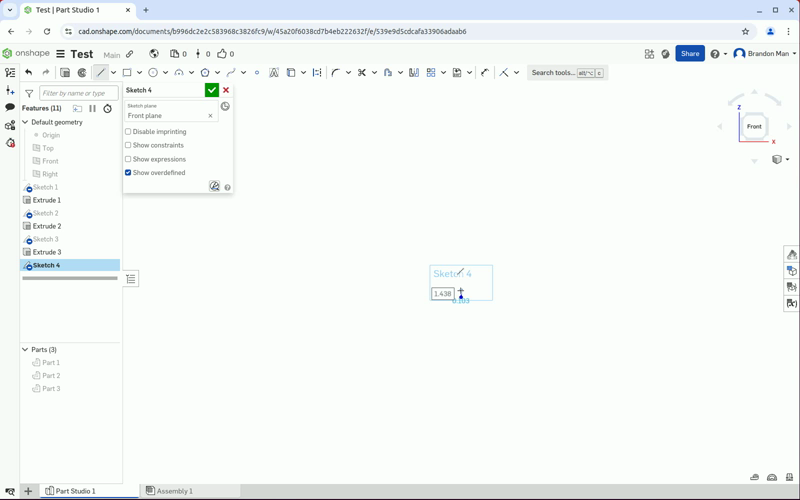
scroll(6)
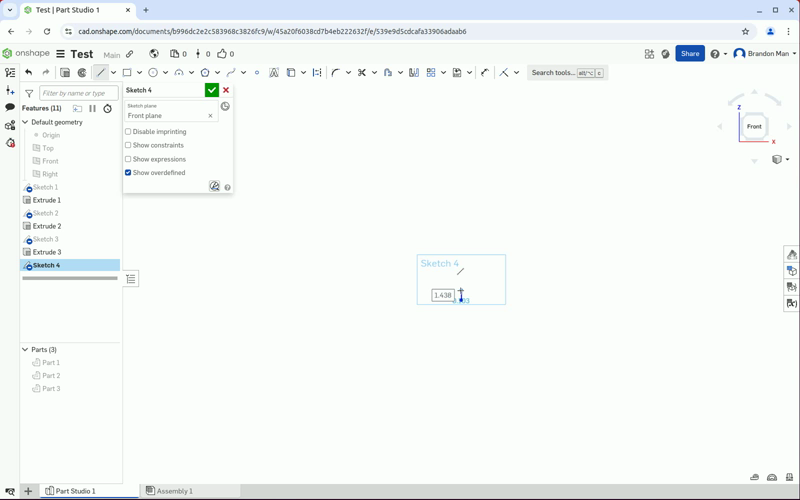
scroll(6)
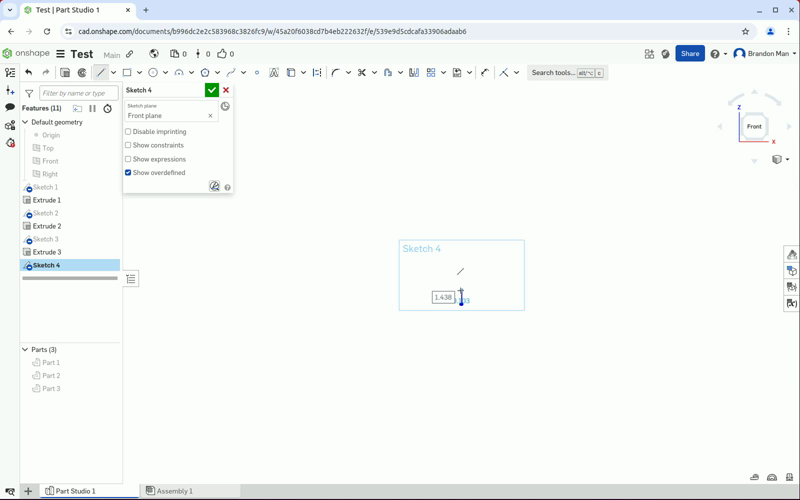
scroll(6)
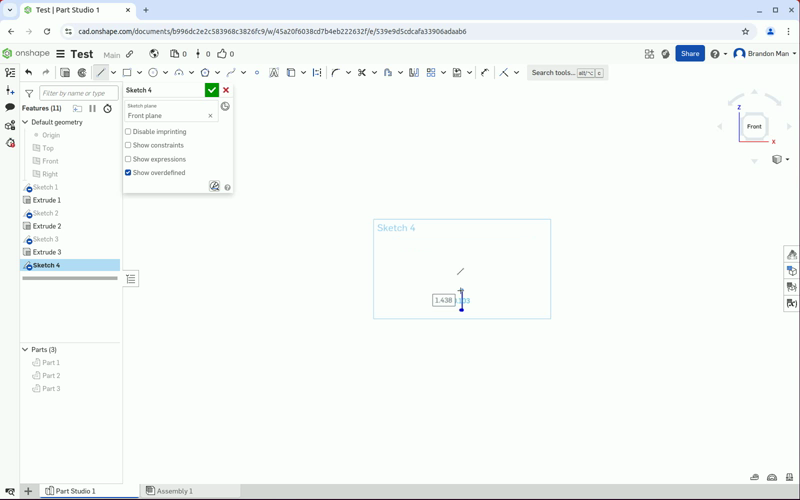
scroll(6)
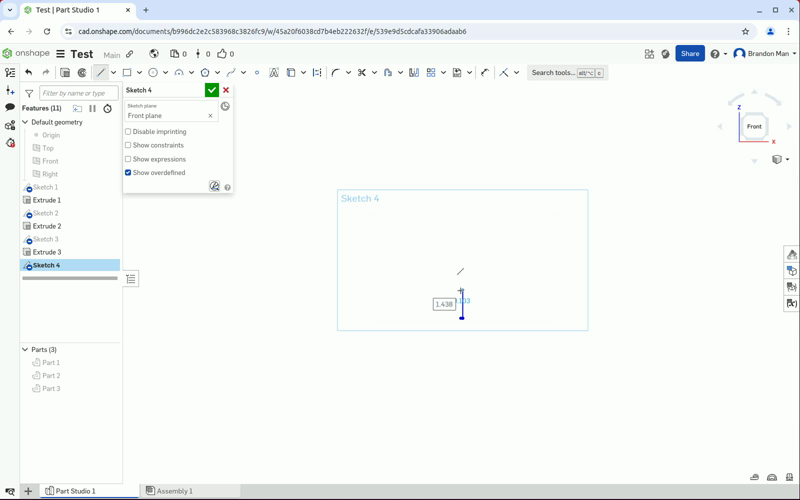
scroll(6)
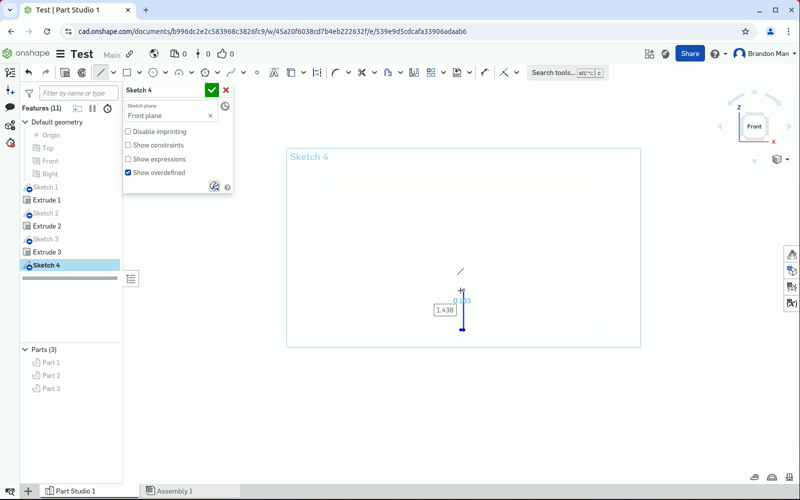
scroll(6)
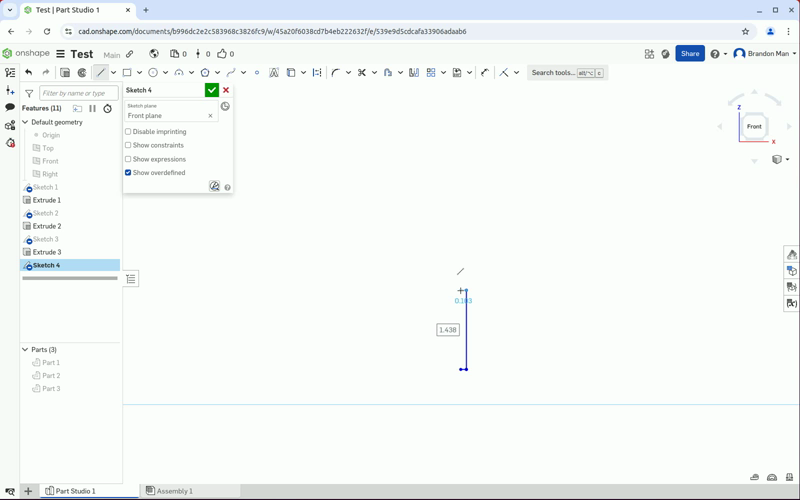
click(460, 290)
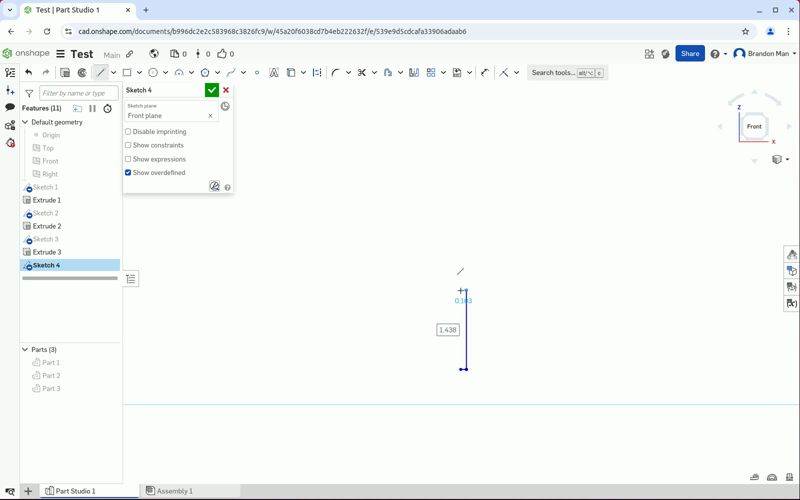
scroll(-6)
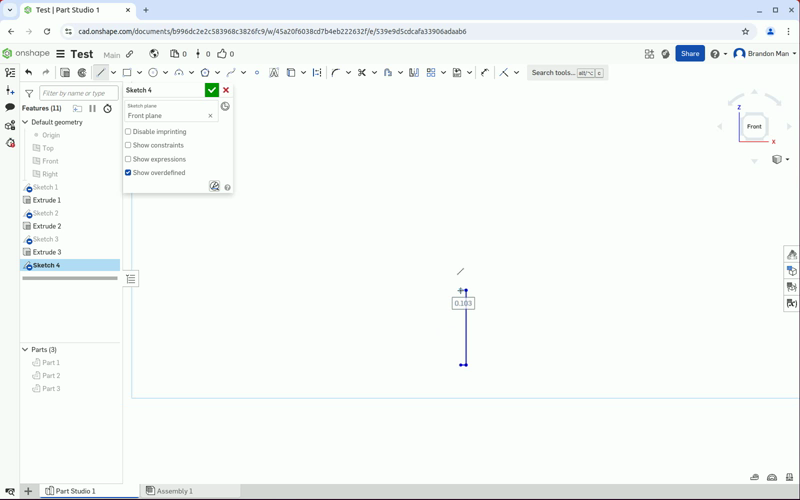
scroll(-6)
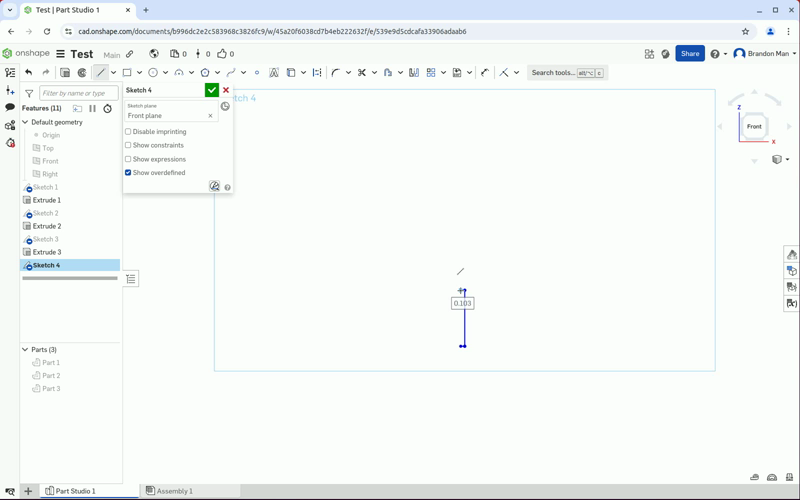
scroll(-6)
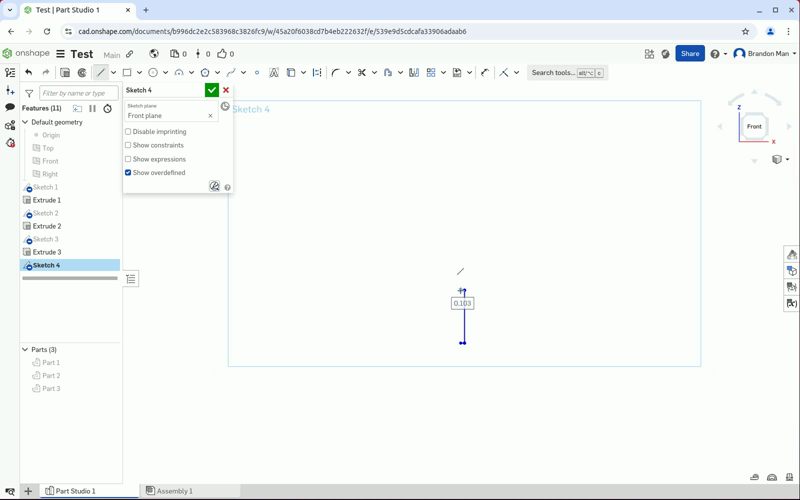
scroll(-6)
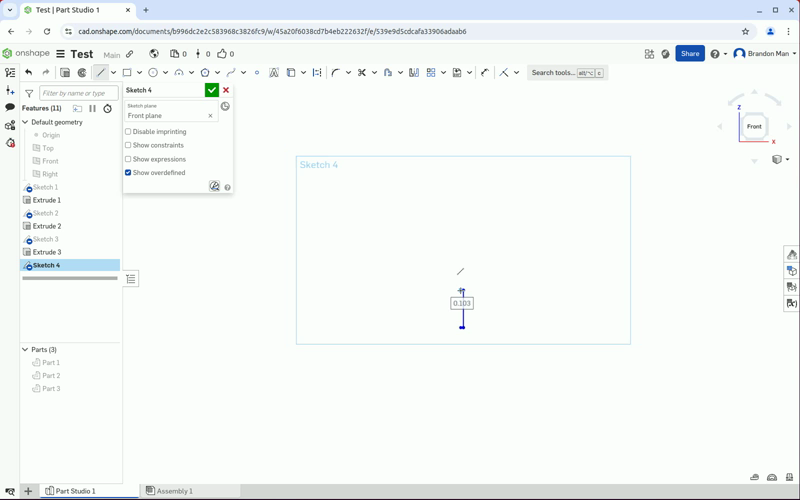
scroll(-6)
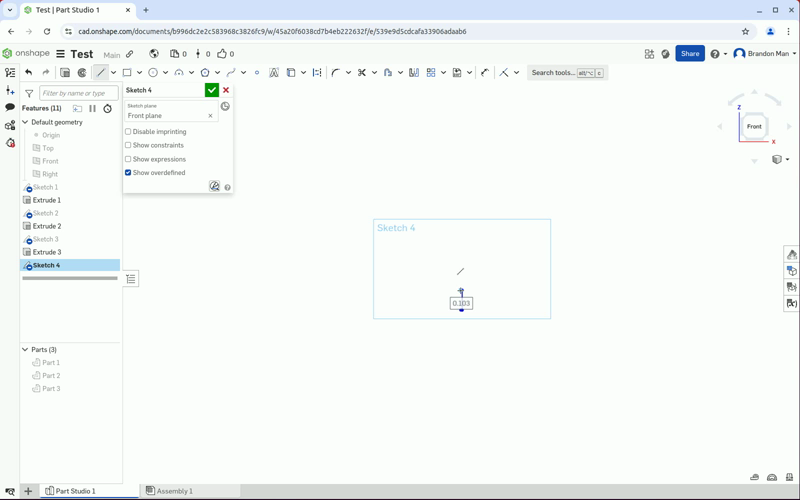
scroll(-6)
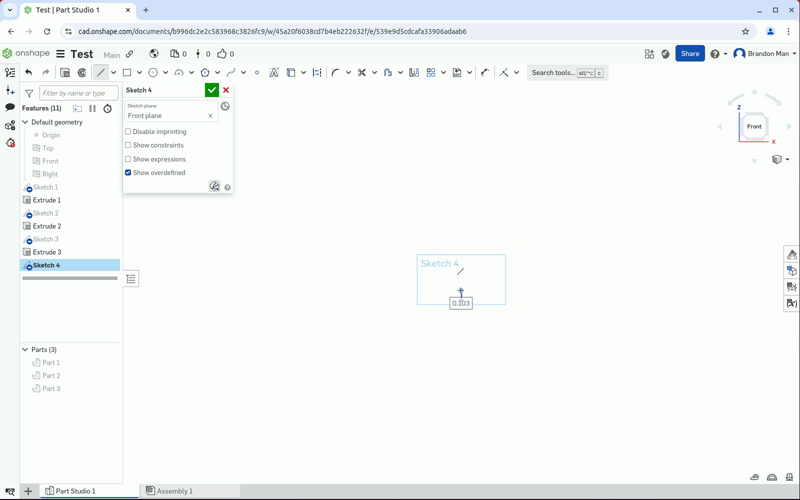
scroll(-6)
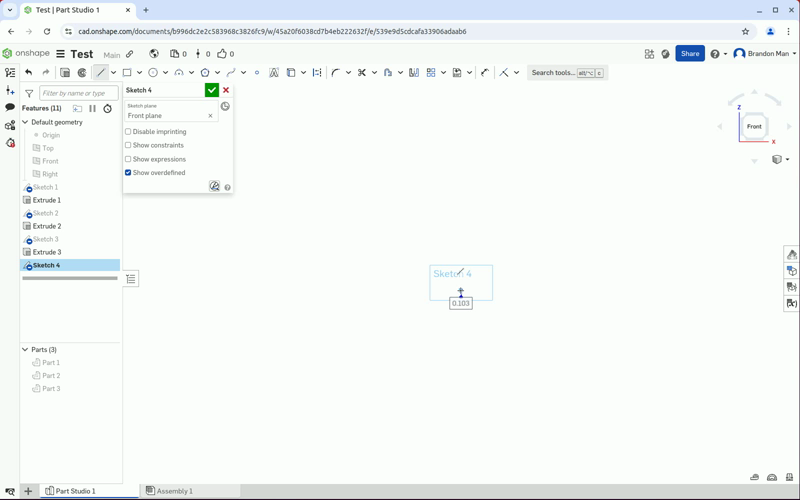
key_up(shift)
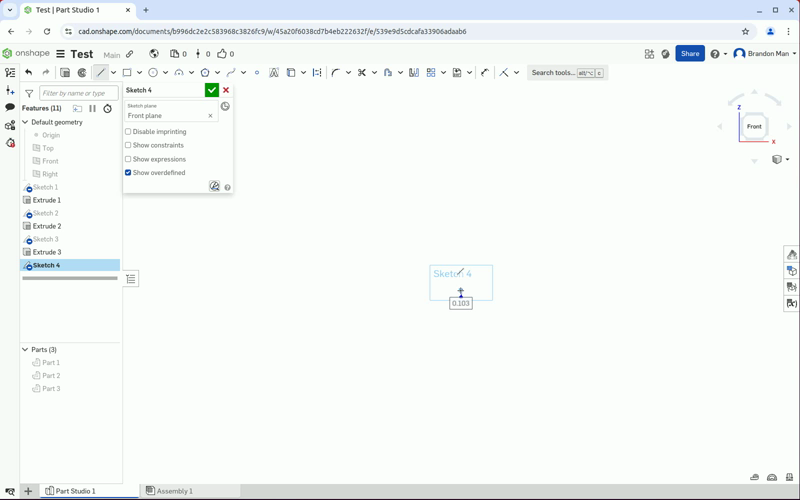
mouse_move(490, 290)
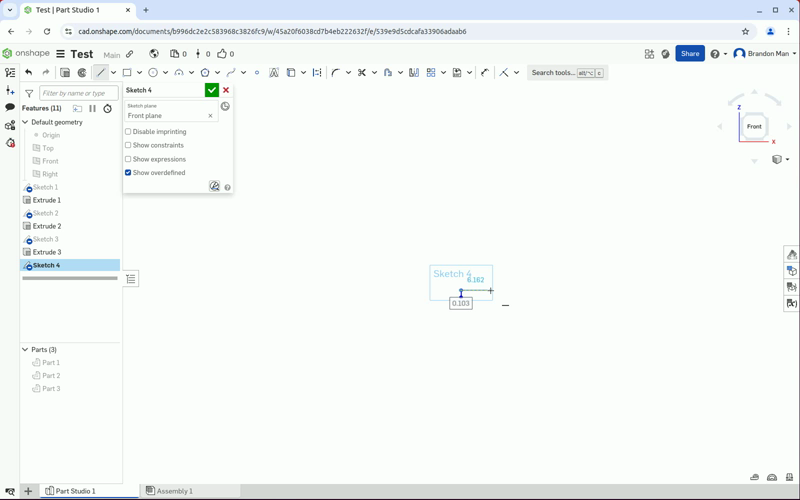
key_down(shift)
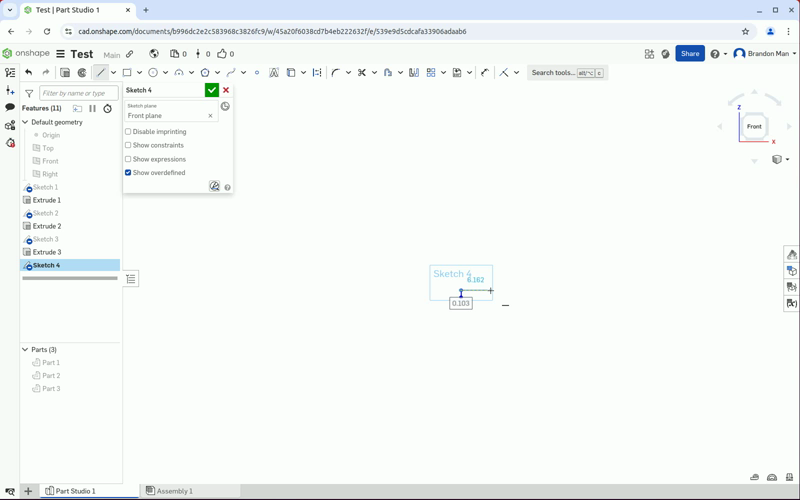
mouse_move(460, 297)
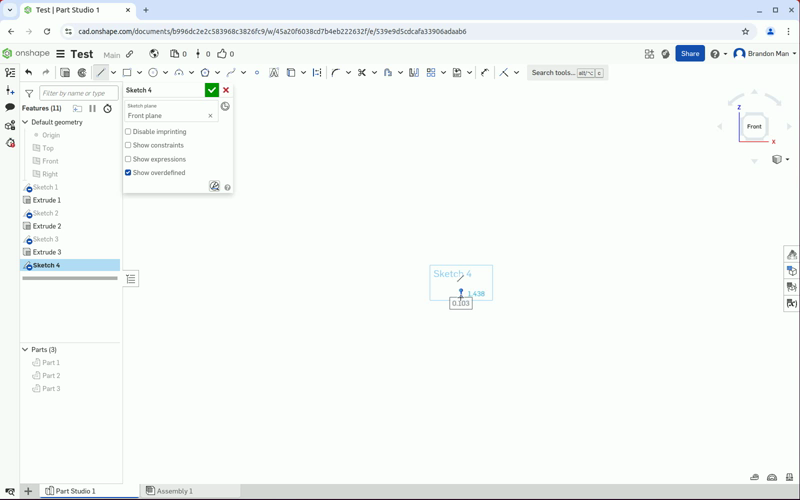
scroll(6)
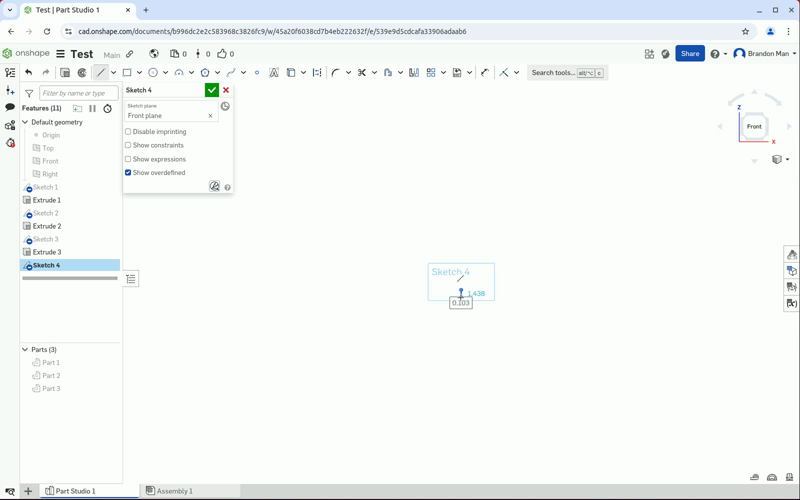
scroll(6)
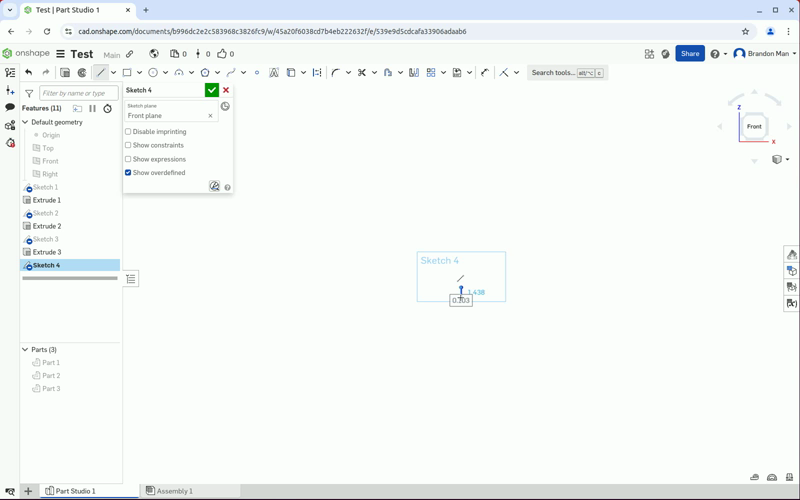
scroll(6)
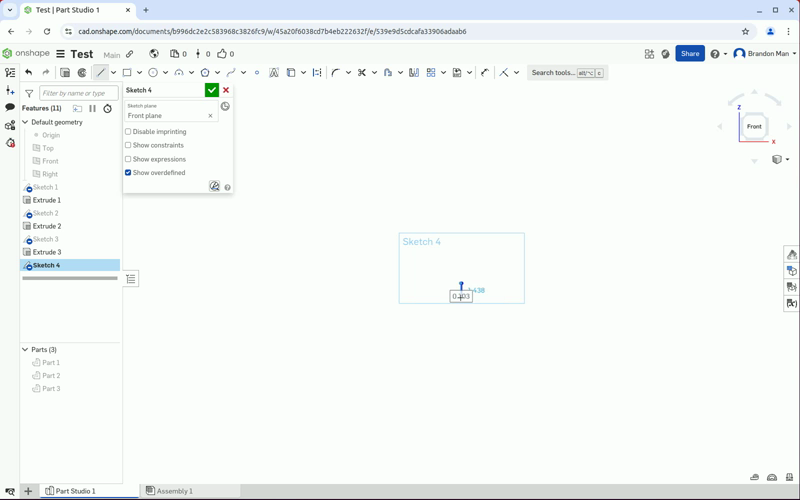
scroll(6)
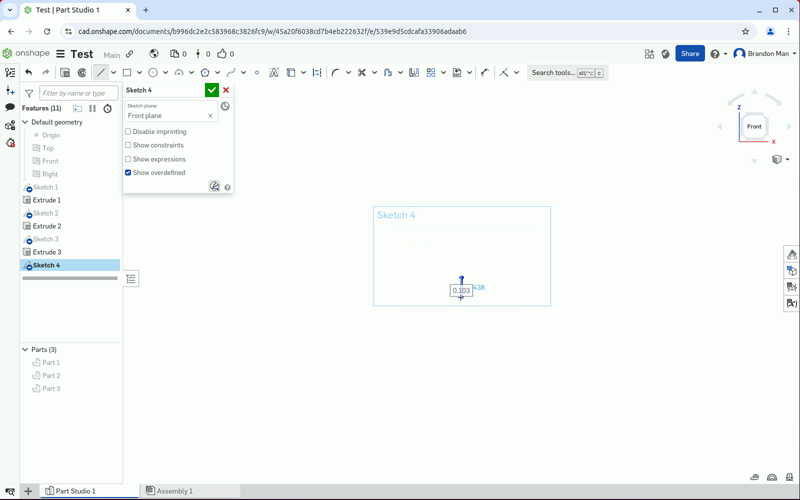
scroll(6)
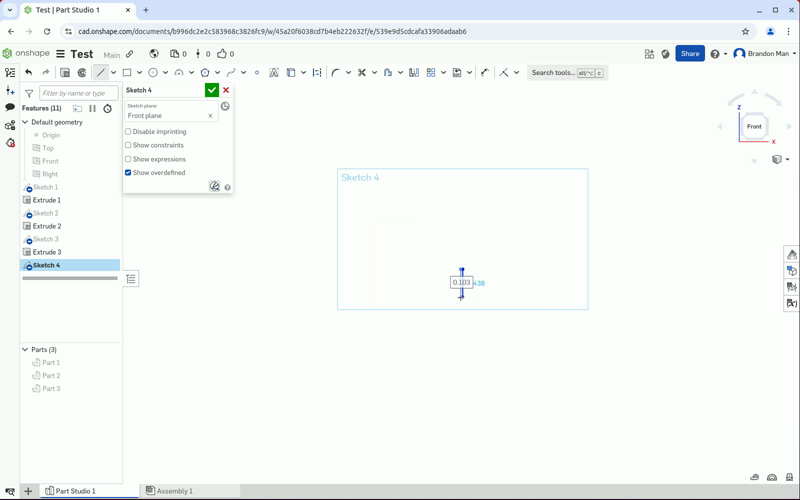
scroll(6)
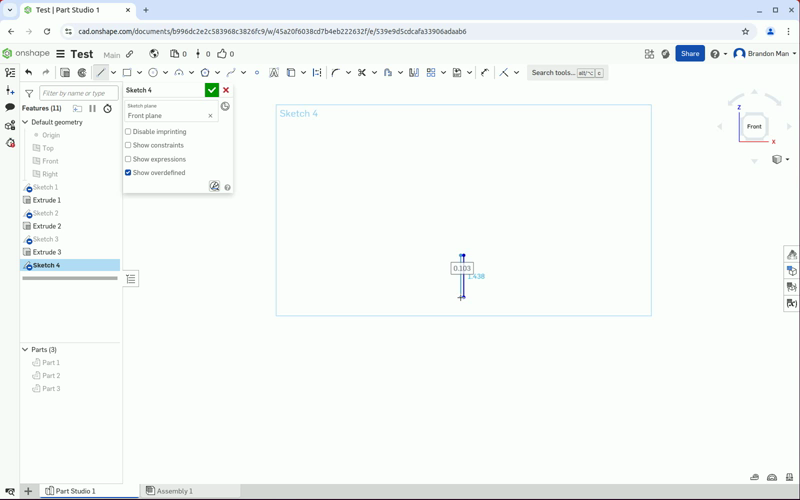
scroll(6)
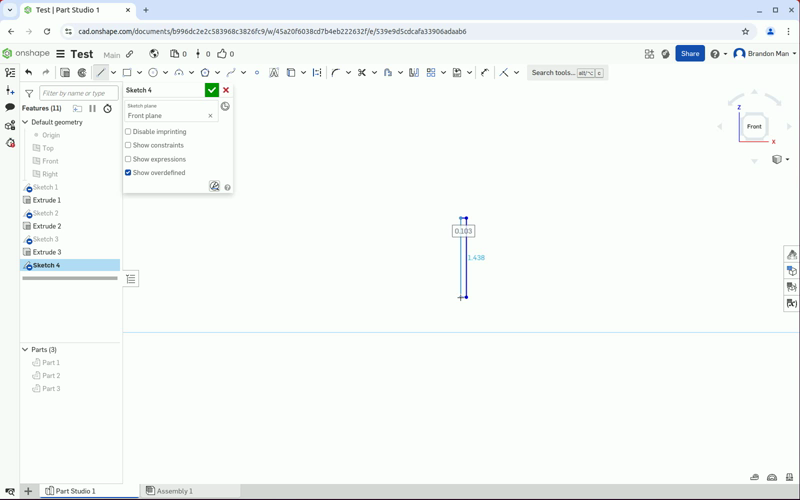
key_up(shift)
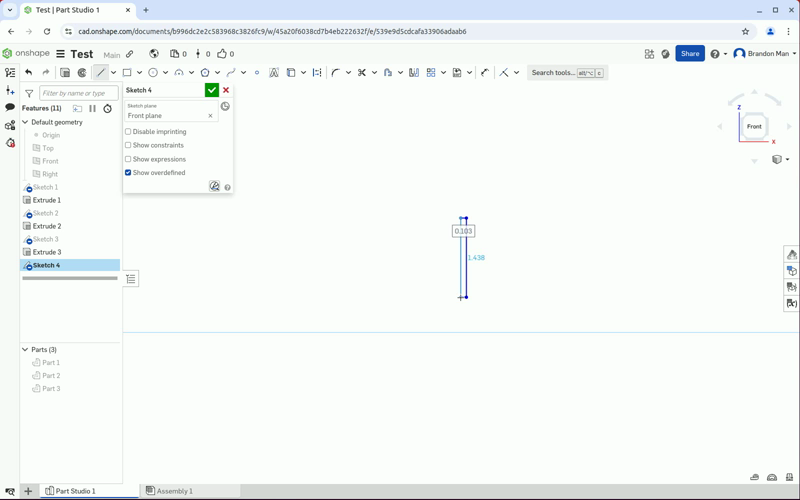
click(460, 297)
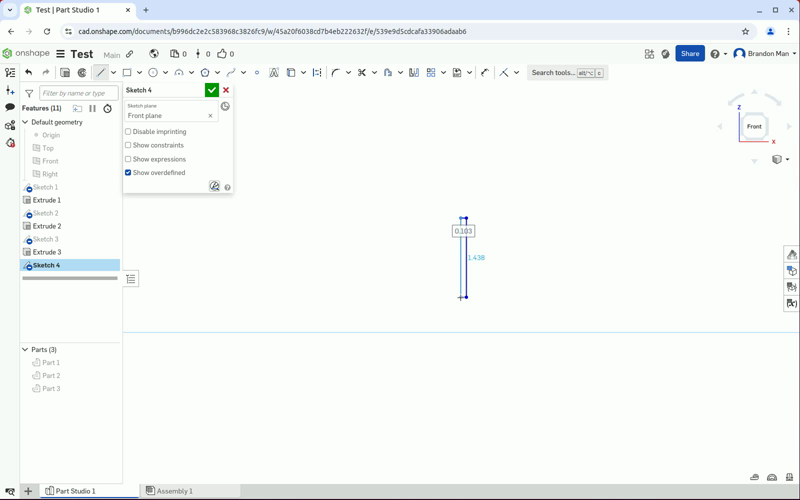
scroll(-6)
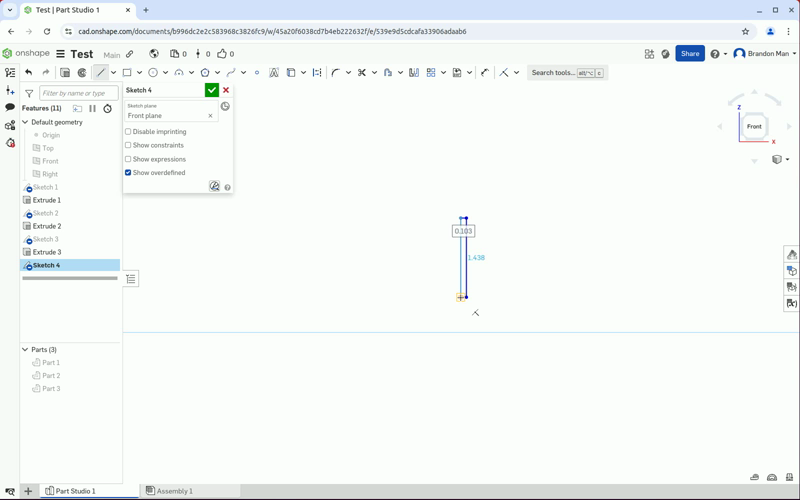
scroll(-6)
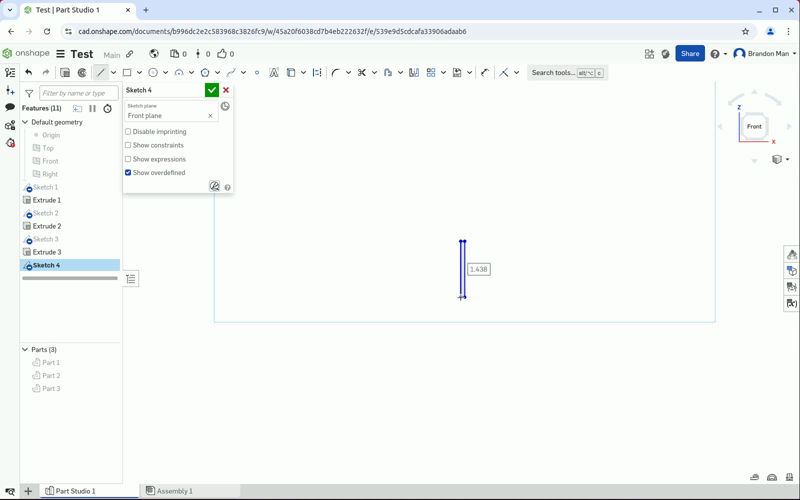
scroll(-6)
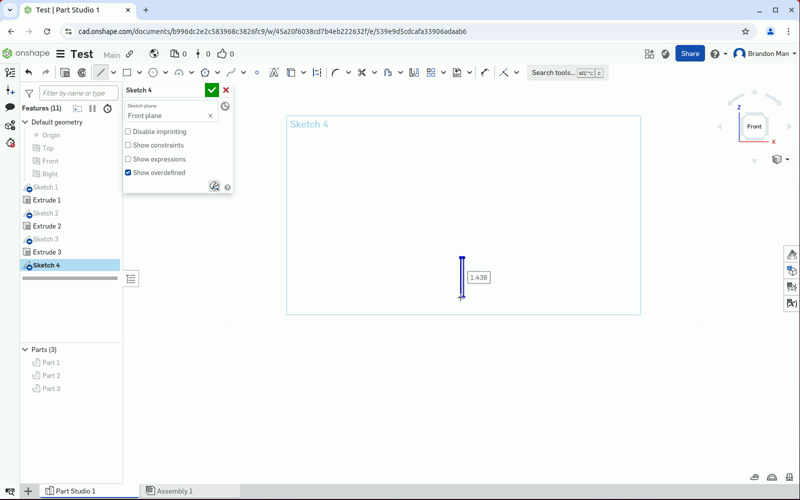
scroll(-6)
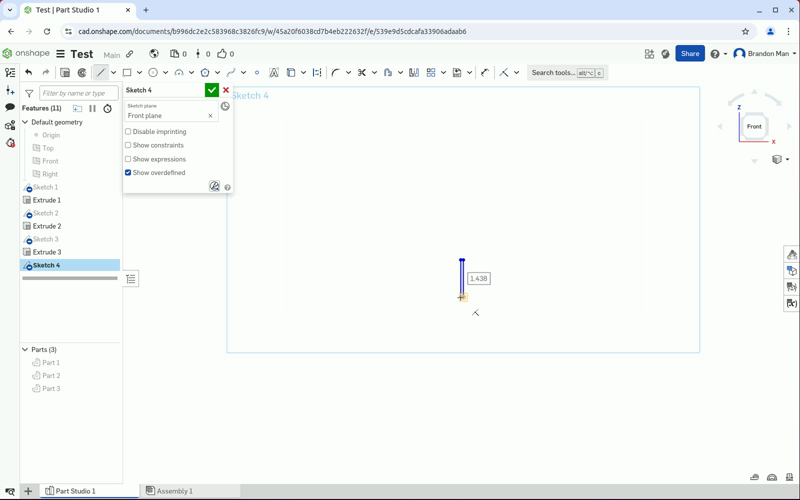
scroll(-6)
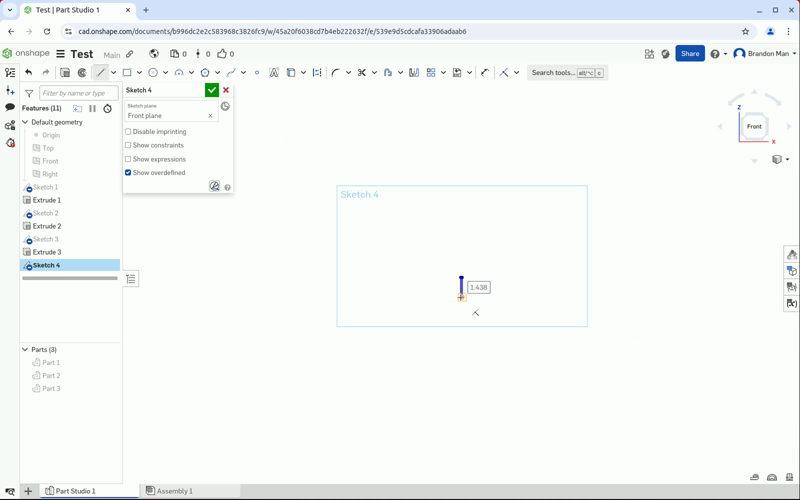
scroll(-6)
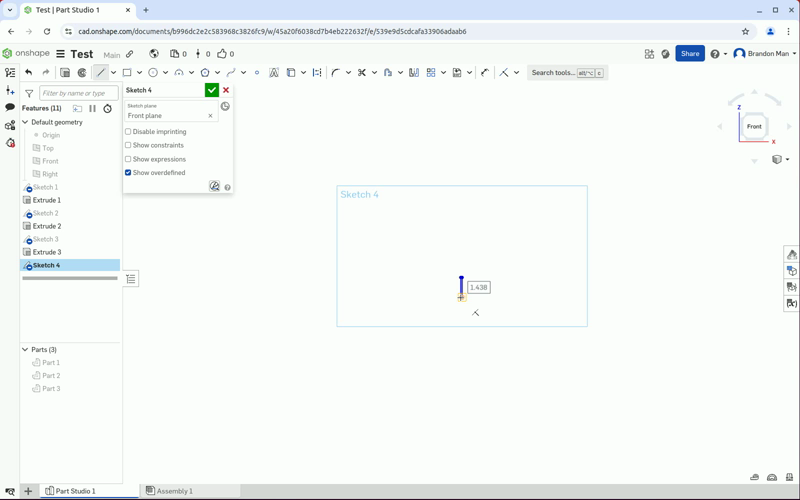
scroll(-6)
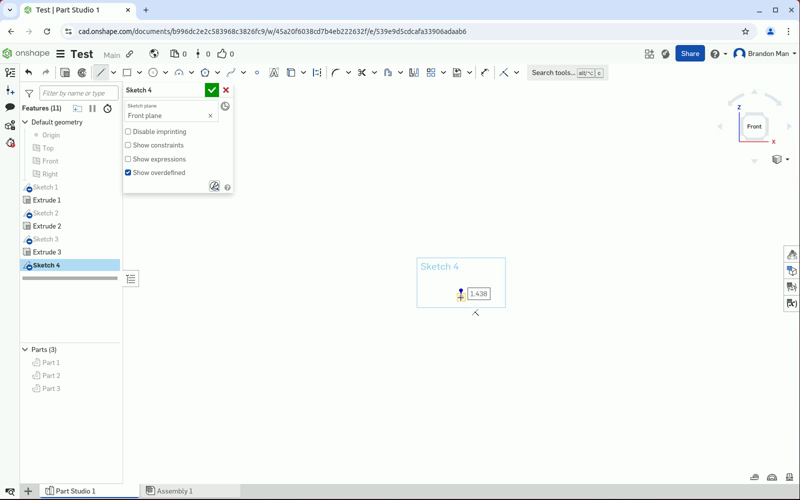
key(esc)
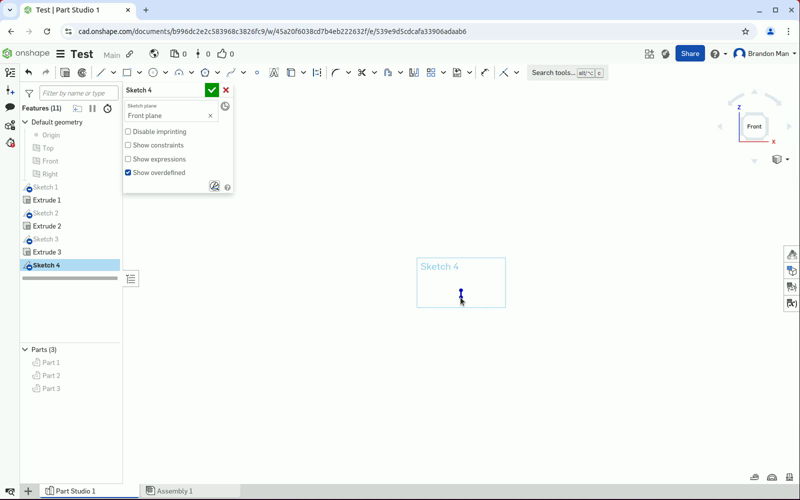
mouse_move(461, 290)
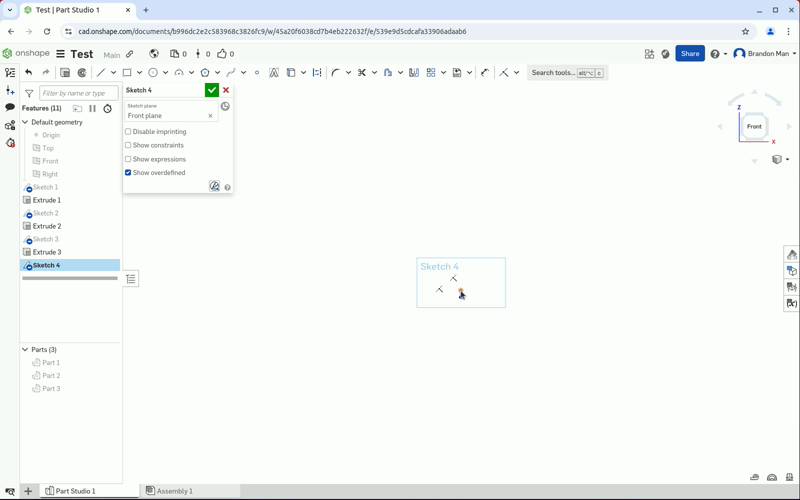
scroll(6)
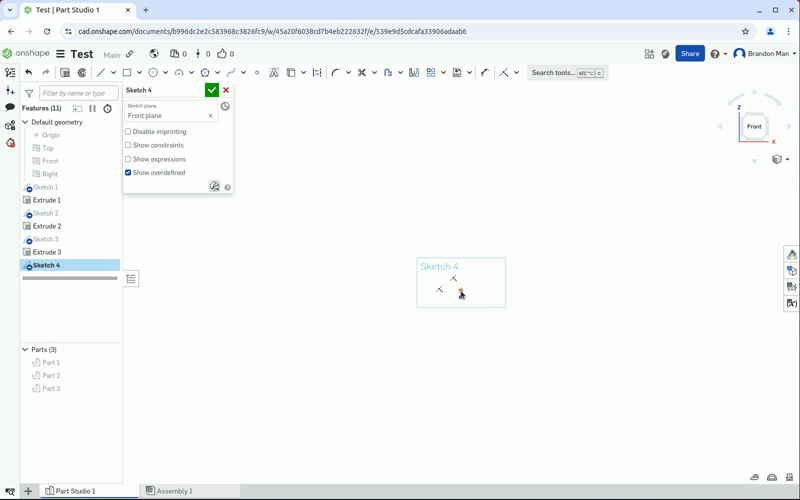
scroll(6)
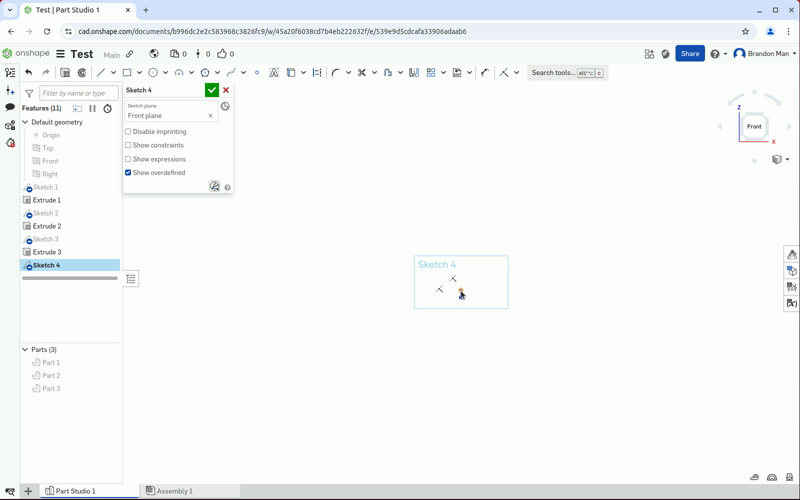
scroll(6)
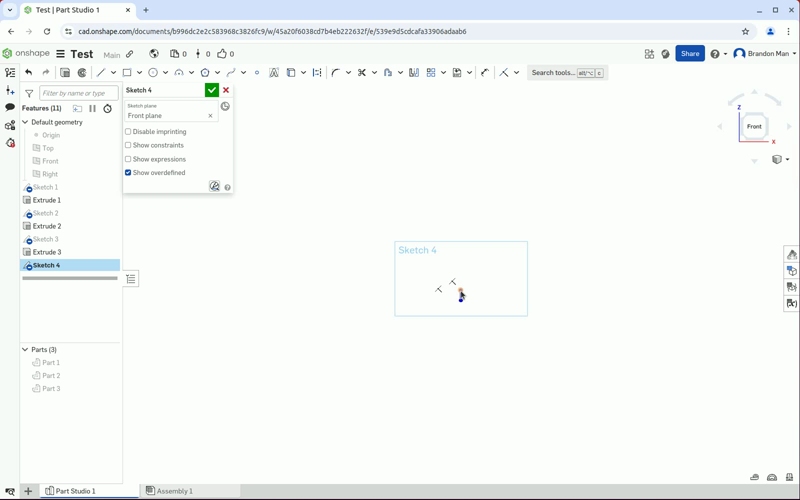
scroll(6)
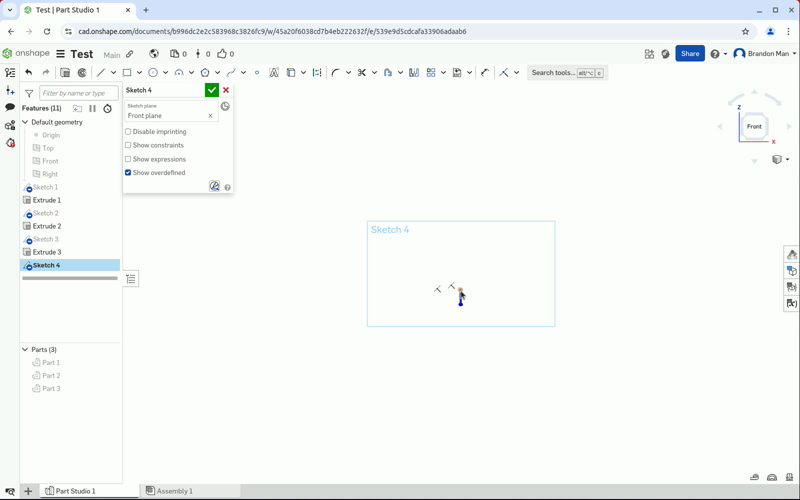
scroll(6)
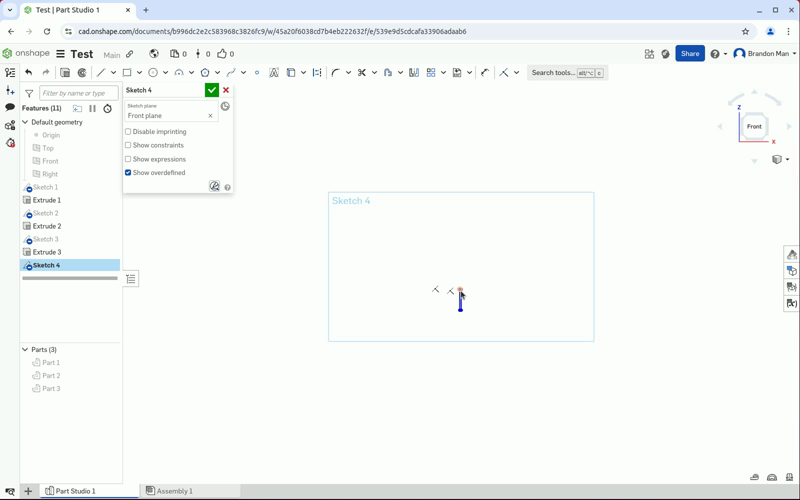
scroll(6)
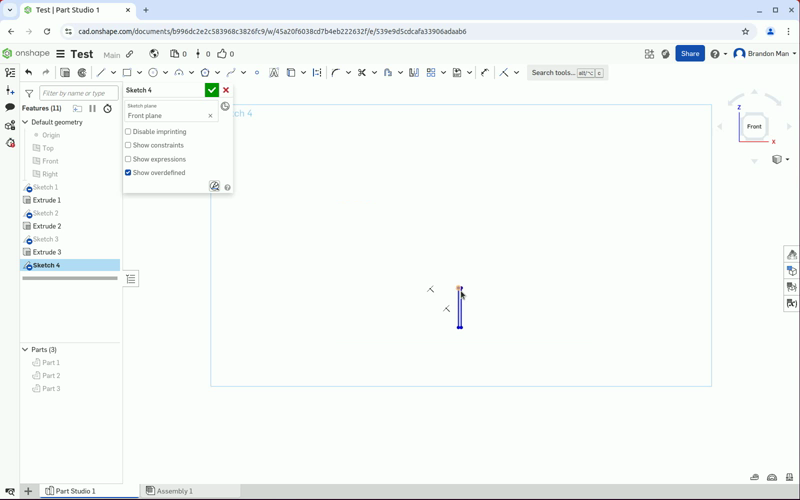
scroll(6)
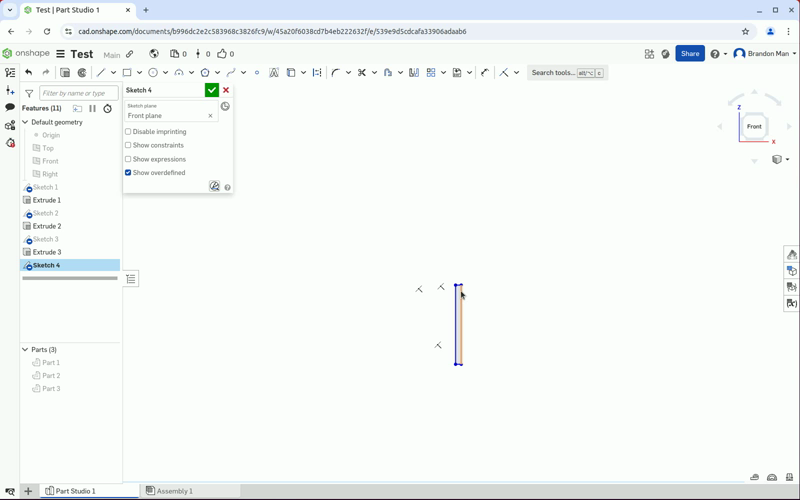
click(461, 290)
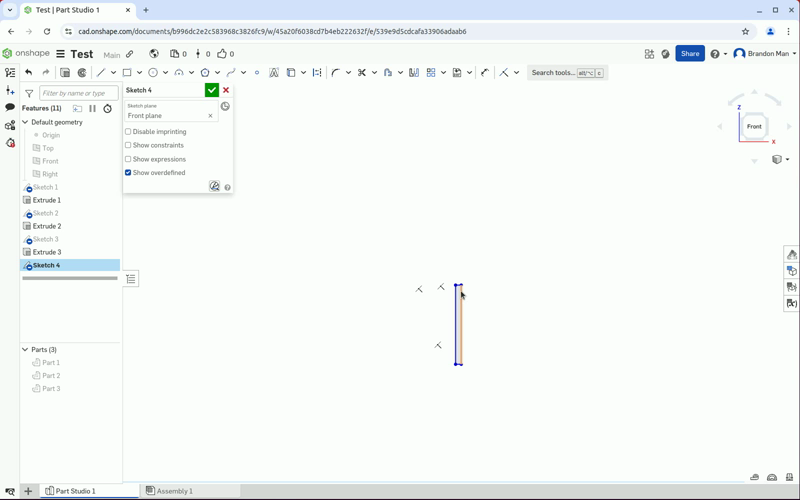
scroll(-6)
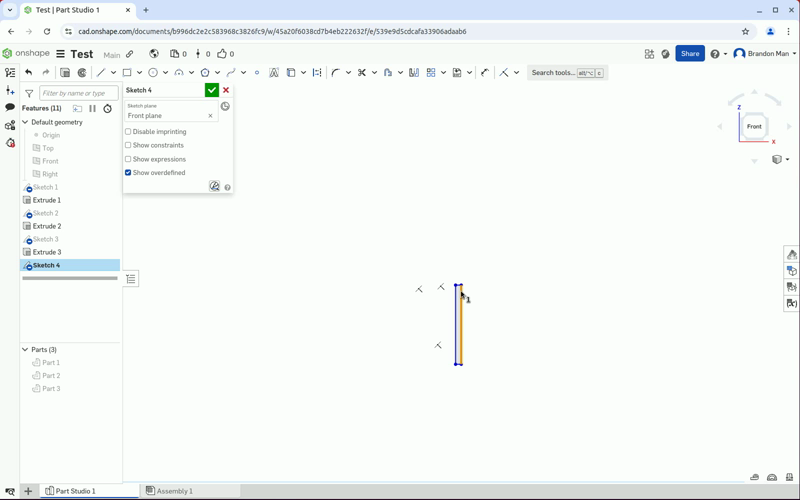
scroll(-6)
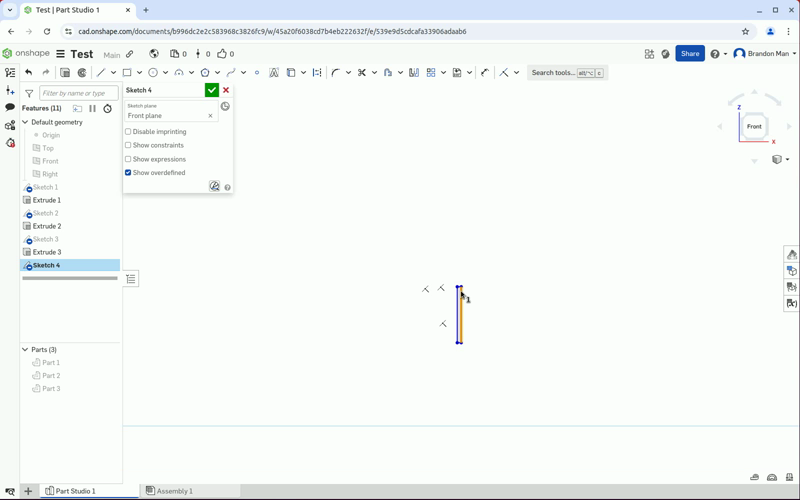
scroll(-6)
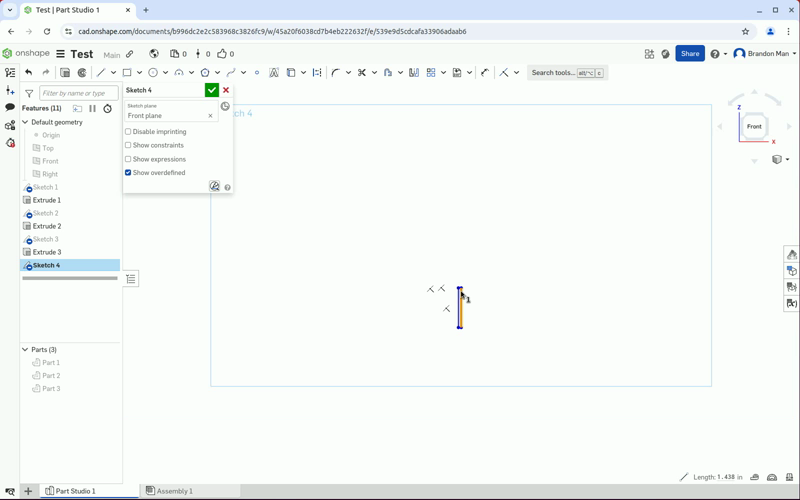
scroll(-6)
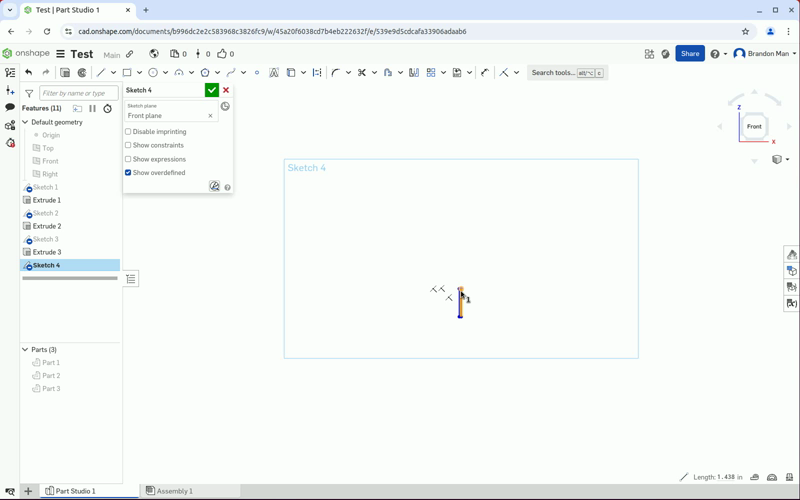
scroll(-6)
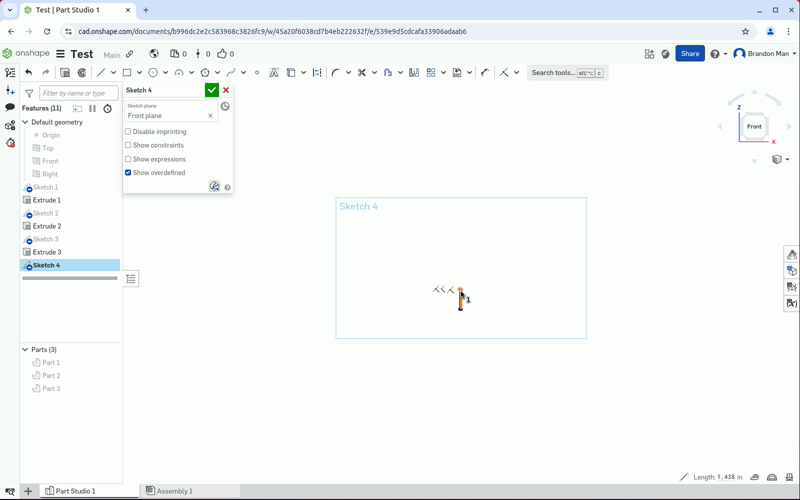
scroll(-6)
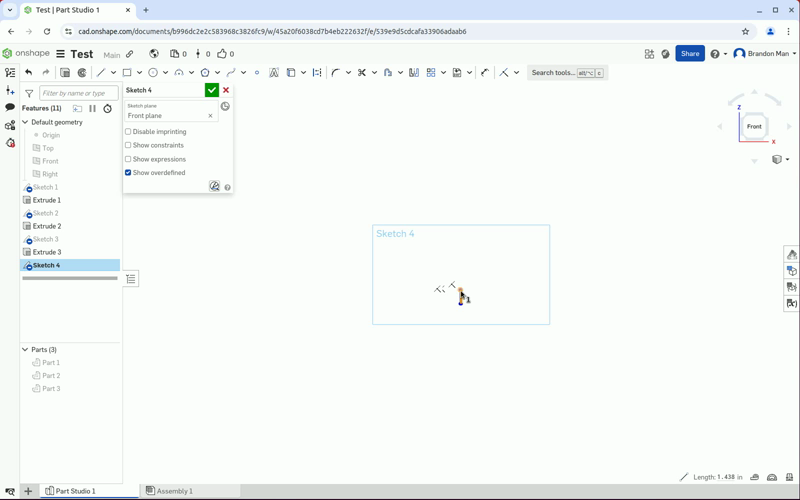
scroll(-6)
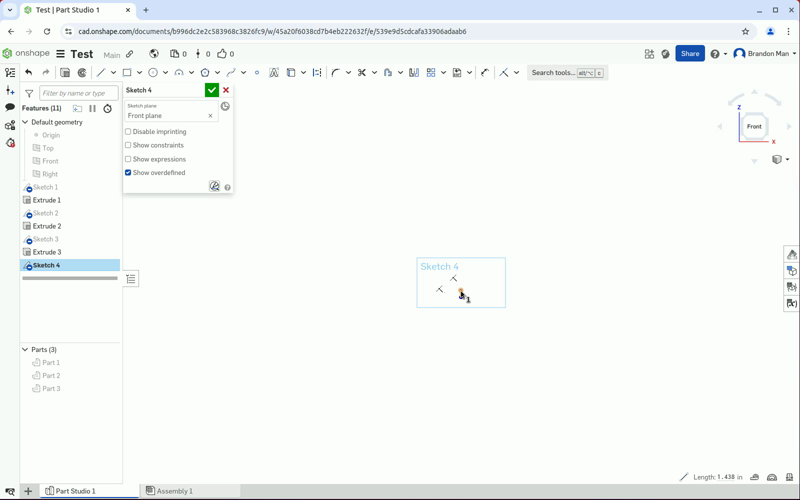
mouse_move(73, 352)
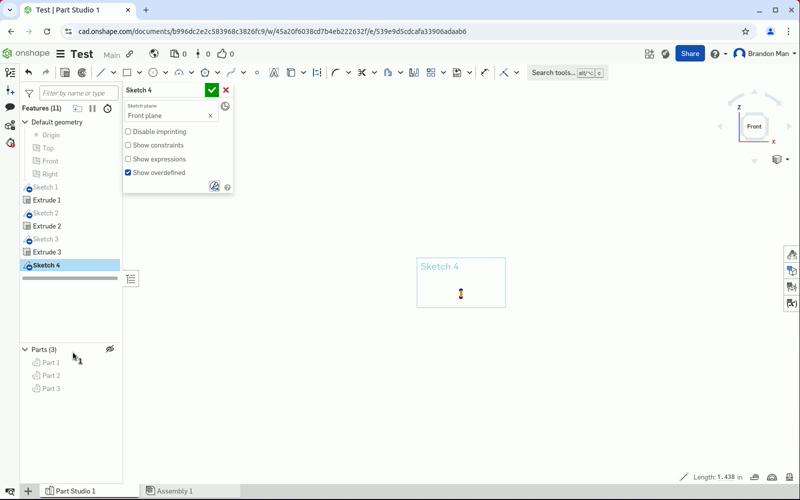
key(shift+y)
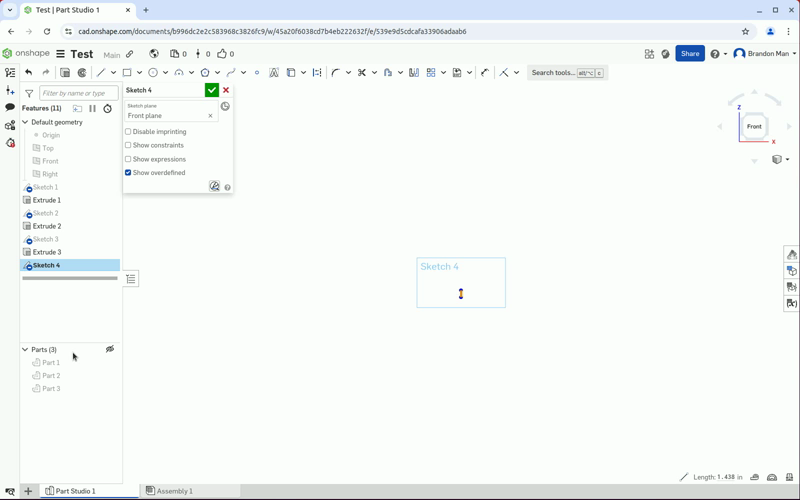
key(shift+e)
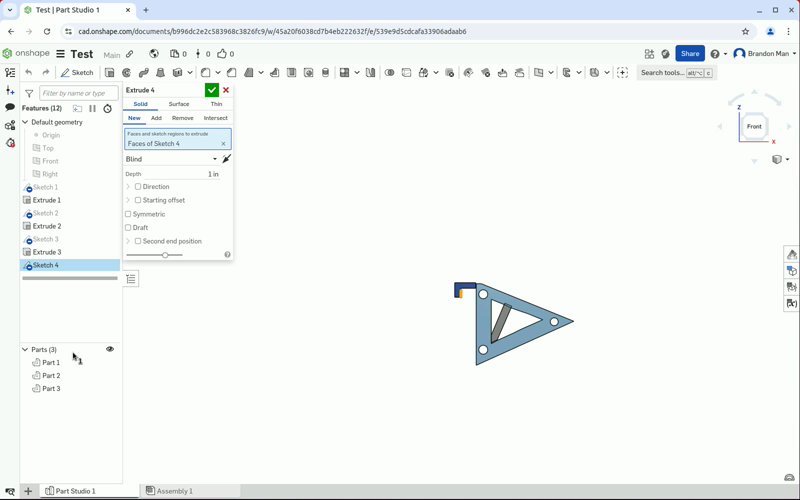
mouse_move(143, 106)
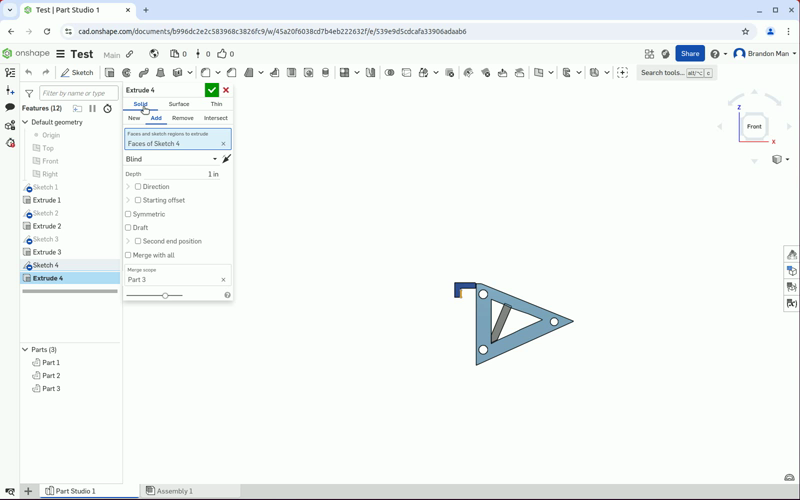
click(143, 106)
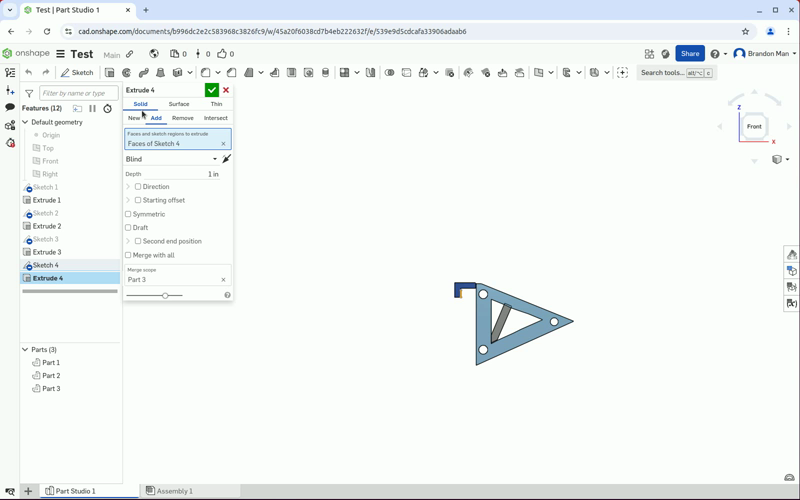
mouse_move(137, 120)
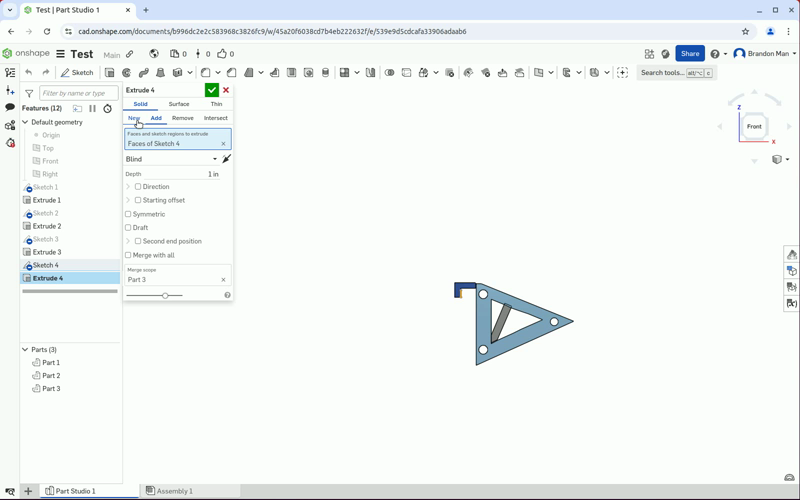
click(137, 120)
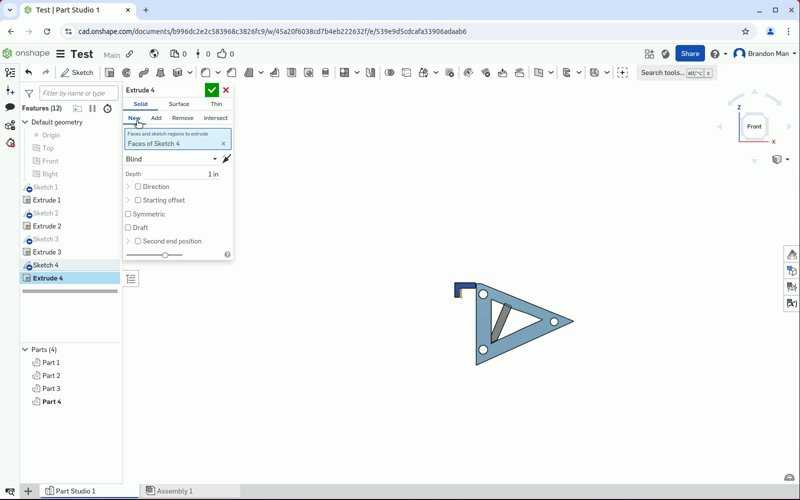
key(tab, 4)
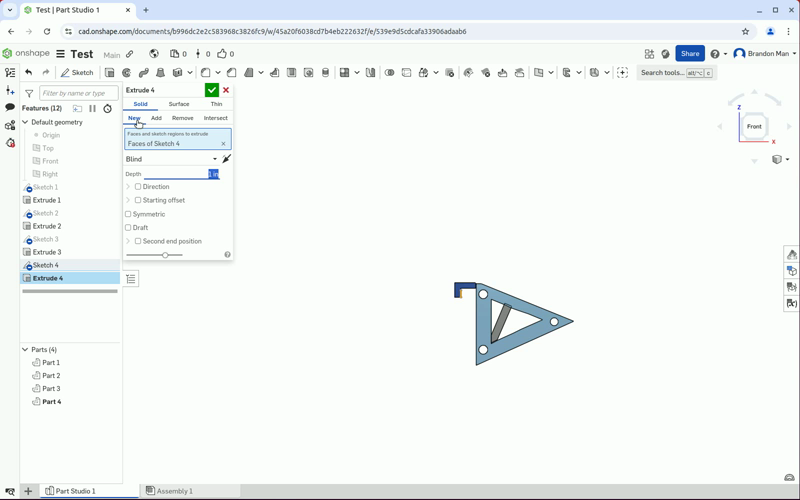
text(1.204)
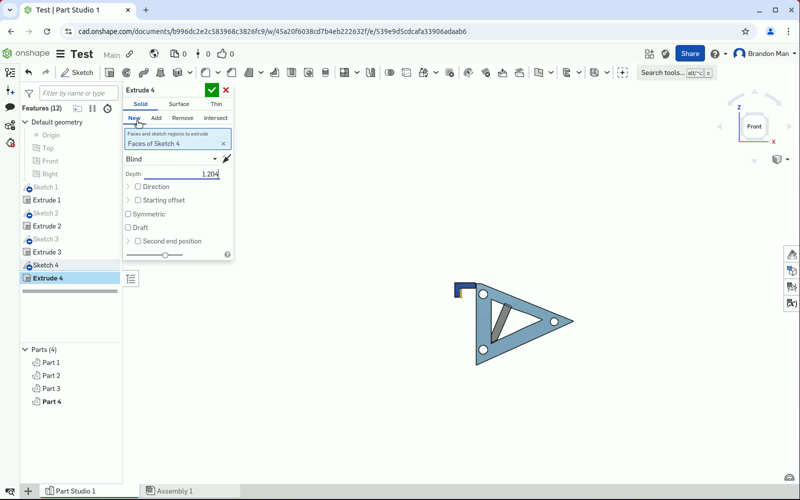
key(enter)
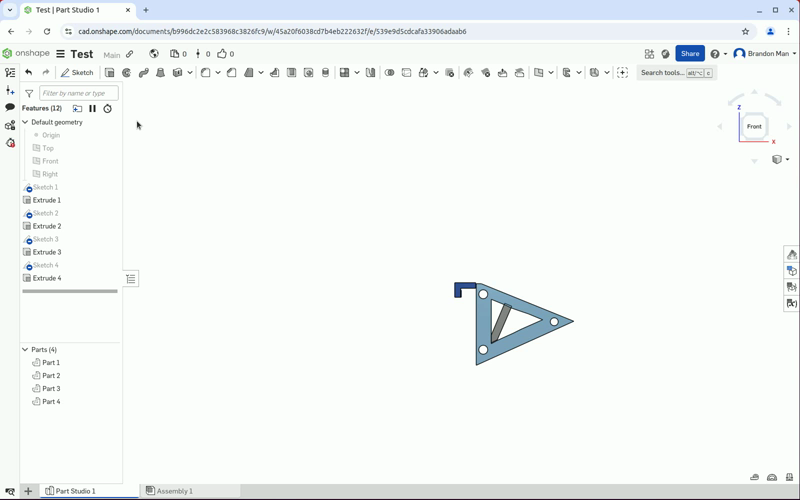
key(shift+h)
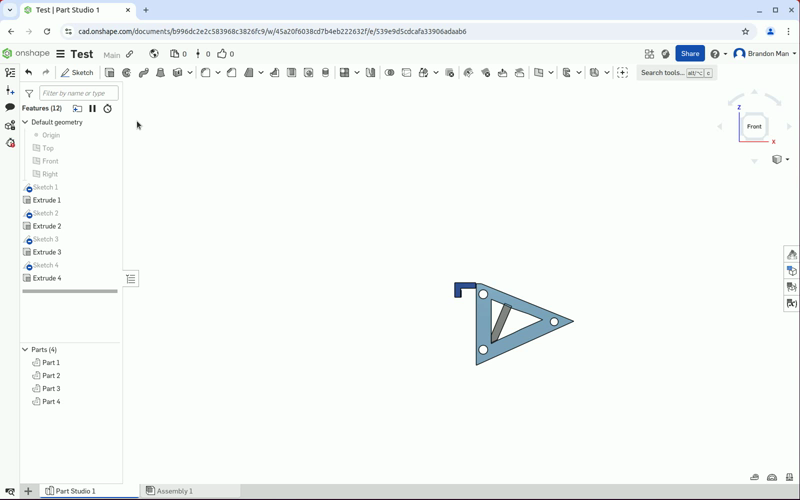
key(shift+h)
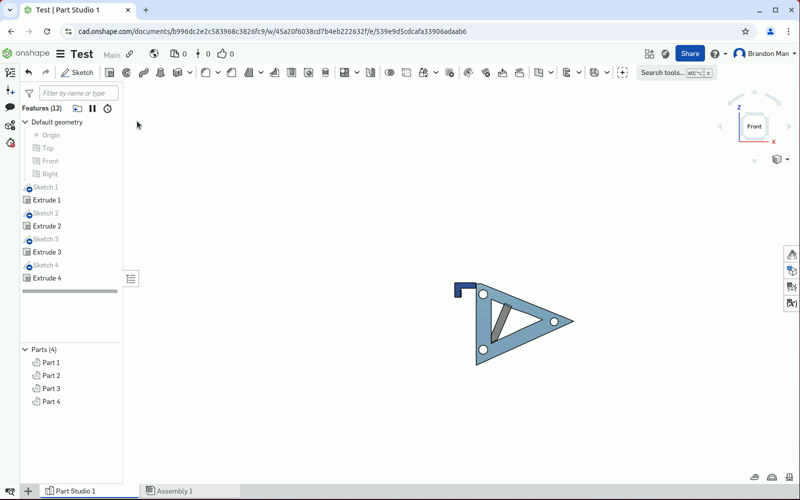
mouse_move(73, 189)
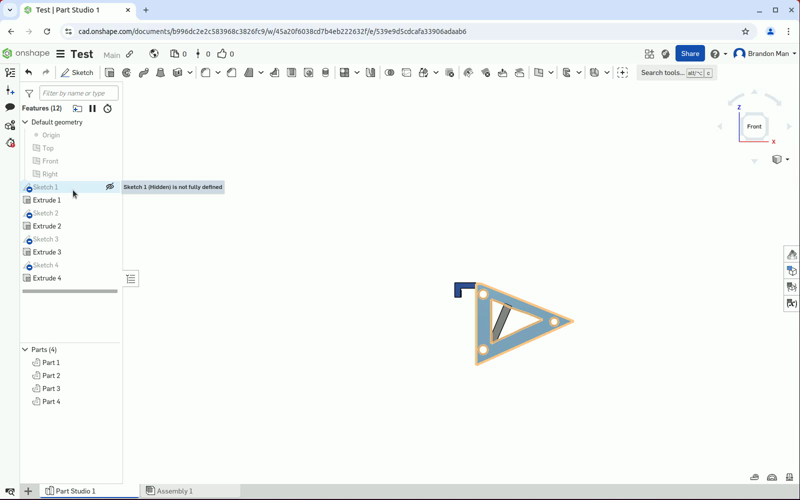
click(73, 189)
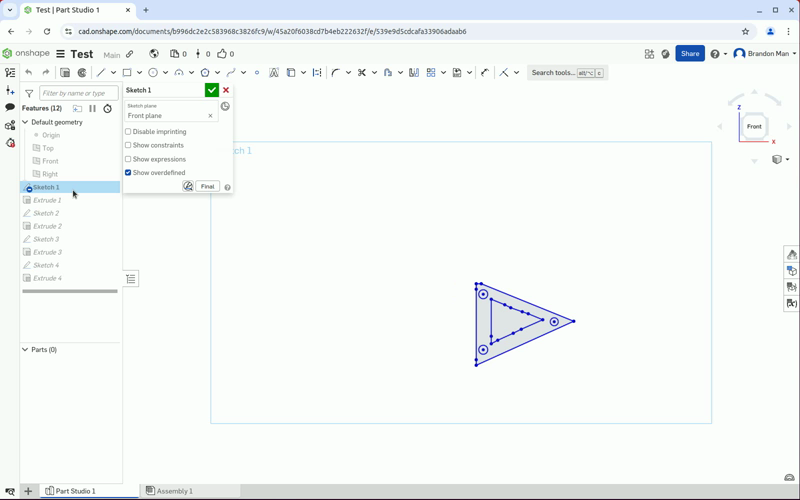
mouse_move(229, 92)
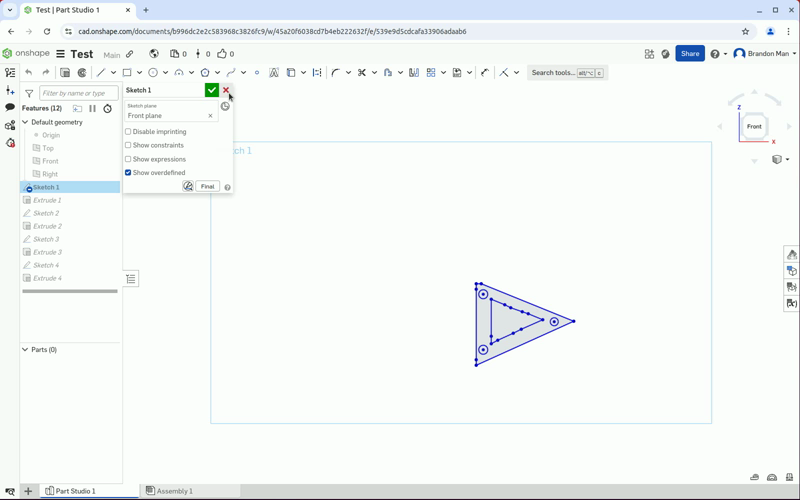
click(229, 92)
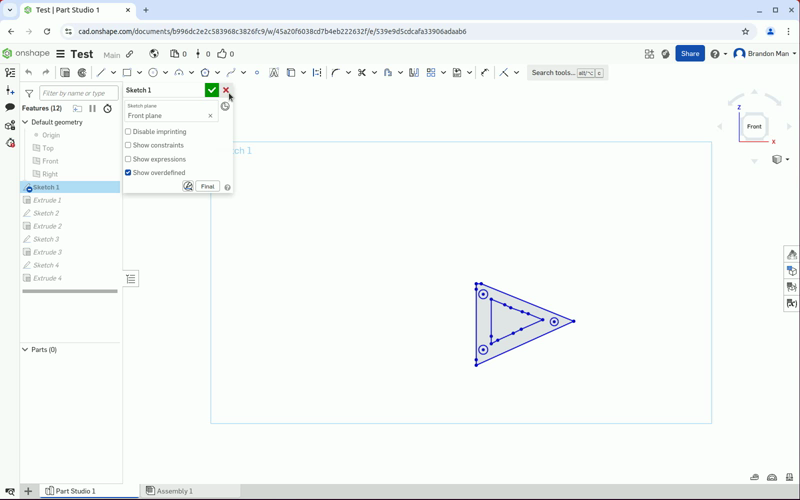
key(shift+s)
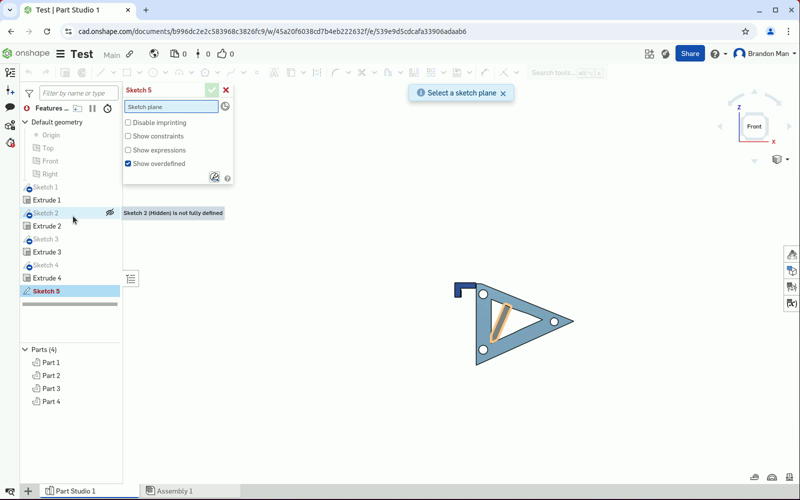
scroll(3)
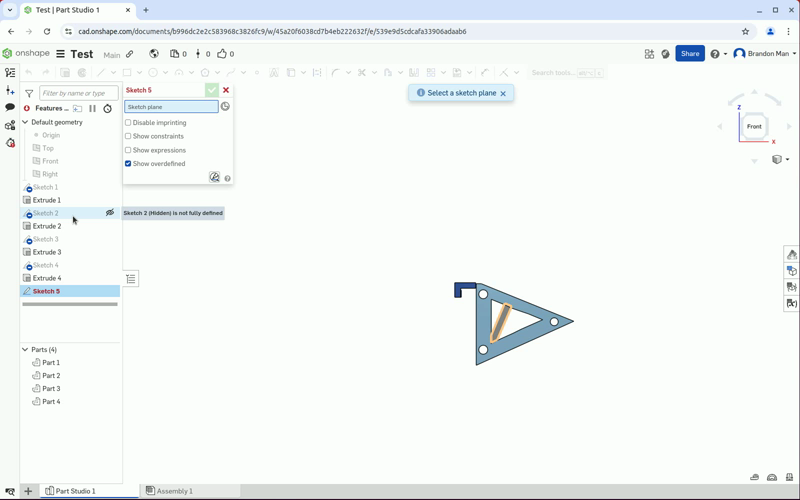
mouse_move(73, 163)
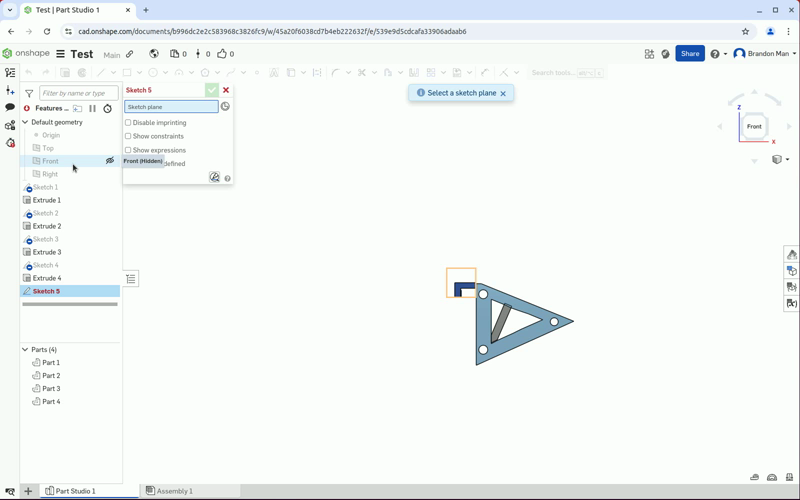
click(73, 163)
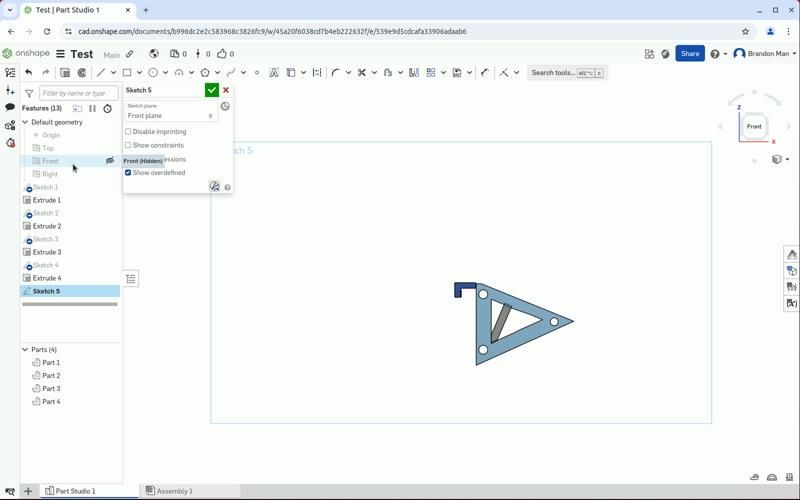
mouse_move(73, 352)
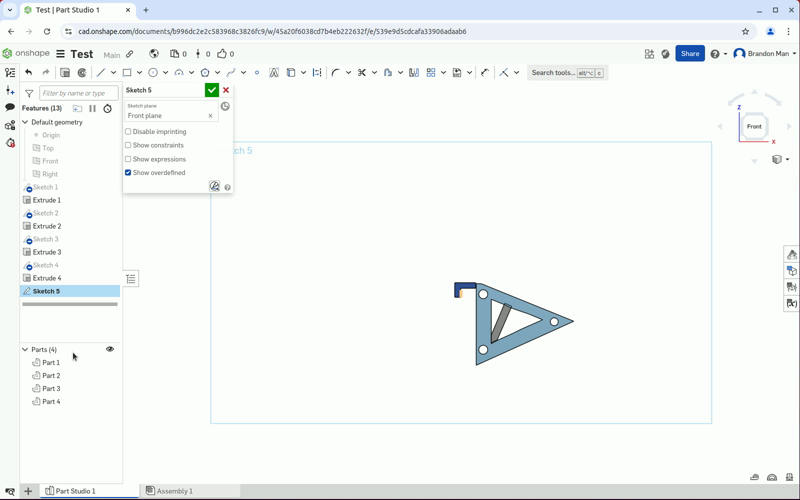
key(y)
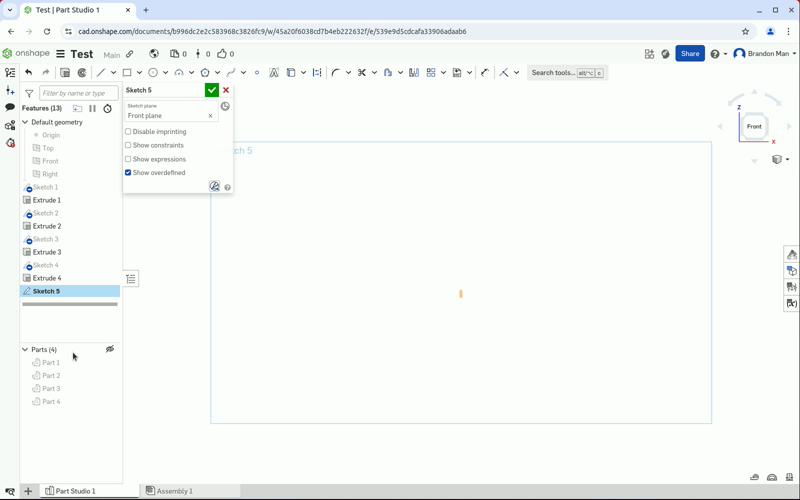
key(l)
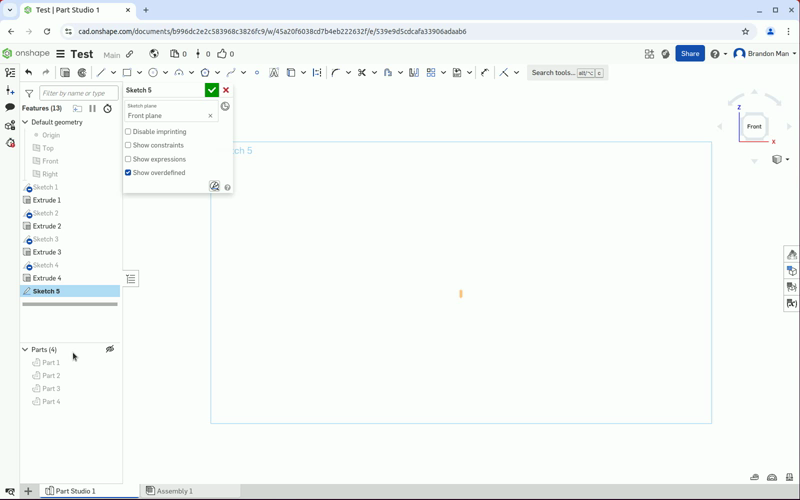
key_down(shift)
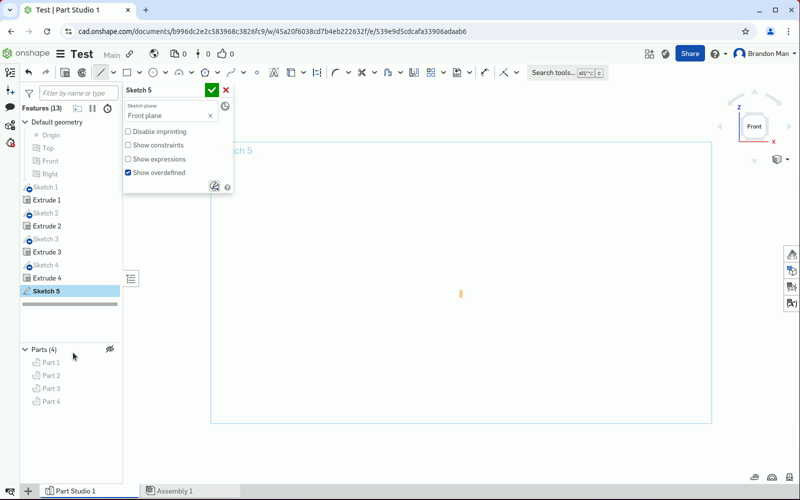
mouse_move(512, 333)
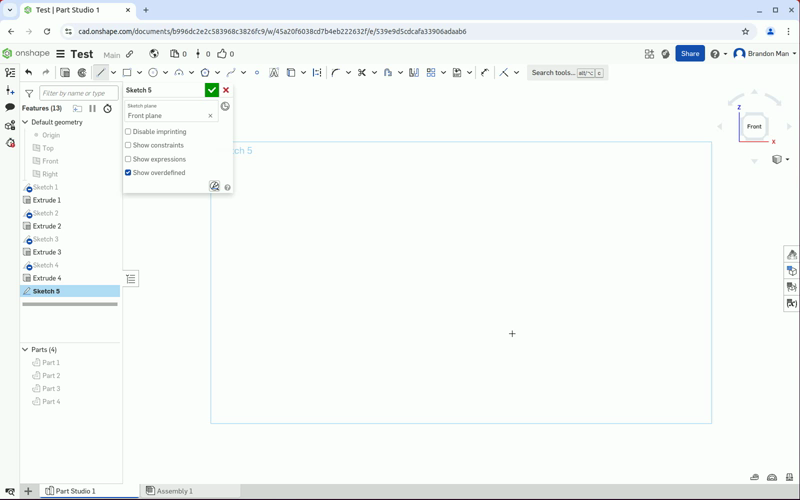
click(512, 333)
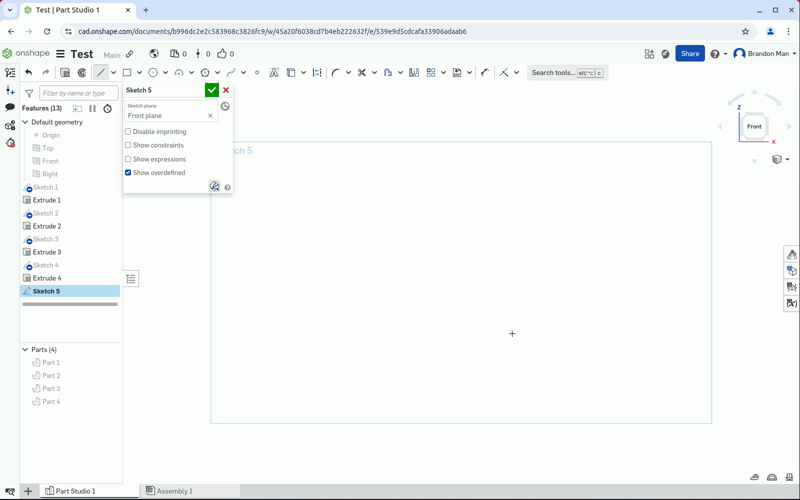
key_up(shift)
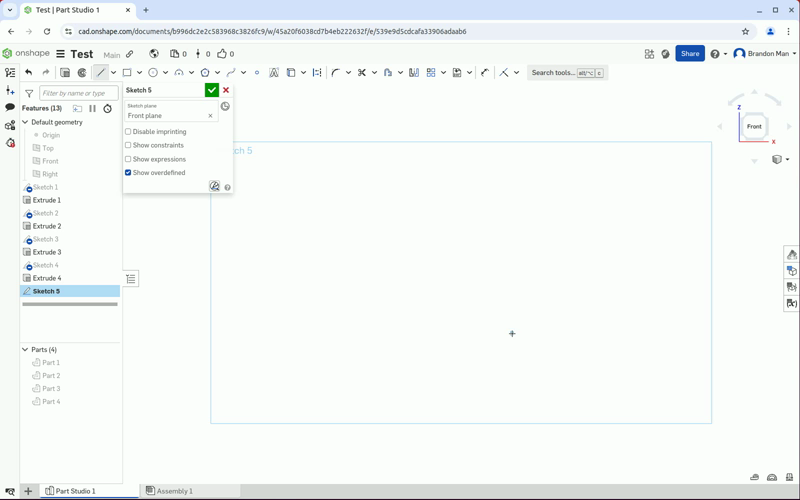
key_down(shift)
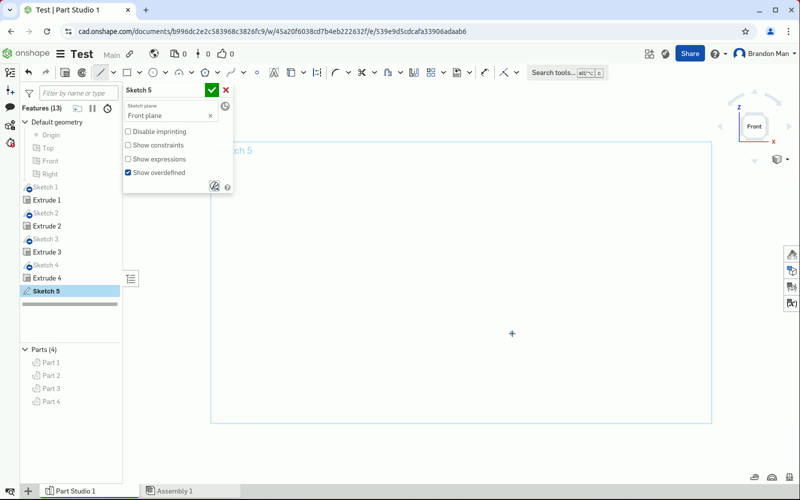
mouse_move(542, 333)
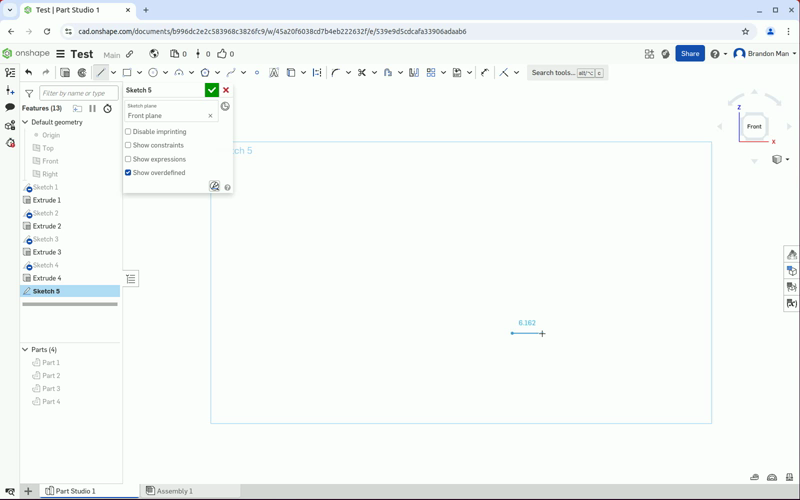
mouse_move(522, 328)
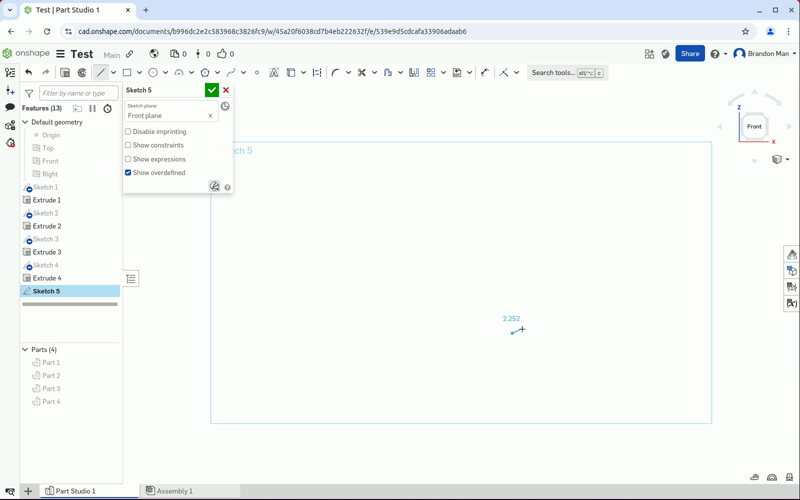
click(522, 328)
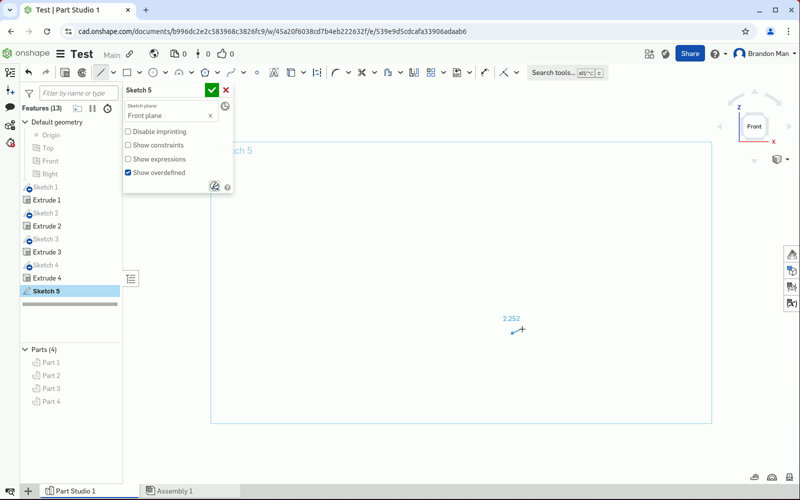
key_up(shift)
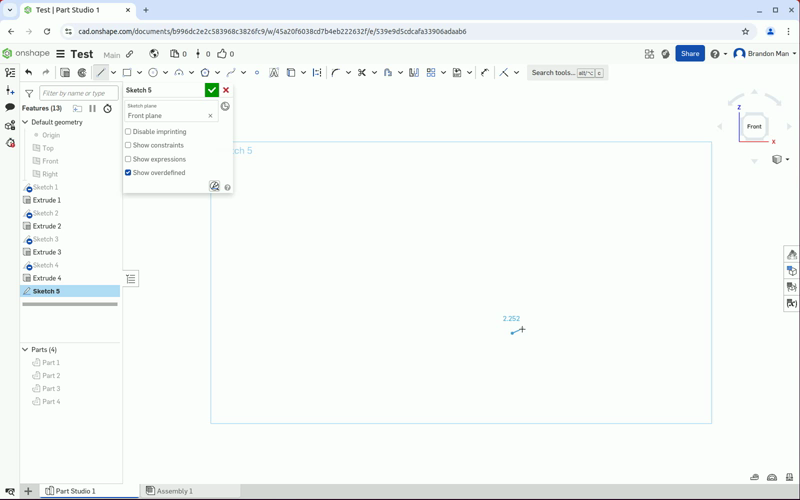
key_down(shift)
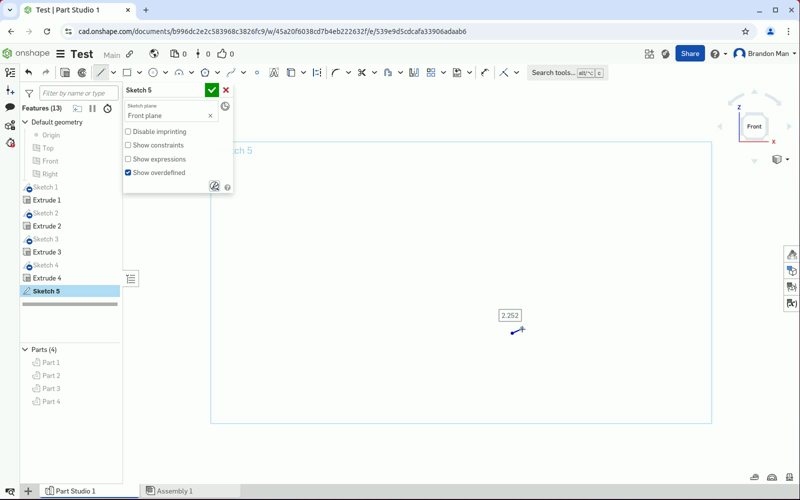
mouse_move(552, 328)
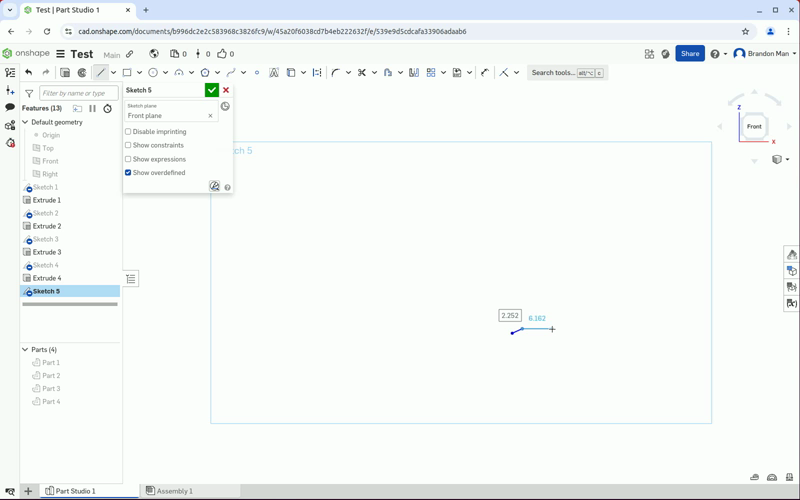
mouse_move(526, 317)
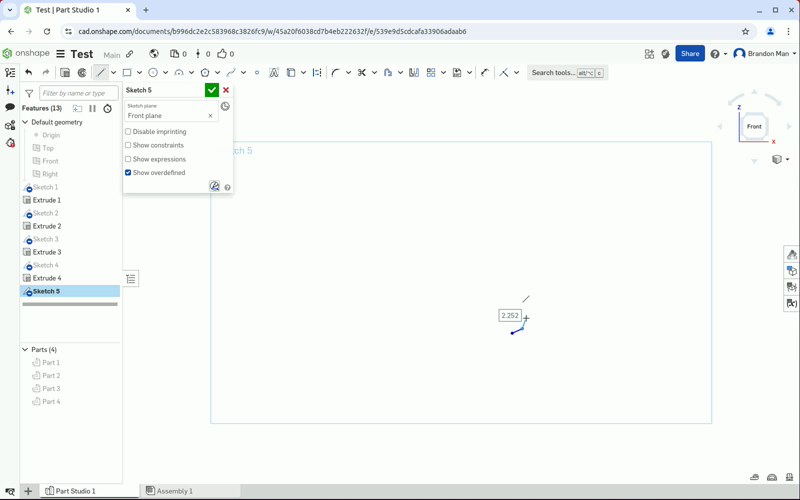
click(526, 317)
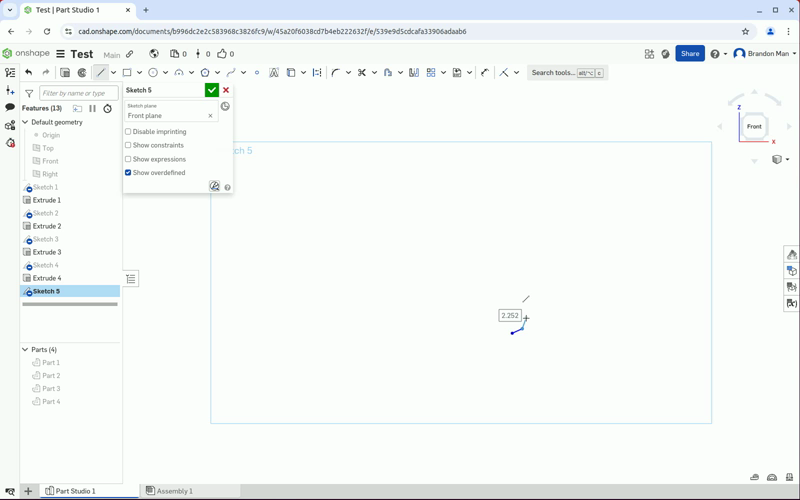
key_up(shift)
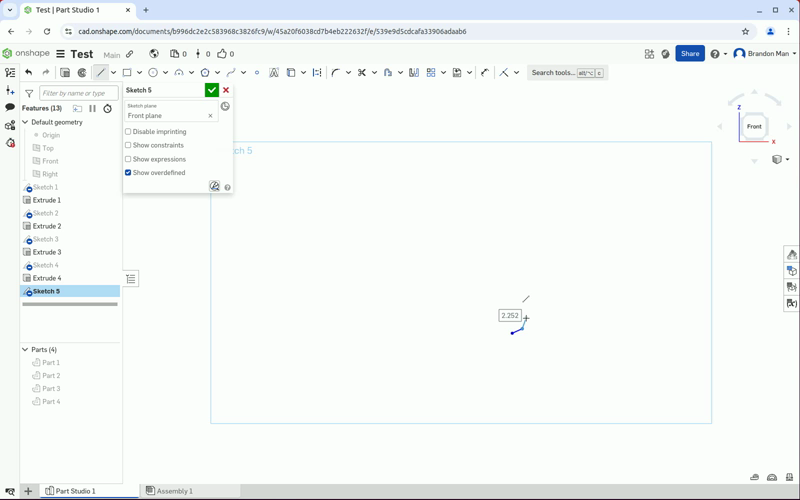
key_down(shift)
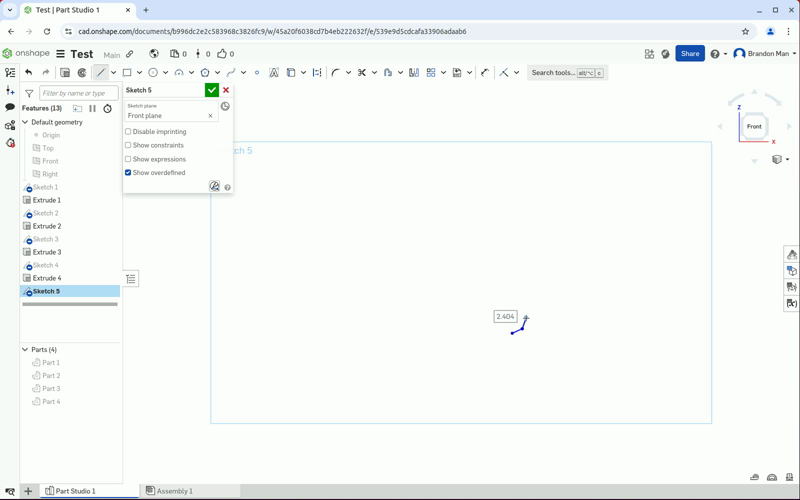
mouse_move(556, 317)
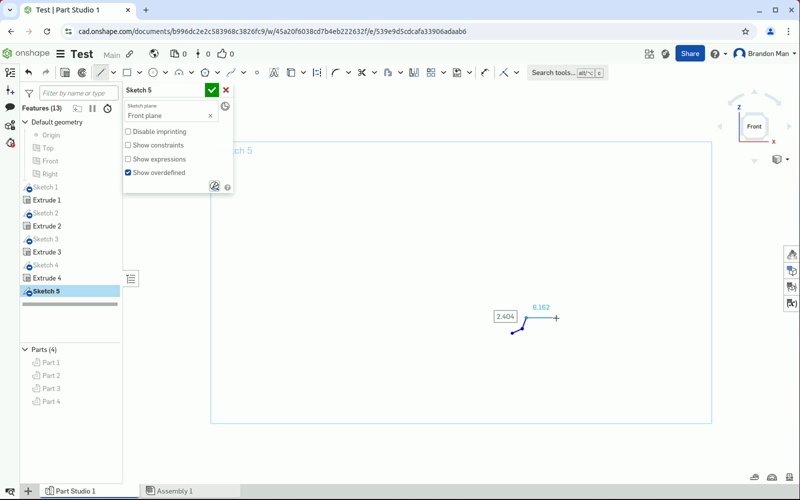
mouse_move(528, 312)
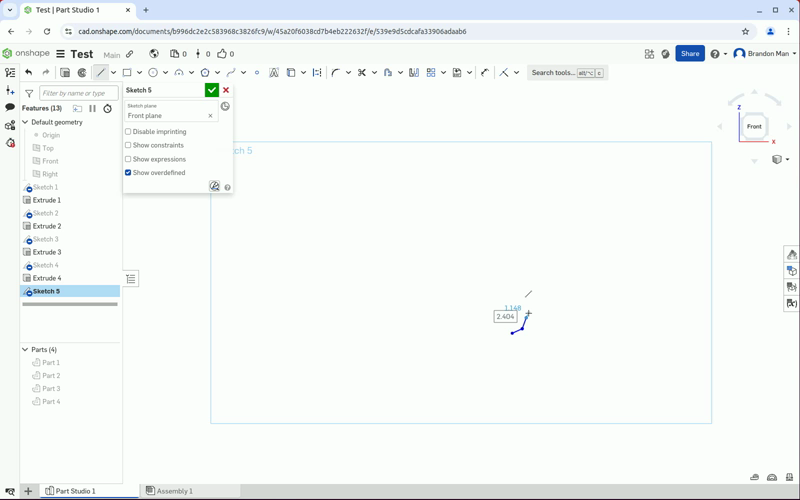
scroll(6)
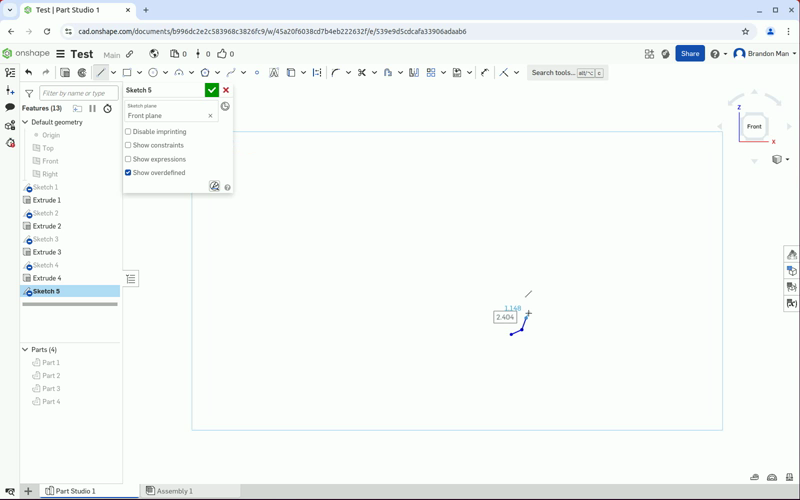
scroll(6)
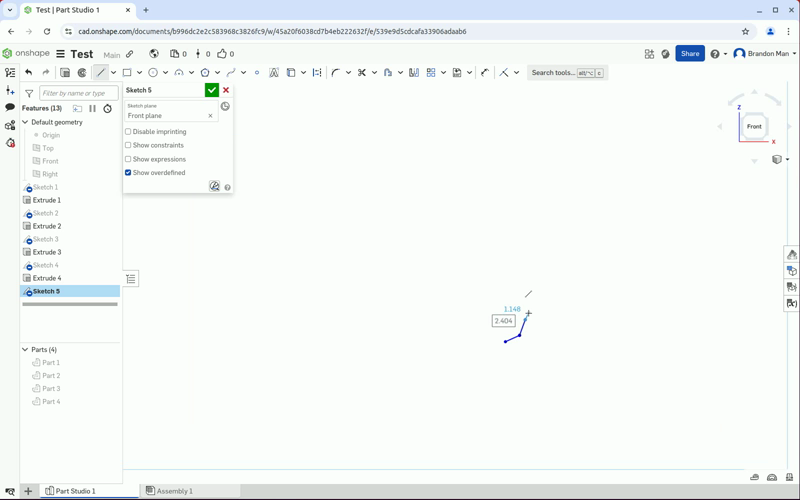
scroll(6)
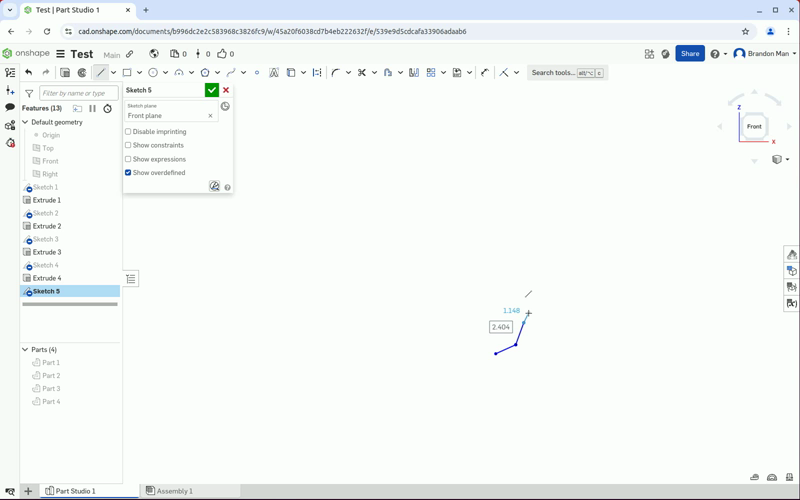
scroll(6)
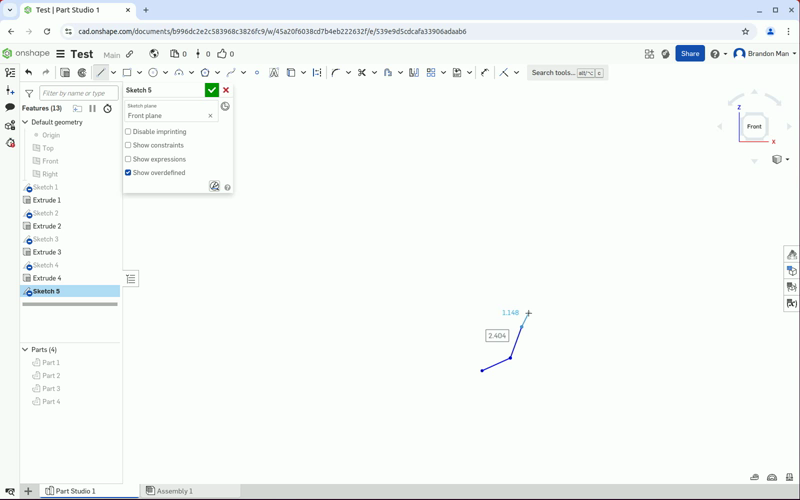
scroll(6)
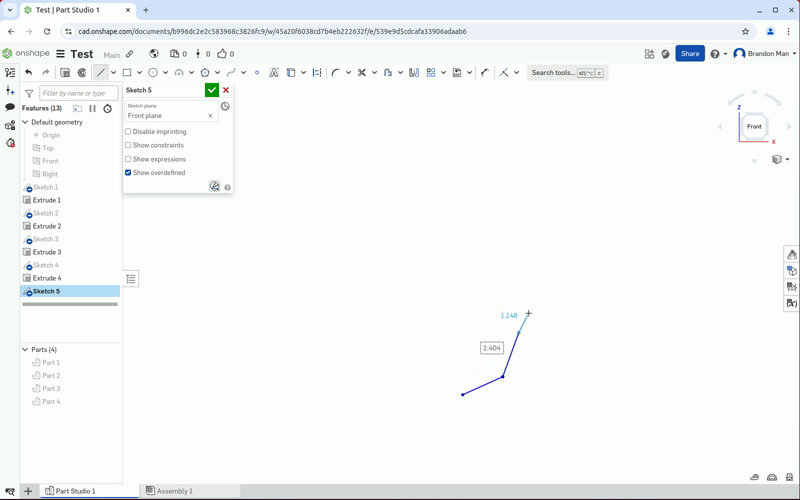
scroll(6)
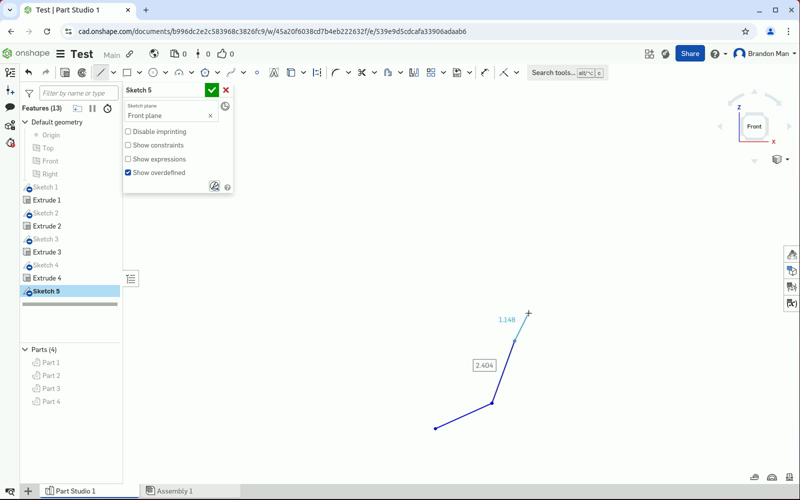
scroll(6)
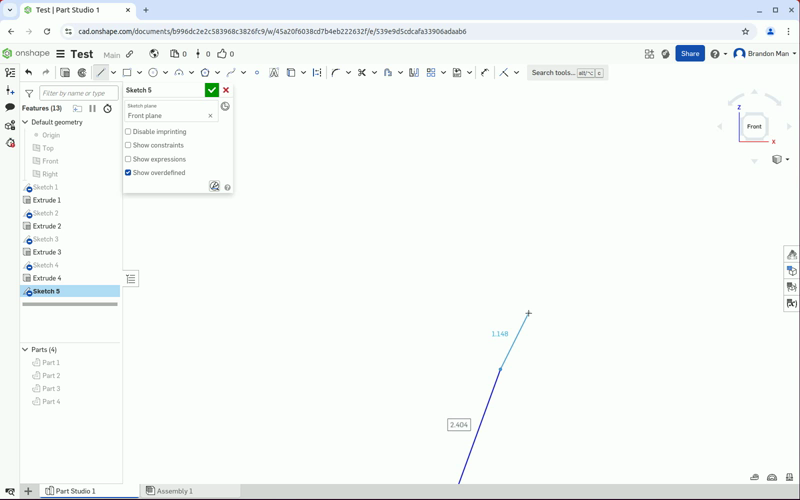
click(528, 312)
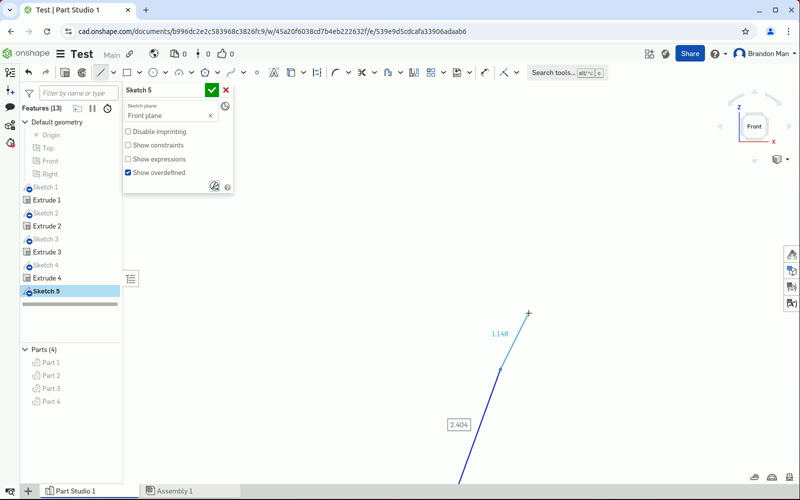
scroll(-6)
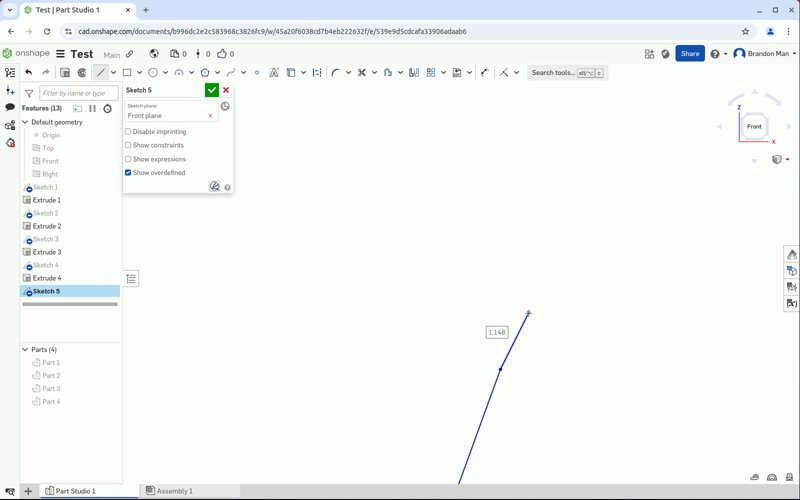
scroll(-6)
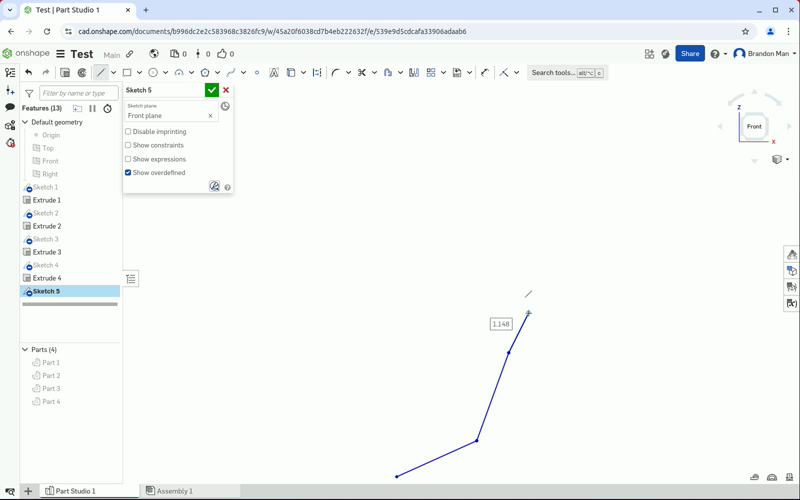
scroll(-6)
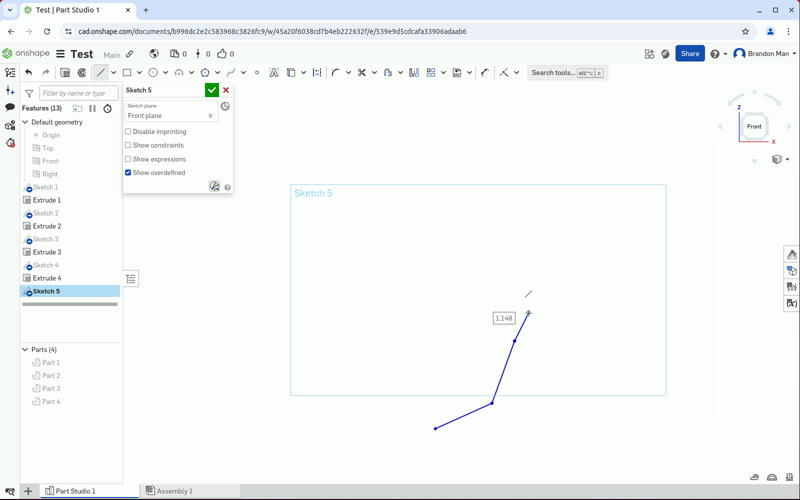
scroll(-6)
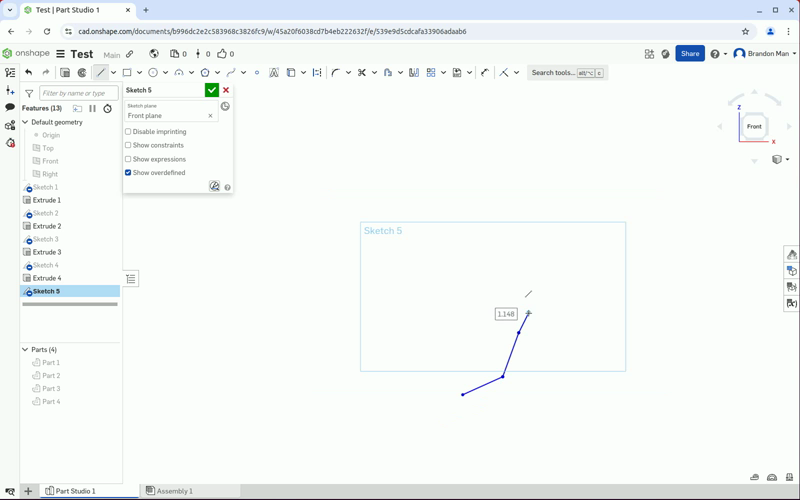
scroll(-6)
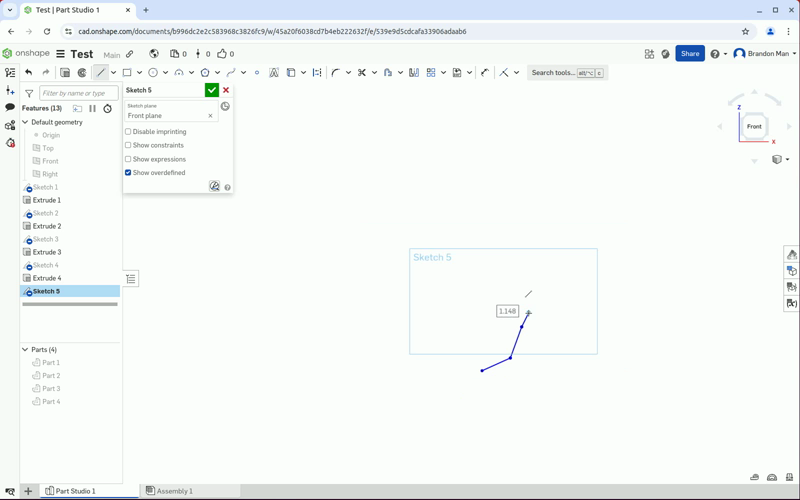
scroll(-6)
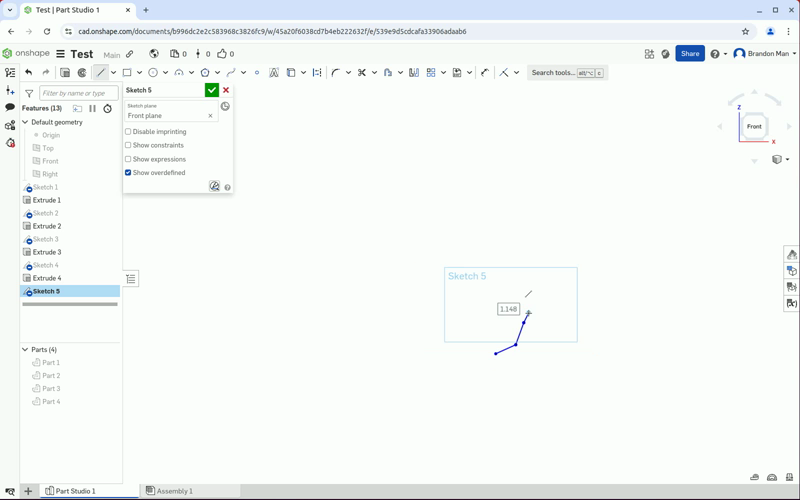
scroll(-6)
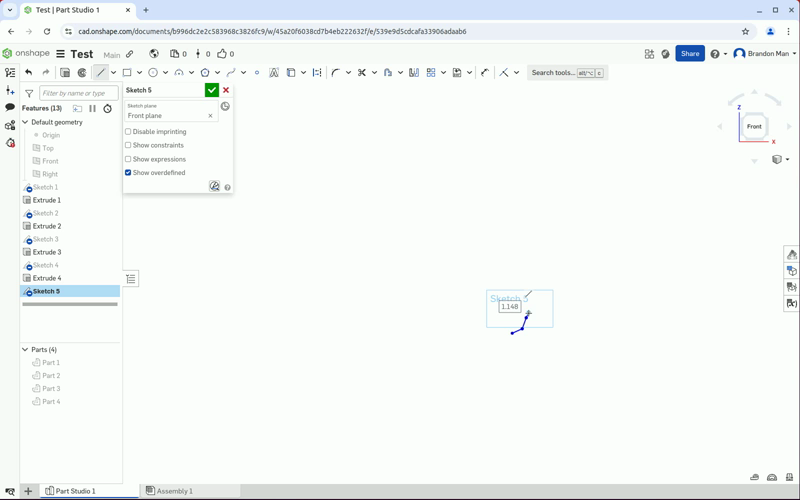
key_up(shift)
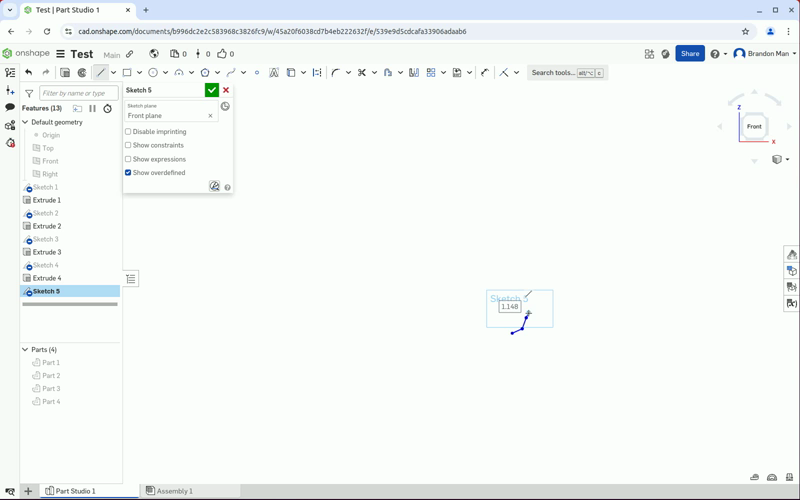
key_down(shift)
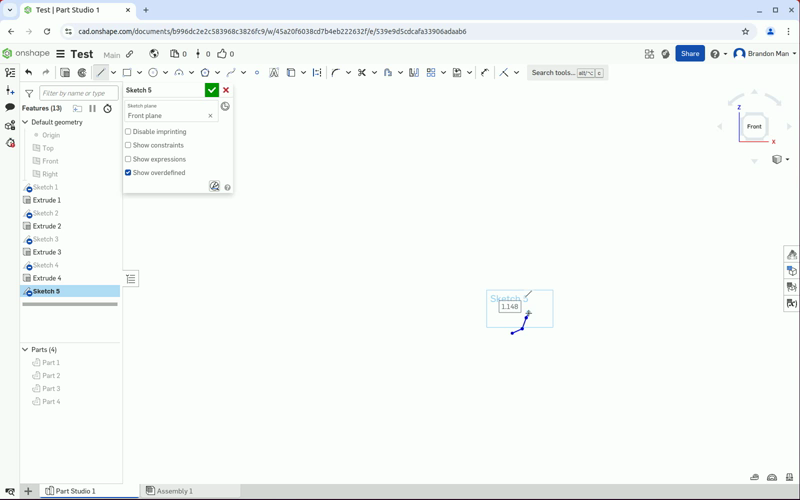
mouse_move(558, 312)
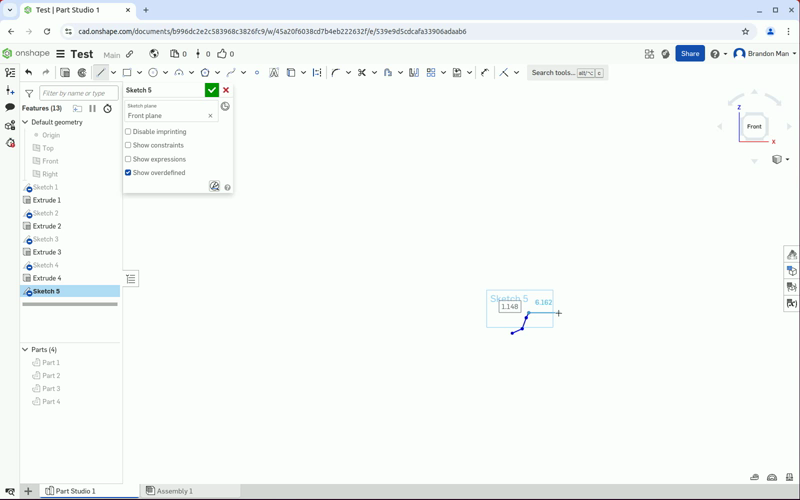
mouse_move(522, 310)
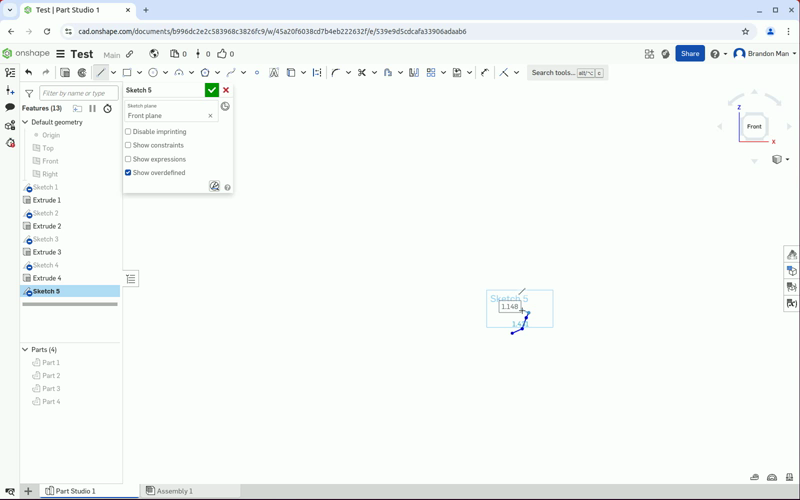
scroll(6)
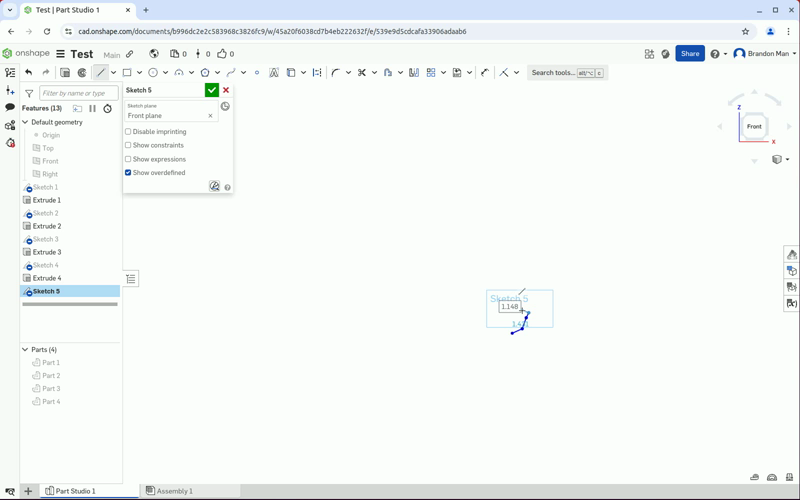
scroll(6)
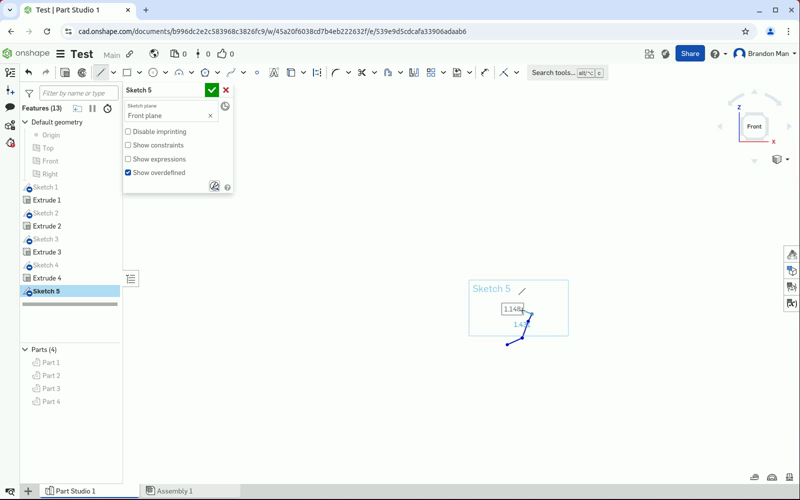
scroll(6)
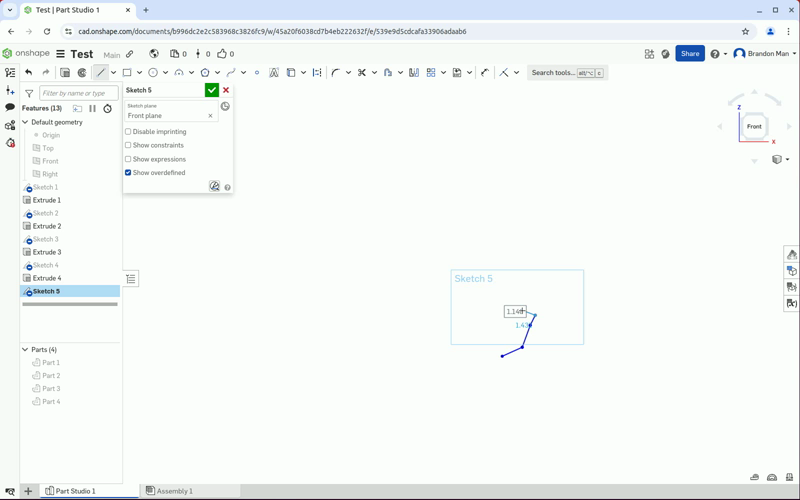
scroll(6)
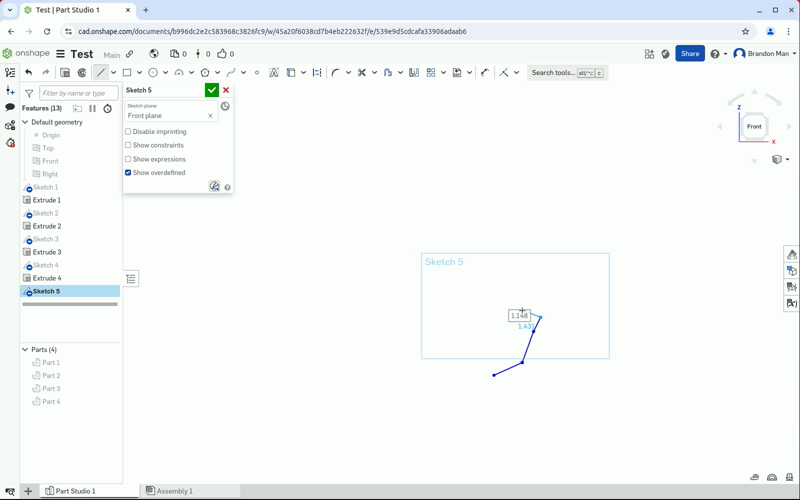
scroll(6)
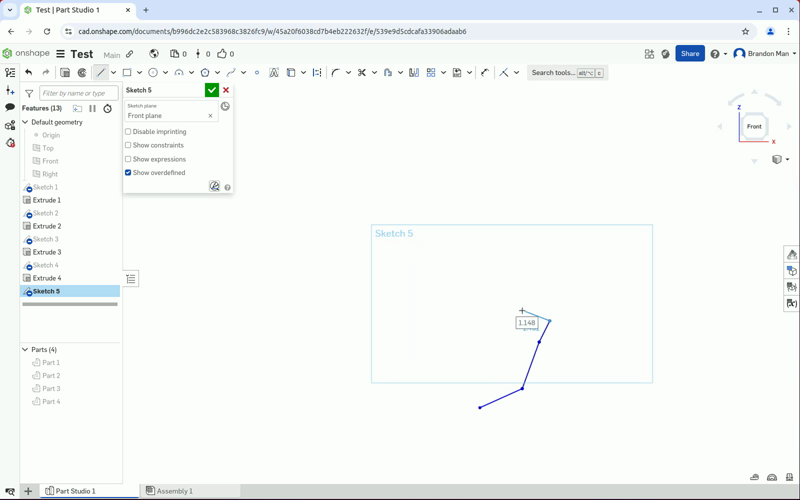
scroll(6)
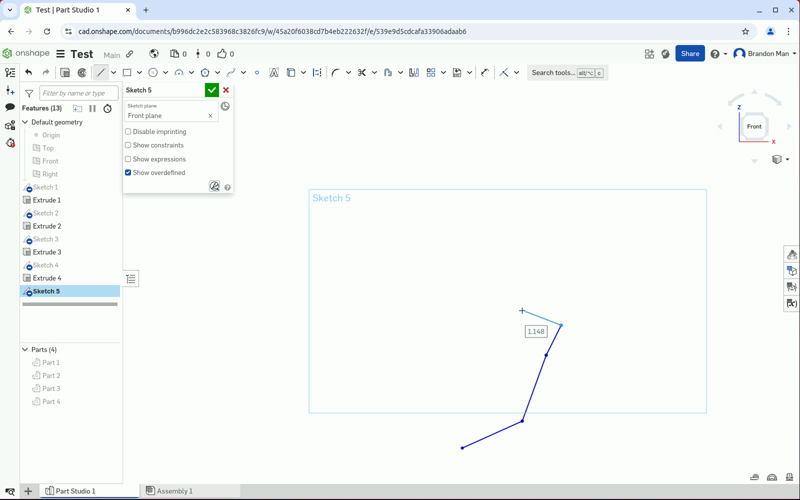
scroll(6)
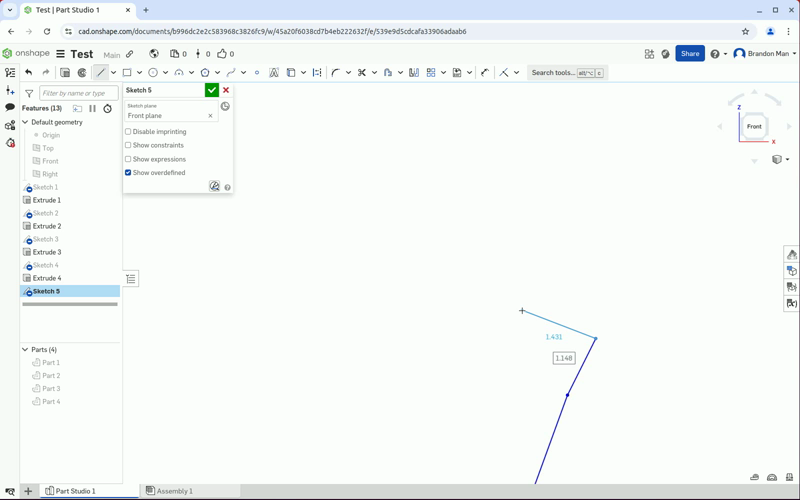
click(522, 310)
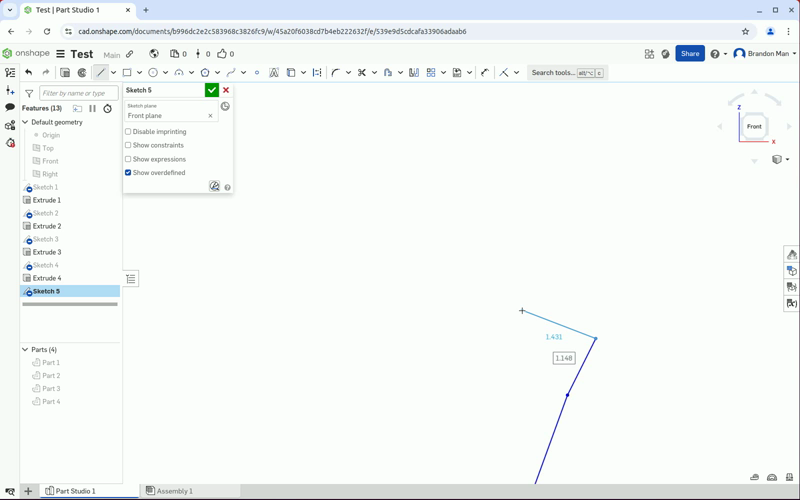
scroll(-6)
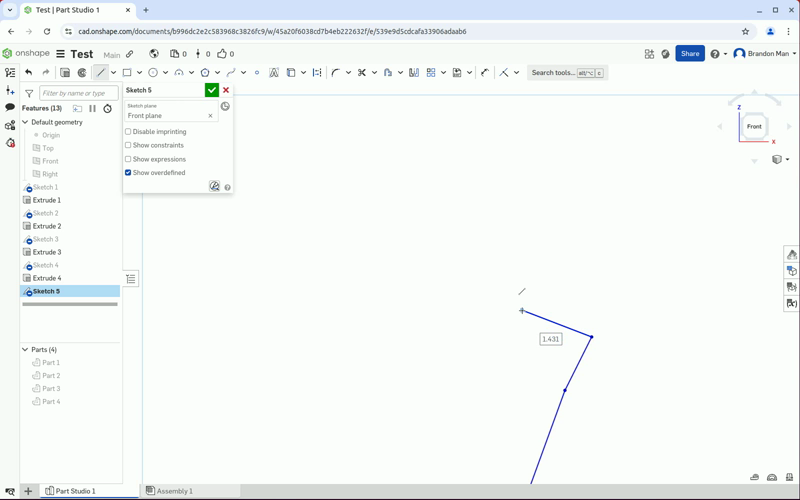
scroll(-6)
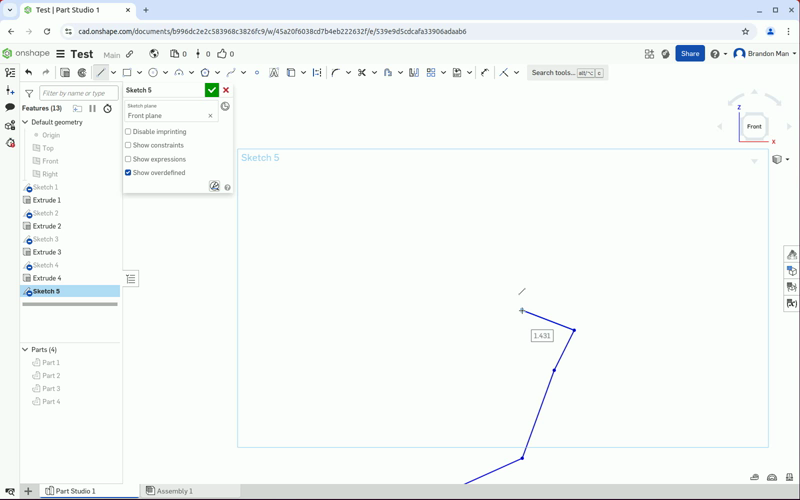
scroll(-6)
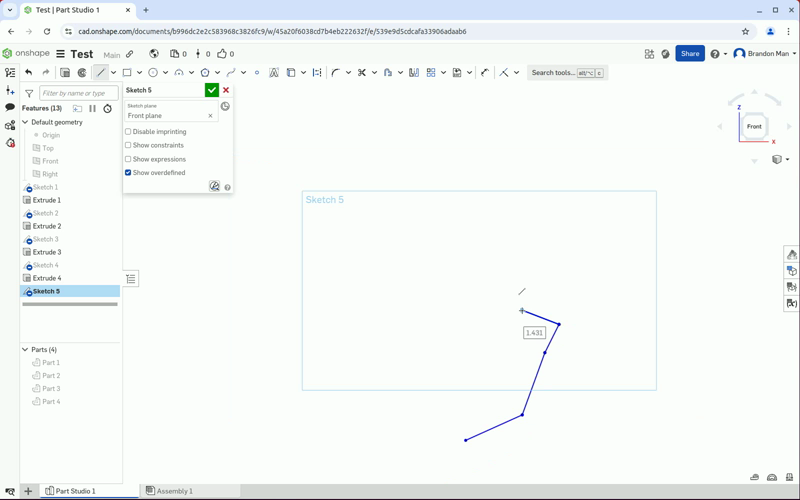
scroll(-6)
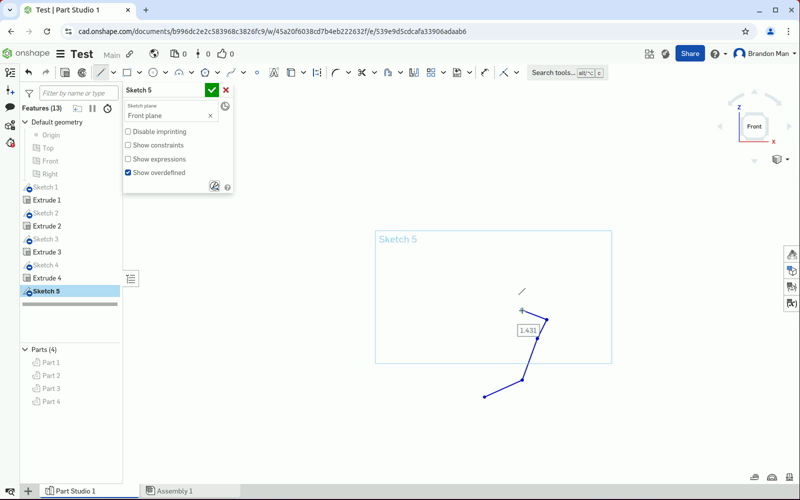
scroll(-6)
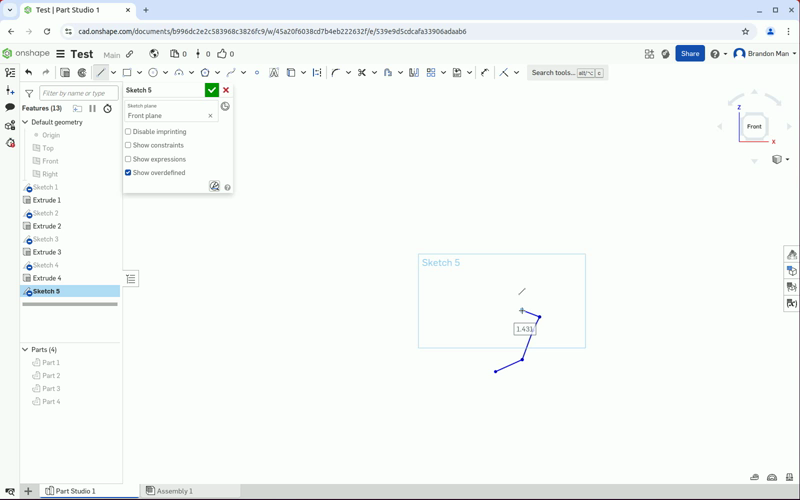
scroll(-6)
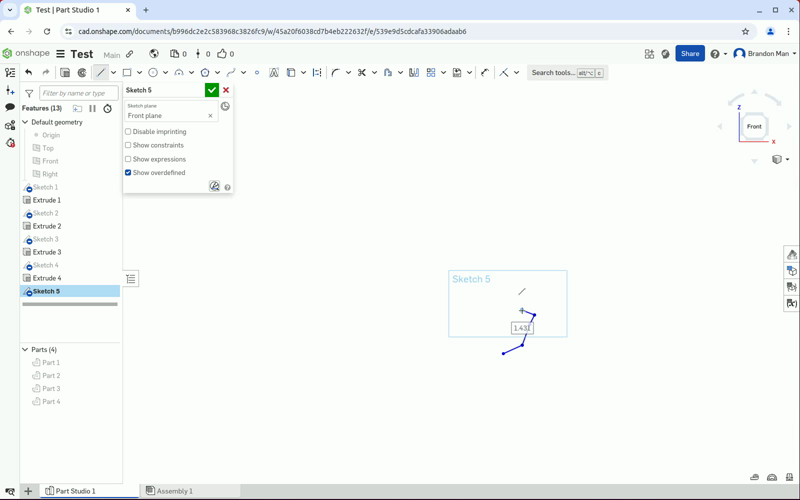
scroll(-6)
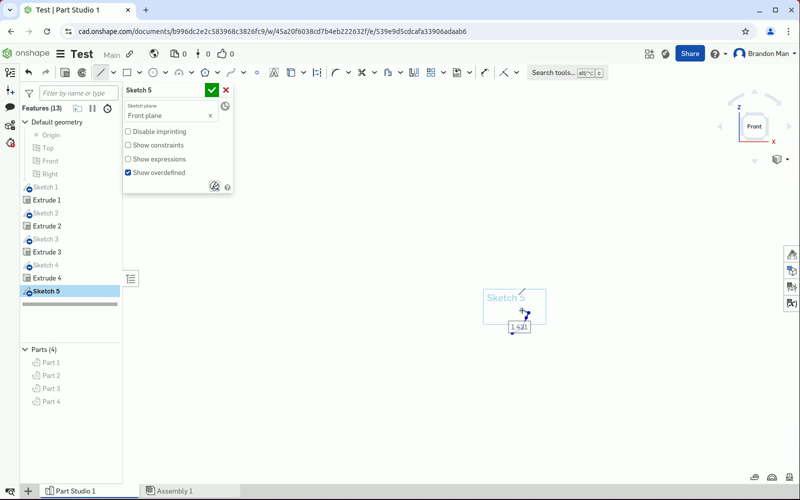
key_up(shift)
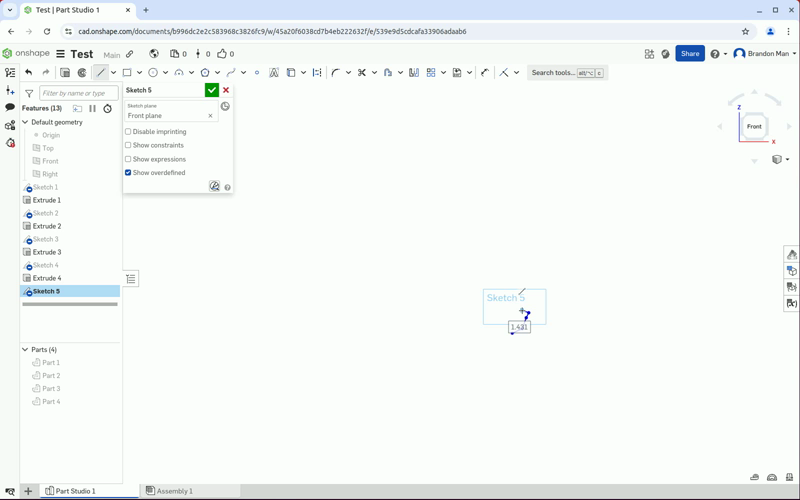
mouse_move(552, 310)
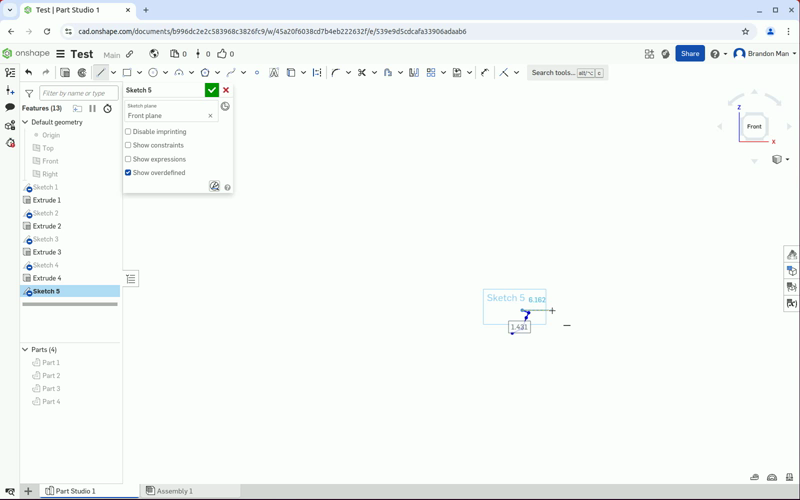
key_down(shift)
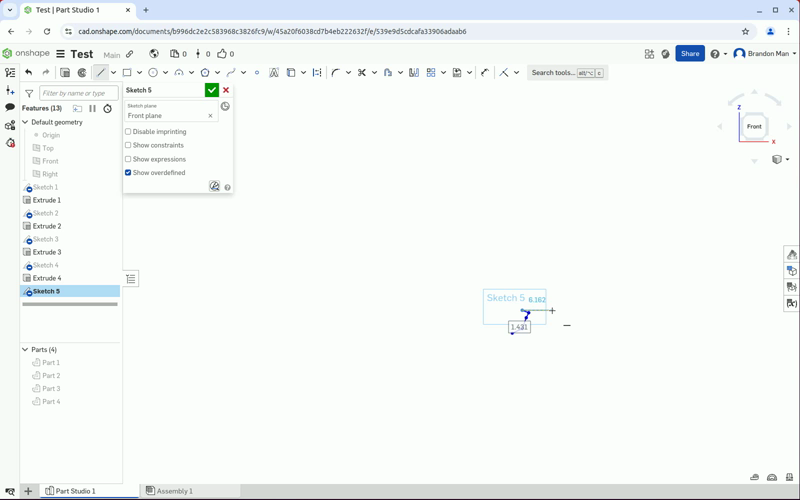
mouse_move(512, 333)
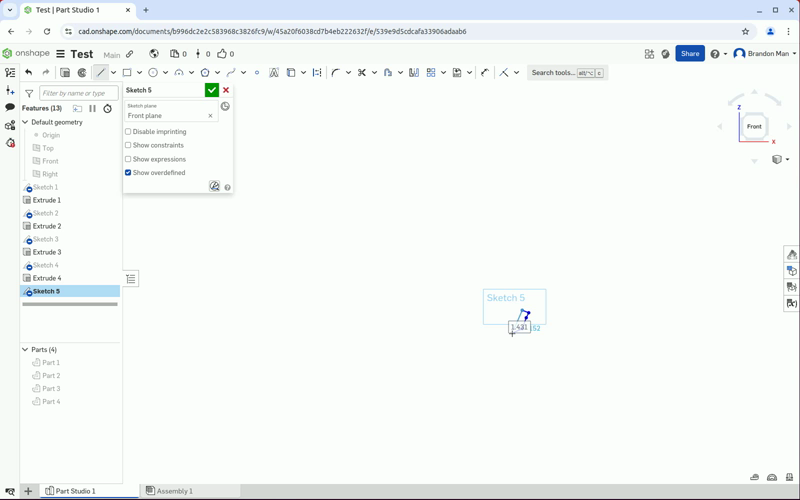
key_up(shift)
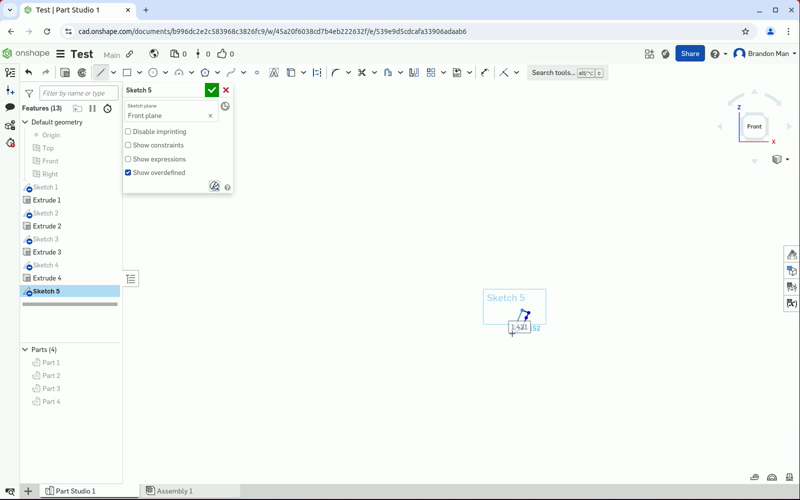
click(512, 333)
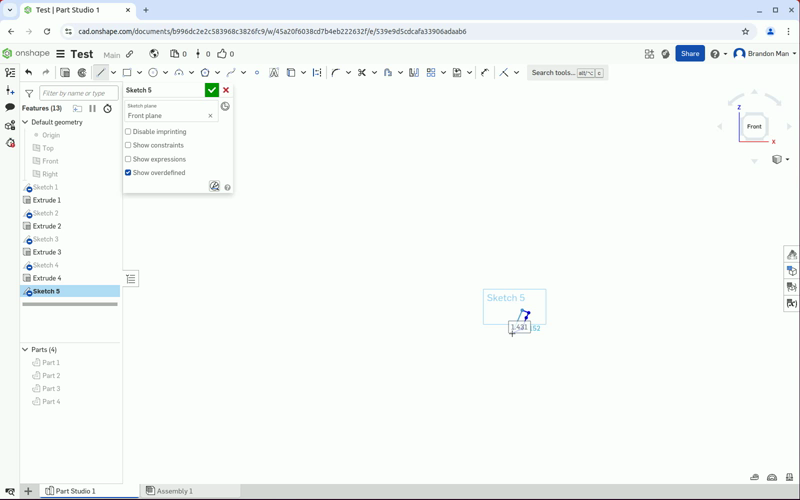
key(esc)
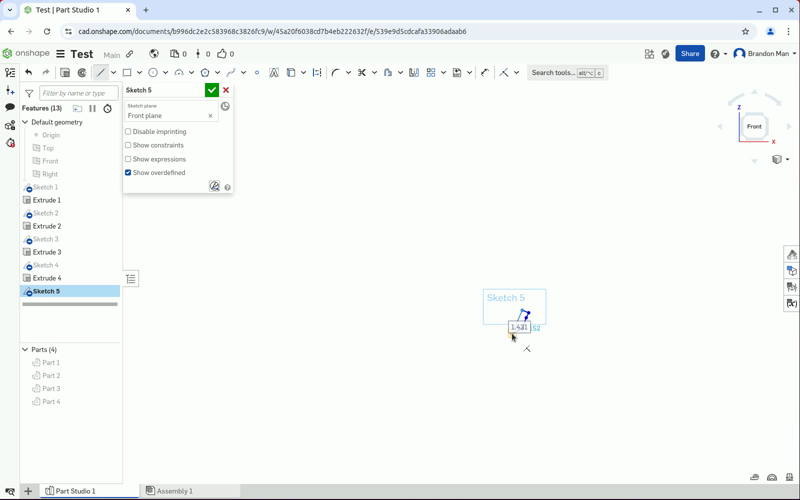
mouse_move(527, 314)
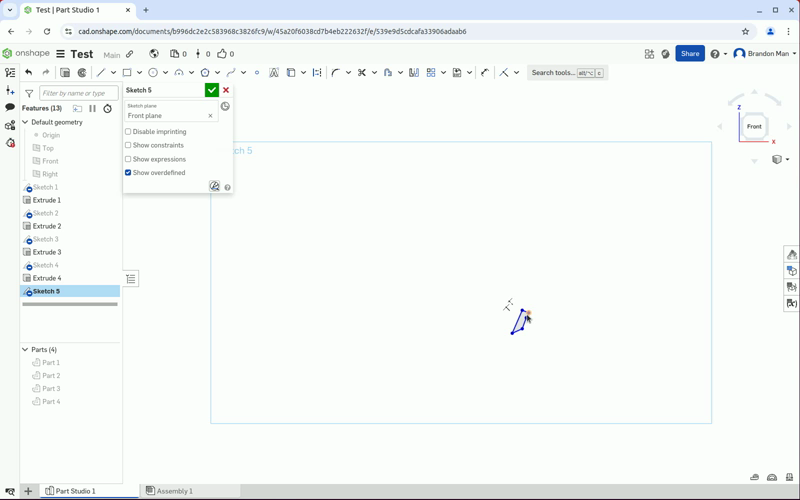
scroll(6)
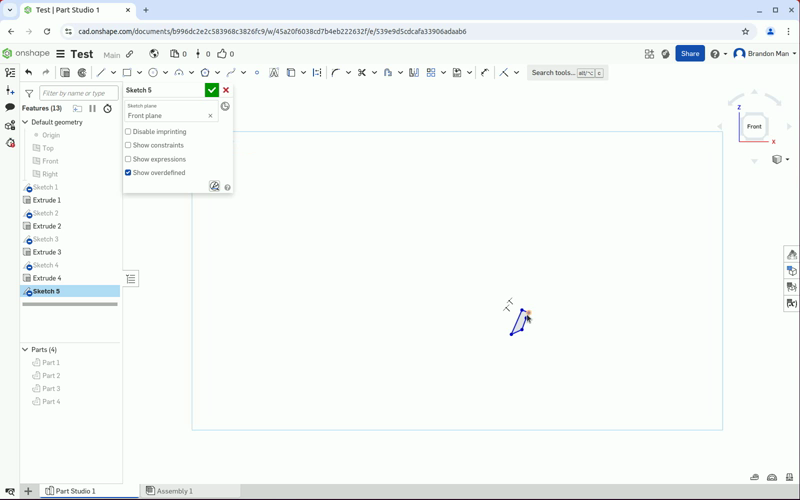
scroll(6)
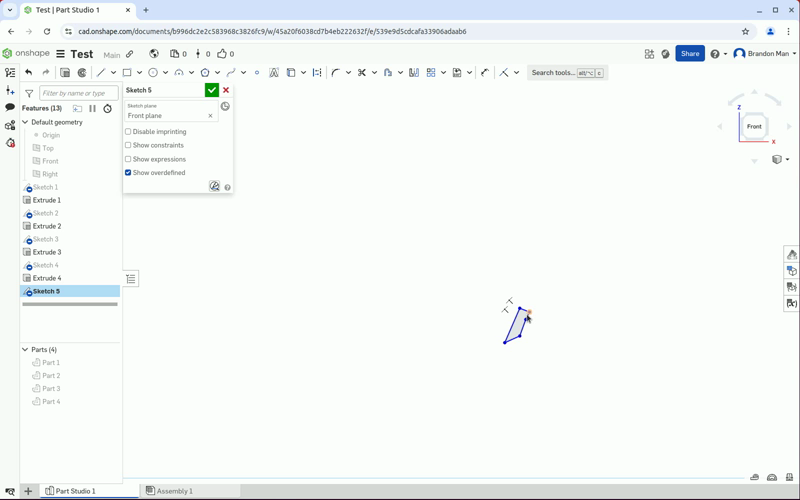
scroll(6)
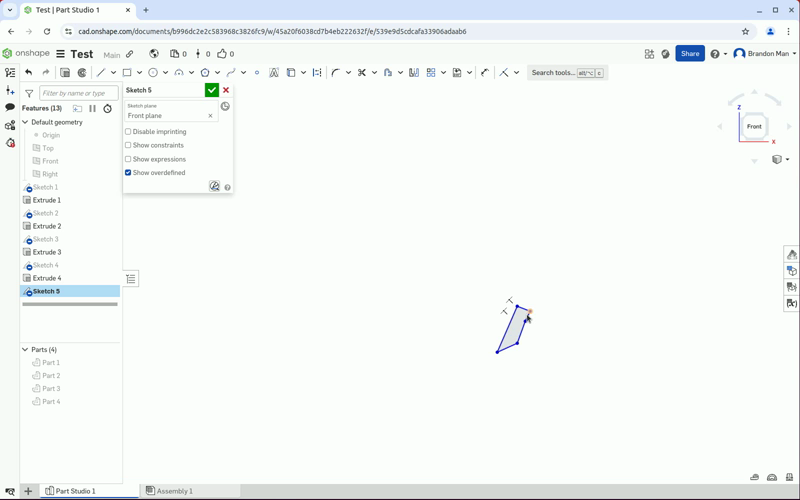
scroll(6)
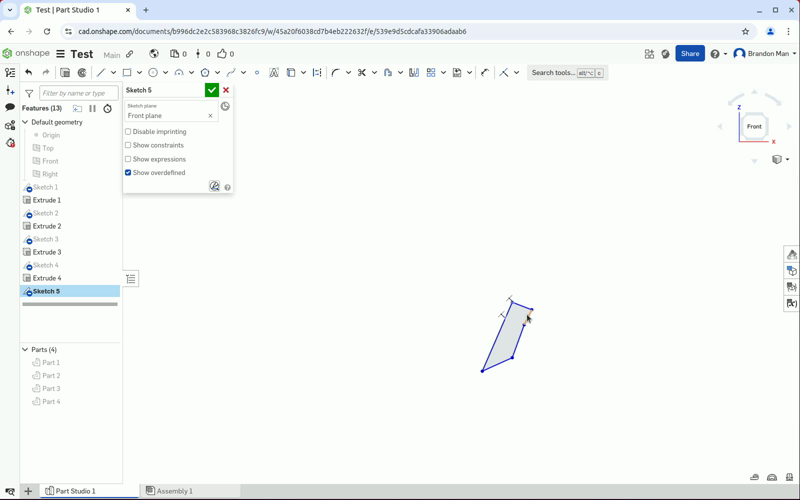
scroll(6)
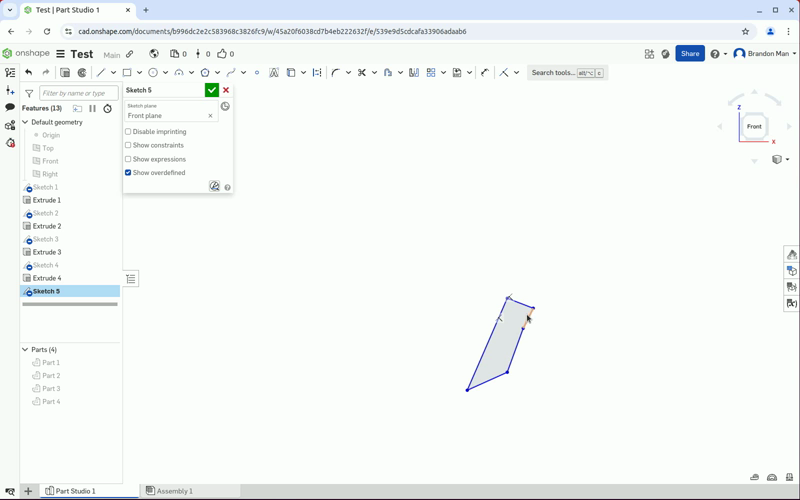
scroll(6)
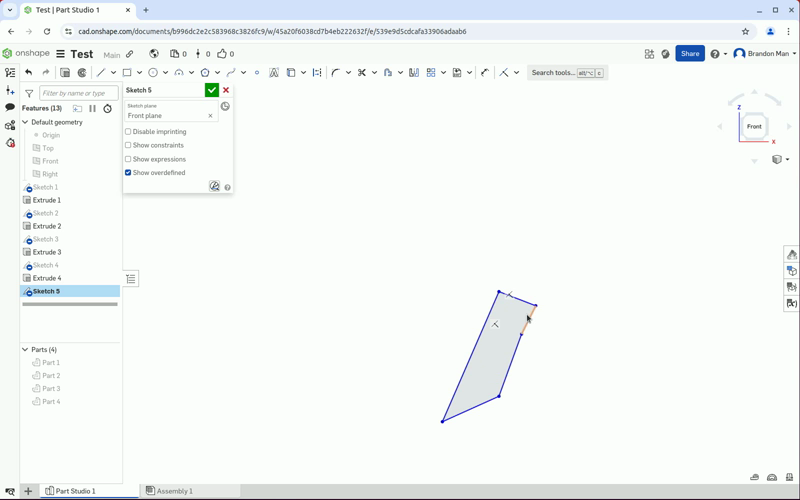
scroll(6)
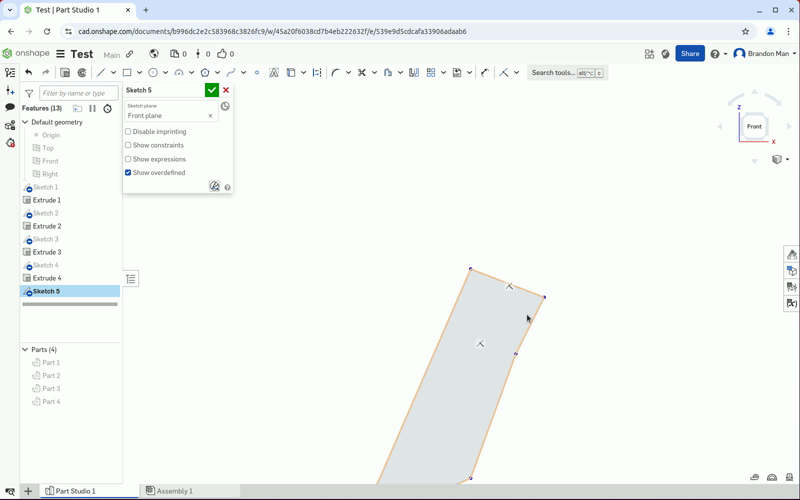
click(527, 314)
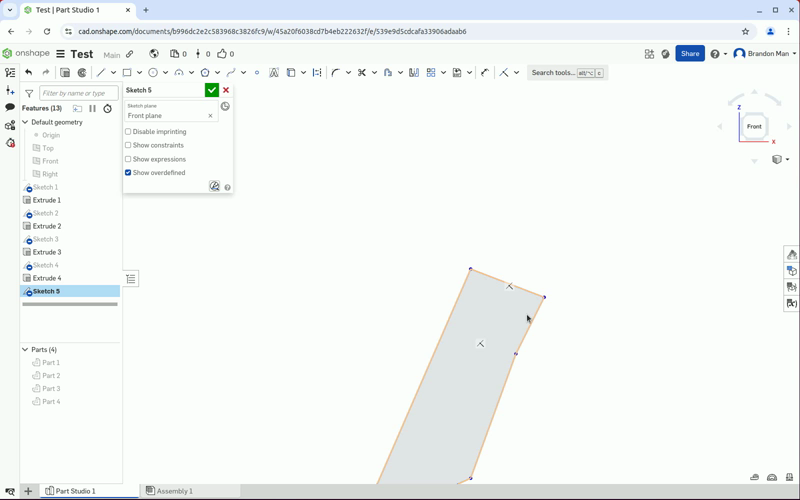
scroll(-6)
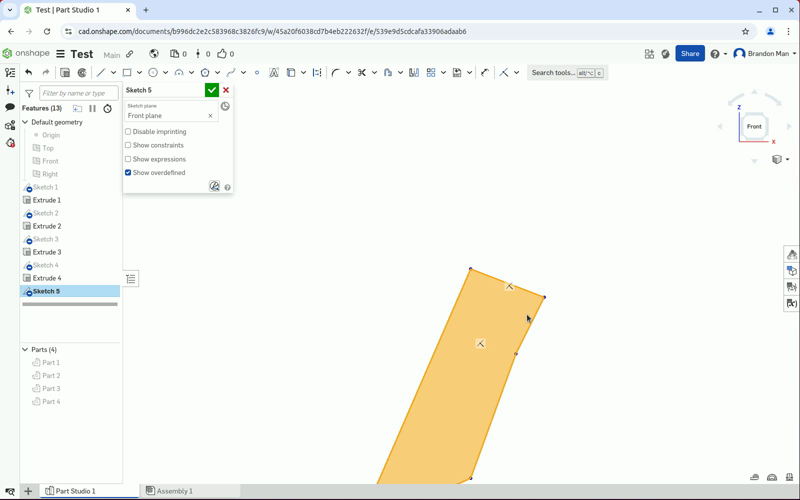
scroll(-6)
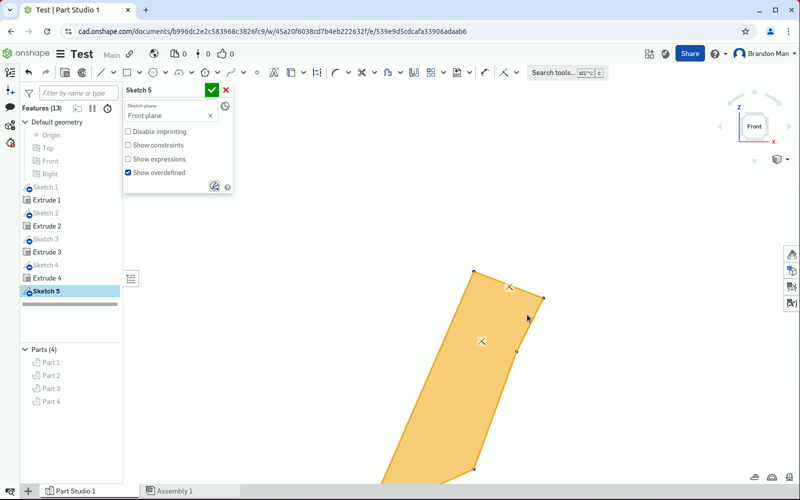
scroll(-6)
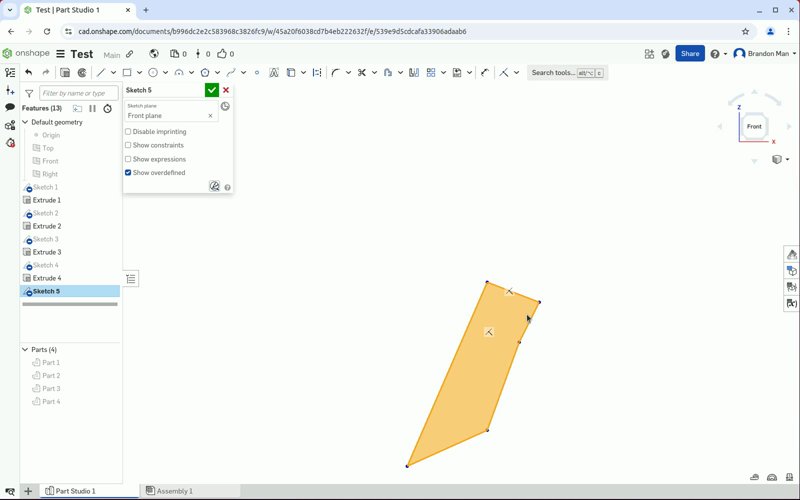
scroll(-6)
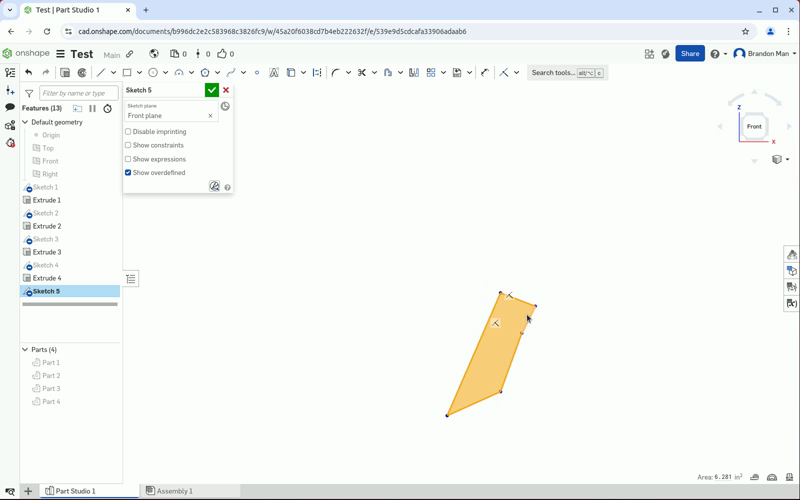
scroll(-6)
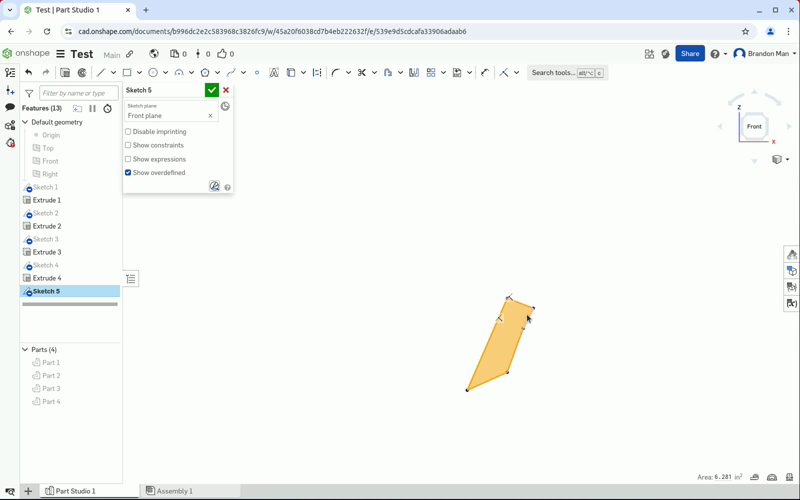
scroll(-6)
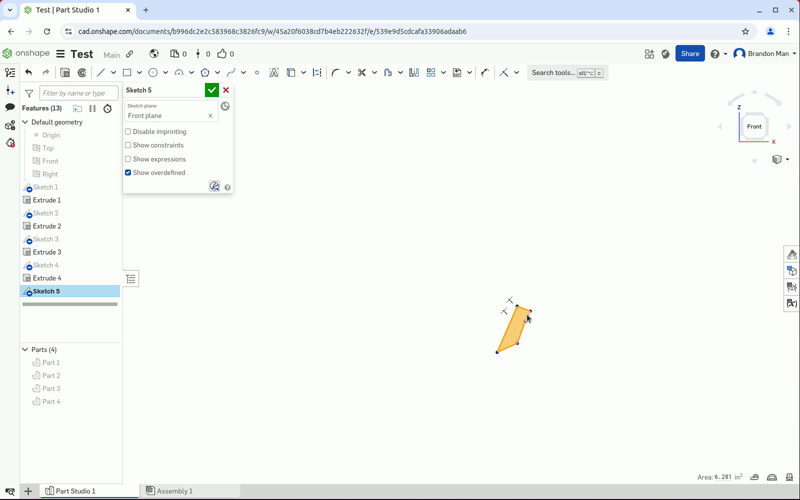
scroll(-6)
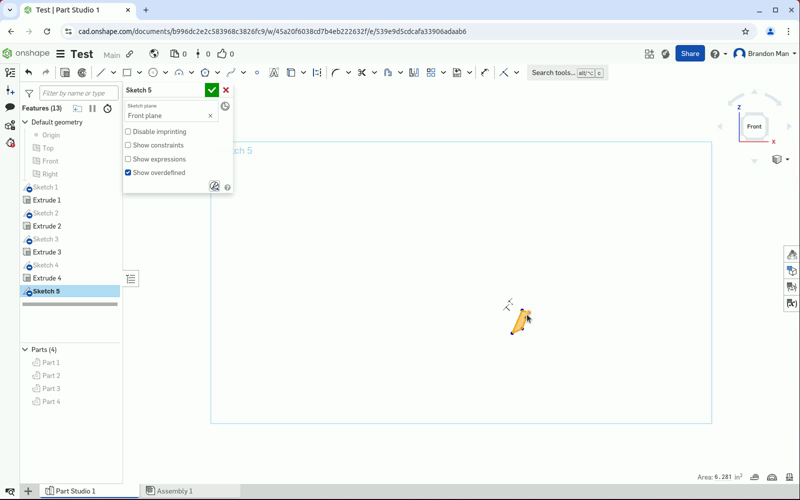
mouse_move(73, 352)
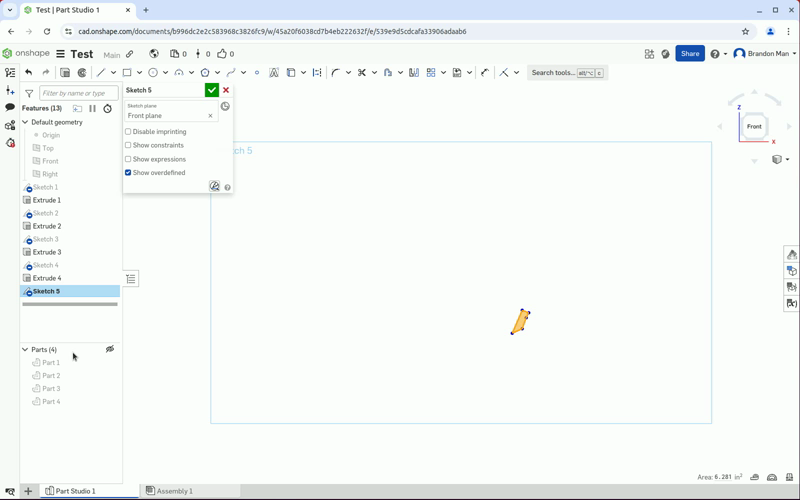
key(shift+y)
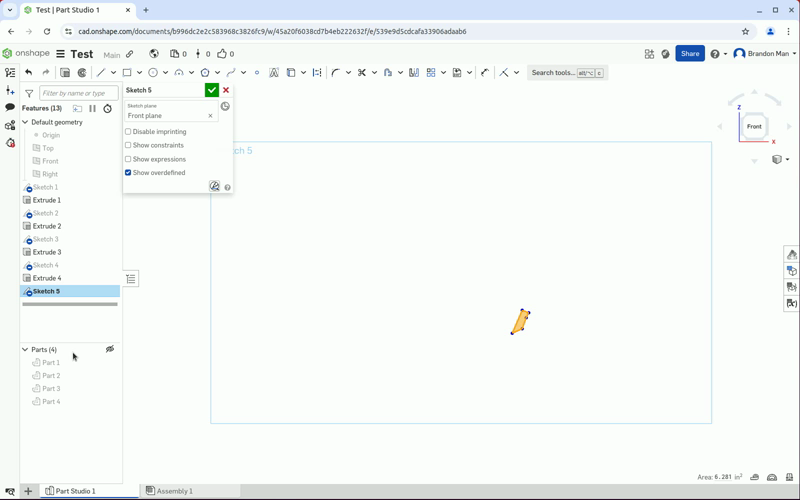
key(shift+e)
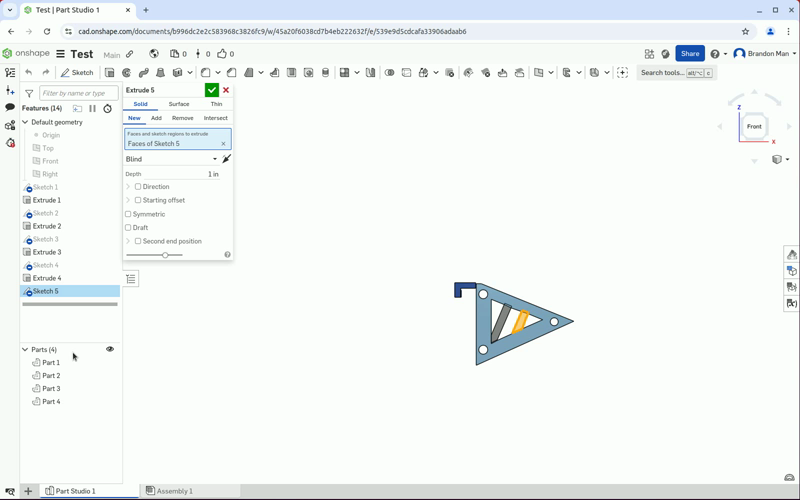
mouse_move(143, 106)
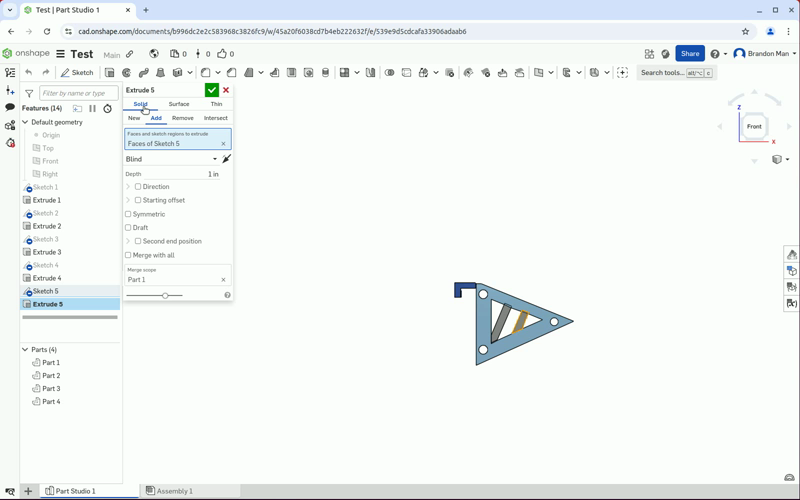
click(143, 106)
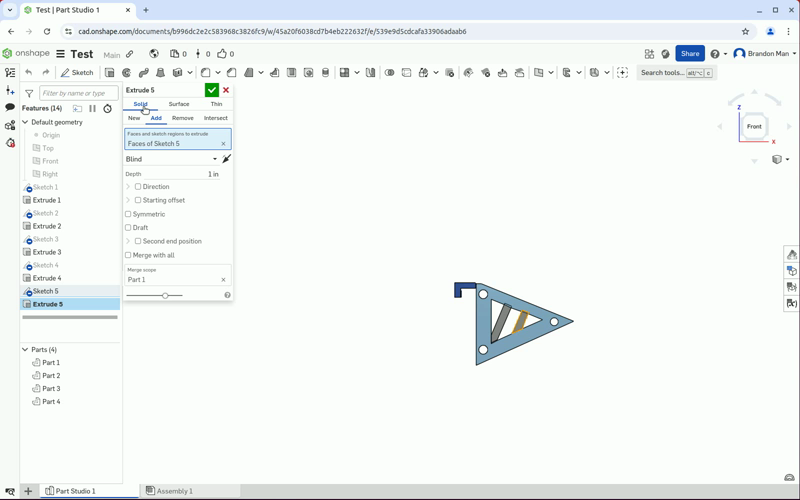
mouse_move(137, 120)
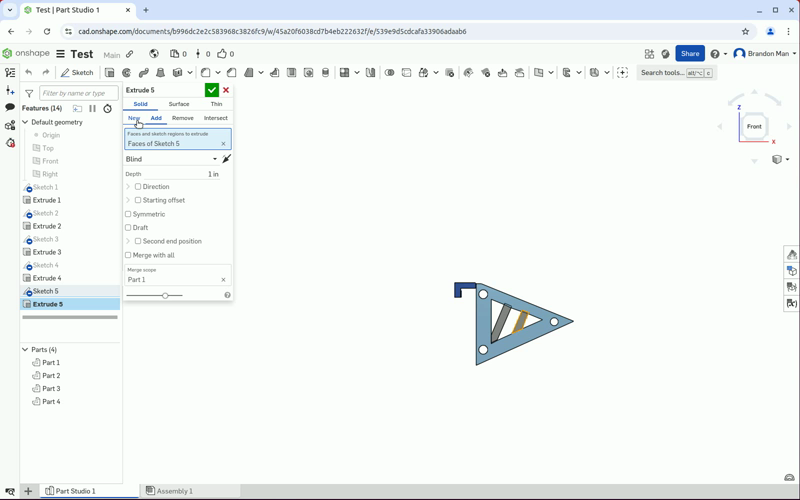
click(137, 120)
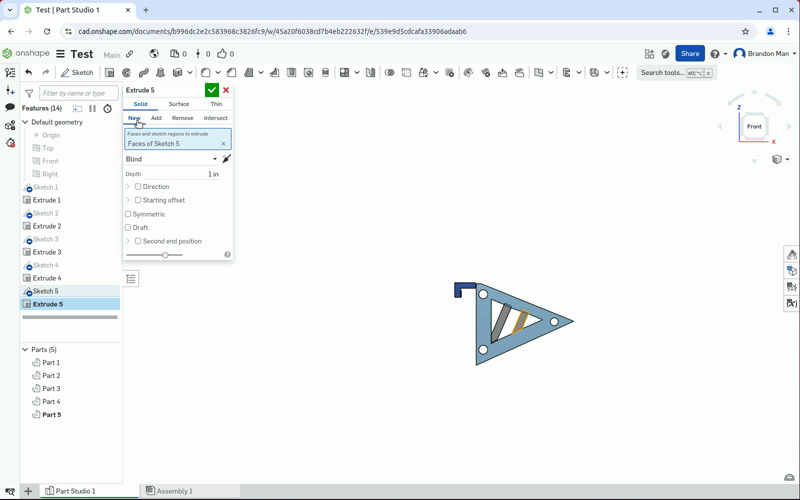
key(tab, 4)
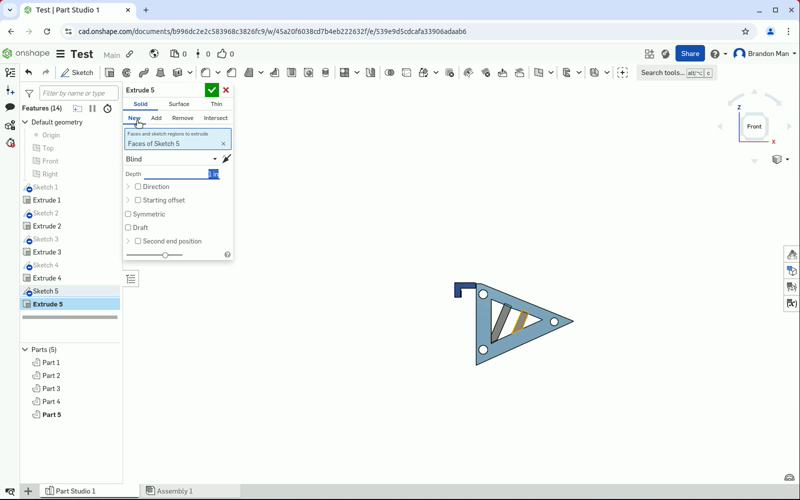
text(1.204)
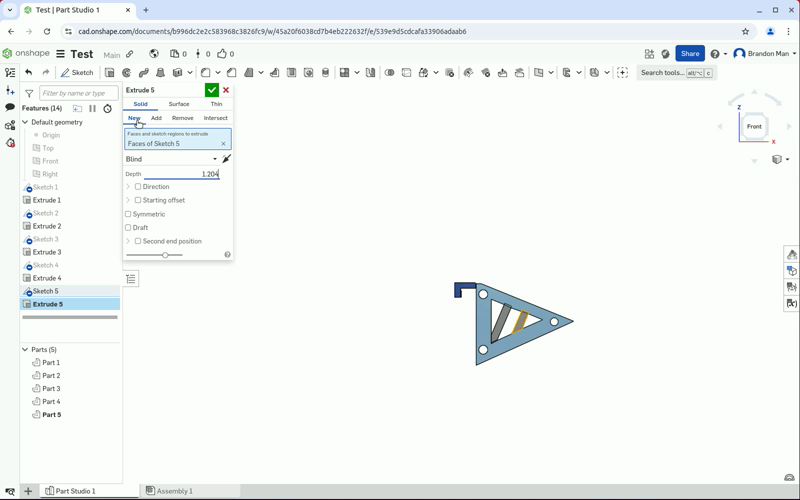
key(enter)
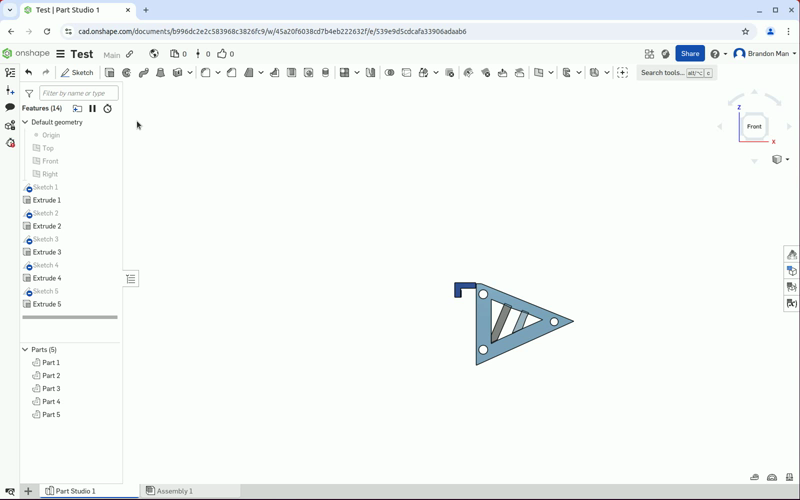
key(shift+h)
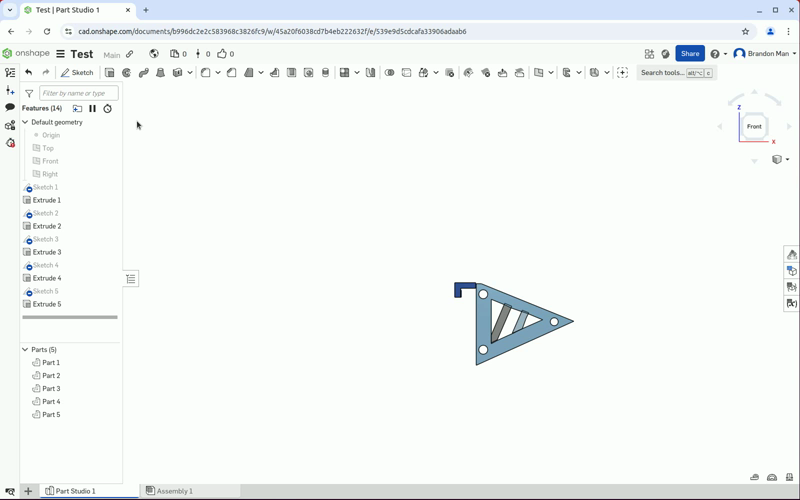
key(shift+h)
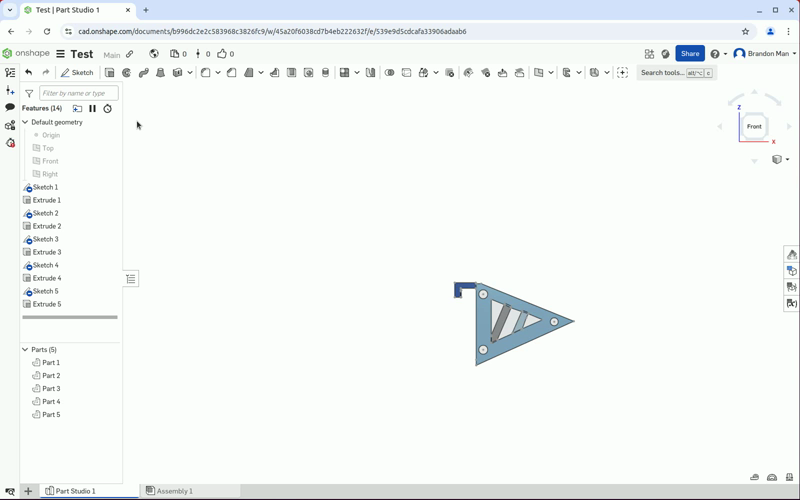
key(shift+7)
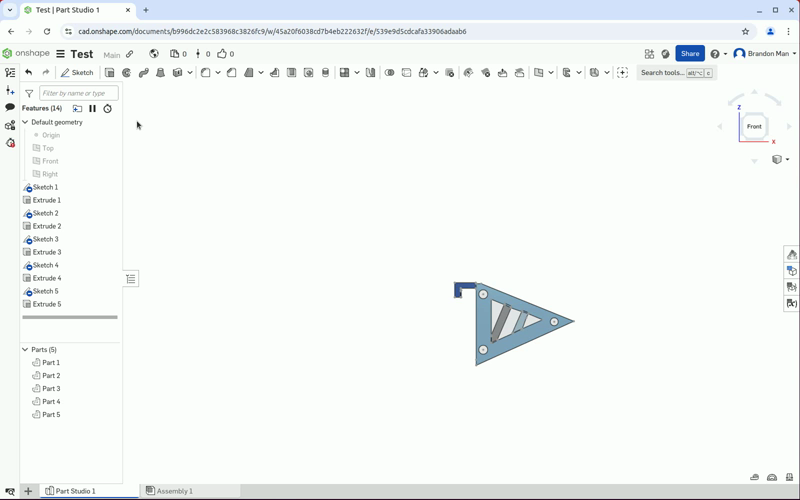
key(left, 2)
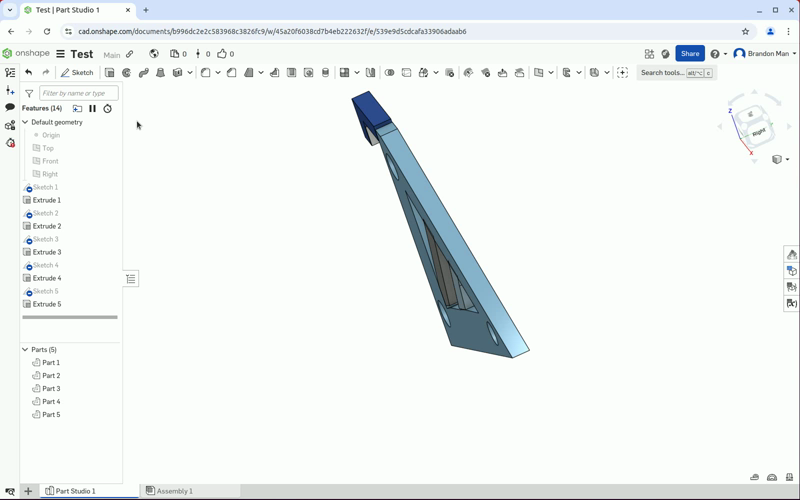
key(down, 2)
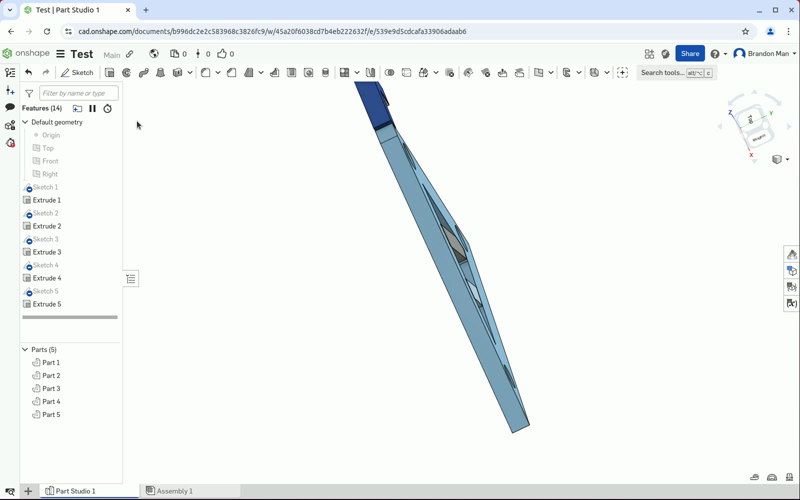
key(up, 2)
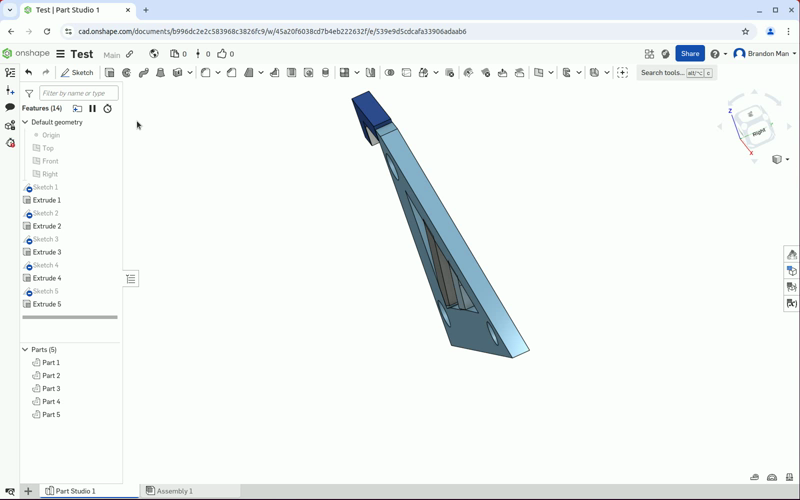
key(right, 2)
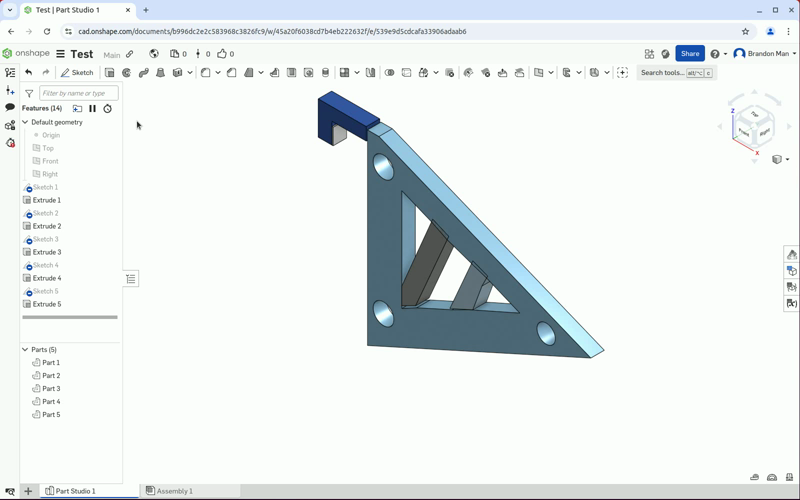
mouse_move(73, 189)
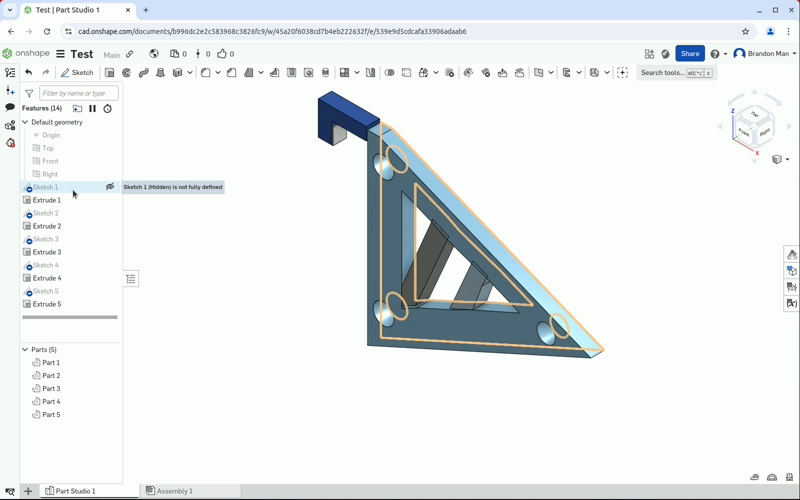
click(73, 189)